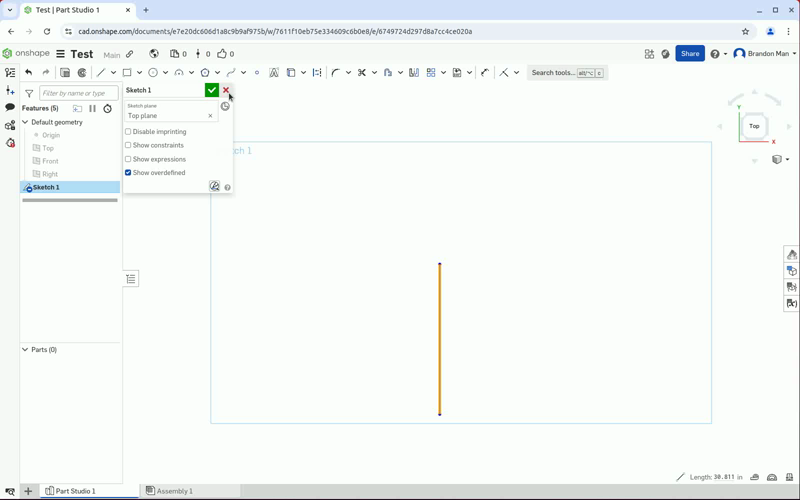
key(shift+h)
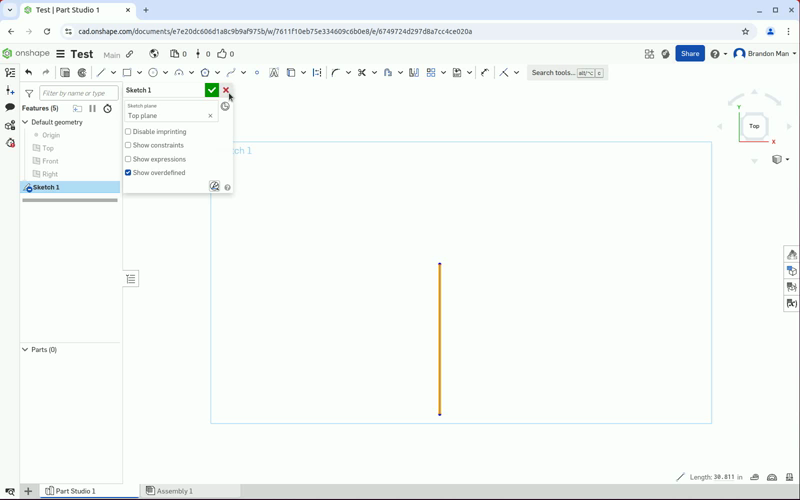
key(shift+s)
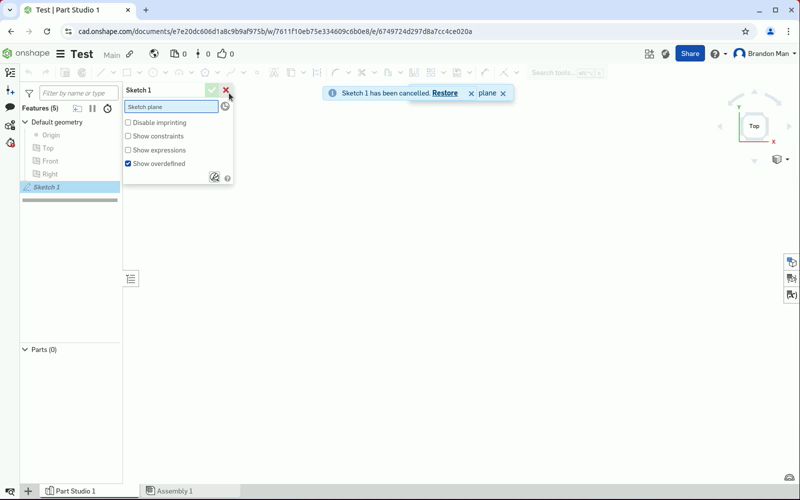
mouse_move(73, 150)
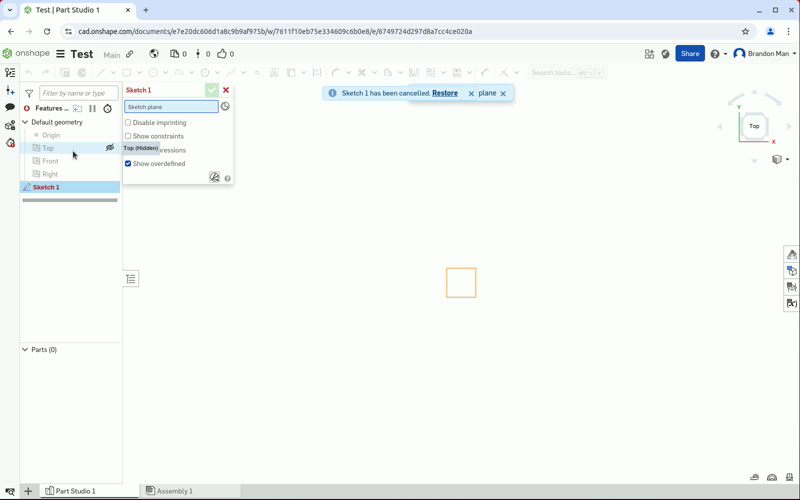
click(73, 150)
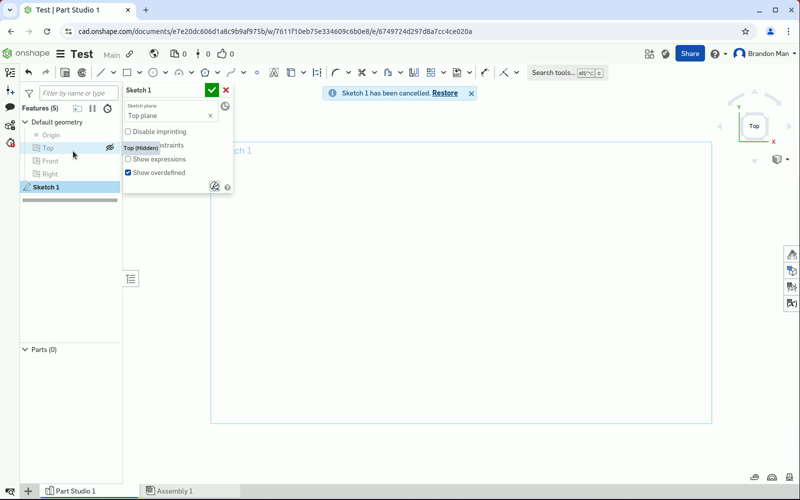
mouse_move(73, 352)
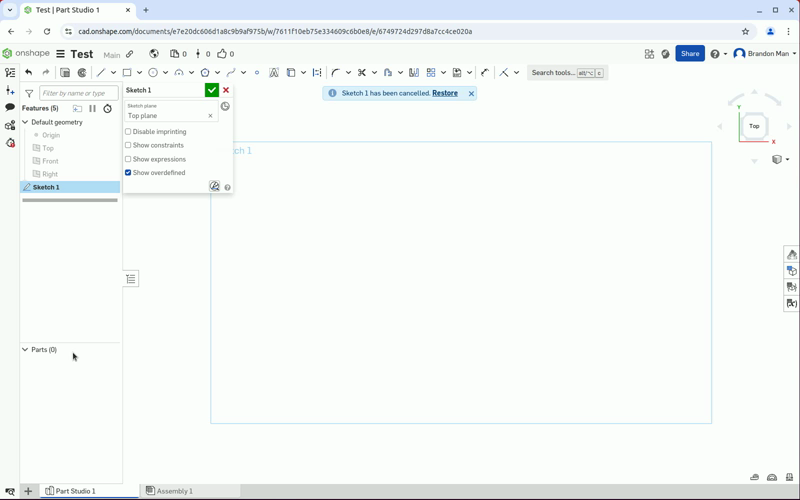
key(y)
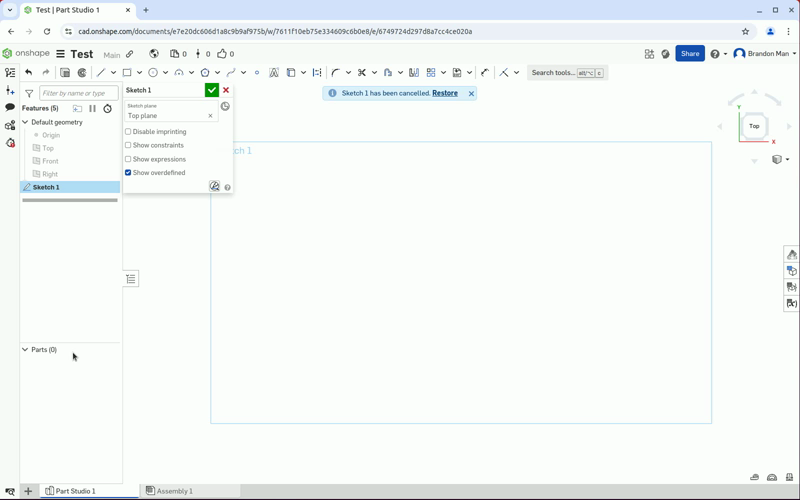
key(l)
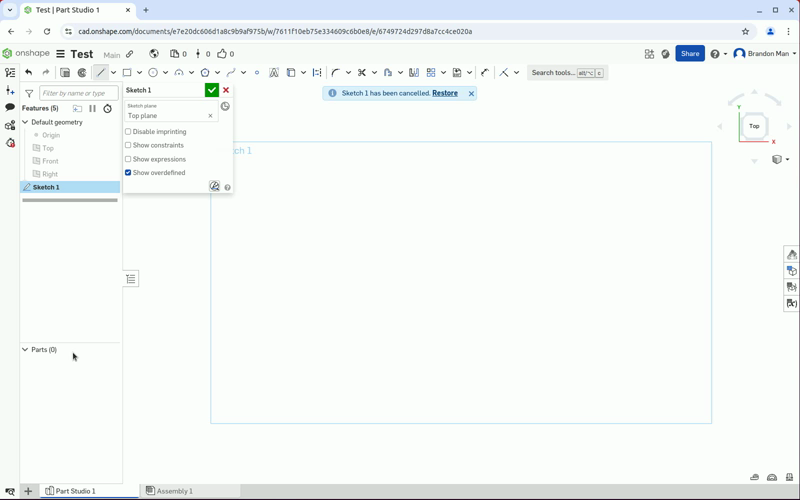
key_down(shift)
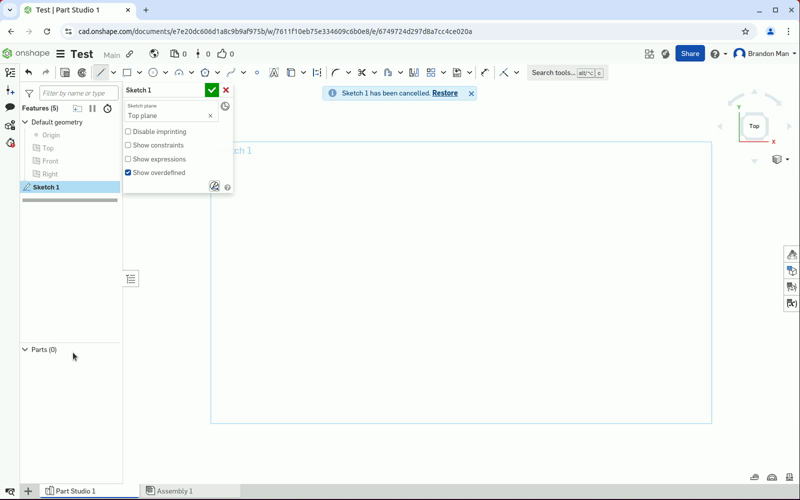
mouse_move(391, 314)
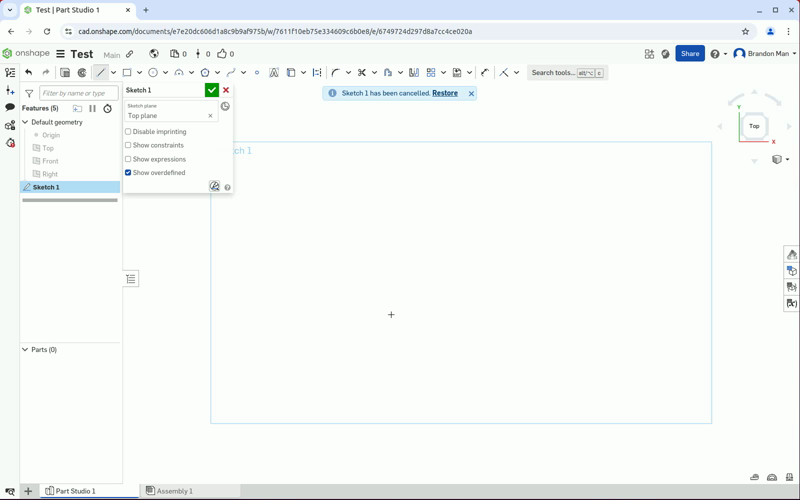
click(391, 314)
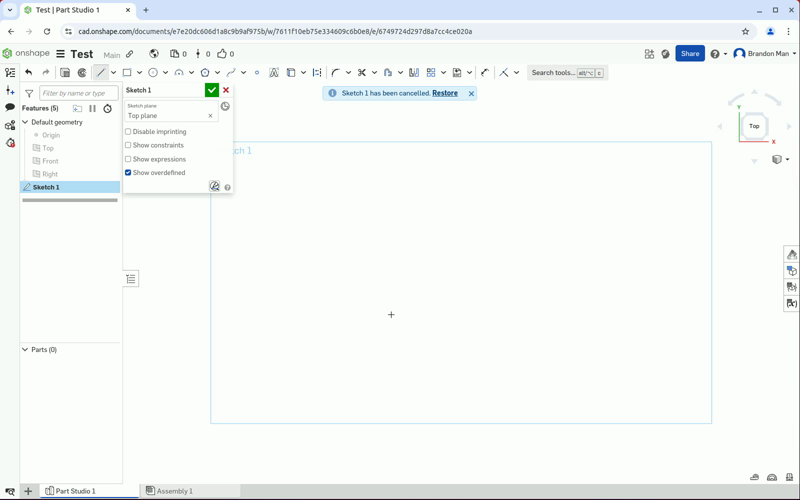
key_up(shift)
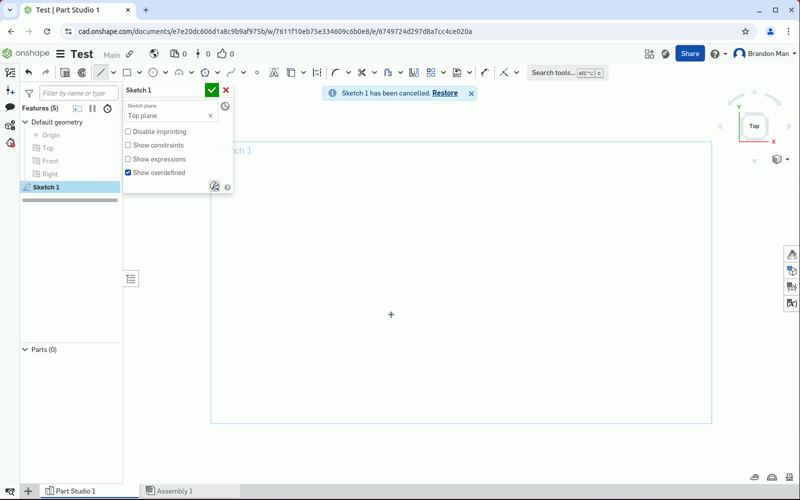
key_down(shift)
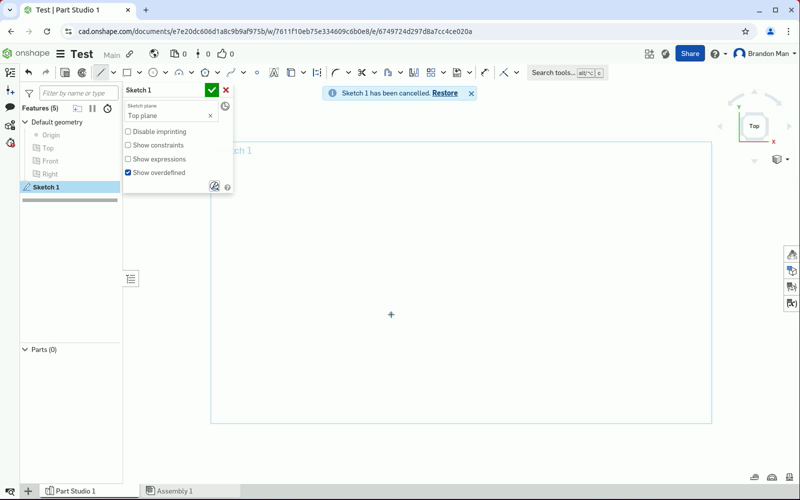
mouse_move(528, 314)
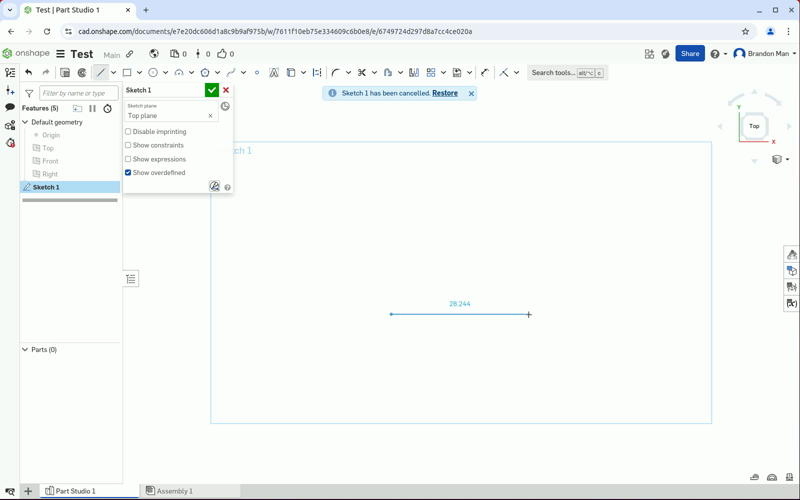
click(528, 314)
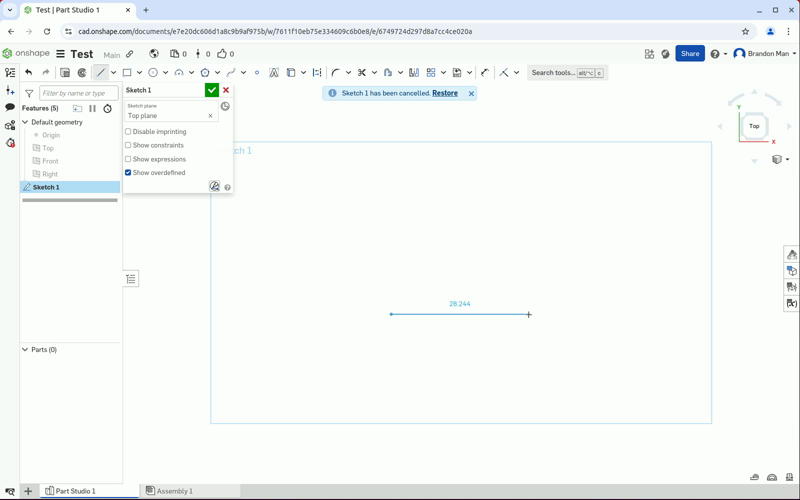
key_up(shift)
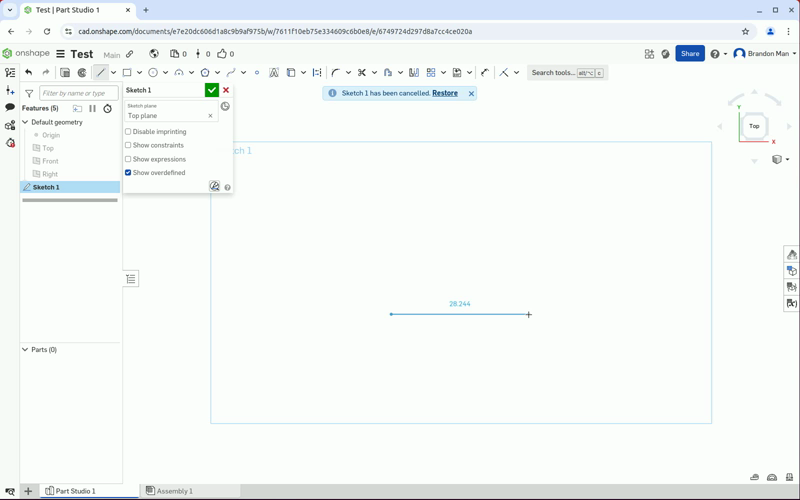
key_down(shift)
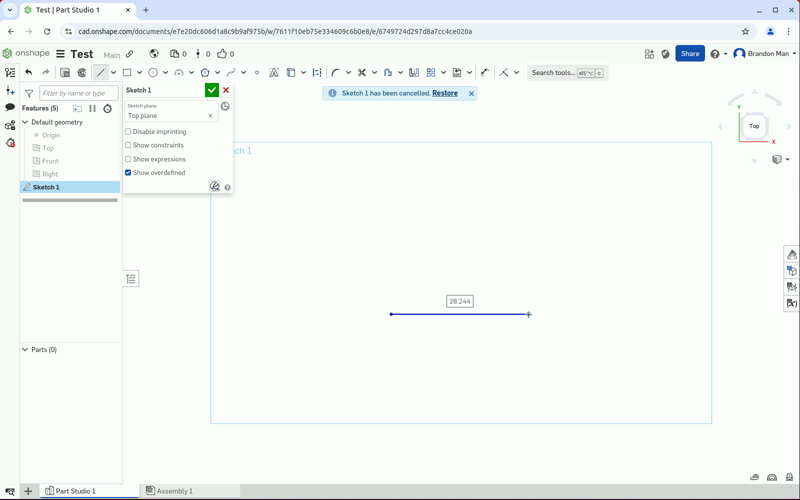
mouse_move(528, 251)
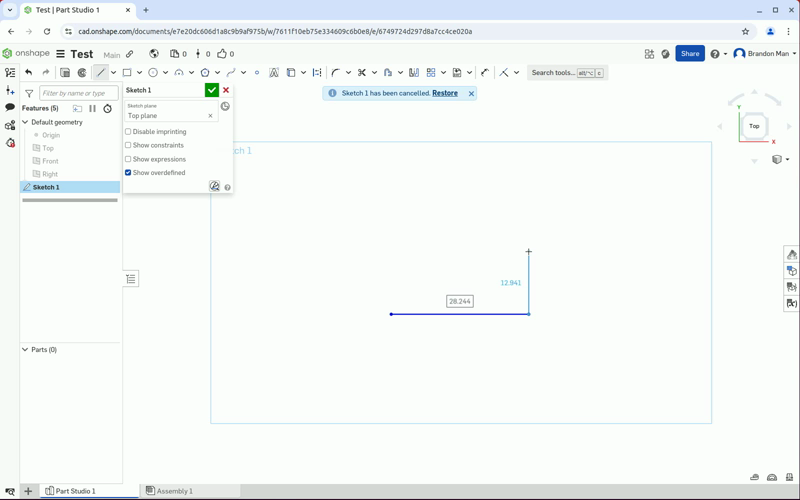
click(528, 251)
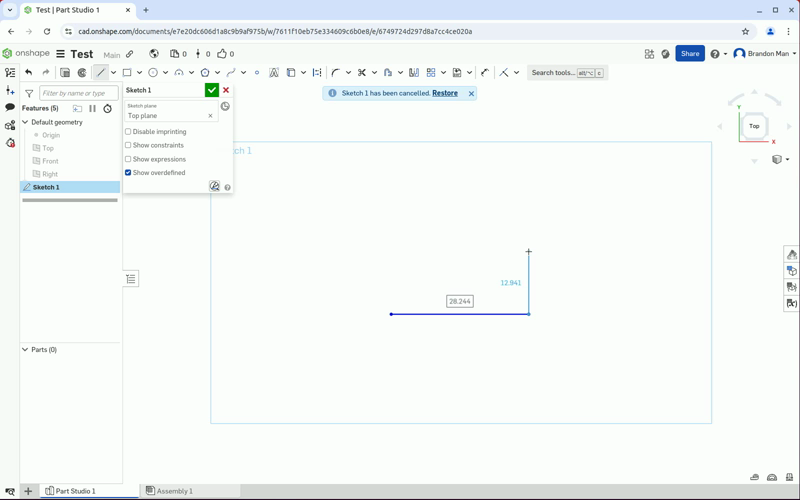
key_up(shift)
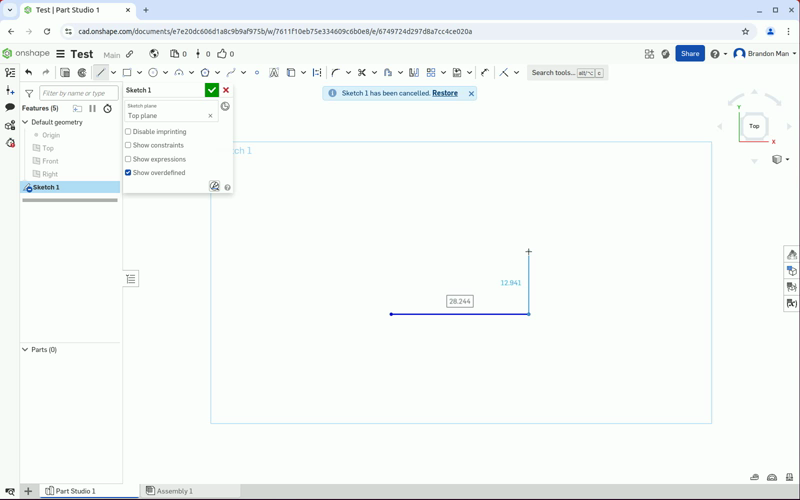
key_down(shift)
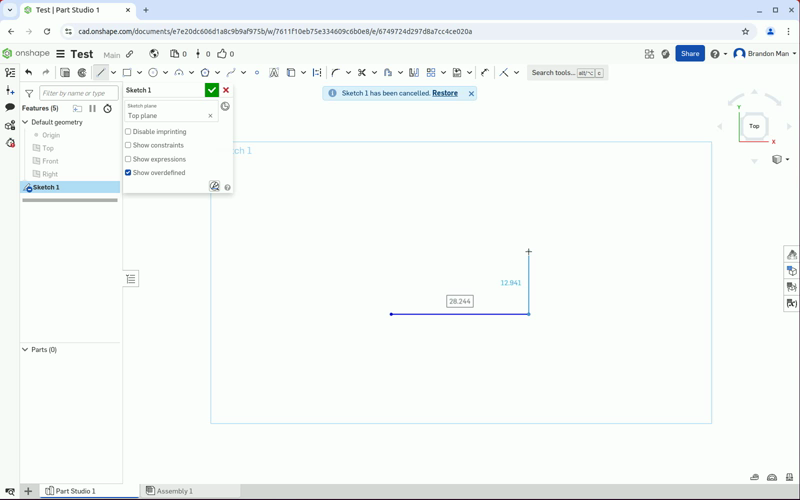
mouse_move(558, 251)
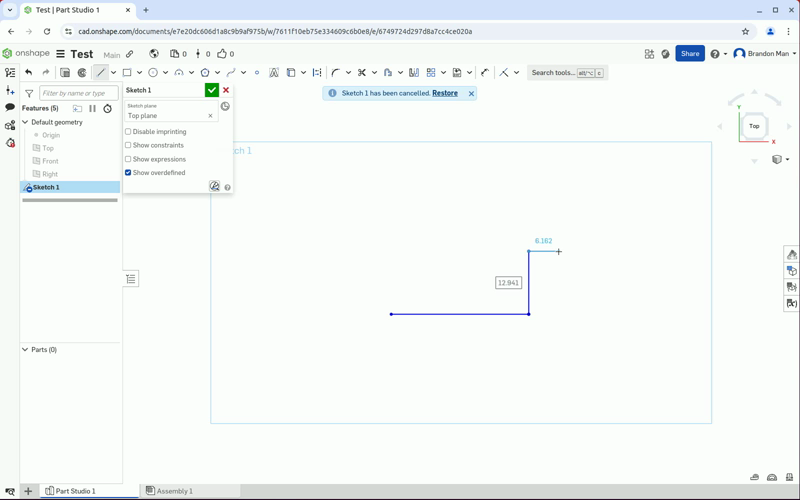
mouse_move(515, 251)
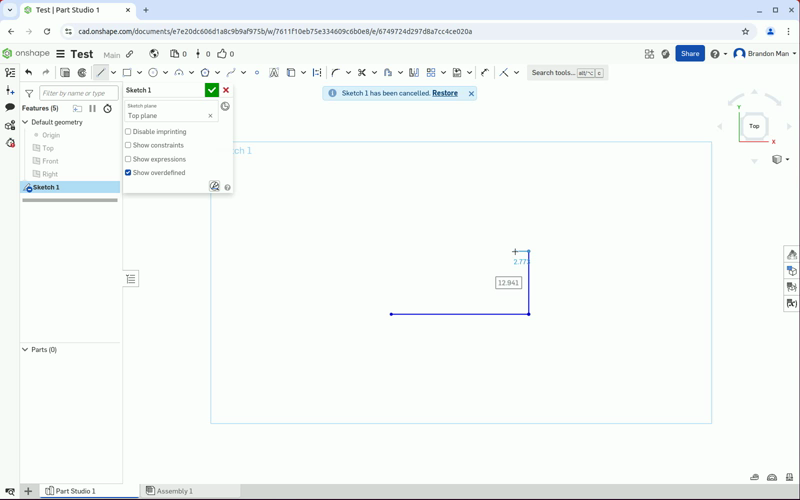
click(515, 251)
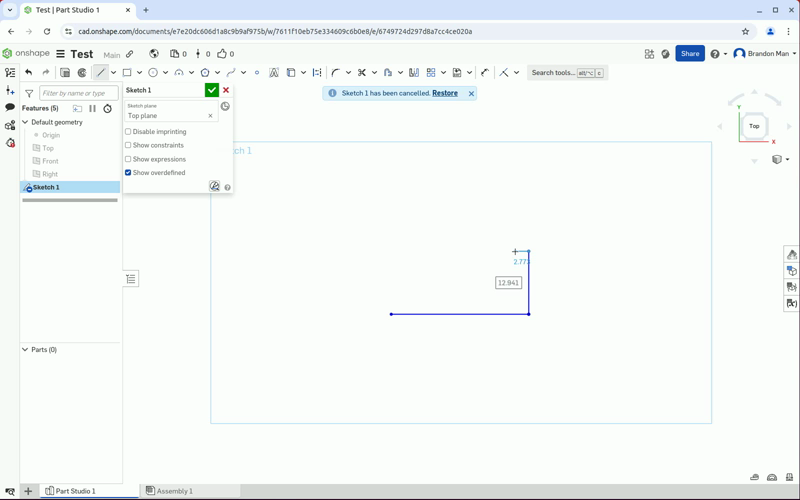
key_up(shift)
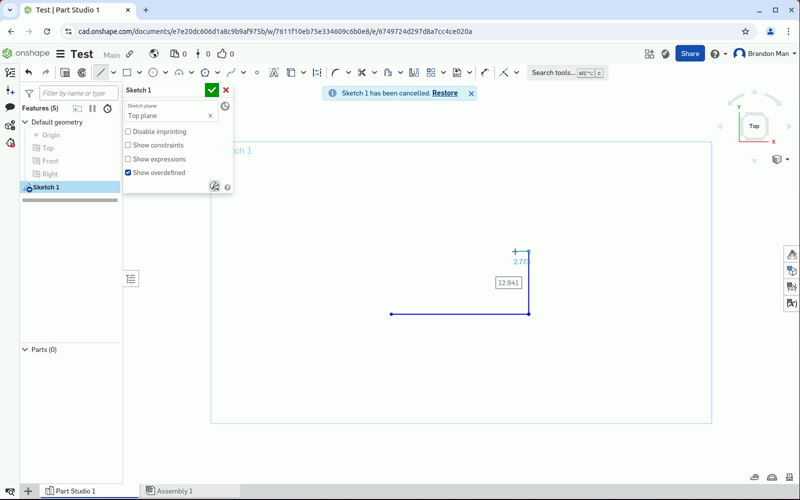
key_down(shift)
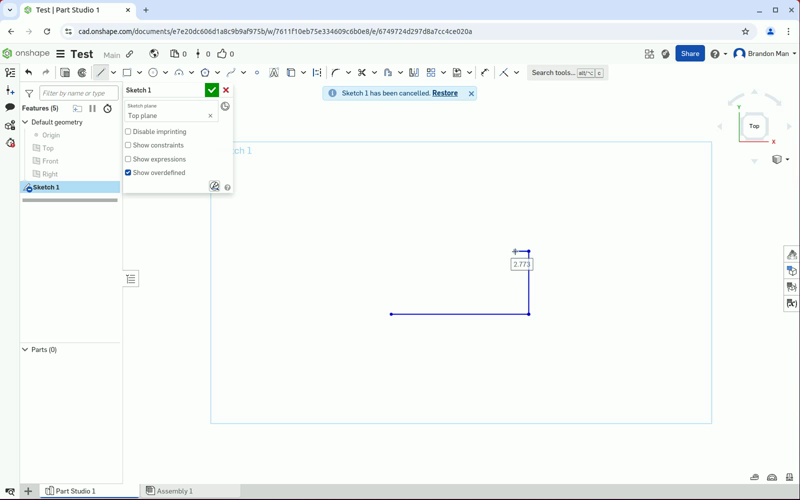
mouse_move(545, 251)
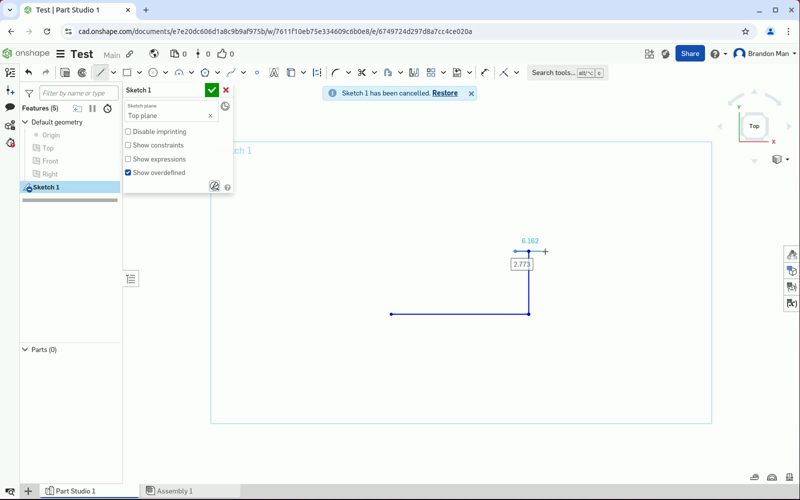
mouse_move(515, 301)
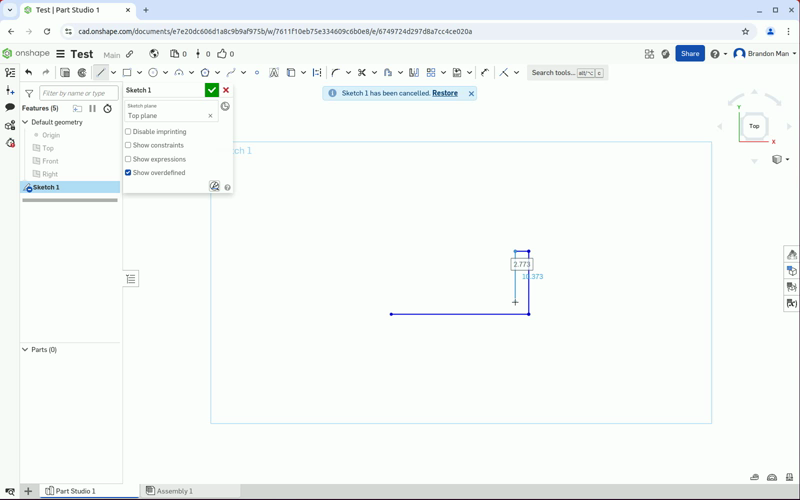
click(515, 301)
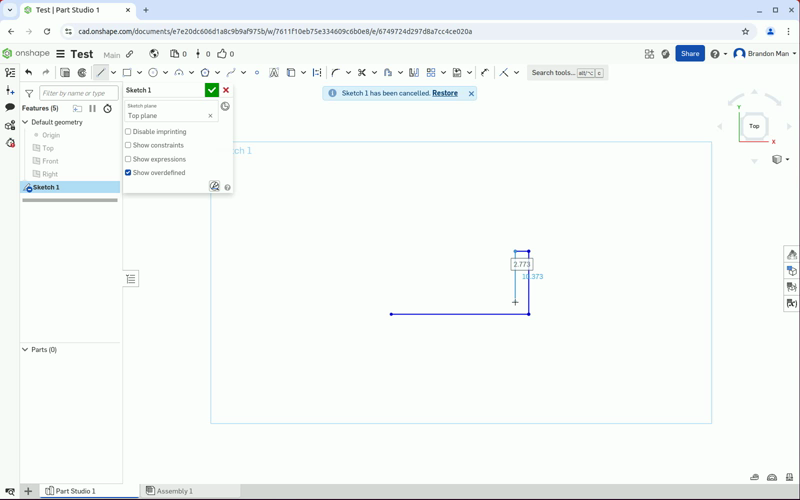
key_up(shift)
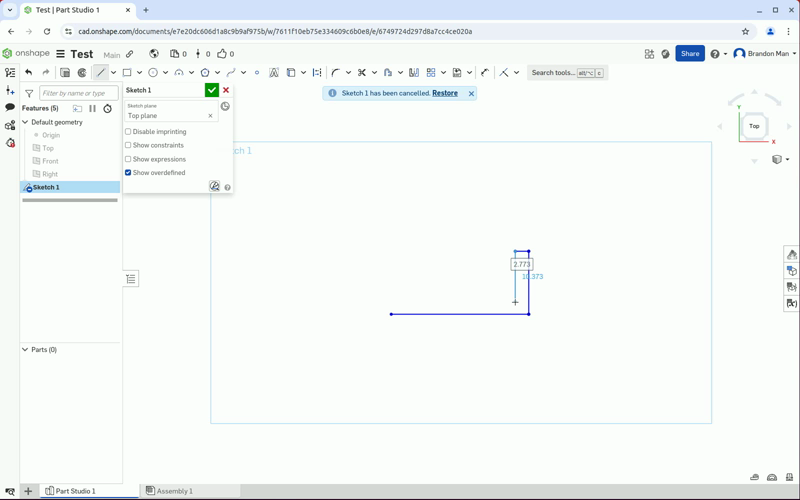
key_down(shift)
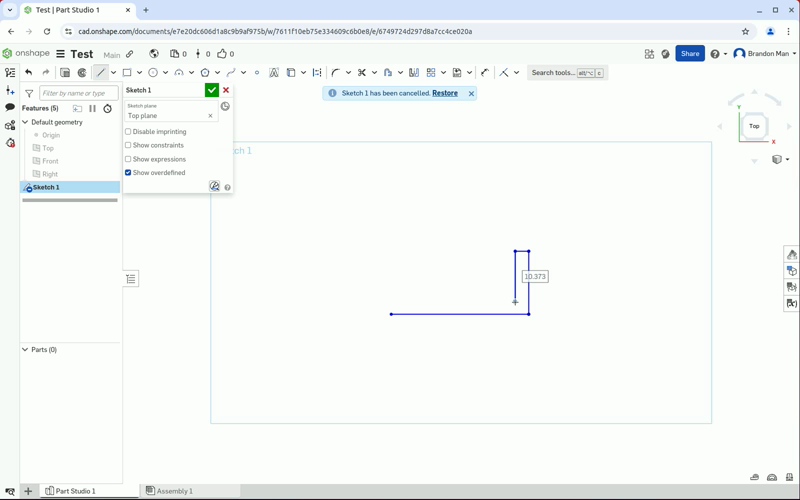
mouse_move(404, 301)
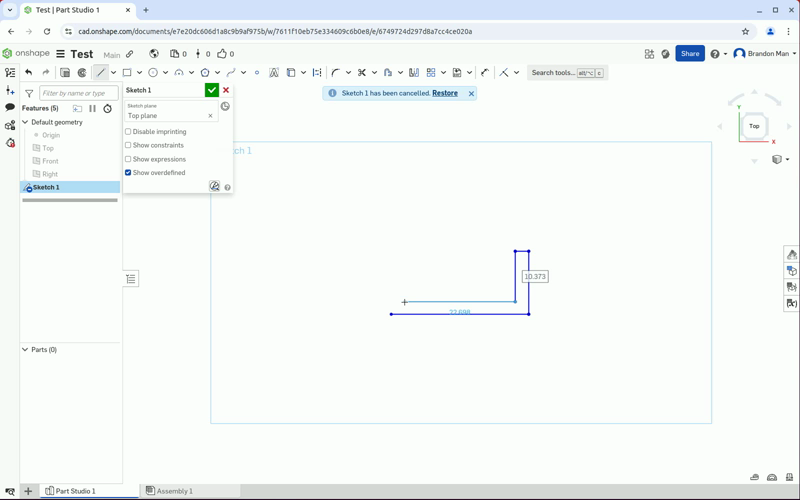
click(404, 301)
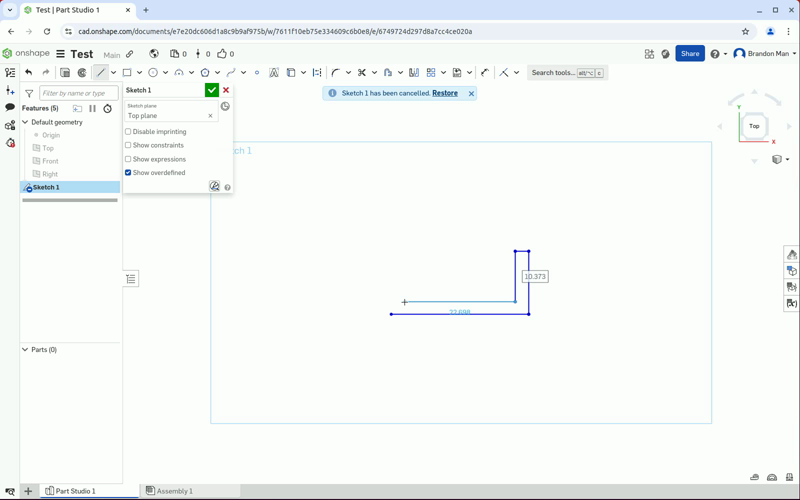
key_up(shift)
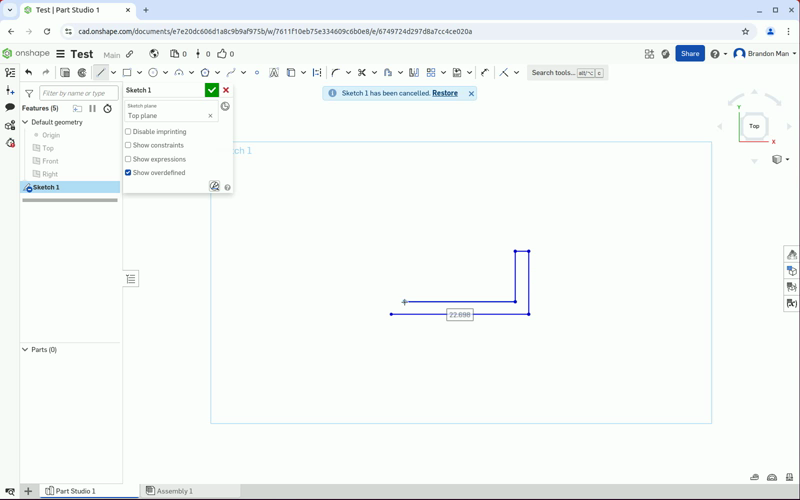
key_down(shift)
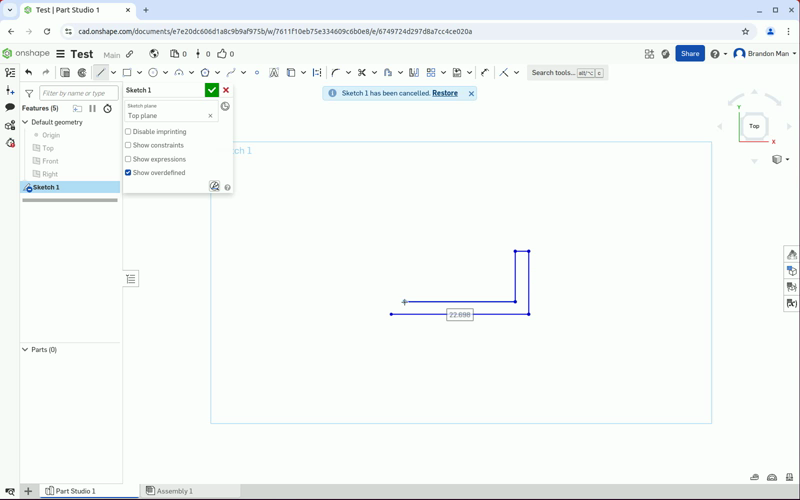
mouse_move(434, 301)
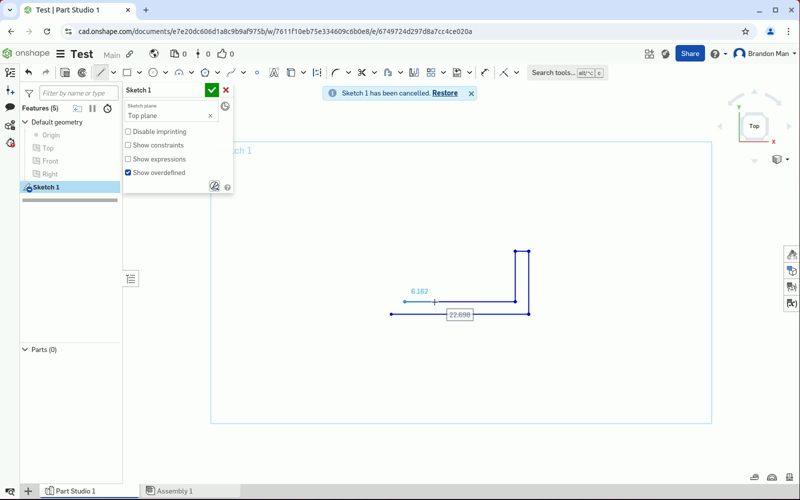
mouse_move(404, 251)
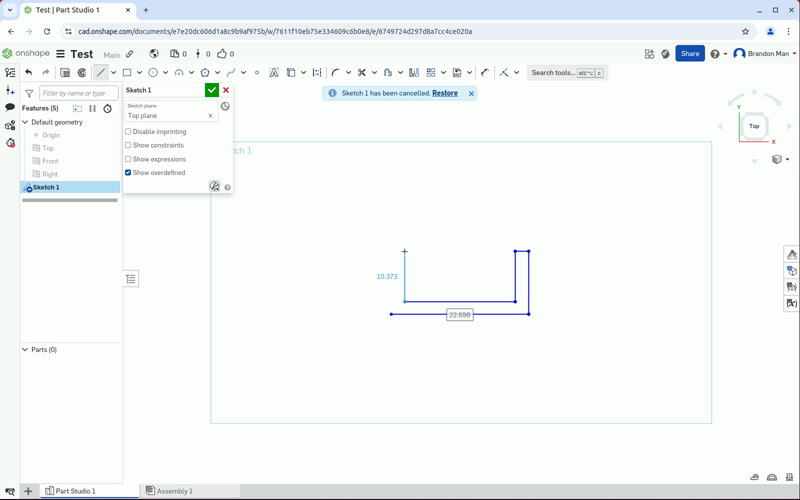
click(404, 251)
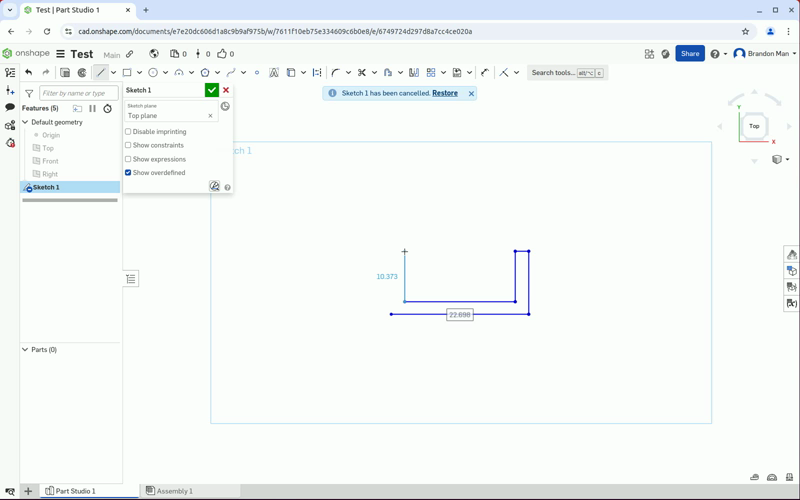
key_up(shift)
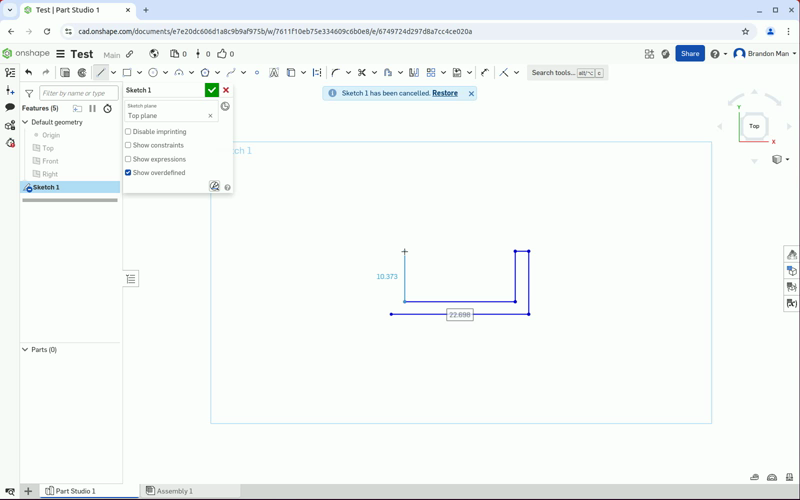
key_down(shift)
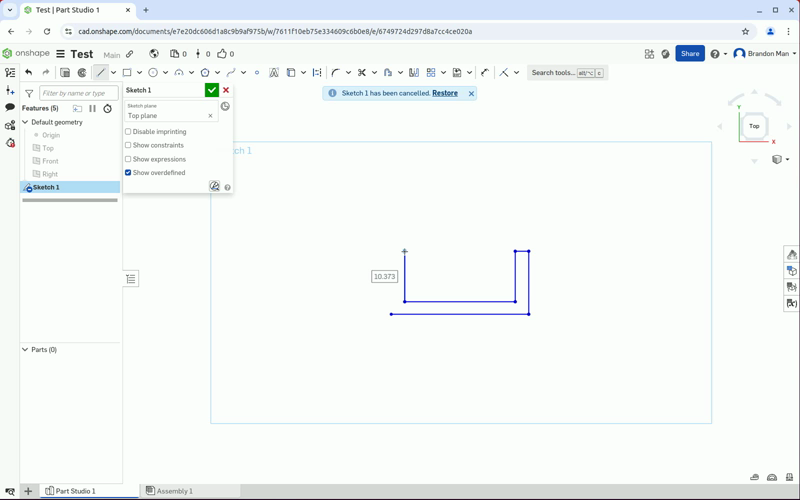
mouse_move(434, 251)
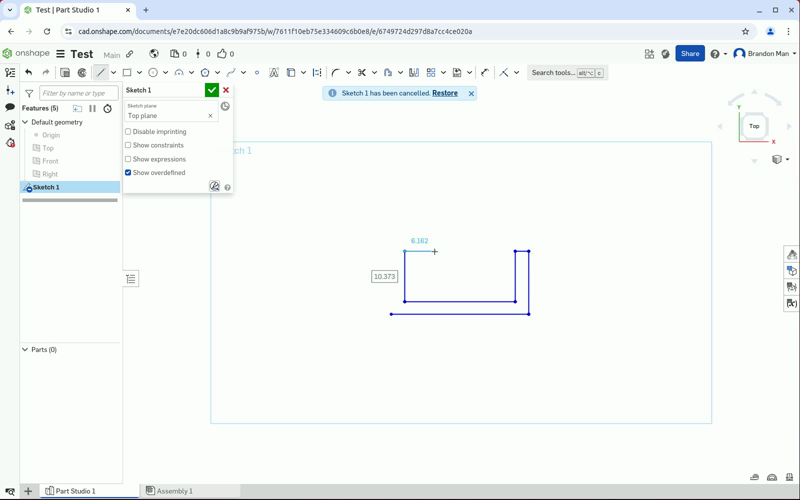
mouse_move(391, 251)
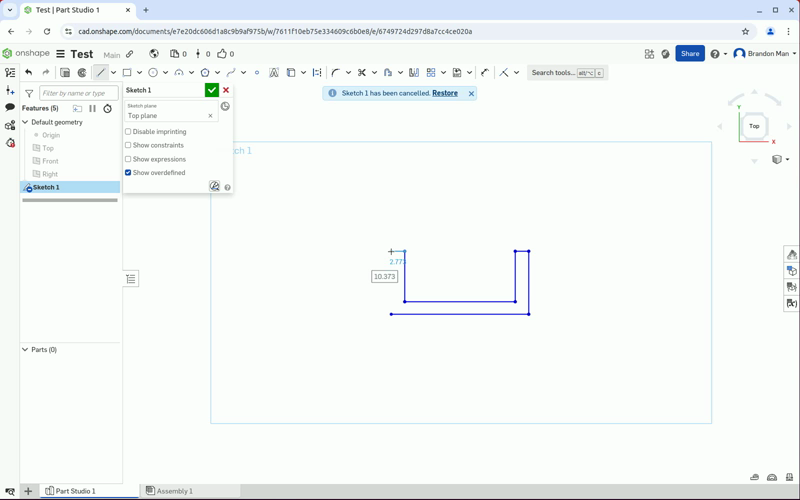
click(391, 251)
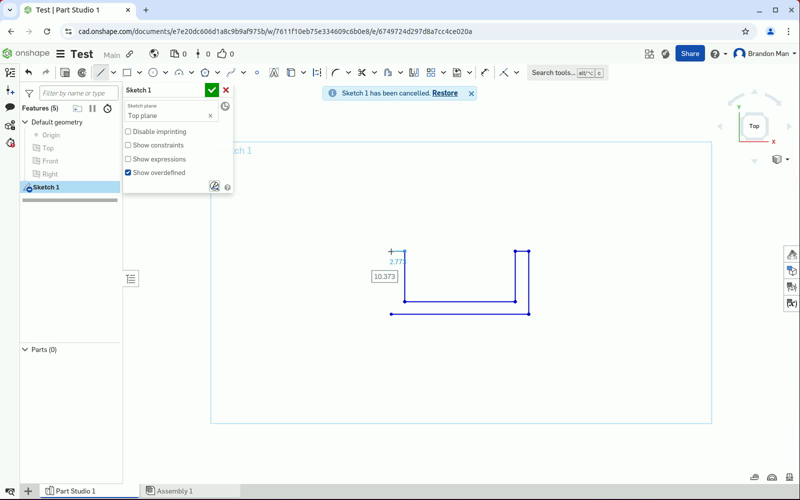
key_up(shift)
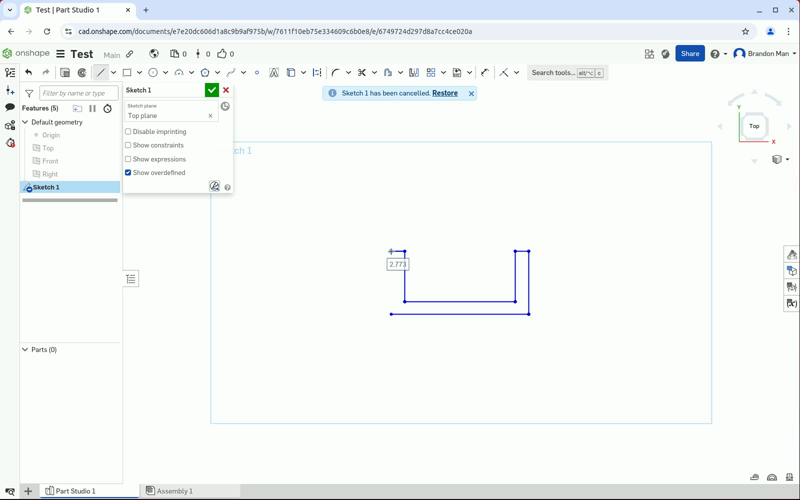
key_down(shift)
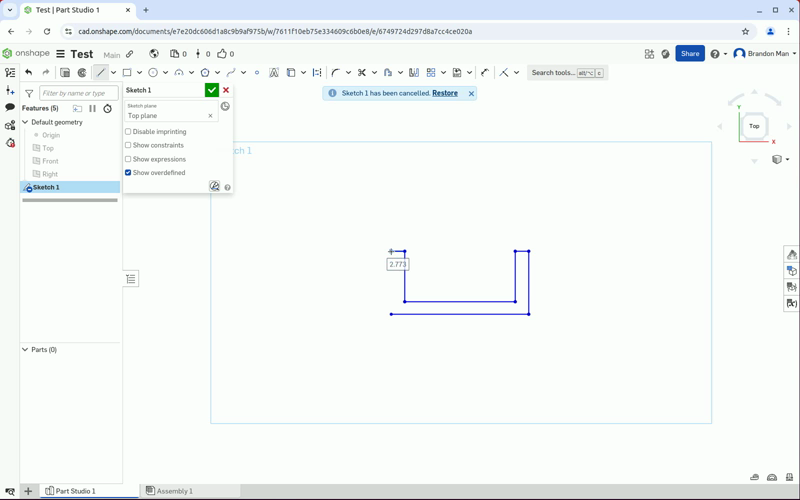
mouse_move(391, 314)
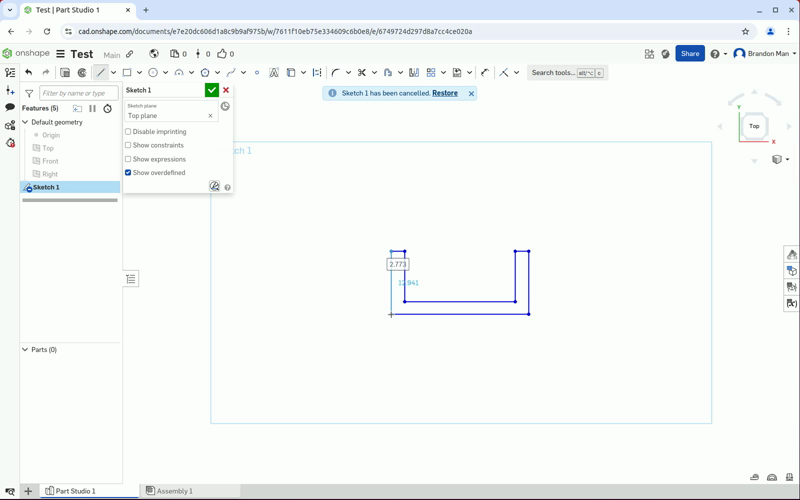
key_up(shift)
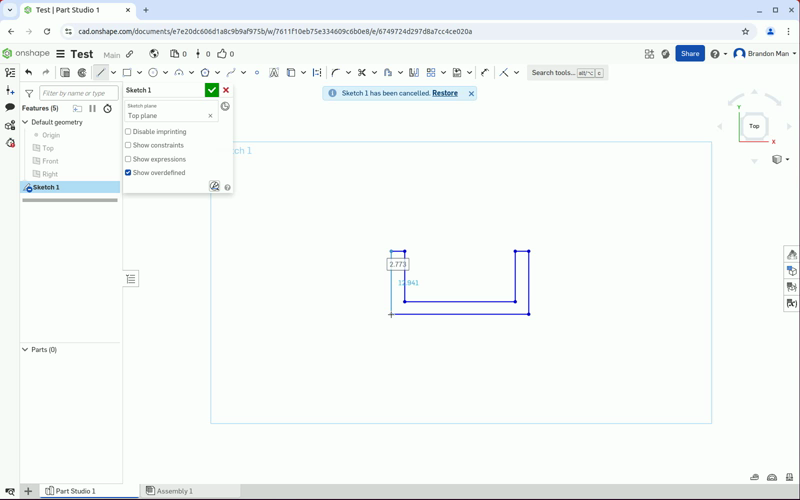
click(391, 314)
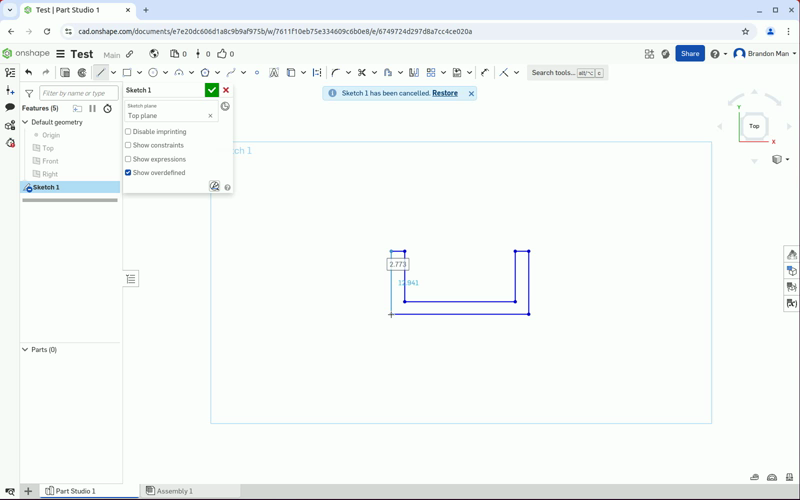
key(esc)
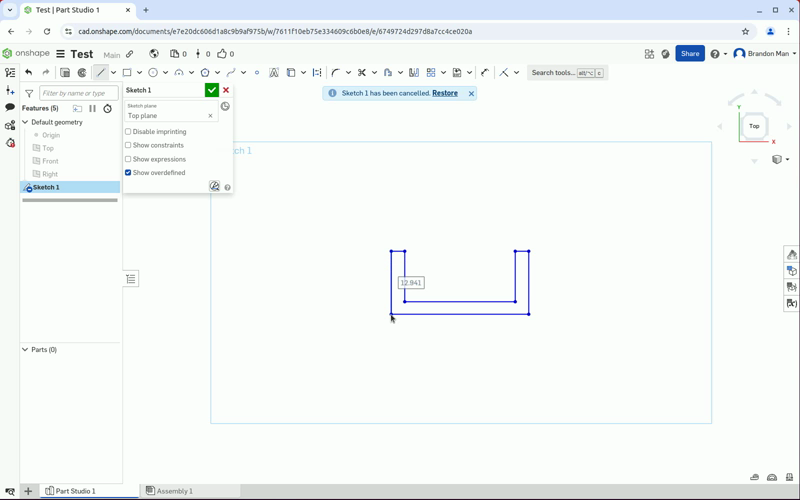
mouse_move(433, 305)
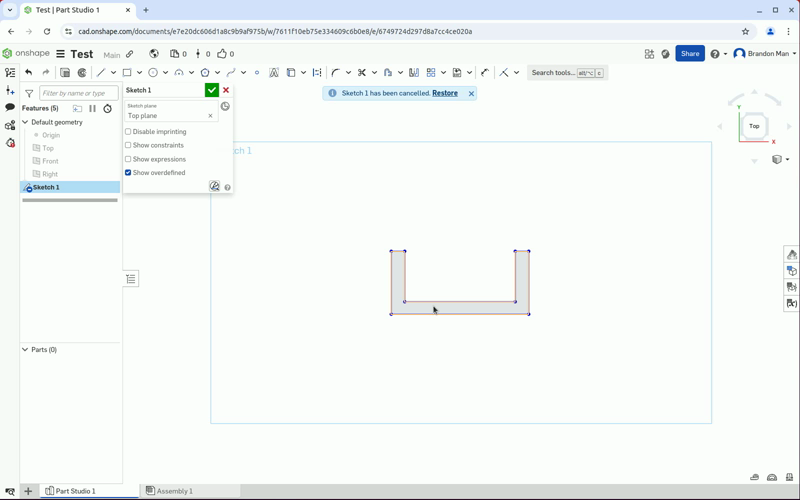
click(433, 305)
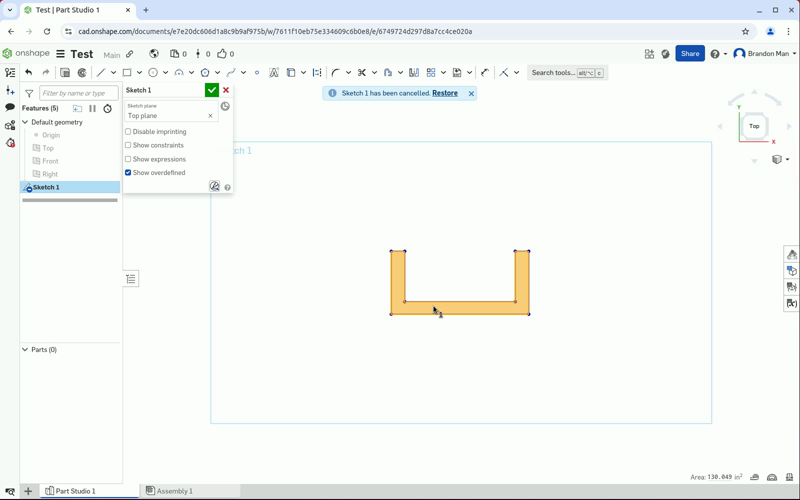
mouse_move(73, 352)
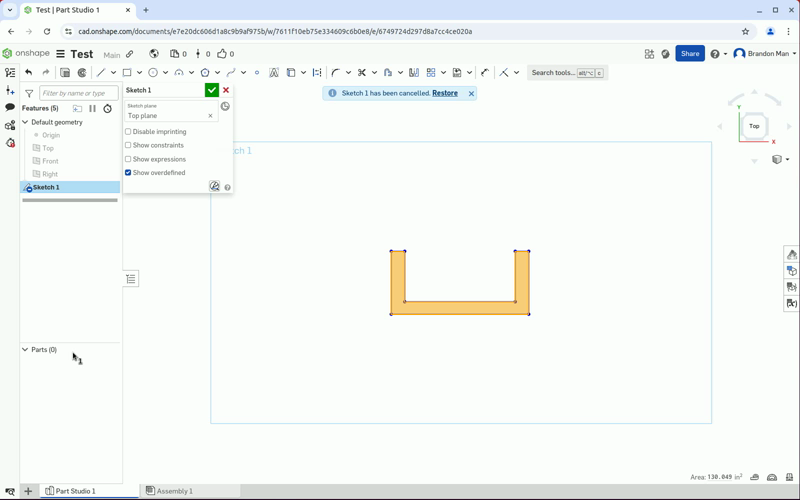
key(shift+y)
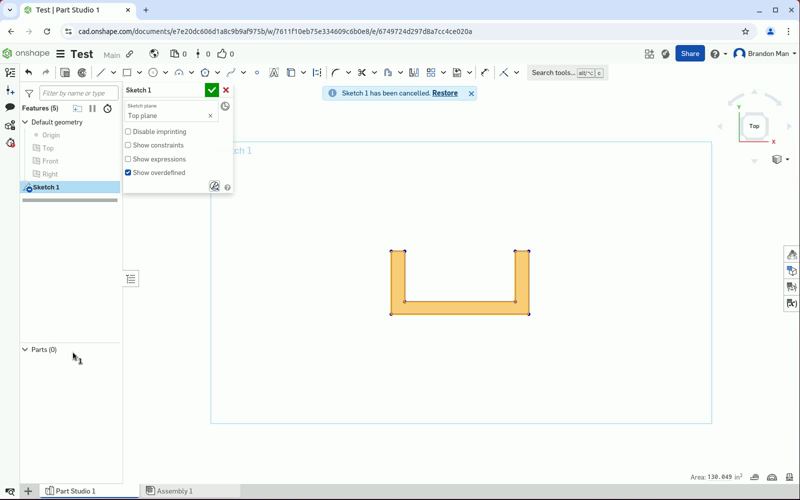
key(shift+e)
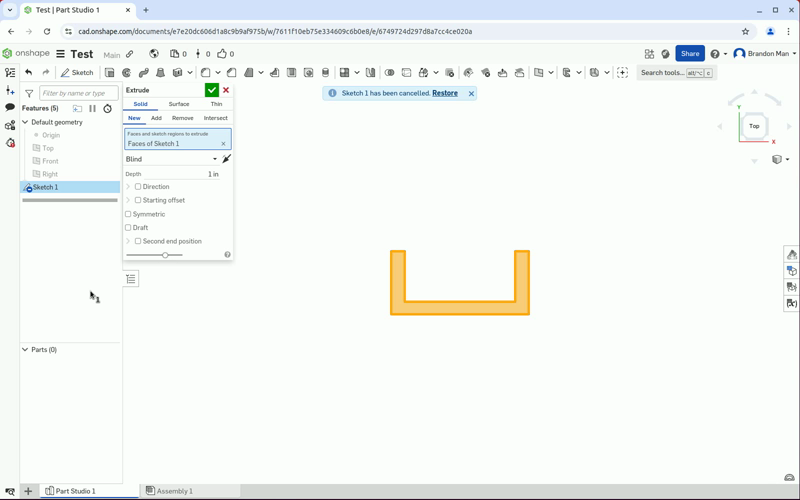
mouse_move(143, 106)
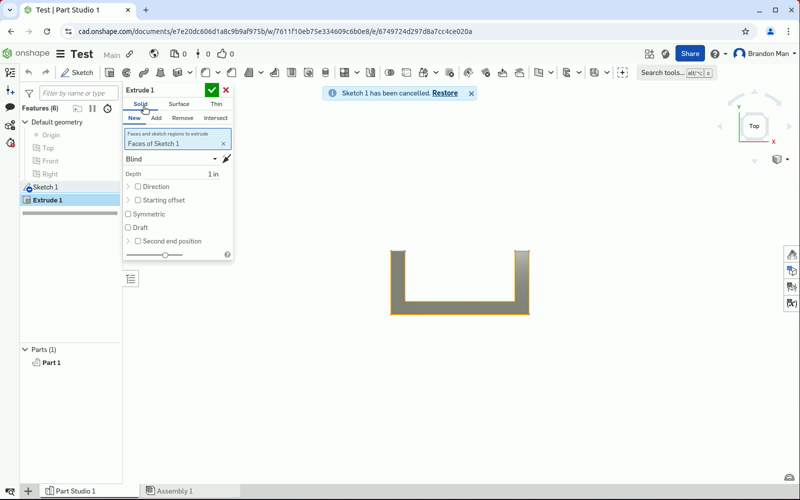
click(143, 106)
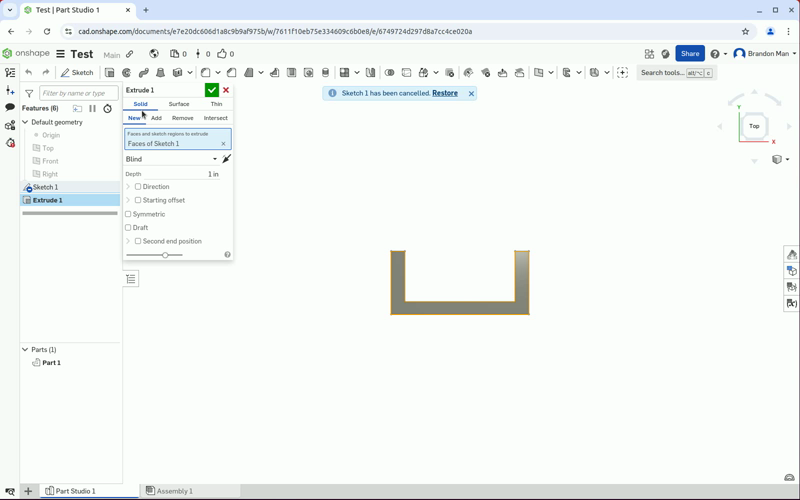
mouse_move(137, 120)
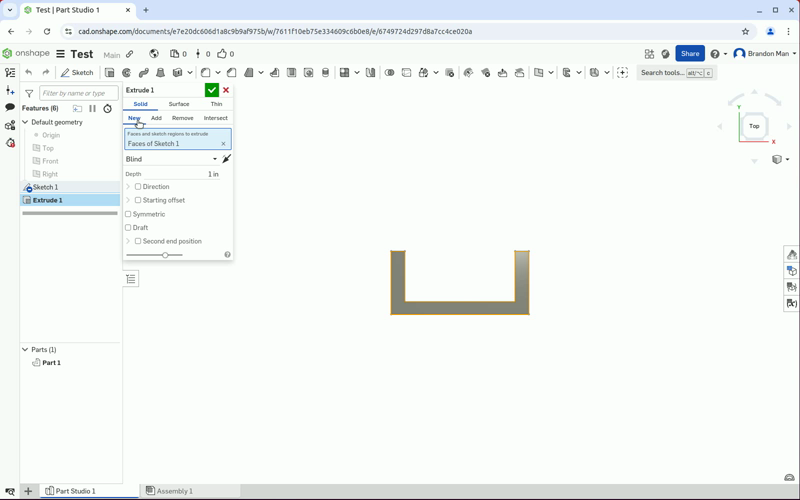
click(137, 120)
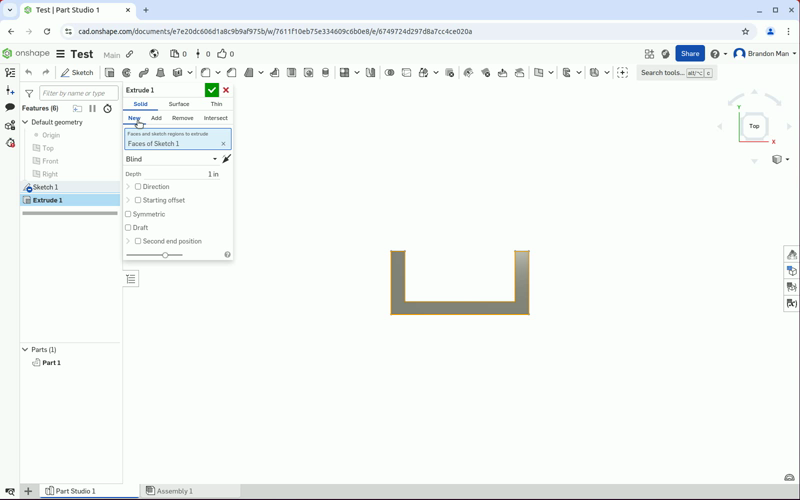
key(tab, 4)
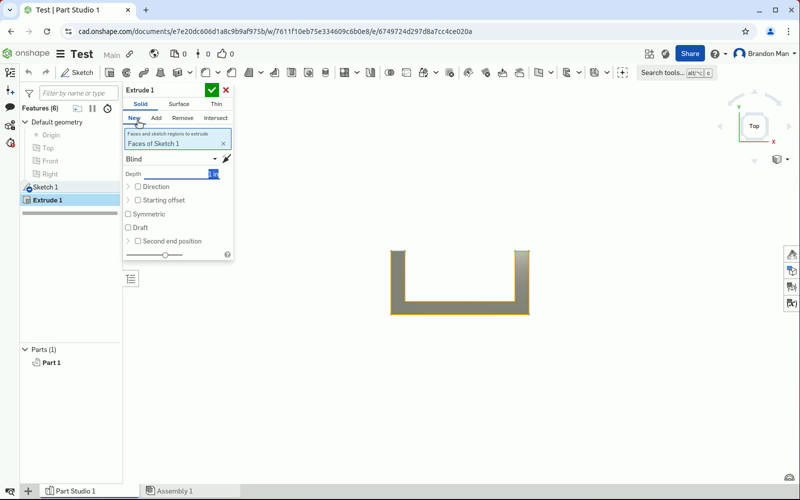
text(0.241)
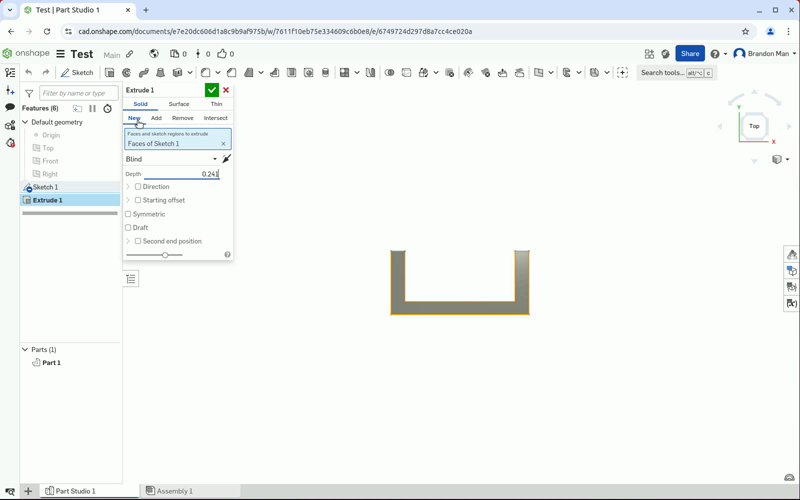
key(enter)
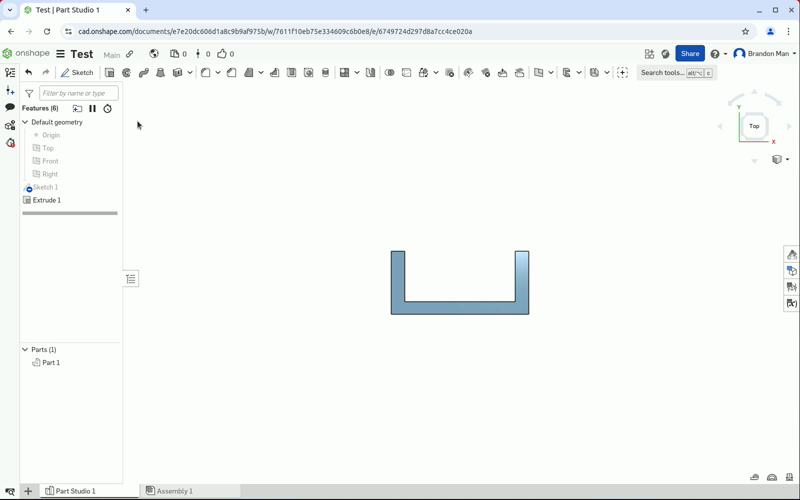
key(shift+h)
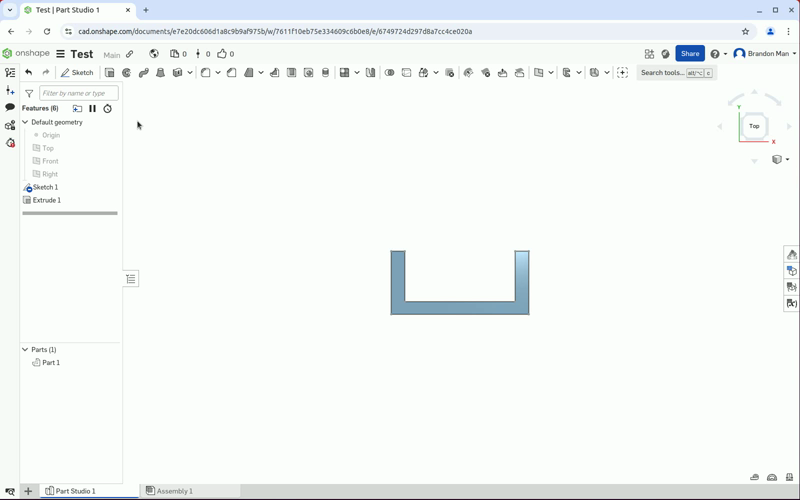
key(shift+h)
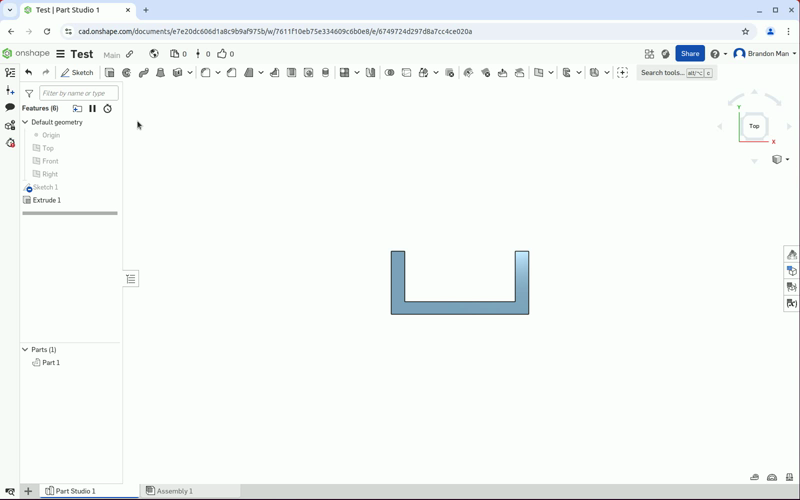
mouse_move(73, 189)
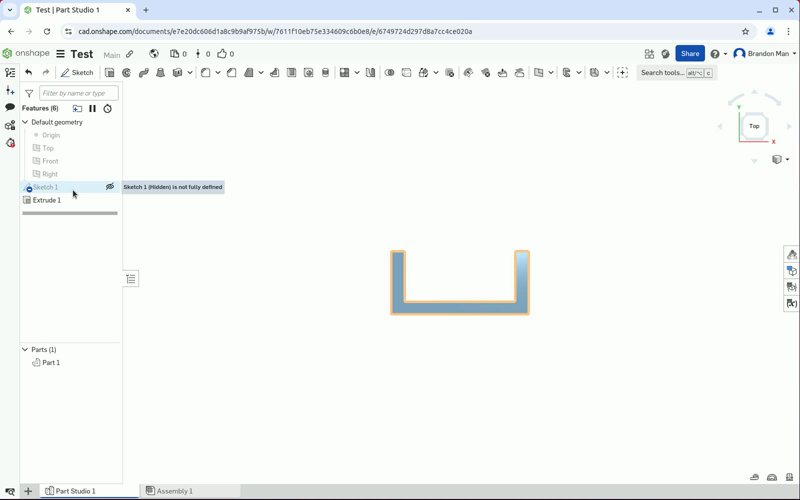
click(73, 189)
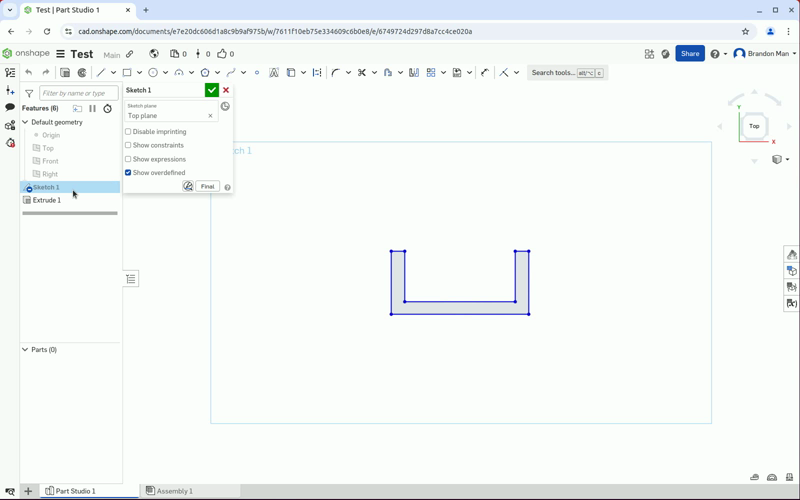
mouse_move(229, 92)
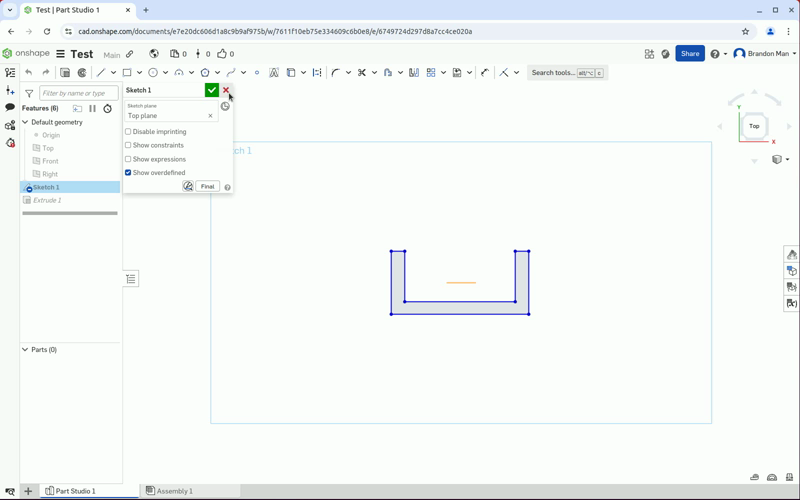
click(229, 92)
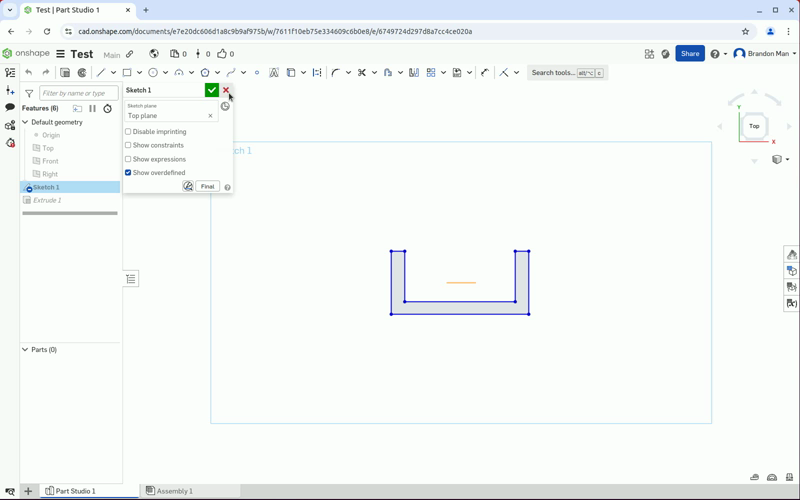
key(shift+s)
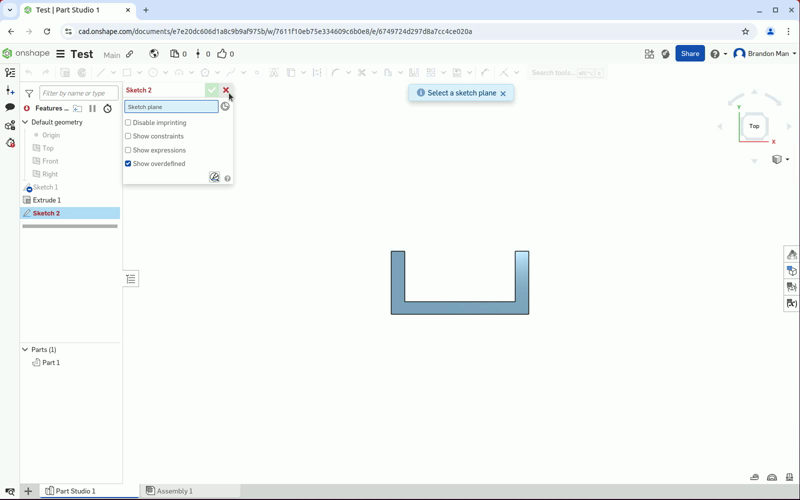
mouse_move(73, 150)
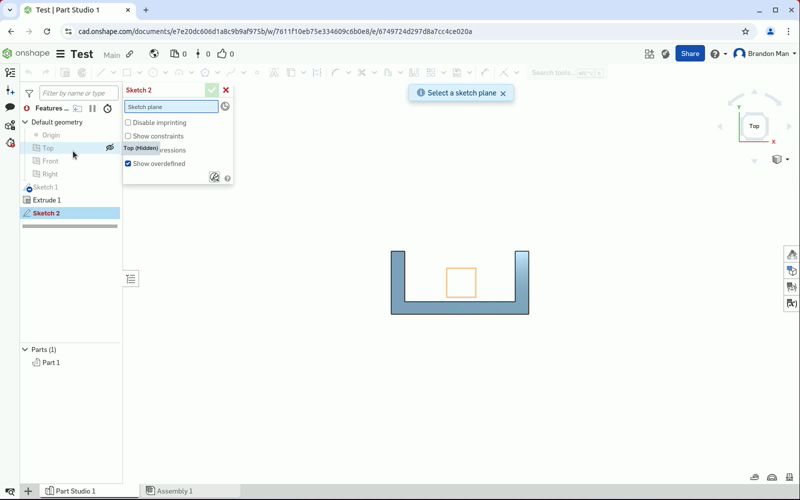
click(73, 150)
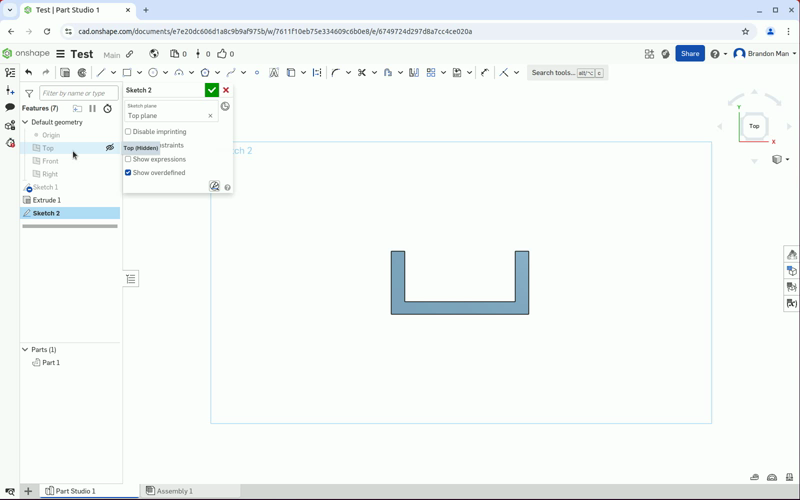
mouse_move(73, 352)
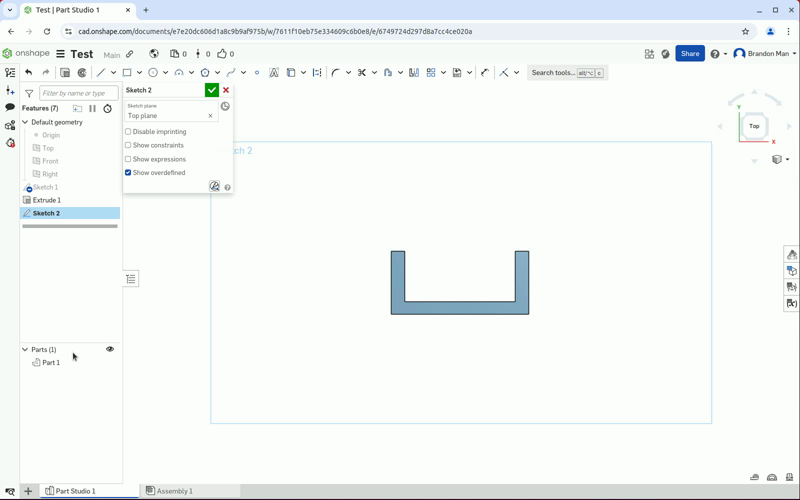
key(y)
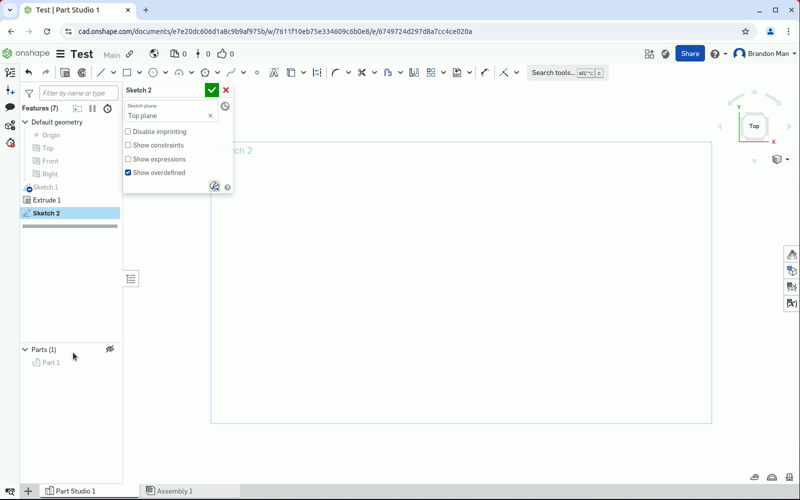
key(l)
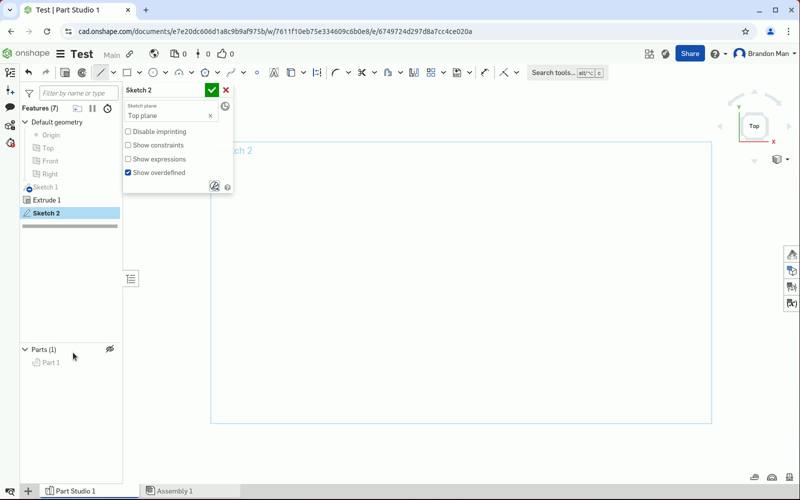
key_down(shift)
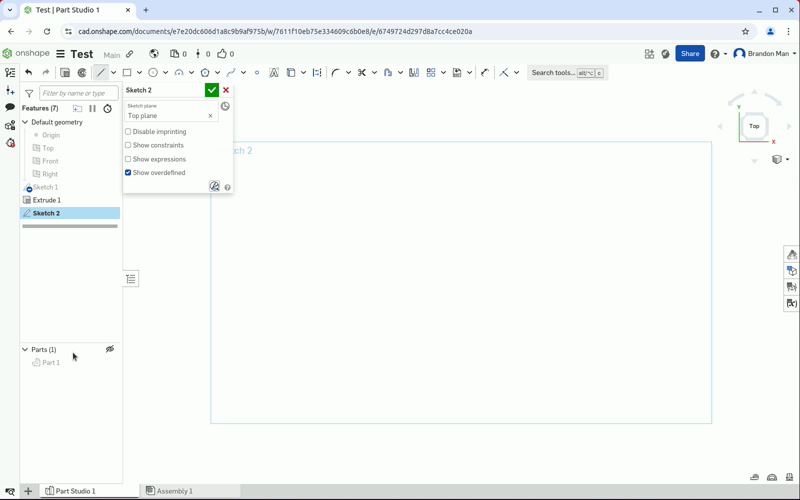
mouse_move(389, 316)
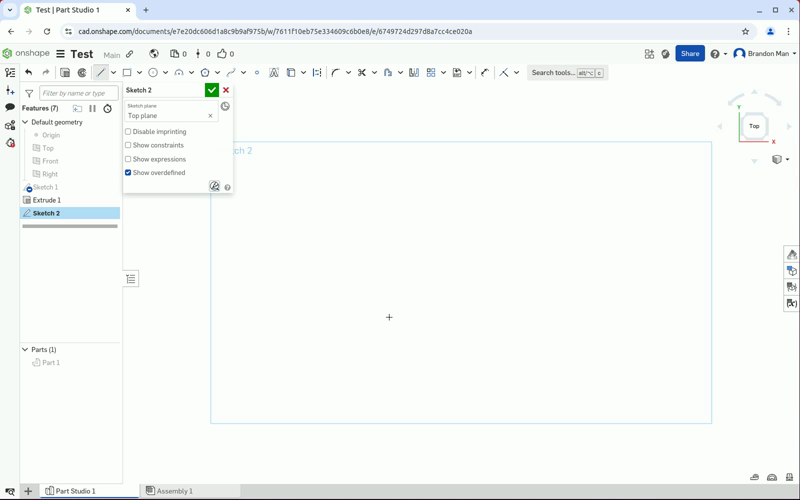
click(389, 316)
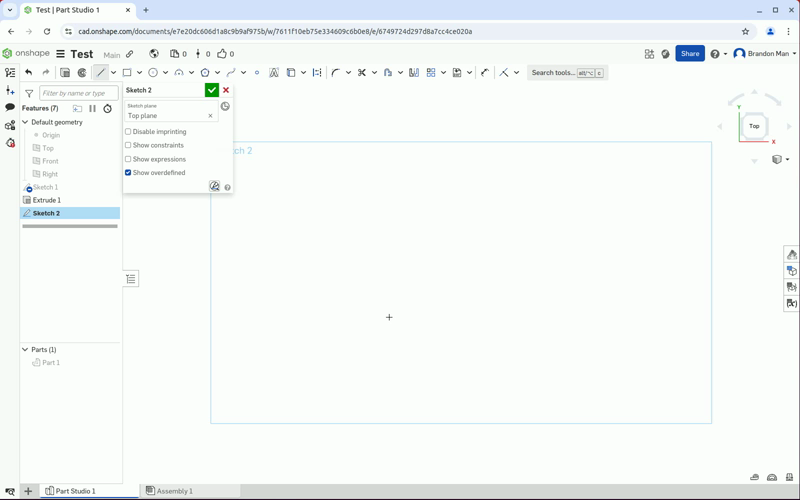
key_up(shift)
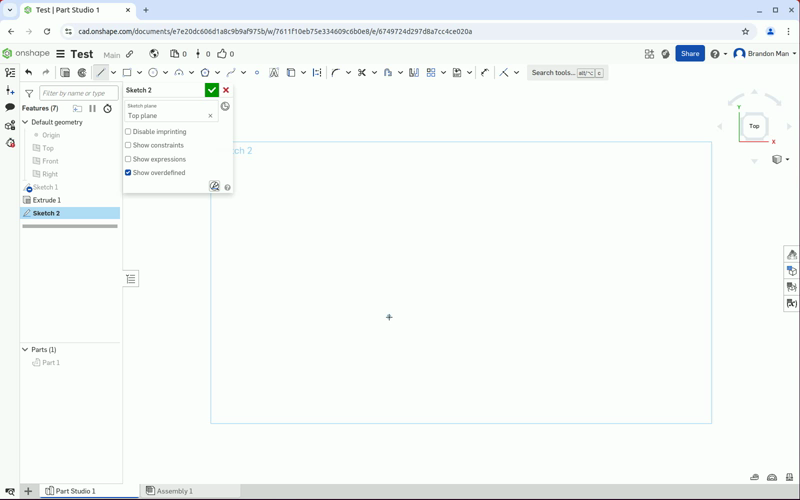
key_down(shift)
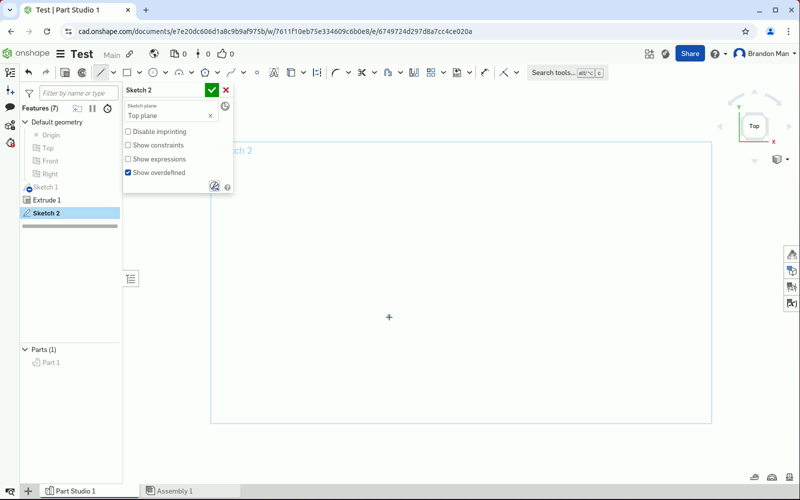
mouse_move(531, 316)
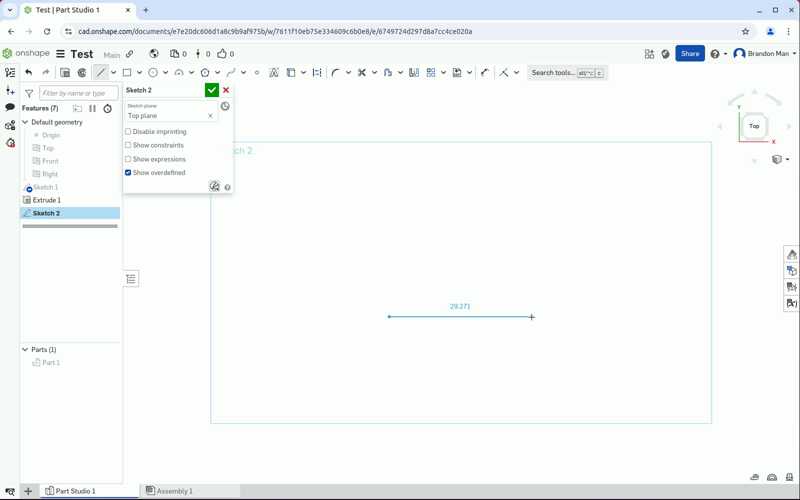
click(531, 316)
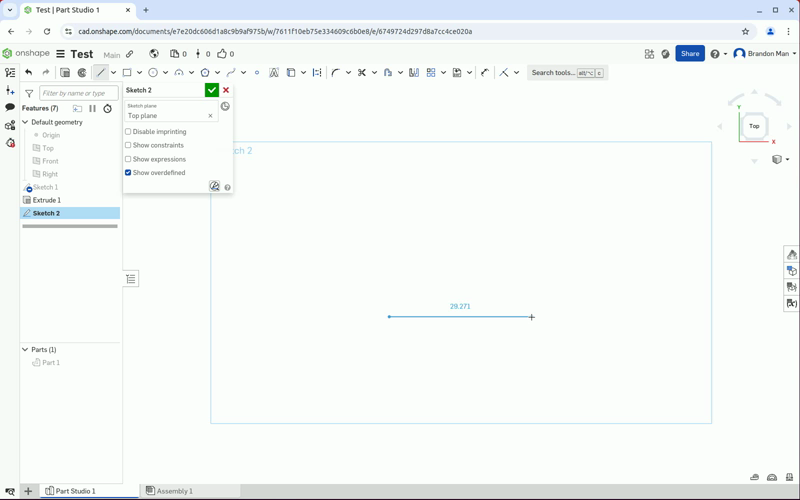
key_up(shift)
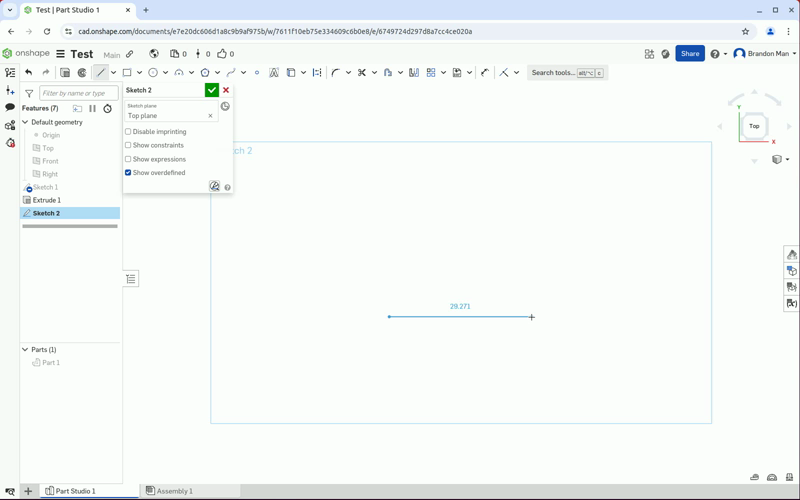
key_down(shift)
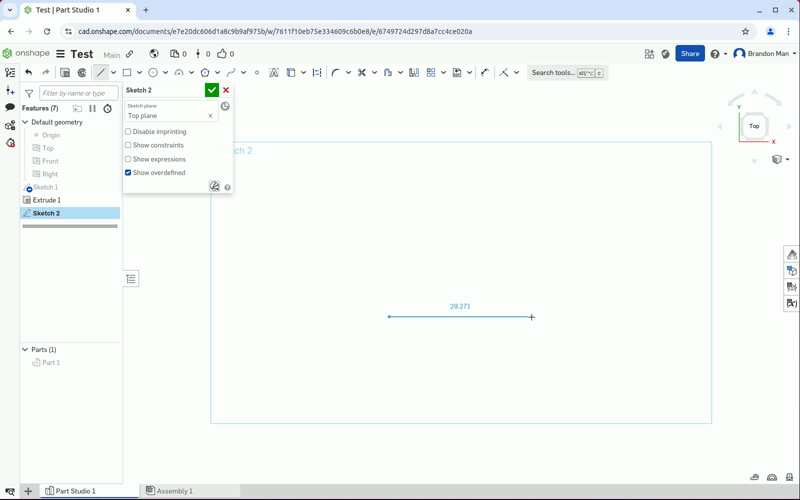
mouse_move(531, 250)
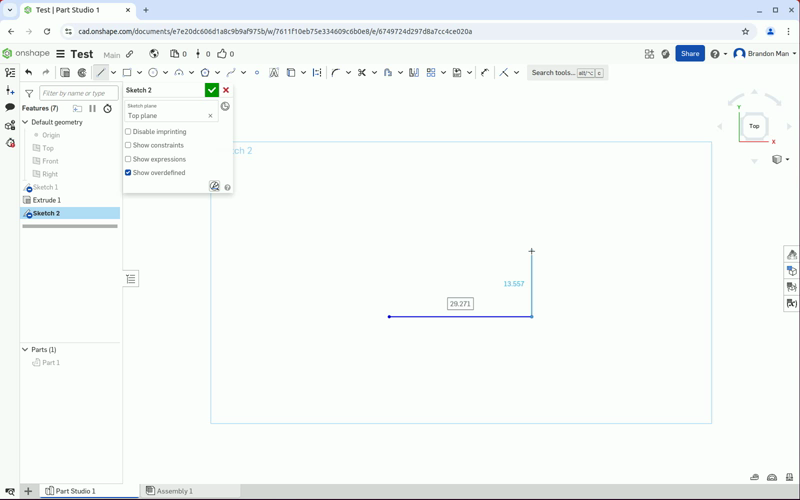
click(531, 250)
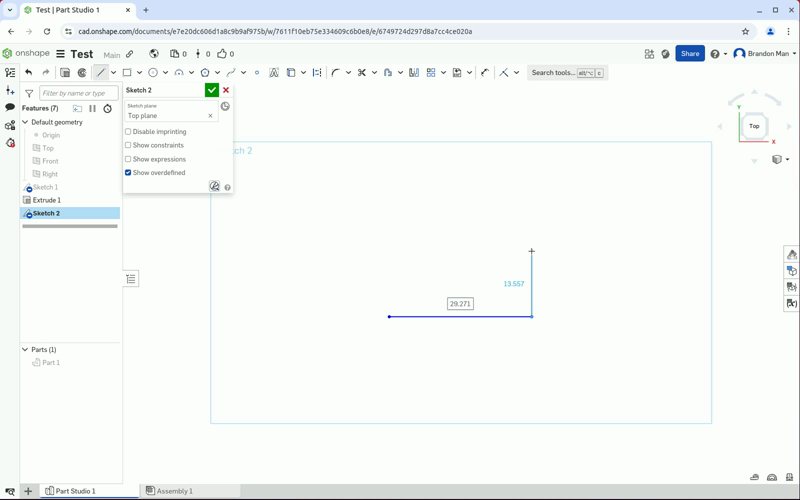
key_up(shift)
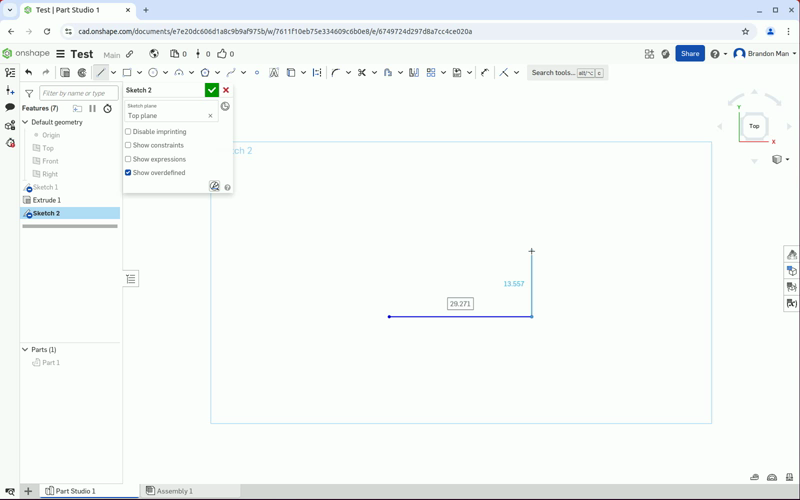
key_down(shift)
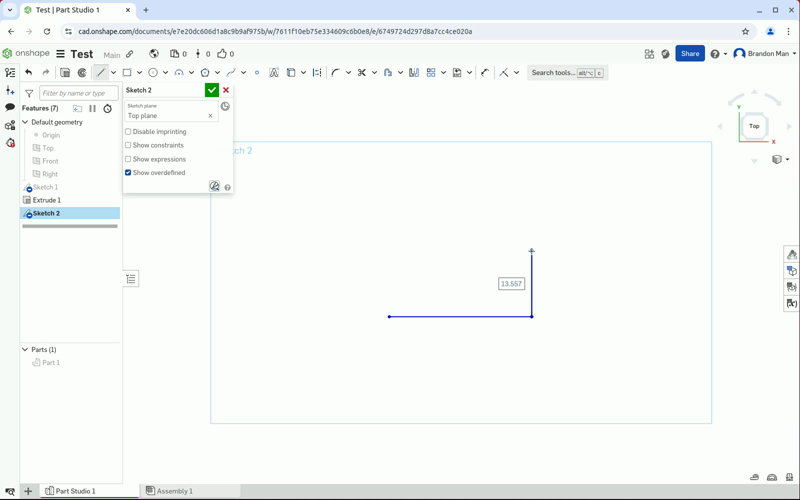
mouse_move(561, 250)
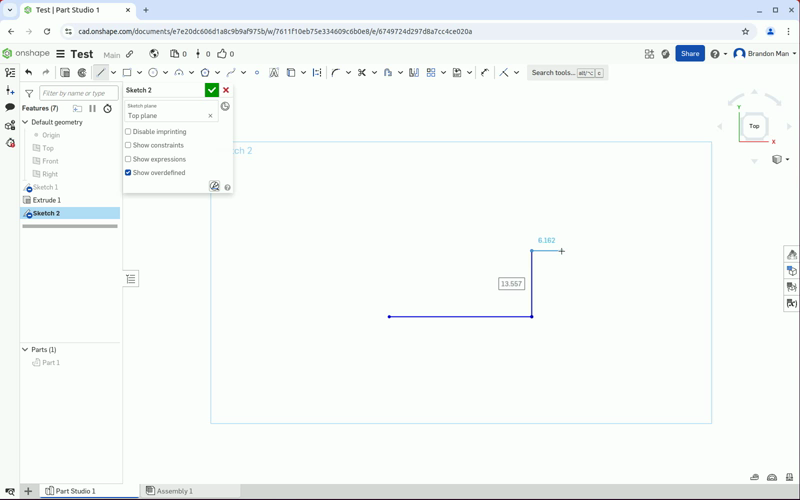
mouse_move(528, 250)
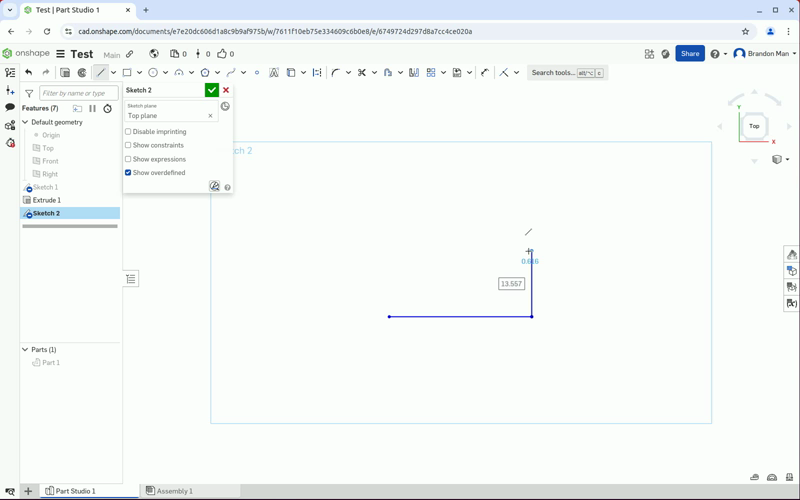
scroll(6)
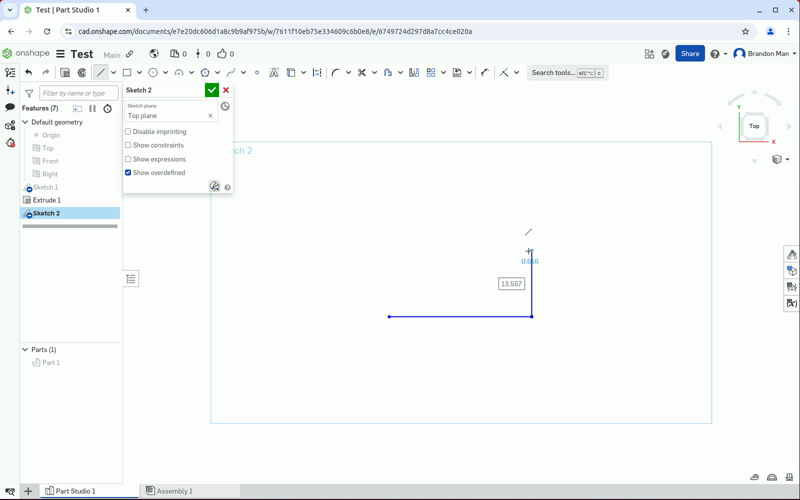
scroll(6)
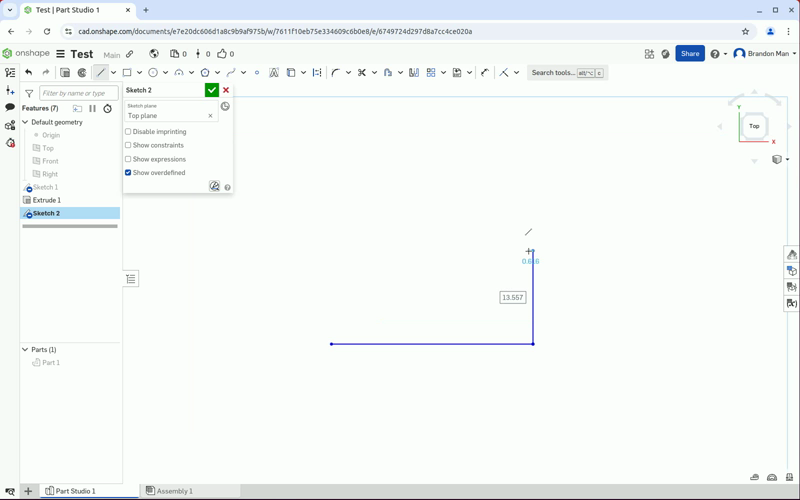
scroll(6)
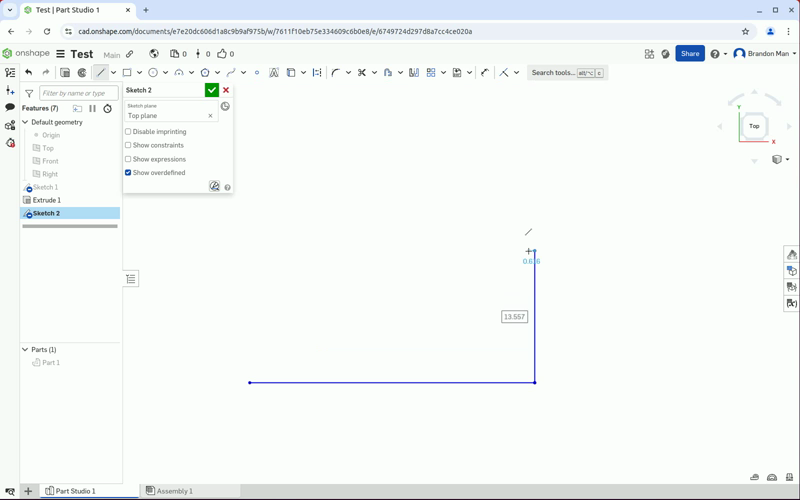
scroll(6)
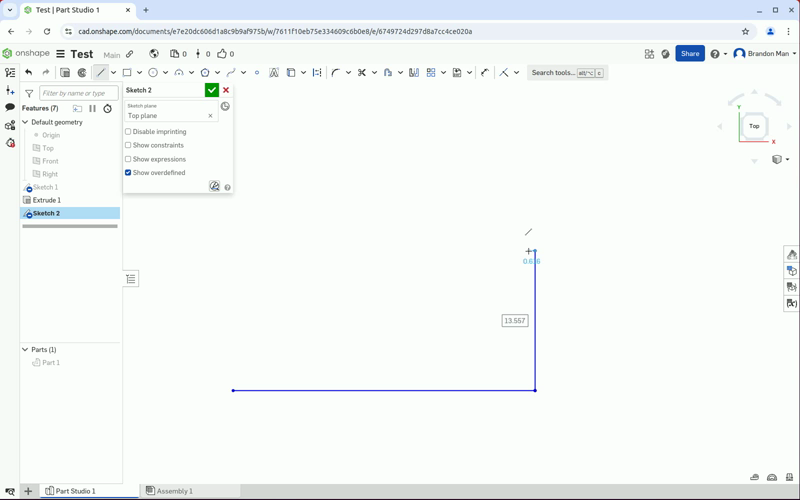
scroll(6)
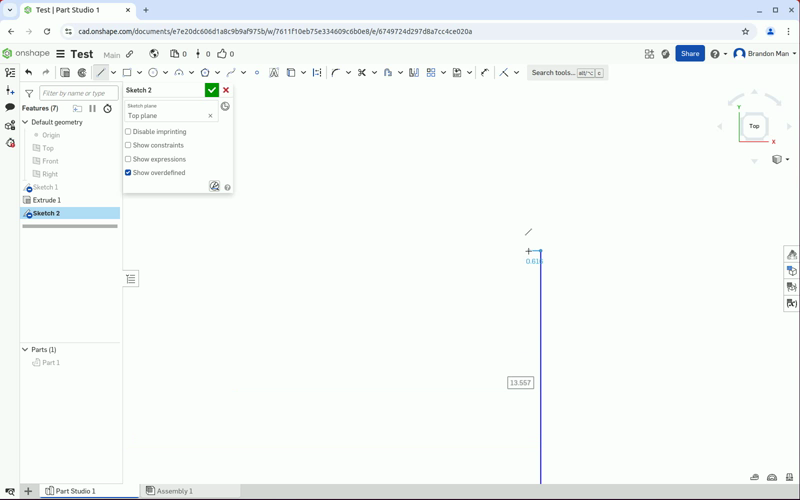
scroll(6)
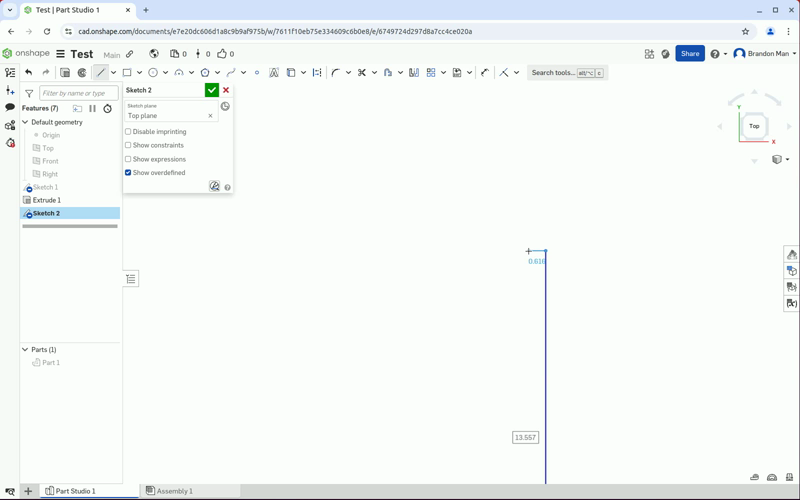
scroll(6)
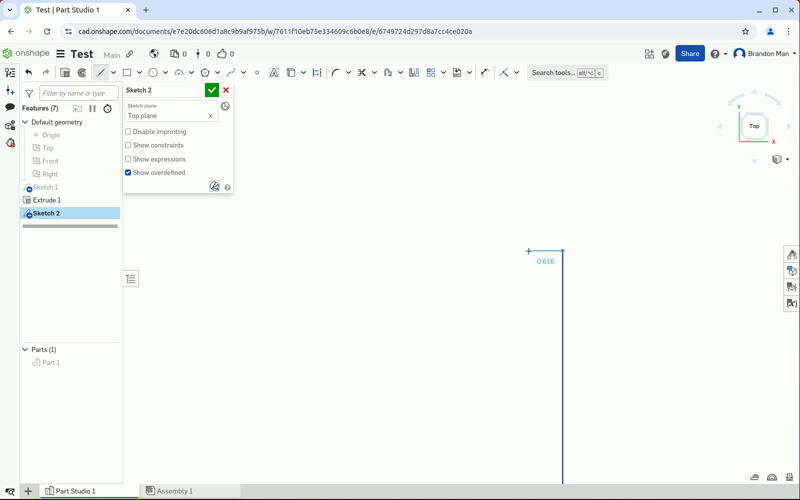
click(528, 250)
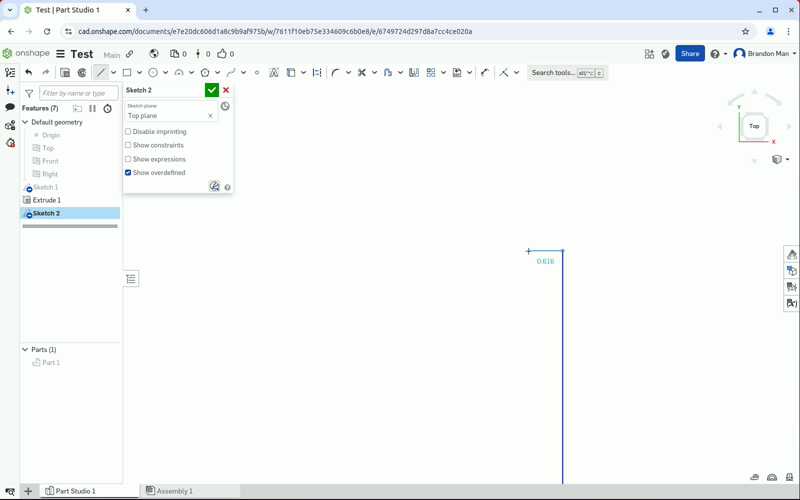
scroll(-6)
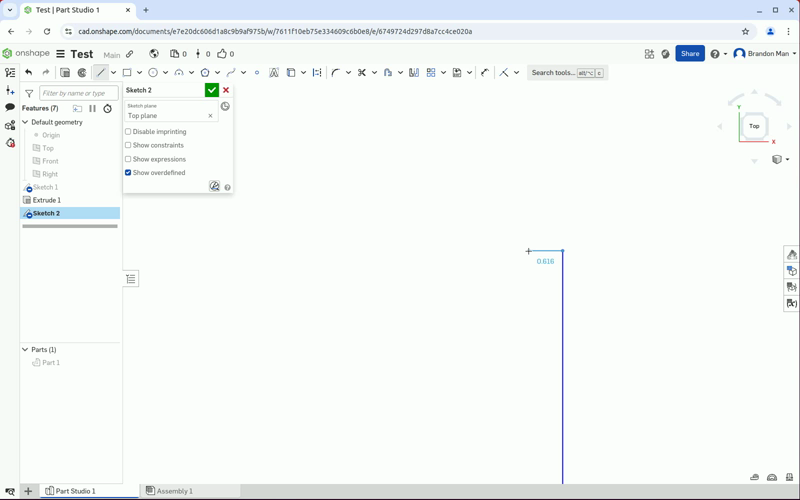
scroll(-6)
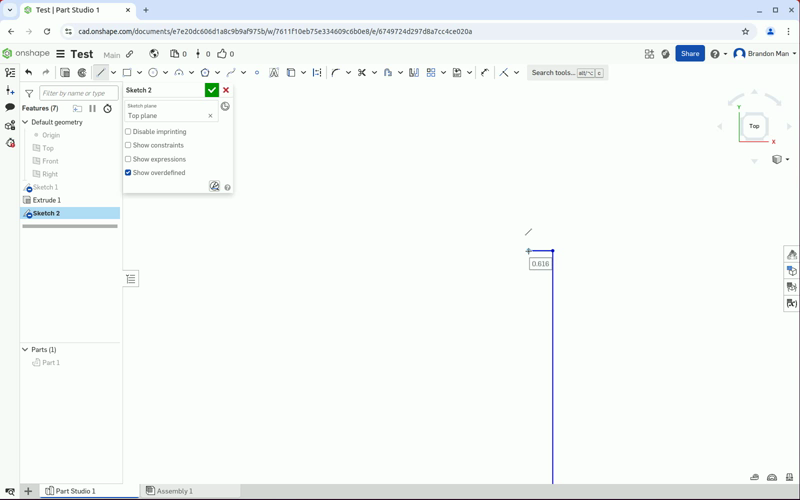
scroll(-6)
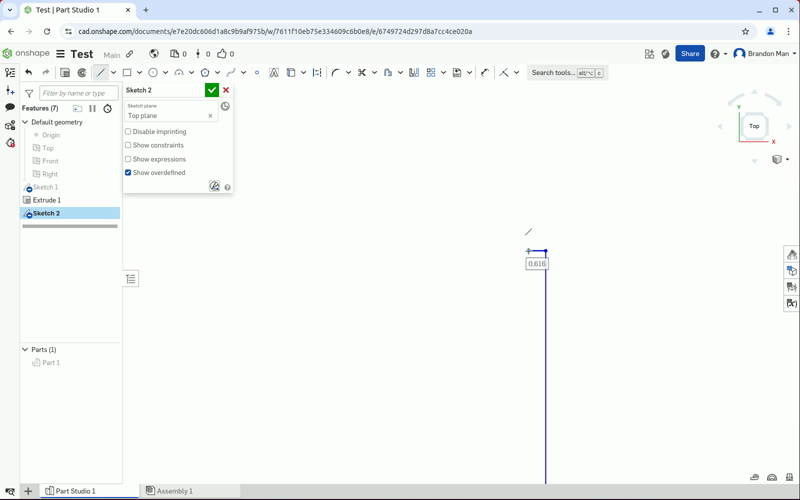
scroll(-6)
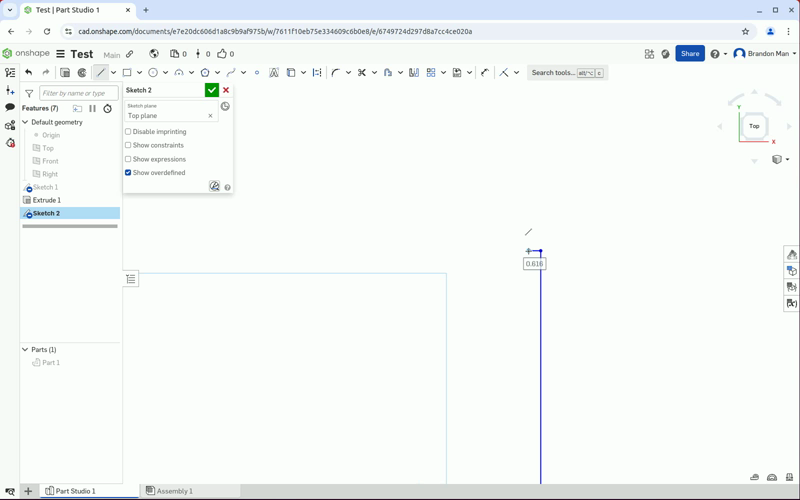
scroll(-6)
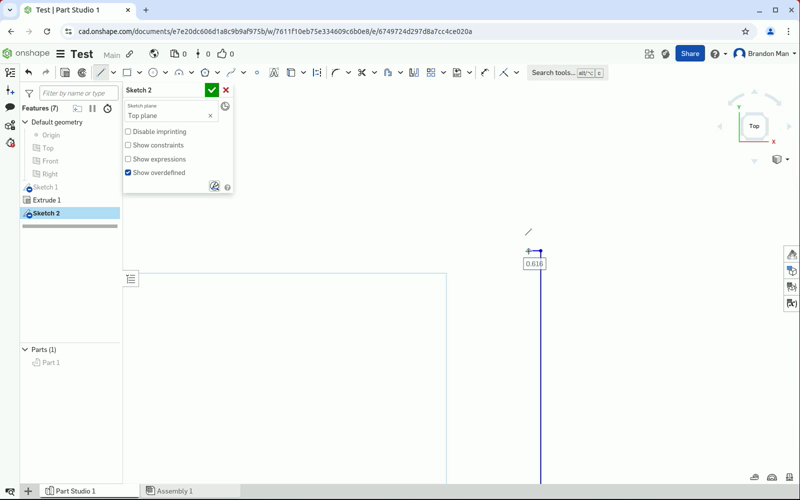
scroll(-6)
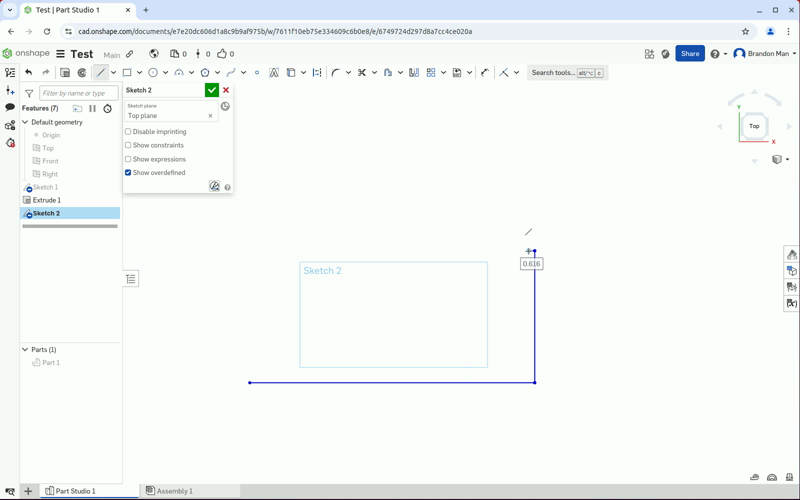
scroll(-6)
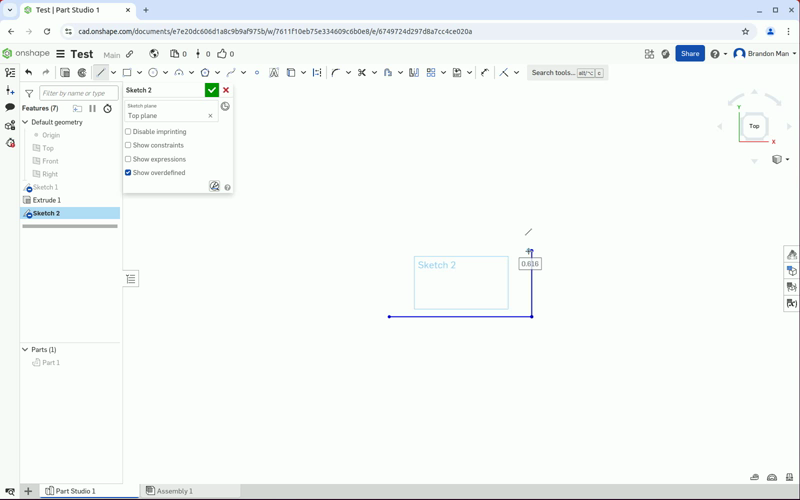
key_up(shift)
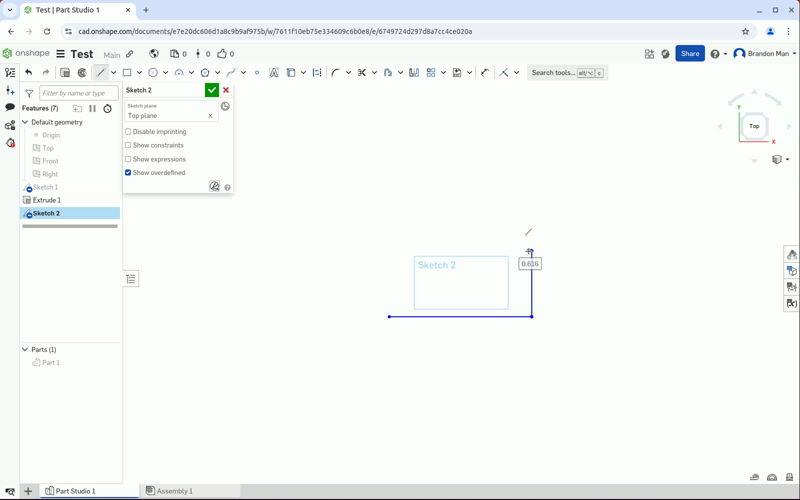
key_down(shift)
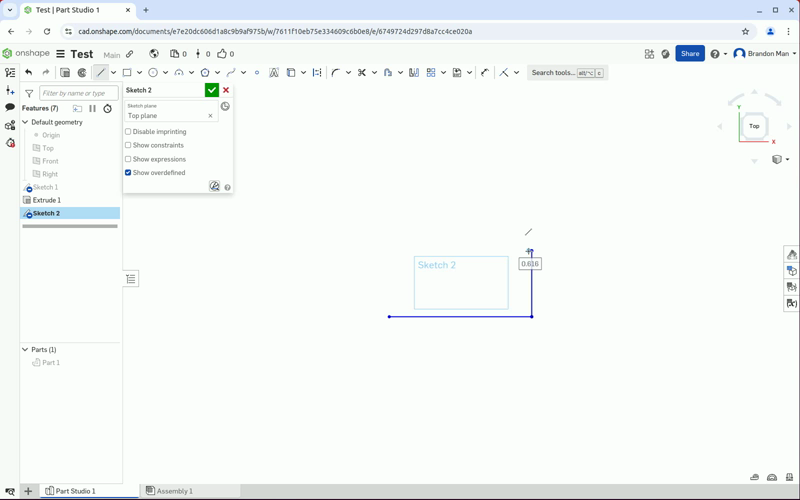
mouse_move(528, 313)
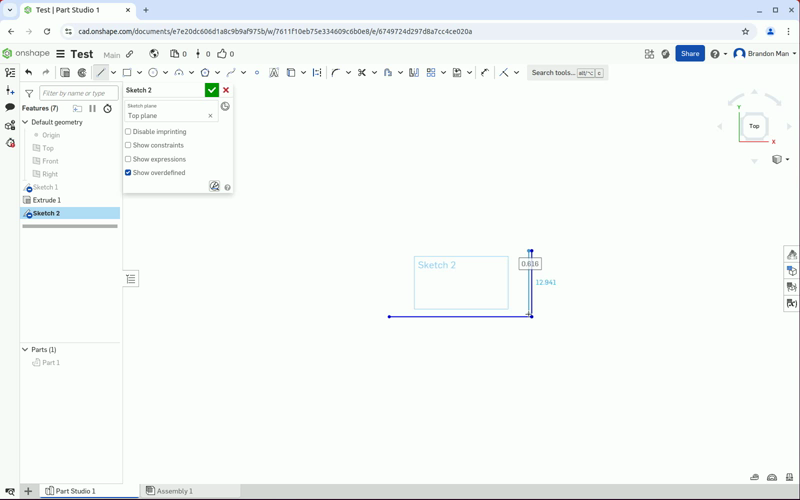
scroll(6)
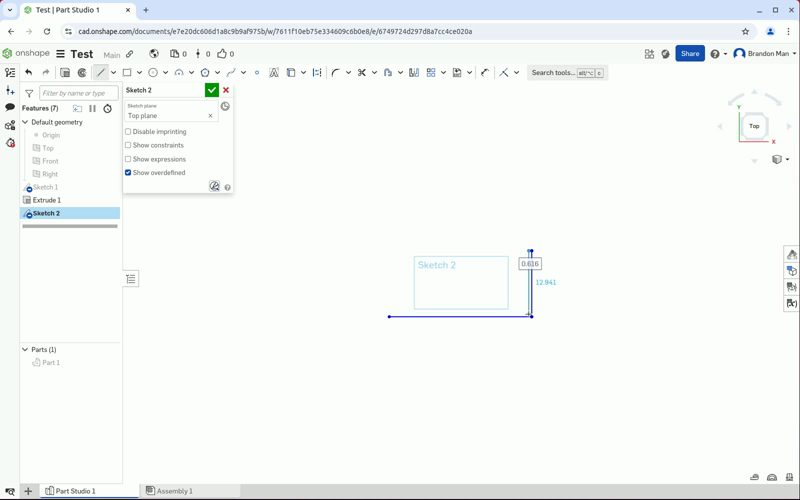
scroll(6)
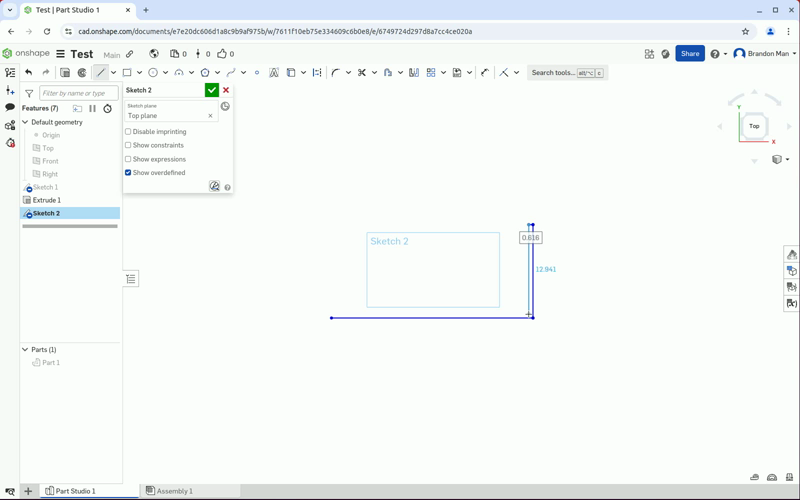
scroll(6)
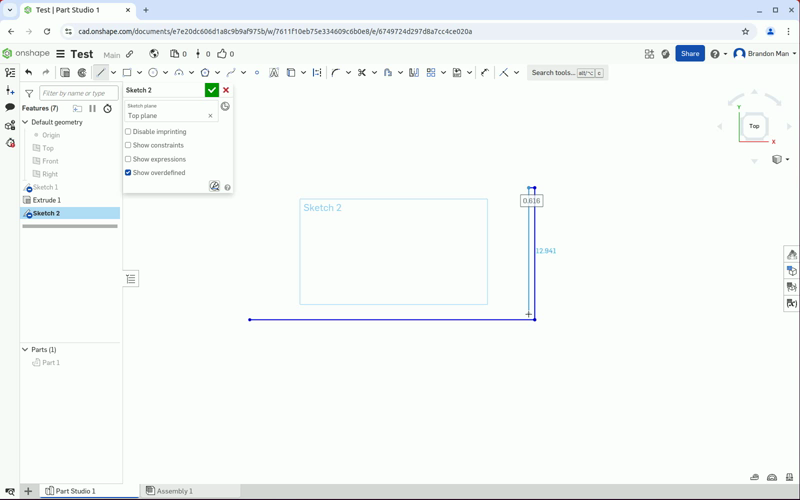
scroll(6)
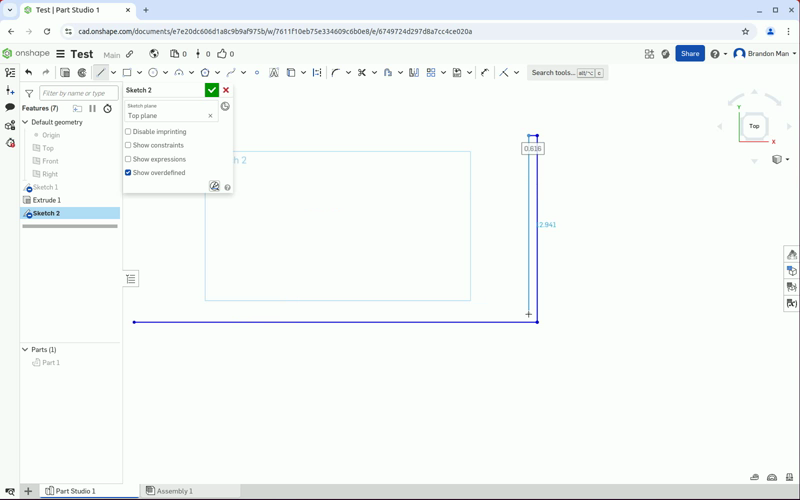
scroll(6)
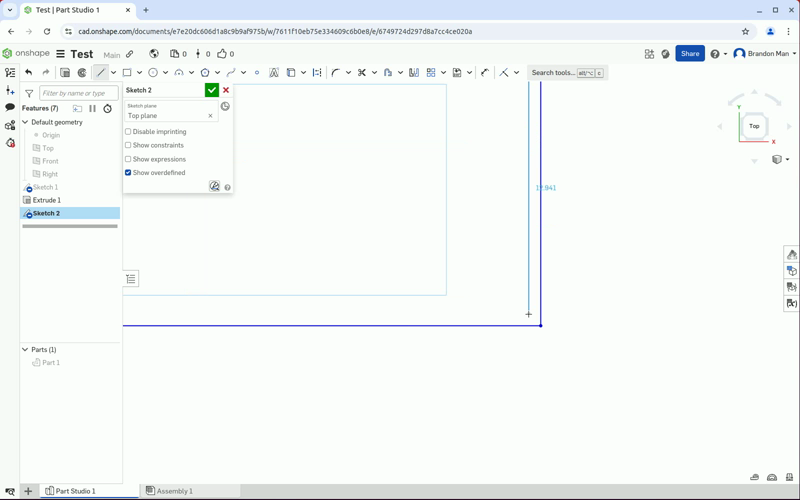
scroll(6)
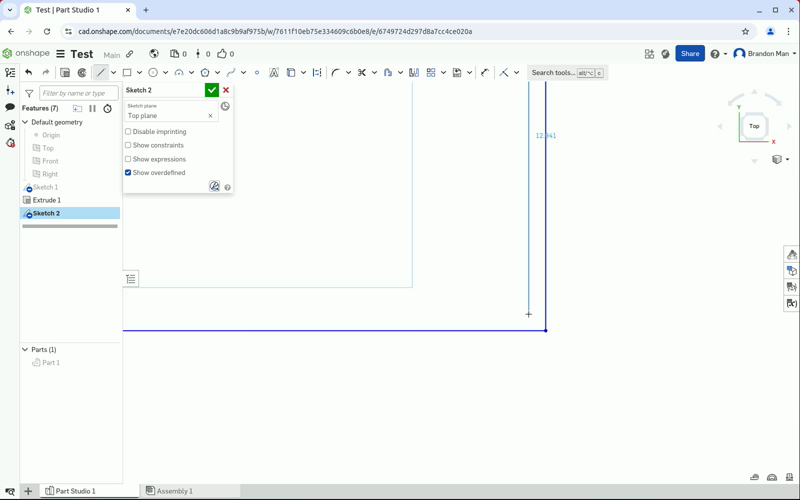
scroll(6)
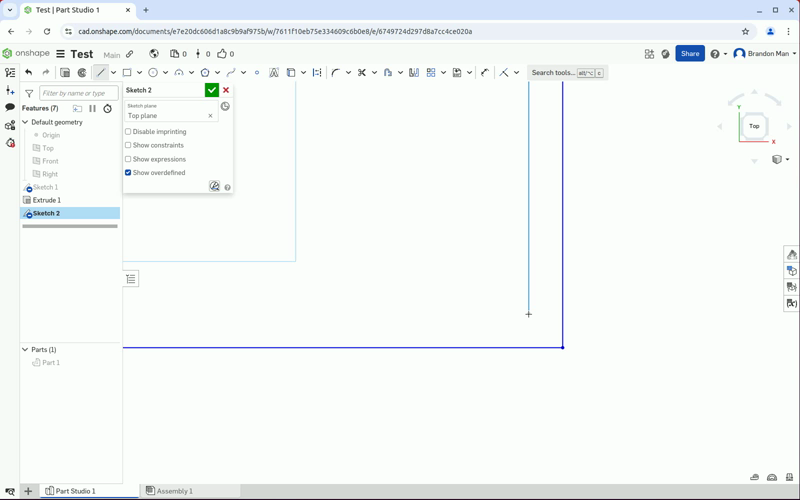
click(528, 313)
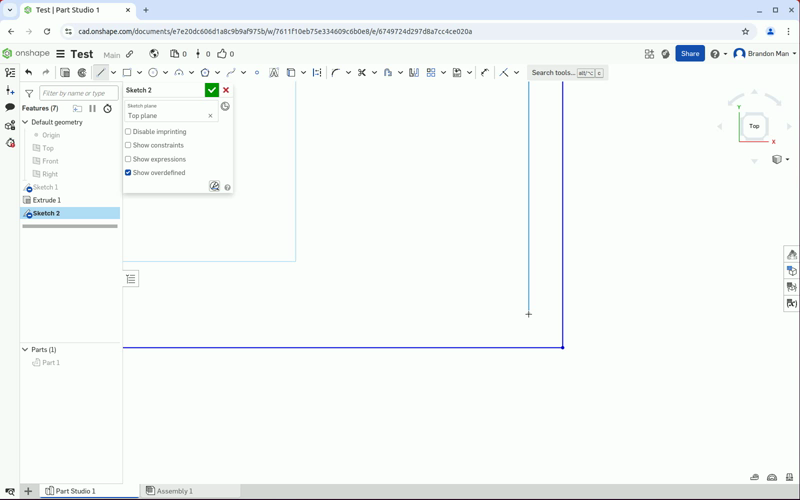
scroll(-6)
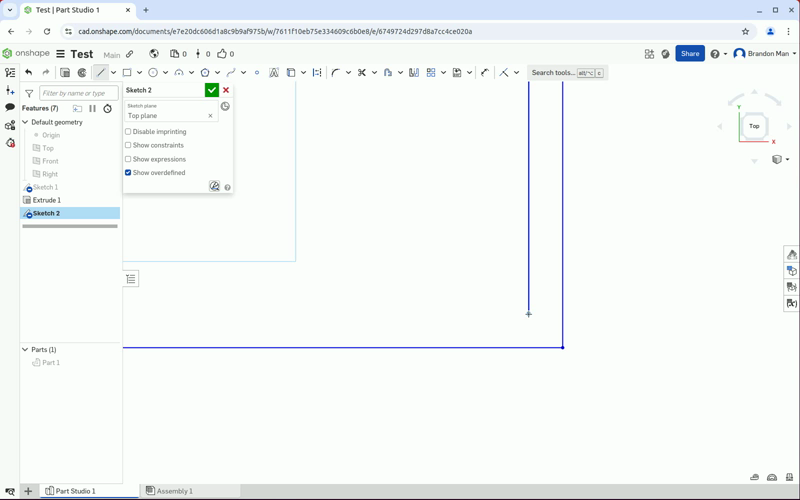
scroll(-6)
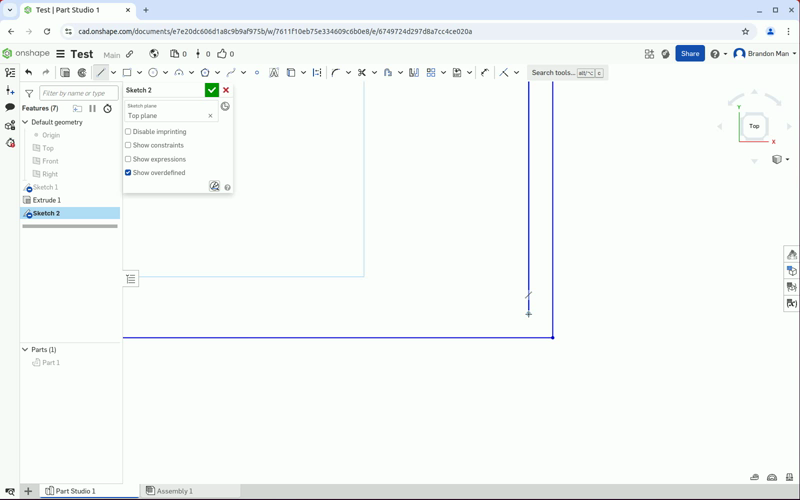
scroll(-6)
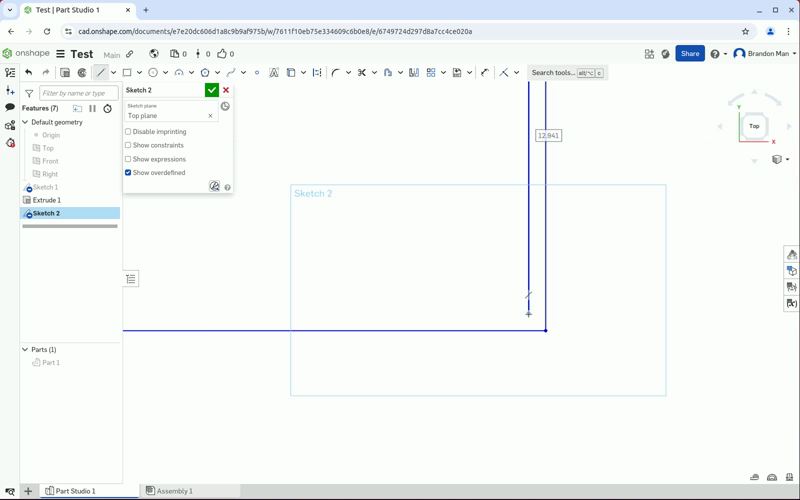
scroll(-6)
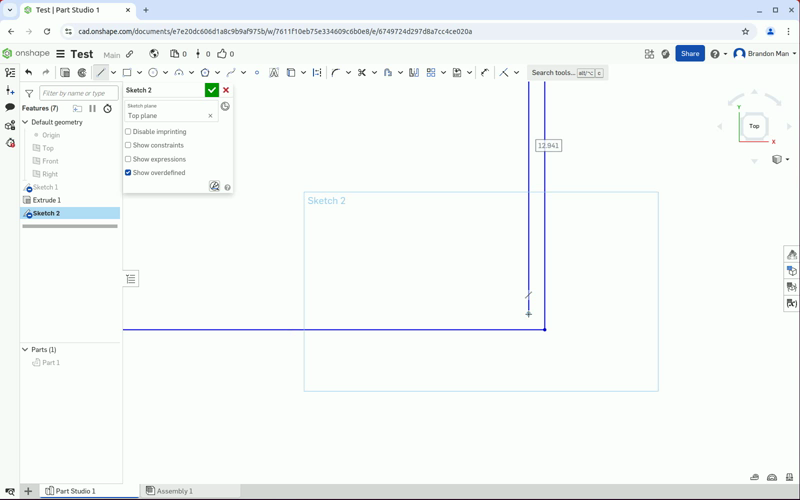
scroll(-6)
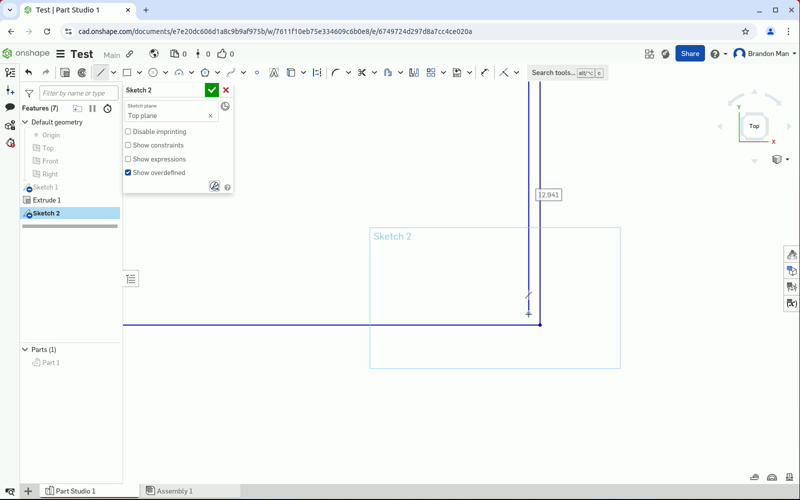
scroll(-6)
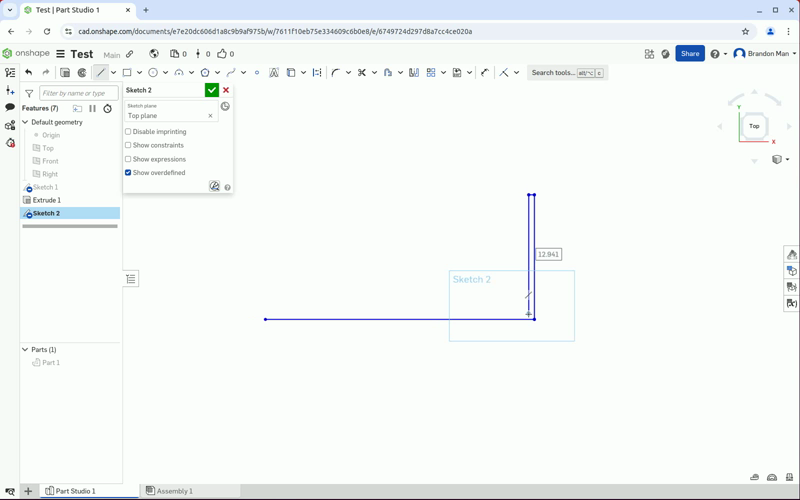
scroll(-6)
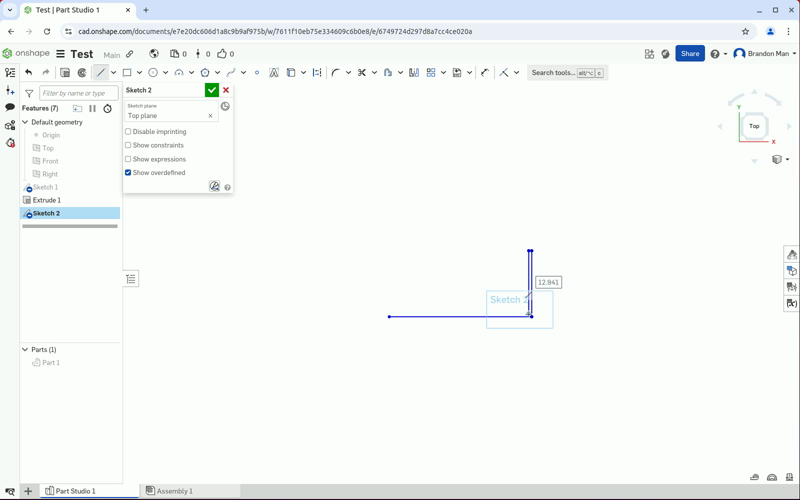
key_up(shift)
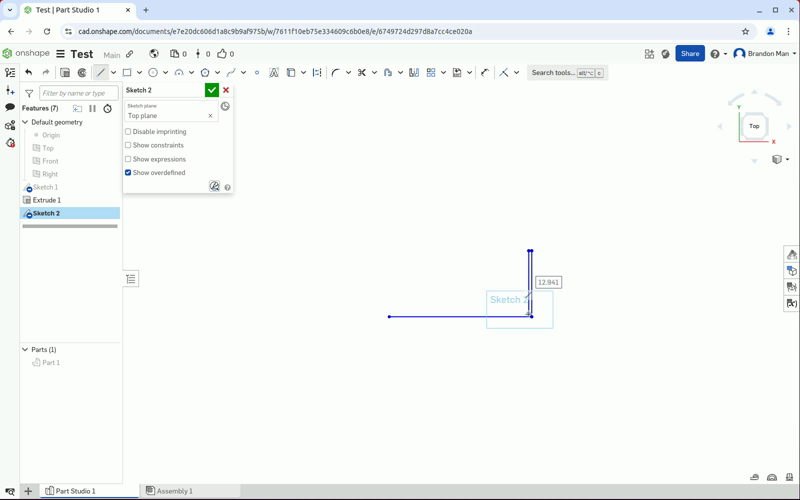
key_down(shift)
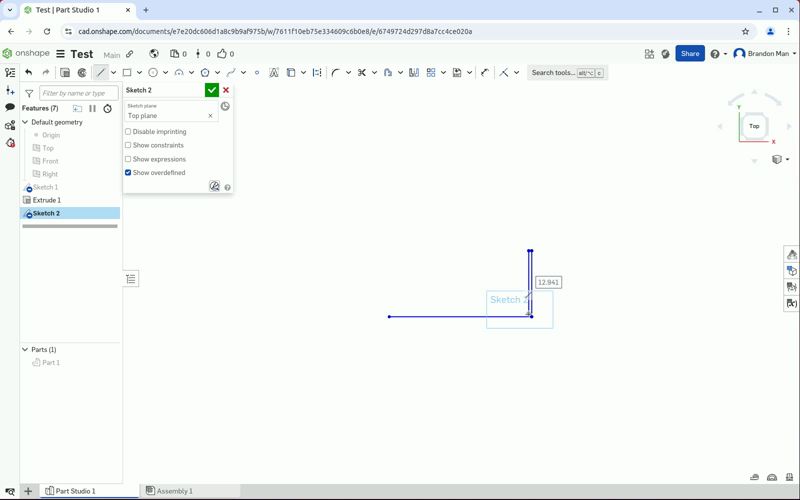
mouse_move(392, 313)
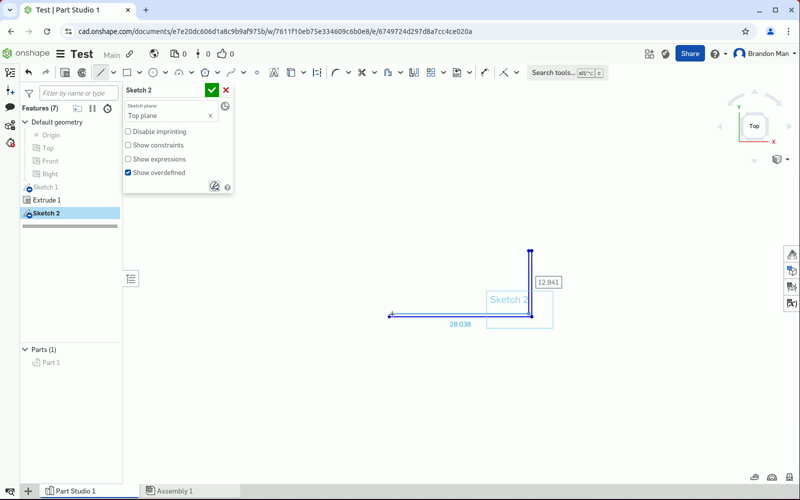
scroll(6)
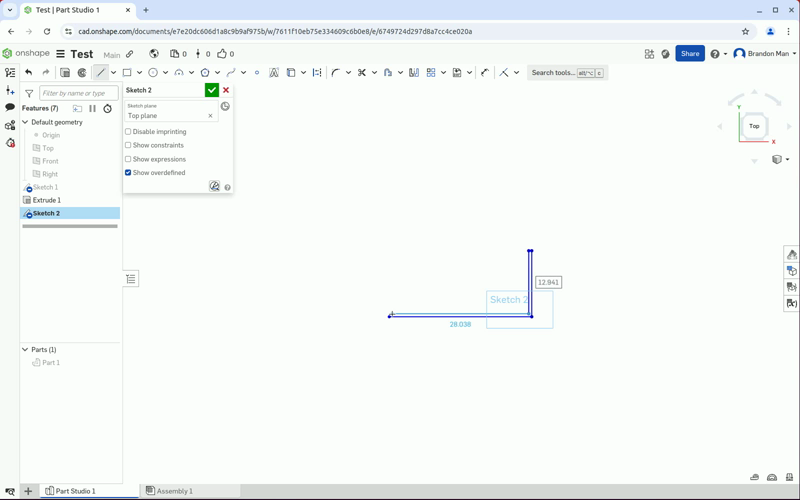
scroll(6)
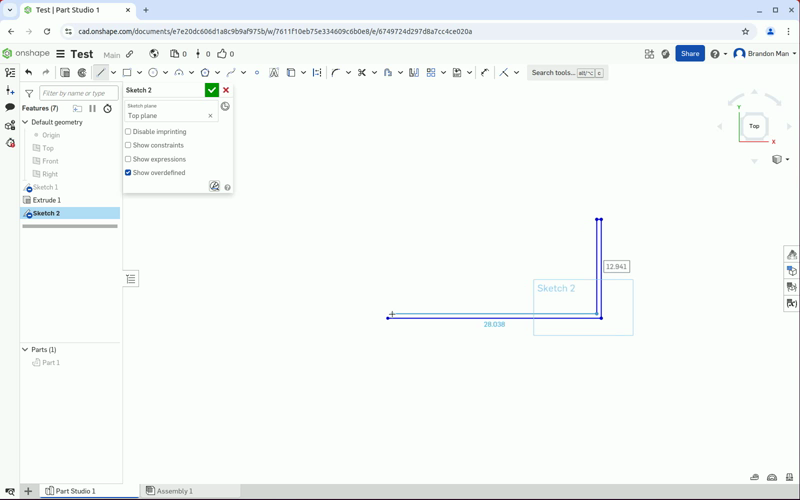
scroll(6)
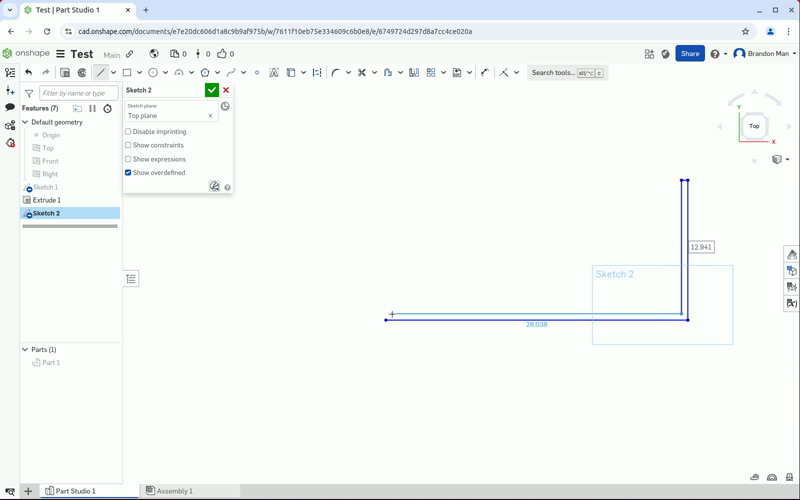
scroll(6)
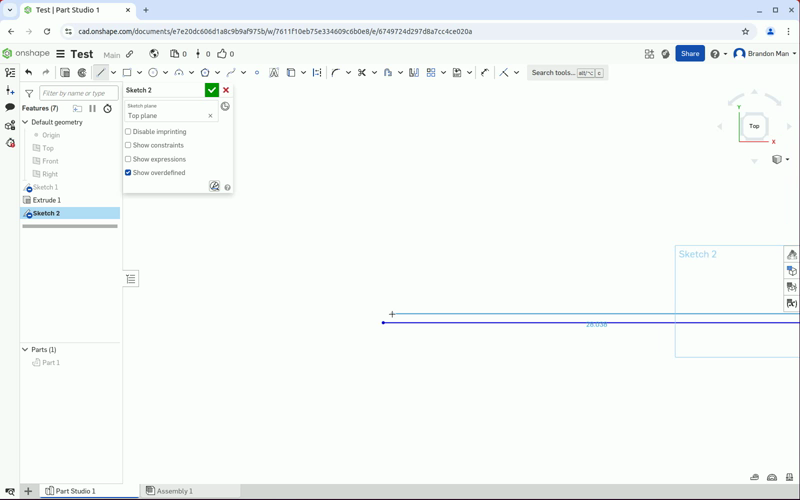
scroll(6)
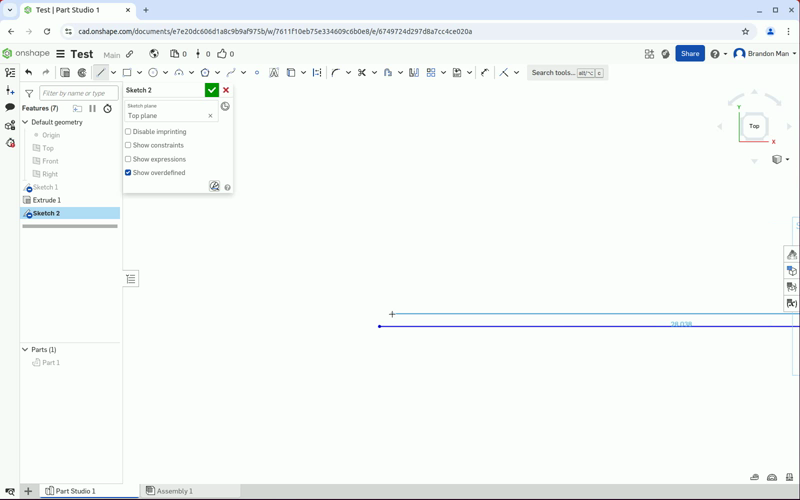
scroll(6)
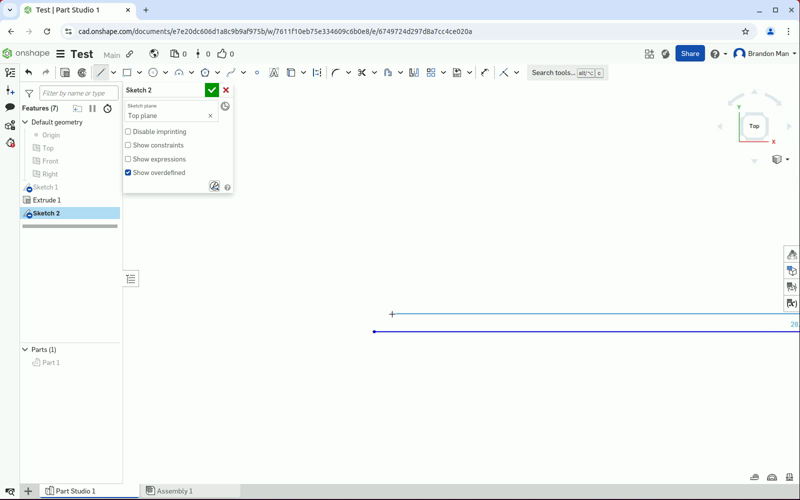
scroll(6)
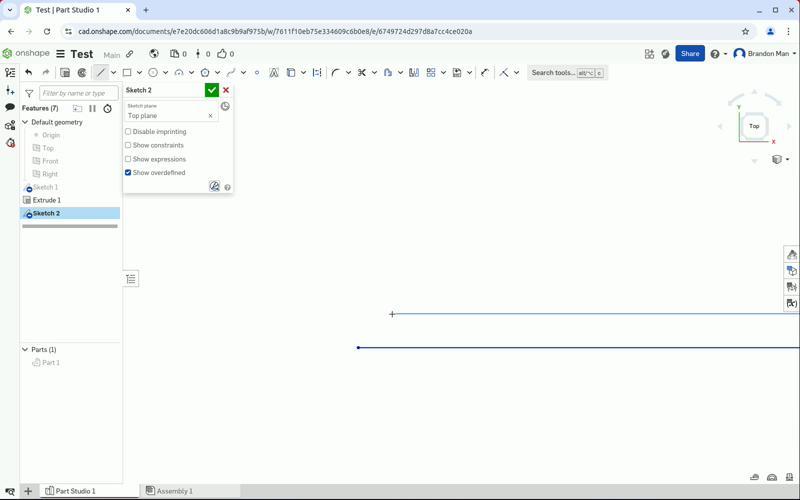
click(392, 313)
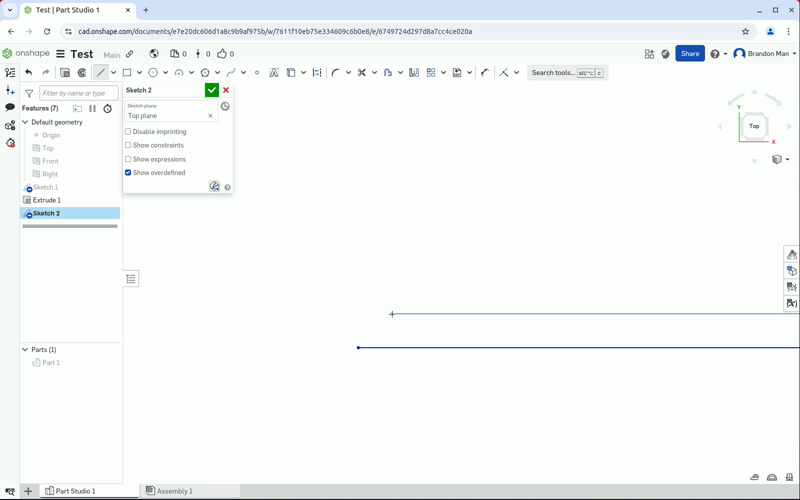
scroll(-6)
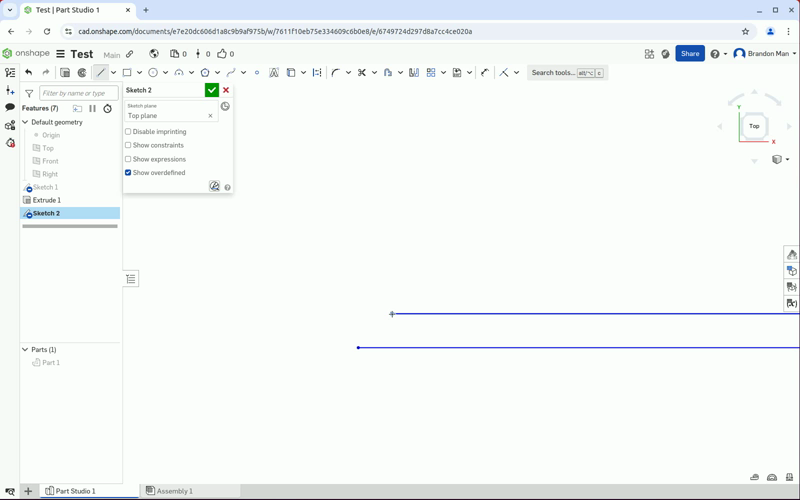
scroll(-6)
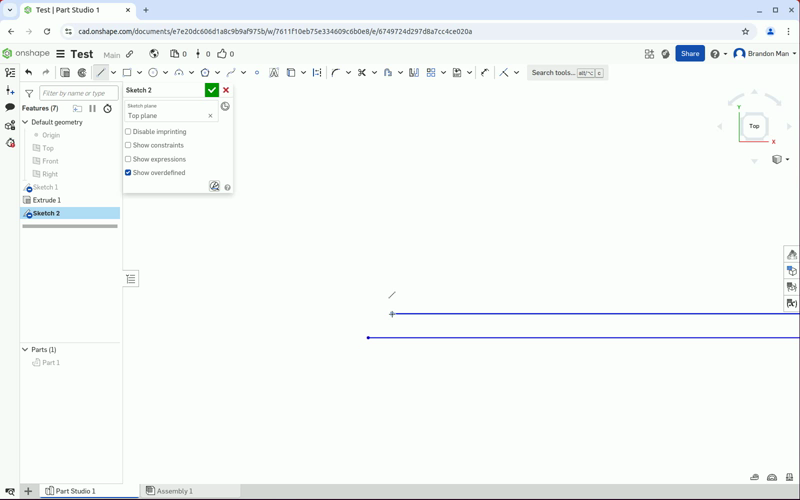
scroll(-6)
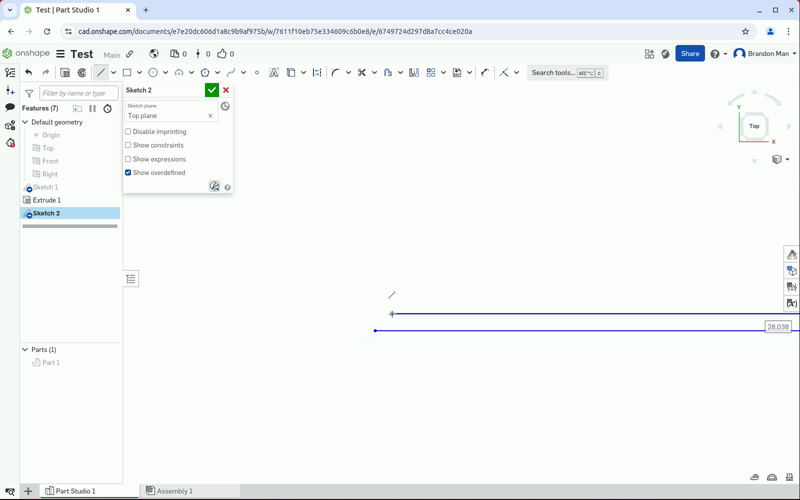
scroll(-6)
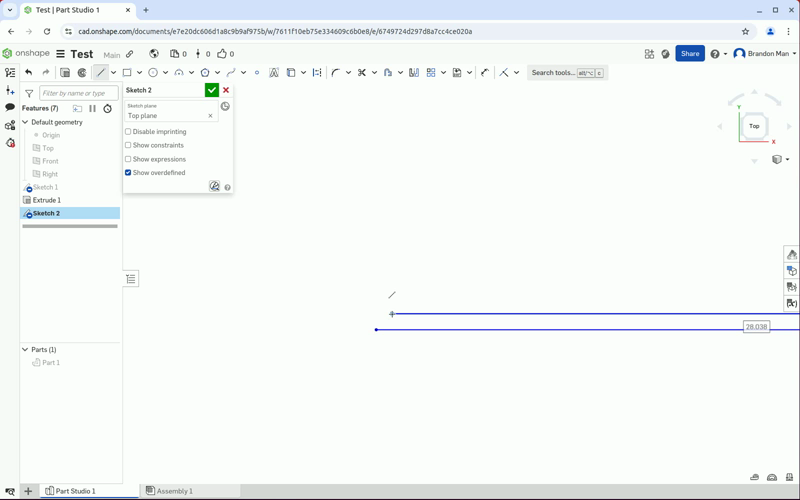
scroll(-6)
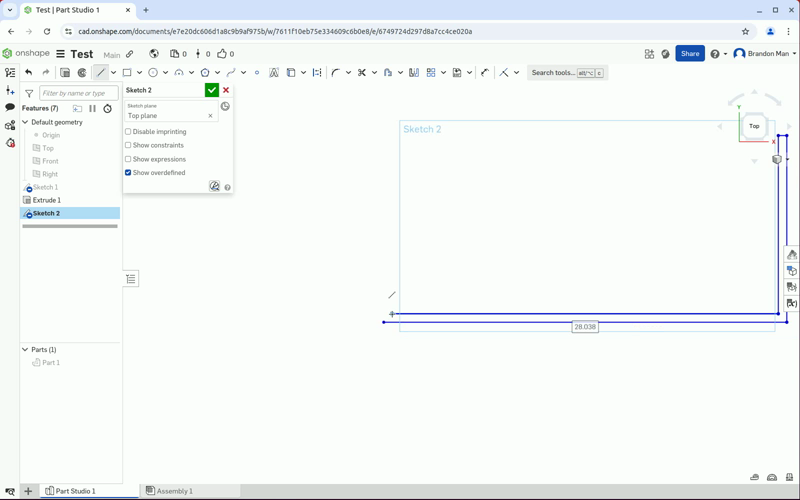
scroll(-6)
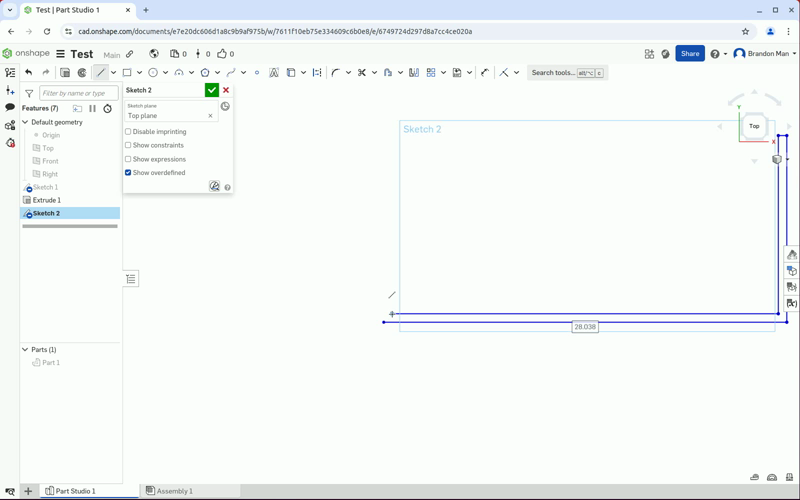
scroll(-6)
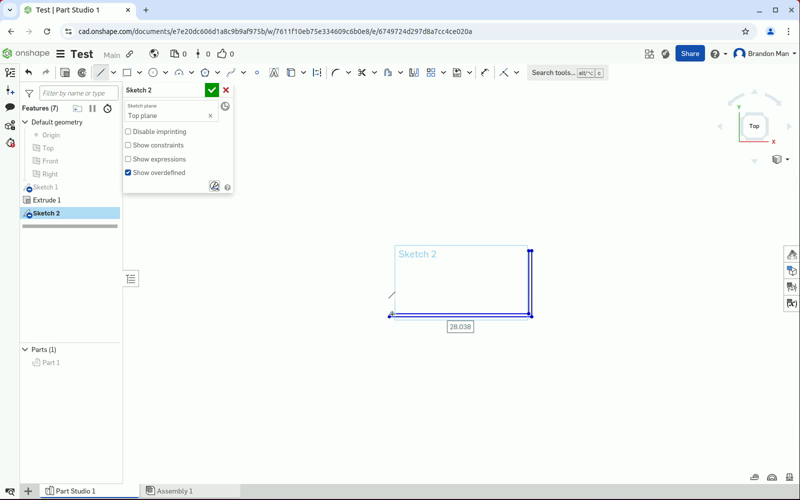
key_up(shift)
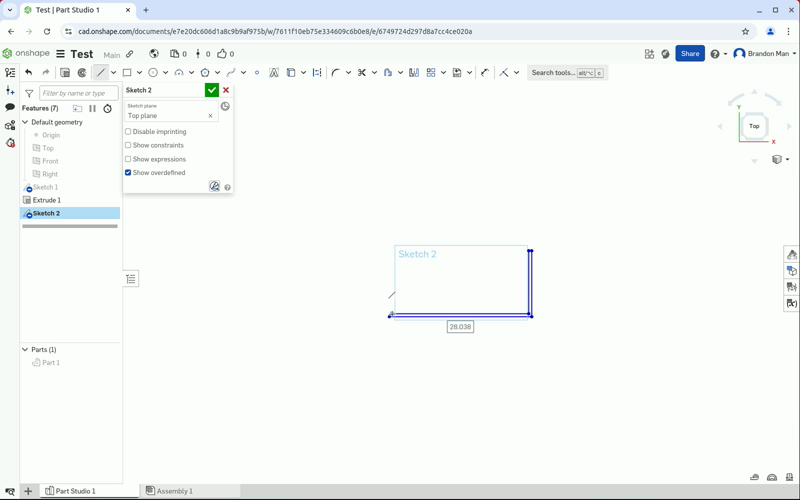
key_down(shift)
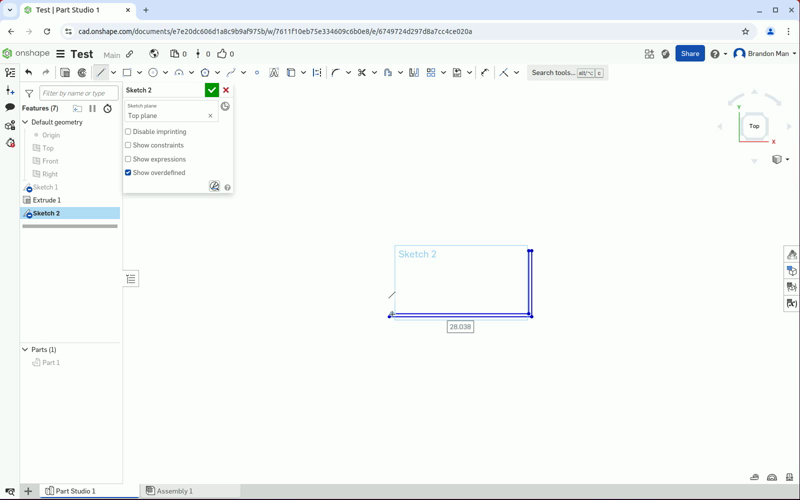
mouse_move(392, 250)
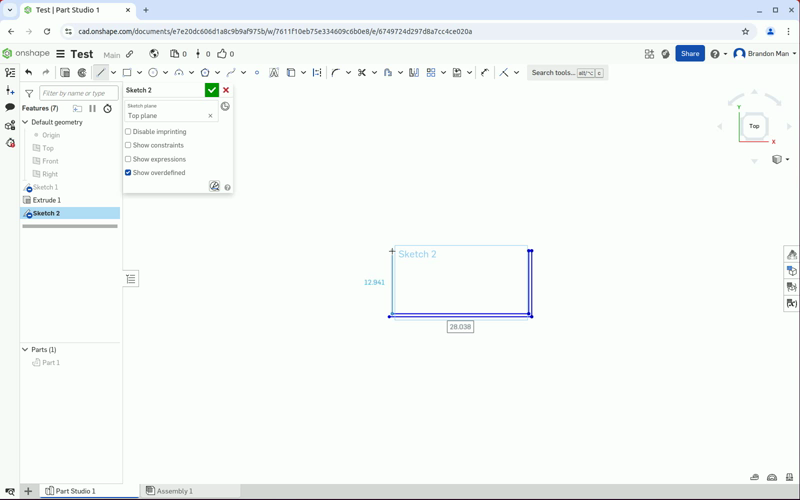
click(392, 250)
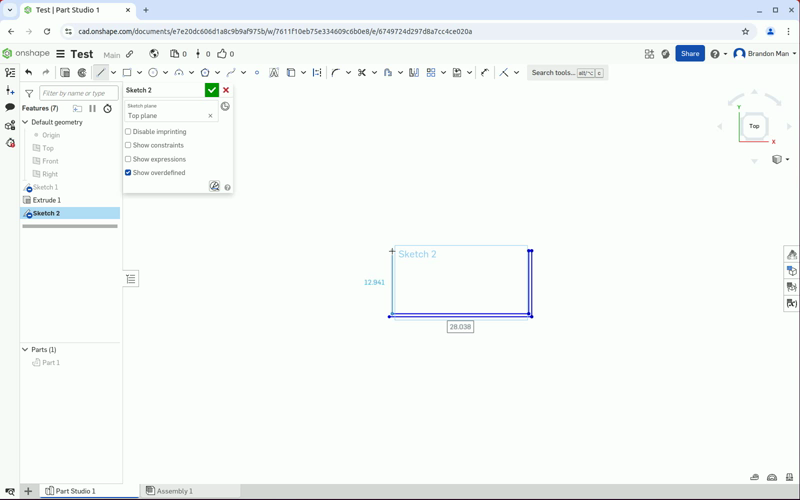
key_up(shift)
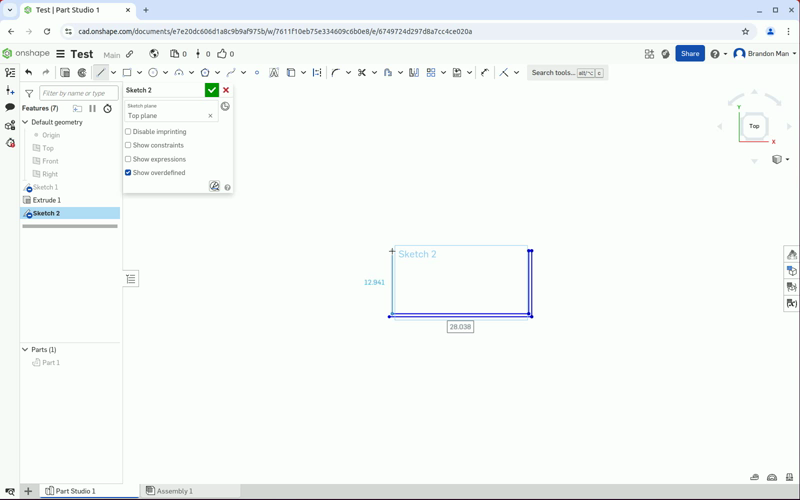
key_down(shift)
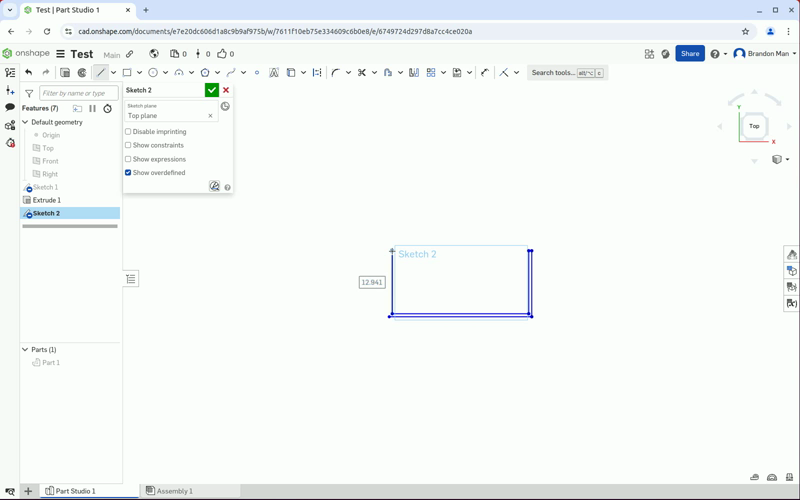
mouse_move(422, 250)
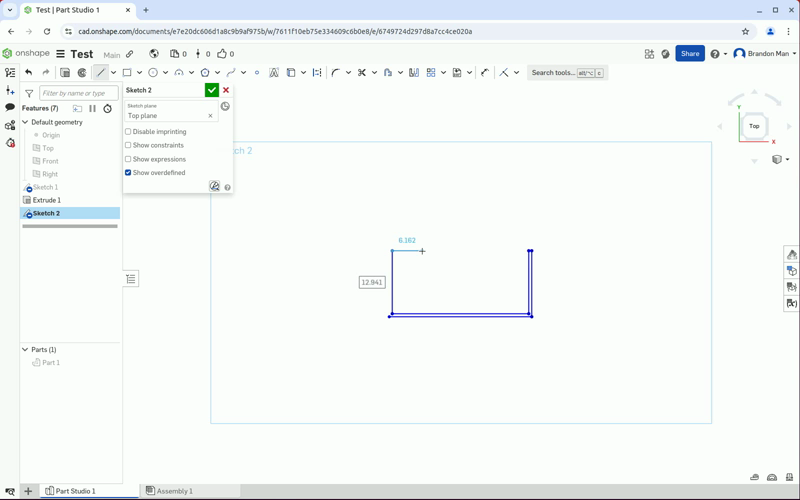
mouse_move(389, 250)
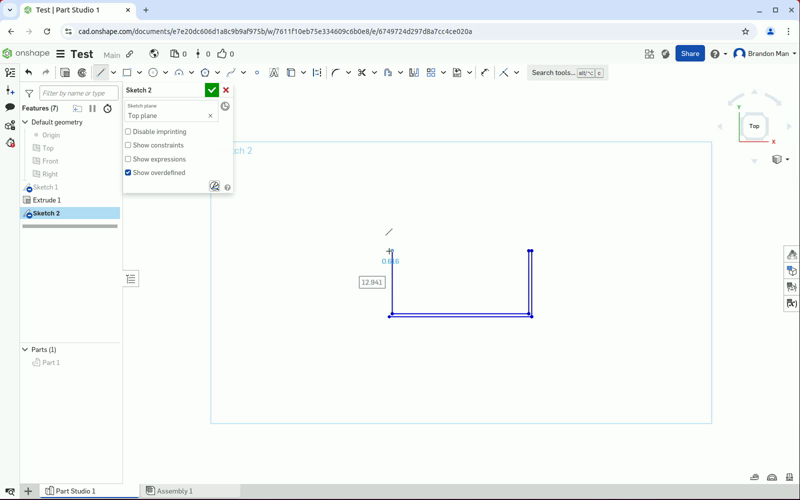
scroll(6)
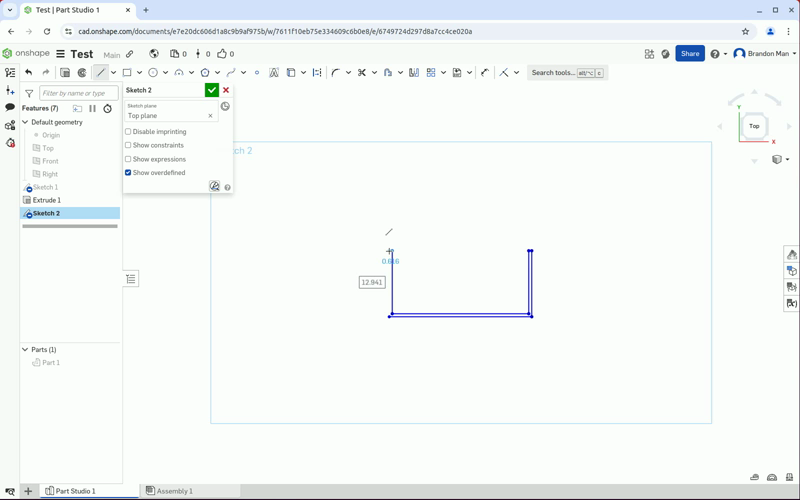
scroll(6)
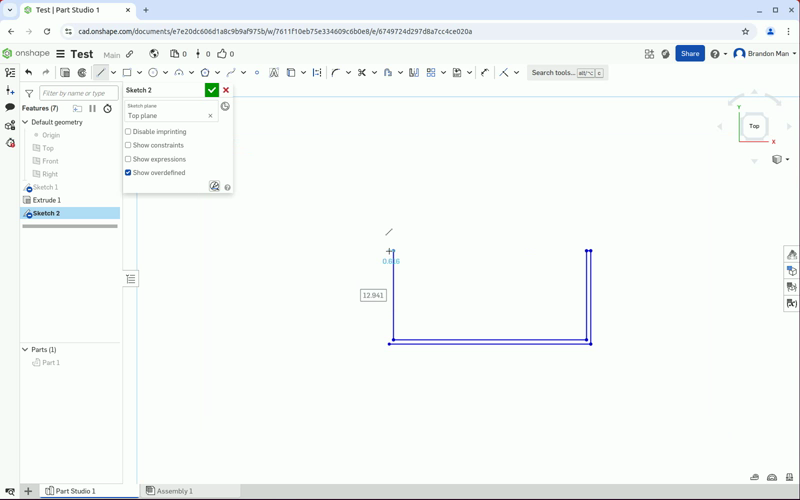
scroll(6)
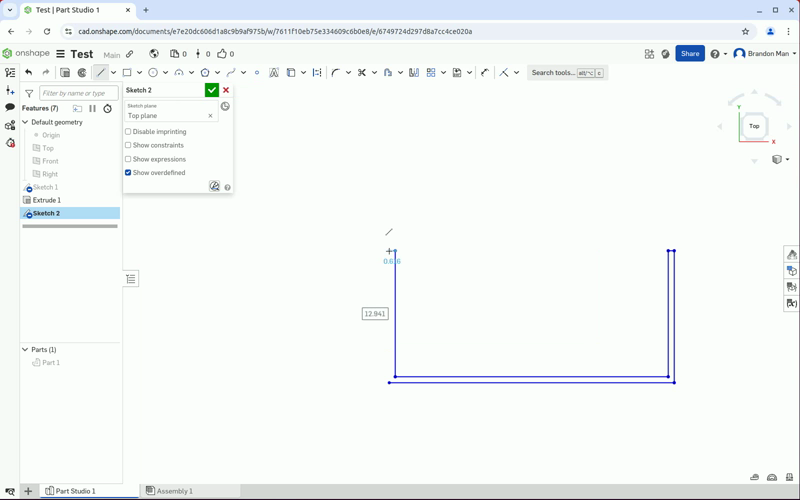
scroll(6)
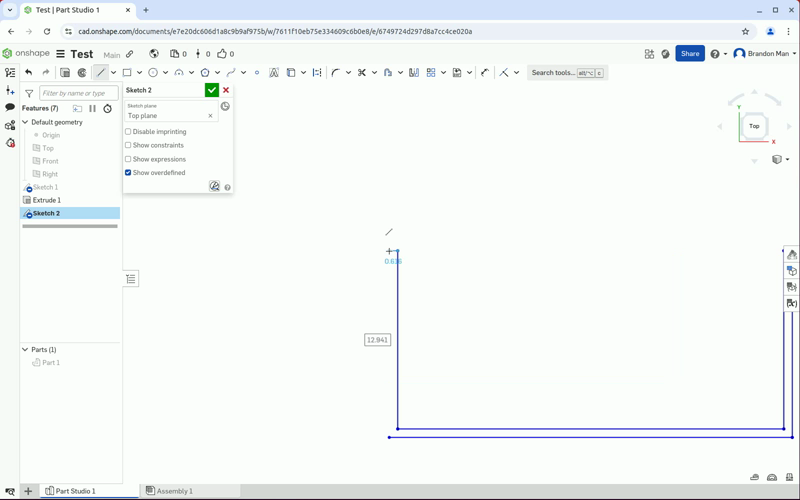
scroll(6)
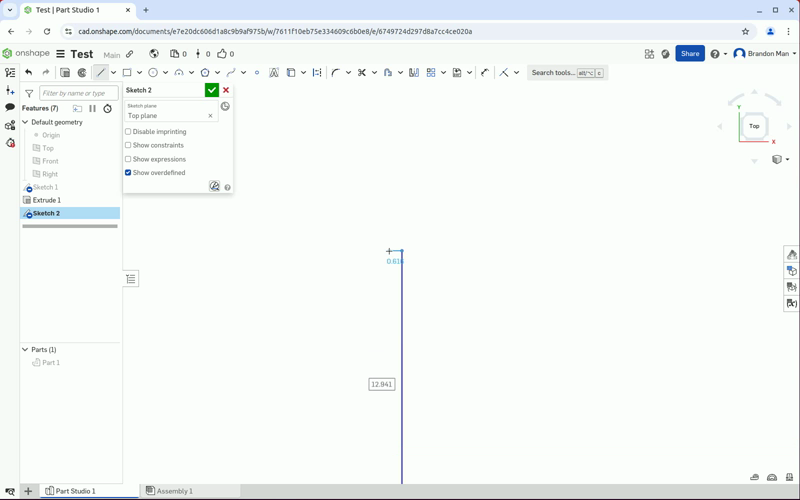
scroll(6)
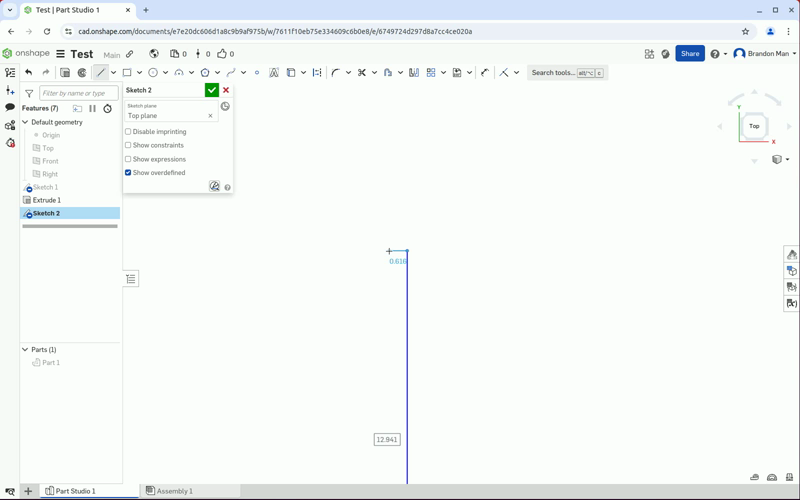
scroll(6)
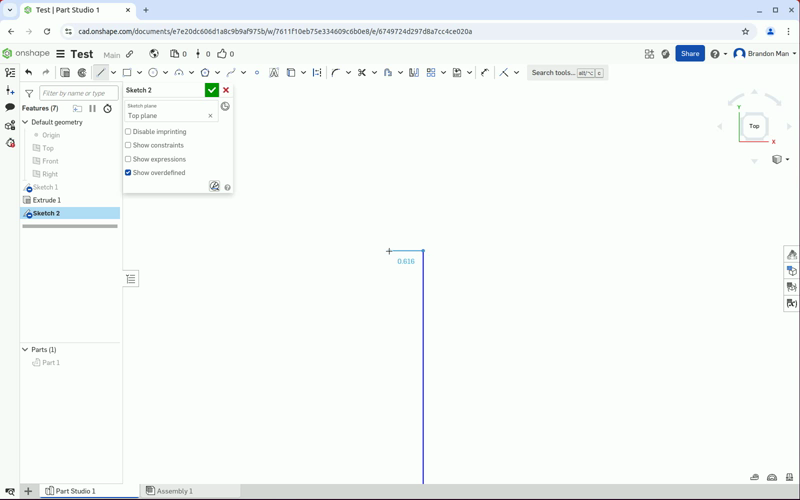
click(389, 250)
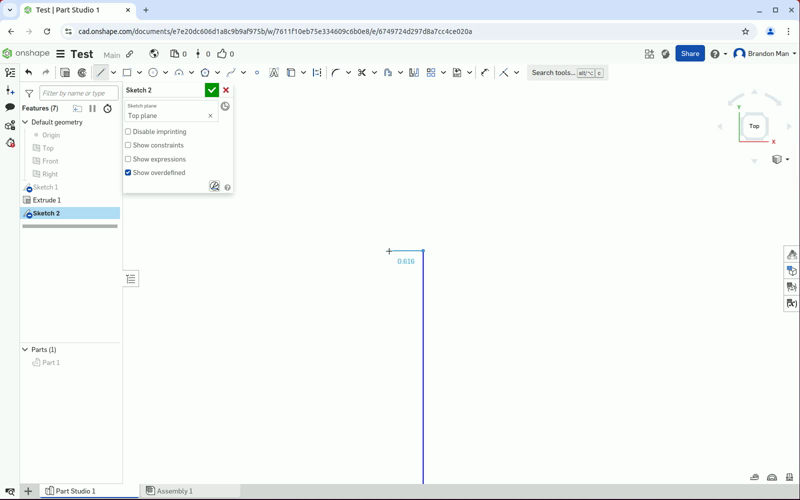
scroll(-6)
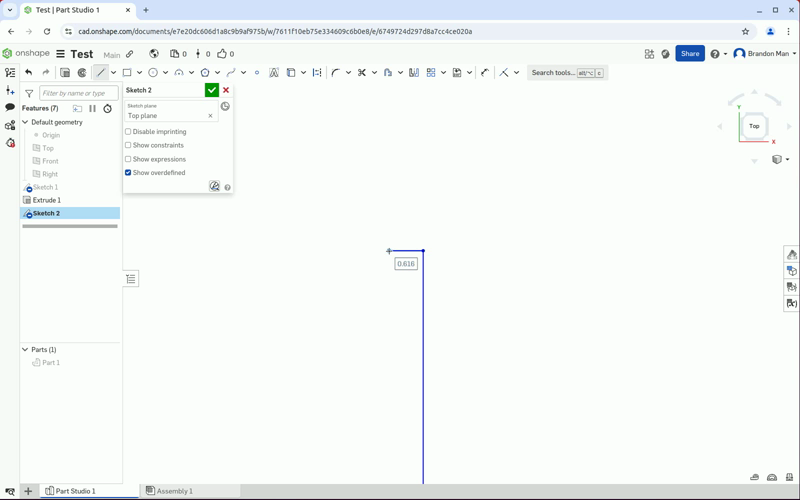
scroll(-6)
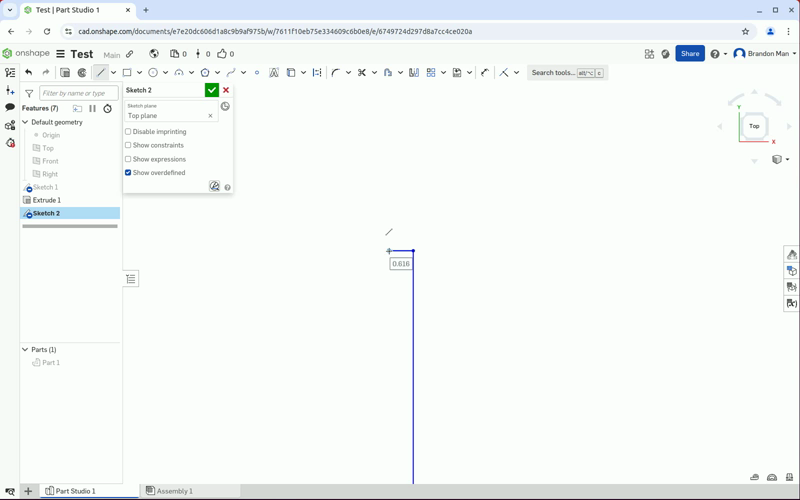
scroll(-6)
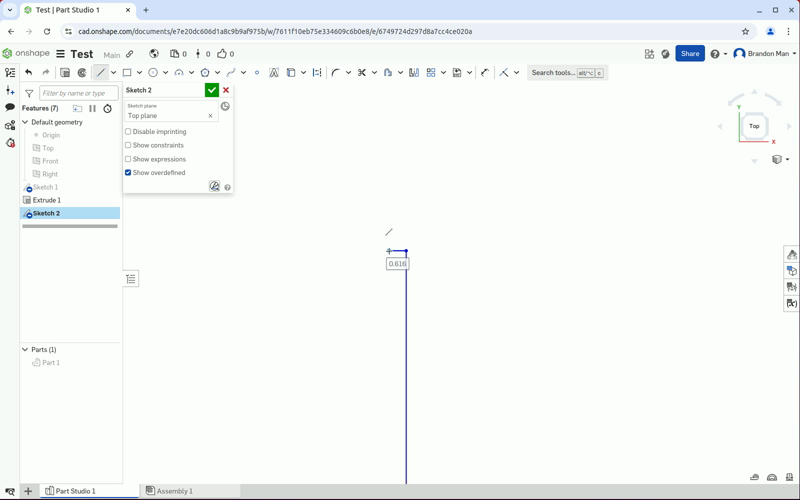
scroll(-6)
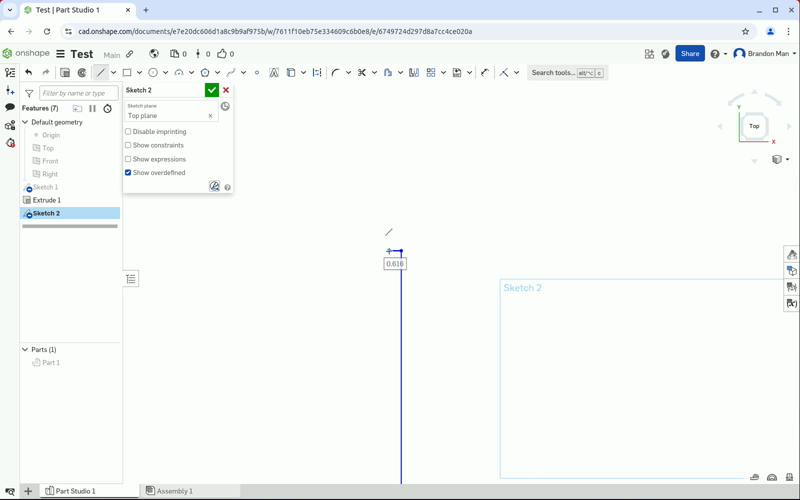
scroll(-6)
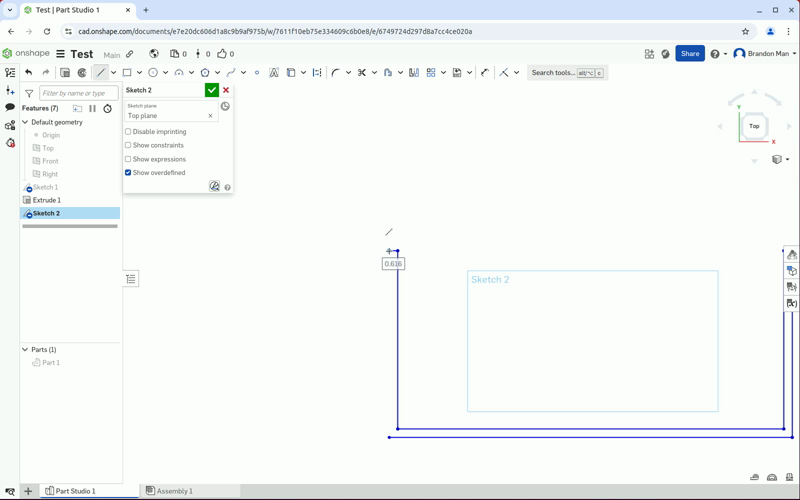
scroll(-6)
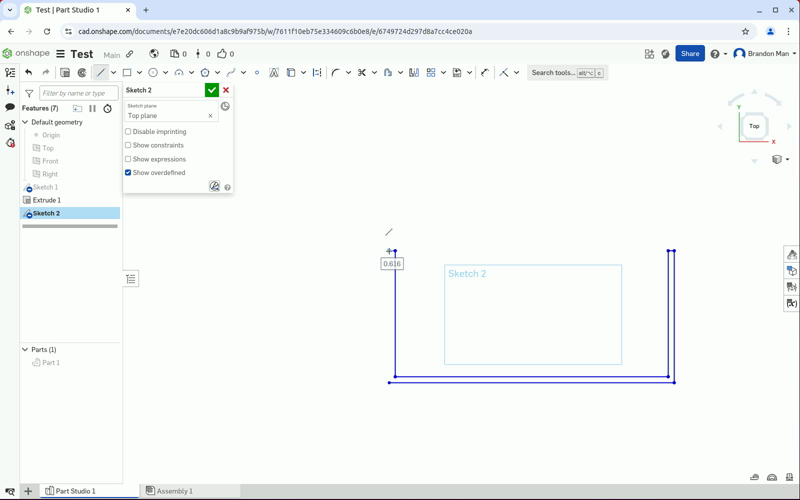
scroll(-6)
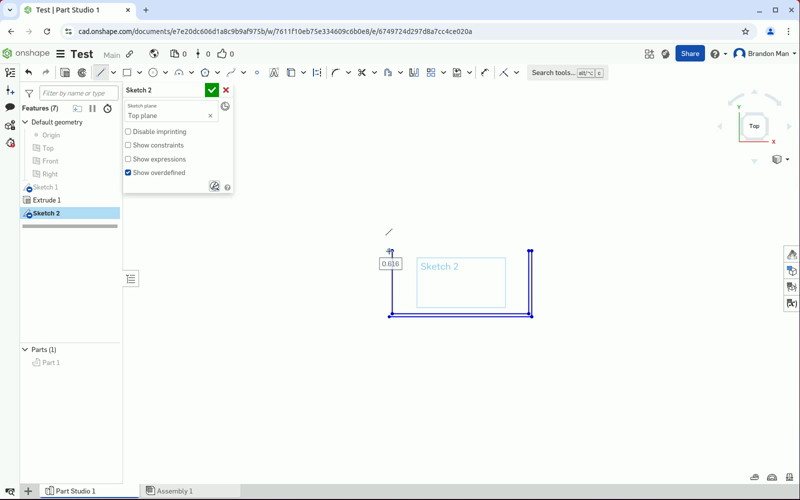
key_up(shift)
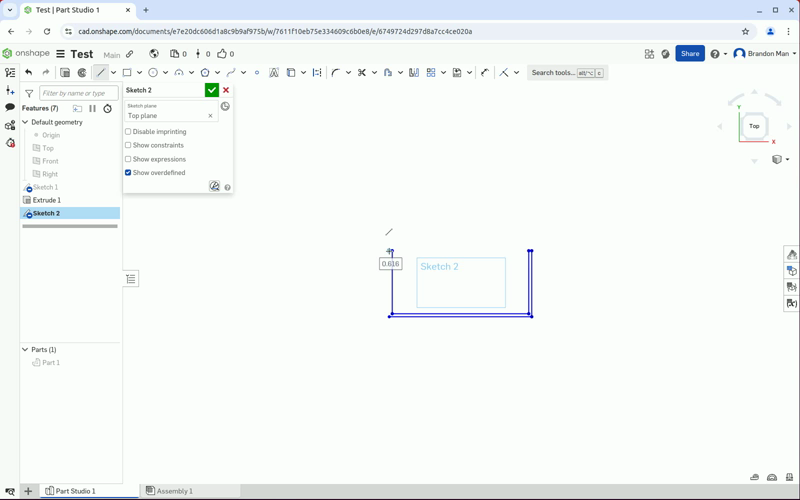
key_down(shift)
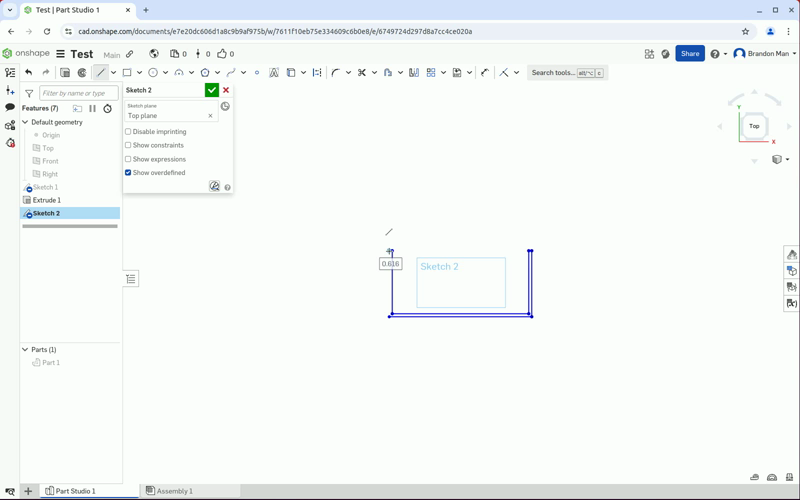
mouse_move(389, 316)
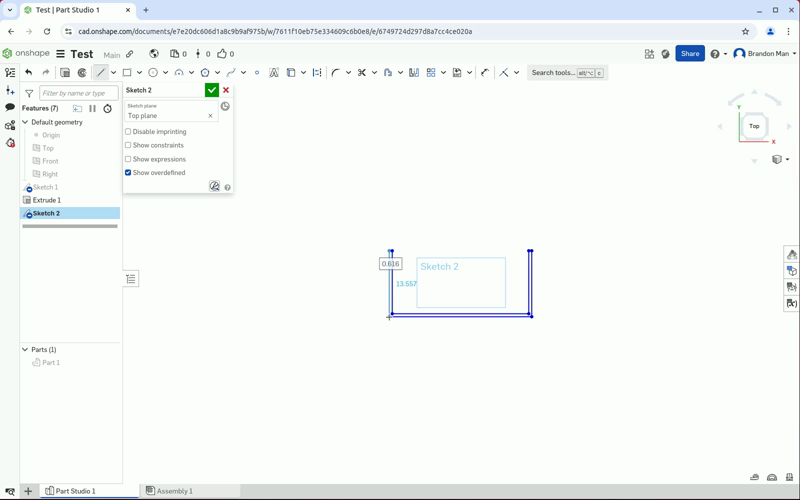
scroll(6)
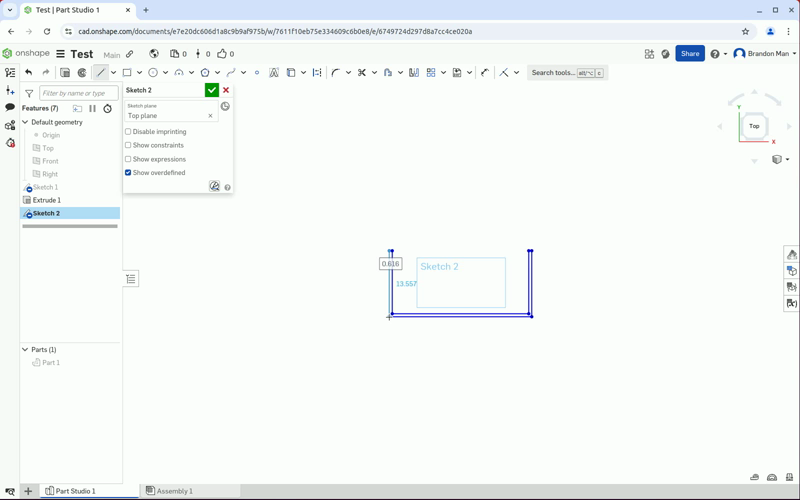
scroll(6)
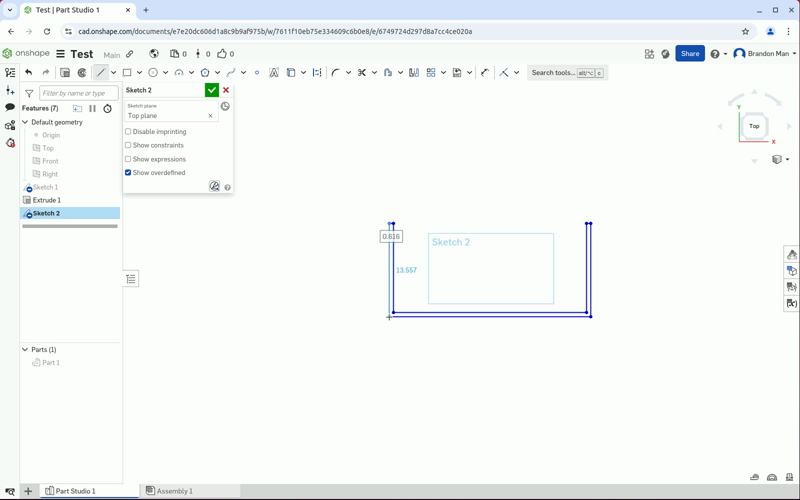
scroll(6)
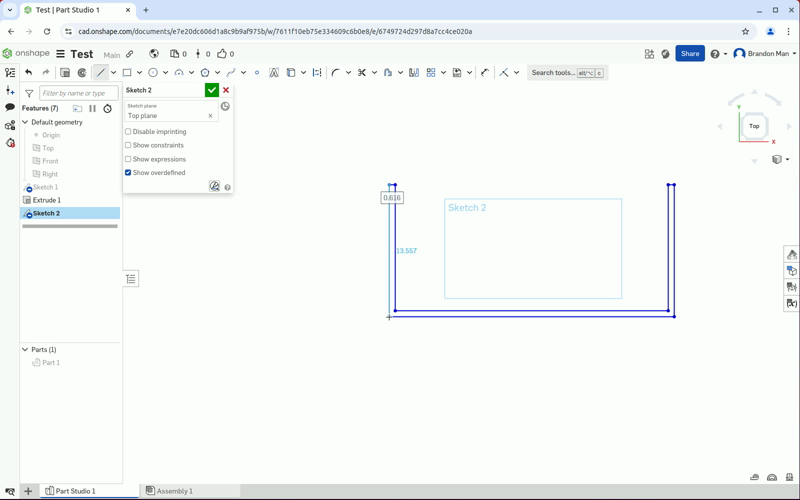
scroll(6)
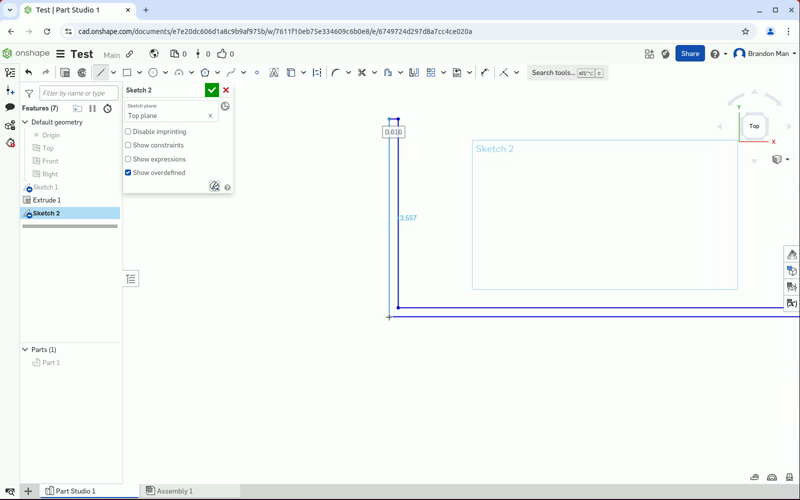
scroll(6)
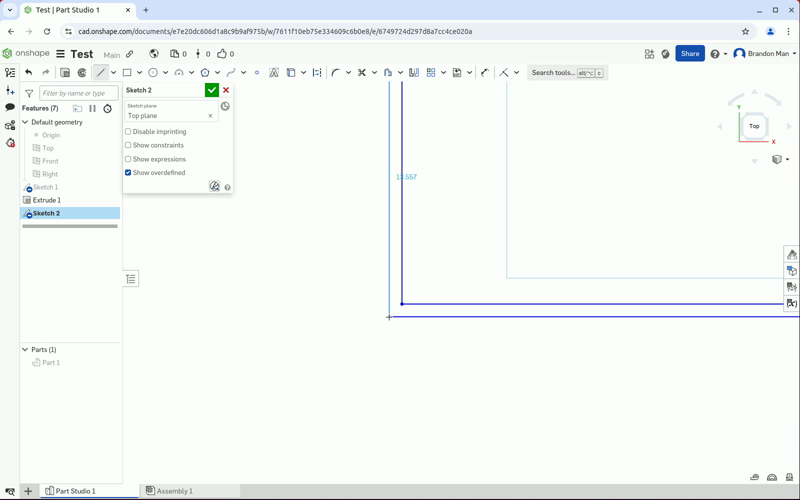
scroll(6)
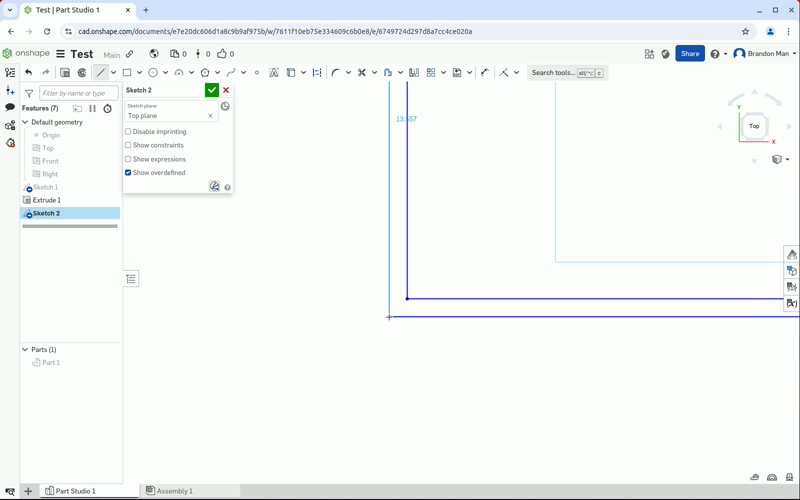
scroll(6)
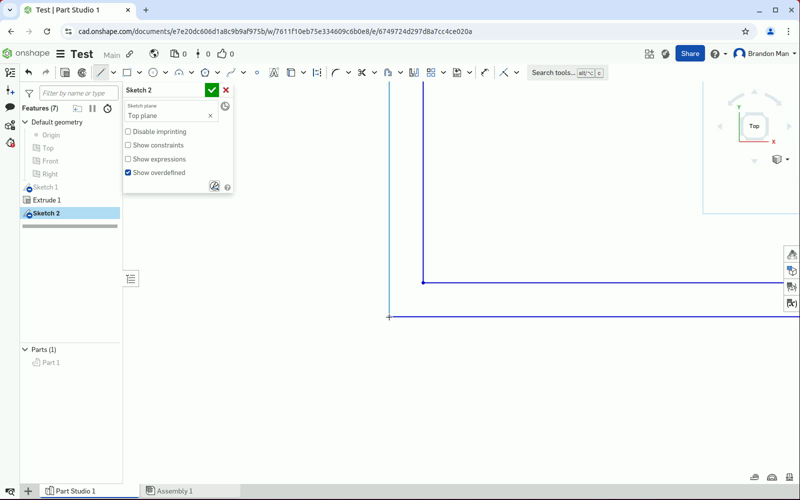
key_up(shift)
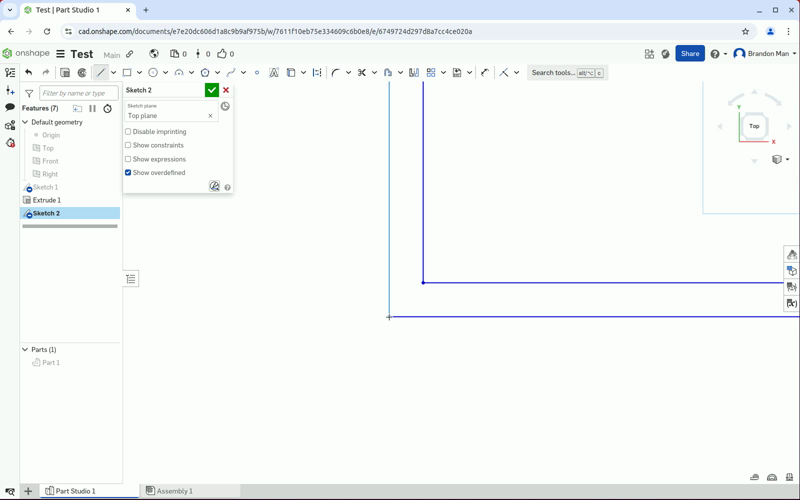
click(389, 316)
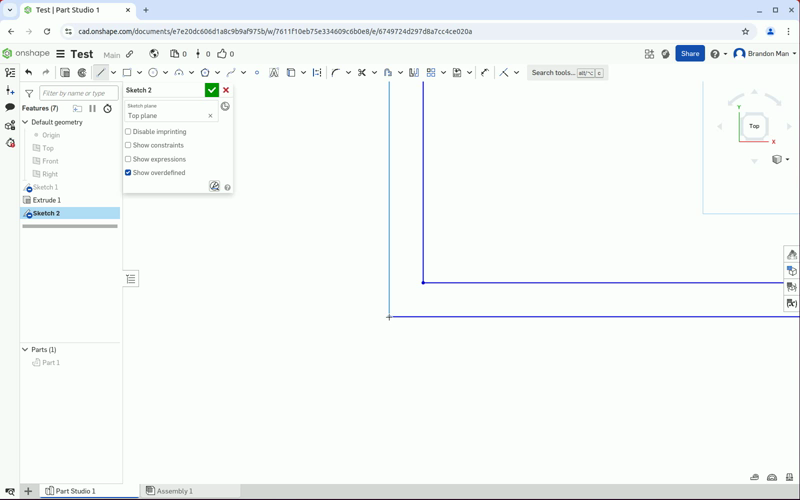
scroll(-6)
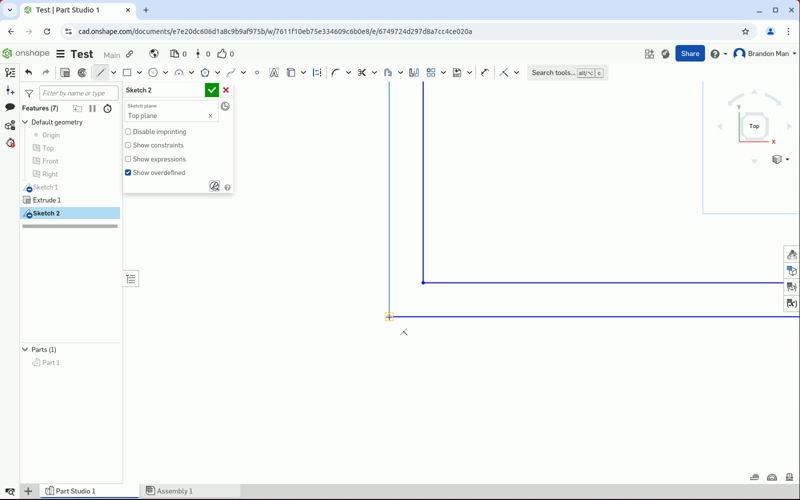
scroll(-6)
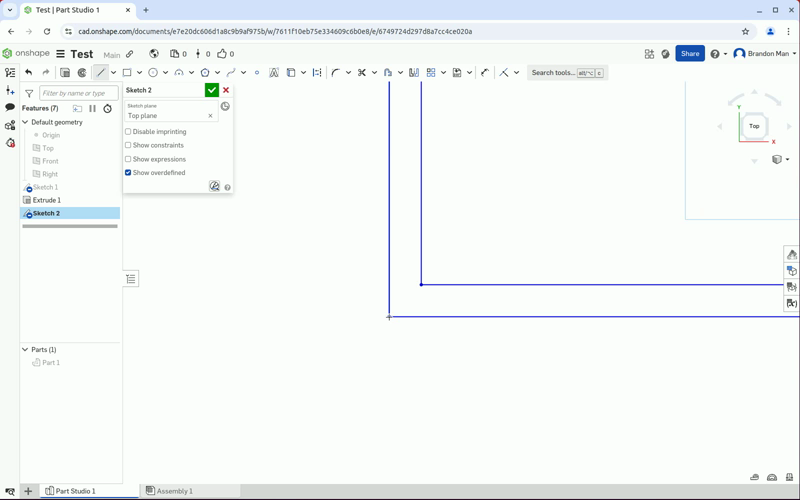
scroll(-6)
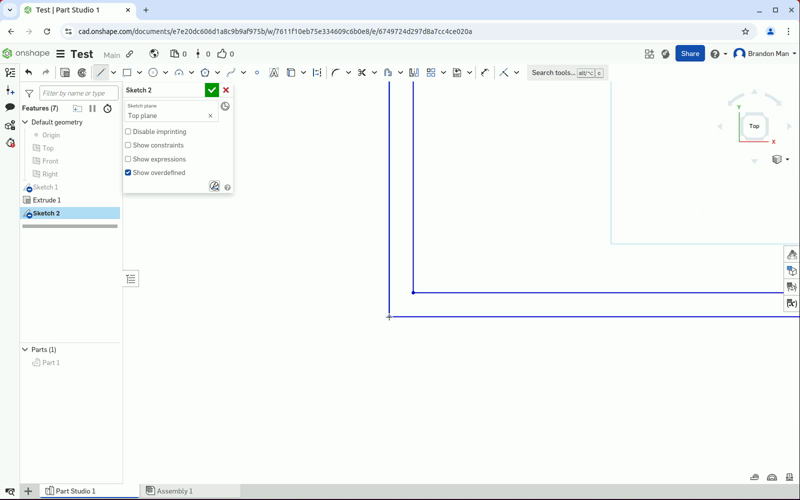
scroll(-6)
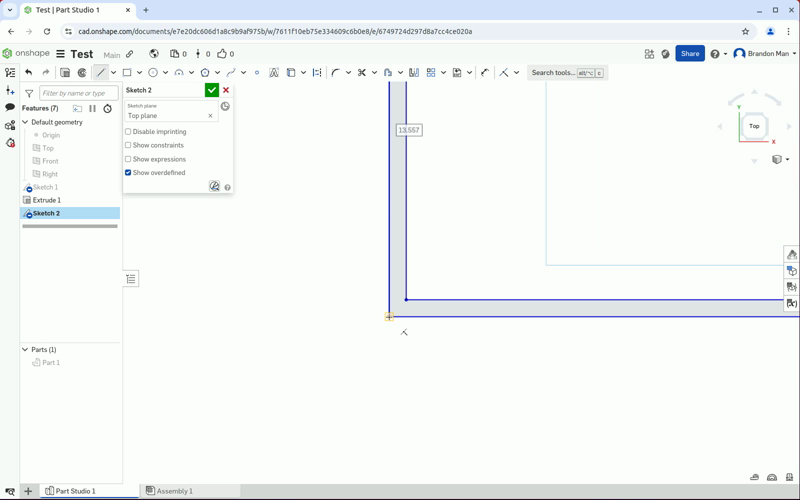
scroll(-6)
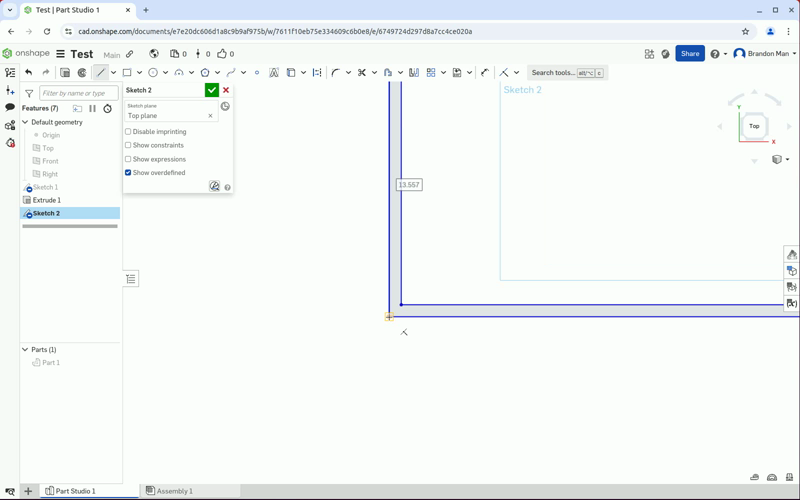
scroll(-6)
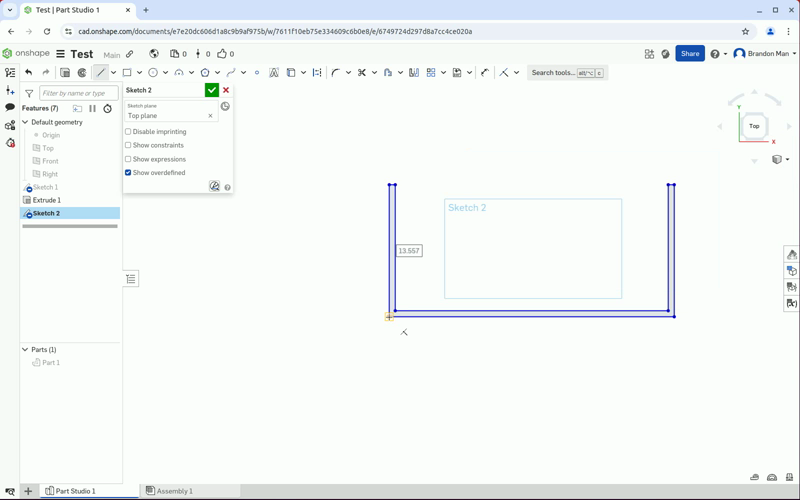
scroll(-6)
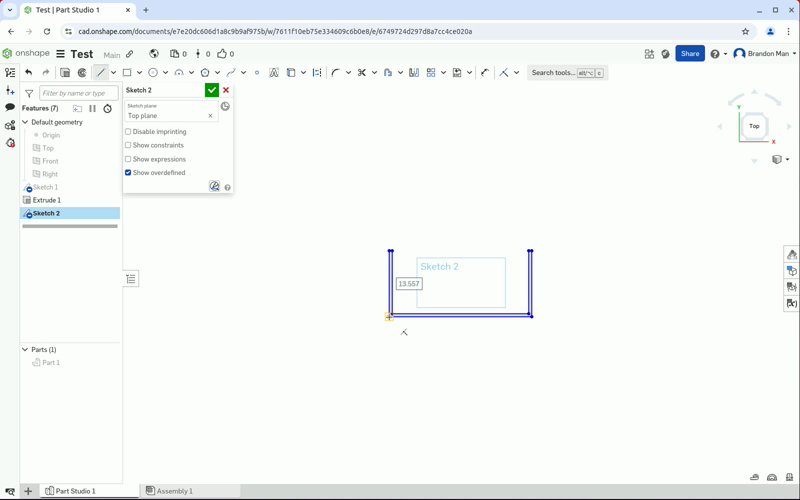
key(esc)
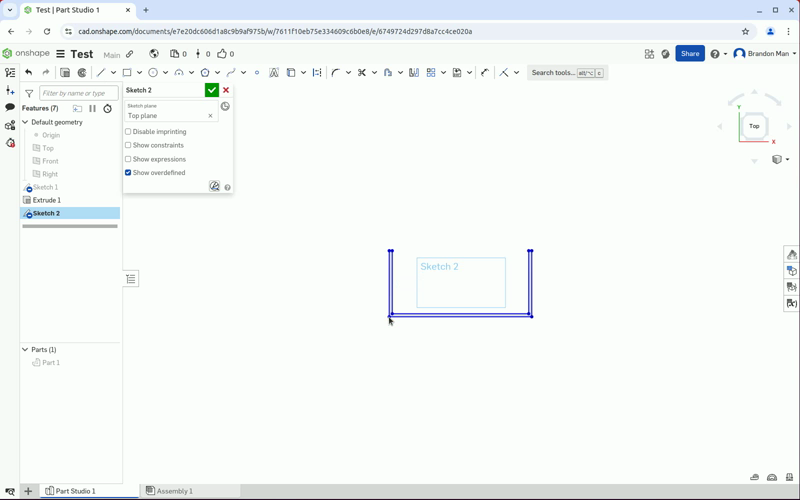
mouse_move(529, 282)
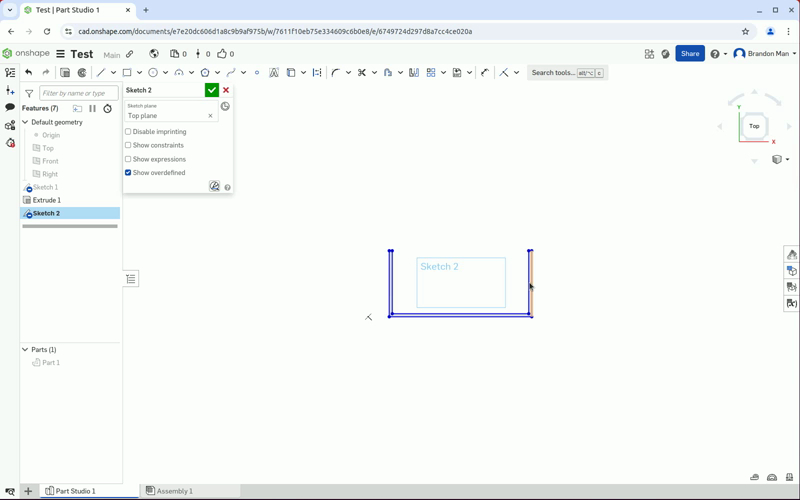
scroll(6)
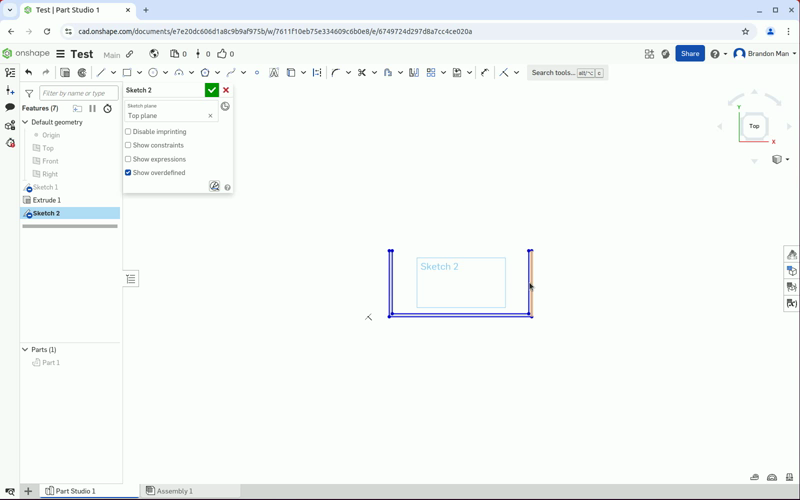
scroll(6)
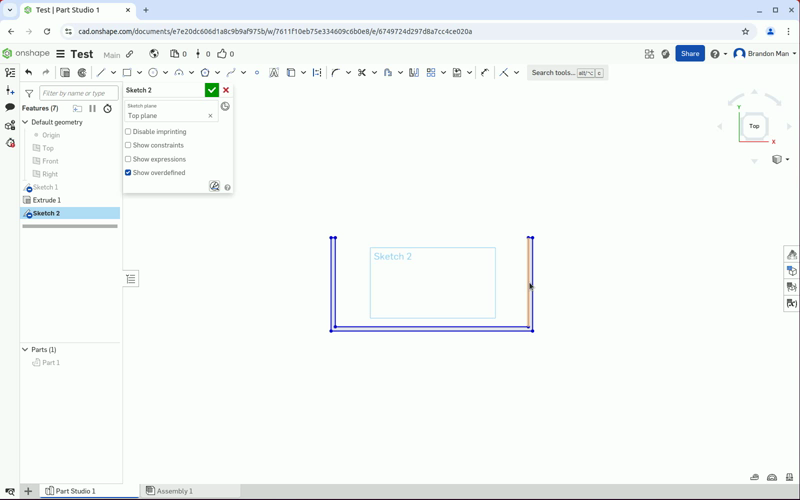
scroll(6)
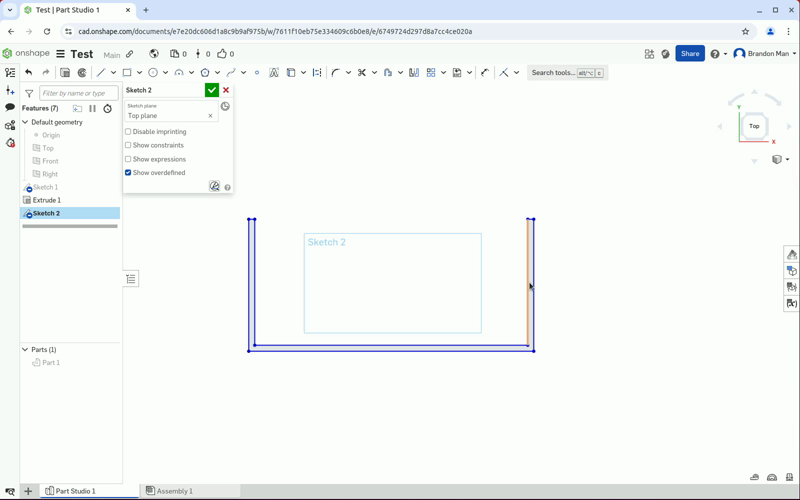
scroll(6)
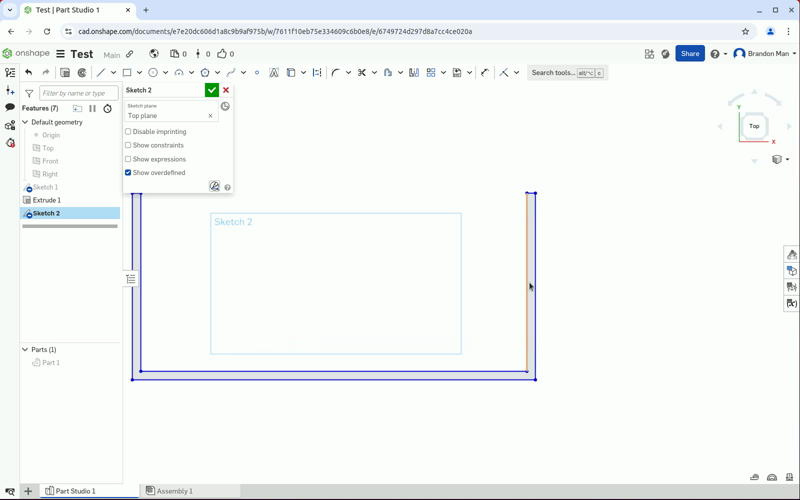
scroll(6)
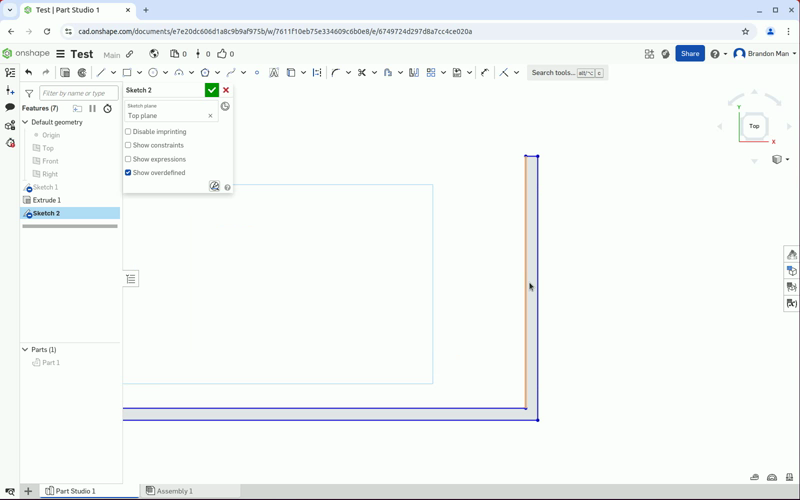
scroll(6)
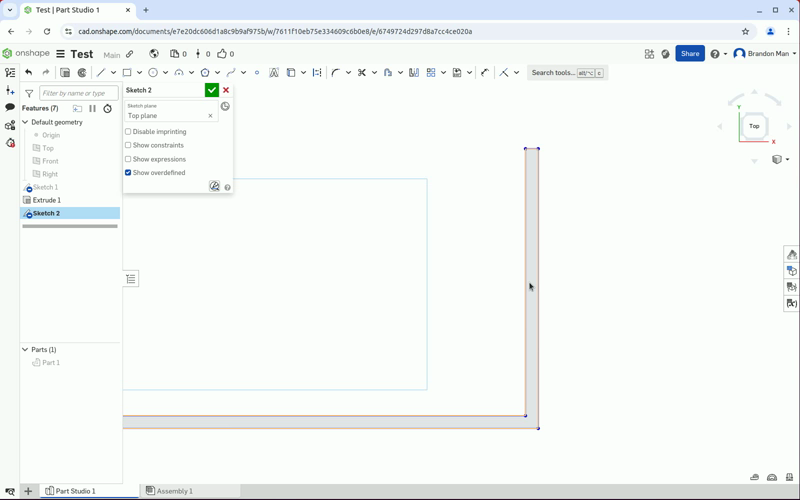
scroll(6)
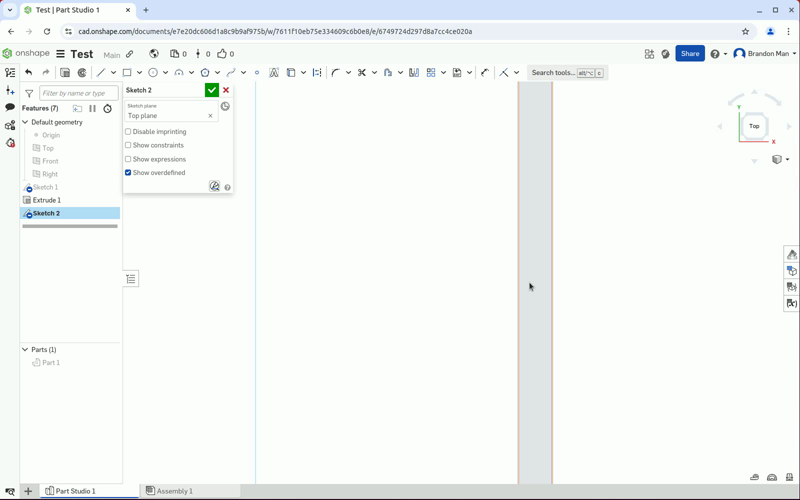
click(529, 282)
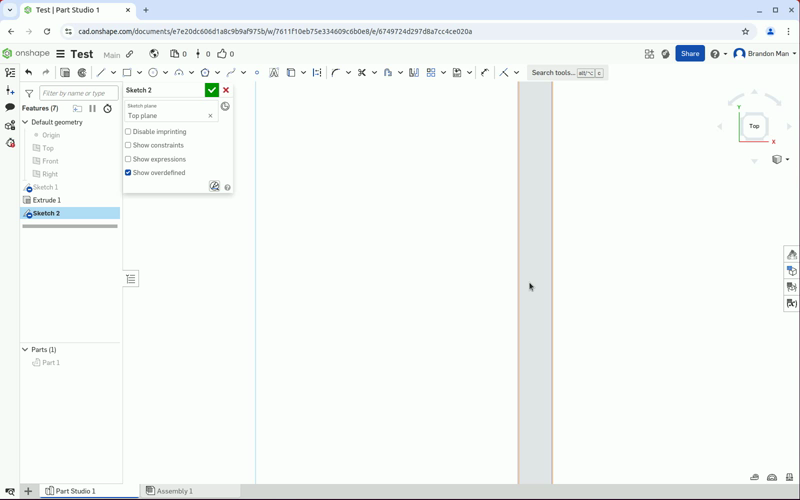
scroll(-6)
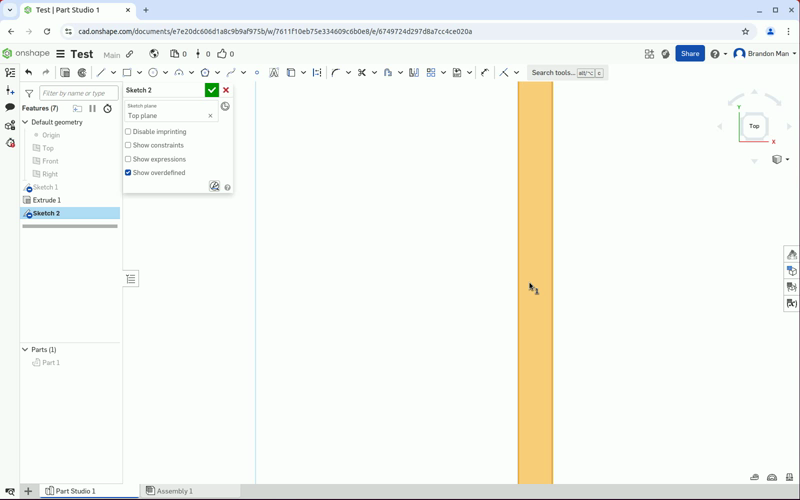
scroll(-6)
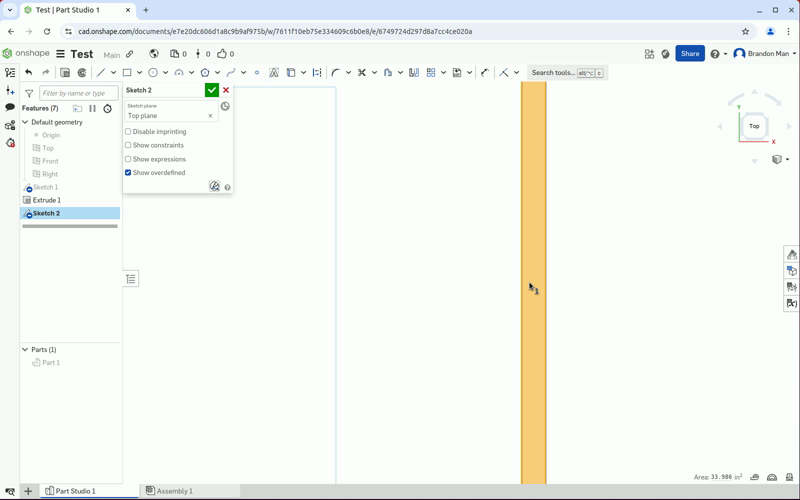
scroll(-6)
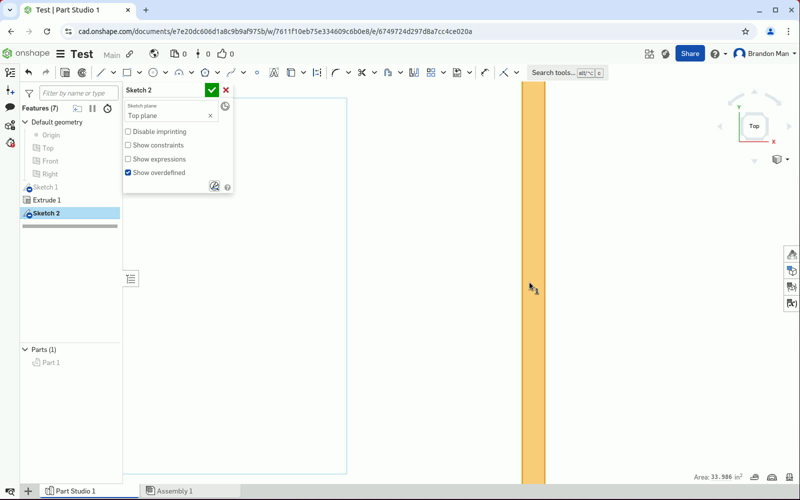
scroll(-6)
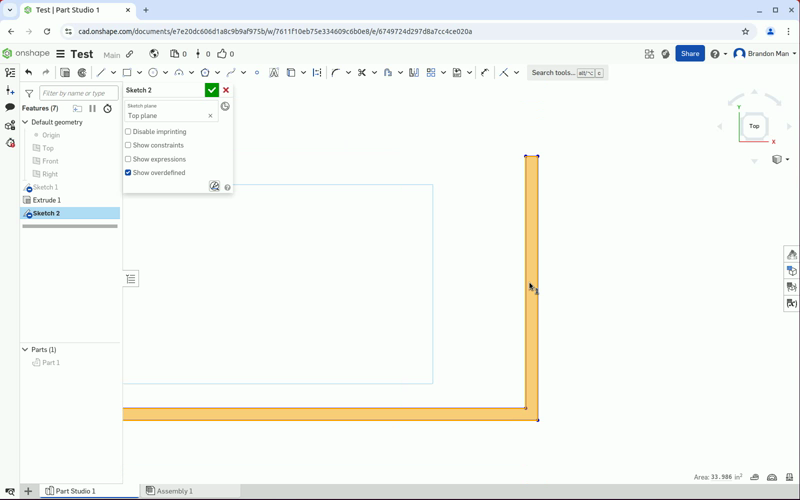
scroll(-6)
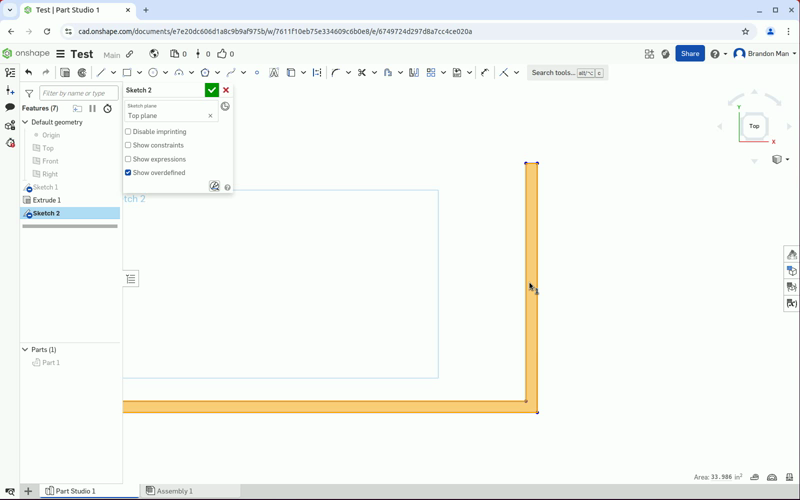
scroll(-6)
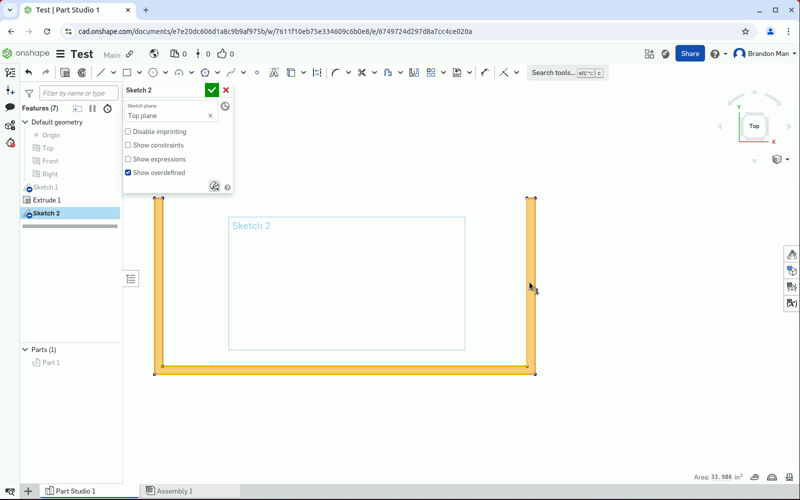
scroll(-6)
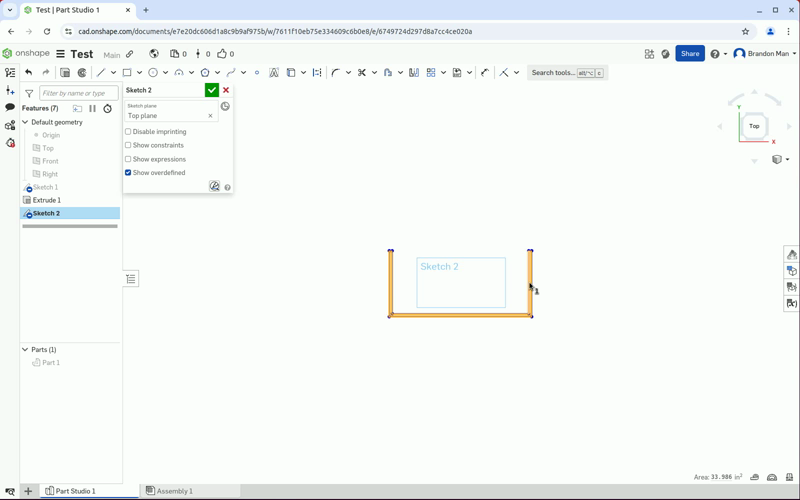
mouse_move(73, 352)
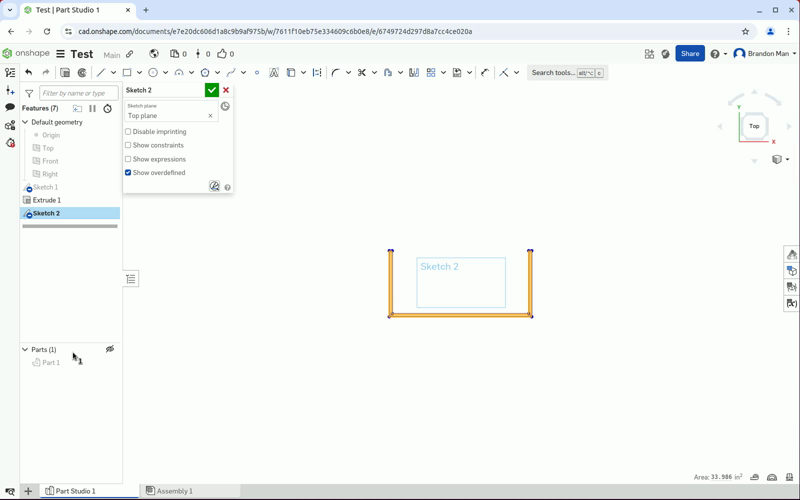
key(shift+y)
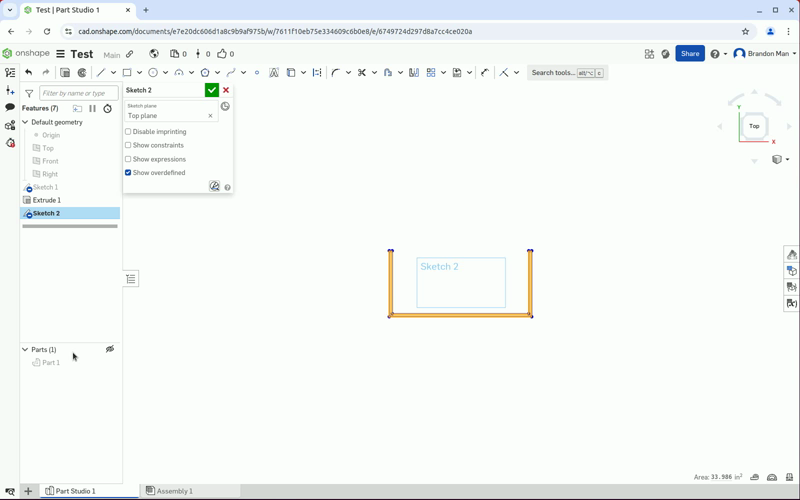
key(shift+e)
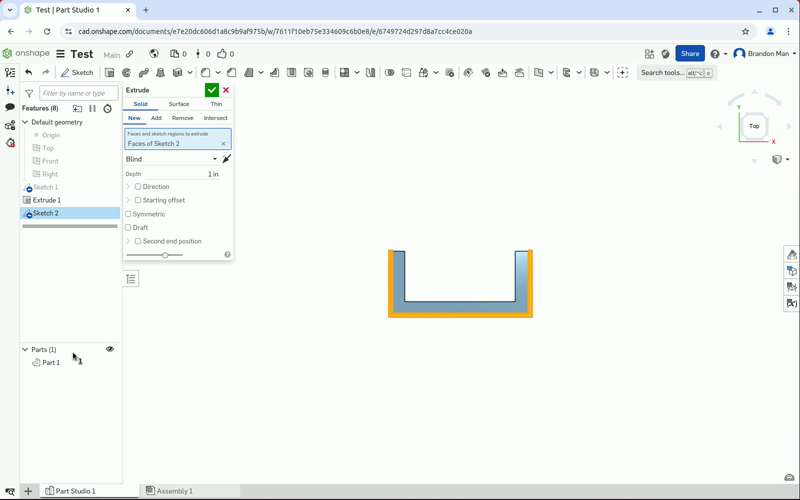
mouse_move(143, 106)
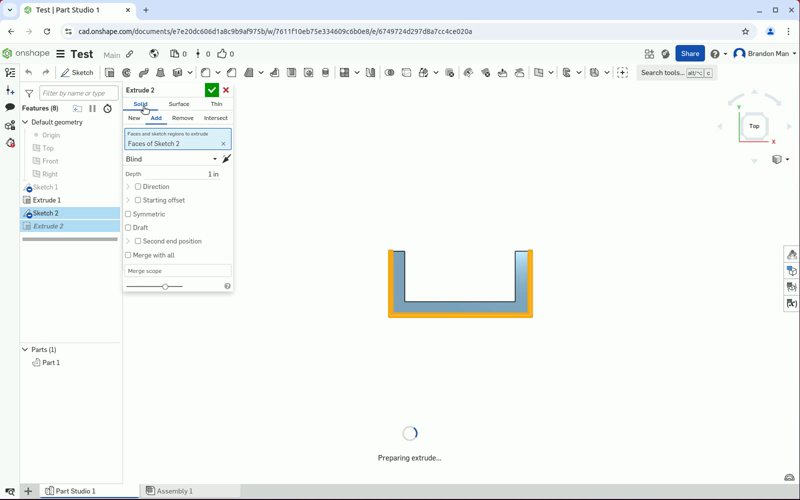
click(143, 106)
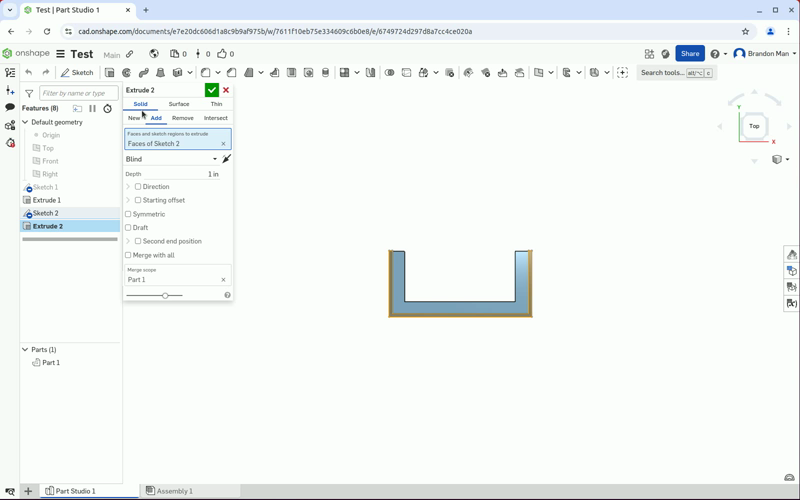
mouse_move(137, 120)
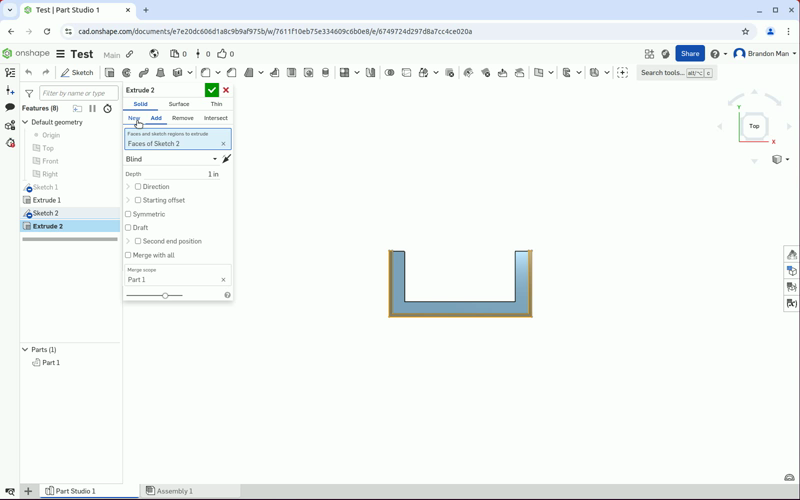
click(137, 120)
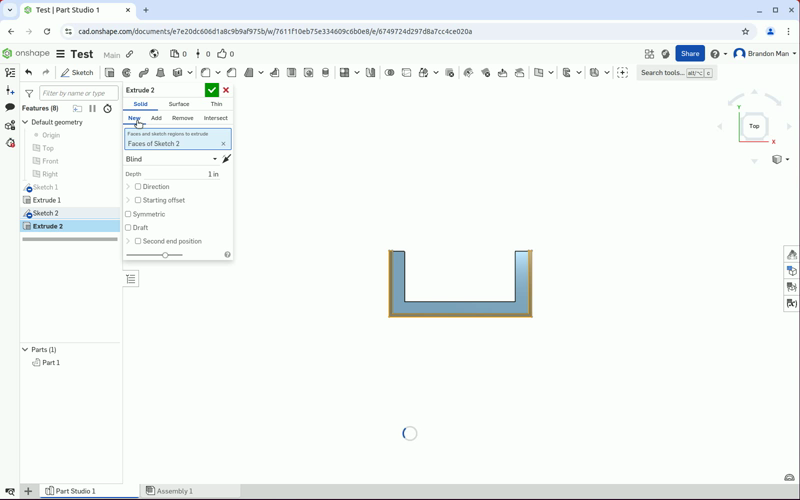
key(tab, 4)
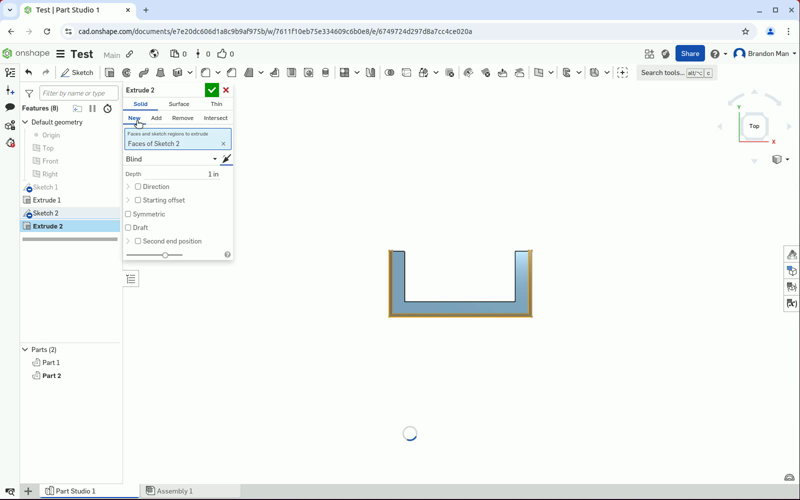
text(23.108)
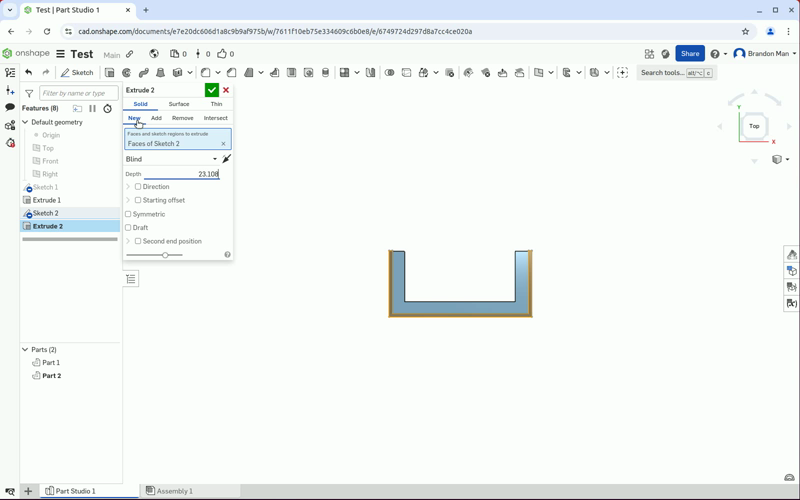
key(enter)
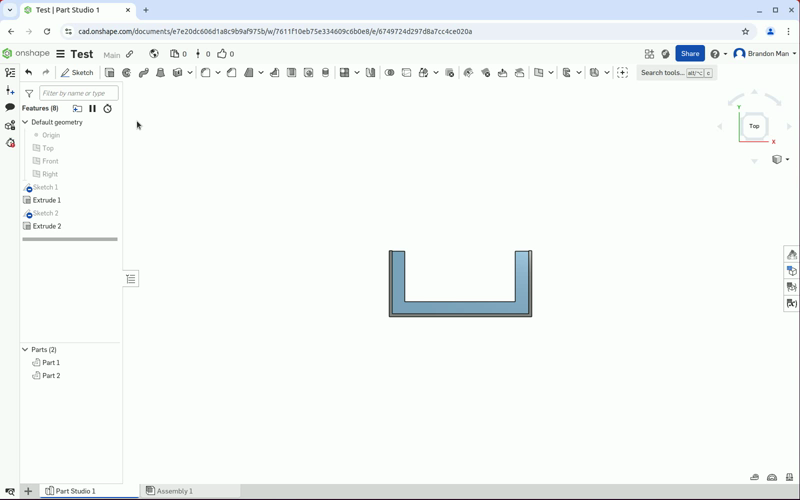
key(shift+h)
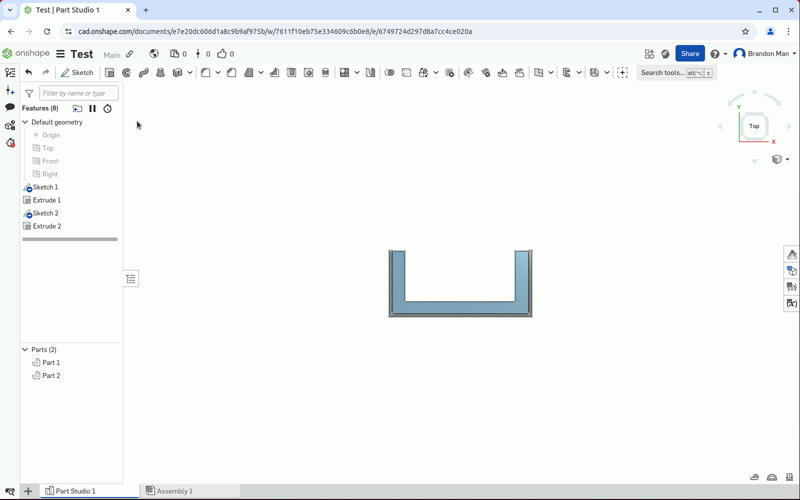
key(shift+h)
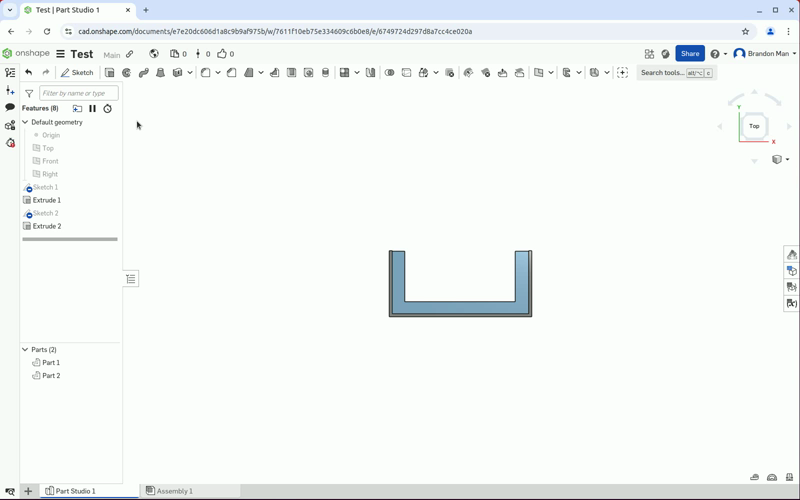
mouse_move(73, 189)
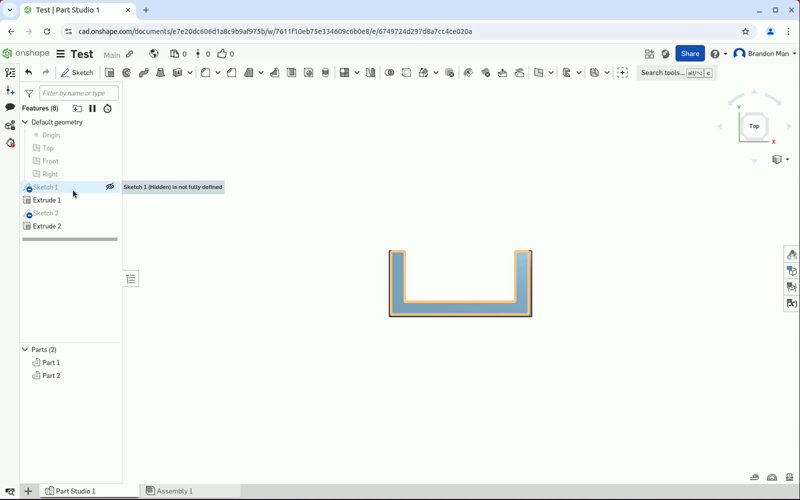
click(73, 189)
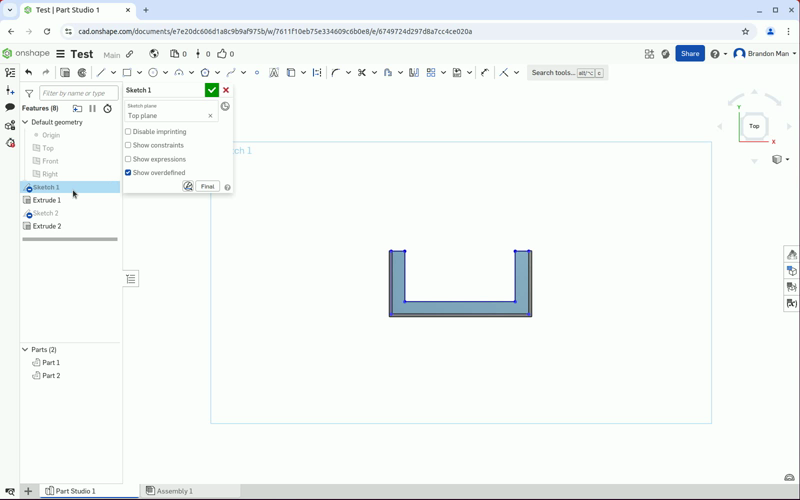
mouse_move(229, 92)
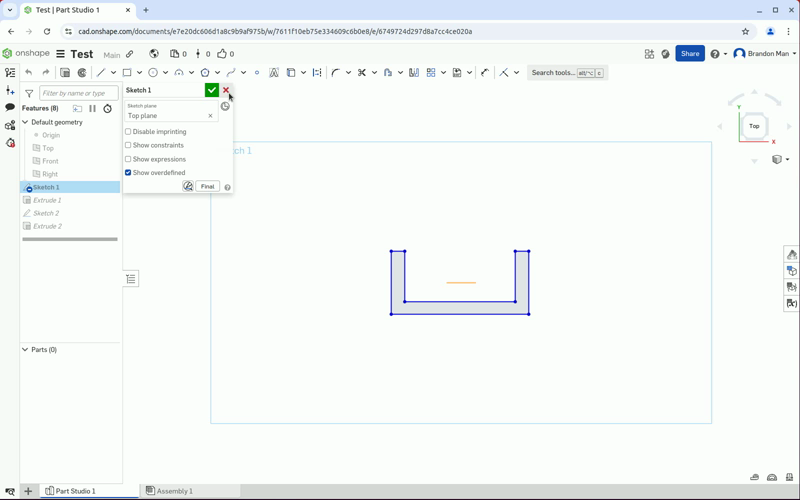
click(229, 92)
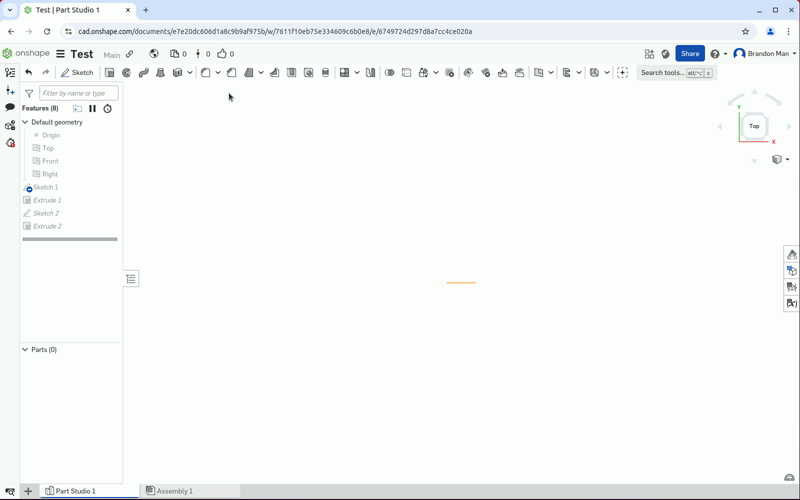
mouse_move(73, 352)
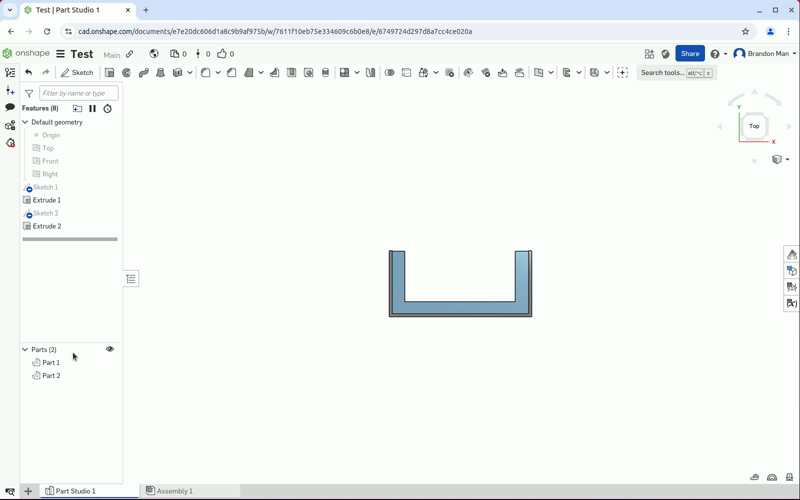
key(y)
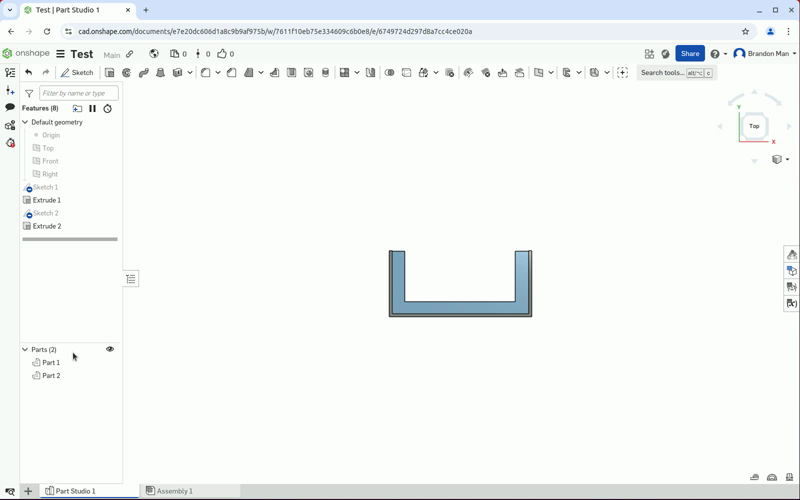
key(shift+p)
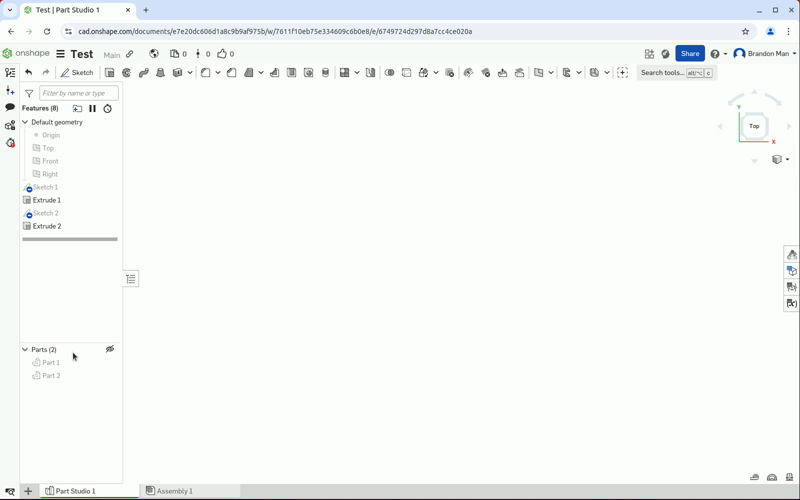
key(space)
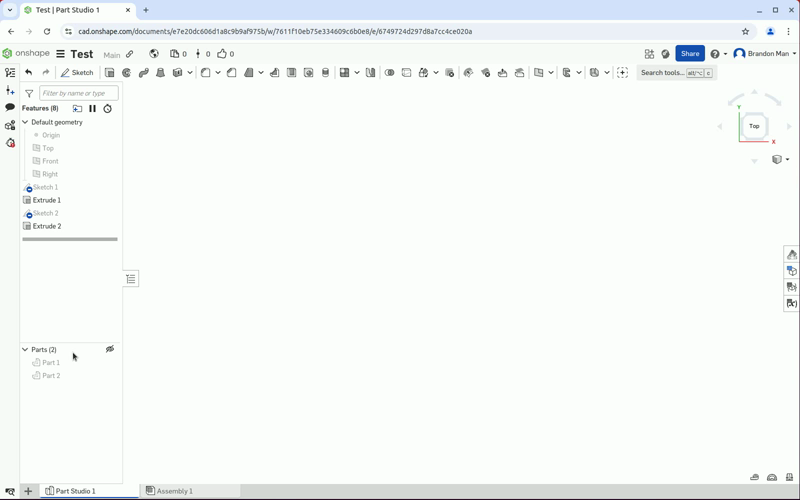
key_down(shift)
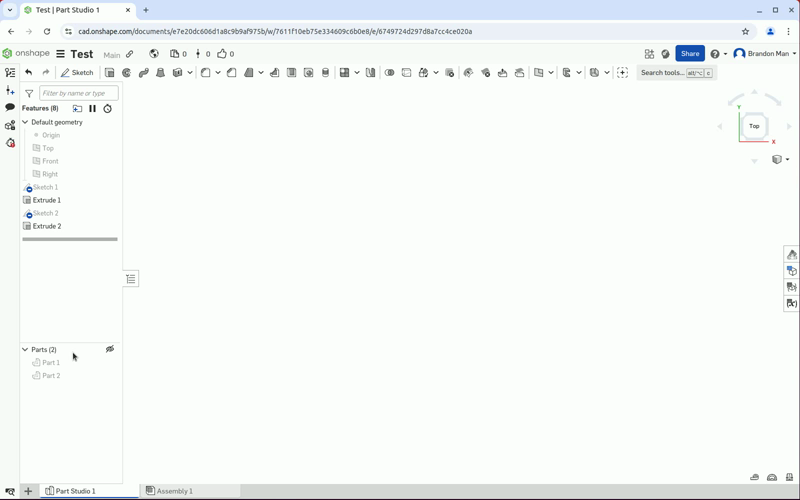
key(up)
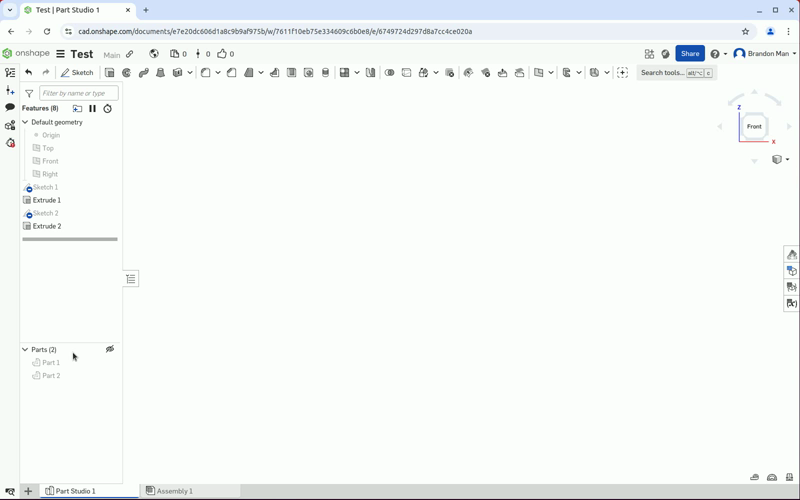
key_up(shift)
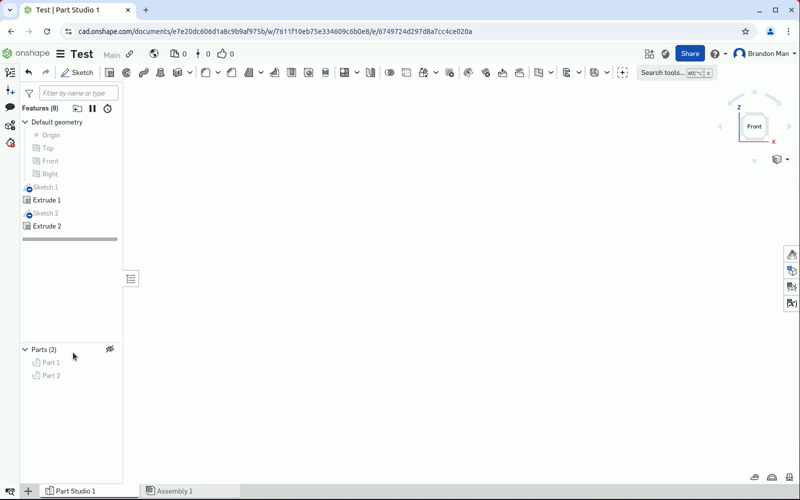
mouse_move(73, 352)
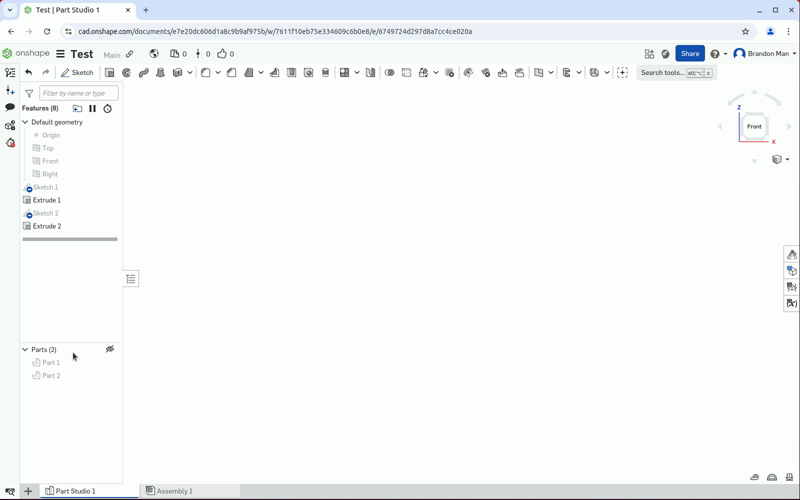
key(shift+y)
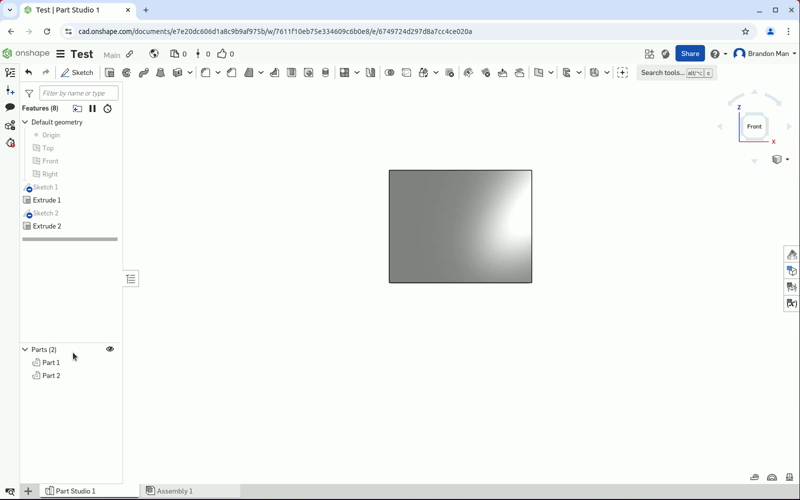
mouse_move(541, 75)
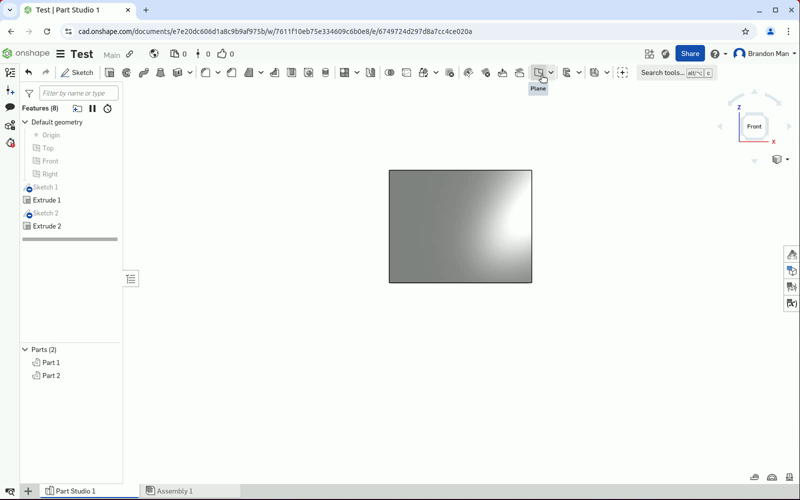
click(541, 75)
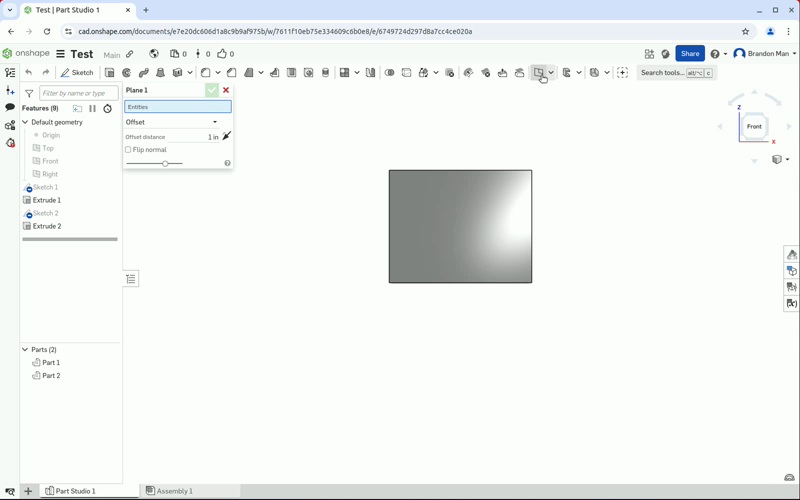
mouse_move(73, 163)
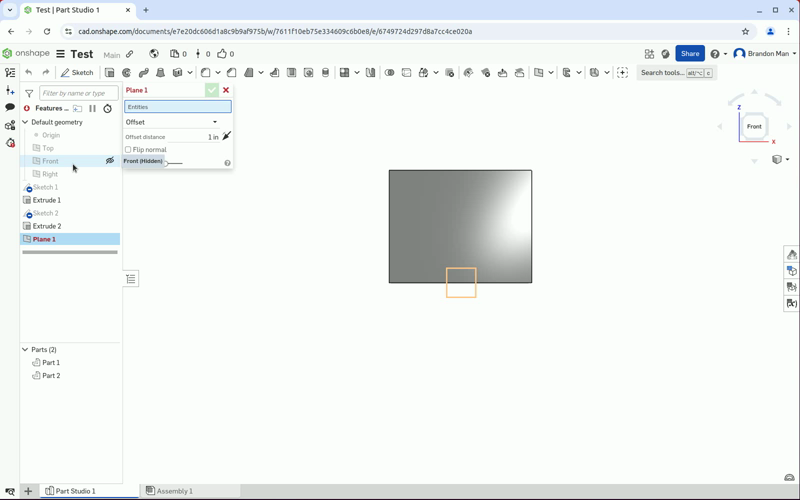
click(73, 163)
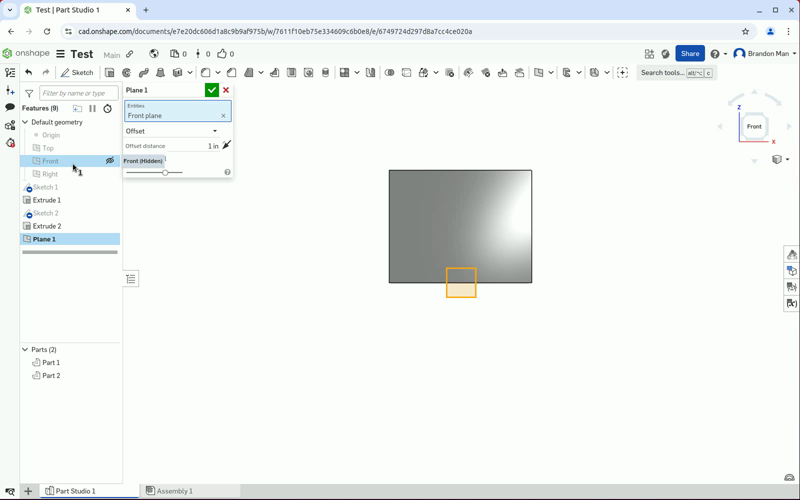
key(tab, 2)
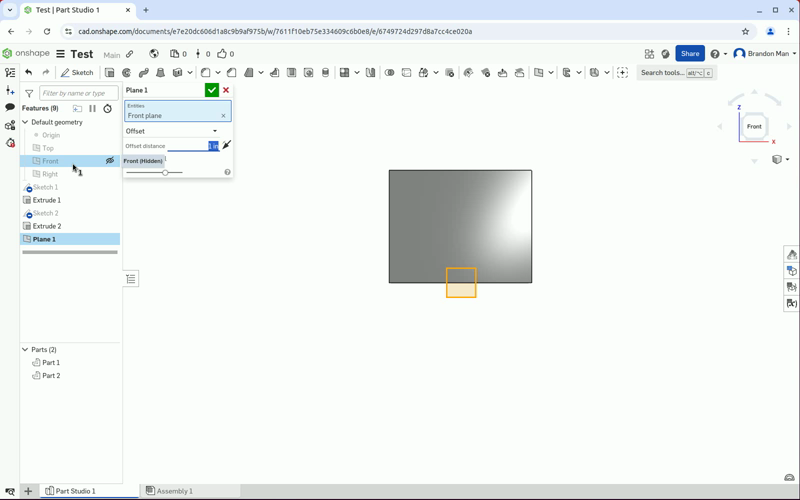
text(6.994)
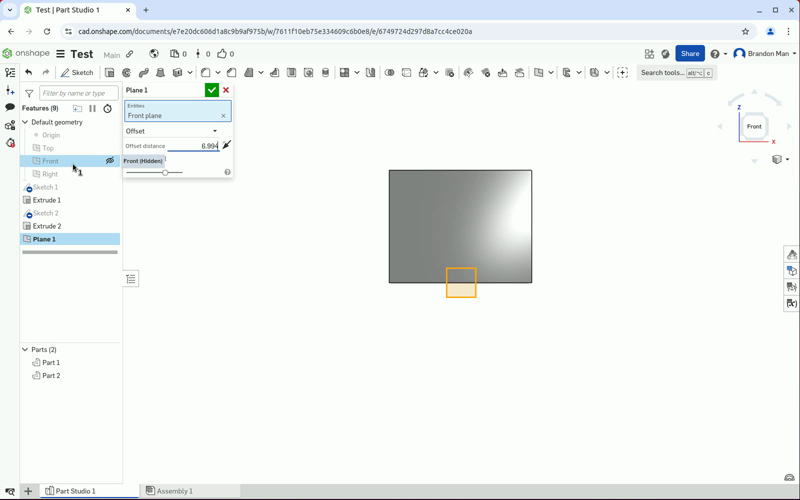
key(enter, 2)
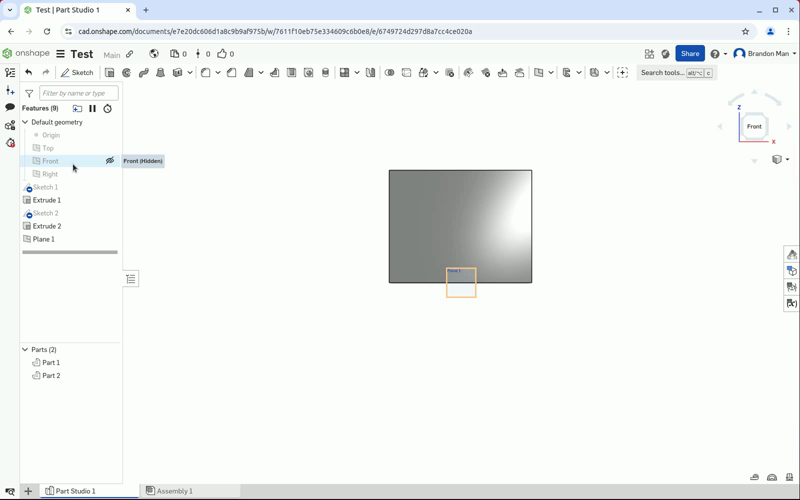
key(shift+s)
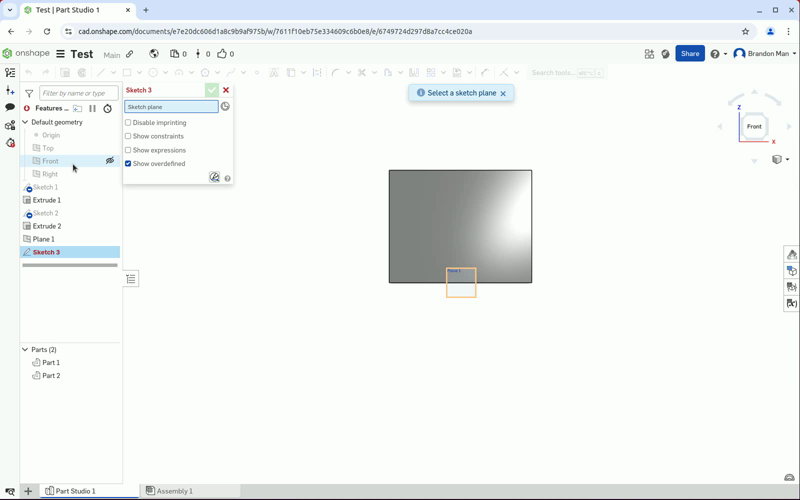
mouse_move(73, 241)
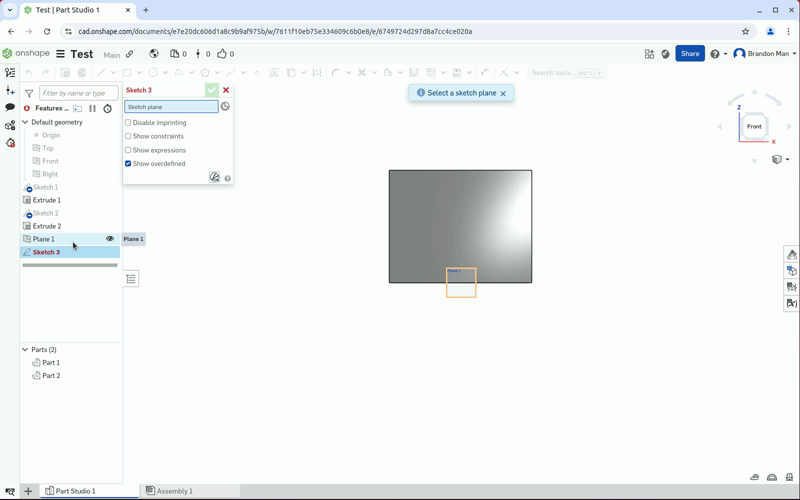
click(73, 241)
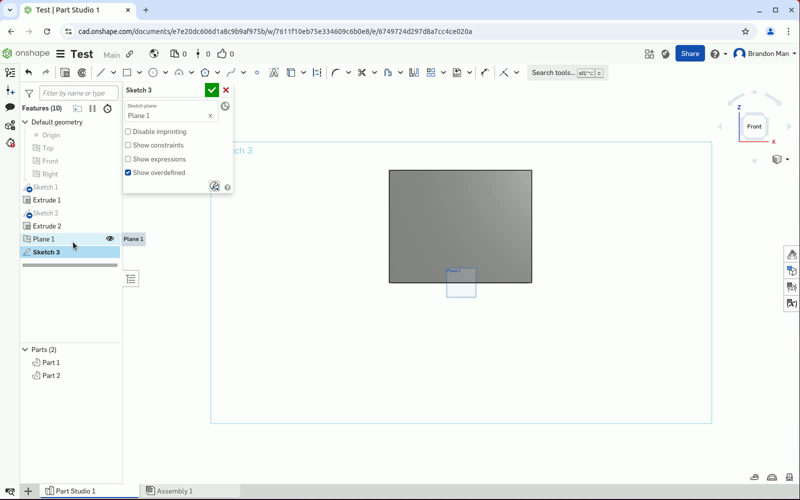
mouse_move(73, 352)
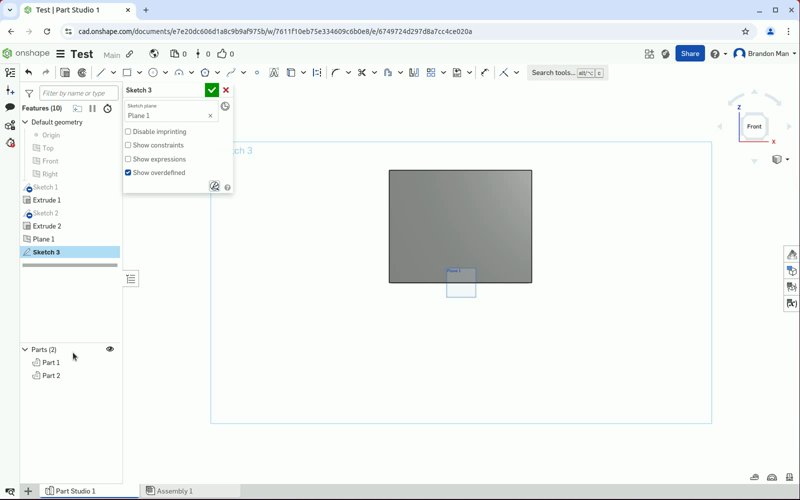
key(y)
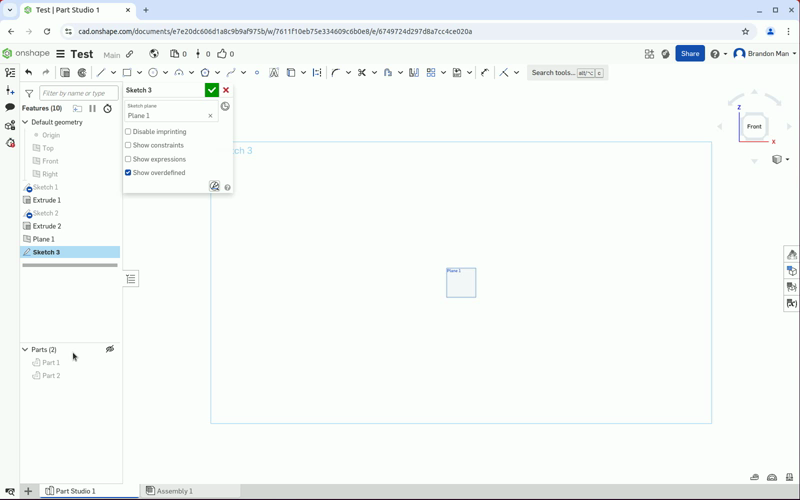
key(l)
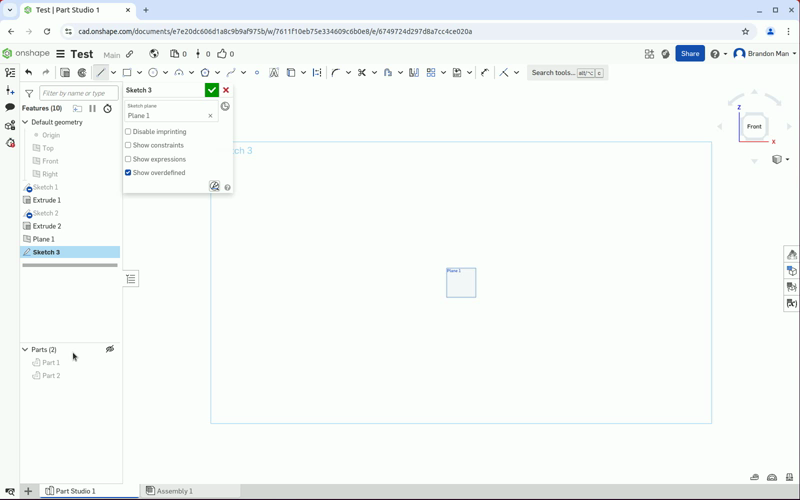
key_down(shift)
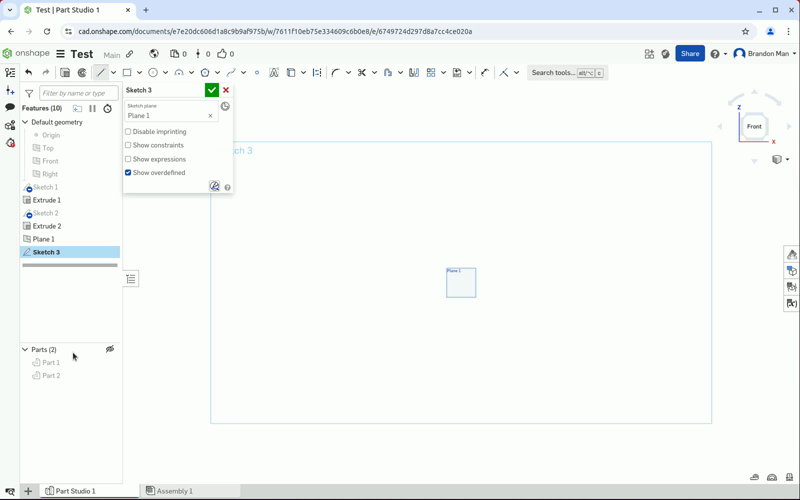
mouse_move(401, 275)
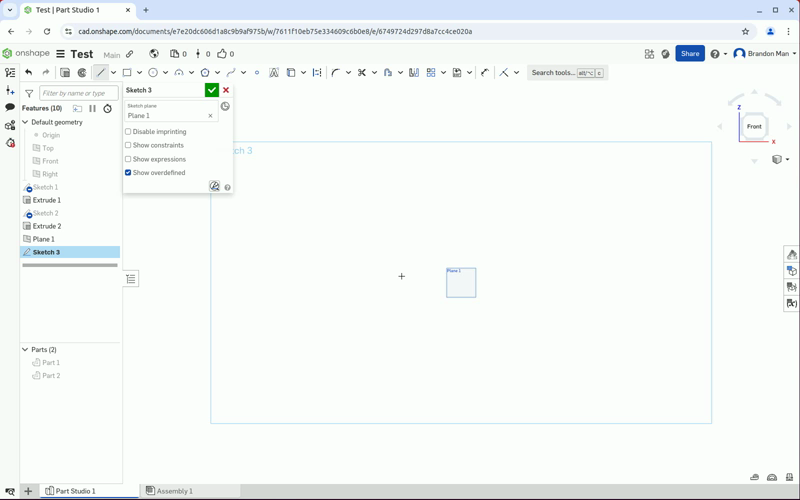
click(401, 275)
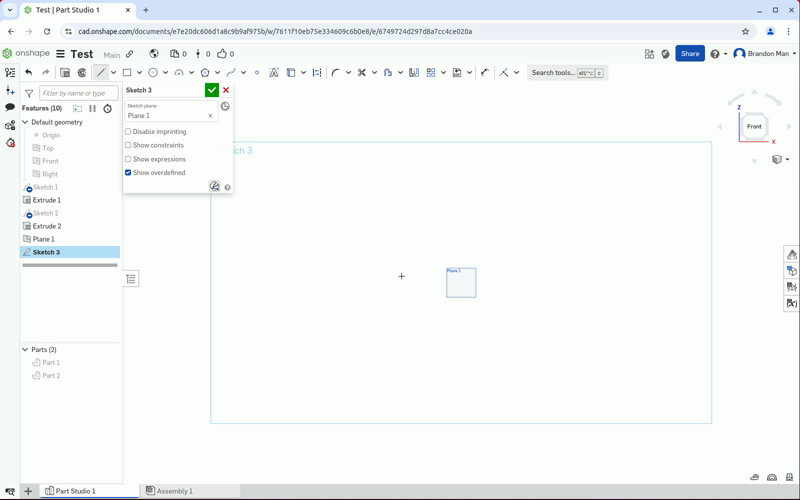
key_up(shift)
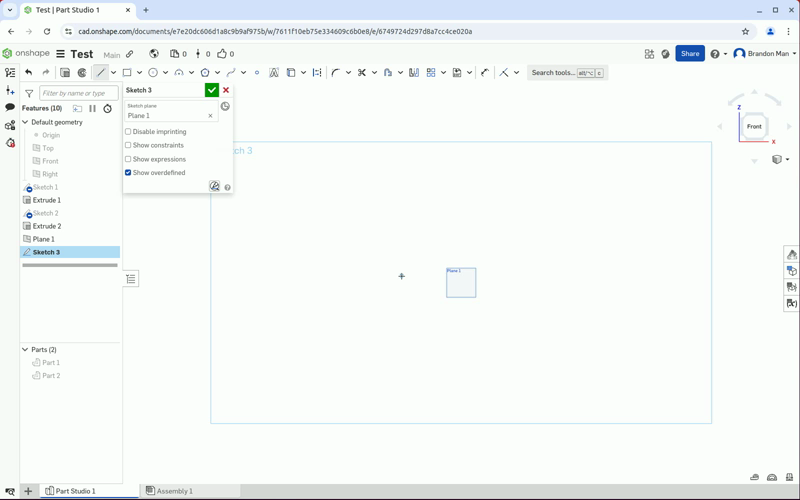
key_down(shift)
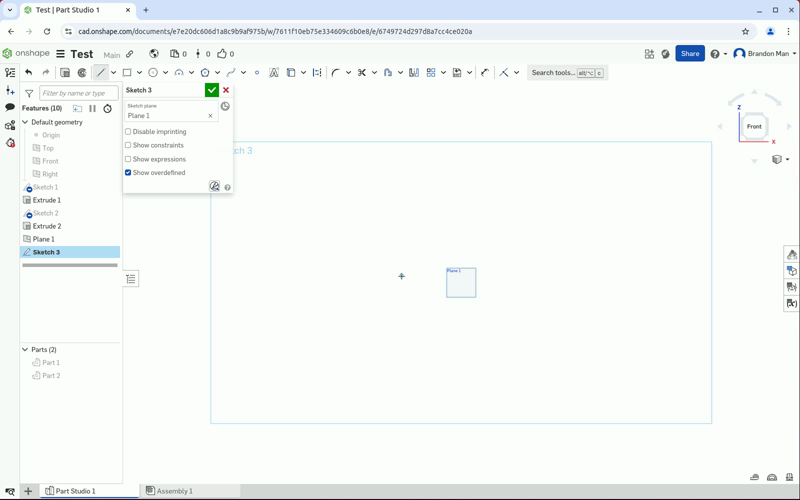
mouse_move(431, 275)
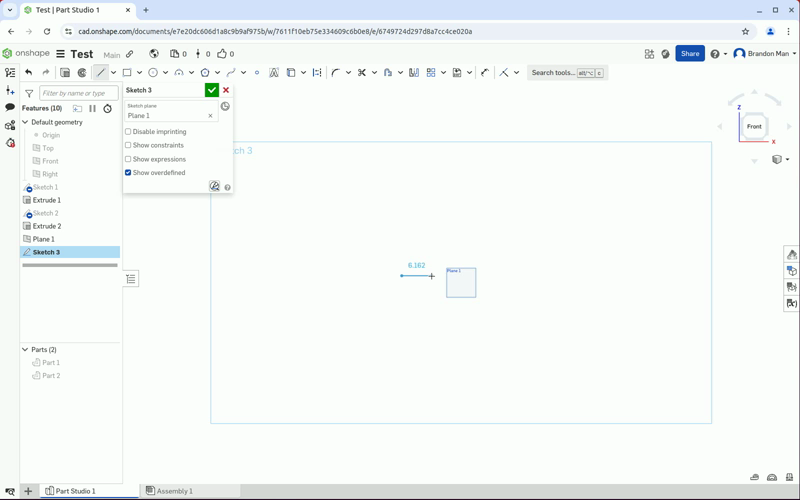
mouse_move(408, 275)
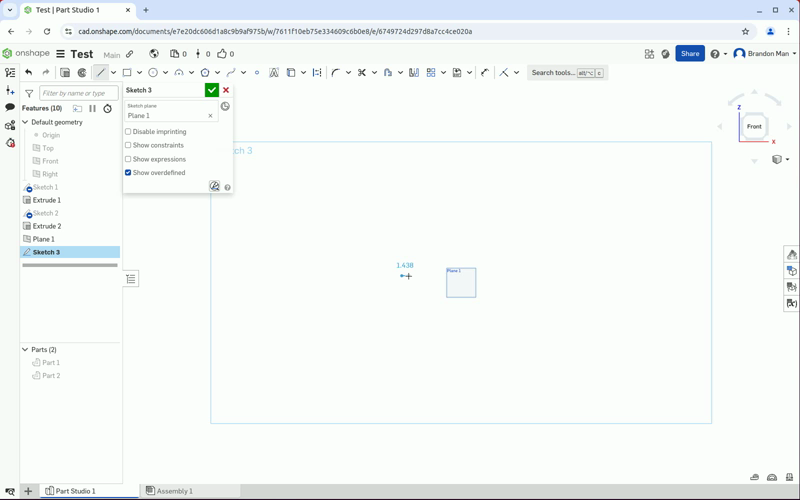
scroll(6)
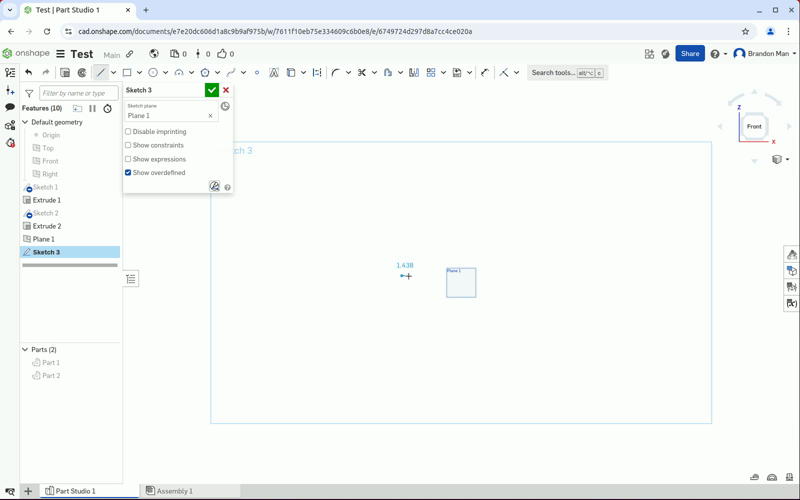
scroll(6)
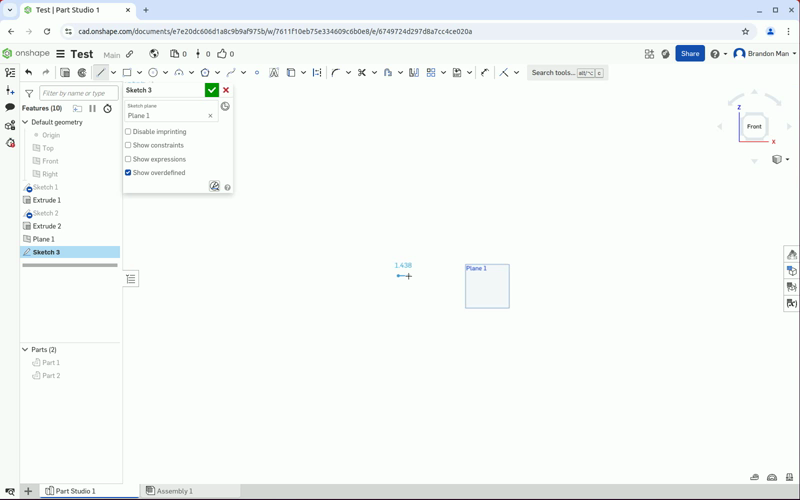
scroll(6)
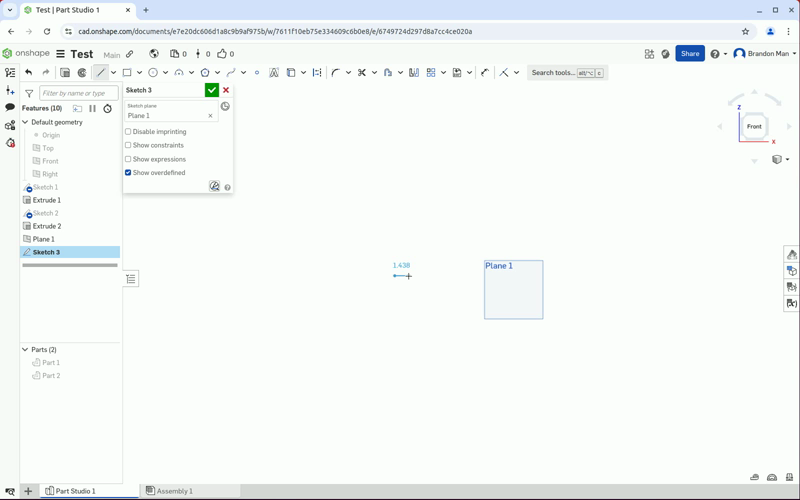
scroll(6)
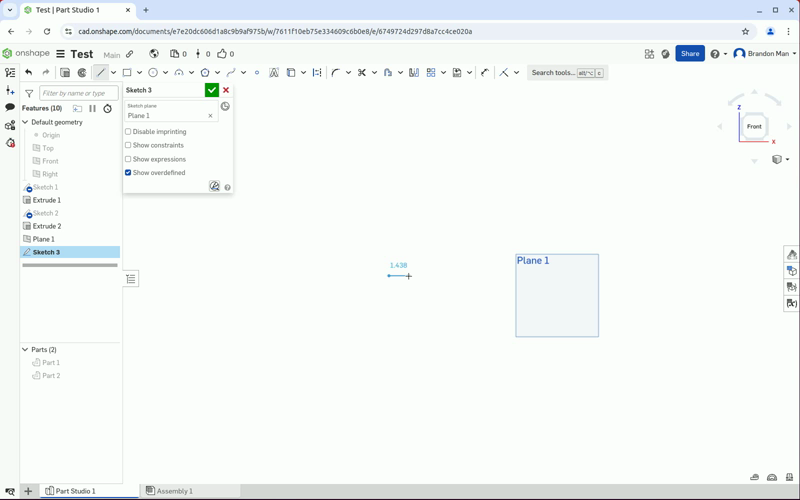
scroll(6)
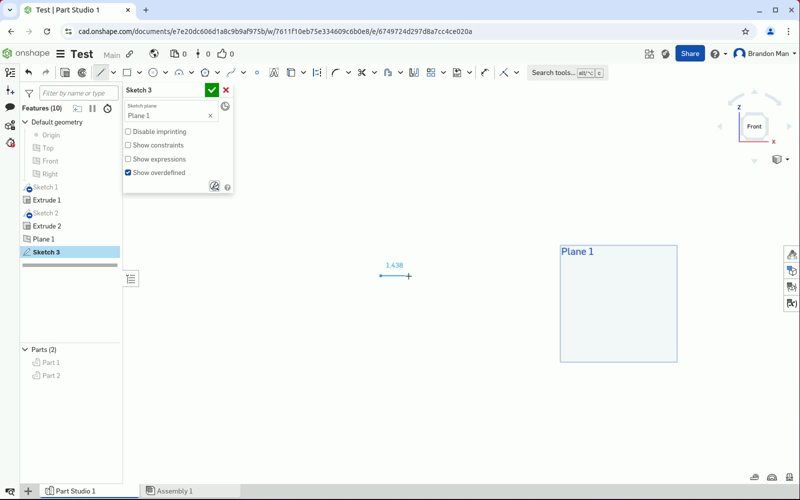
scroll(6)
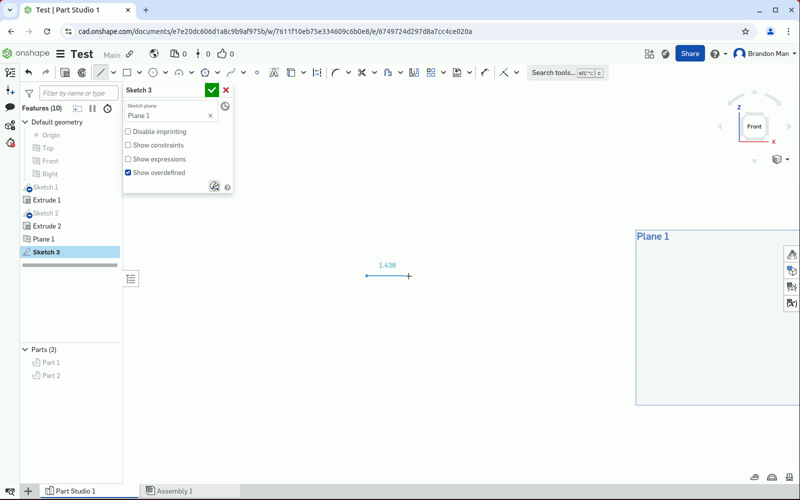
scroll(6)
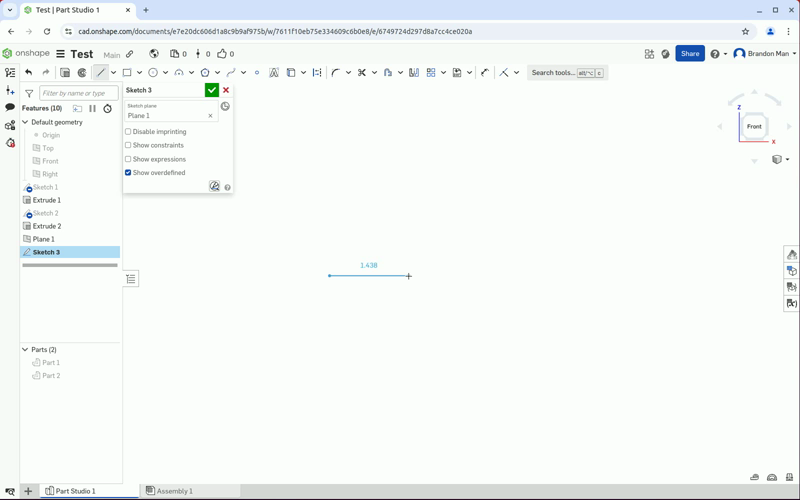
click(408, 275)
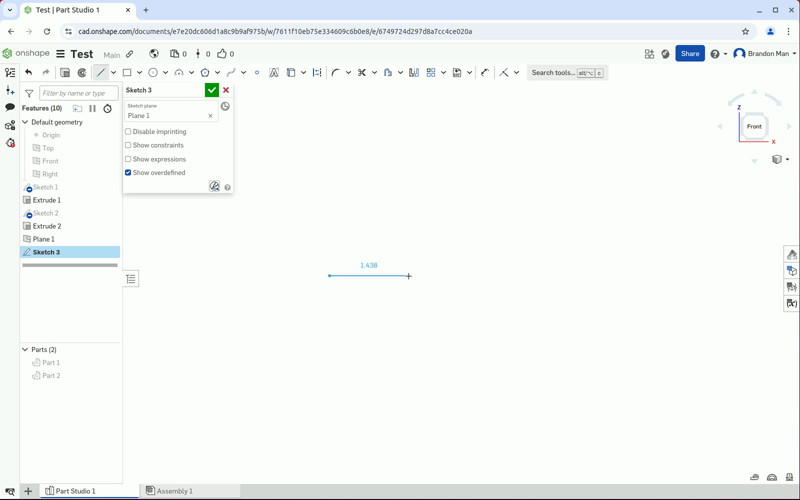
scroll(-6)
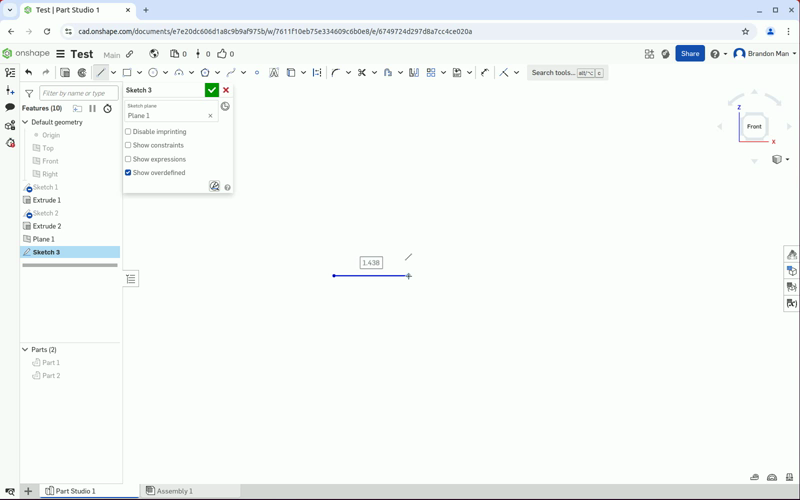
scroll(-6)
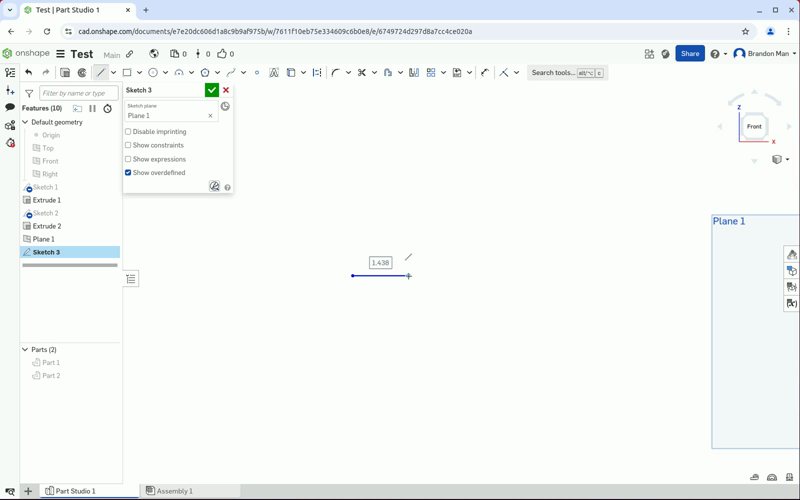
scroll(-6)
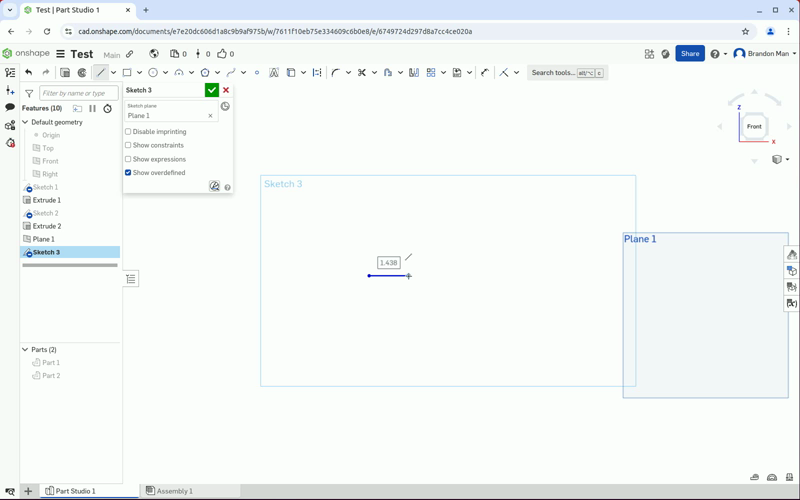
scroll(-6)
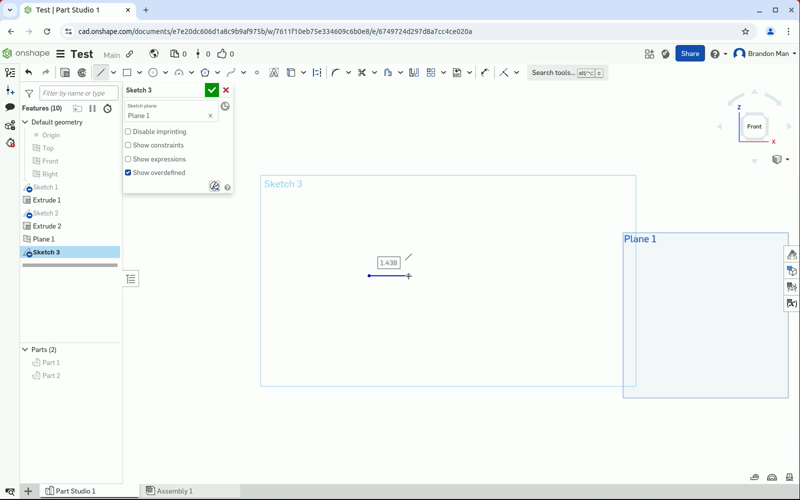
scroll(-6)
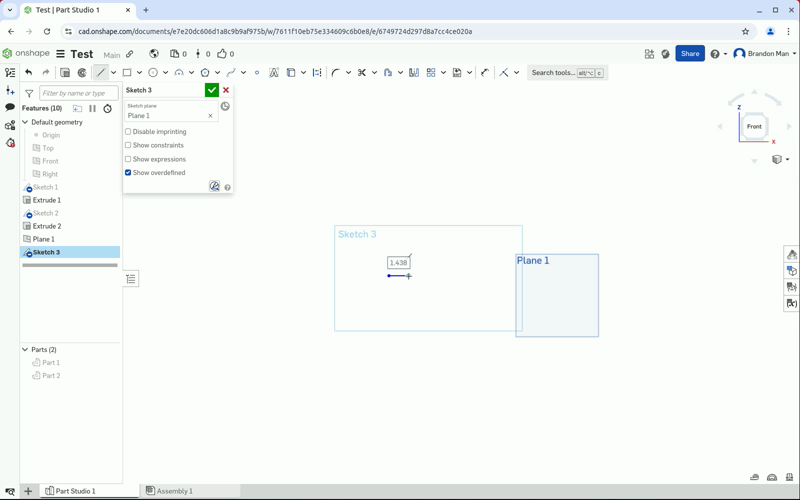
scroll(-6)
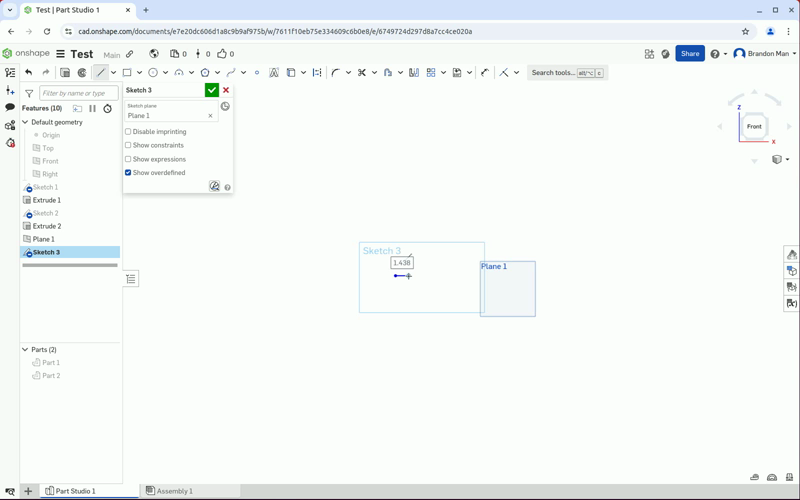
scroll(-6)
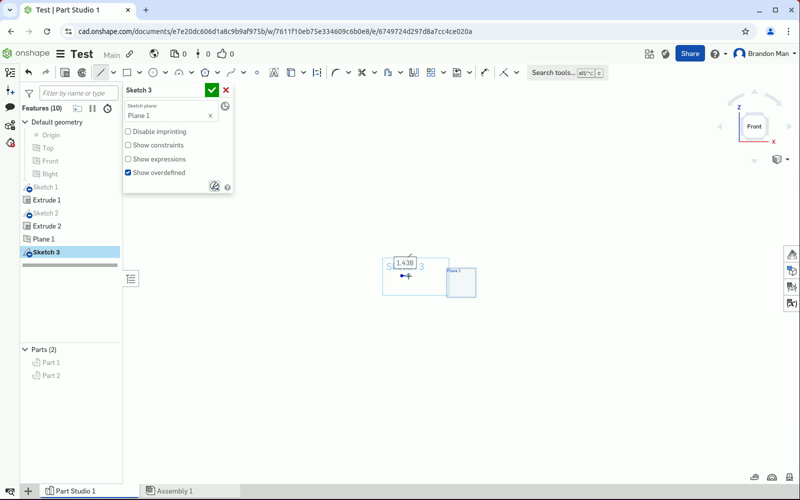
key_up(shift)
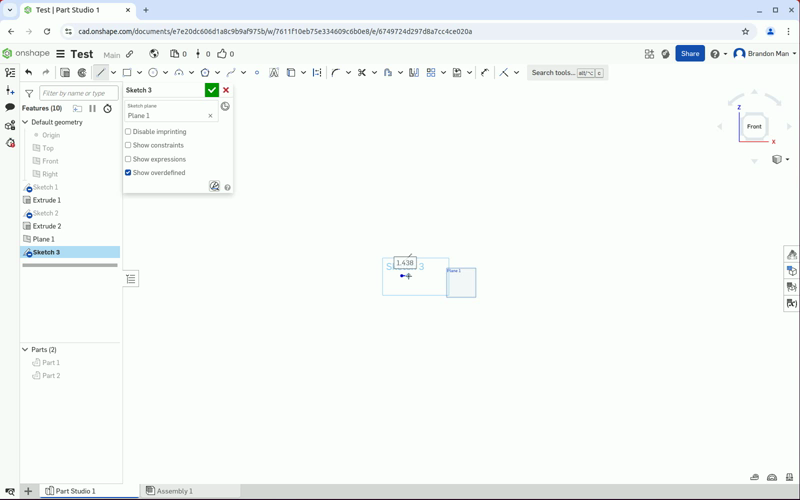
key_down(shift)
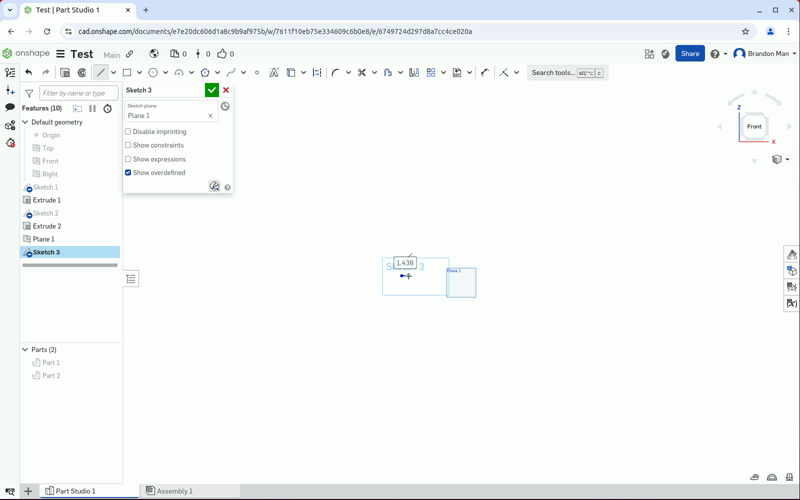
mouse_move(438, 275)
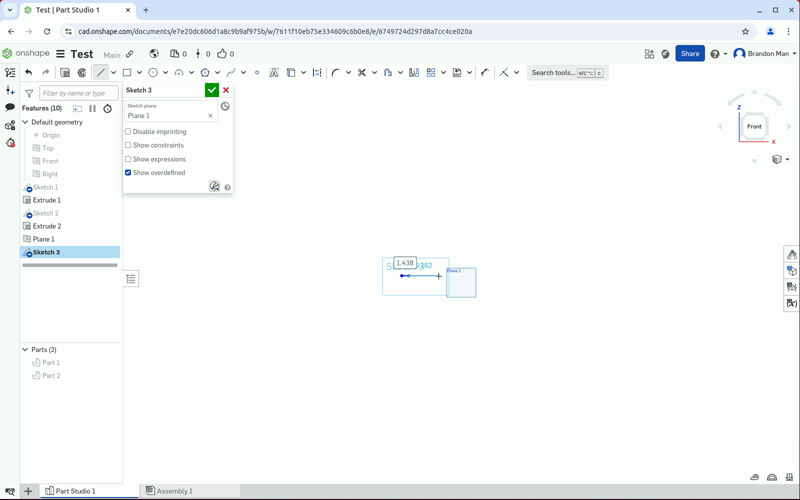
mouse_move(456, 276)
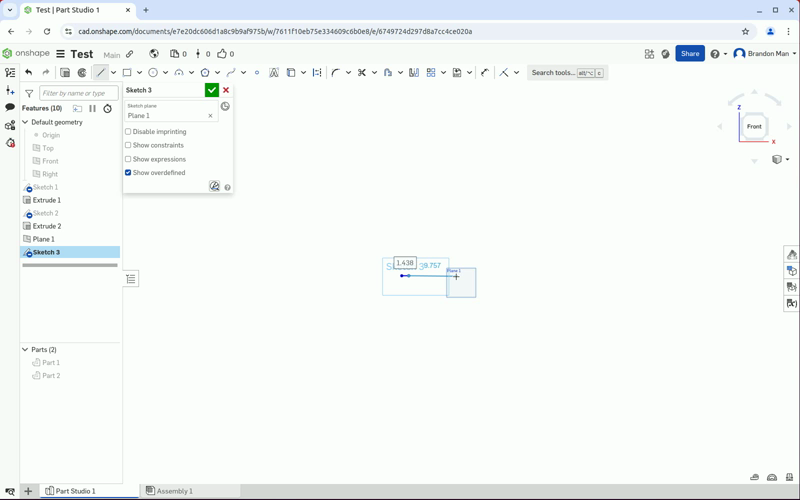
click(456, 276)
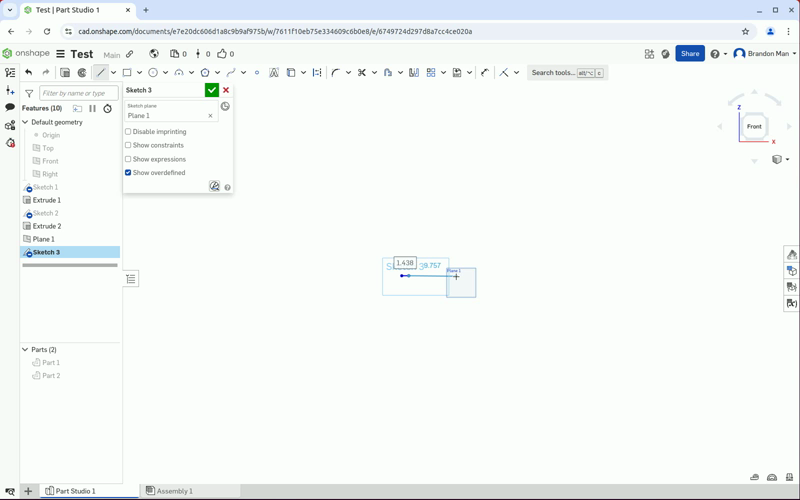
key_up(shift)
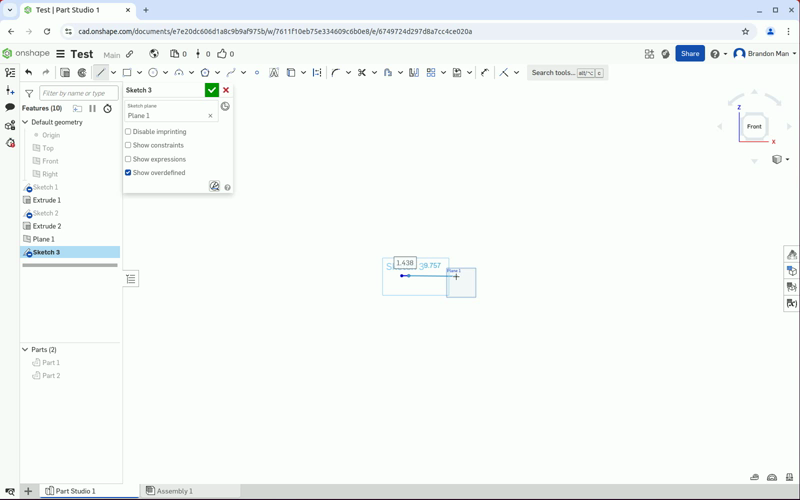
key_down(shift)
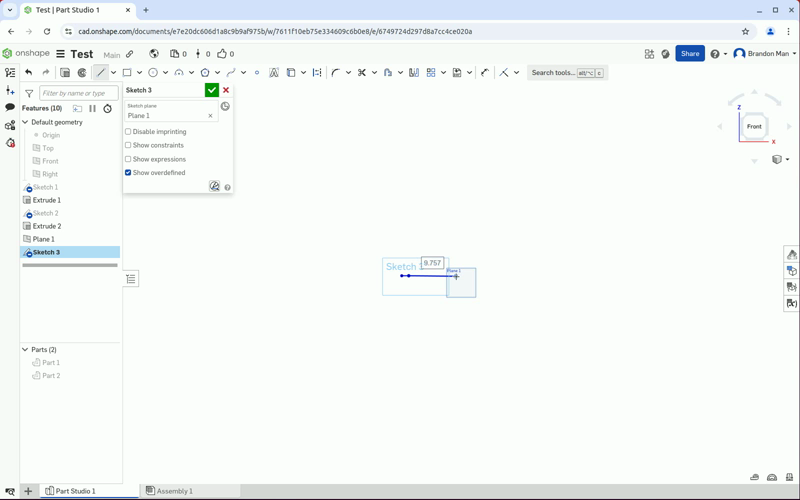
mouse_move(486, 276)
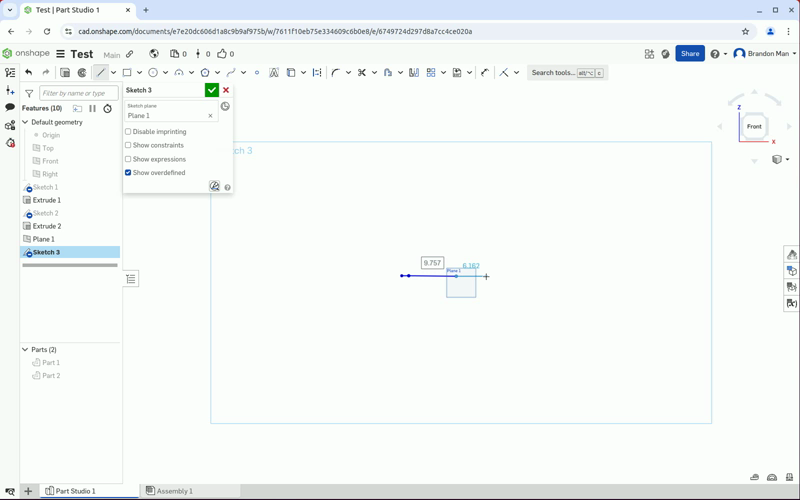
mouse_move(462, 276)
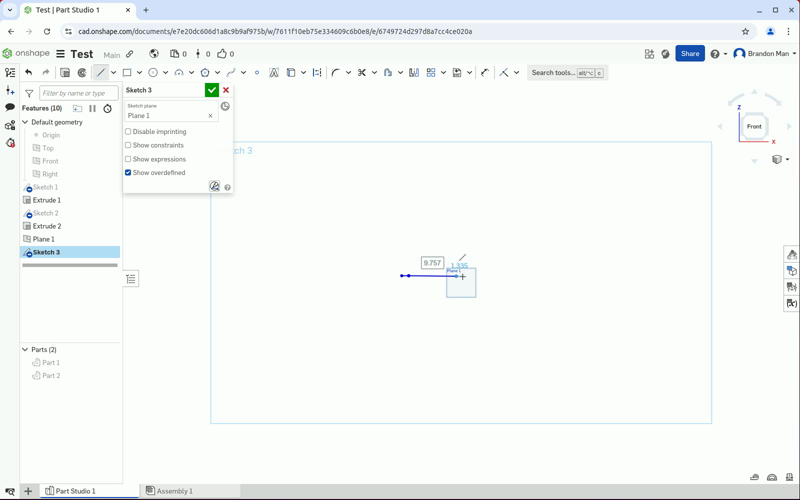
scroll(6)
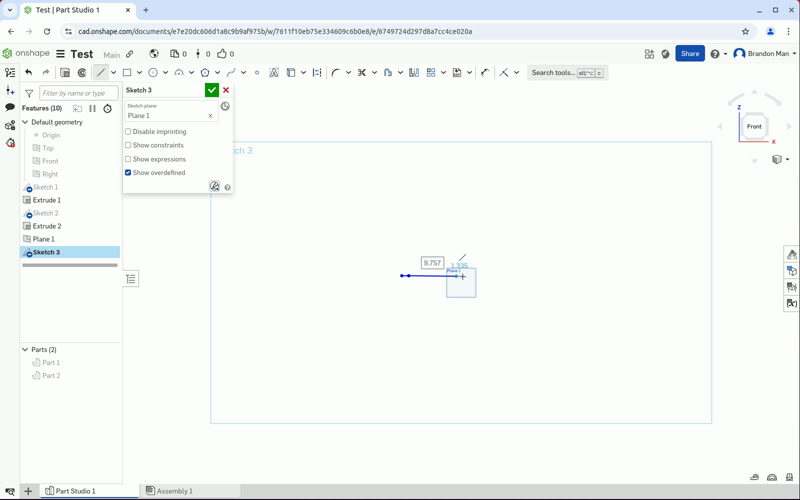
scroll(6)
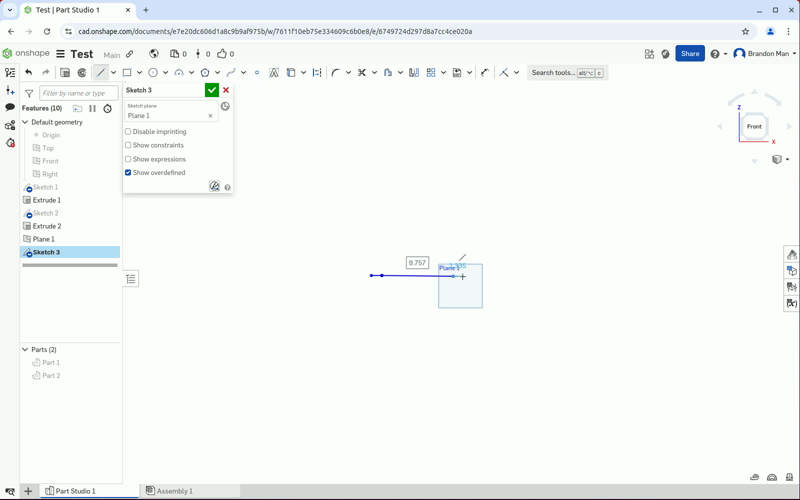
scroll(6)
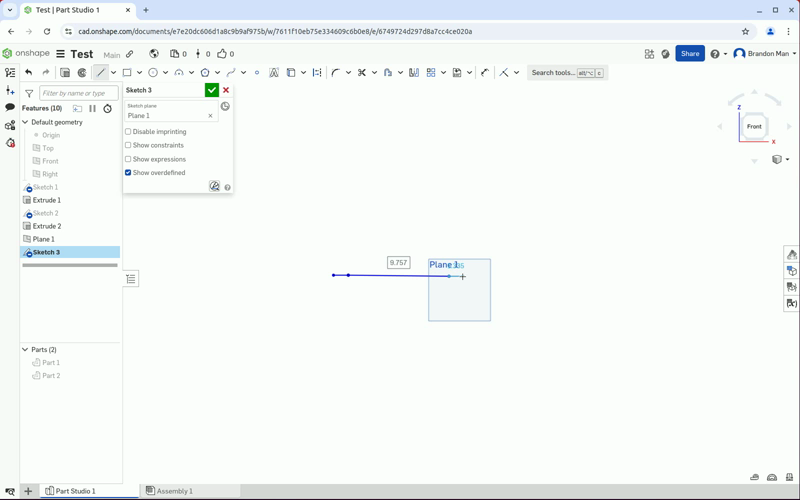
scroll(6)
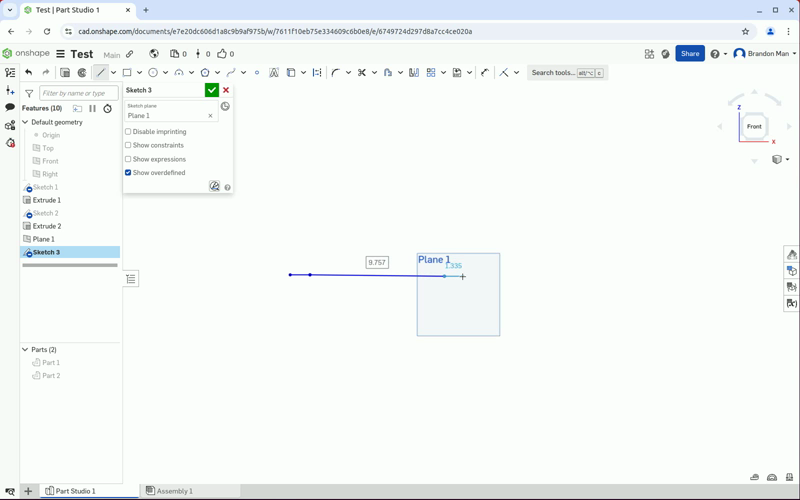
scroll(6)
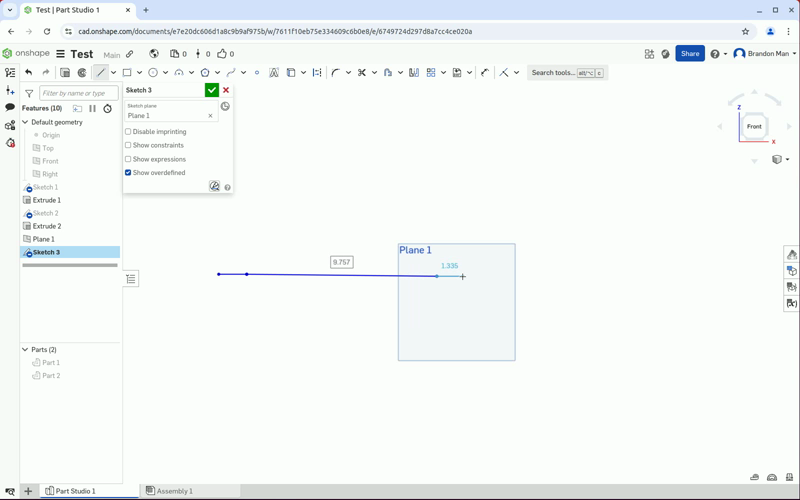
scroll(6)
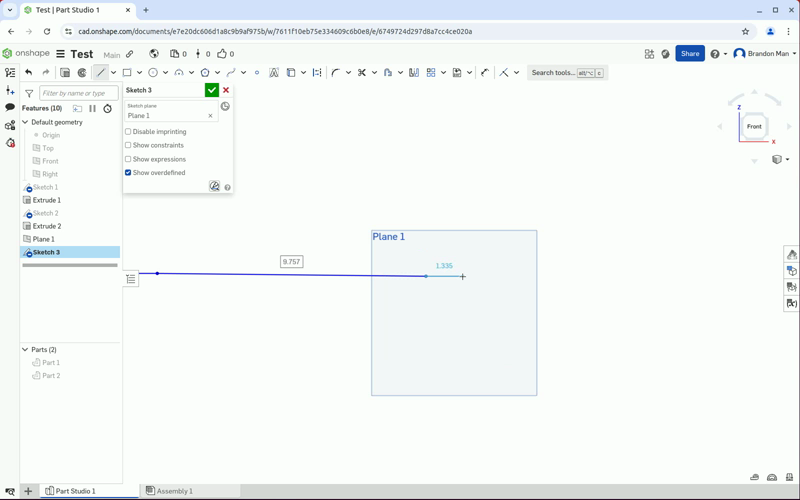
scroll(6)
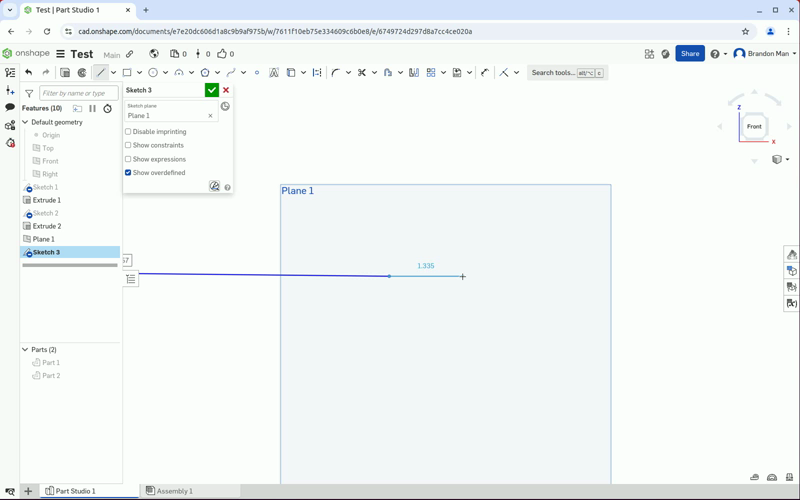
click(462, 276)
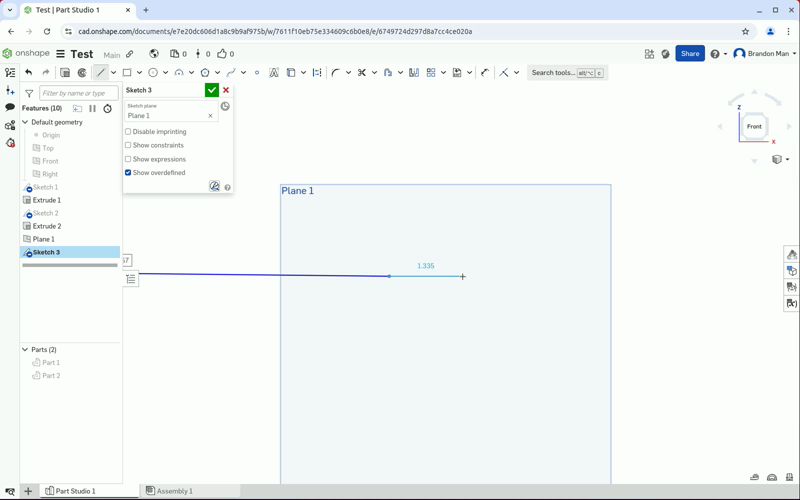
scroll(-6)
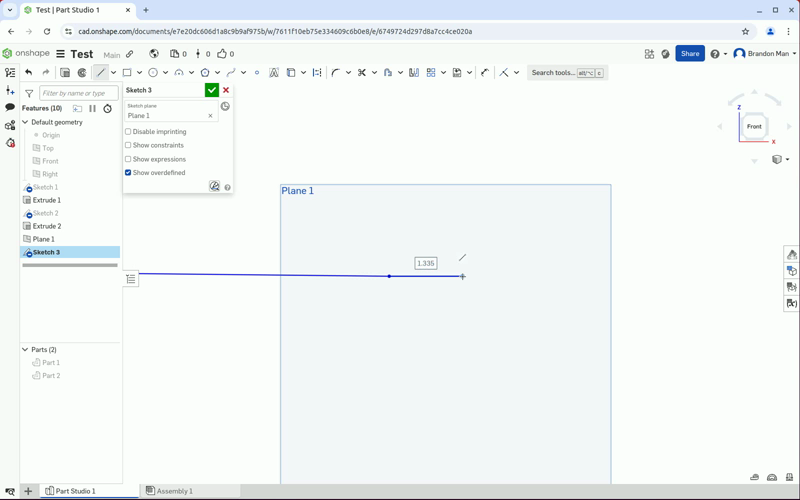
scroll(-6)
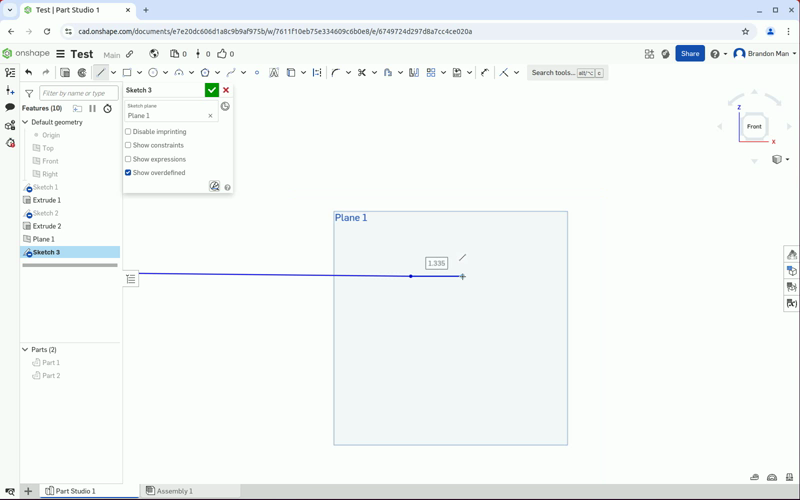
scroll(-6)
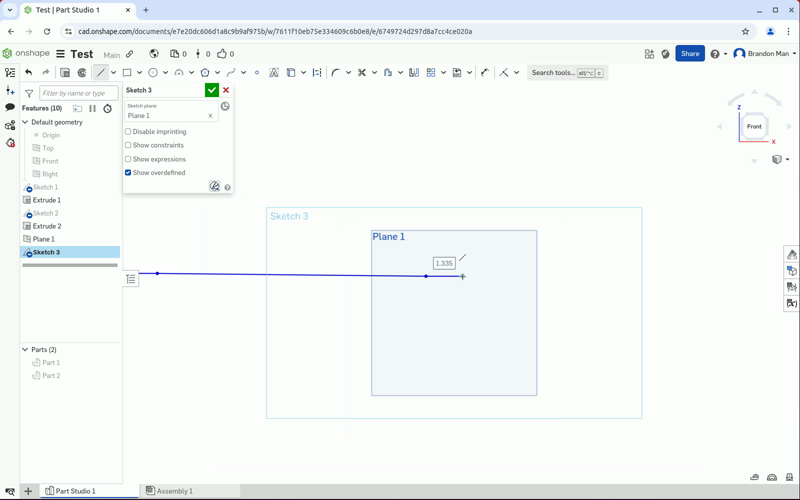
scroll(-6)
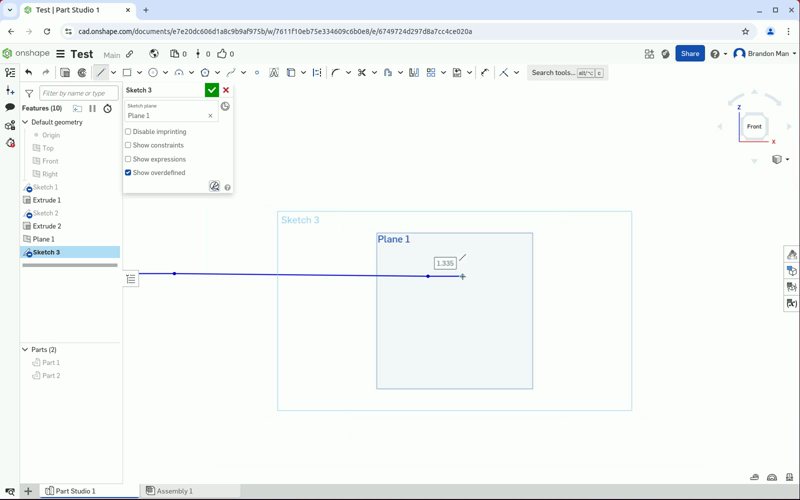
scroll(-6)
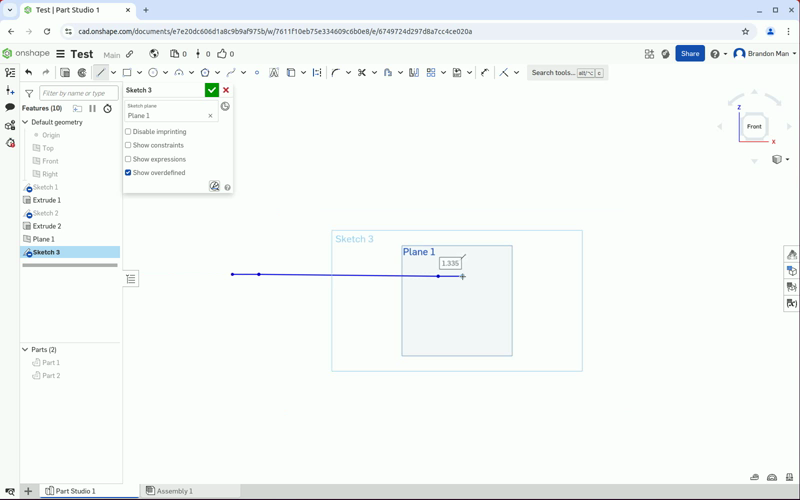
scroll(-6)
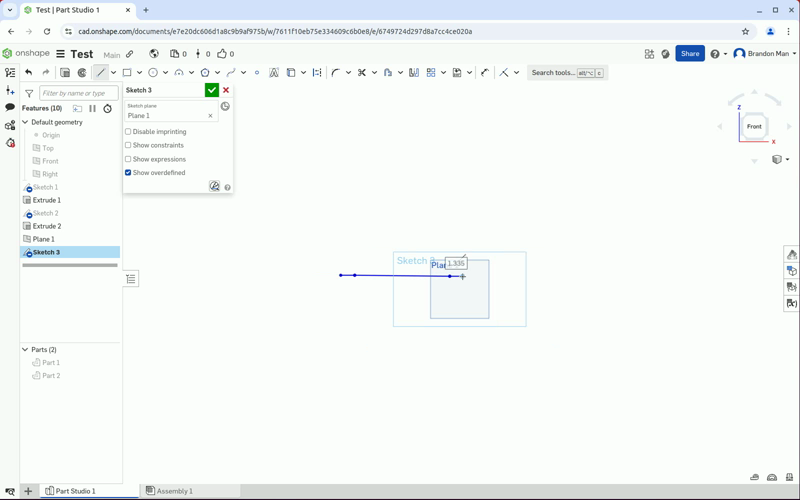
scroll(-6)
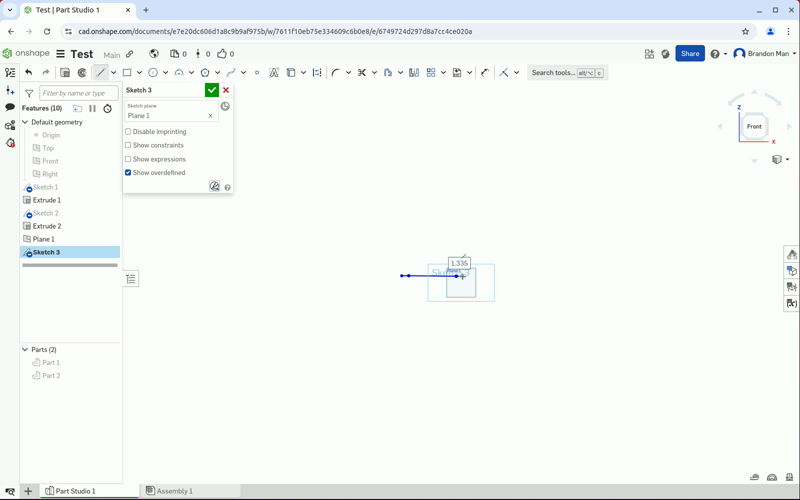
key_up(shift)
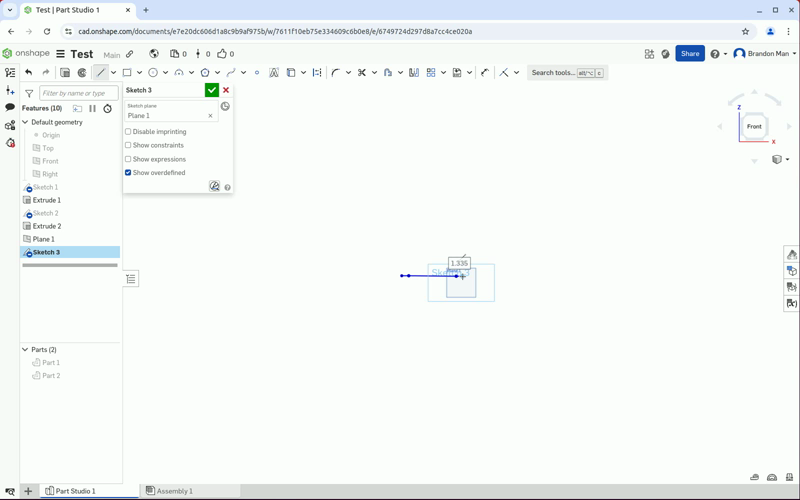
key_down(shift)
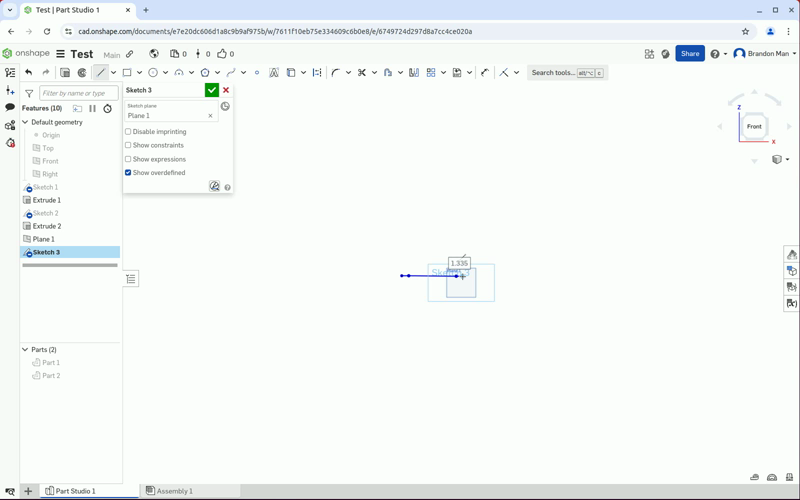
mouse_move(492, 276)
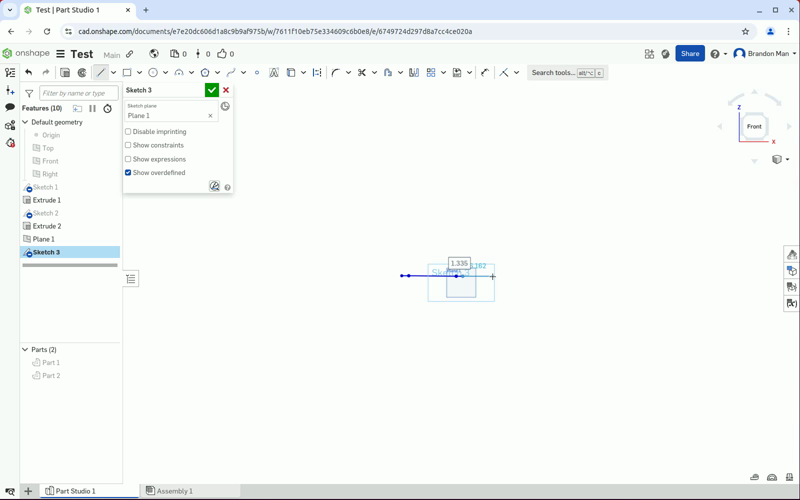
mouse_move(462, 239)
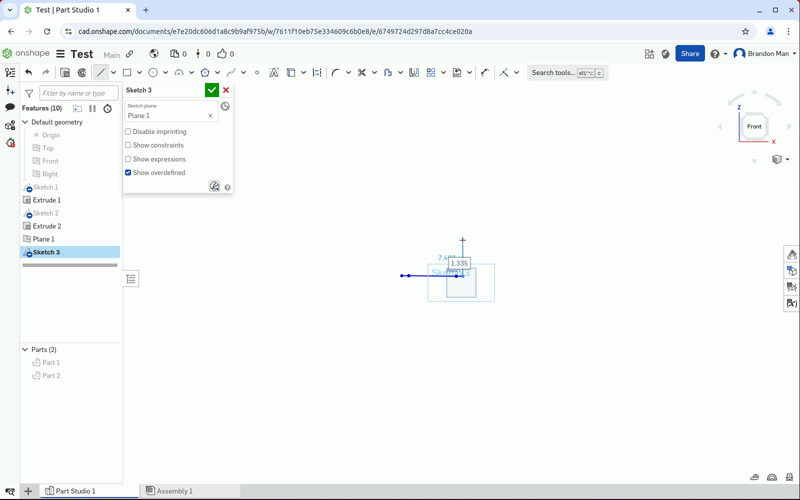
click(462, 239)
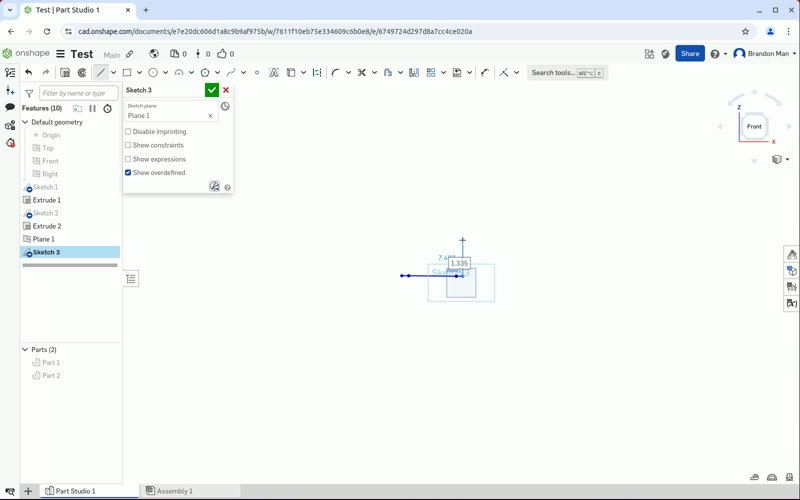
key_up(shift)
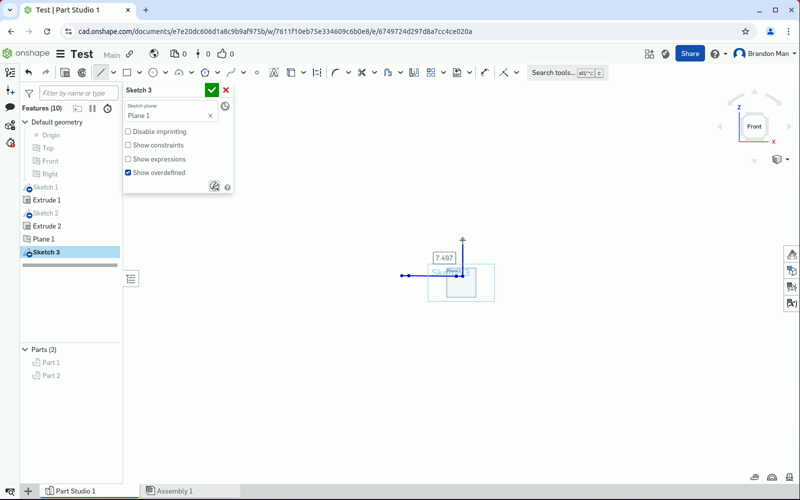
key_down(shift)
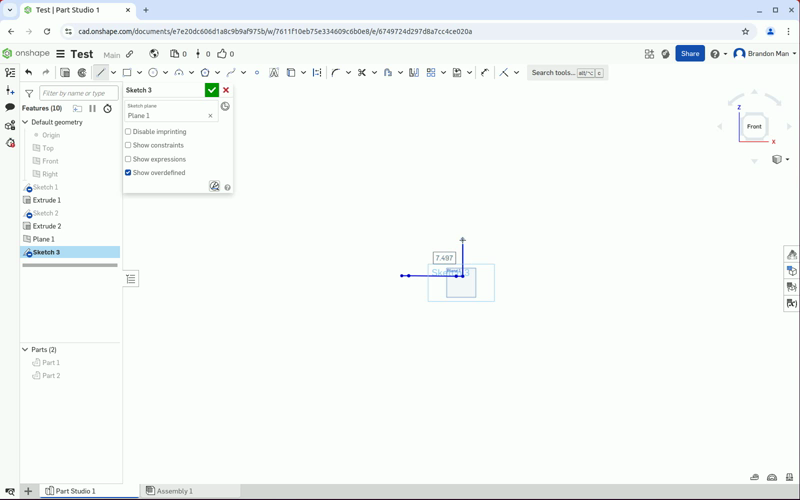
mouse_move(492, 239)
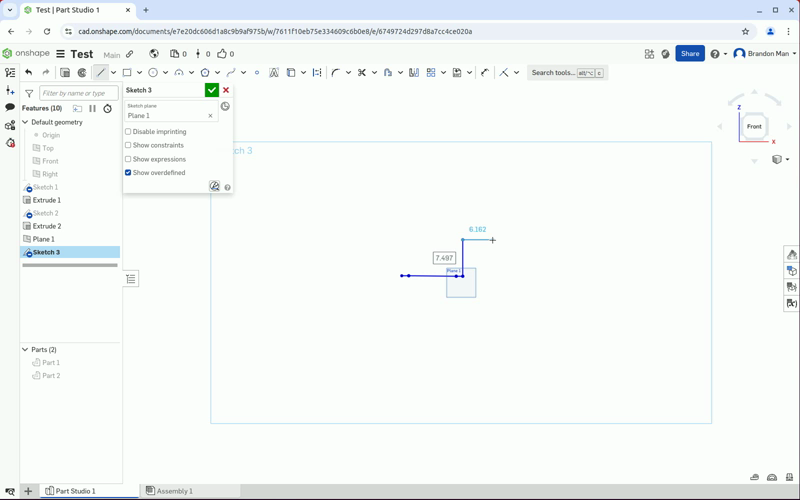
mouse_move(456, 239)
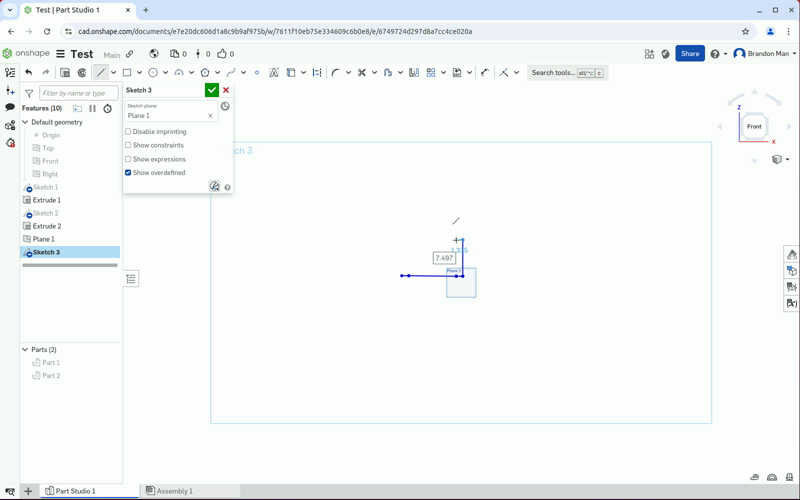
scroll(6)
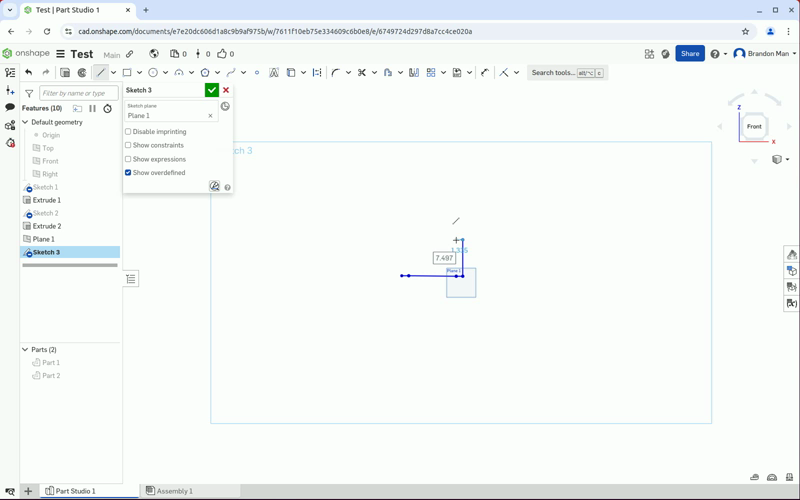
scroll(6)
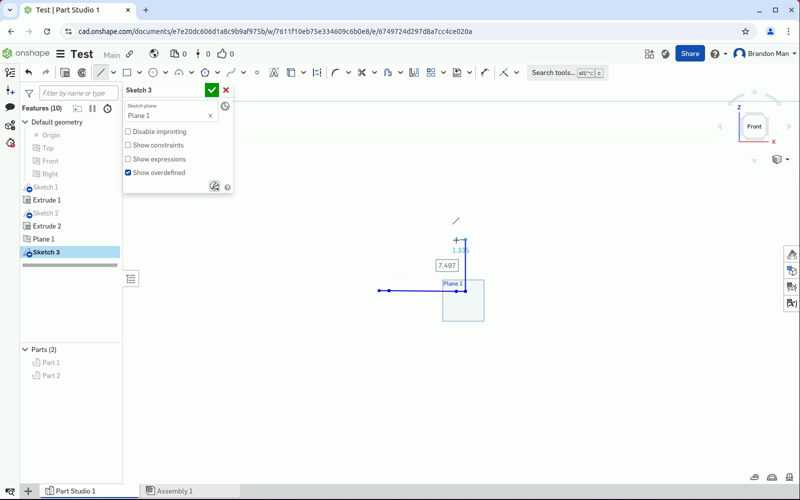
scroll(6)
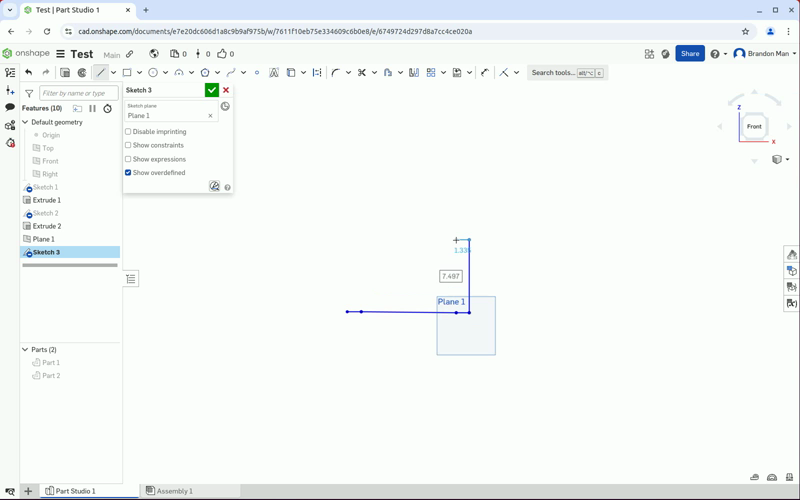
scroll(6)
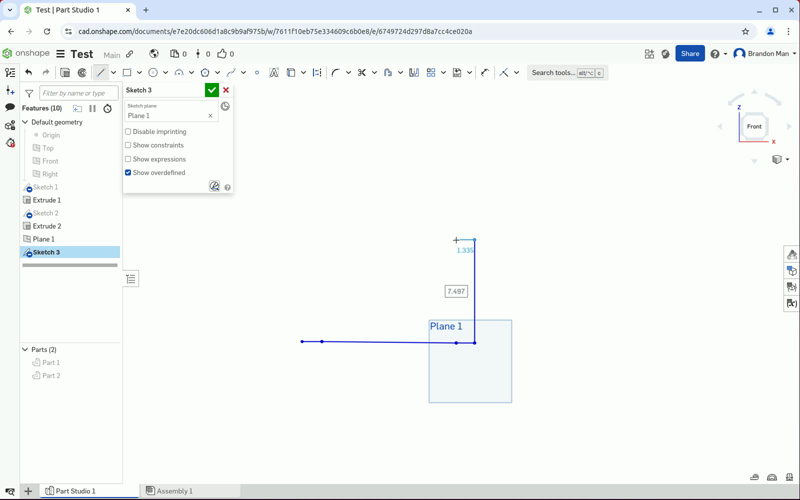
scroll(6)
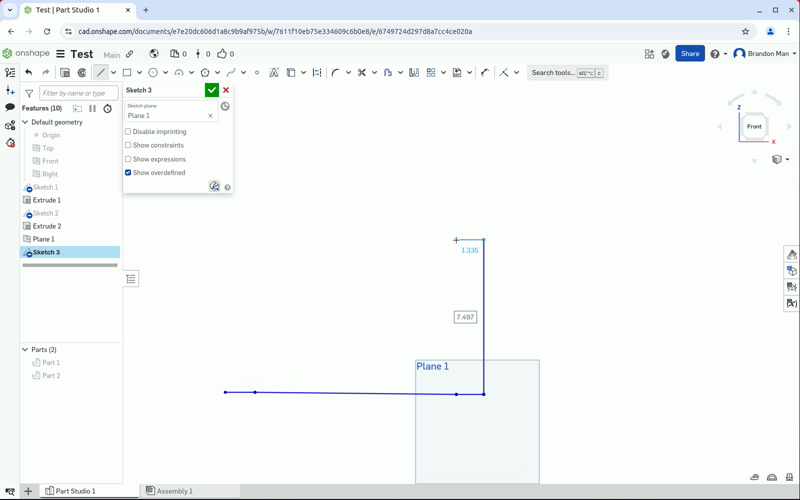
scroll(6)
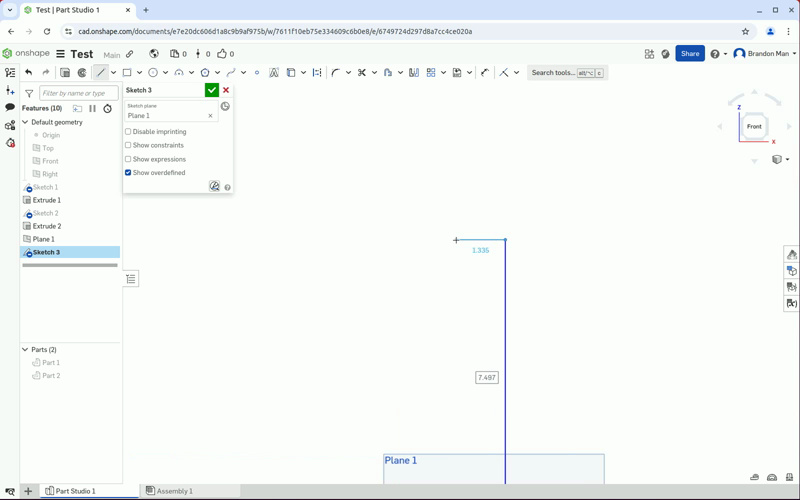
scroll(6)
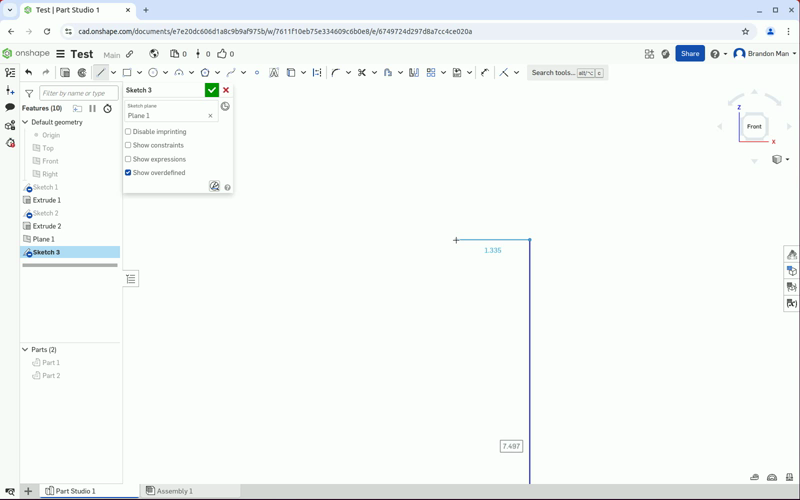
click(456, 239)
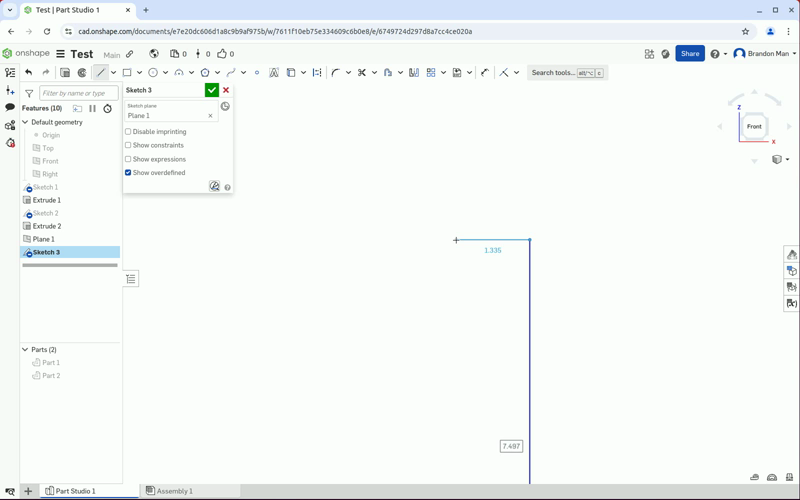
scroll(-6)
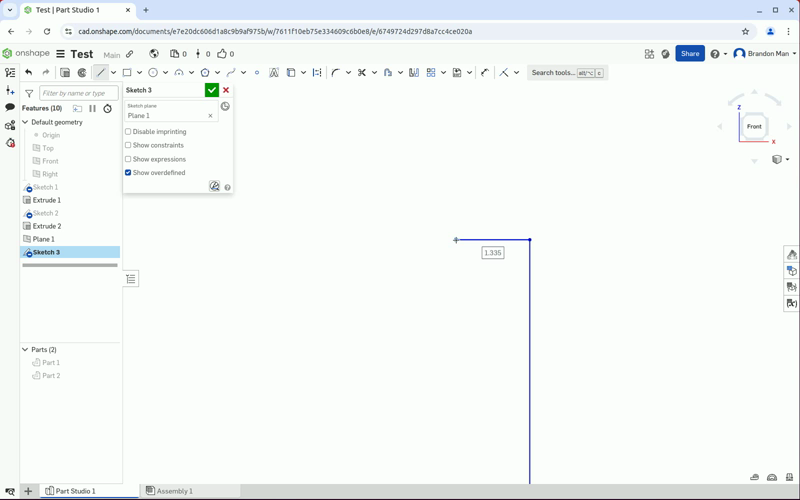
scroll(-6)
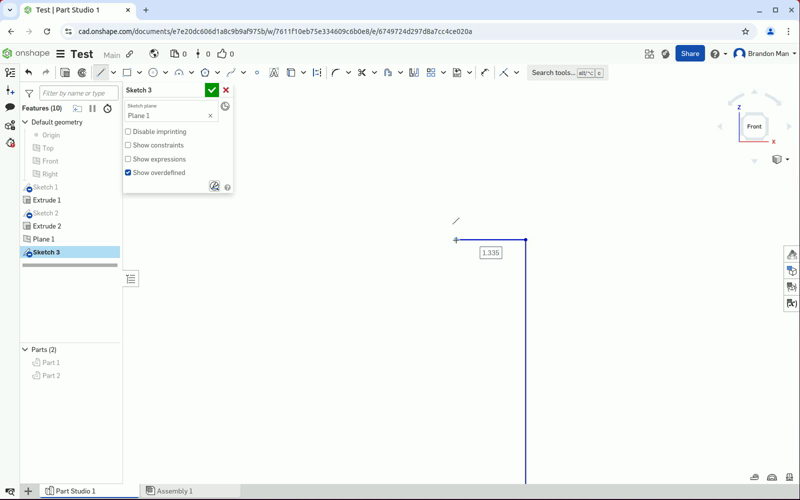
scroll(-6)
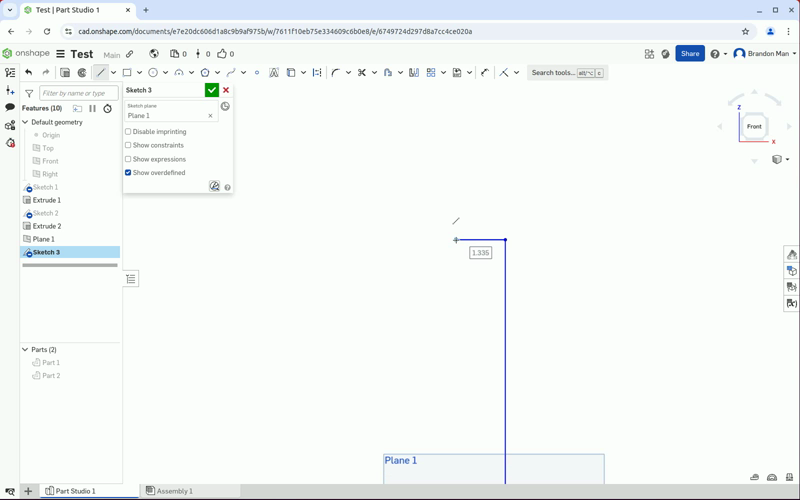
scroll(-6)
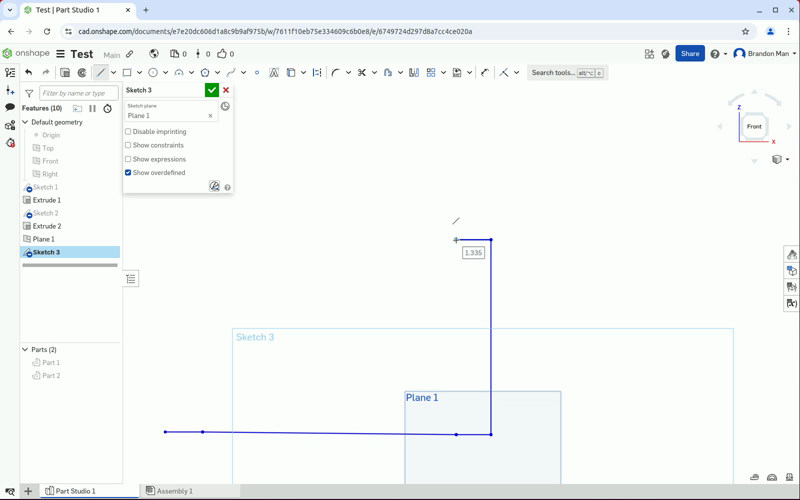
scroll(-6)
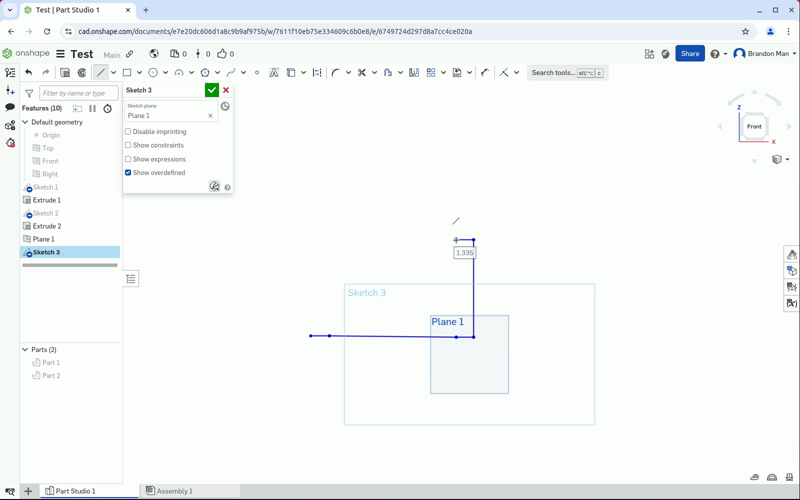
scroll(-6)
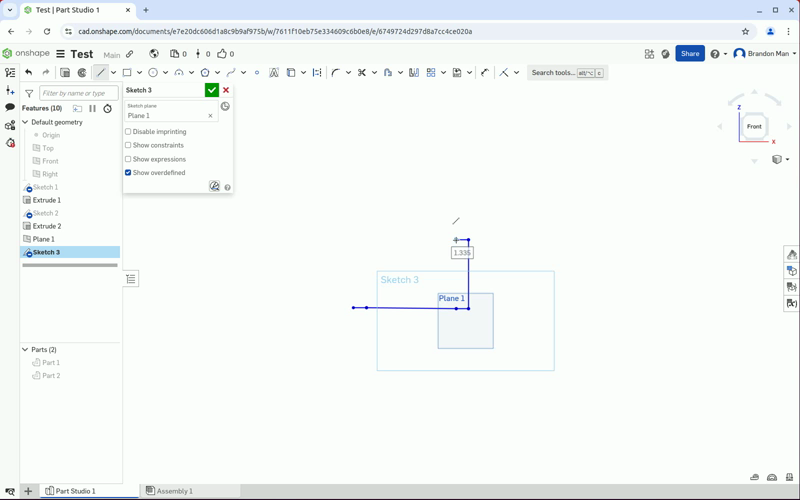
scroll(-6)
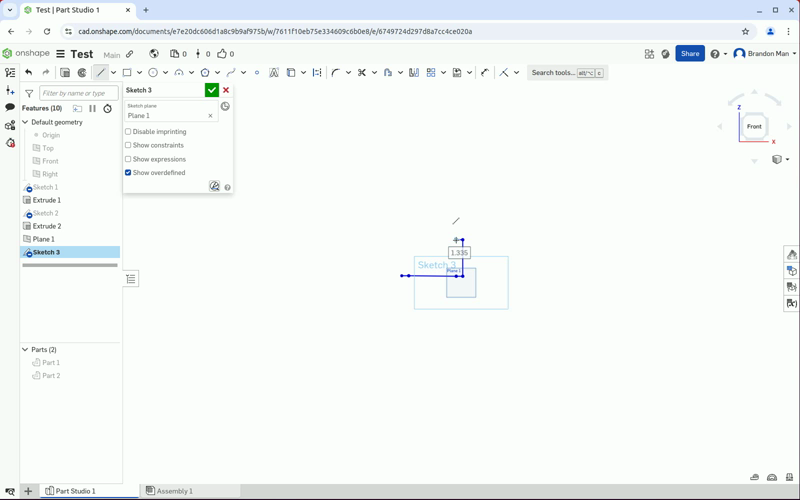
key_up(shift)
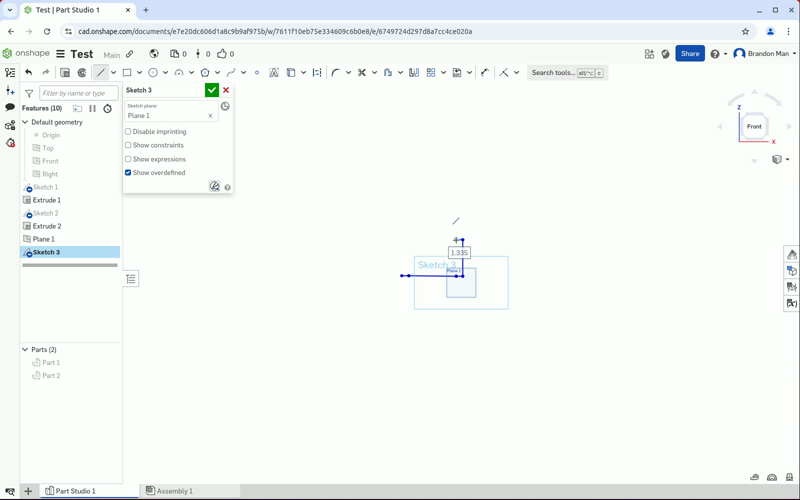
key_down(shift)
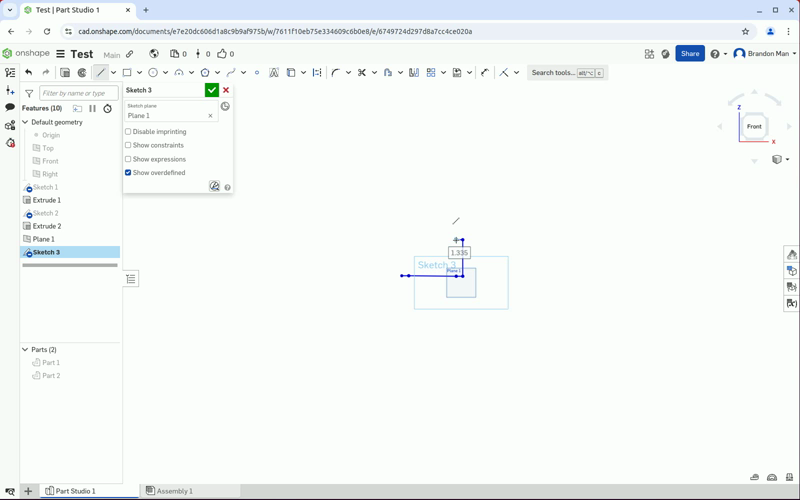
mouse_move(486, 239)
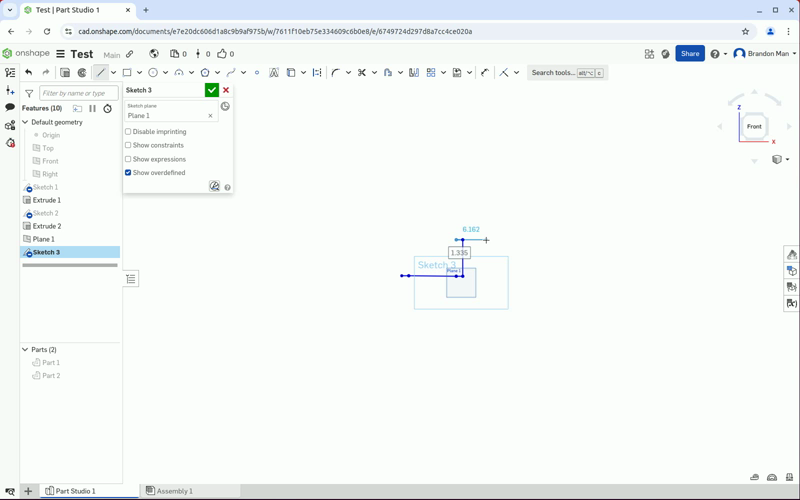
mouse_move(408, 239)
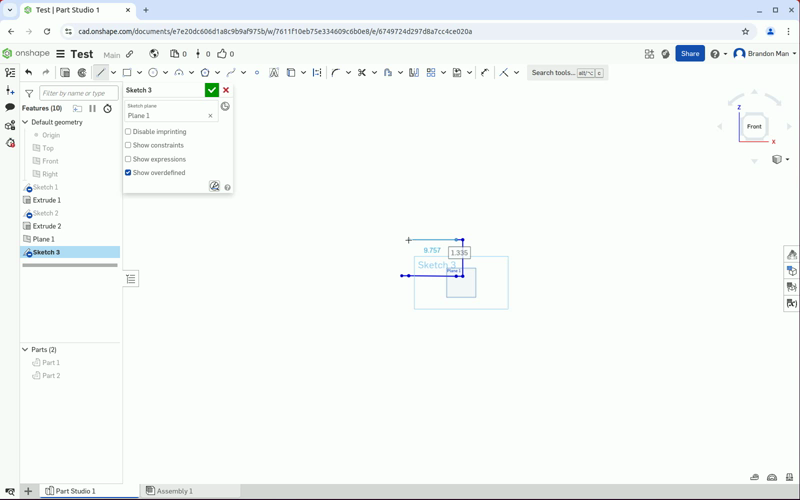
click(408, 239)
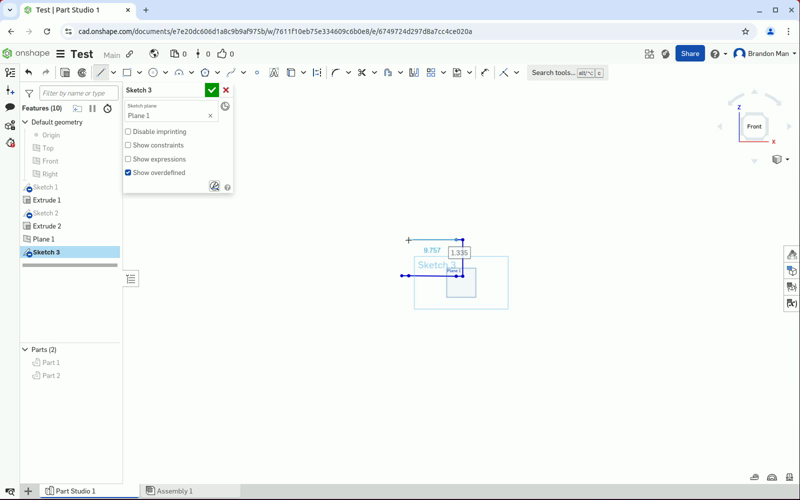
key_up(shift)
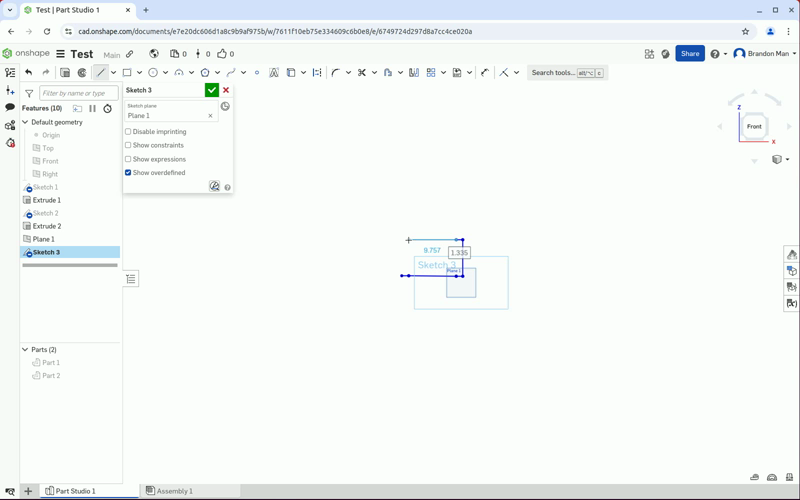
key_down(shift)
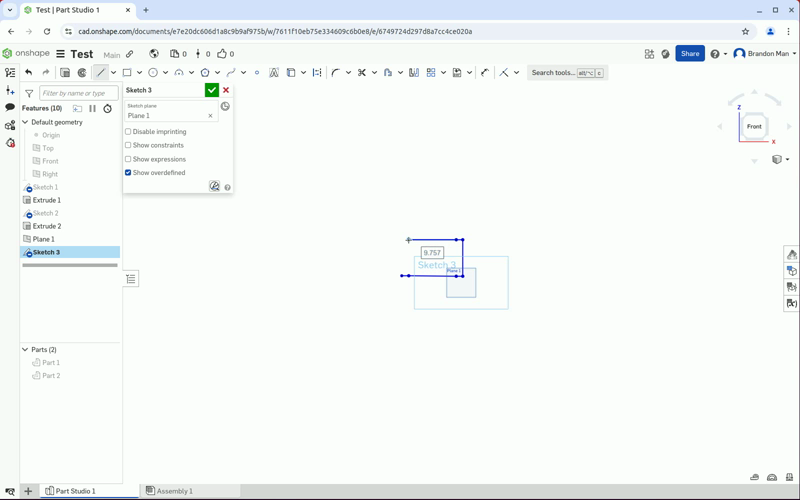
mouse_move(438, 239)
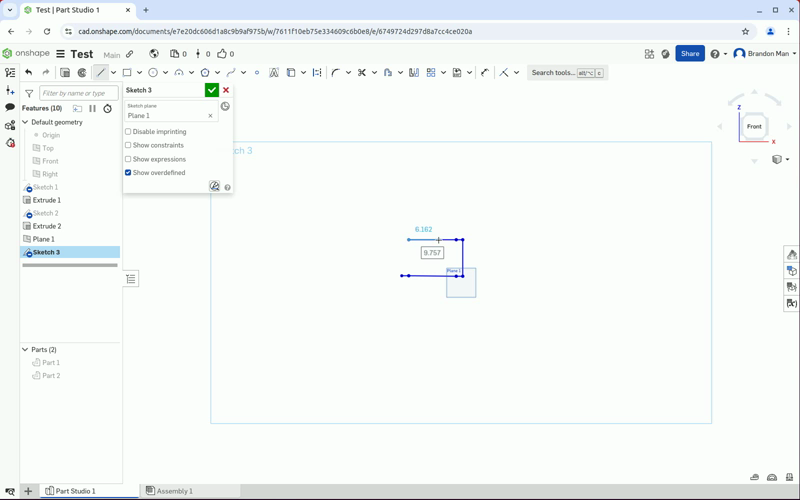
mouse_move(401, 239)
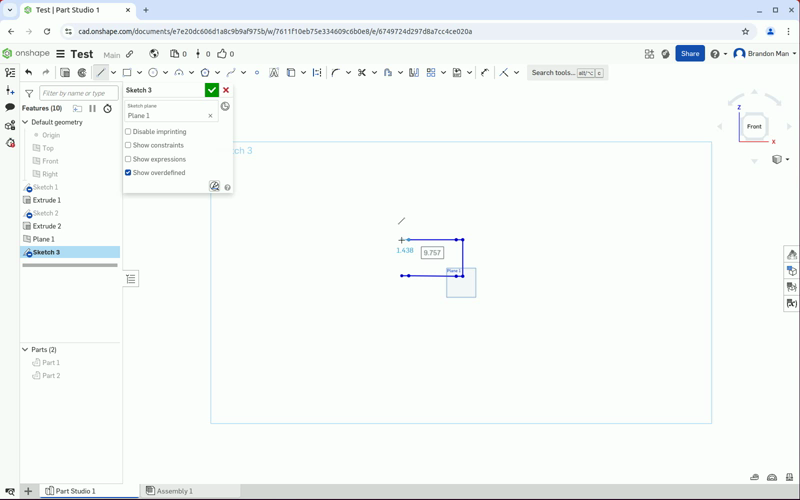
scroll(6)
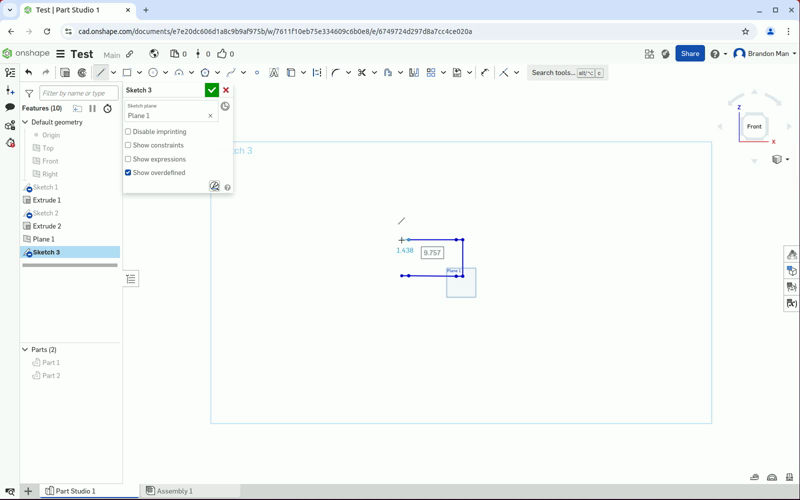
scroll(6)
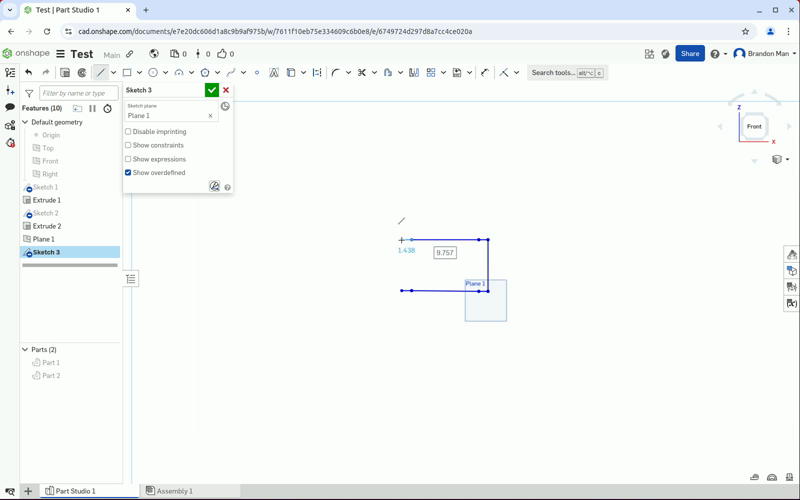
scroll(6)
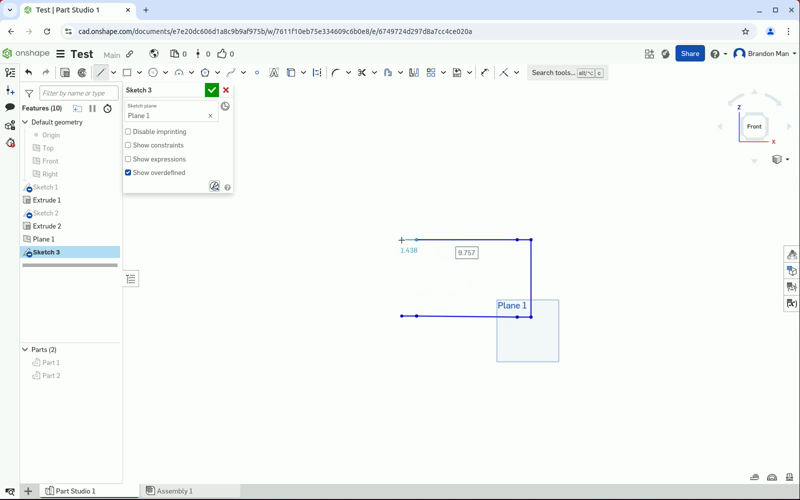
scroll(6)
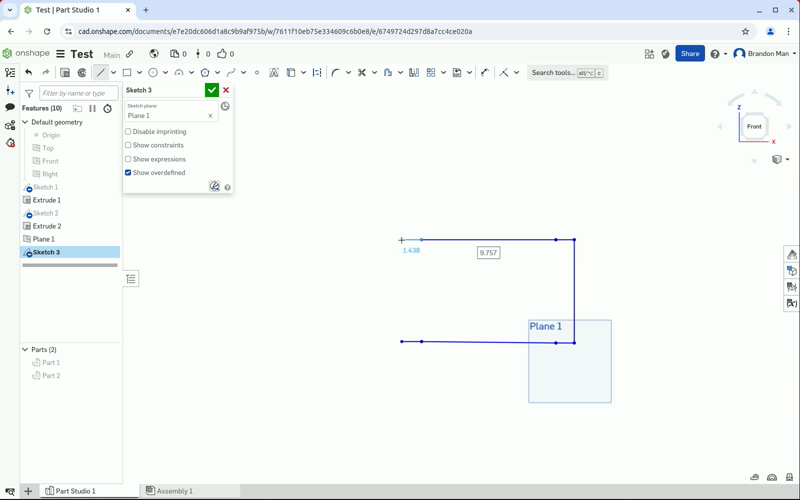
scroll(6)
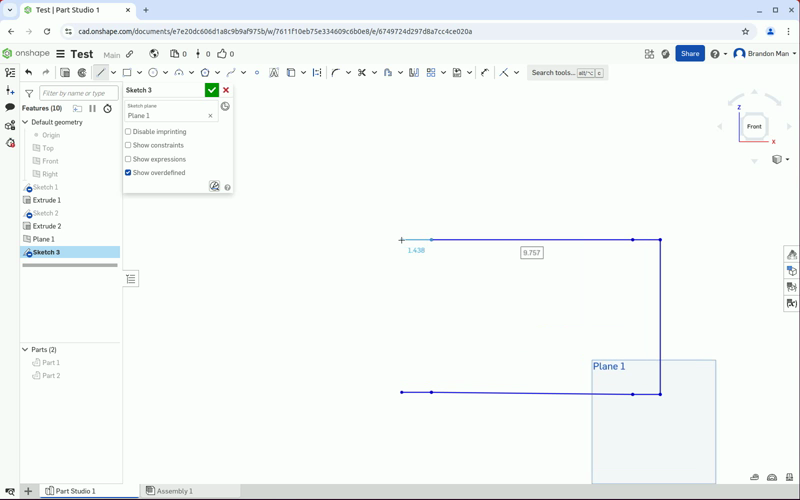
scroll(6)
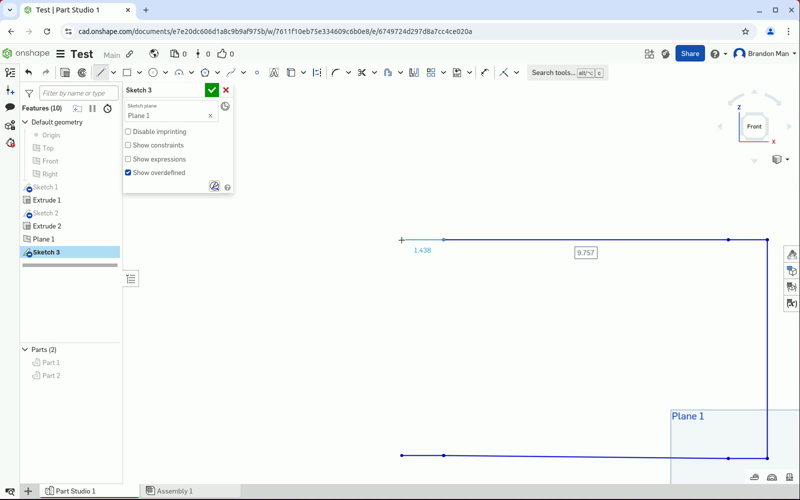
scroll(6)
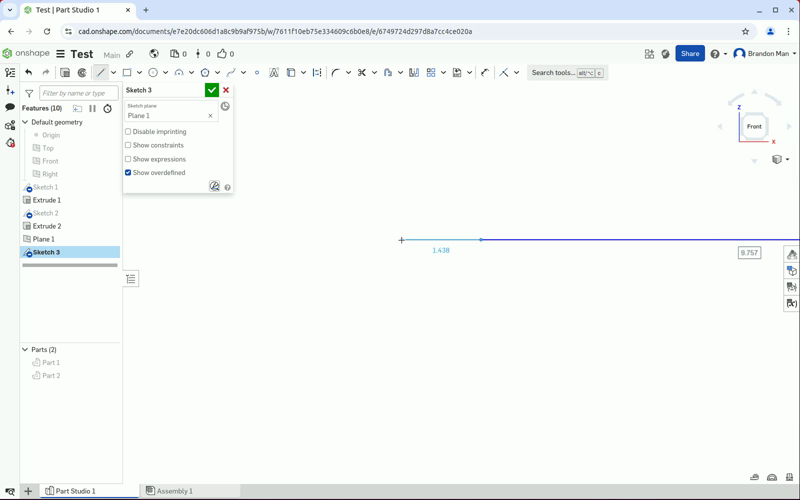
click(401, 239)
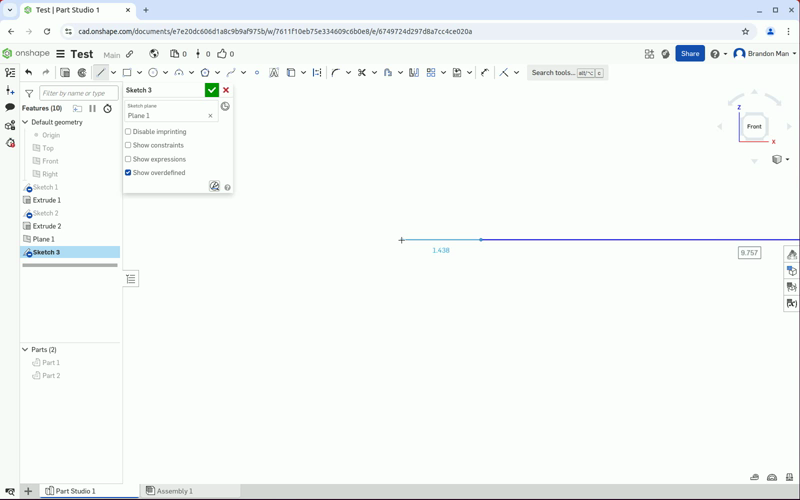
scroll(-6)
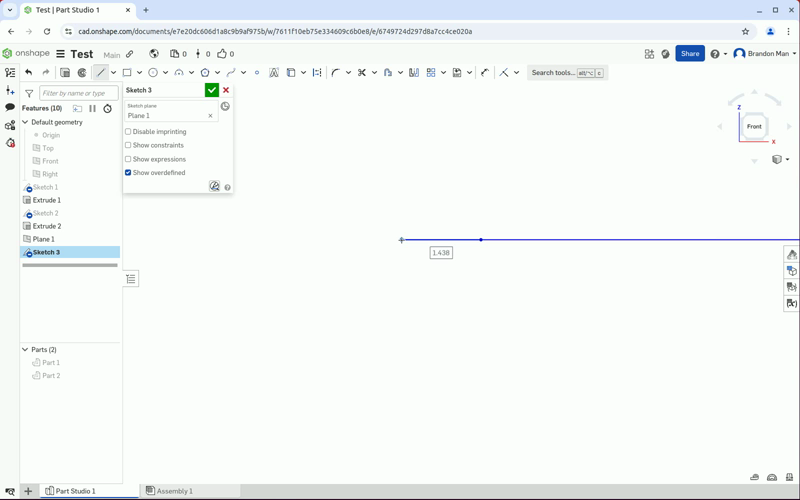
scroll(-6)
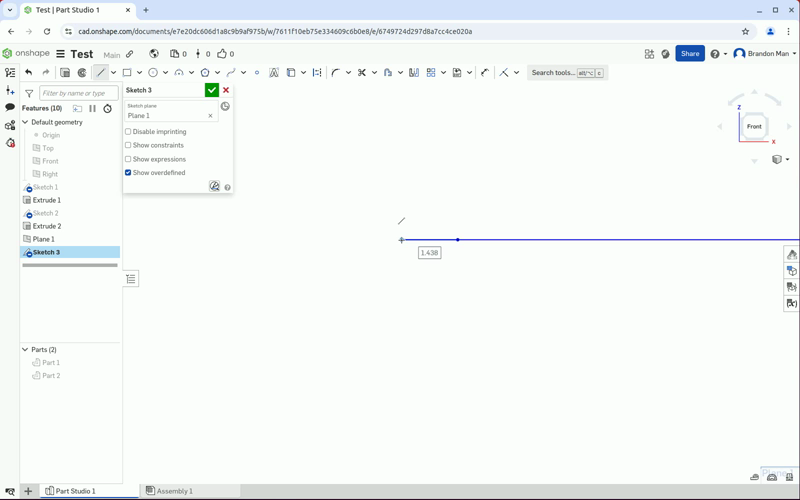
scroll(-6)
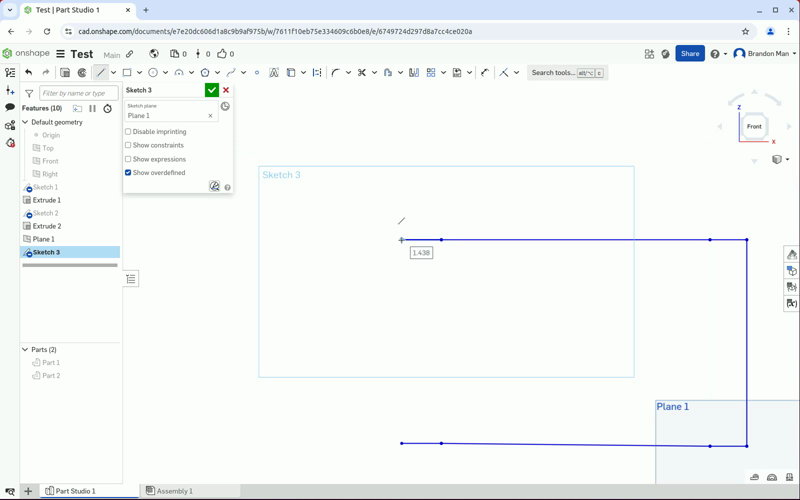
scroll(-6)
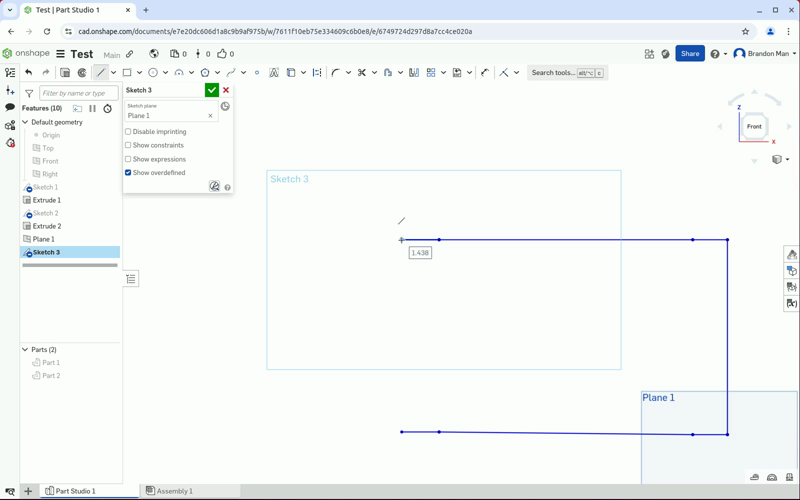
scroll(-6)
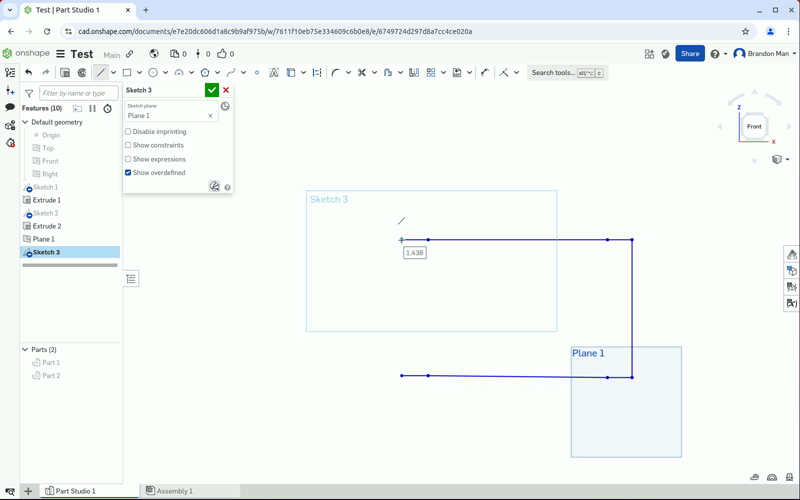
scroll(-6)
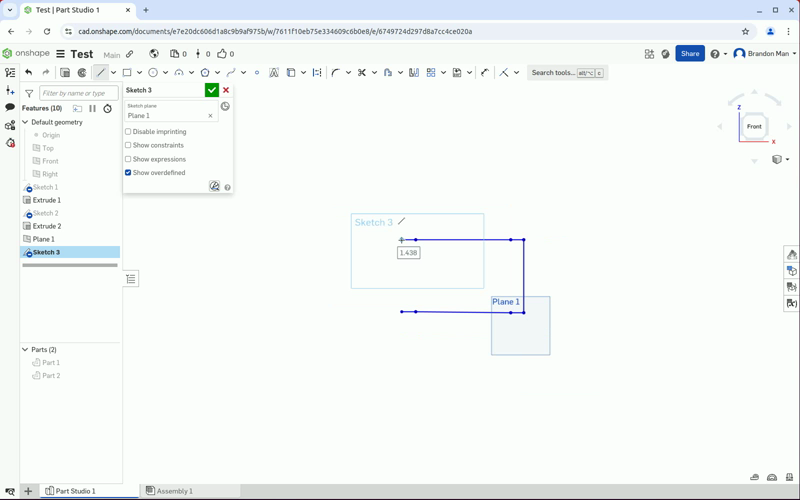
scroll(-6)
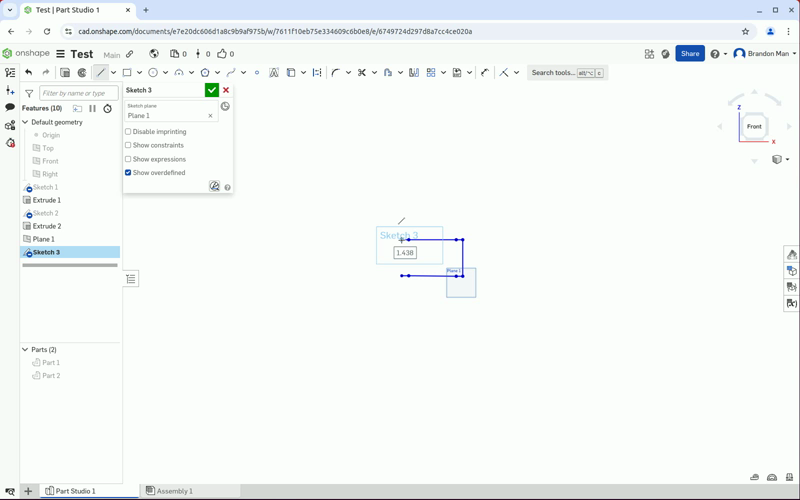
key_up(shift)
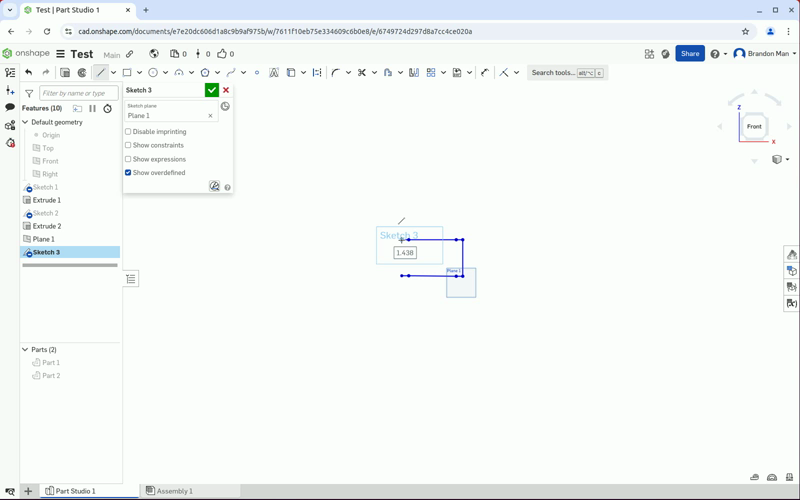
mouse_move(431, 239)
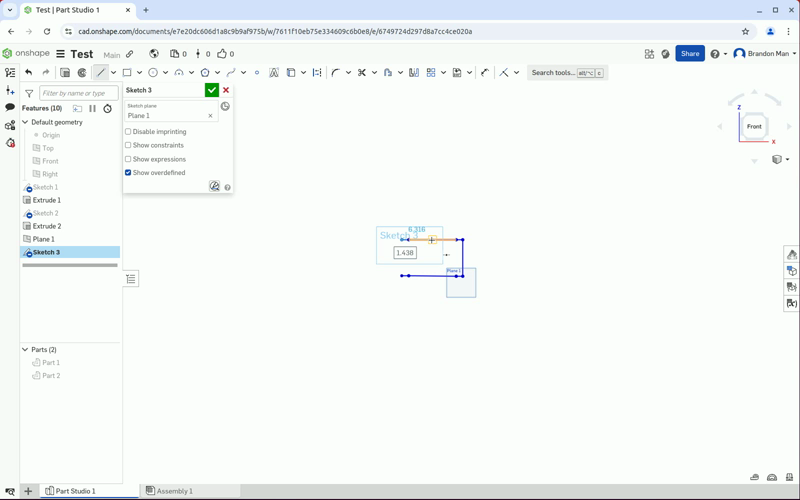
key_down(shift)
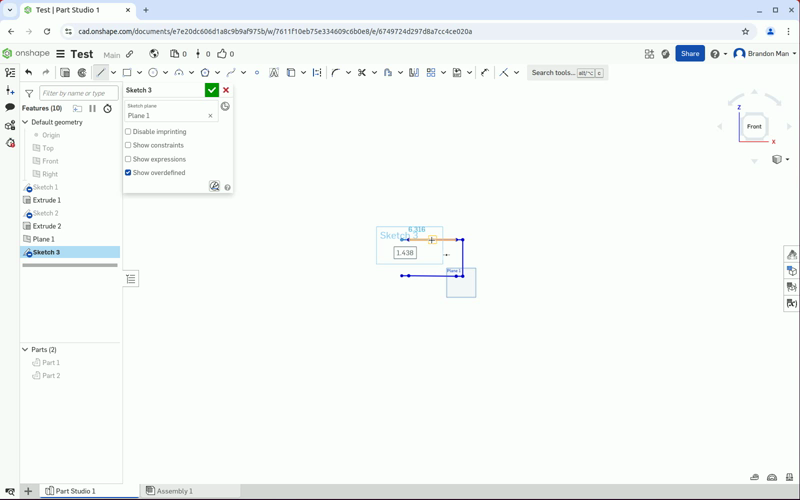
mouse_move(401, 275)
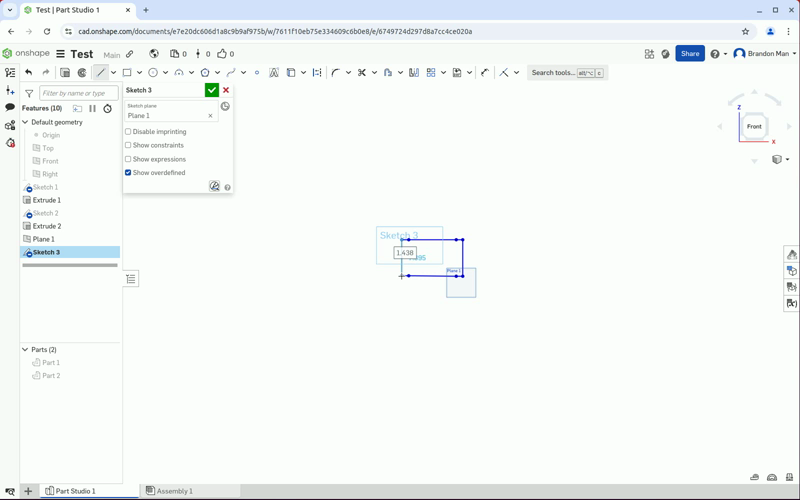
key_up(shift)
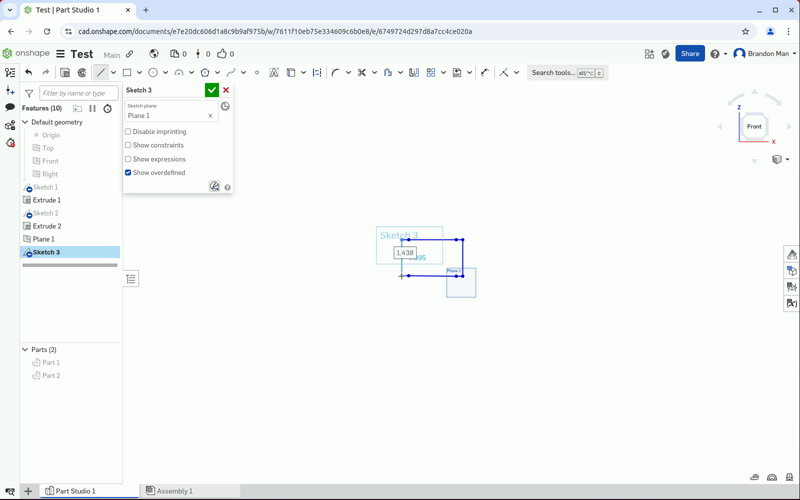
click(401, 275)
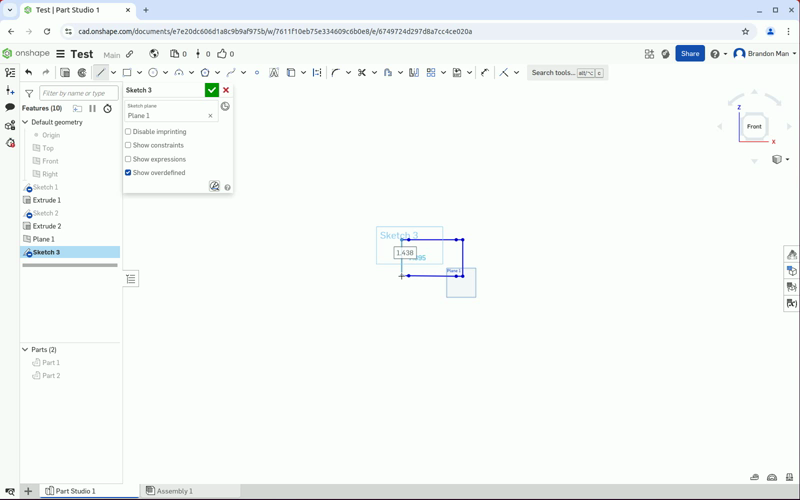
key(esc)
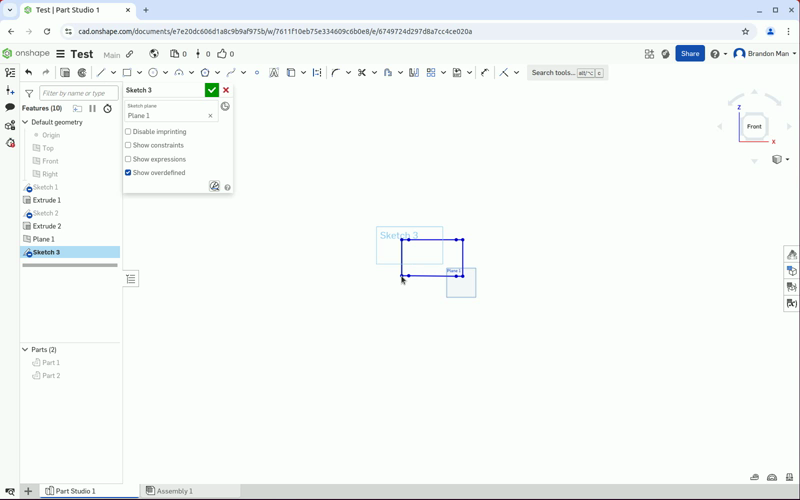
mouse_move(433, 250)
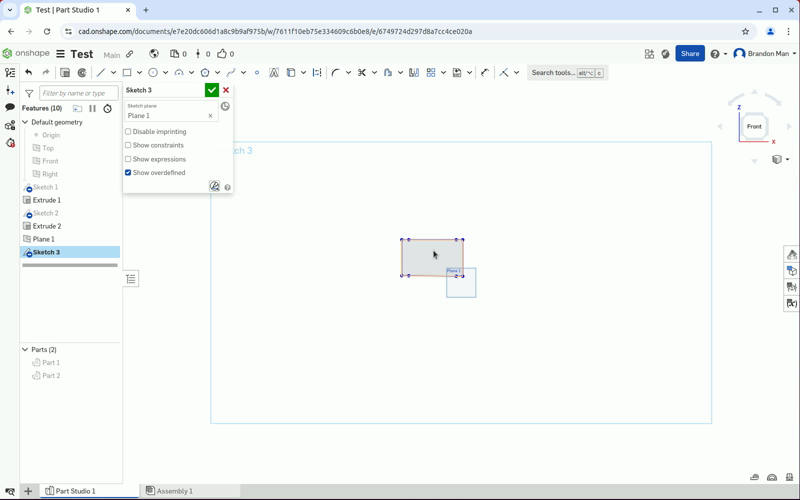
click(433, 250)
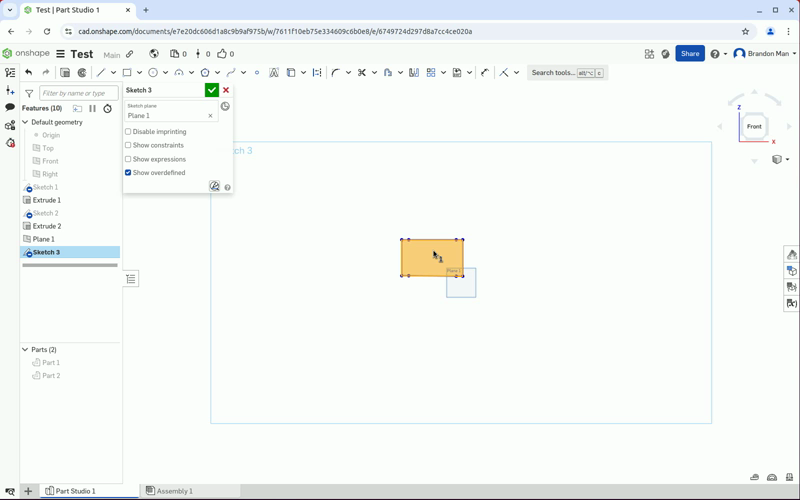
mouse_move(73, 352)
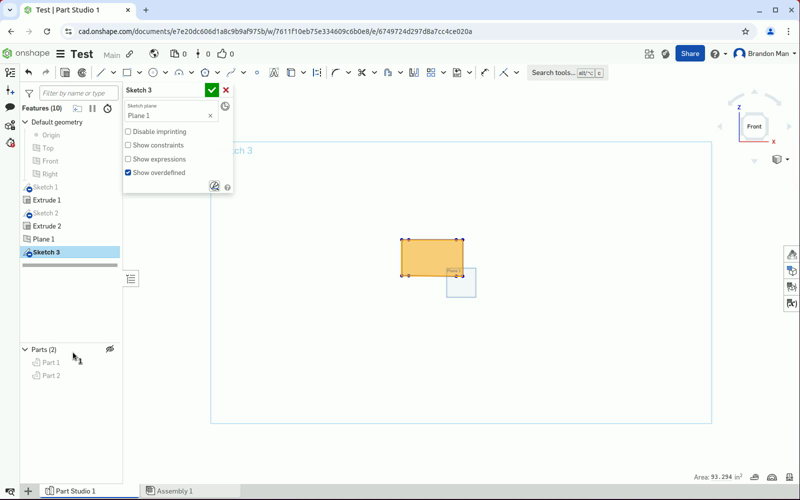
key(shift+y)
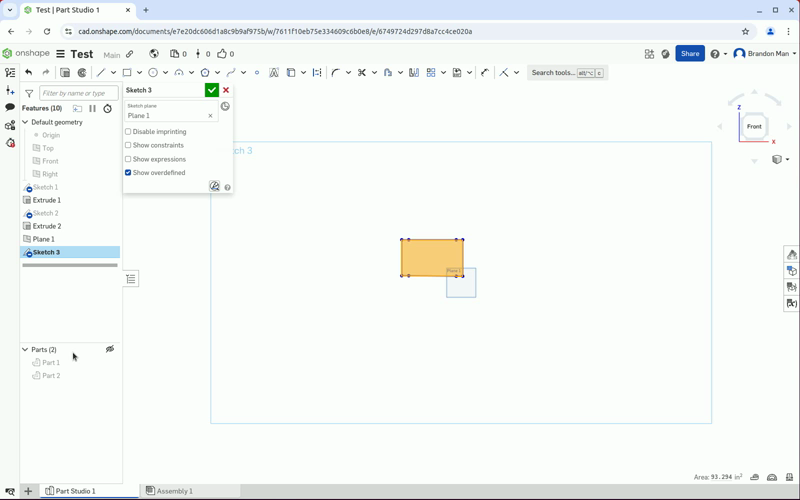
key(shift+e)
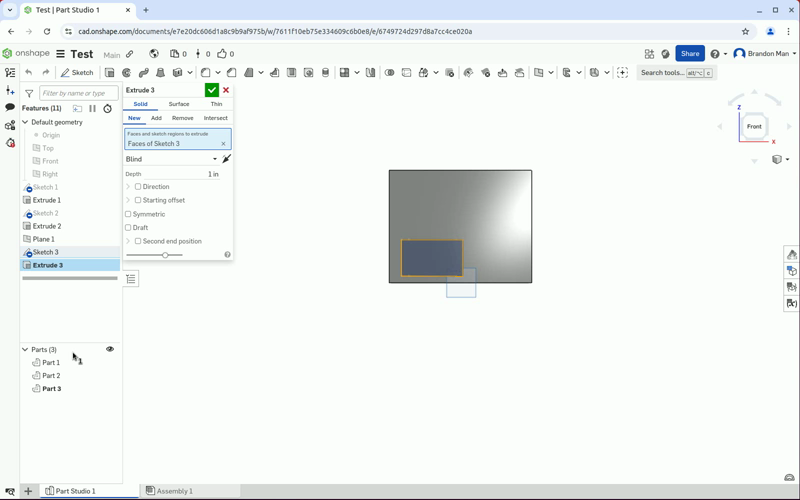
mouse_move(143, 106)
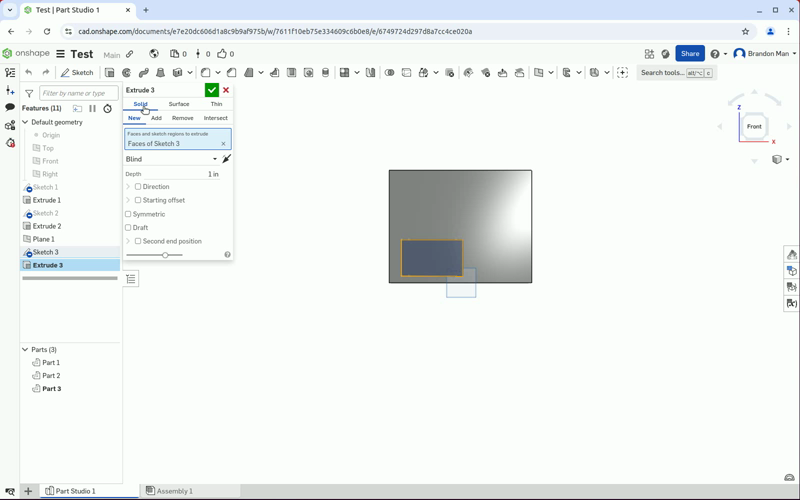
click(143, 106)
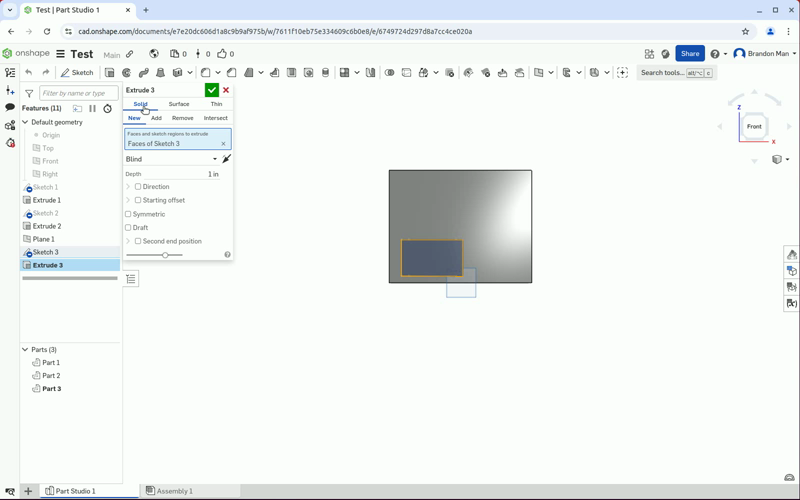
mouse_move(186, 120)
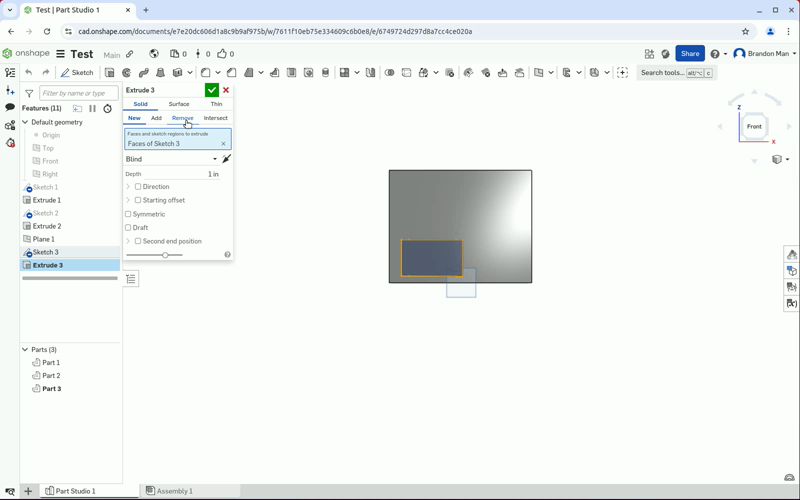
click(186, 120)
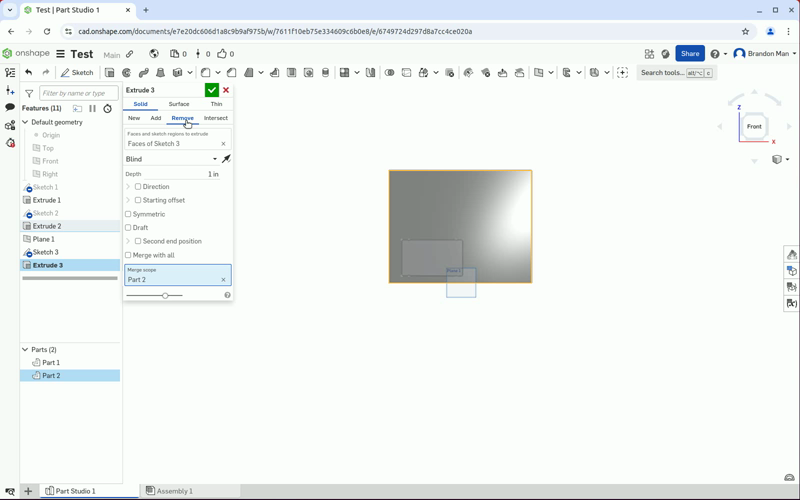
key(tab, 4)
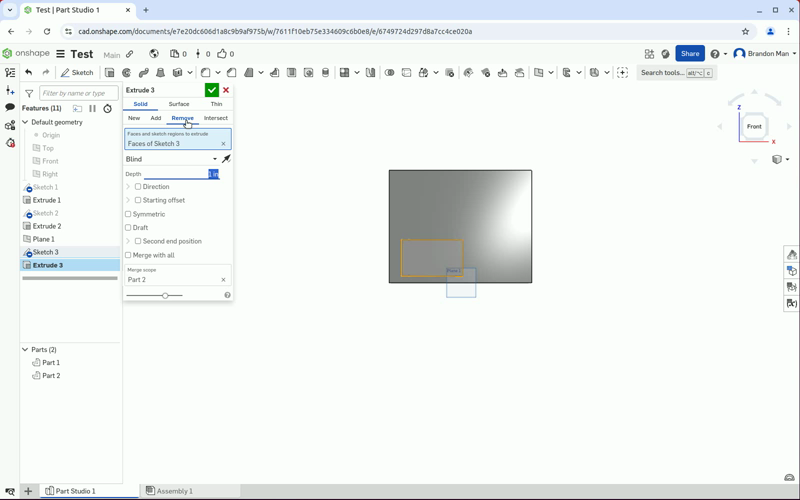
text(0.481)
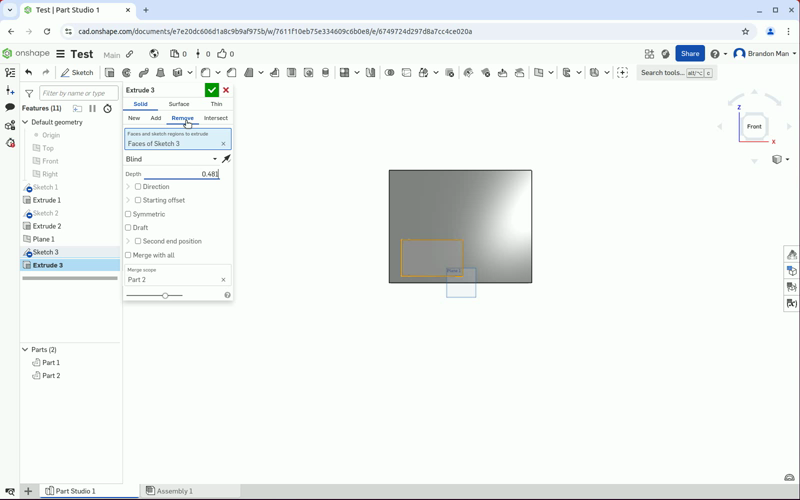
key(tab, 6)
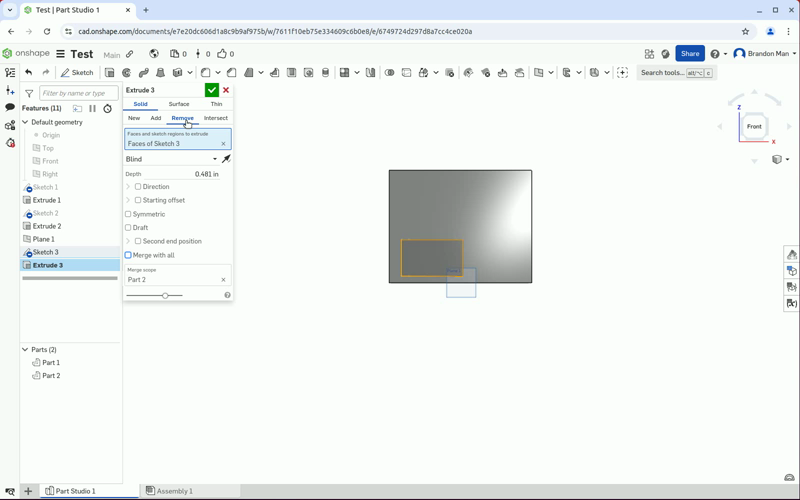
key(space)
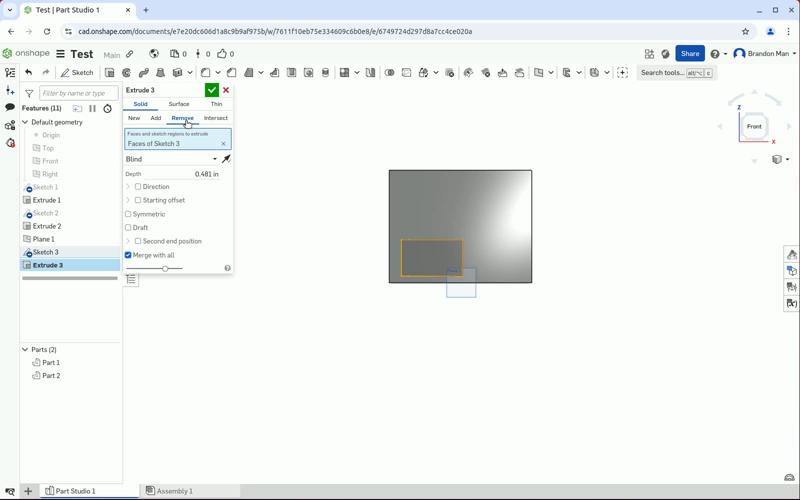
key(enter)
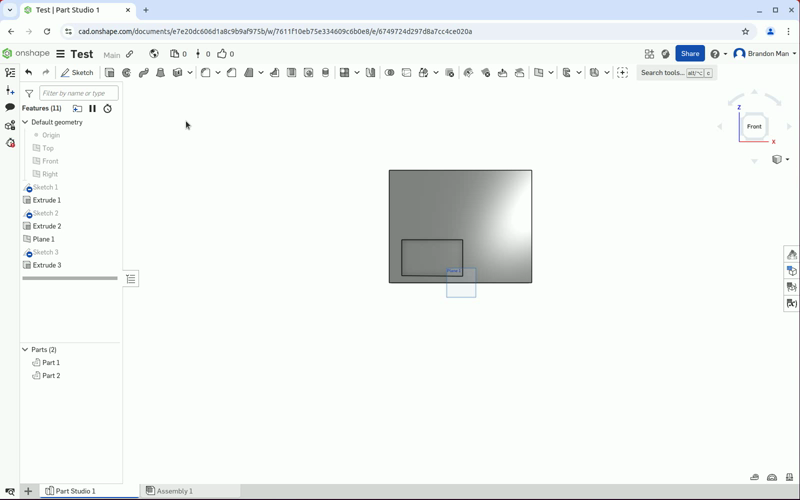
key(shift+h)
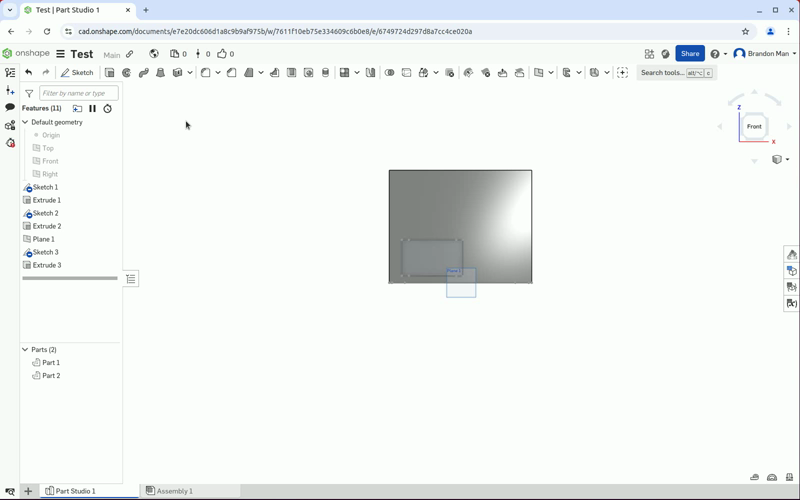
key(shift+h)
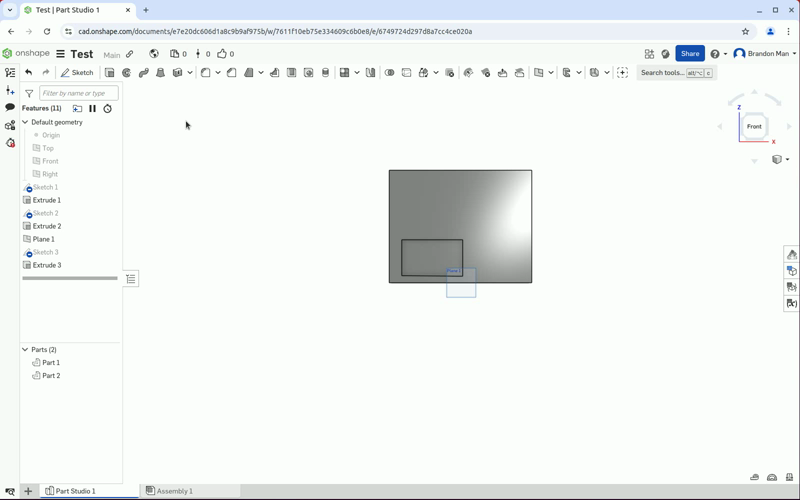
mouse_move(73, 189)
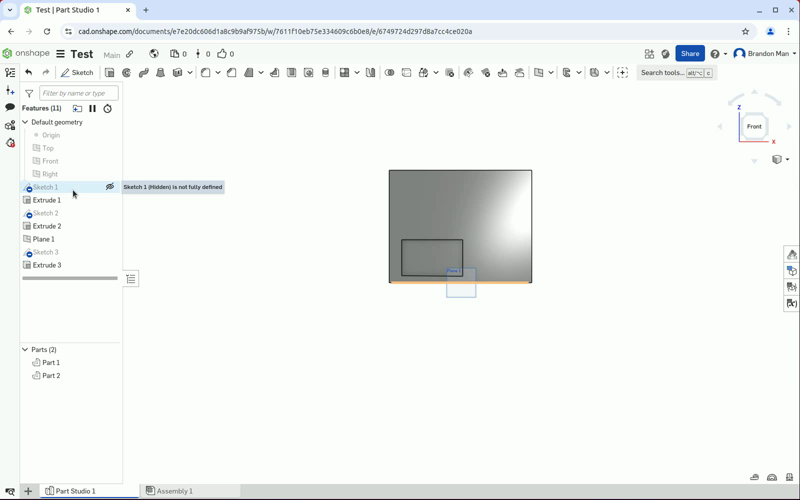
click(73, 189)
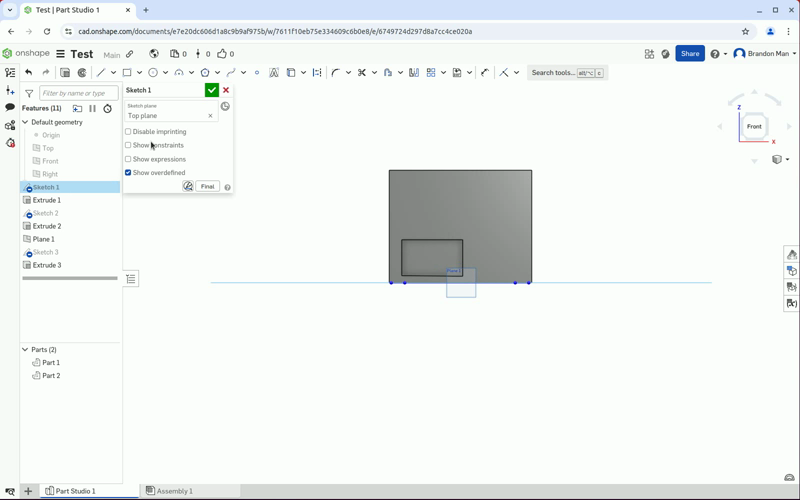
mouse_move(229, 92)
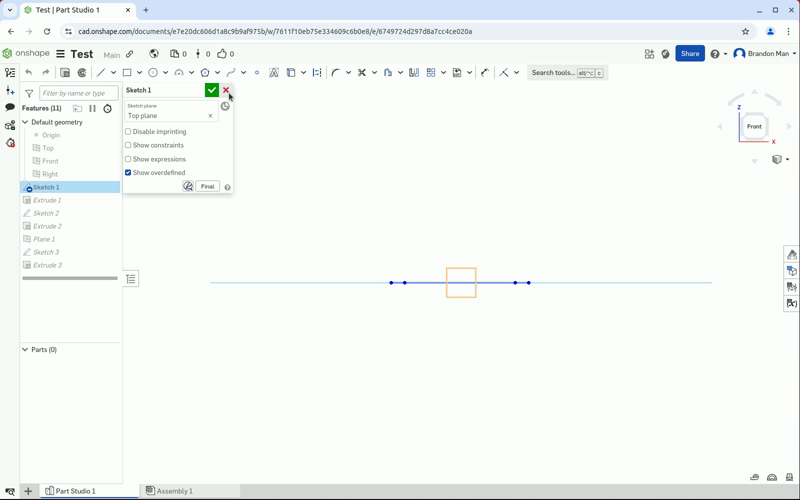
click(229, 92)
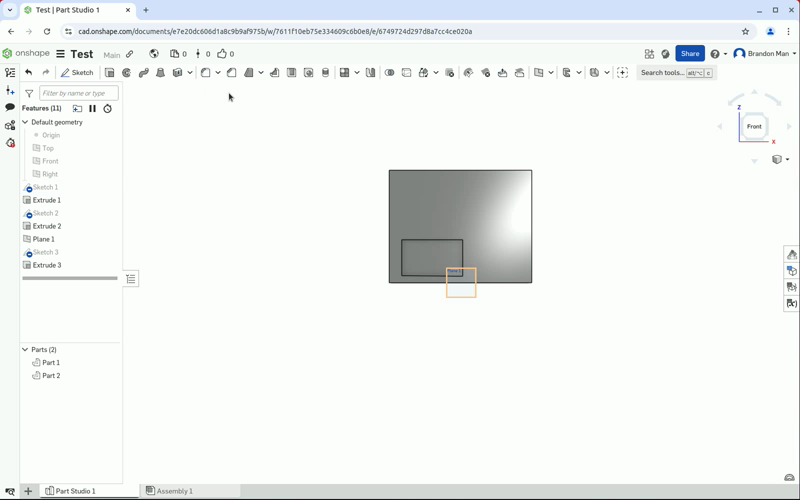
mouse_move(73, 352)
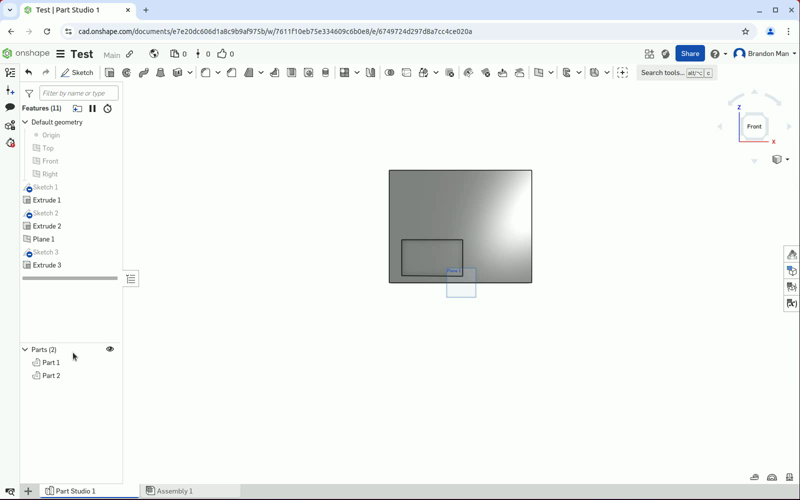
key(y)
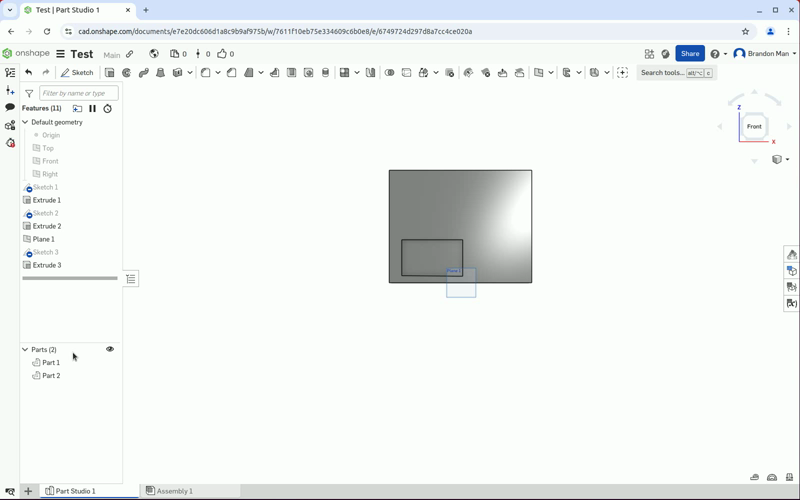
key(shift+p)
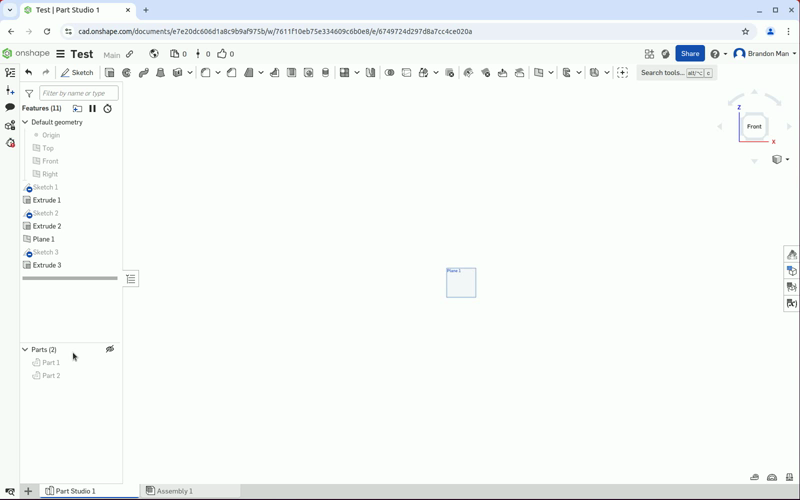
key(space)
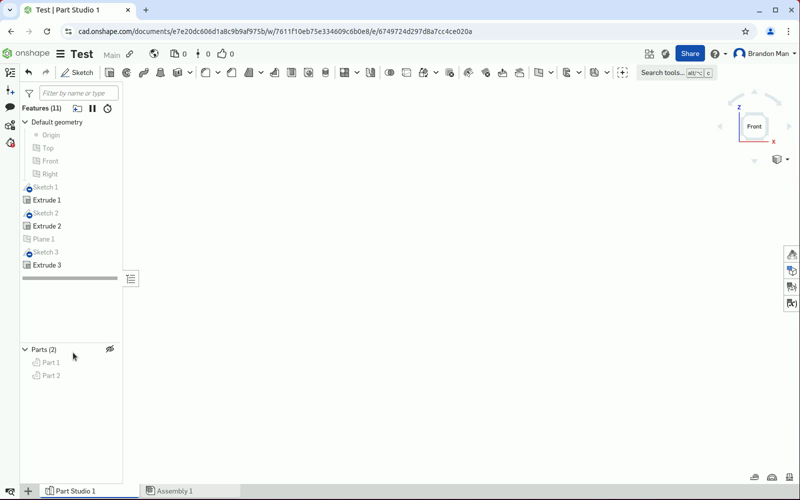
key_down(shift)
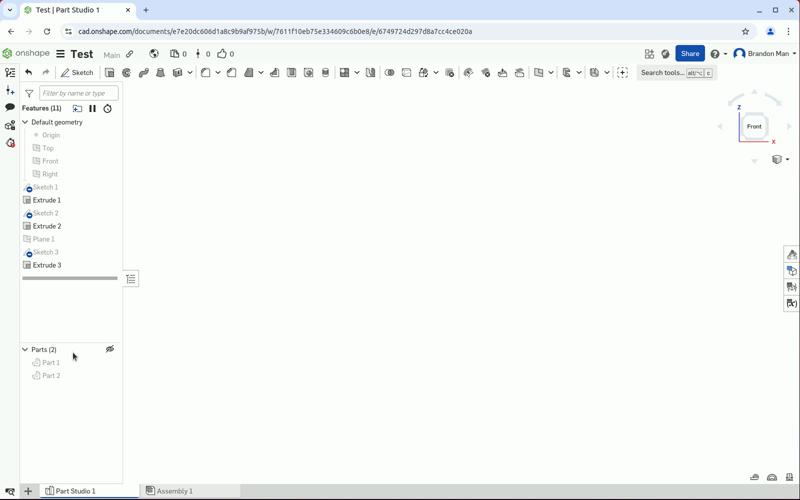
key(left)
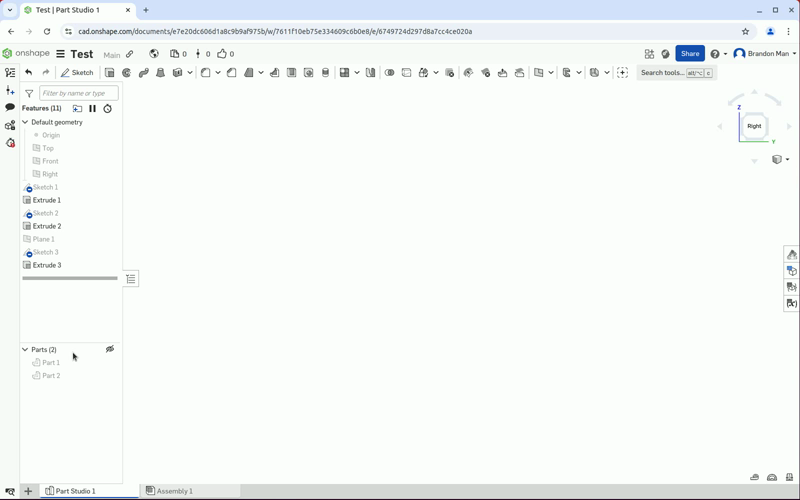
key_up(shift)
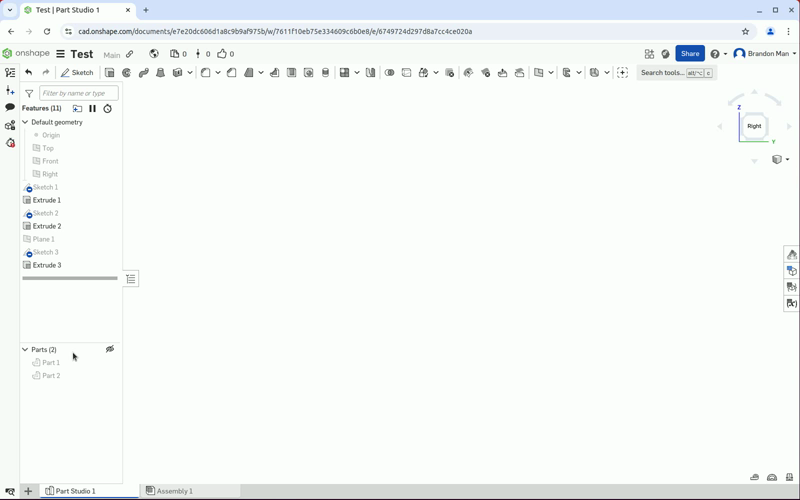
mouse_move(73, 352)
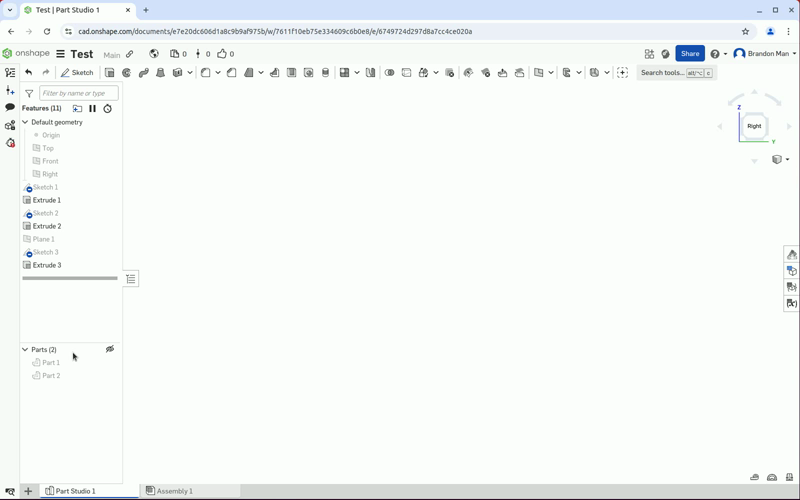
key(shift+y)
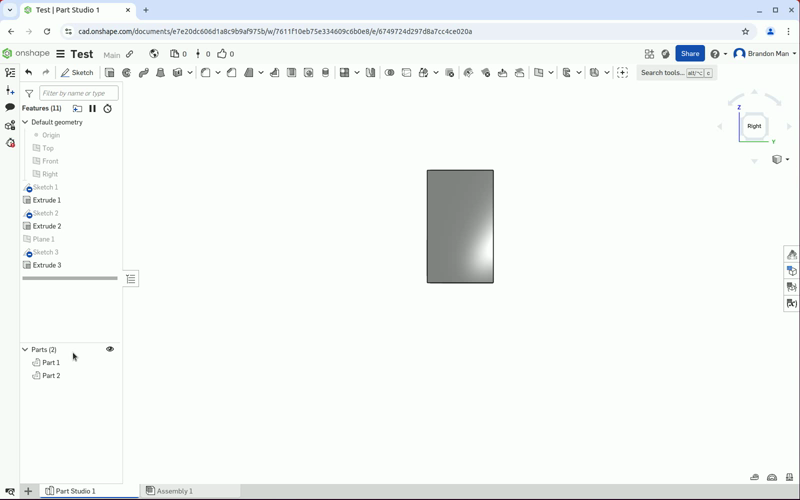
mouse_move(541, 75)
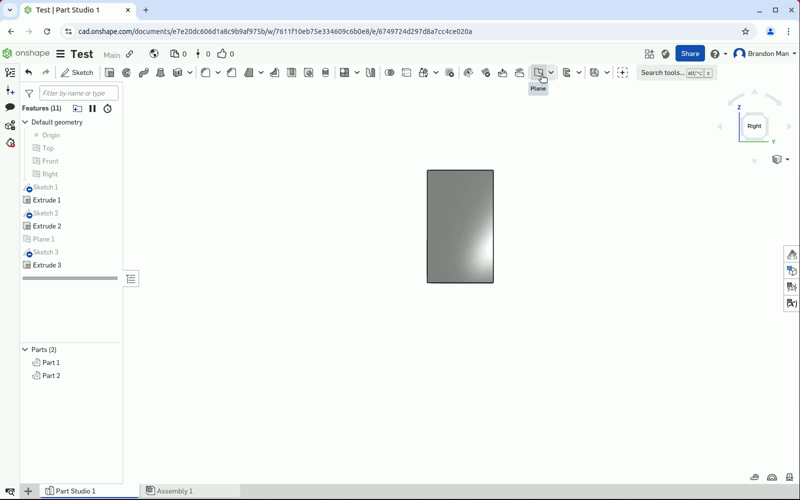
click(541, 75)
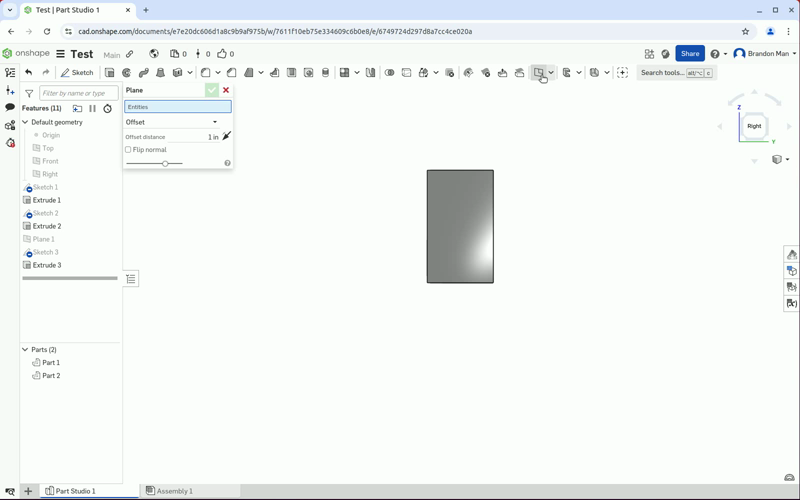
mouse_move(73, 176)
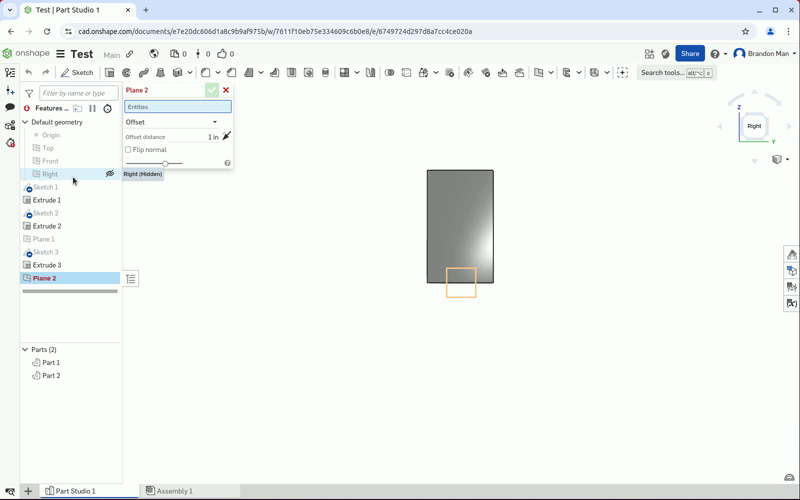
click(73, 176)
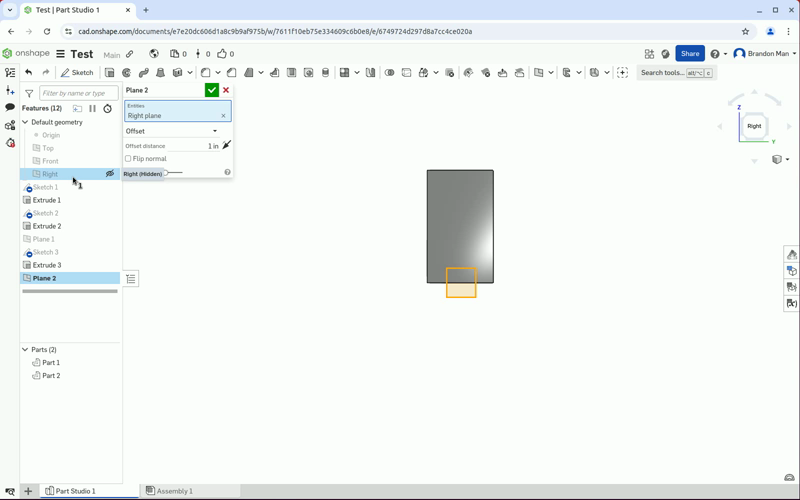
key(tab, 2)
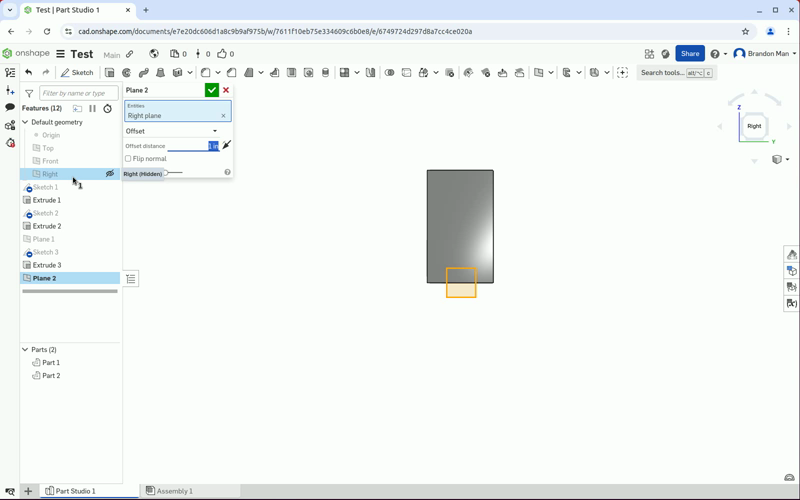
text(14.697)
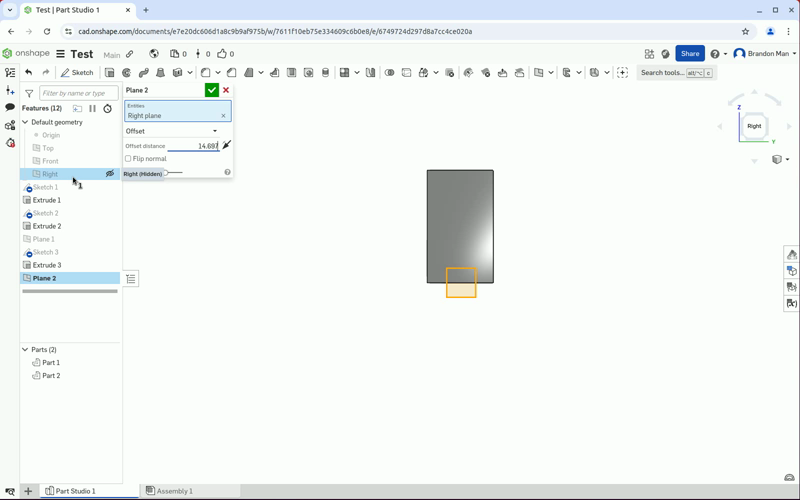
key(enter, 2)
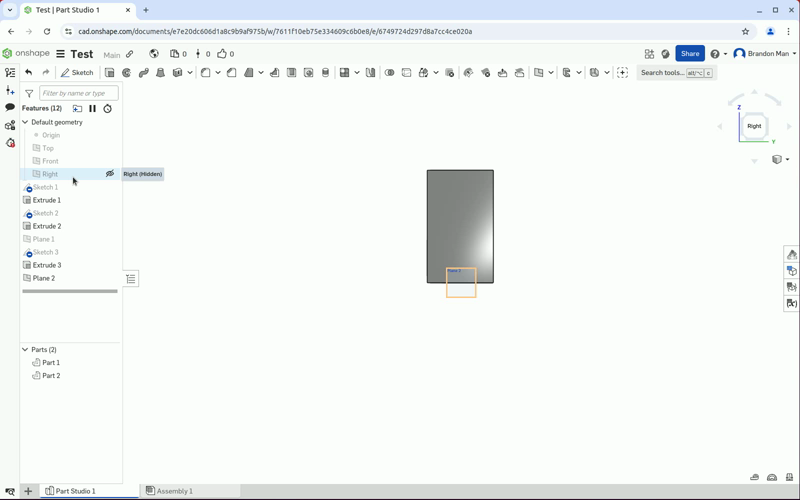
key(shift+s)
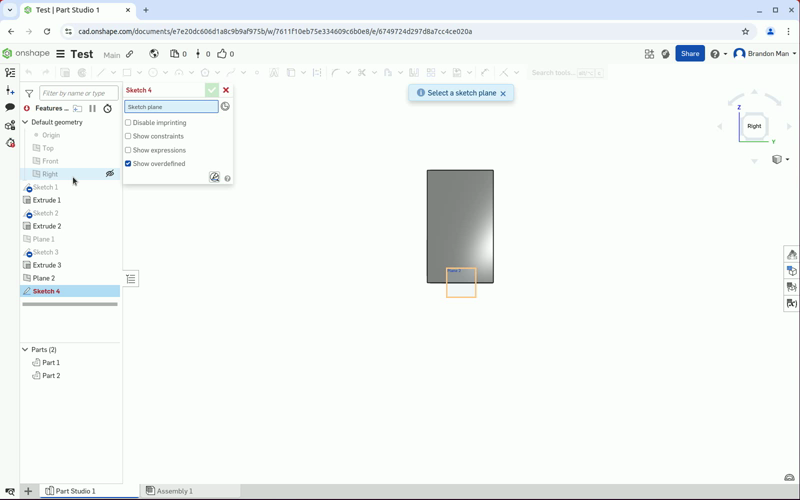
mouse_move(73, 280)
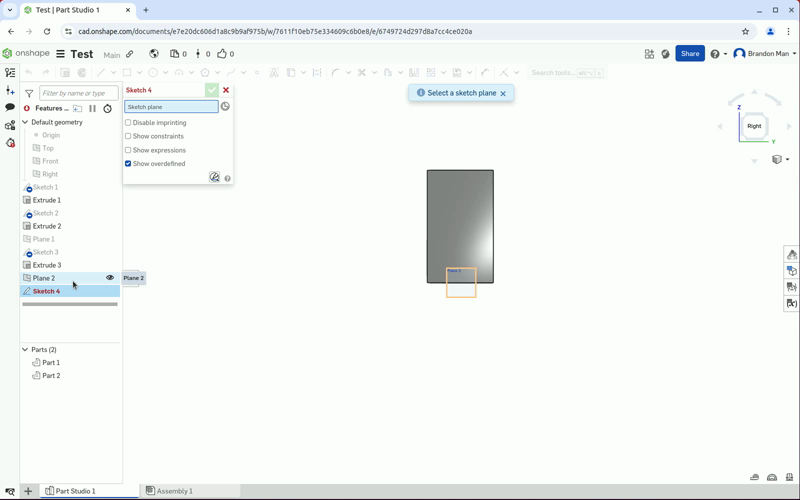
click(73, 280)
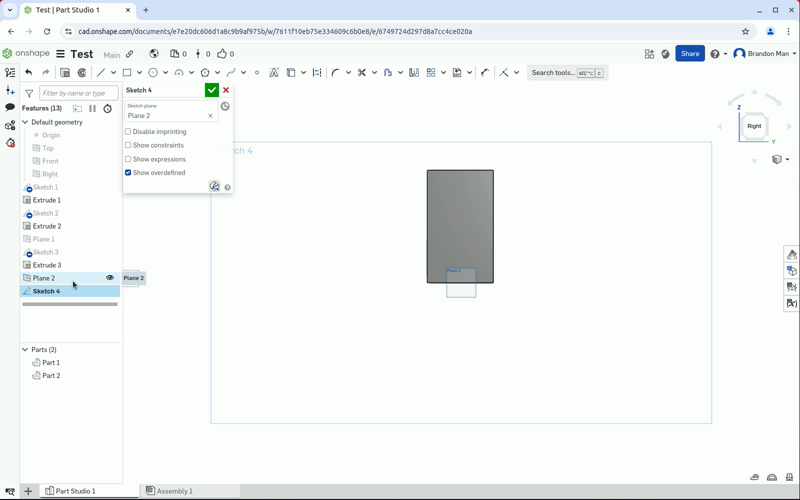
mouse_move(73, 352)
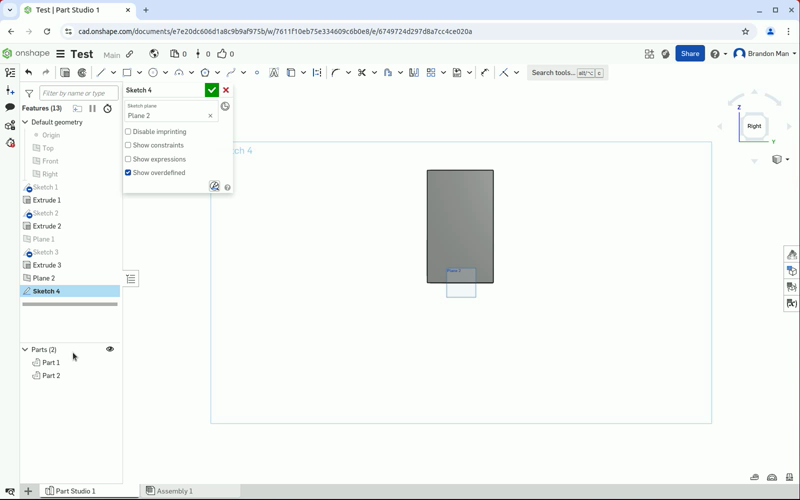
key(y)
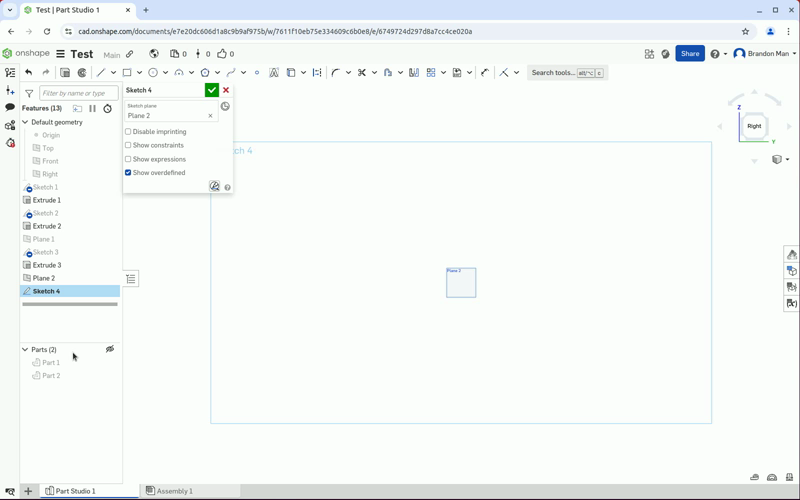
key(c)
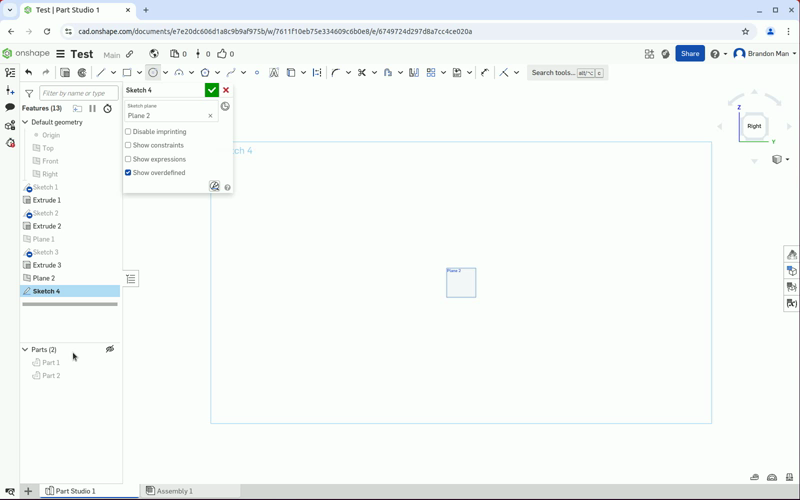
key_down(shift)
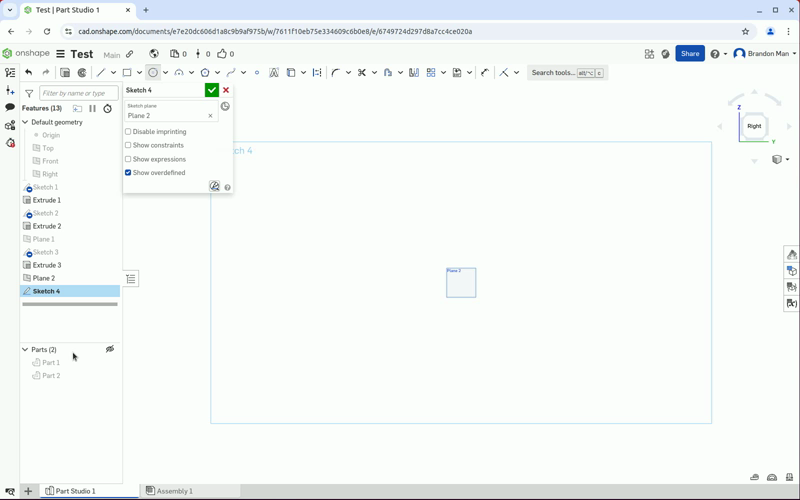
mouse_move(461, 186)
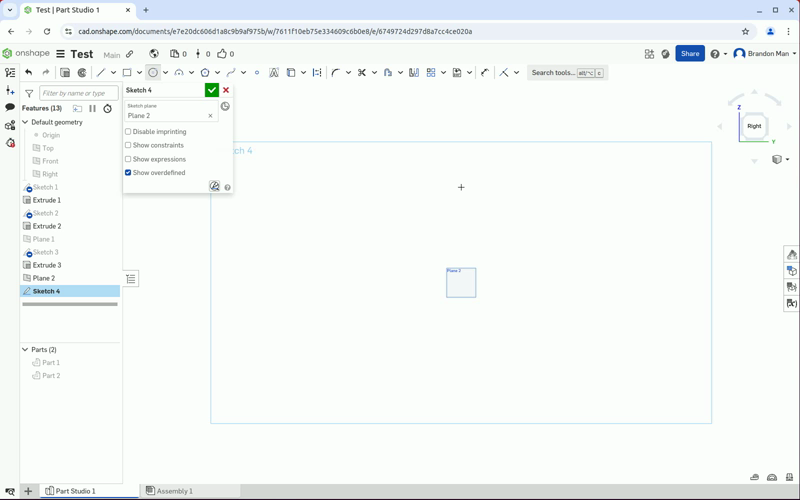
click(461, 186)
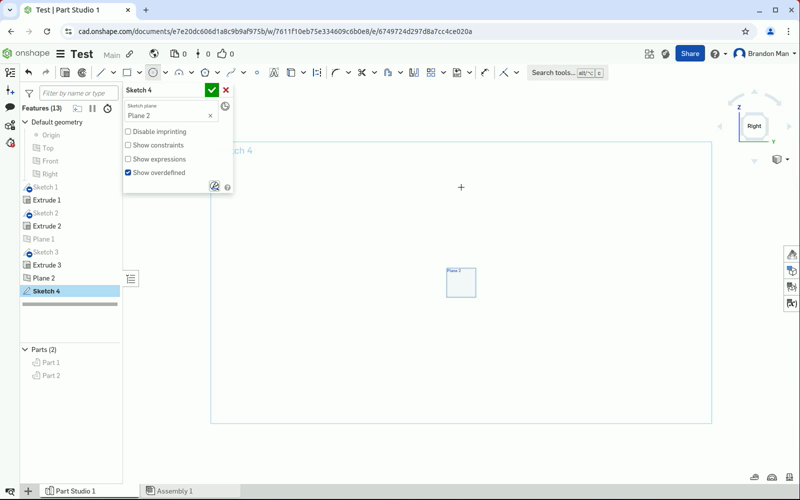
key_up(shift)
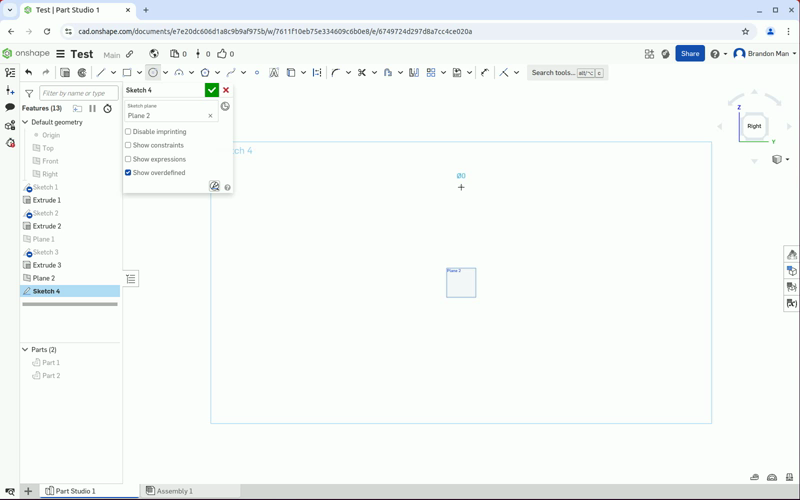
mouse_move(464, 186)
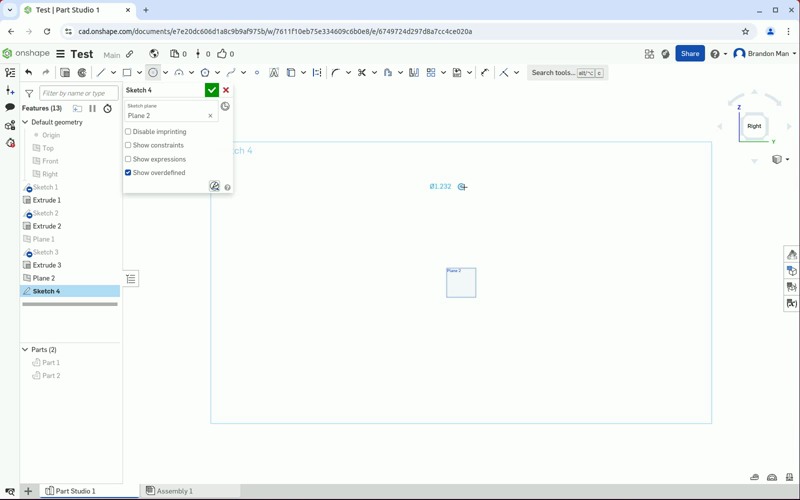
click(464, 186)
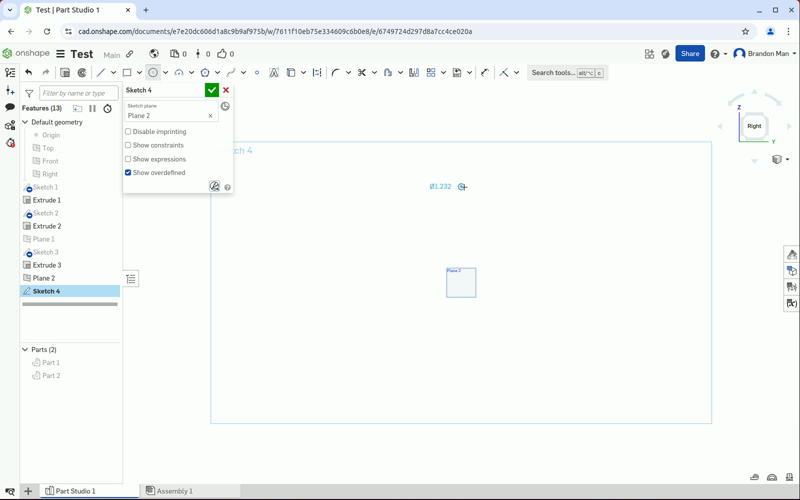
key(esc)
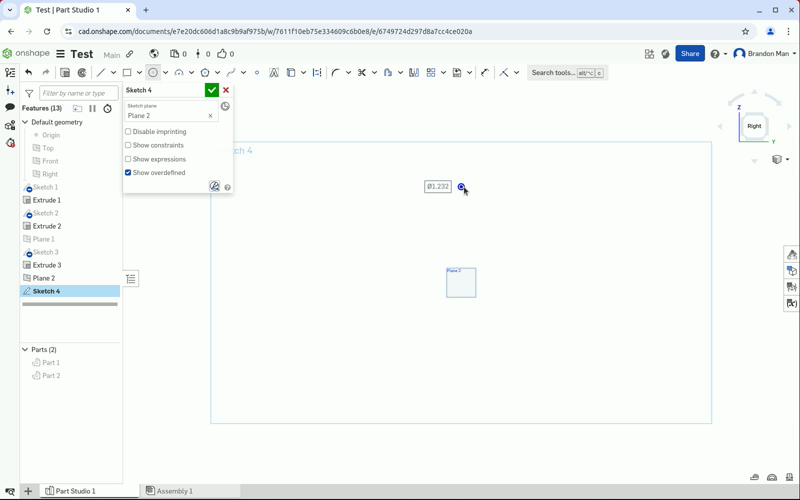
mouse_move(461, 188)
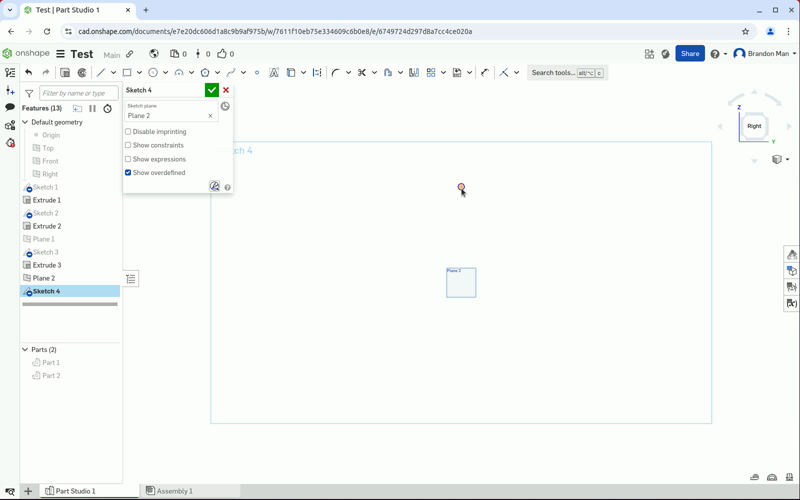
scroll(6)
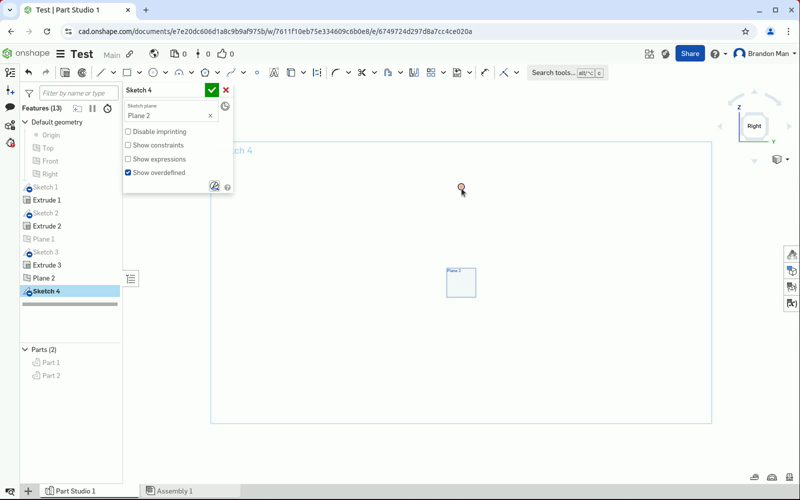
scroll(6)
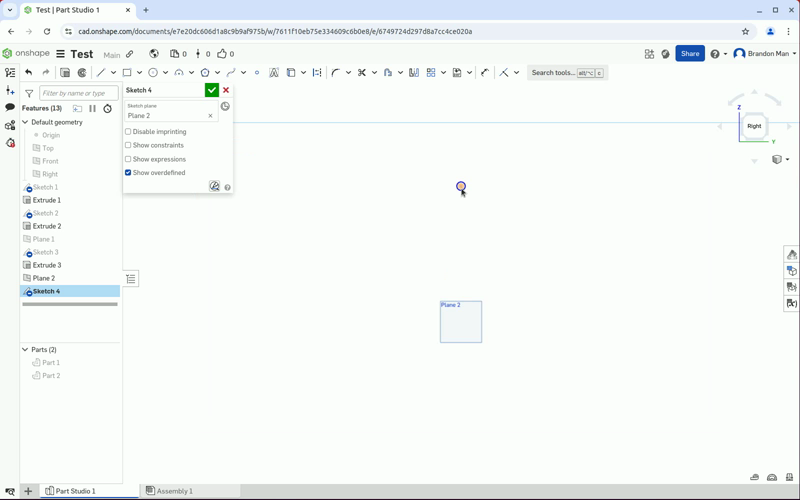
scroll(6)
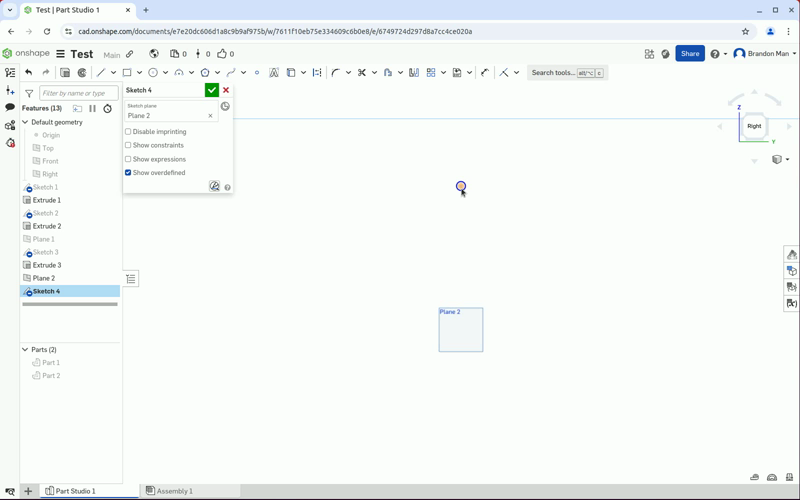
scroll(6)
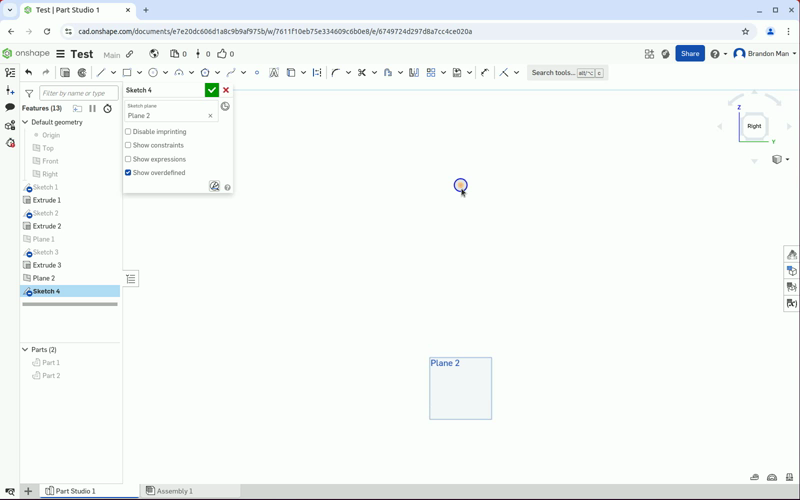
scroll(6)
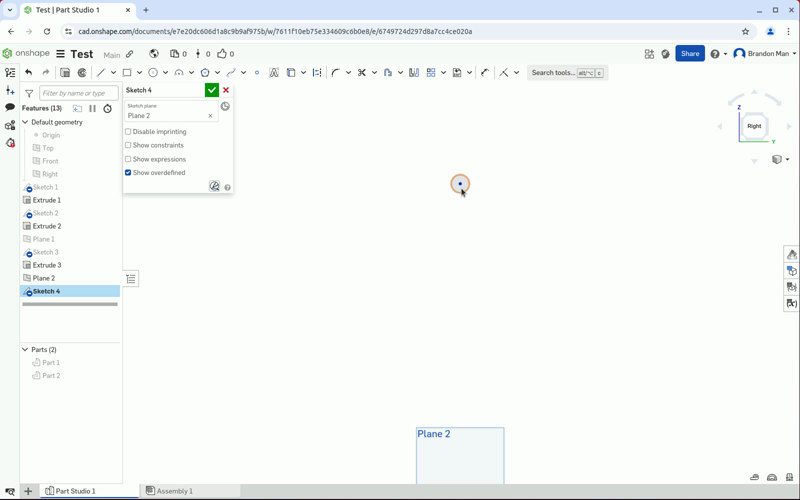
scroll(6)
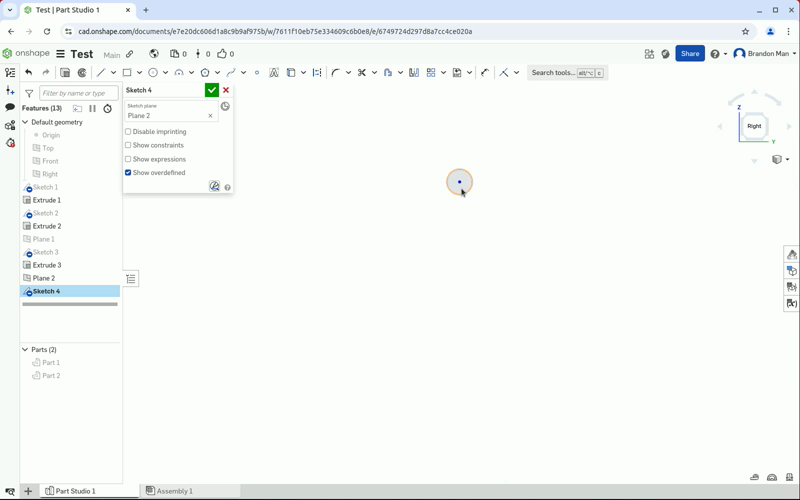
scroll(6)
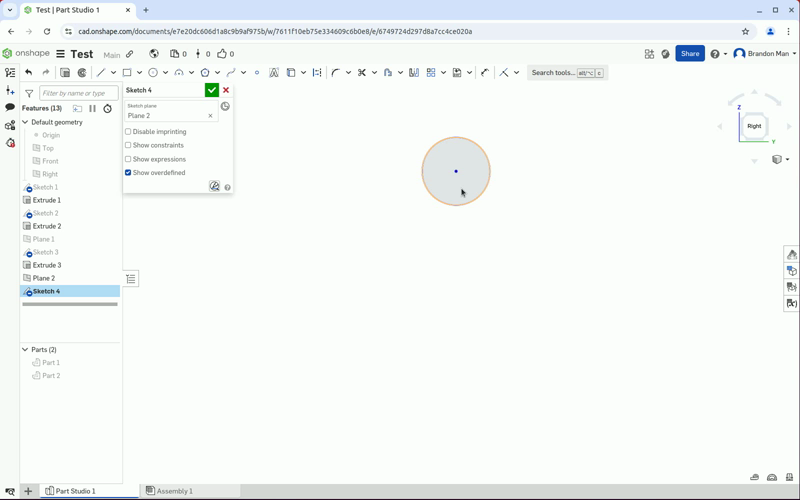
click(461, 188)
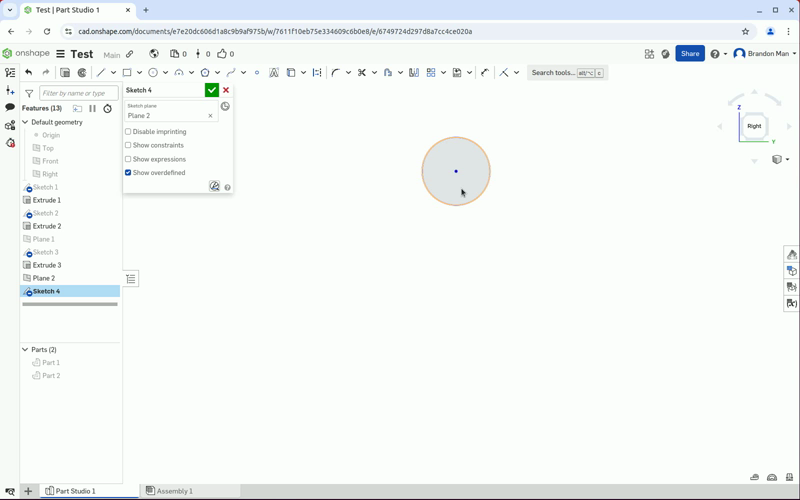
scroll(-6)
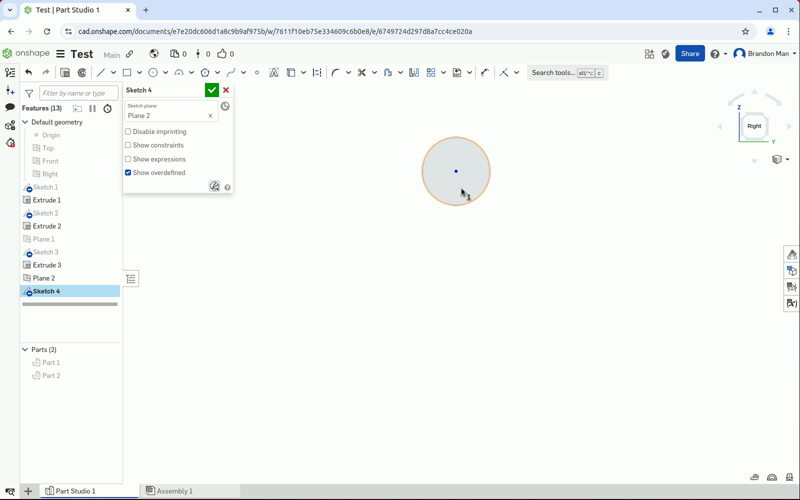
scroll(-6)
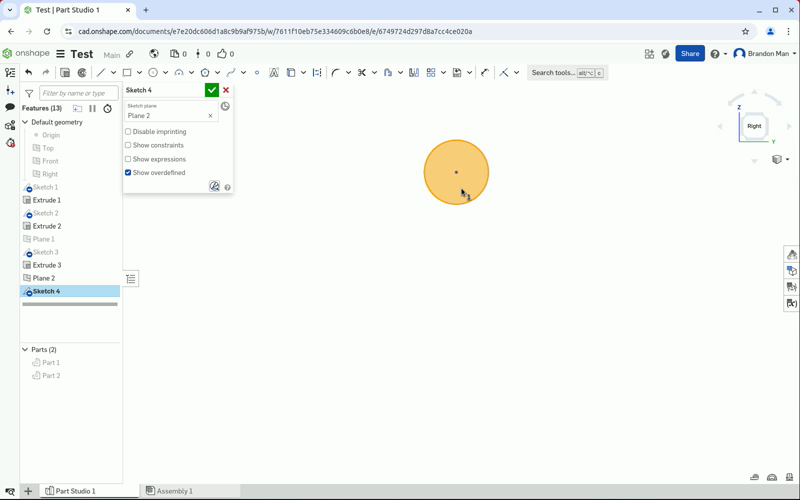
scroll(-6)
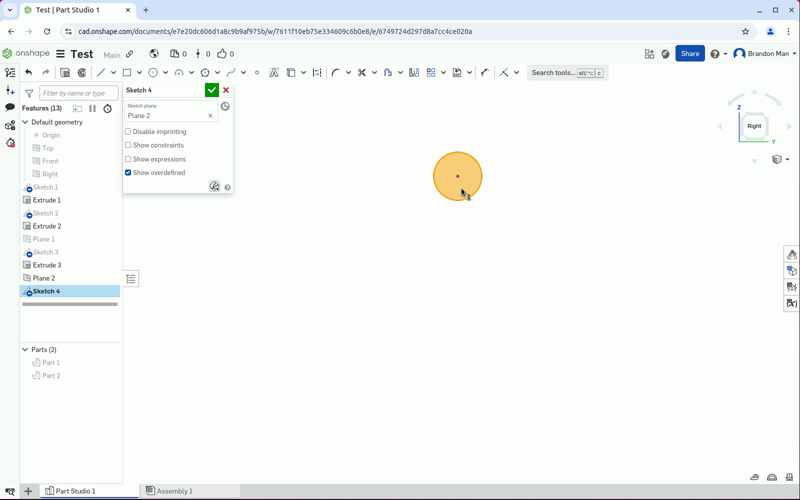
scroll(-6)
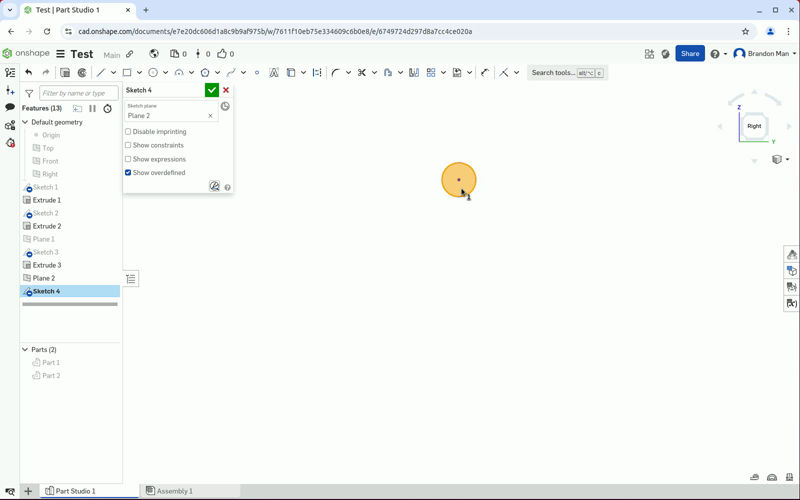
scroll(-6)
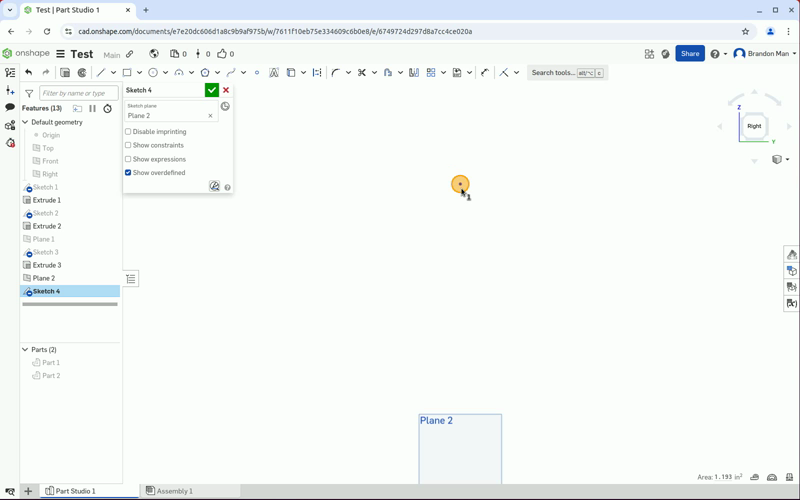
scroll(-6)
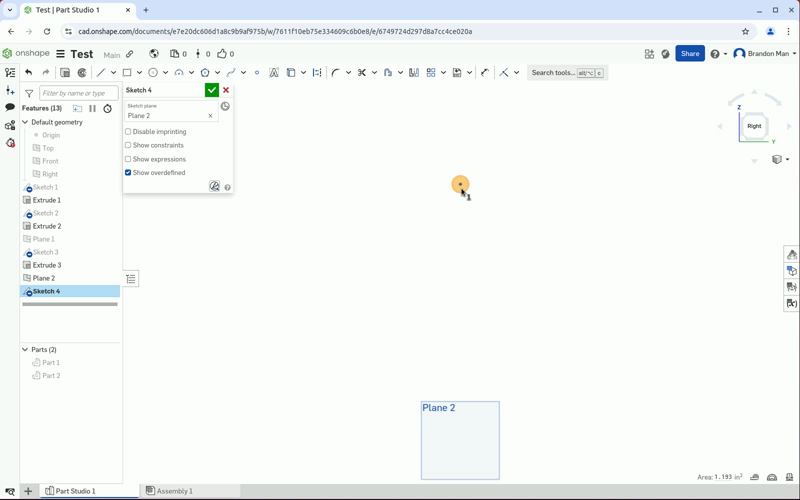
scroll(-6)
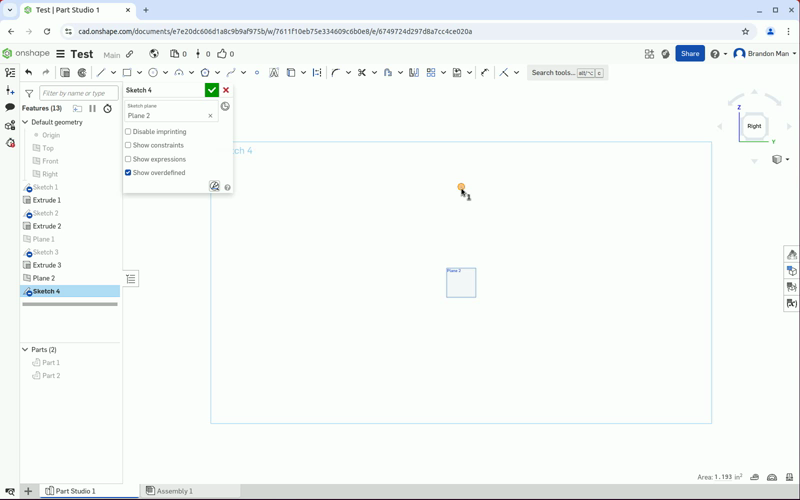
mouse_move(73, 352)
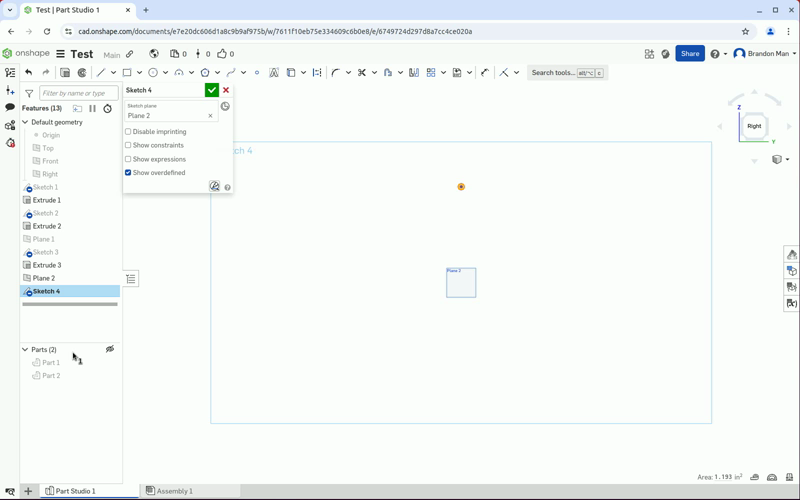
key(shift+y)
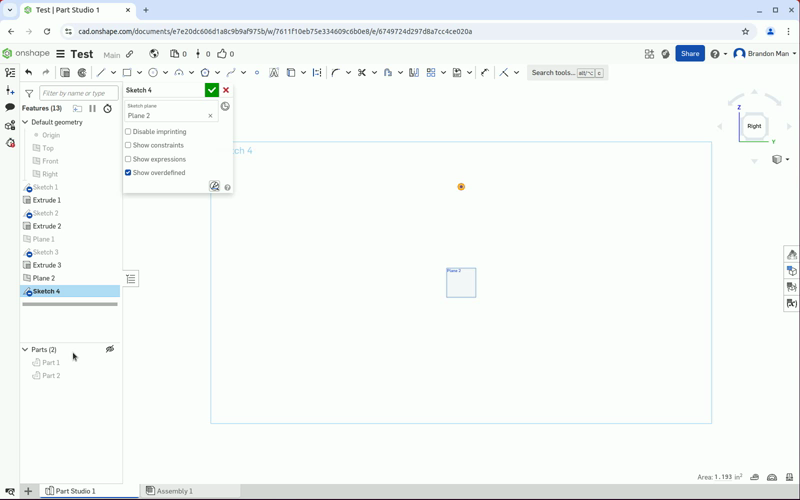
key(shift+e)
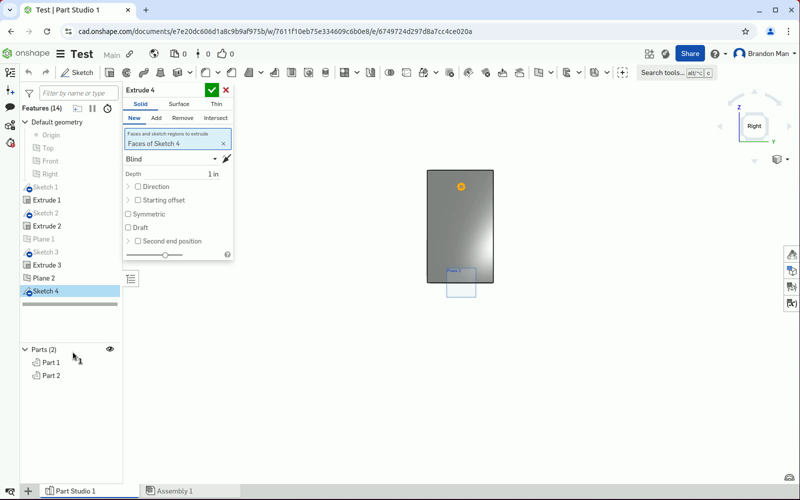
mouse_move(143, 106)
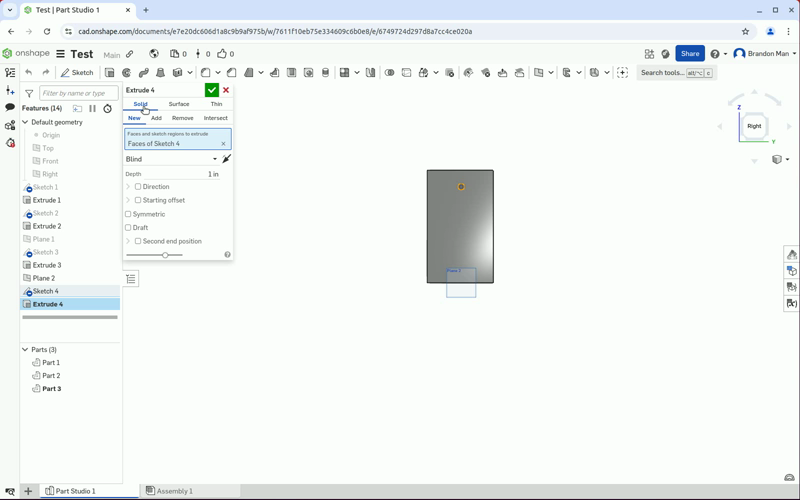
click(143, 106)
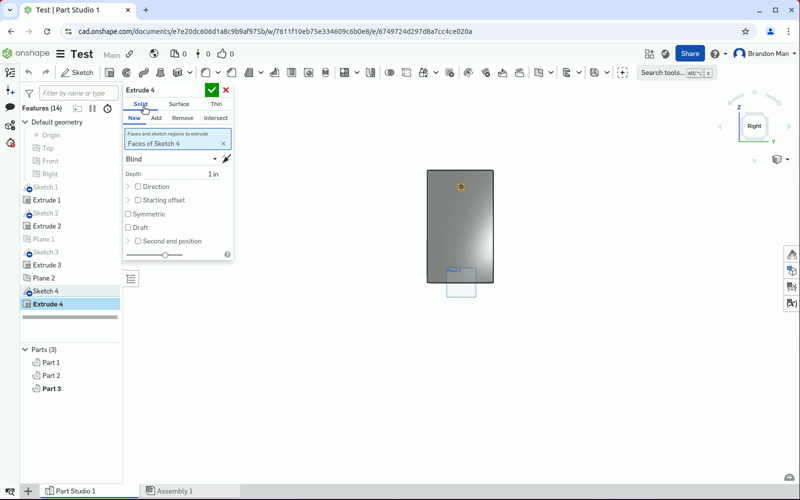
mouse_move(186, 120)
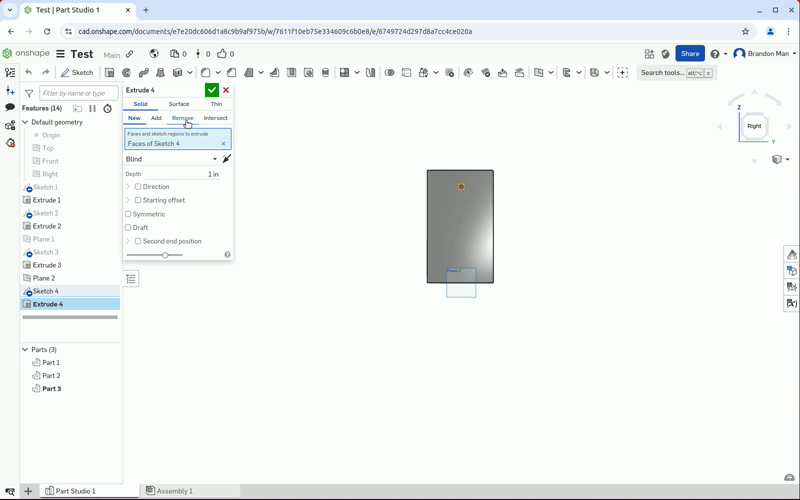
click(186, 120)
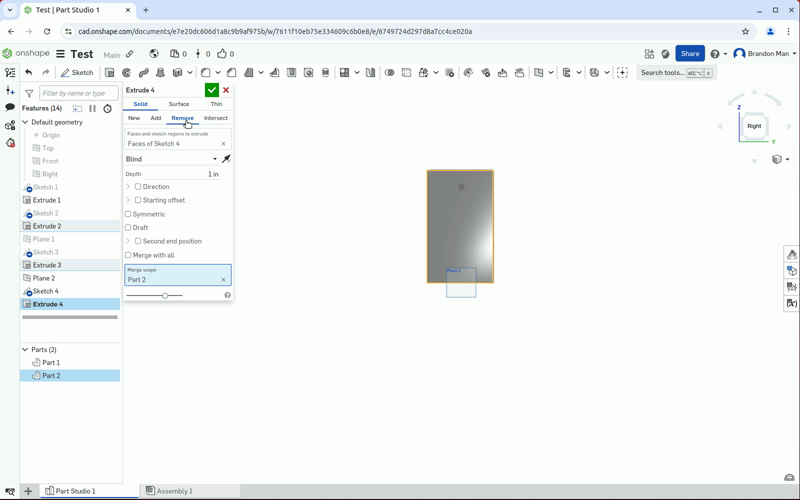
key(tab, 4)
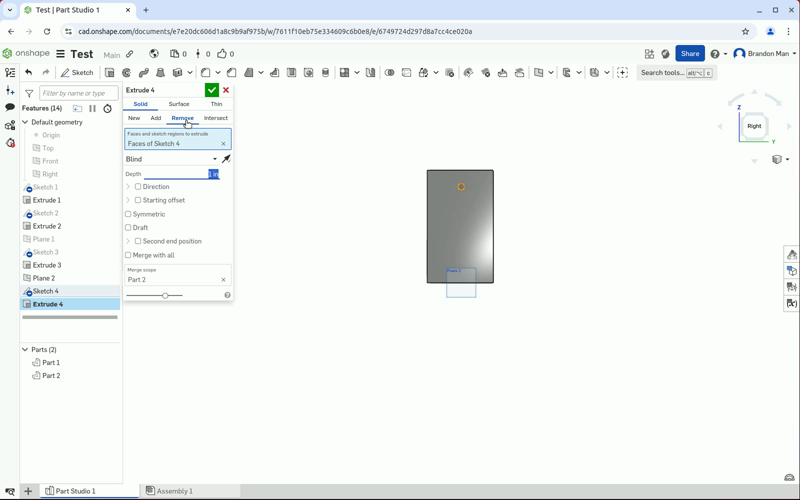
text(0.481)
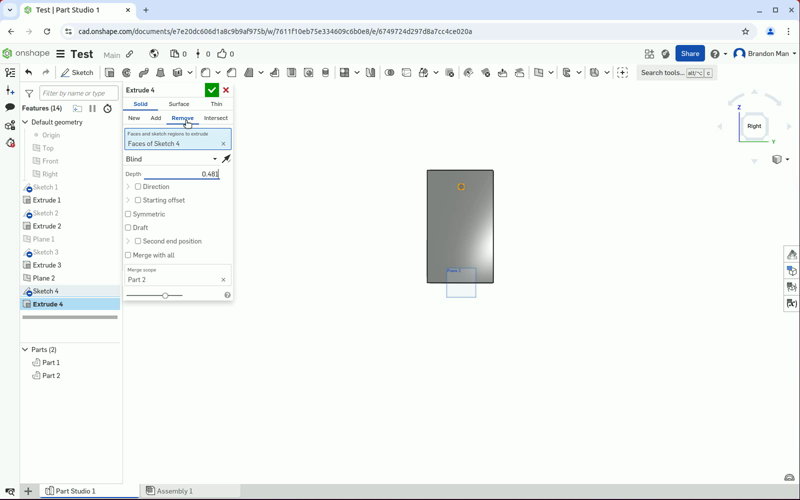
key(tab, 6)
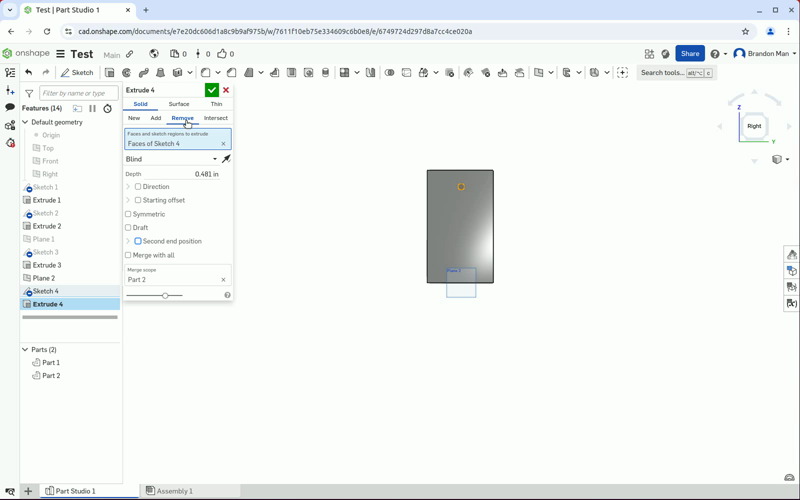
key(space)
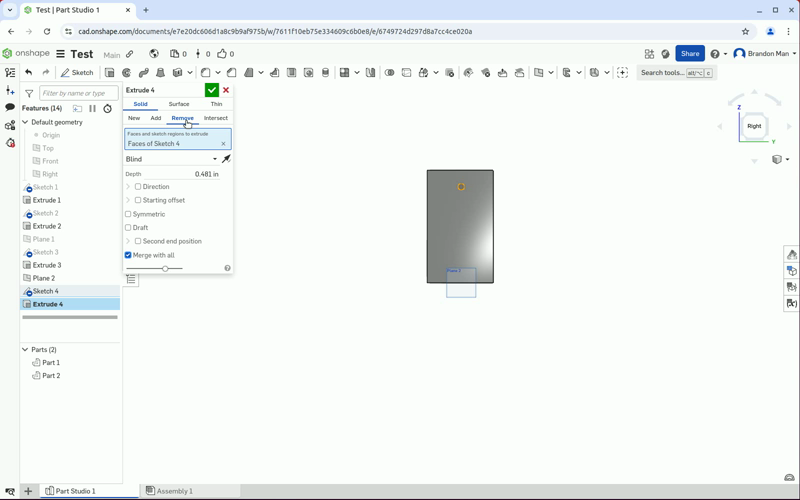
key(enter)
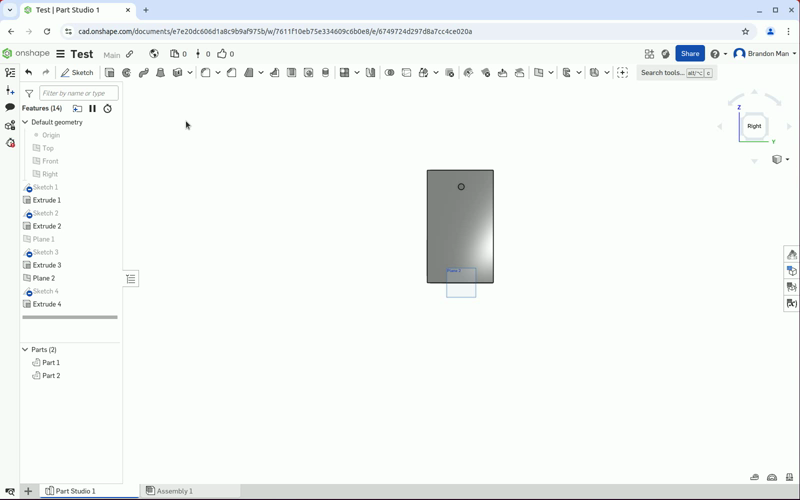
key(shift+h)
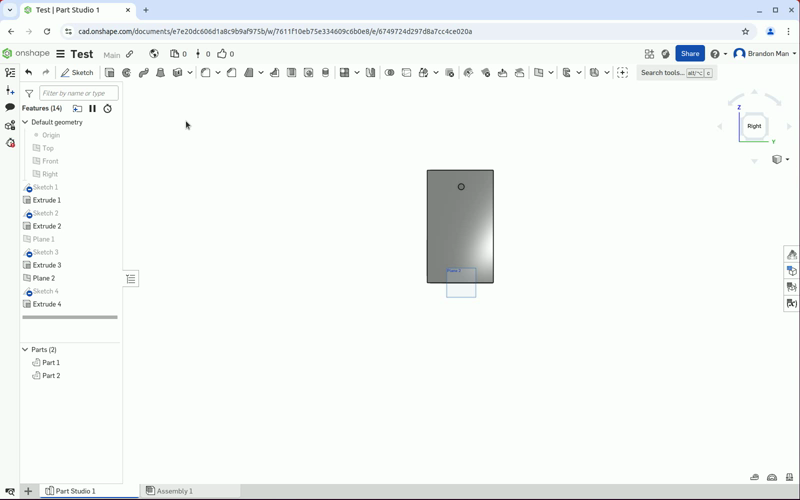
key(shift+h)
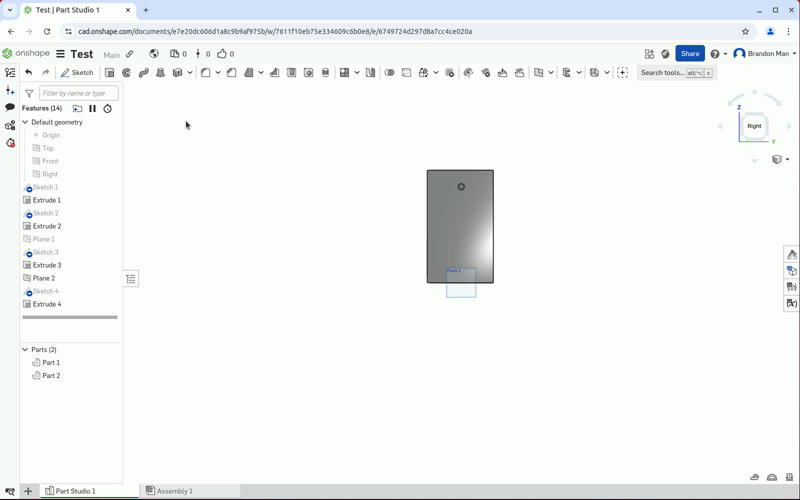
mouse_move(73, 189)
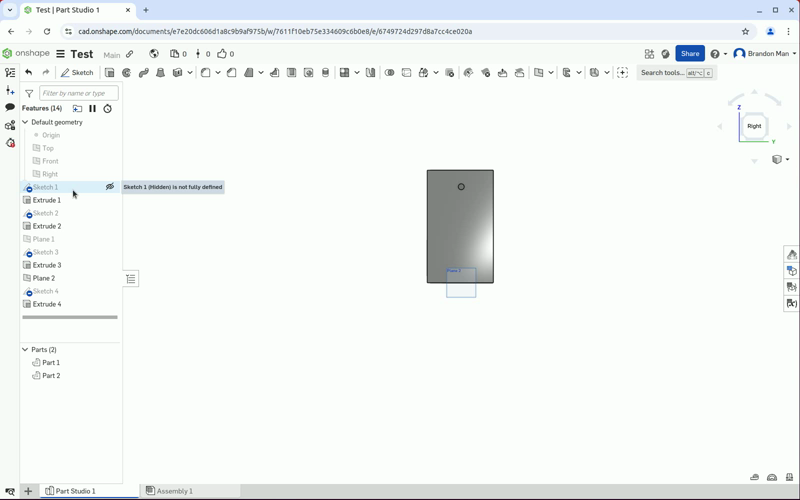
click(73, 189)
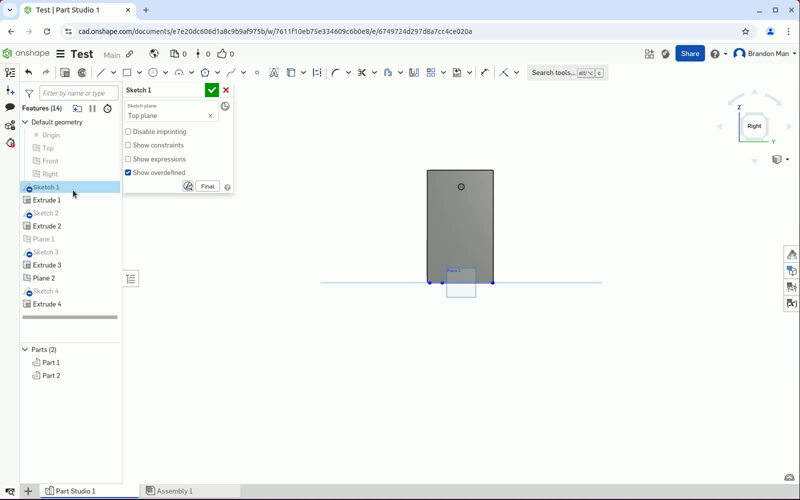
mouse_move(229, 92)
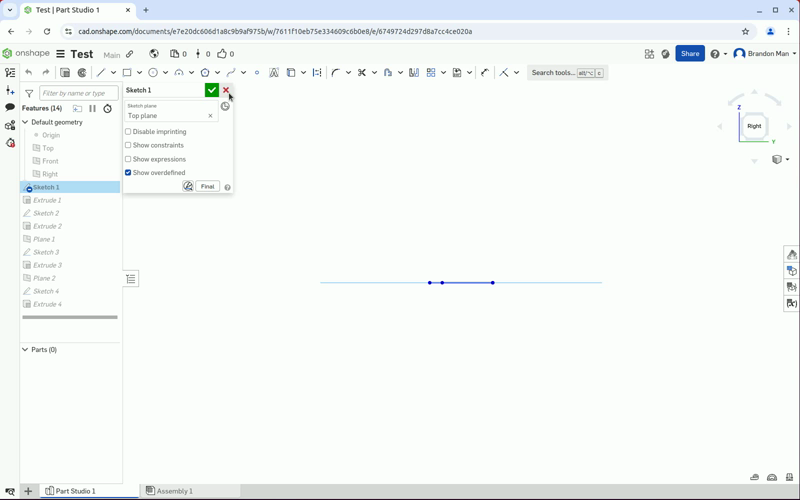
click(229, 92)
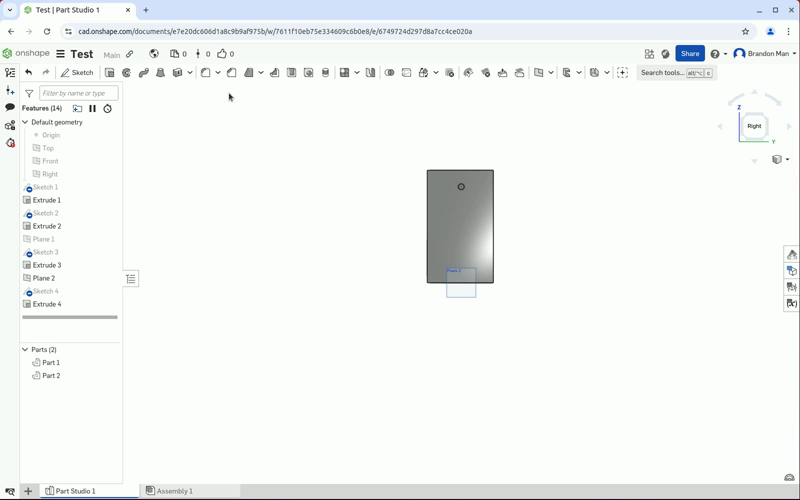
mouse_move(73, 352)
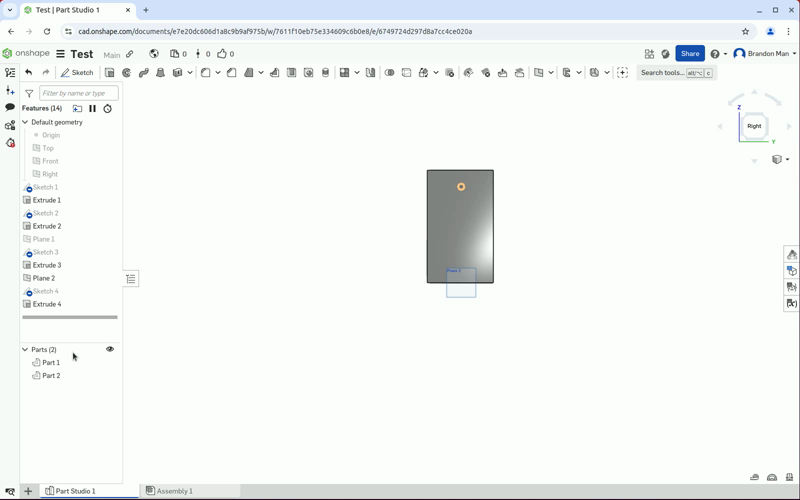
key(y)
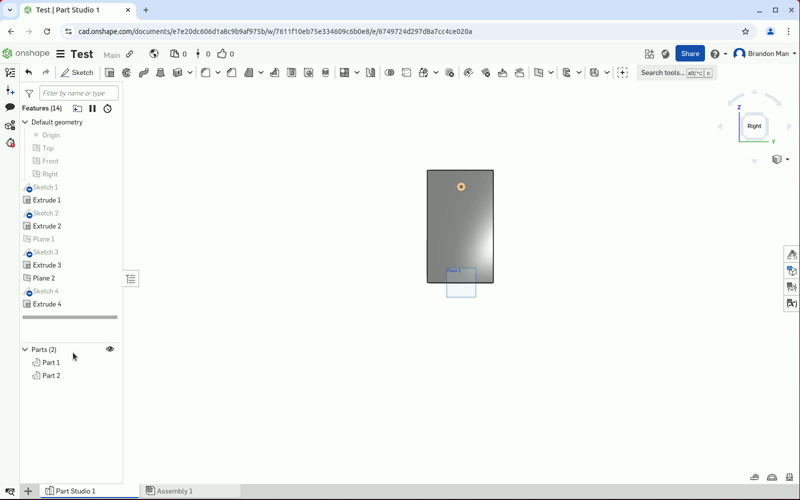
key(shift+p)
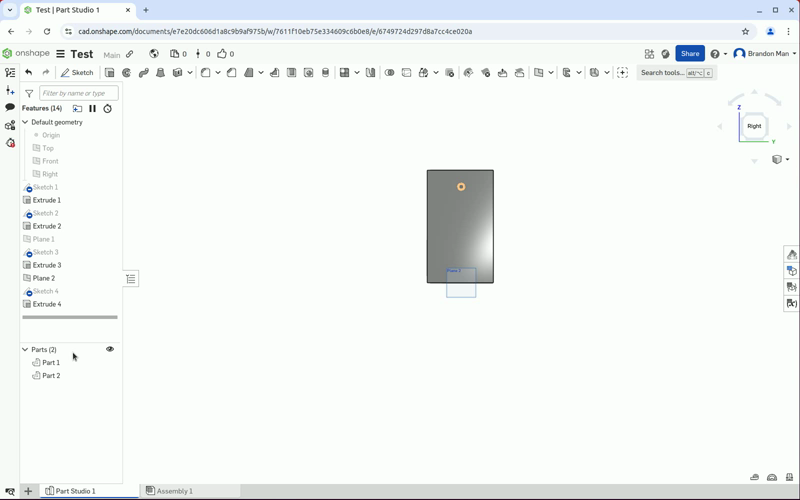
key(space)
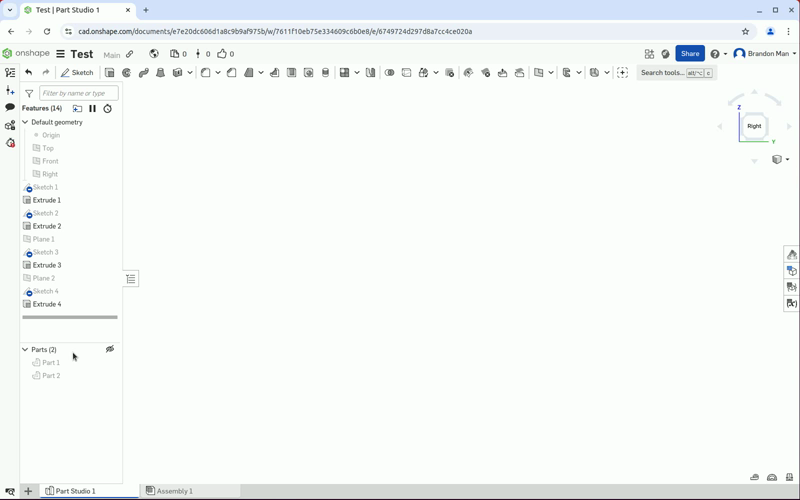
key_down(shift)
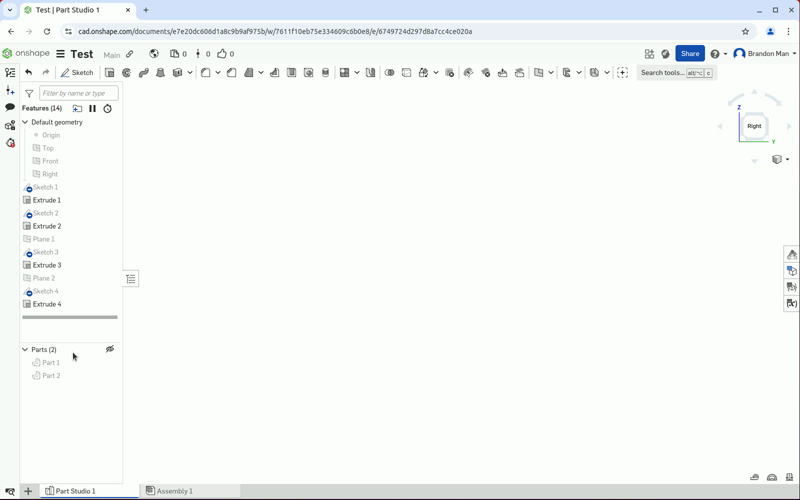
key(right)
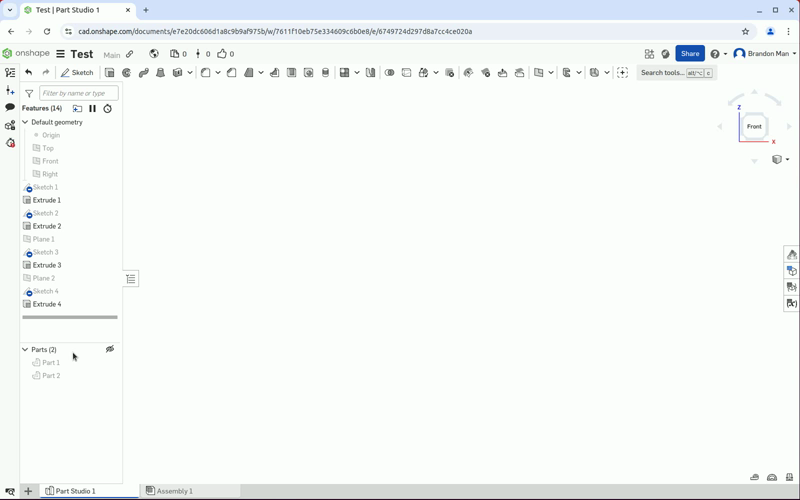
key_up(shift)
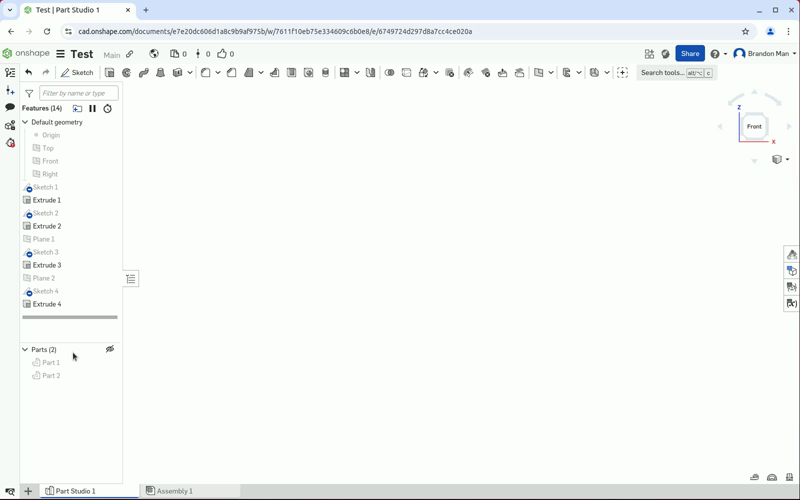
mouse_move(73, 352)
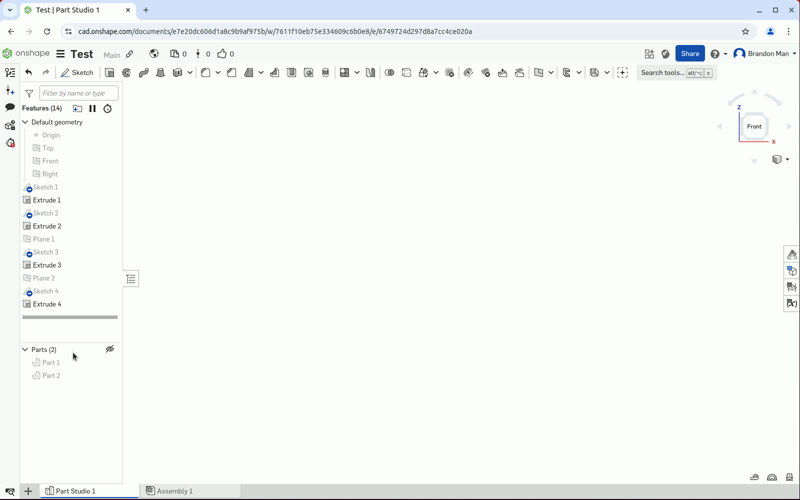
key(shift+y)
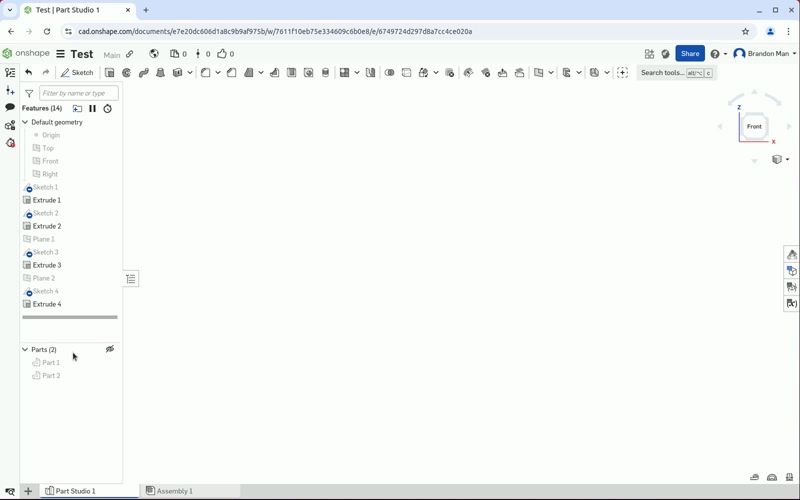
key(shift+s)
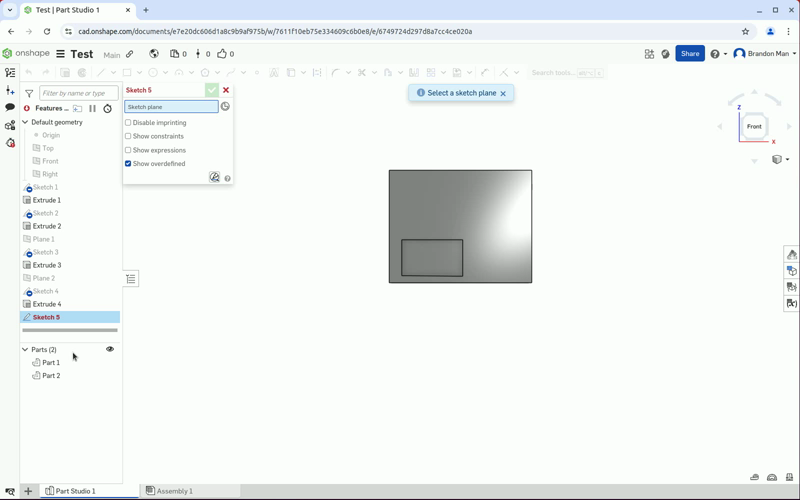
mouse_move(73, 241)
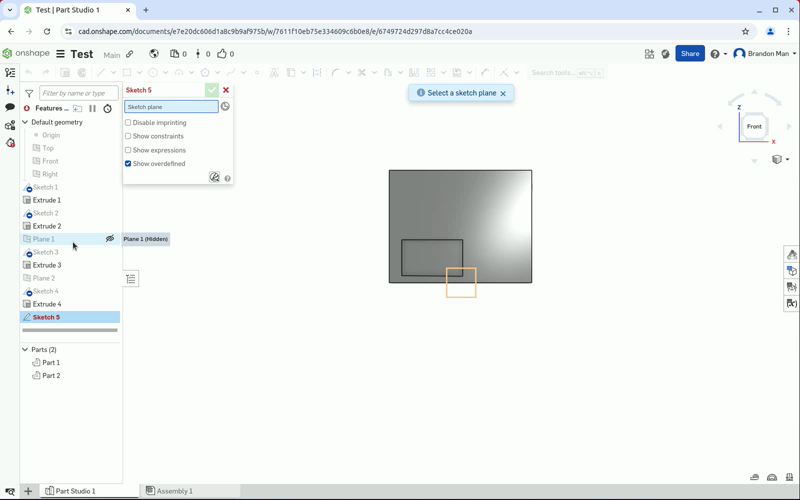
click(73, 241)
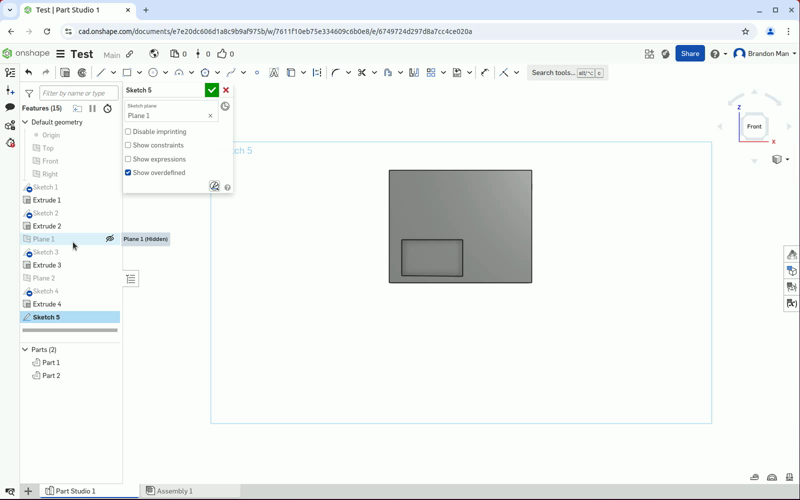
mouse_move(73, 352)
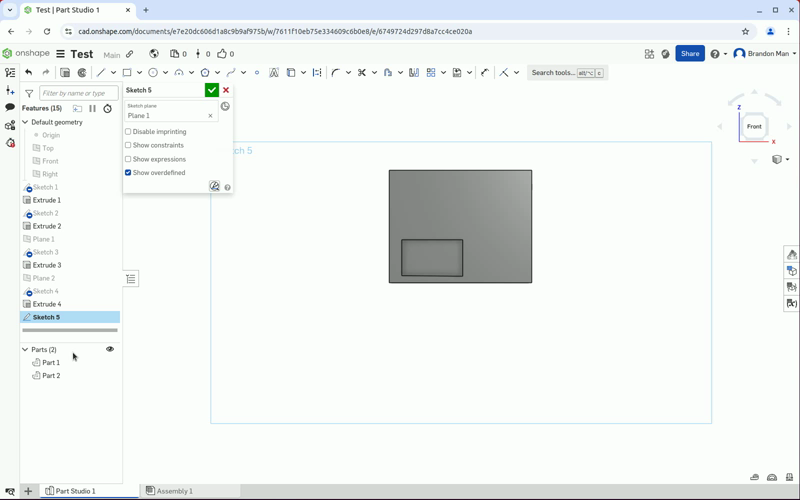
key(y)
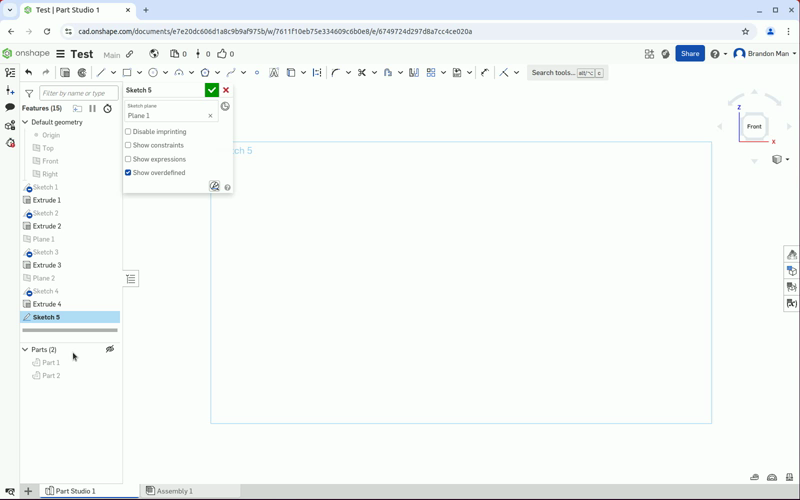
key(l)
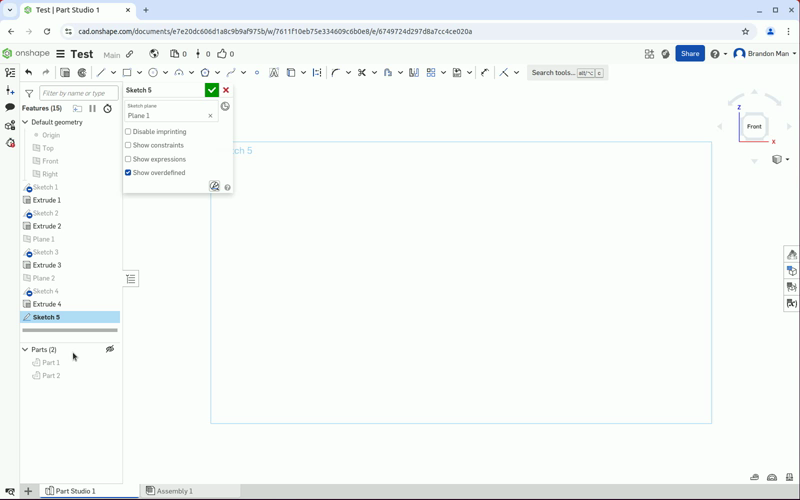
key_down(shift)
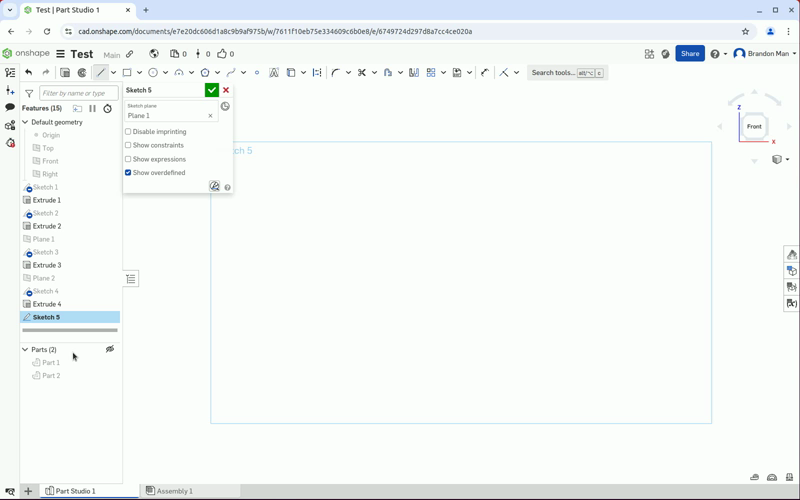
mouse_move(407, 239)
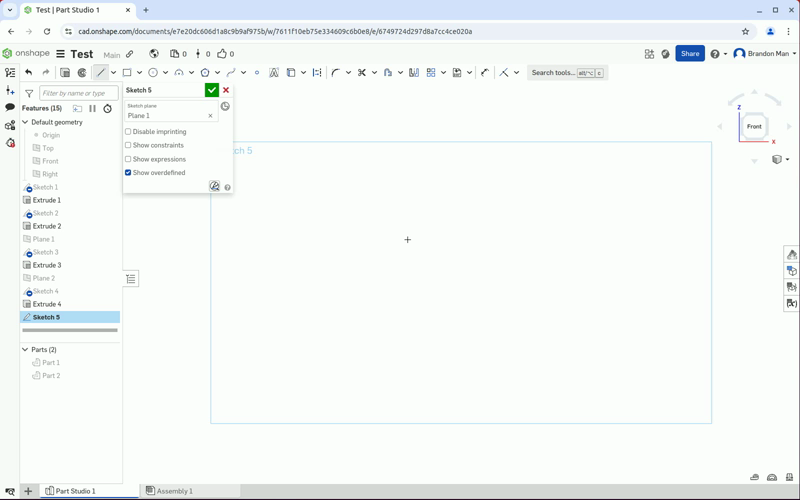
click(407, 239)
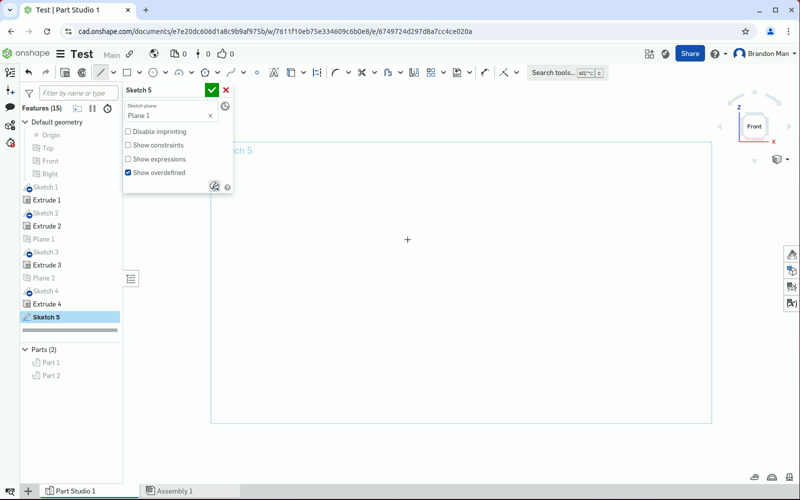
key_up(shift)
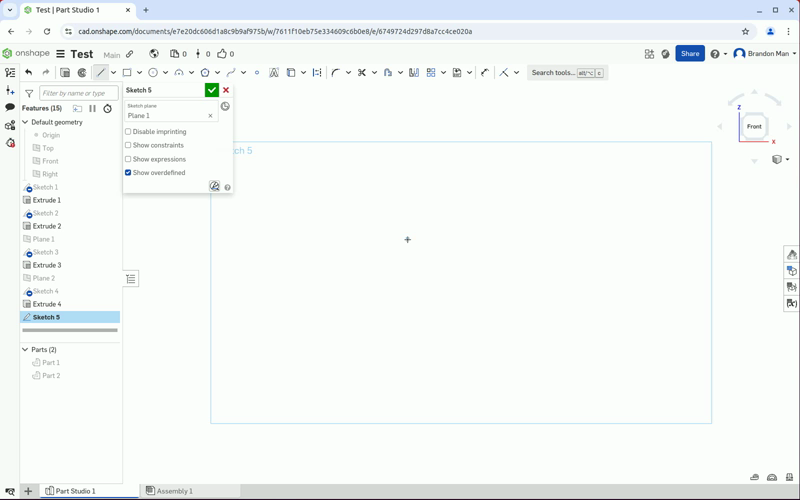
key_down(shift)
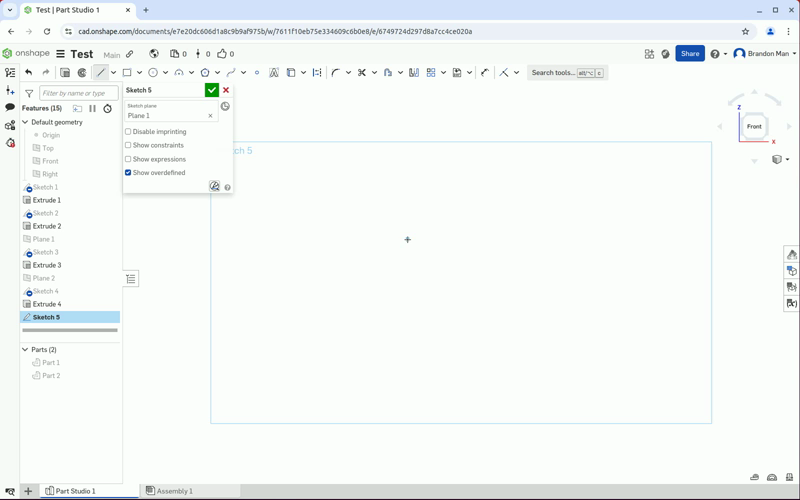
mouse_move(437, 239)
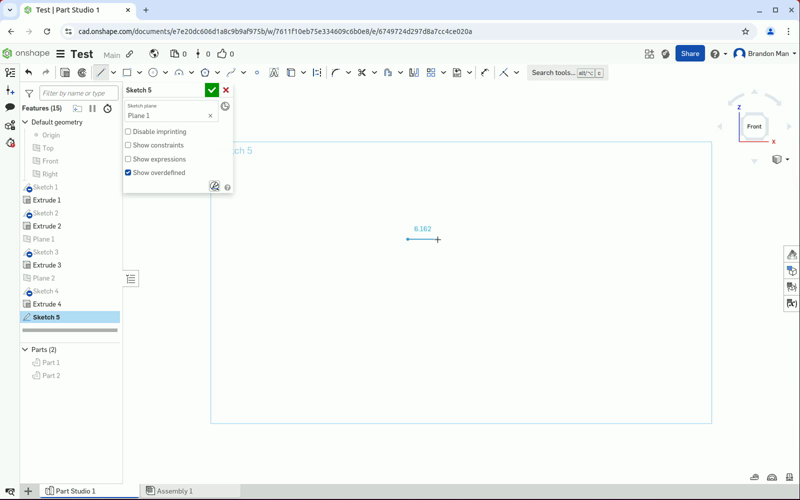
mouse_move(456, 239)
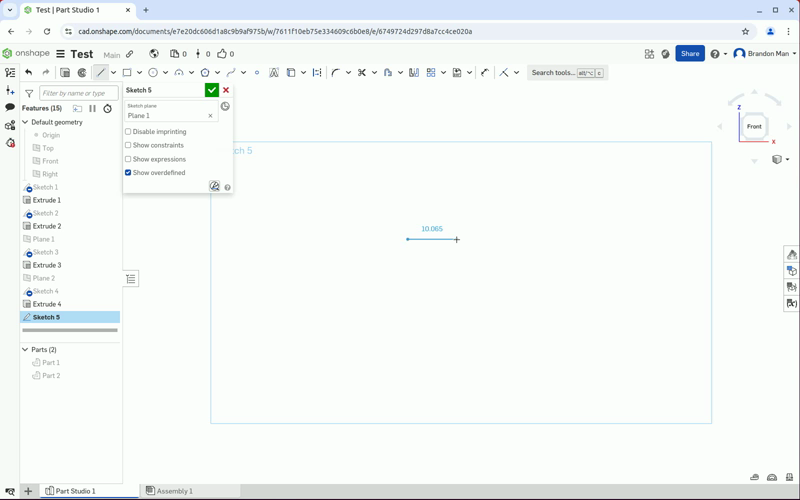
click(456, 239)
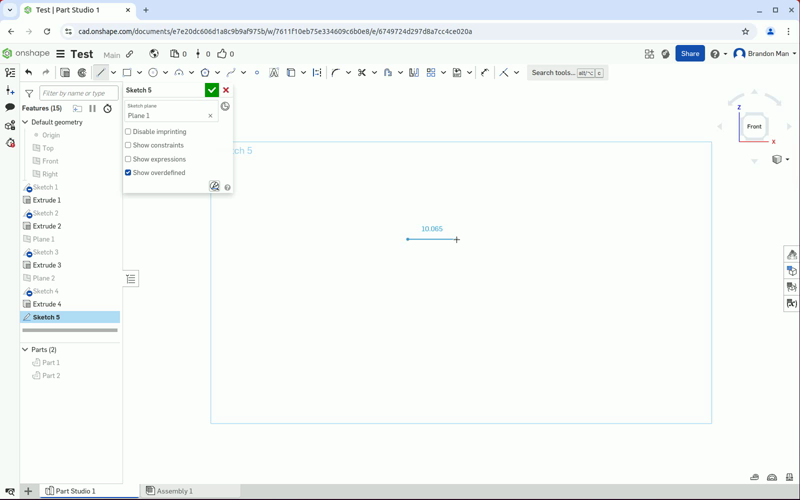
key_up(shift)
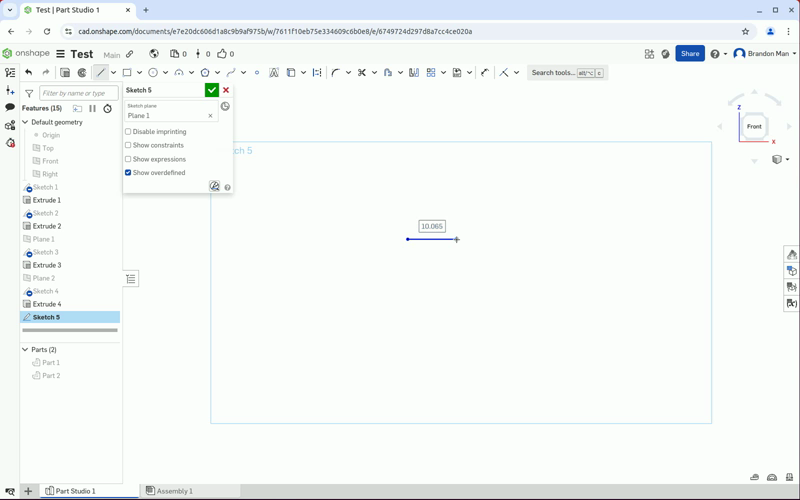
key_down(shift)
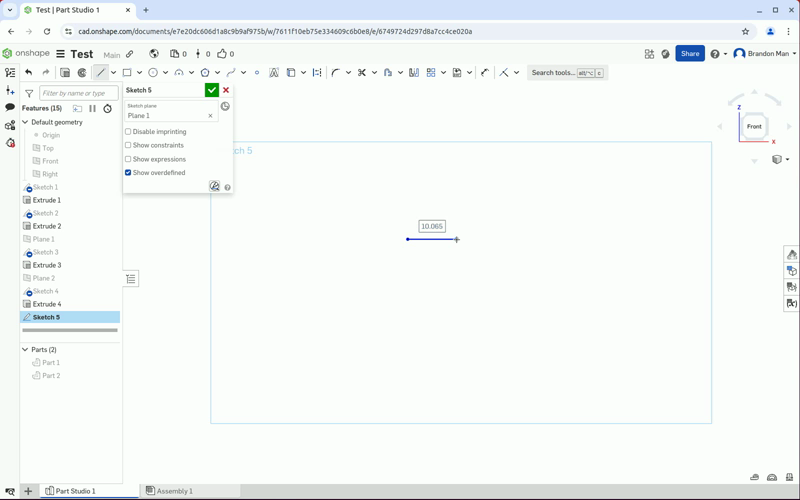
mouse_move(486, 239)
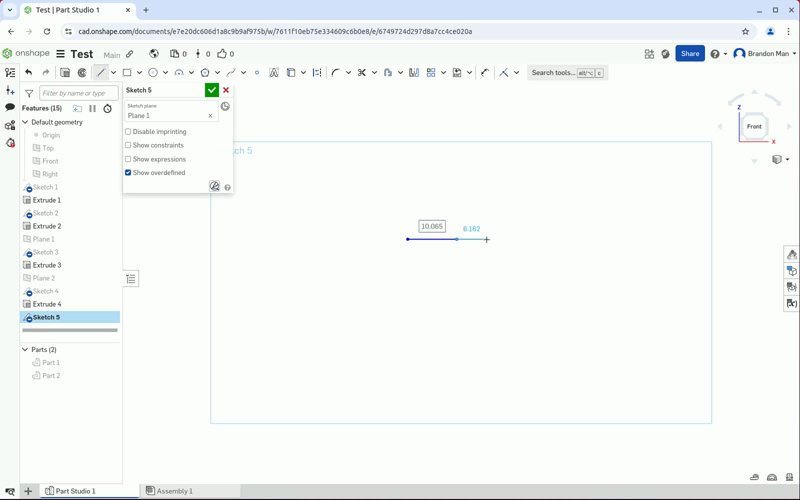
mouse_move(456, 237)
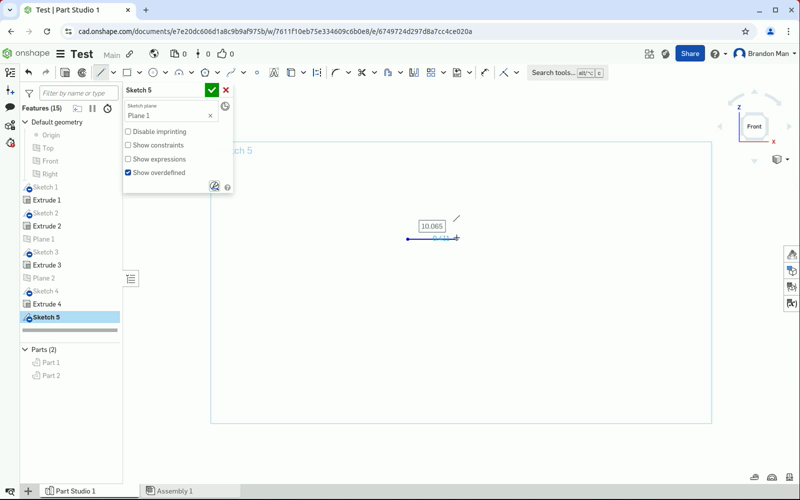
scroll(6)
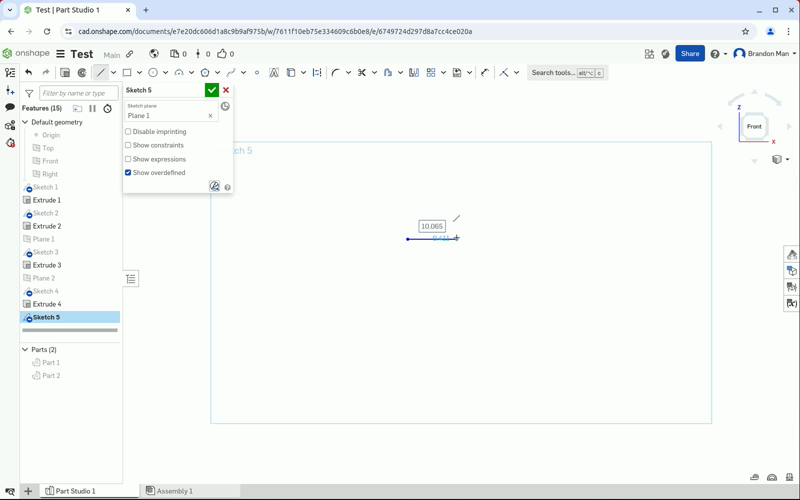
scroll(6)
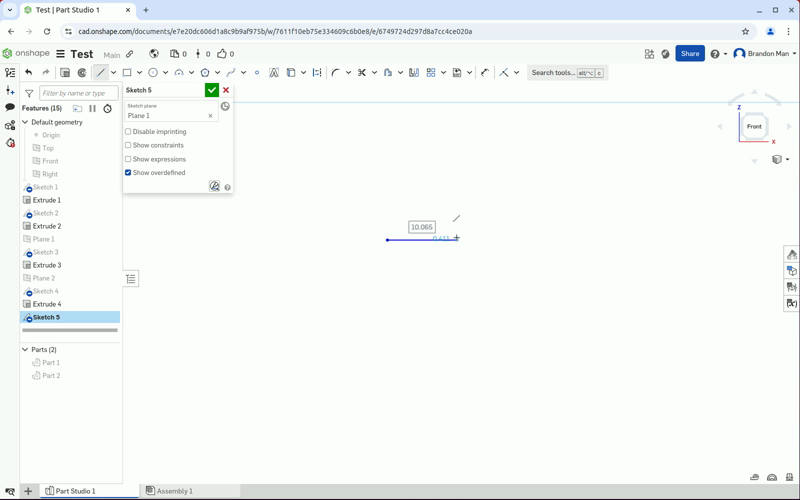
scroll(6)
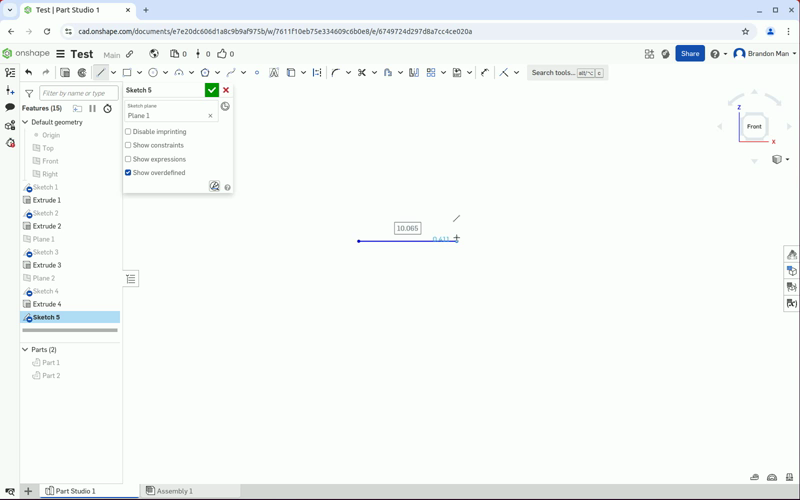
scroll(6)
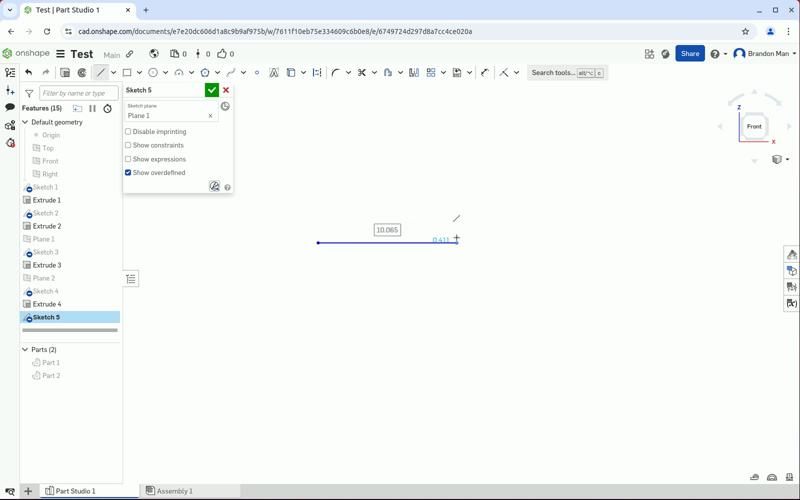
scroll(6)
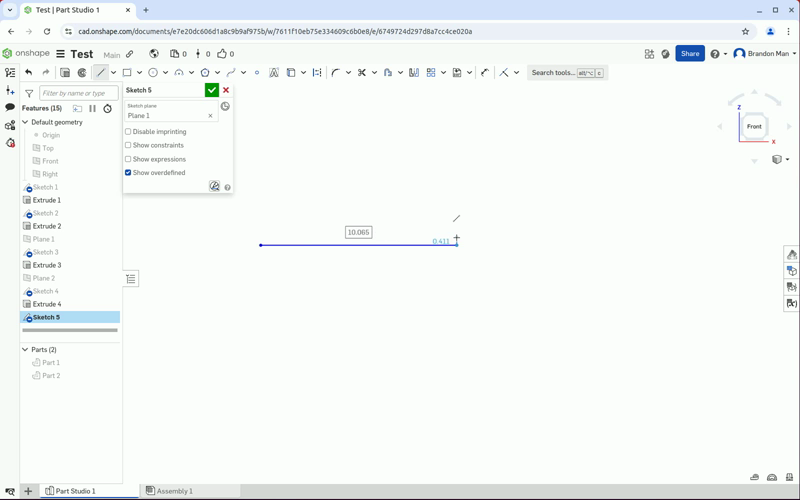
scroll(6)
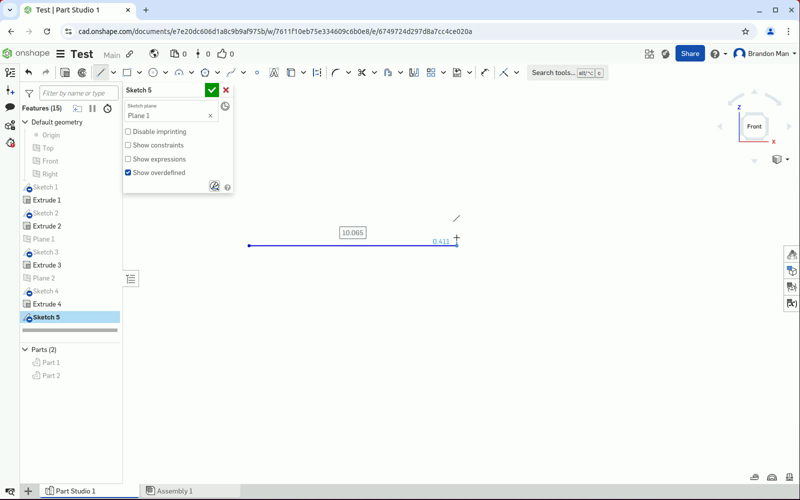
scroll(6)
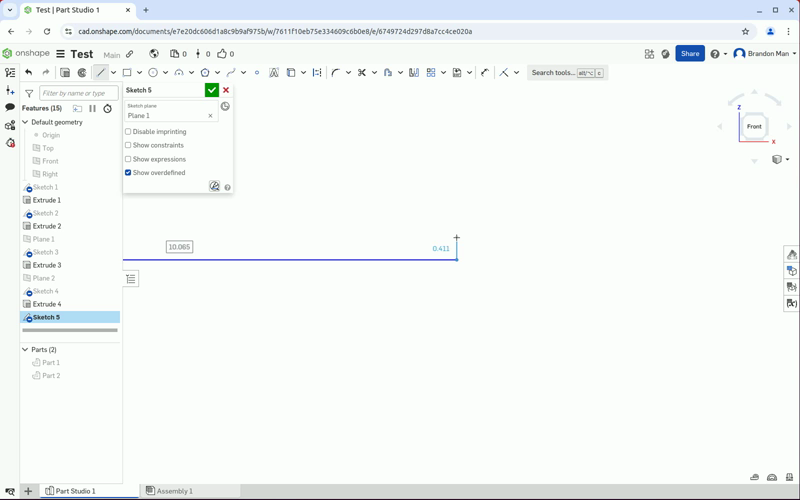
click(456, 237)
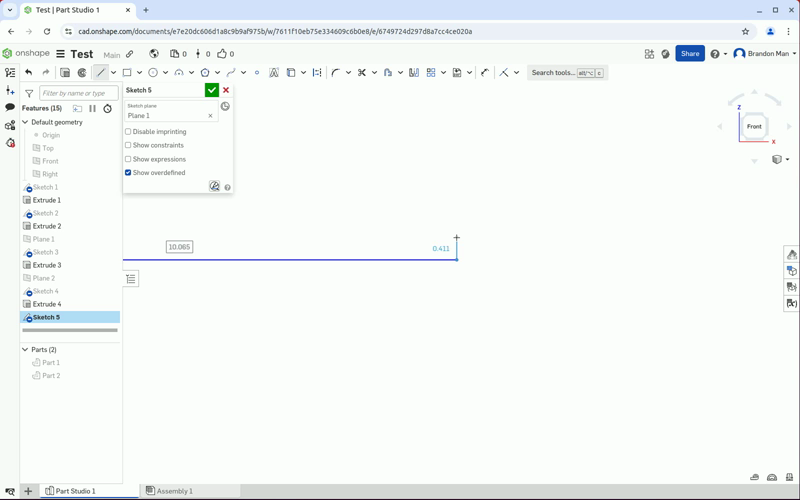
scroll(-6)
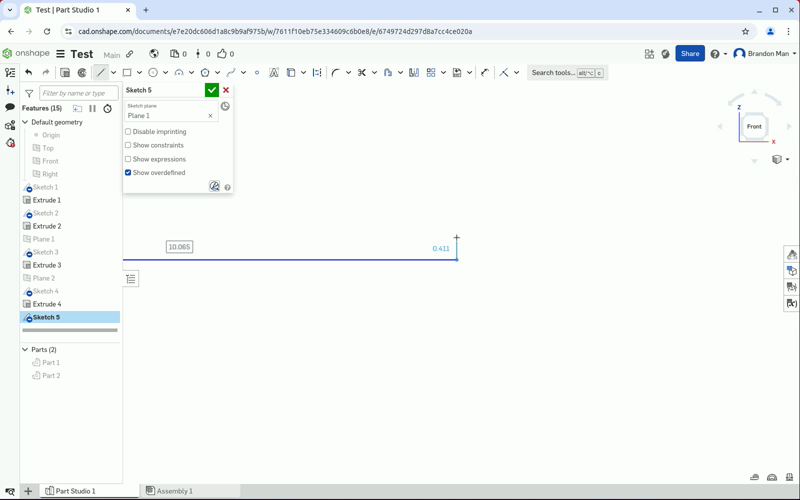
scroll(-6)
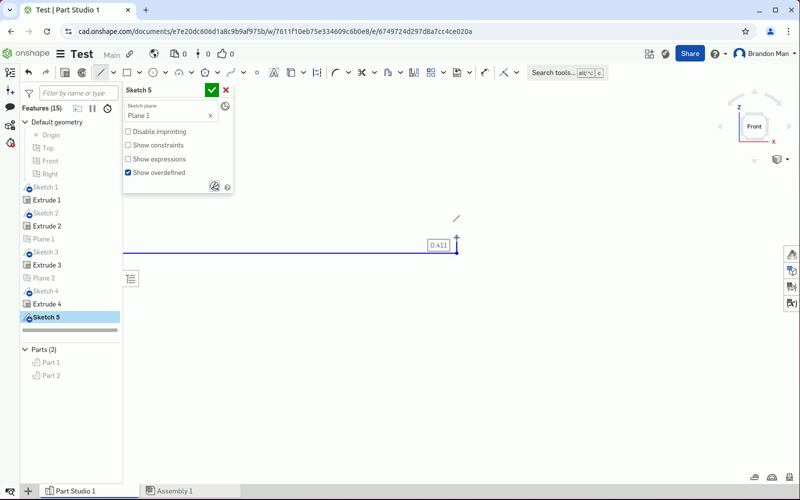
scroll(-6)
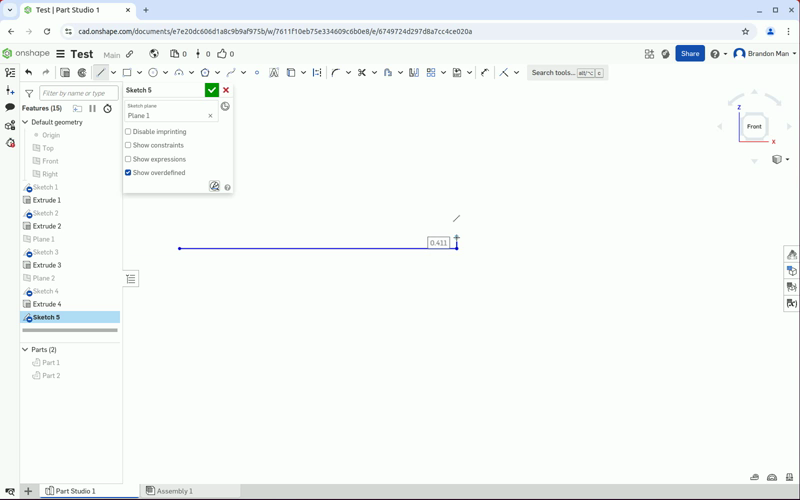
scroll(-6)
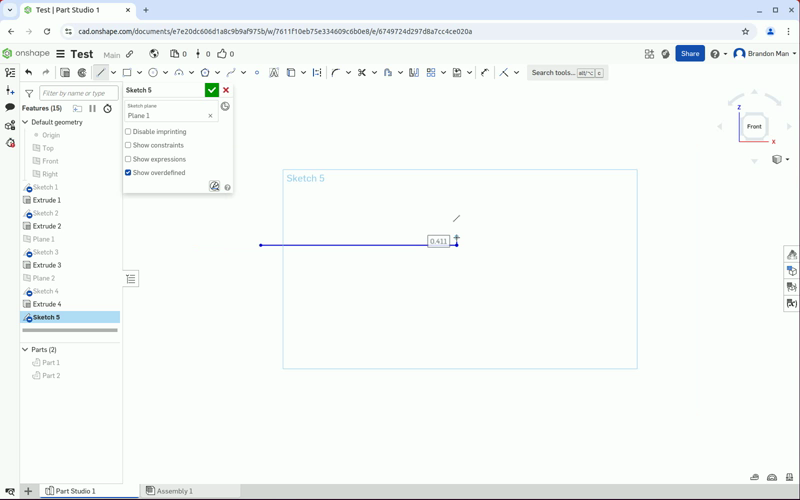
scroll(-6)
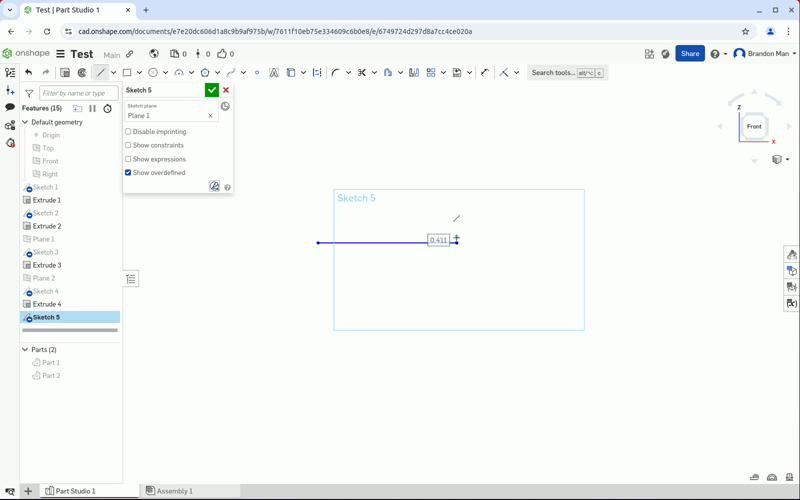
scroll(-6)
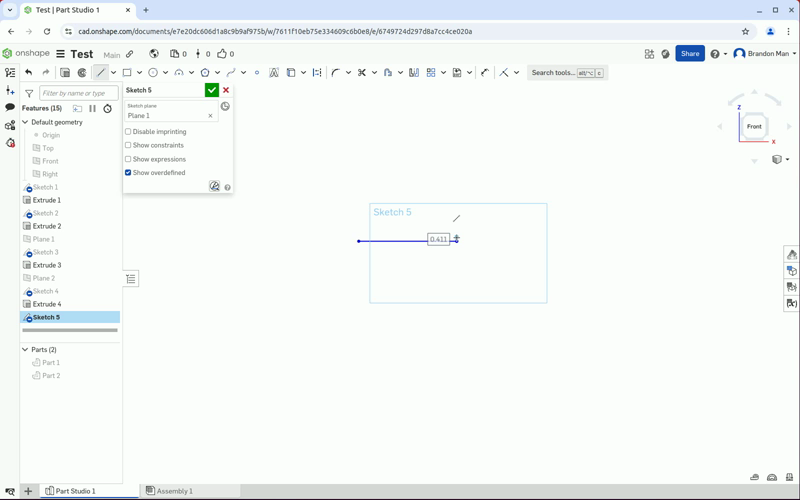
scroll(-6)
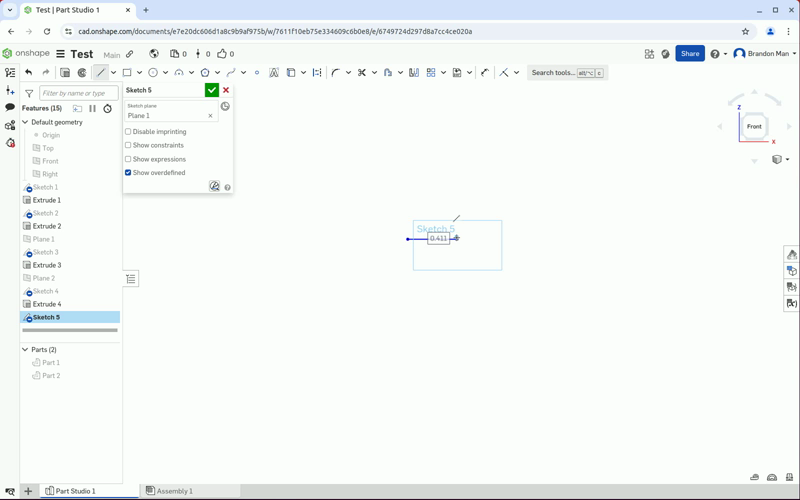
key_up(shift)
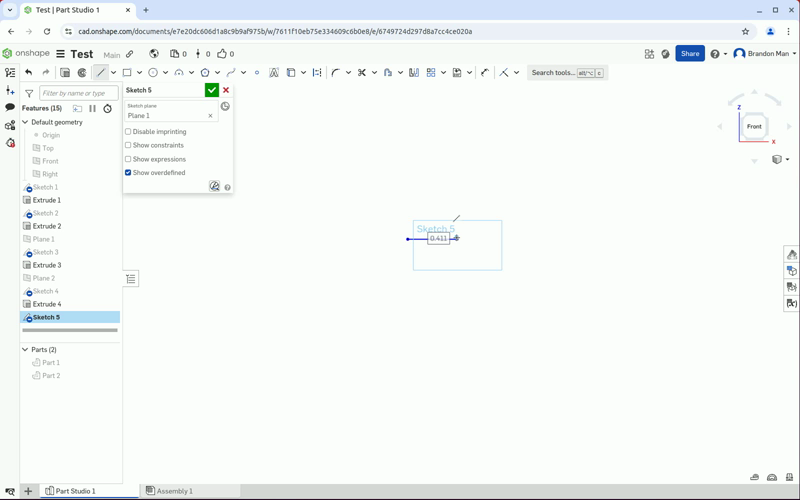
key_down(shift)
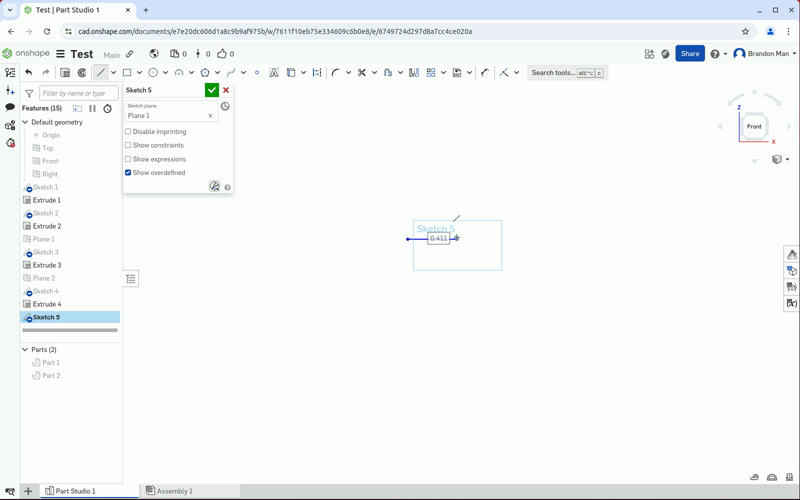
mouse_move(486, 237)
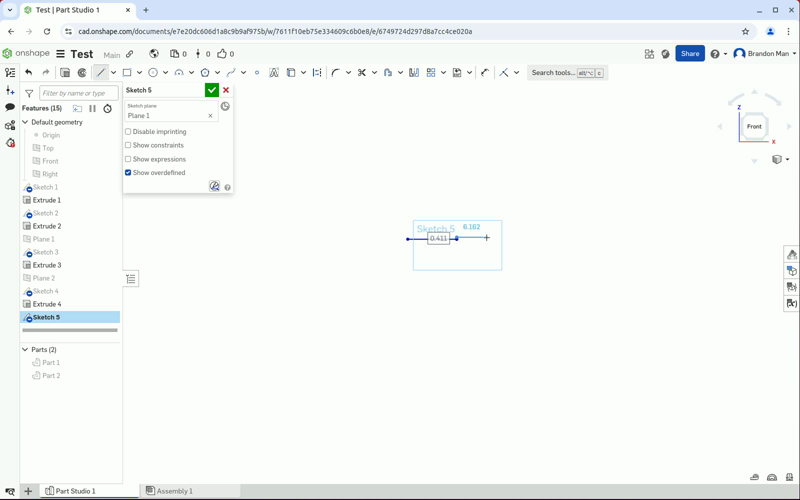
mouse_move(407, 237)
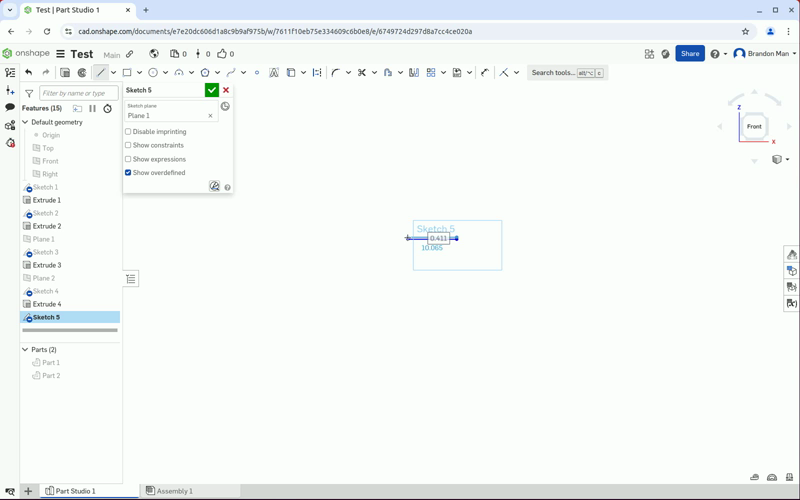
scroll(6)
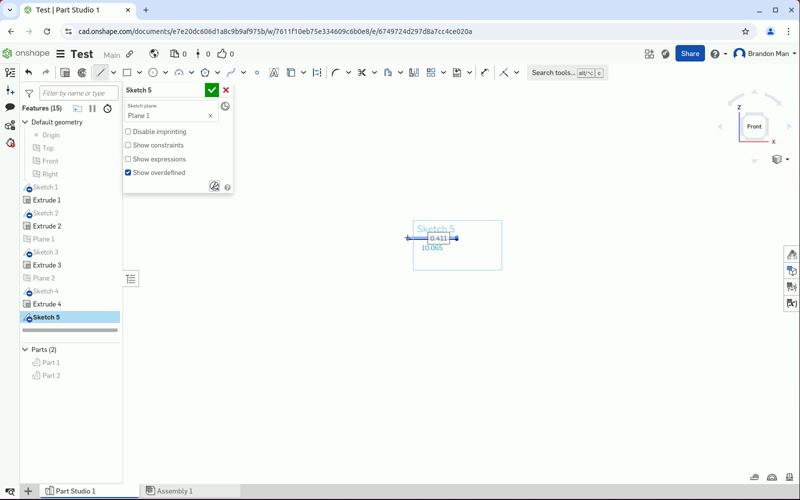
scroll(6)
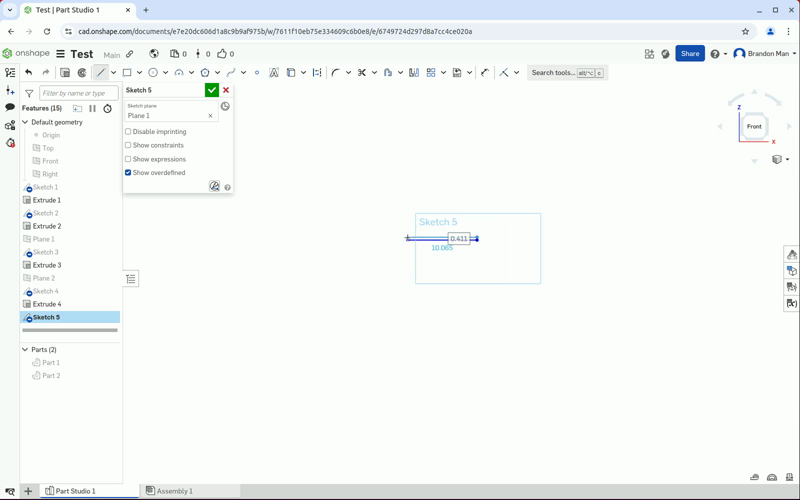
scroll(6)
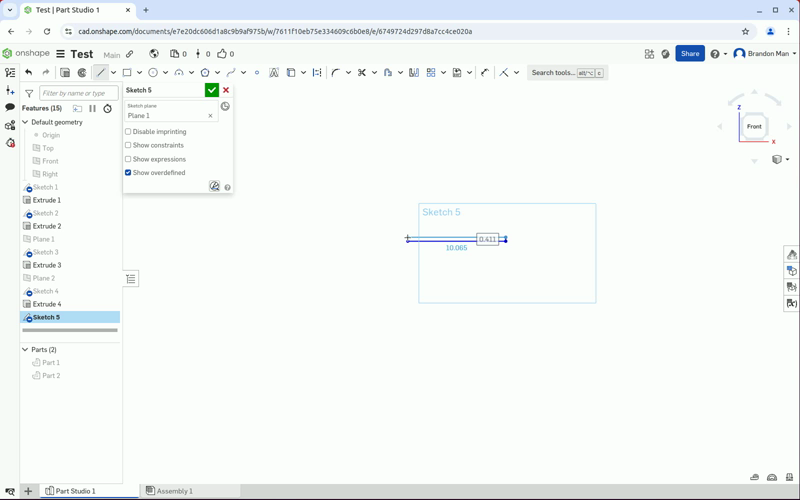
scroll(6)
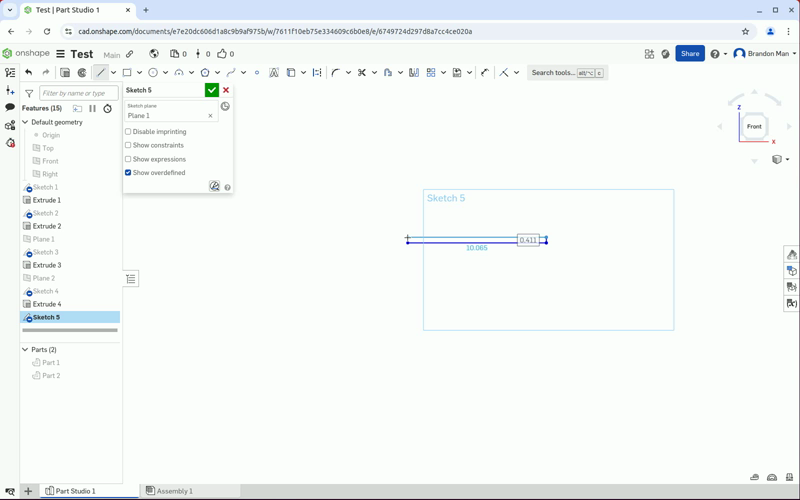
scroll(6)
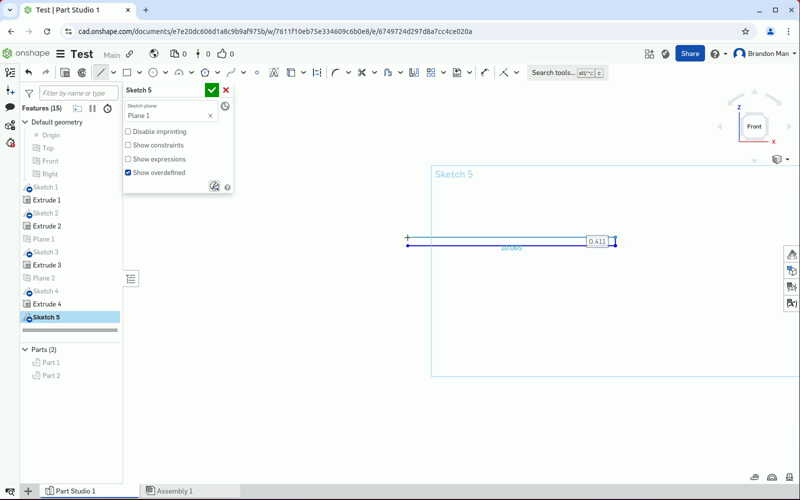
scroll(6)
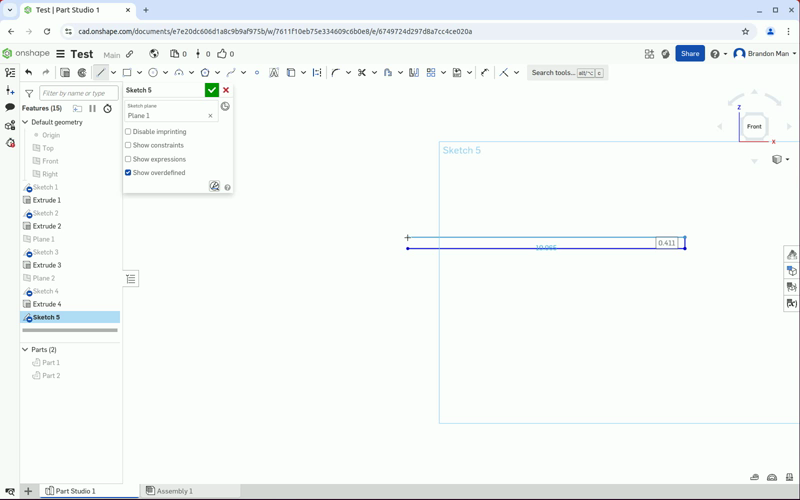
scroll(6)
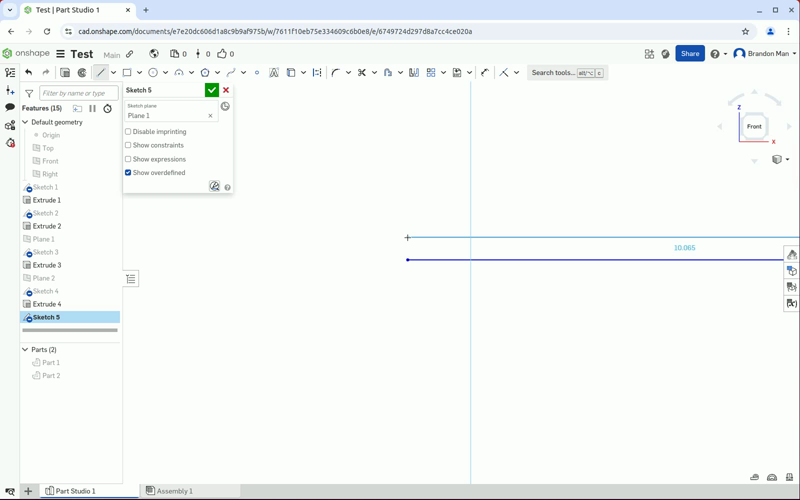
click(407, 237)
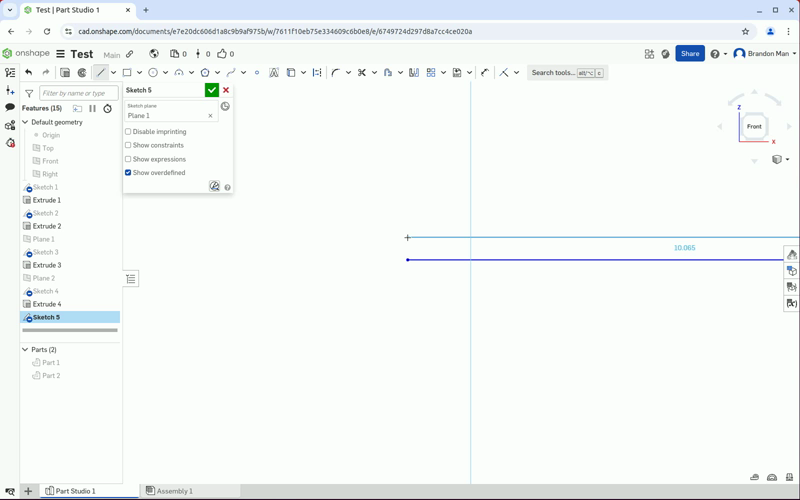
scroll(-6)
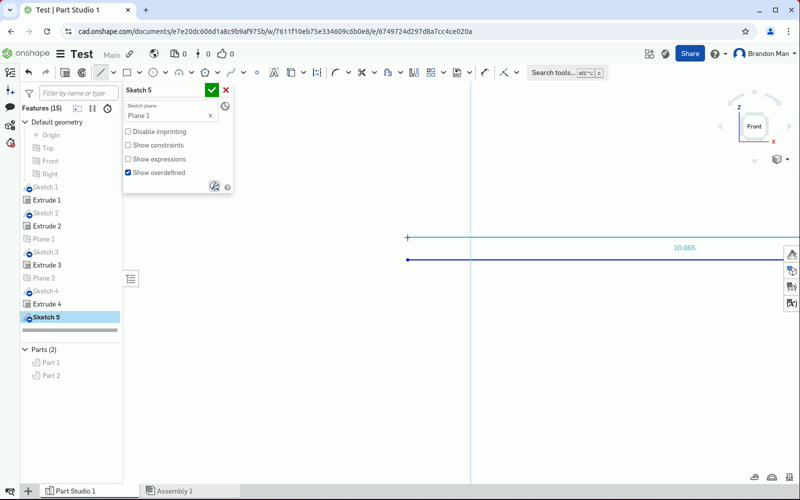
scroll(-6)
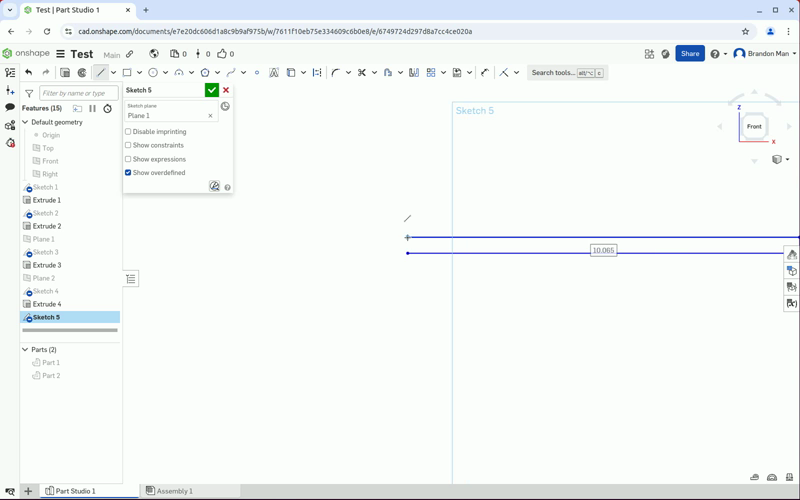
scroll(-6)
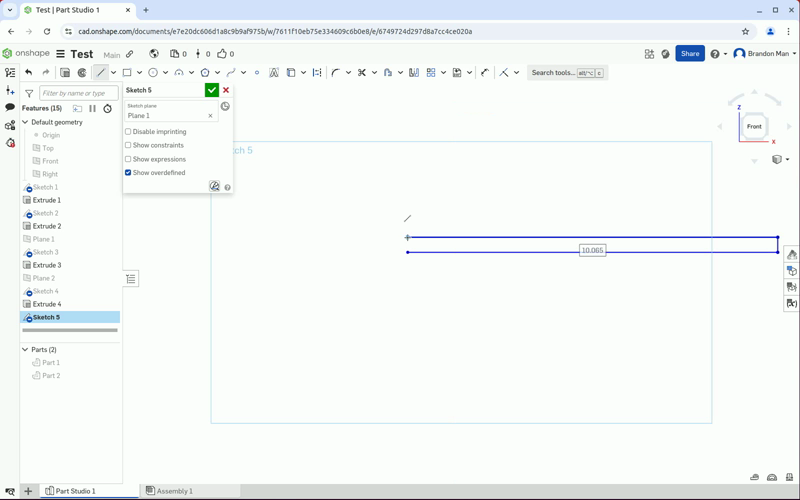
scroll(-6)
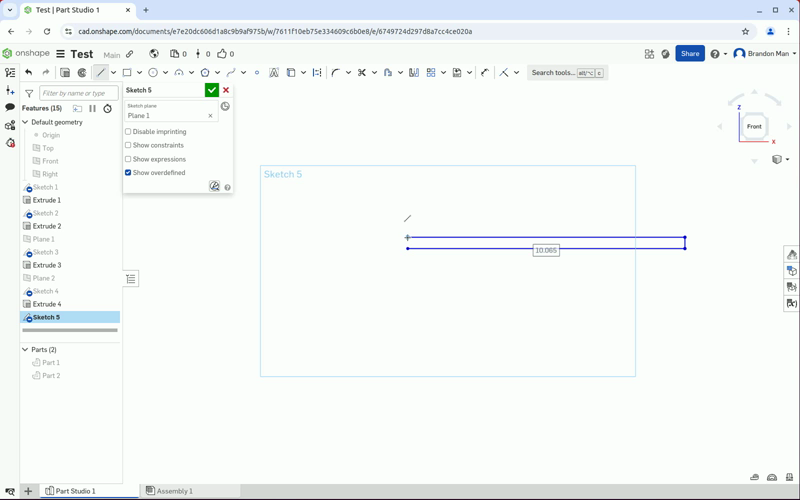
scroll(-6)
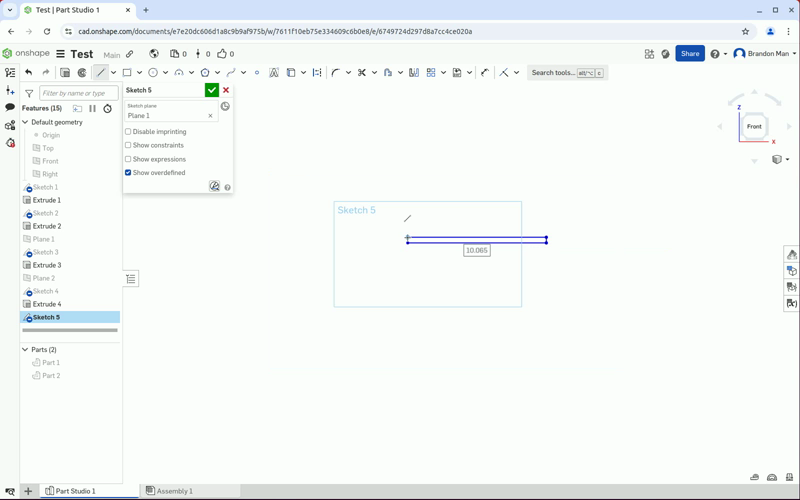
scroll(-6)
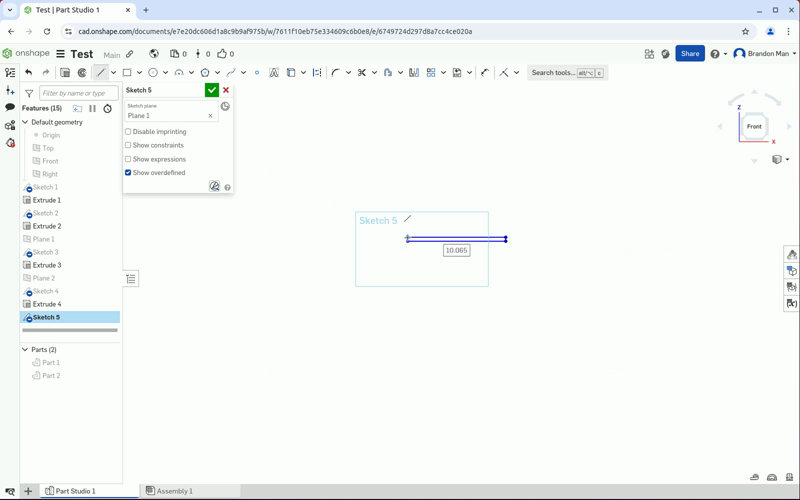
scroll(-6)
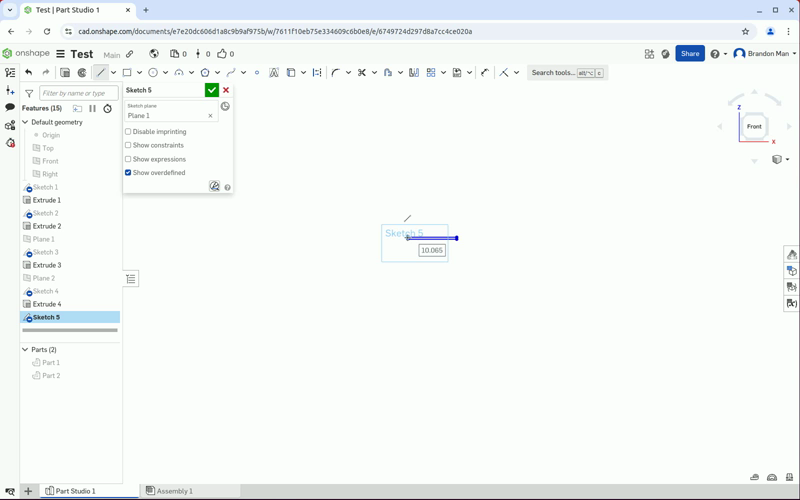
key_up(shift)
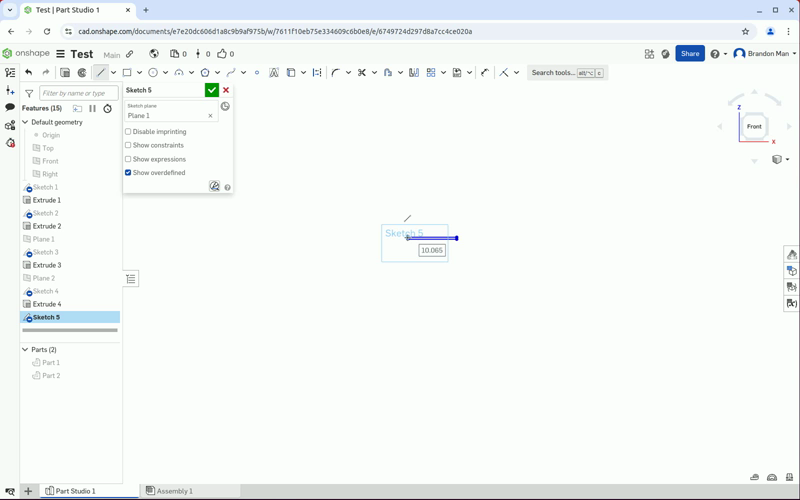
mouse_move(437, 237)
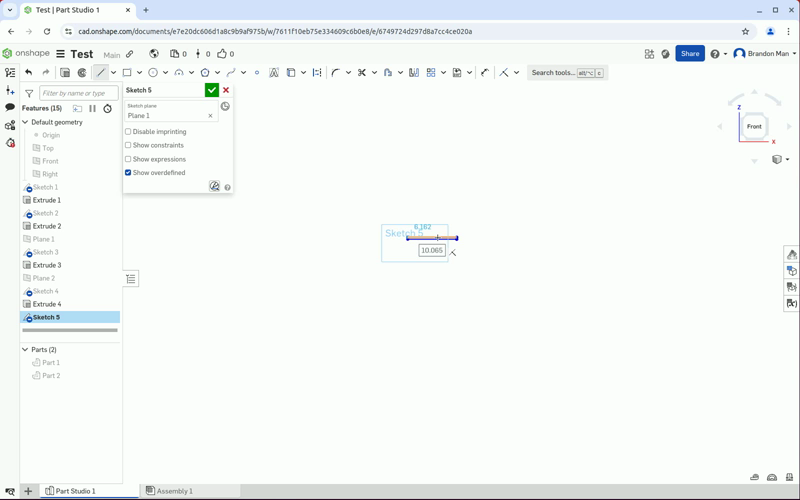
key_down(shift)
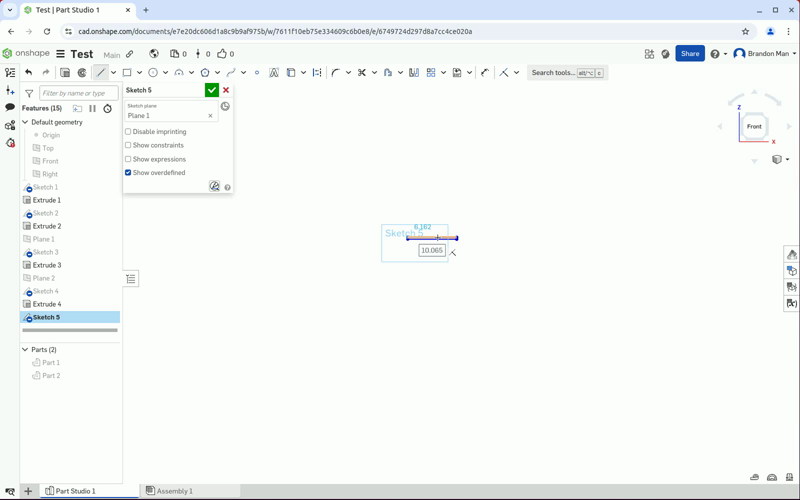
mouse_move(407, 239)
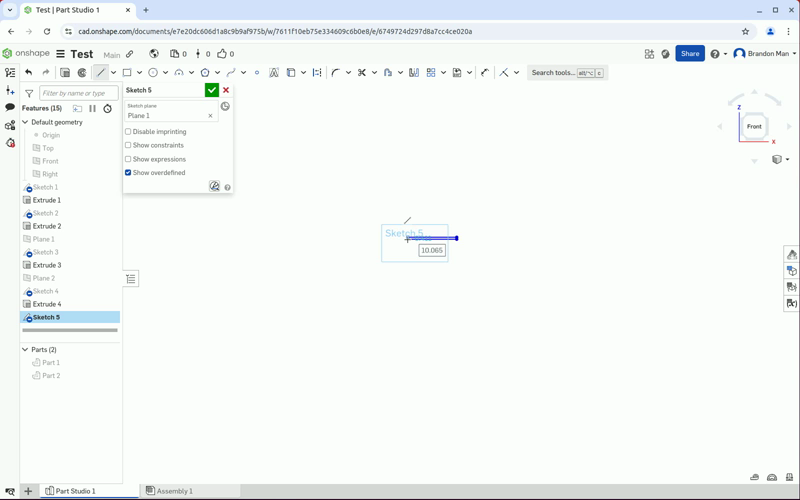
scroll(6)
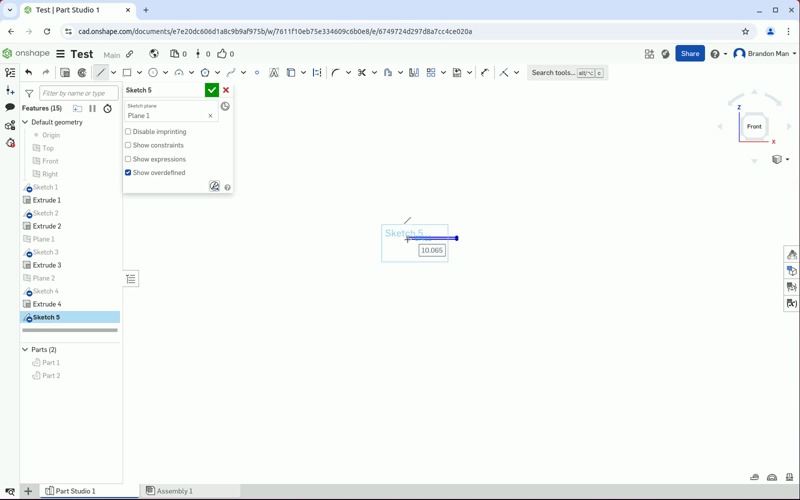
scroll(6)
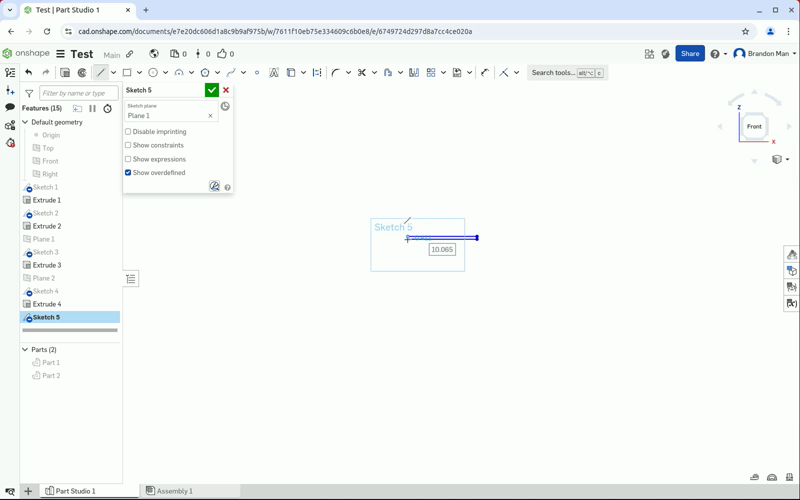
scroll(6)
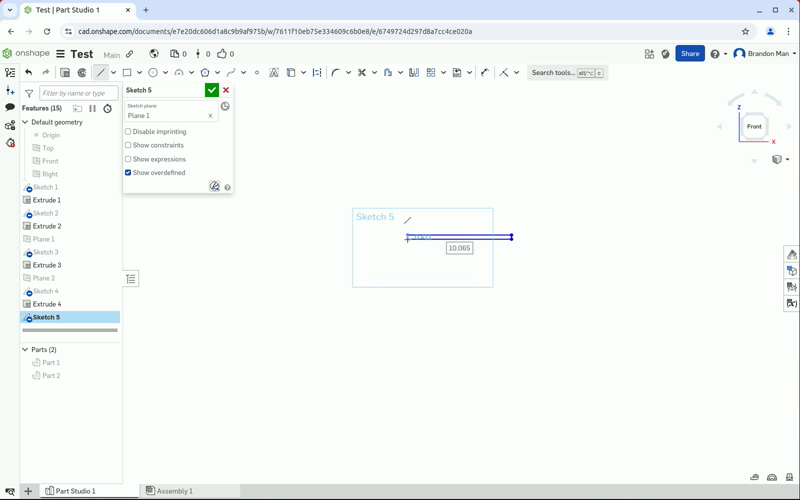
scroll(6)
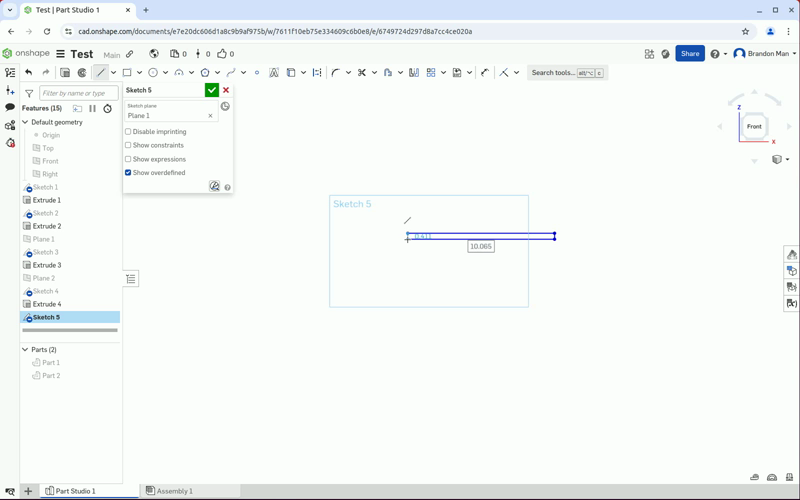
scroll(6)
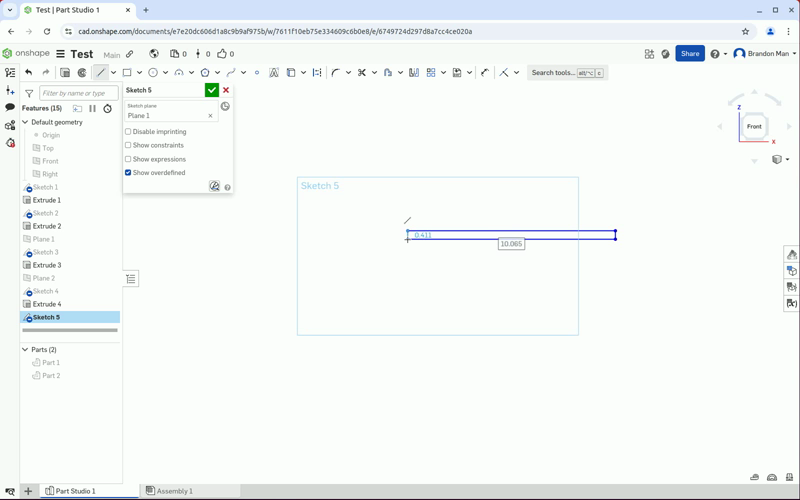
scroll(6)
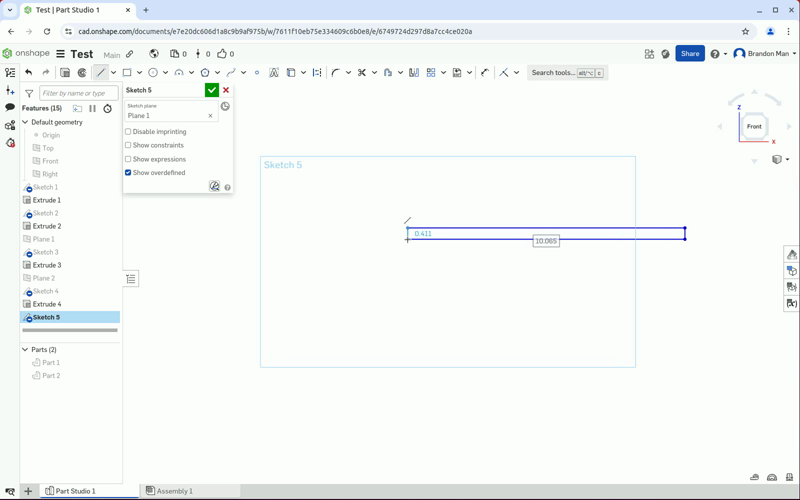
scroll(6)
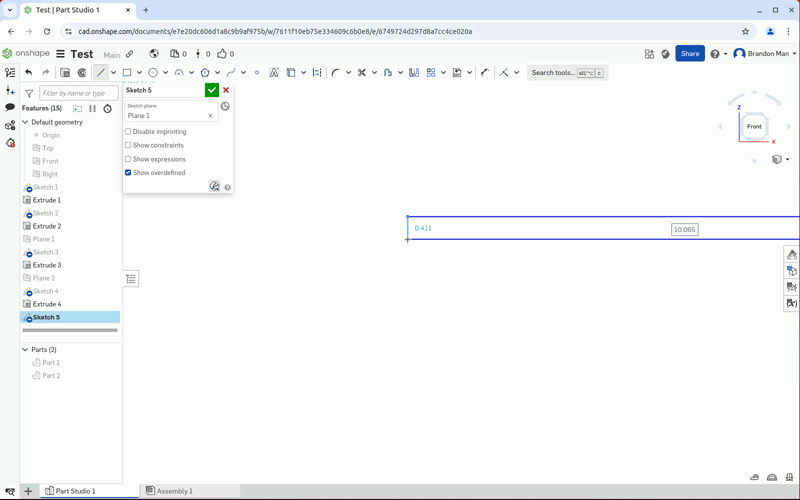
key_up(shift)
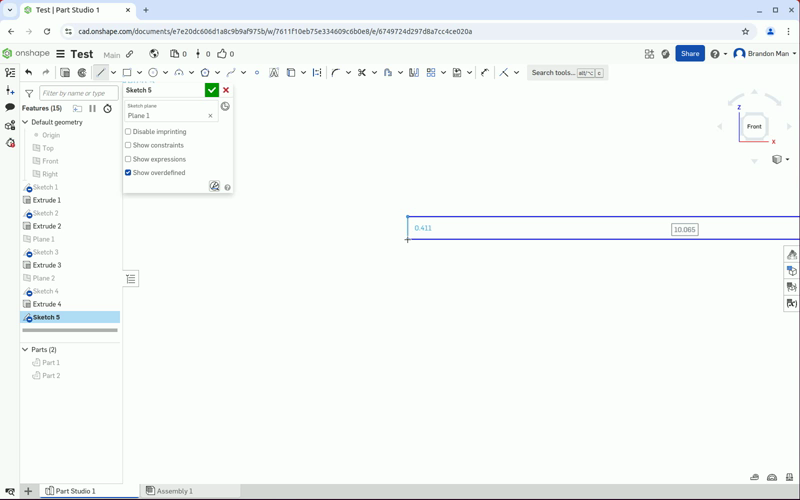
click(407, 239)
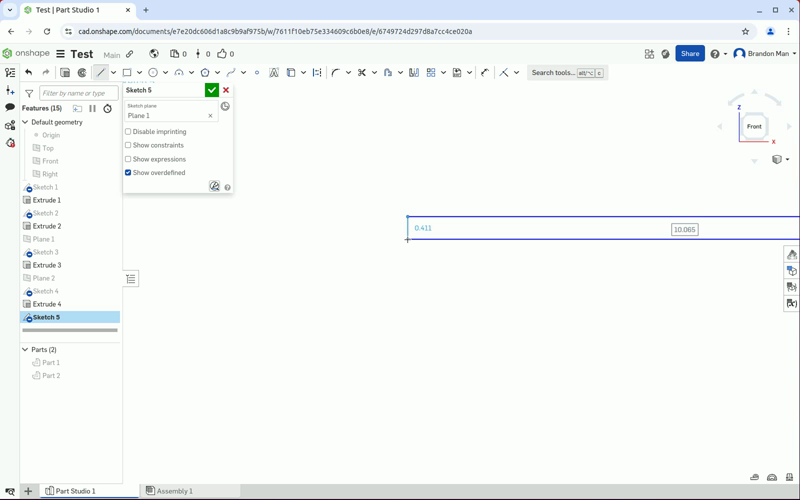
scroll(-6)
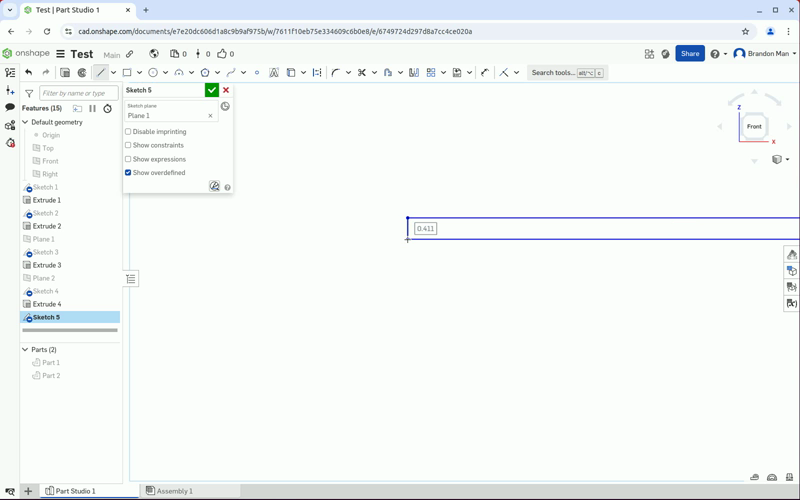
scroll(-6)
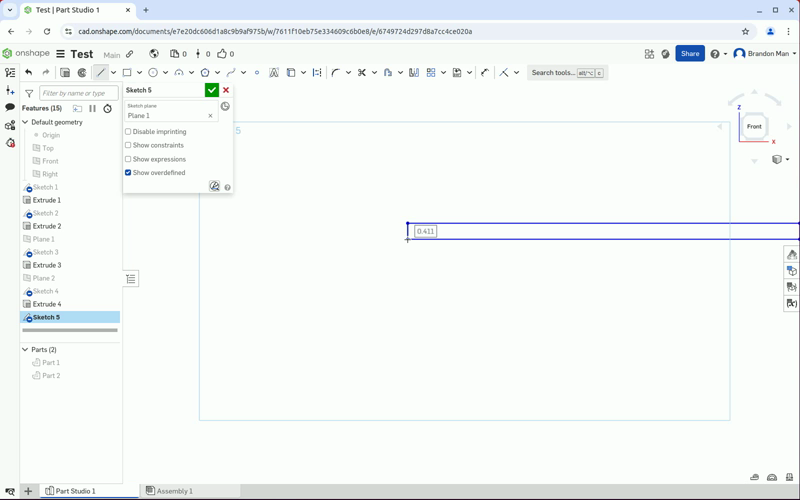
scroll(-6)
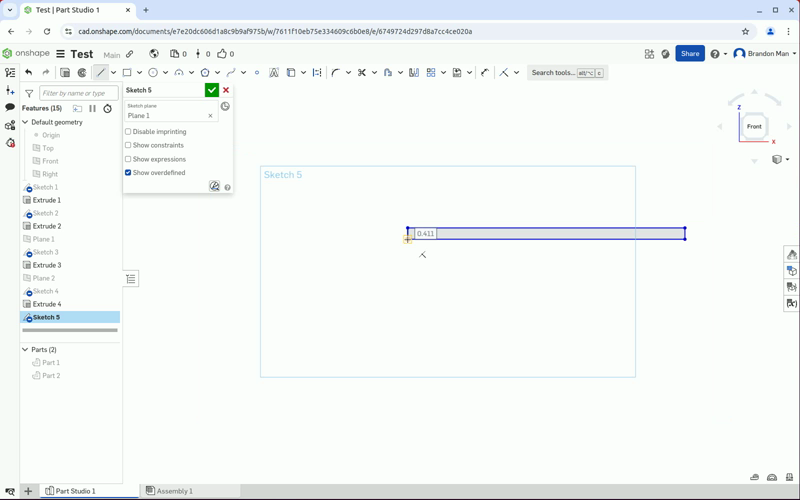
scroll(-6)
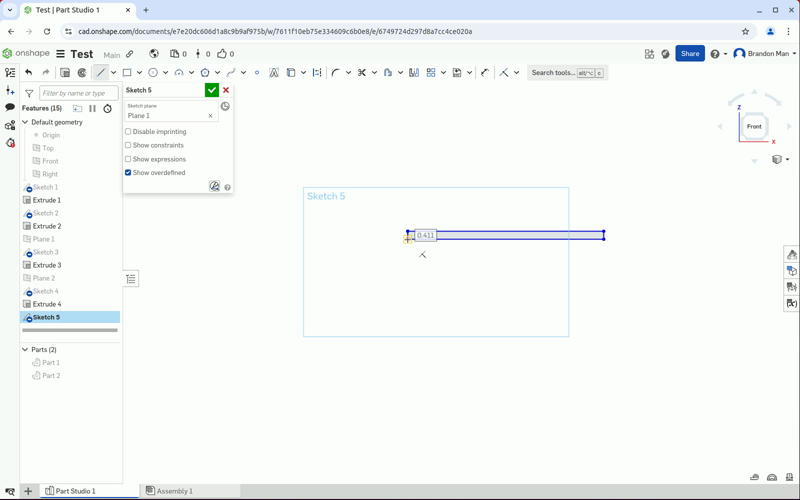
scroll(-6)
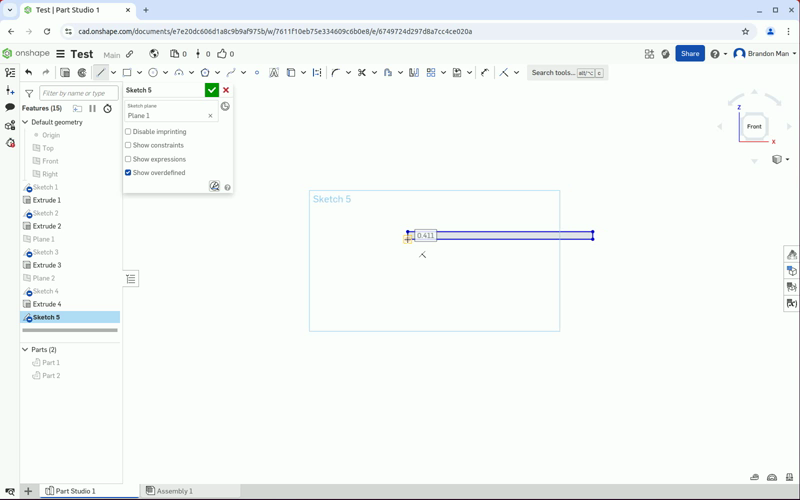
scroll(-6)
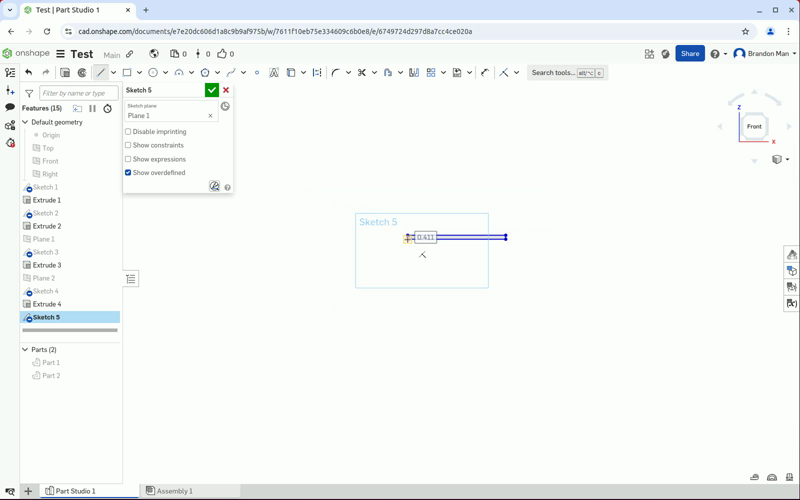
scroll(-6)
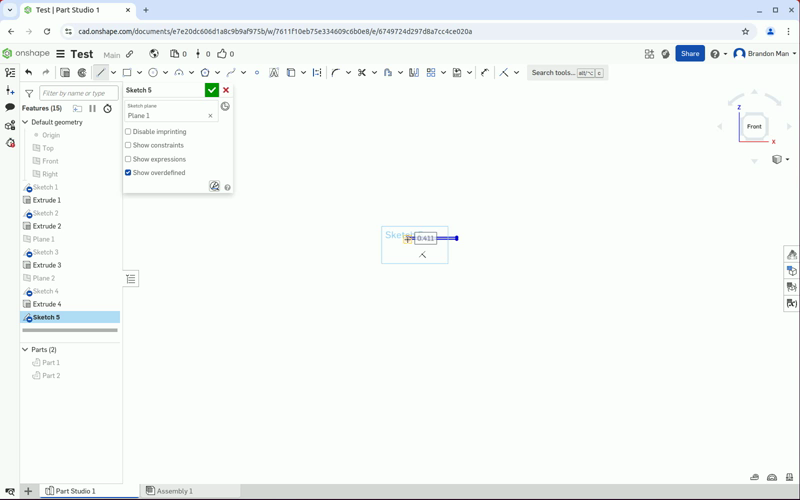
key(esc)
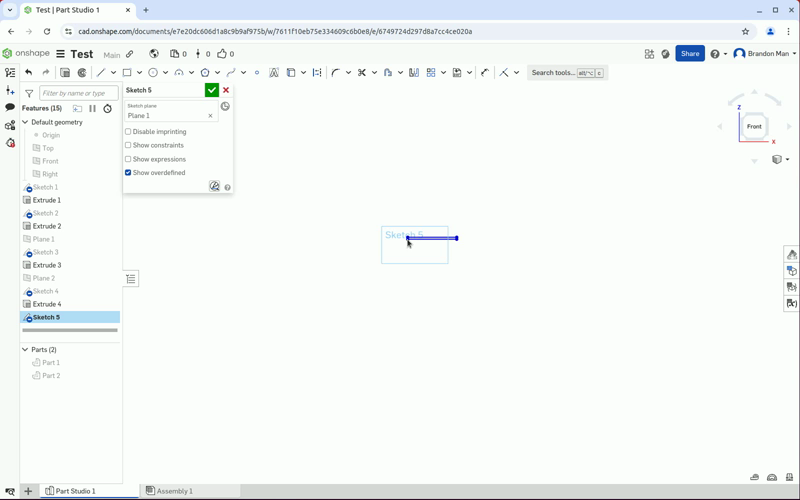
mouse_move(423, 237)
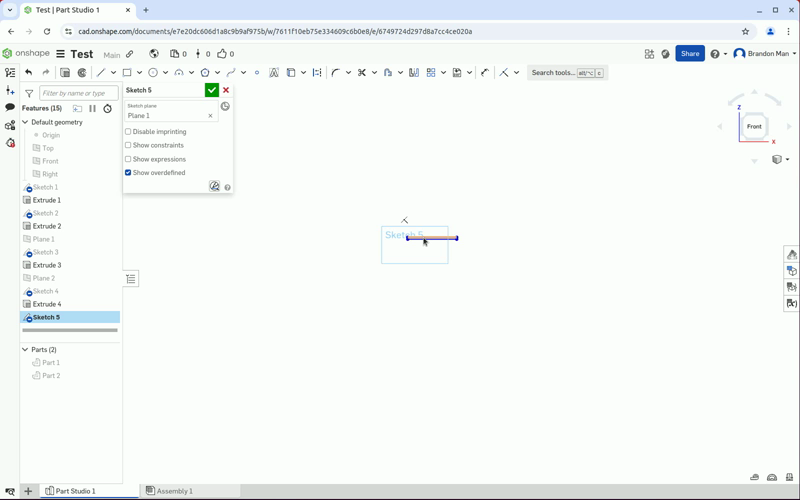
scroll(6)
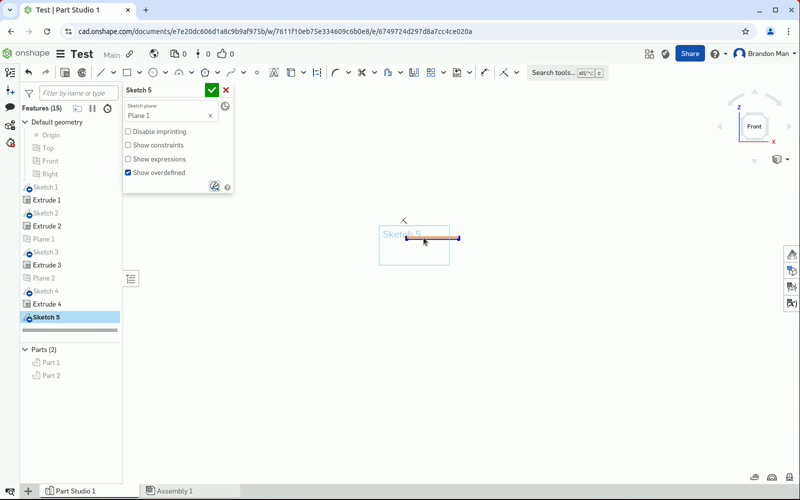
scroll(6)
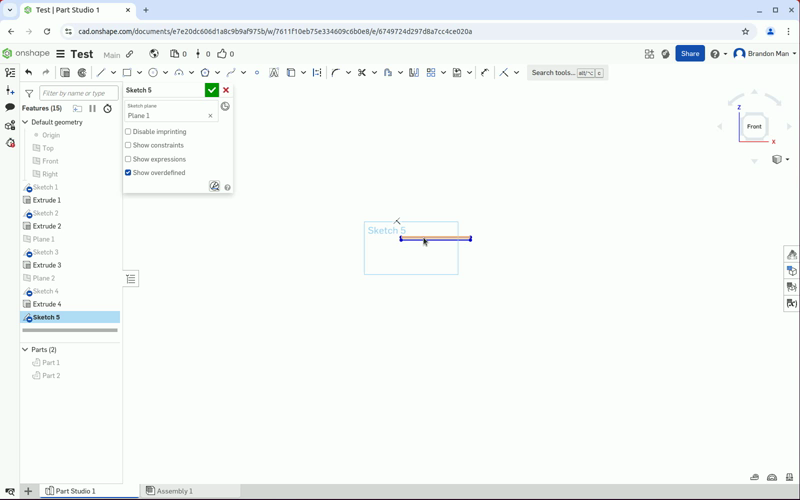
scroll(6)
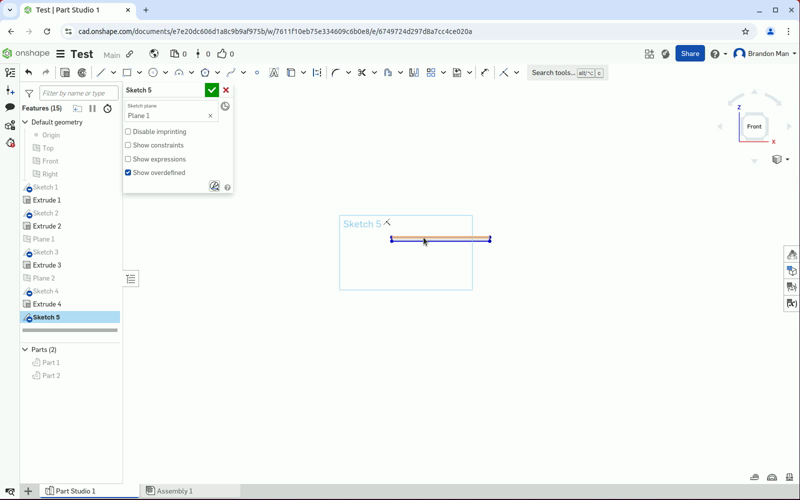
scroll(6)
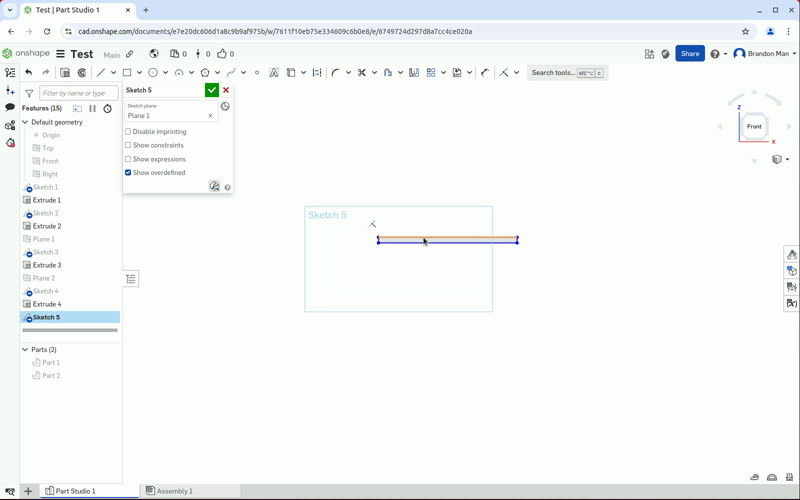
scroll(6)
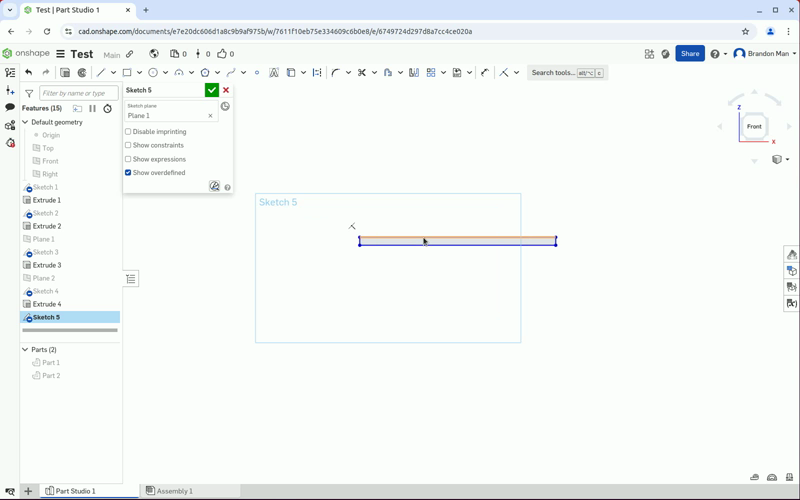
scroll(6)
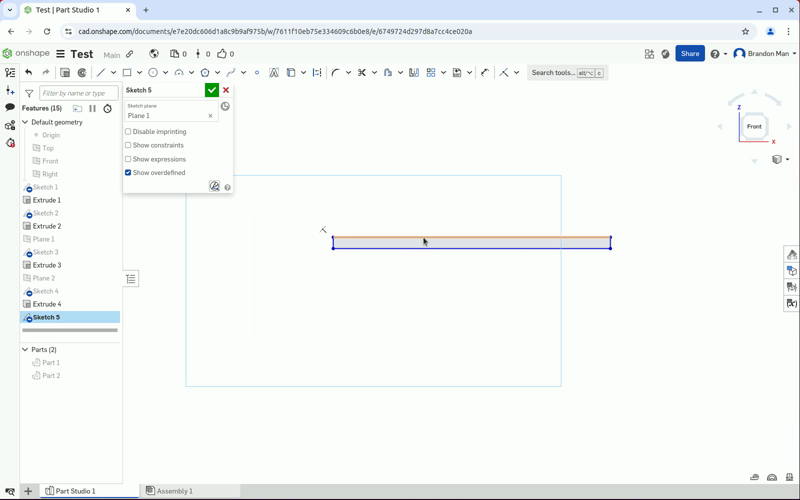
scroll(6)
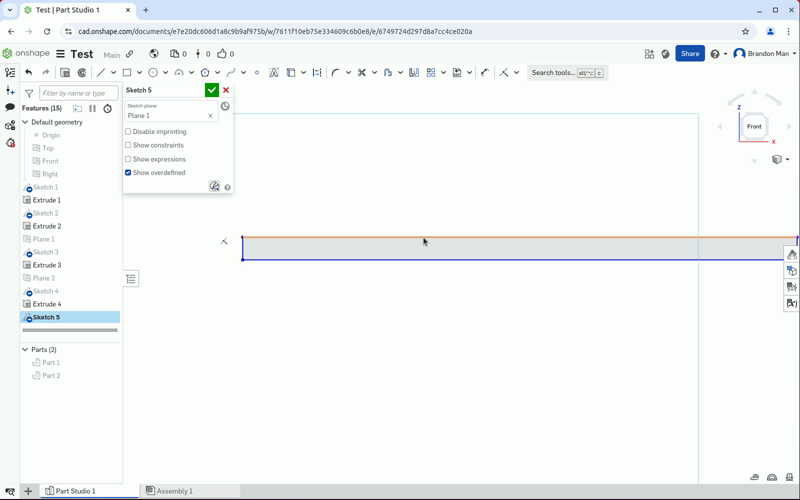
click(423, 237)
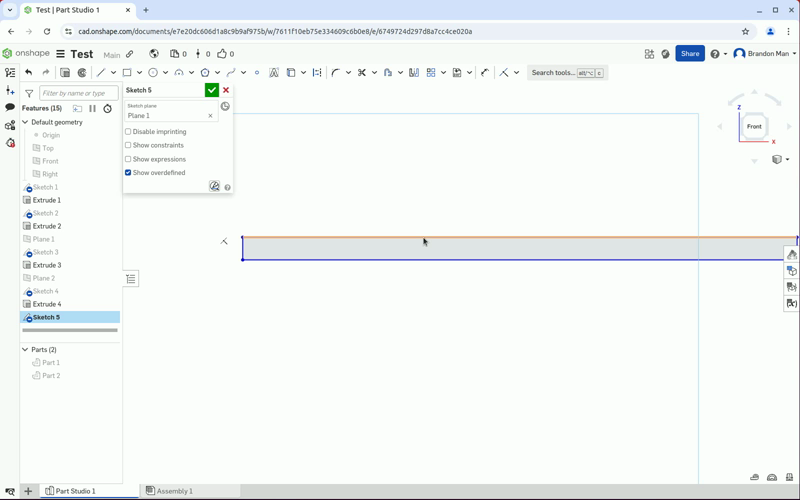
scroll(-6)
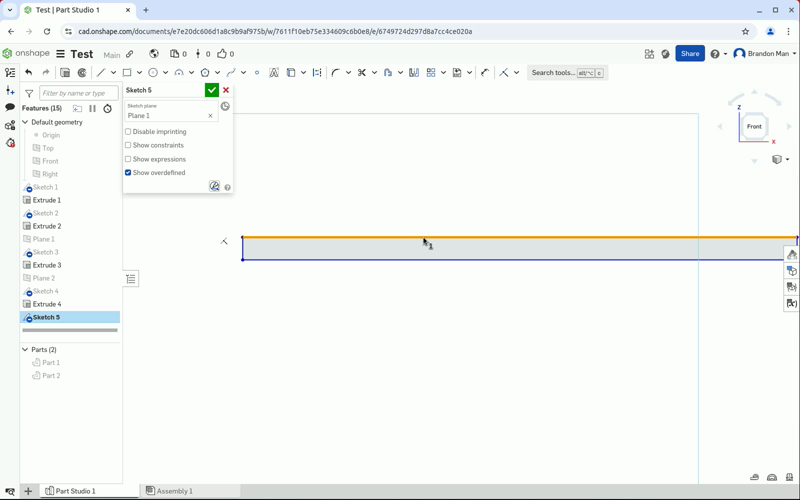
scroll(-6)
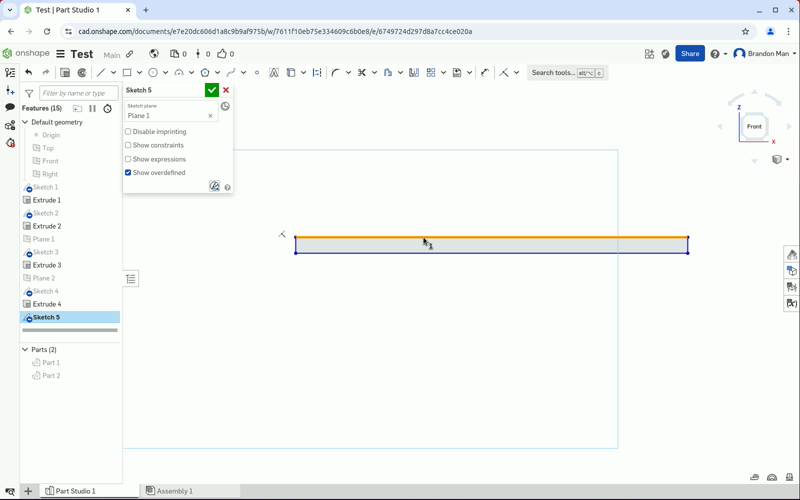
scroll(-6)
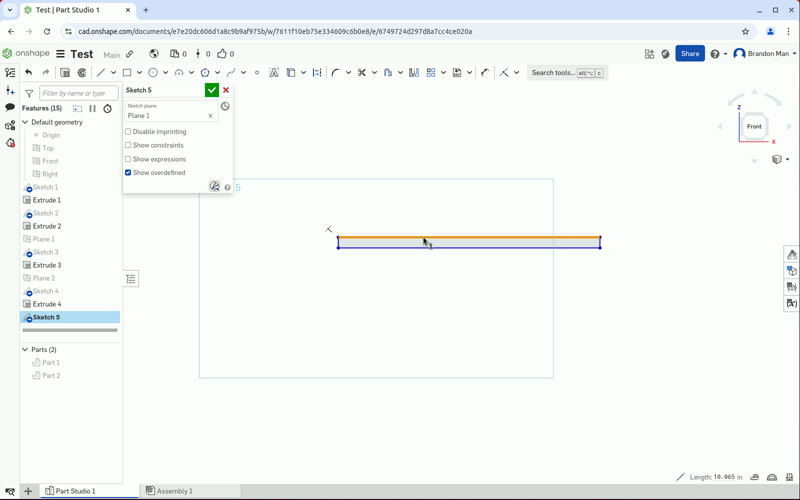
scroll(-6)
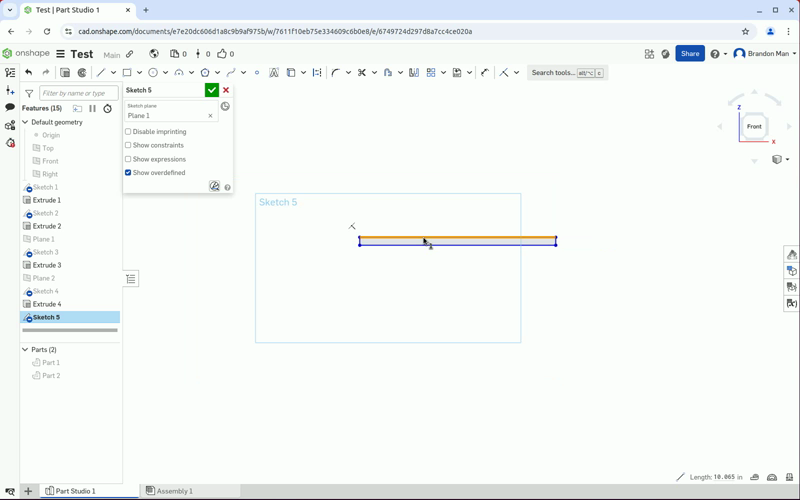
scroll(-6)
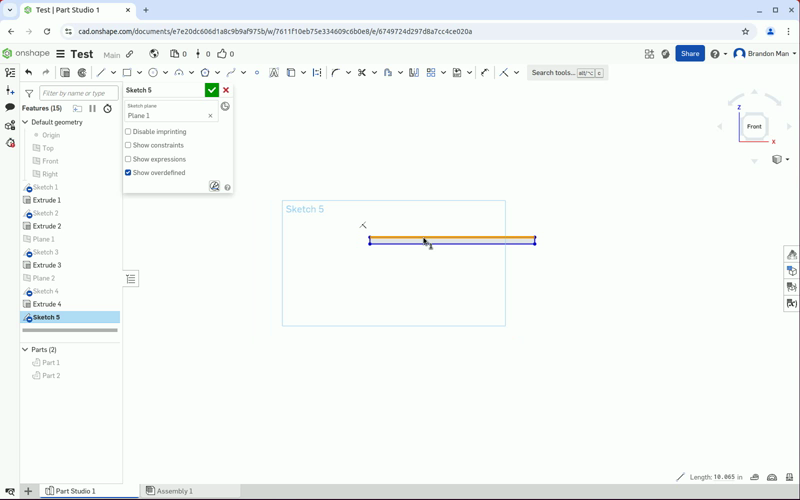
scroll(-6)
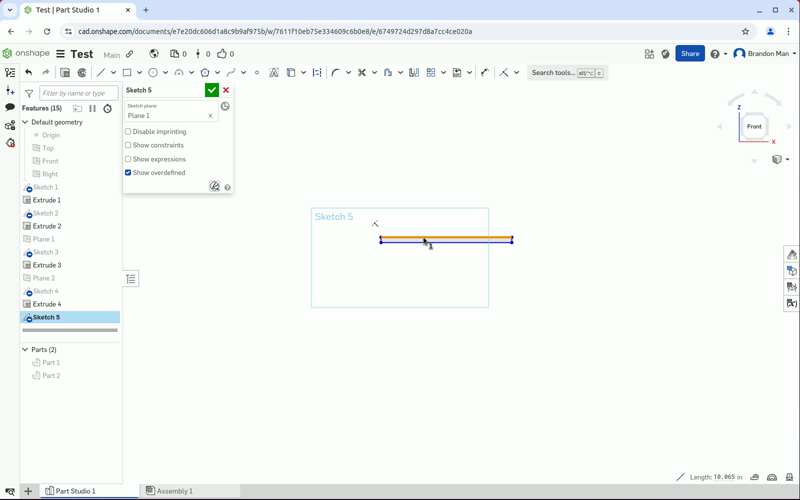
scroll(-6)
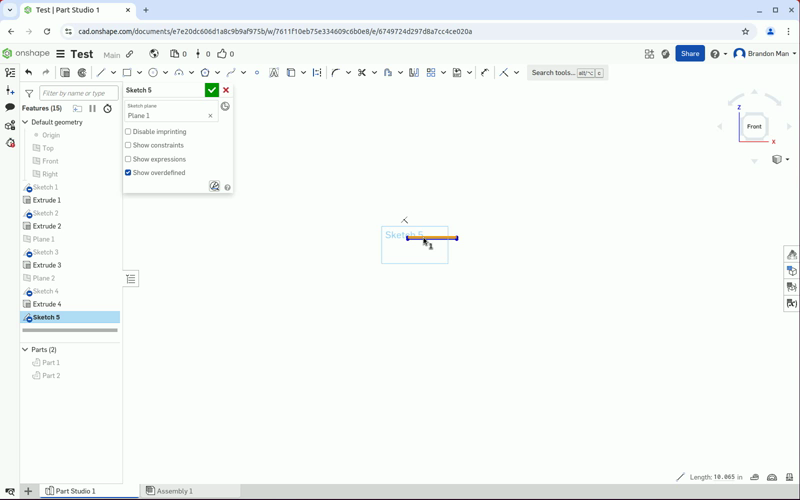
mouse_move(73, 352)
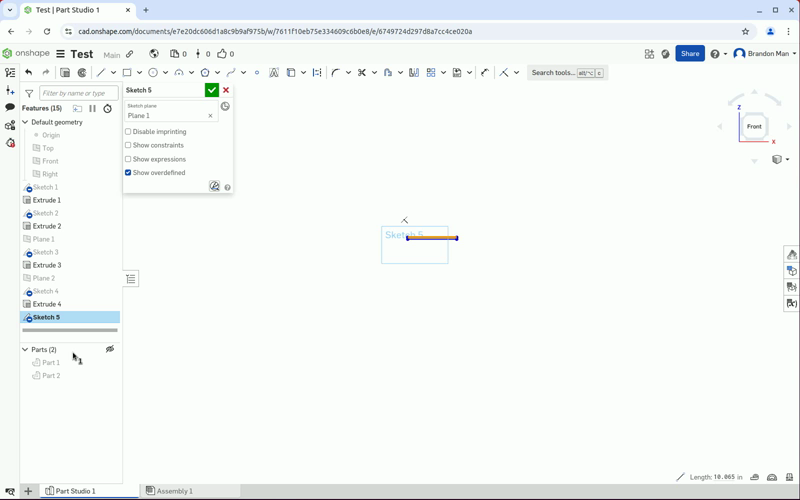
key(shift+y)
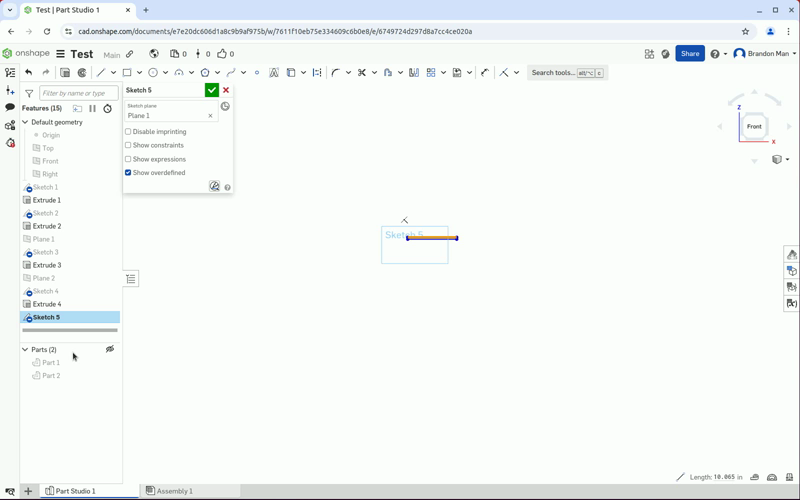
key(shift+e)
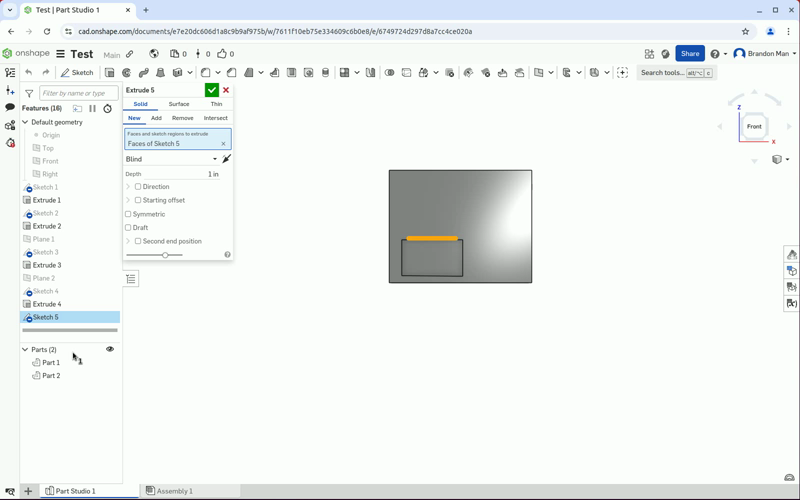
mouse_move(143, 106)
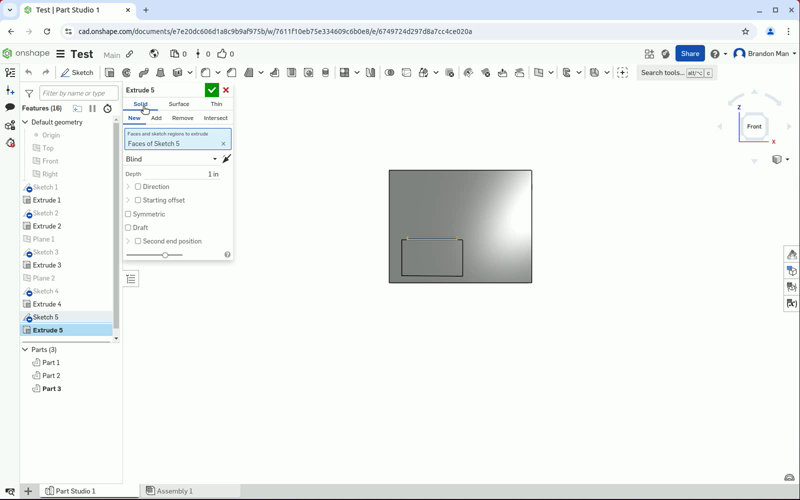
click(143, 106)
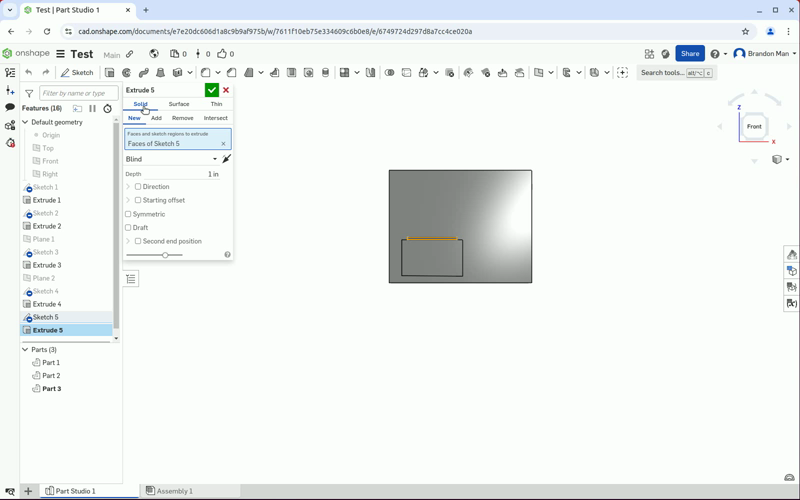
mouse_move(137, 120)
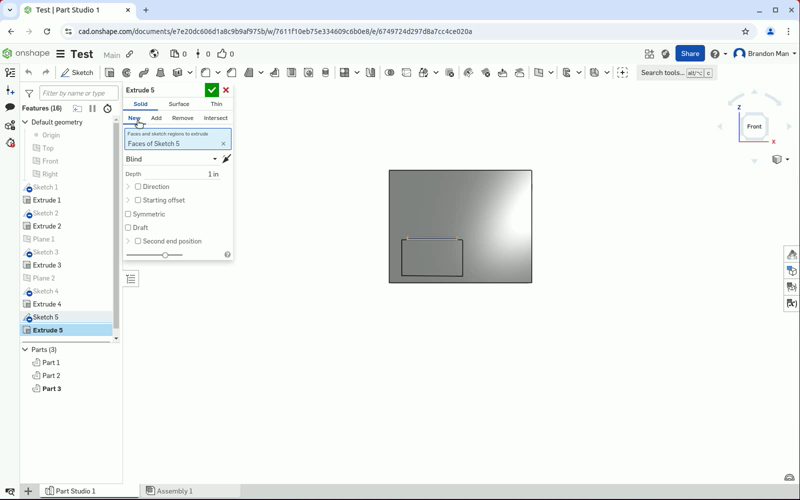
click(137, 120)
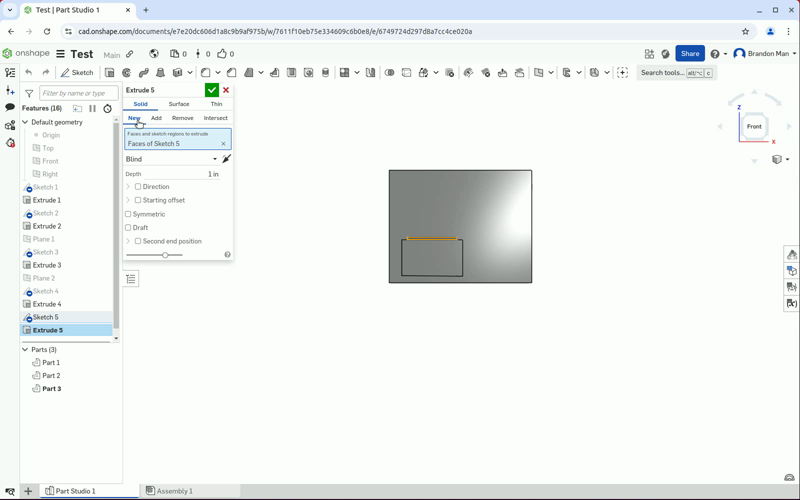
key(tab, 4)
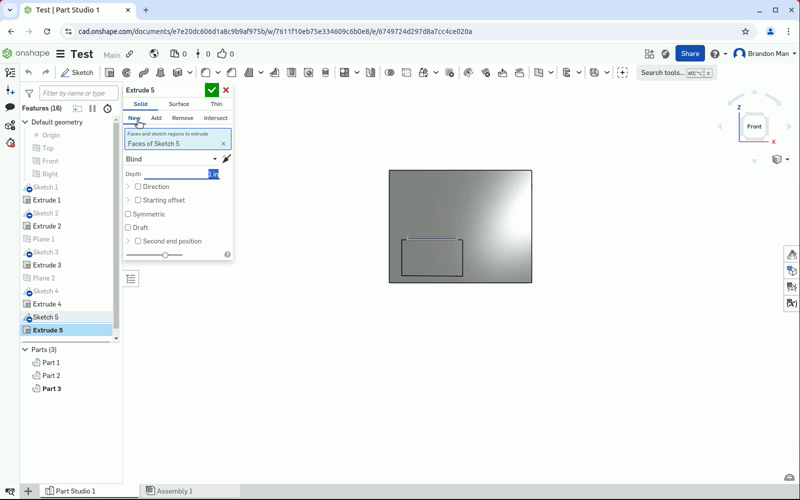
text(-1.685)
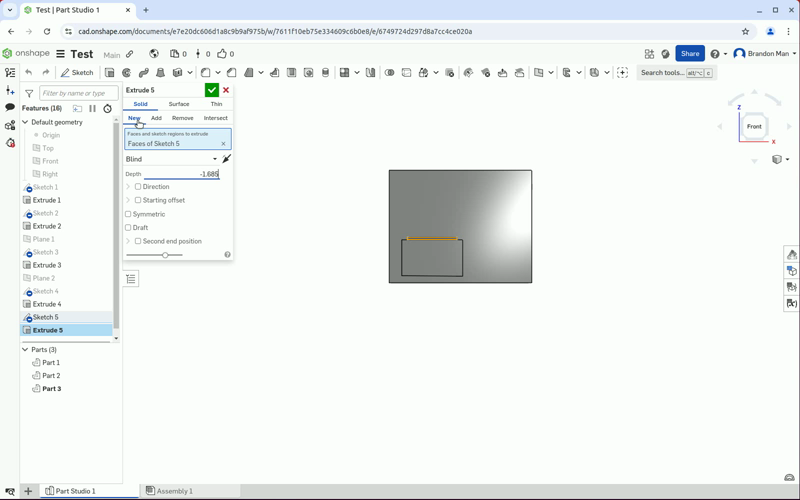
key(enter)
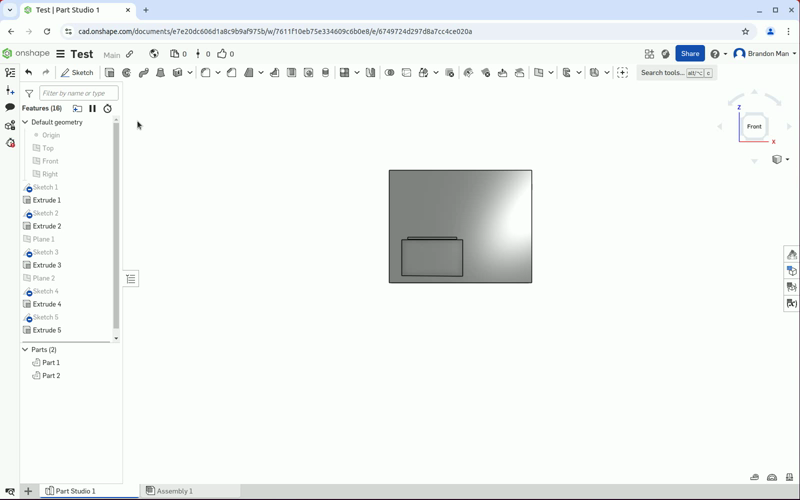
key(shift+h)
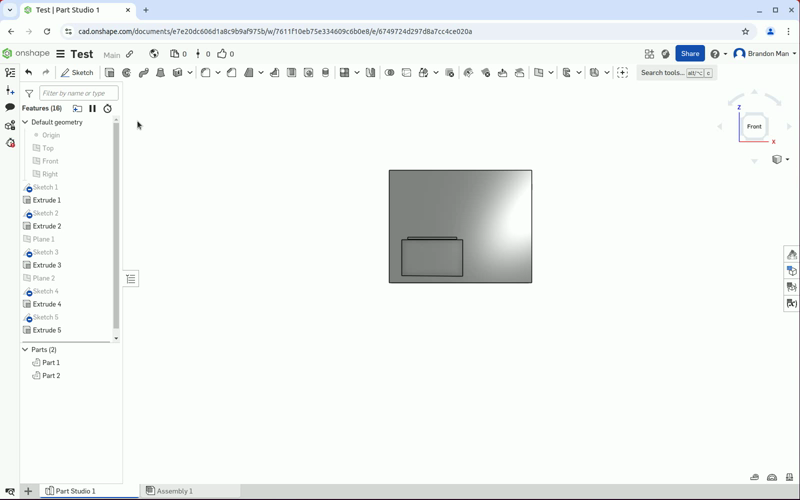
key(shift+h)
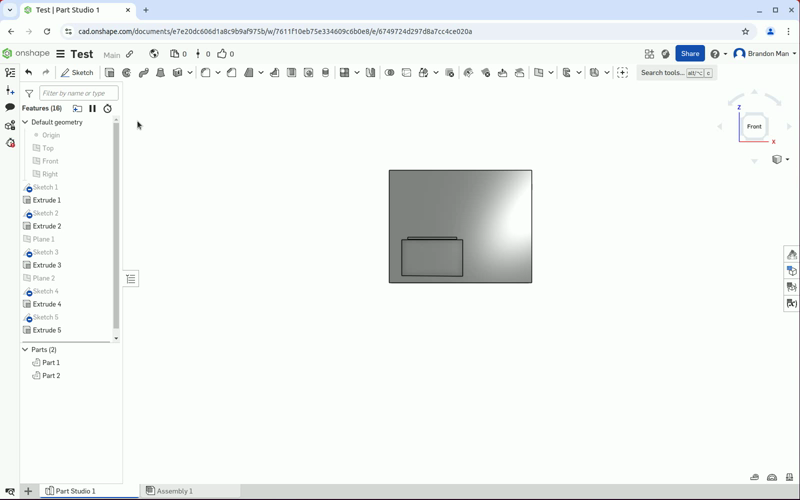
mouse_move(69, 189)
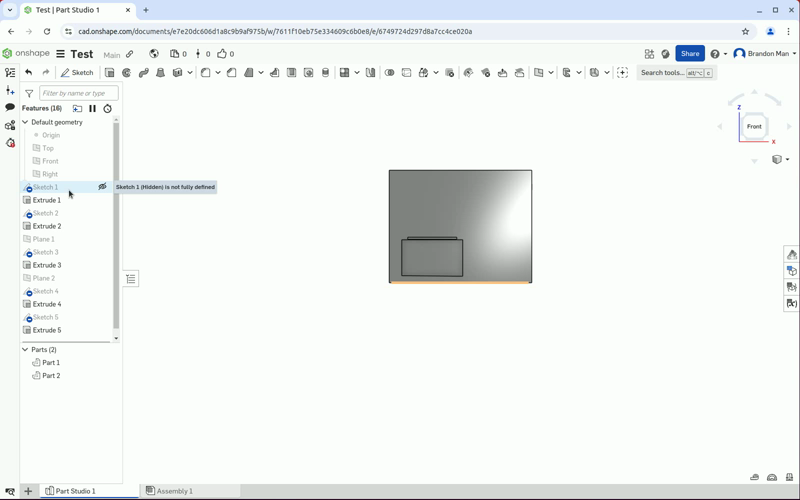
click(69, 189)
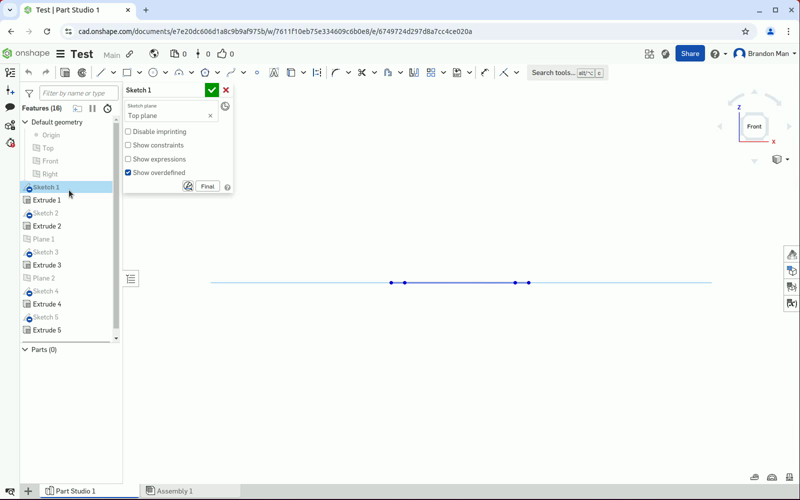
mouse_move(229, 92)
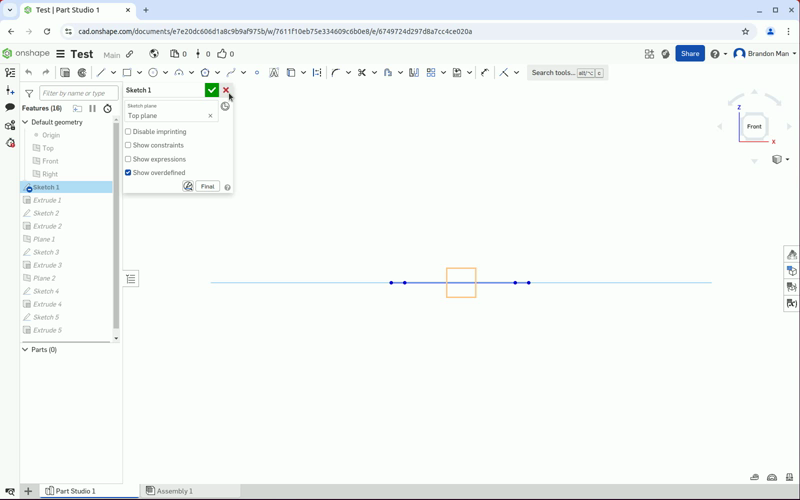
click(229, 92)
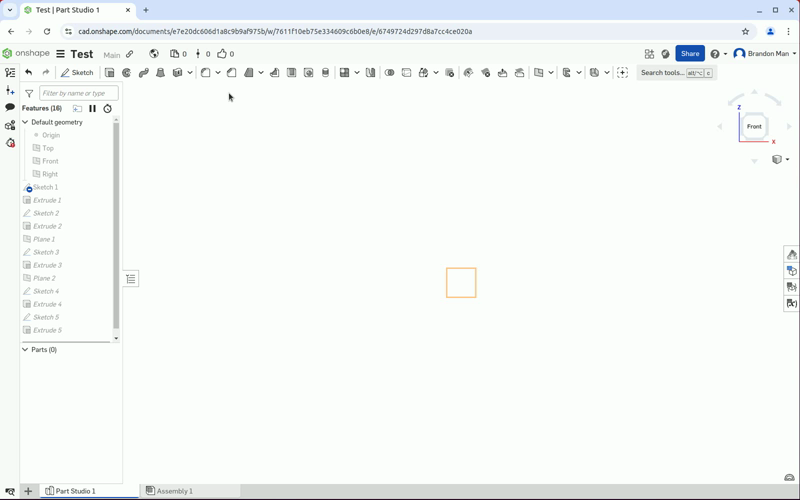
key(shift+s)
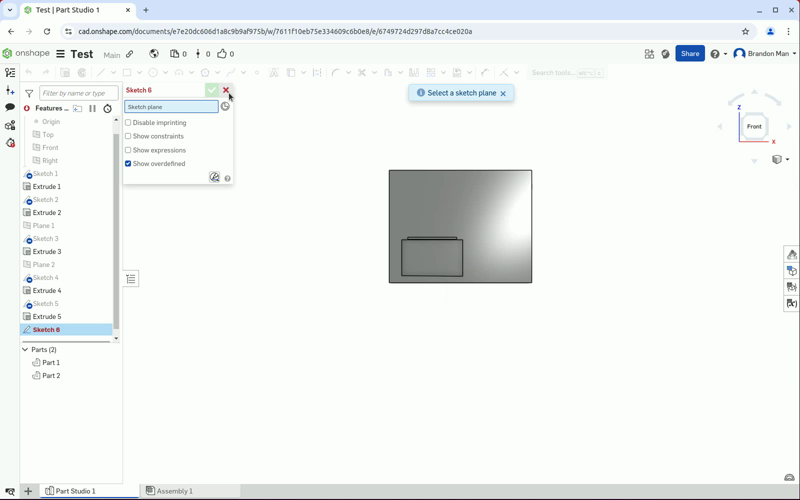
mouse_move(69, 228)
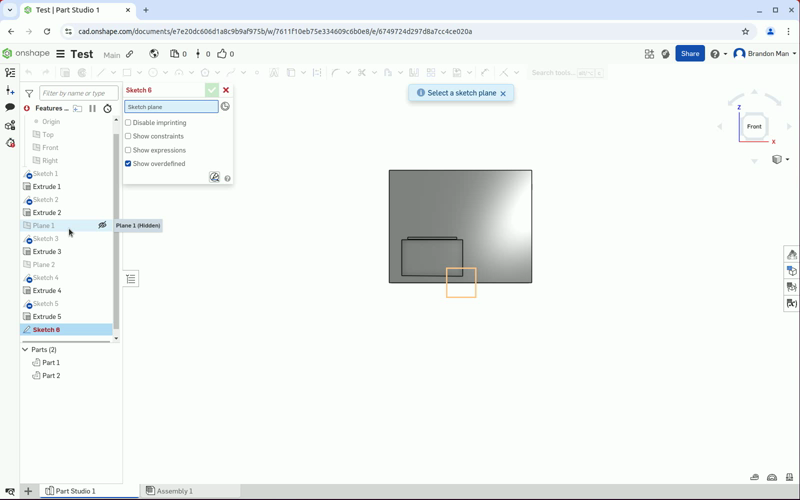
click(69, 228)
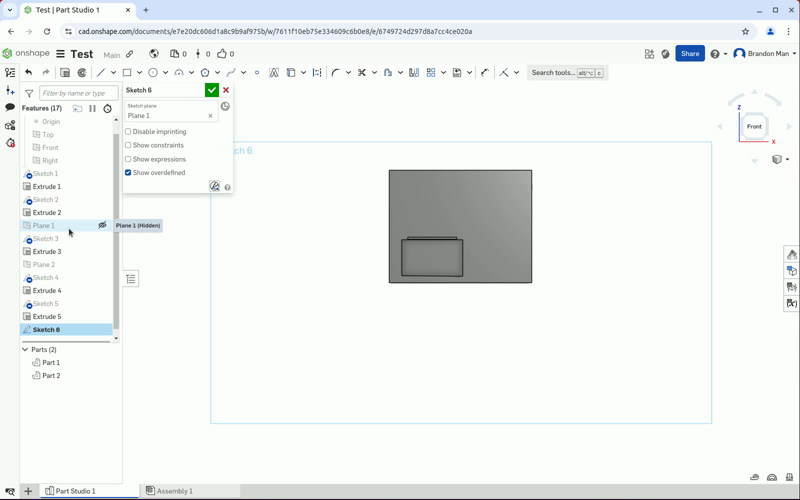
mouse_move(73, 352)
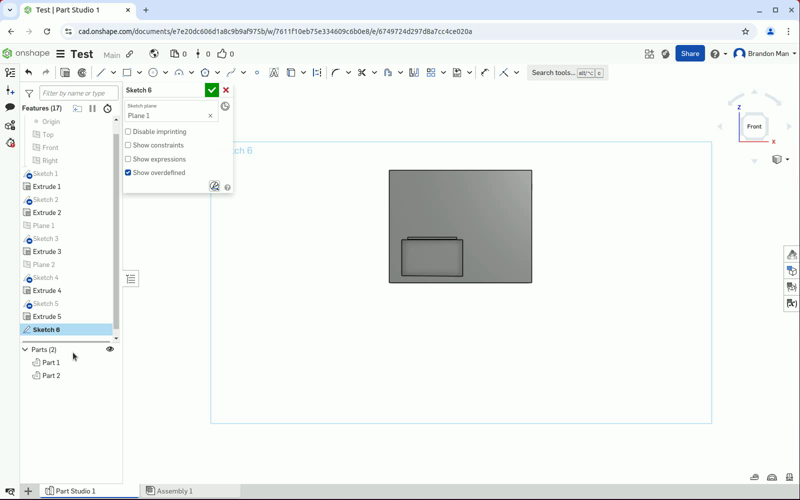
key(y)
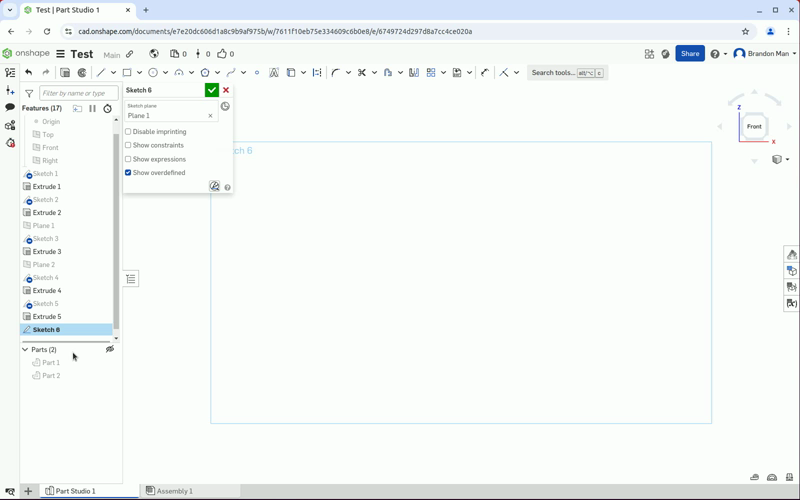
key(l)
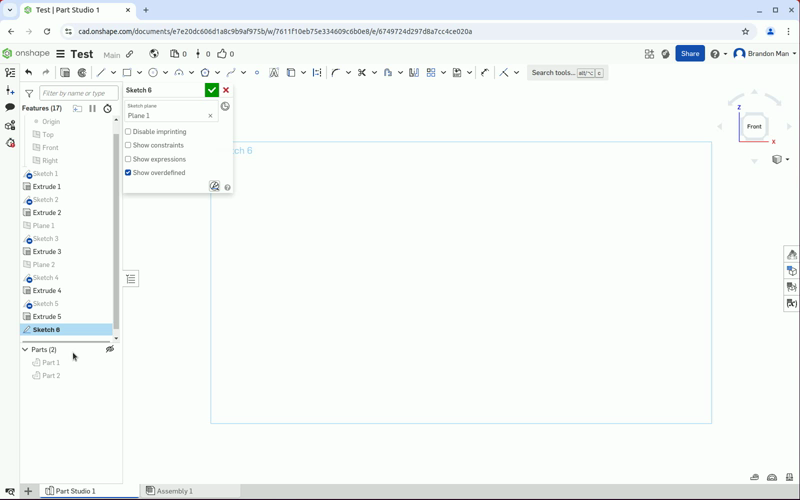
key_down(shift)
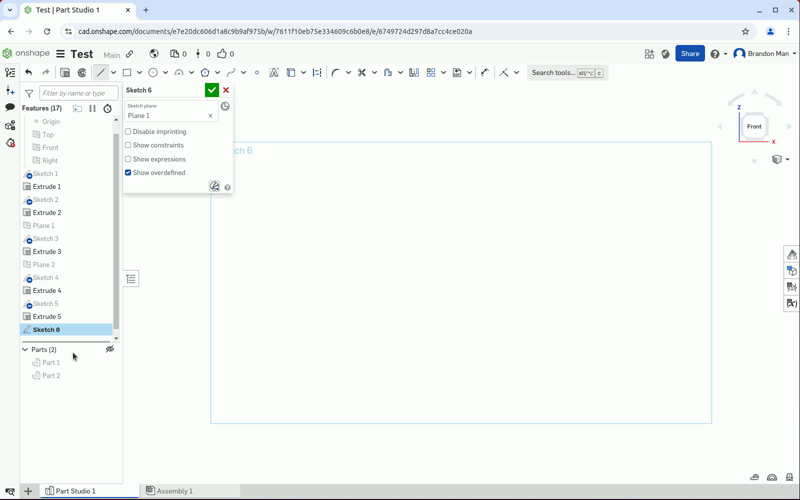
mouse_move(407, 278)
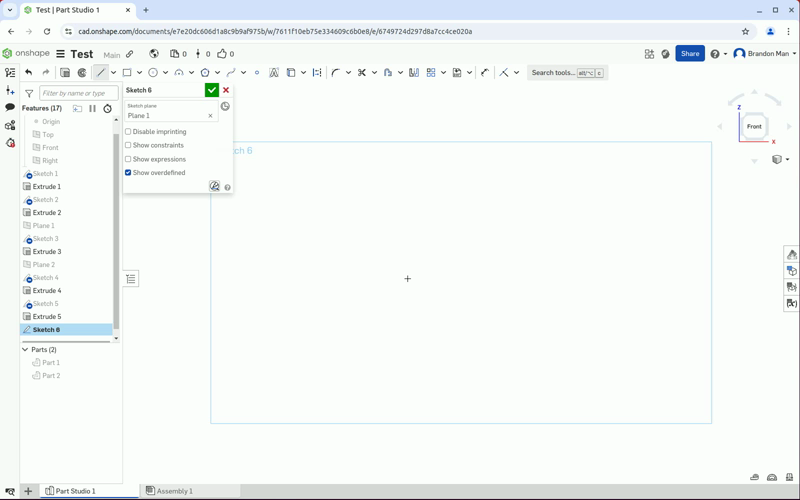
click(407, 278)
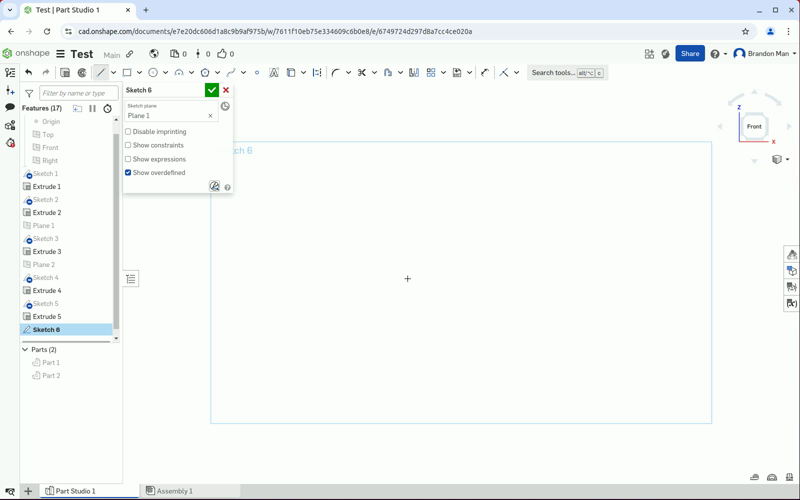
key_up(shift)
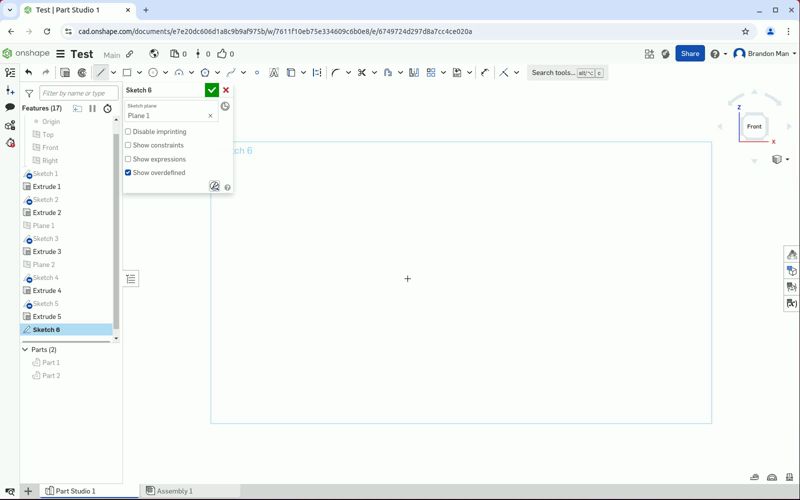
key_down(shift)
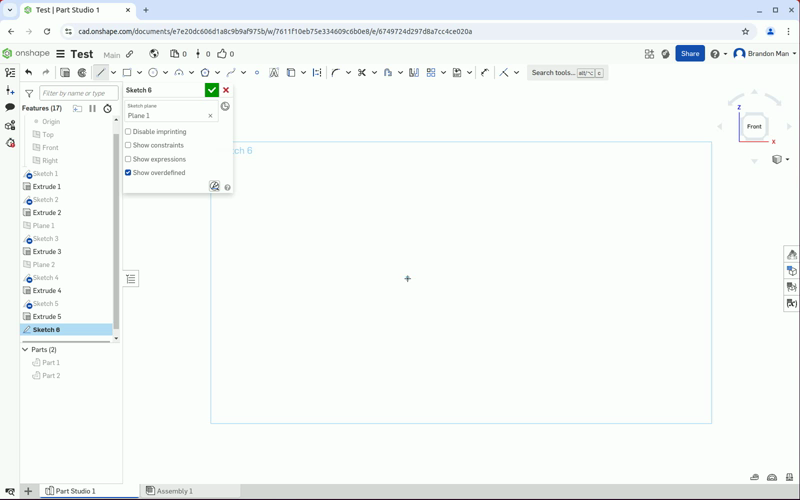
mouse_move(437, 278)
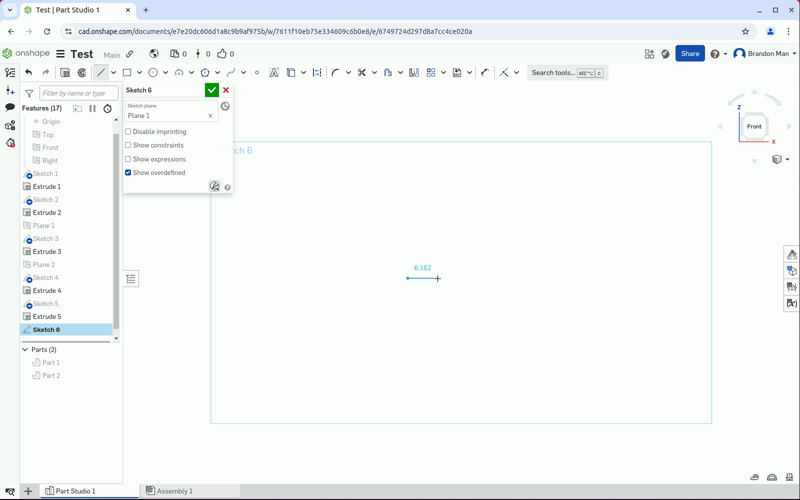
mouse_move(456, 278)
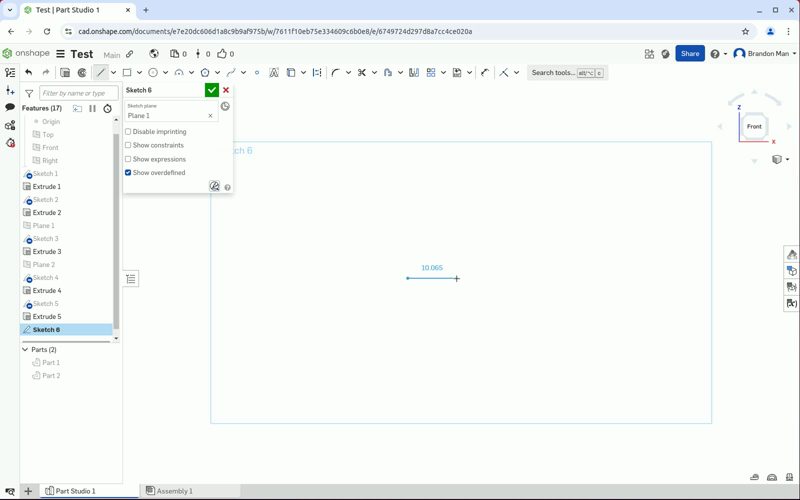
click(456, 278)
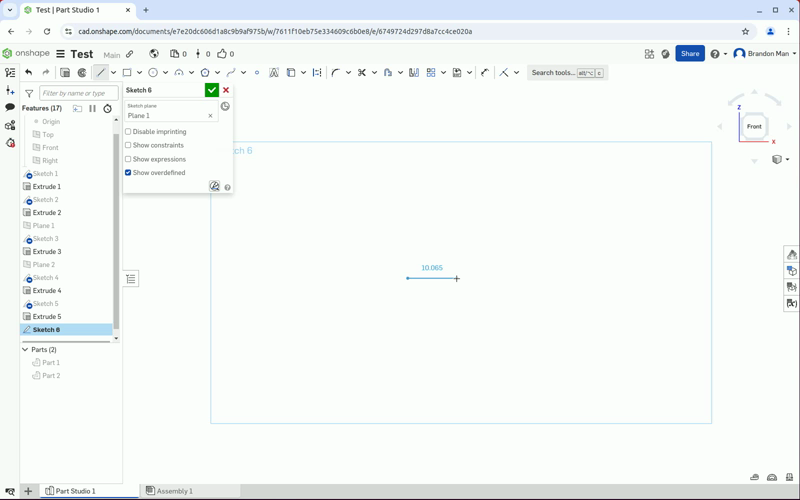
key_up(shift)
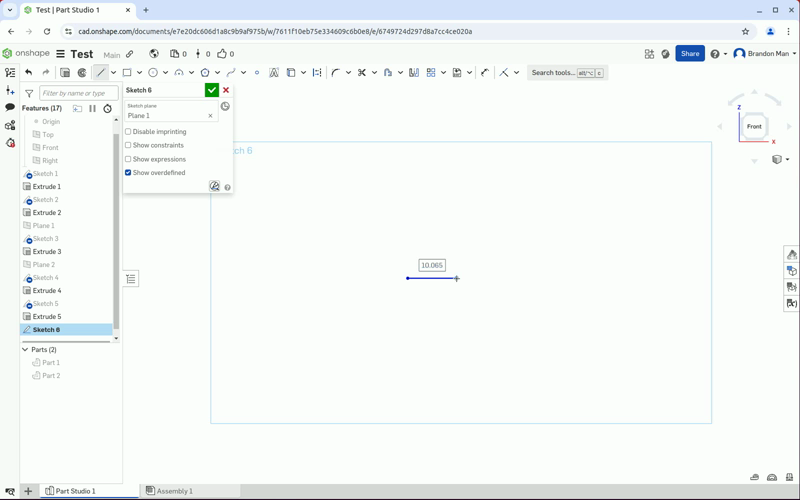
key_down(shift)
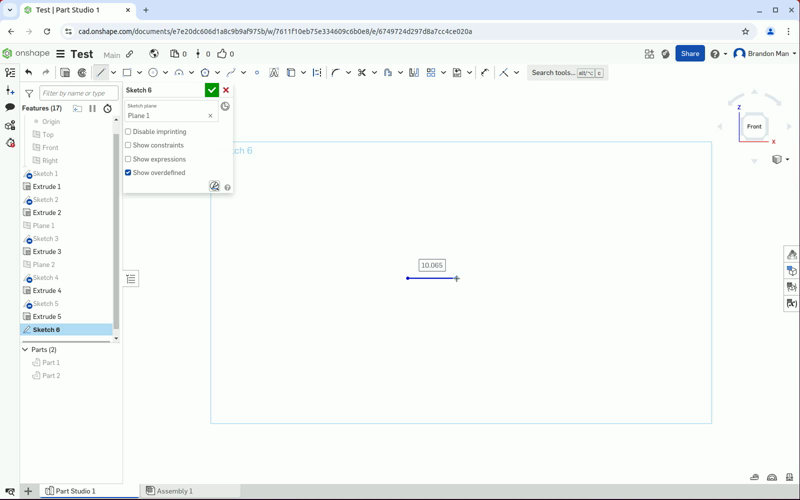
mouse_move(486, 278)
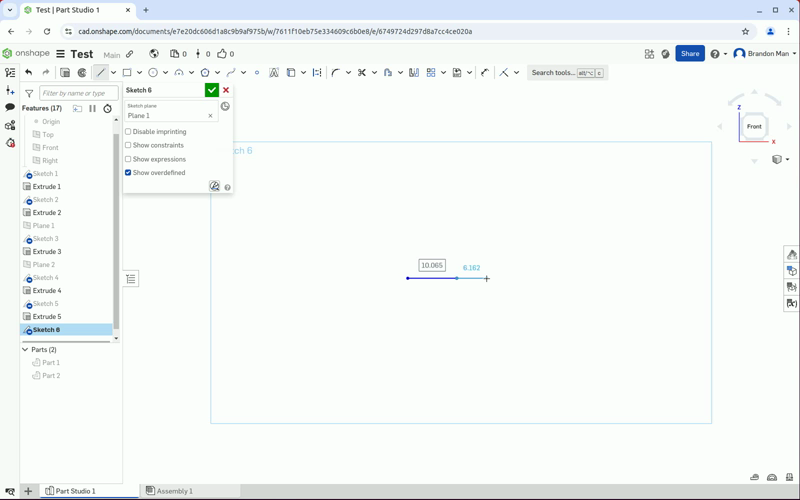
mouse_move(456, 275)
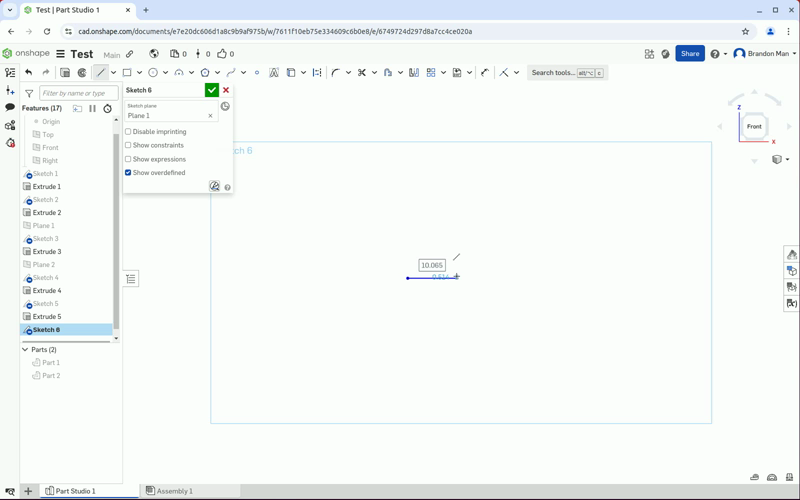
scroll(6)
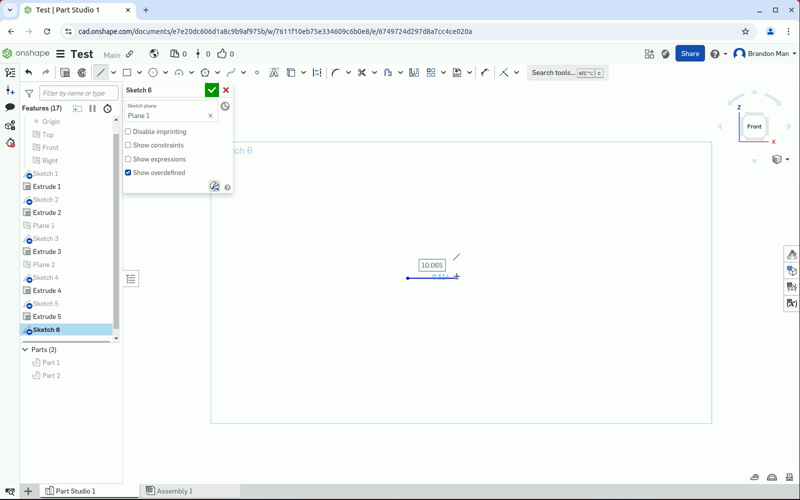
scroll(6)
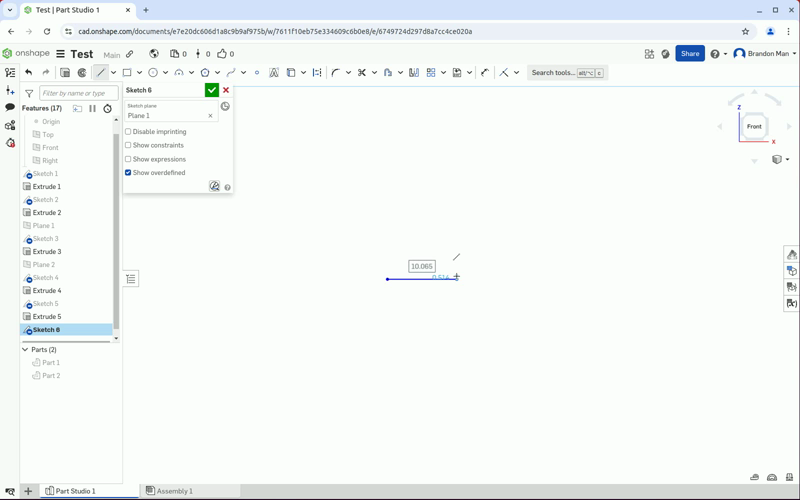
scroll(6)
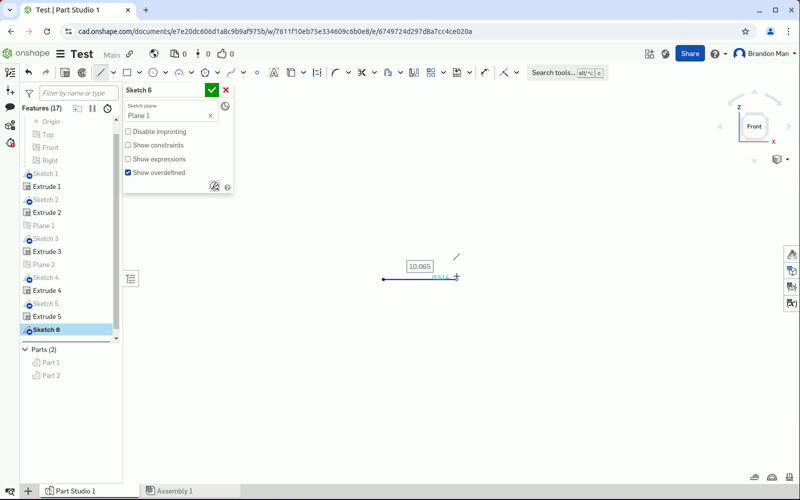
scroll(6)
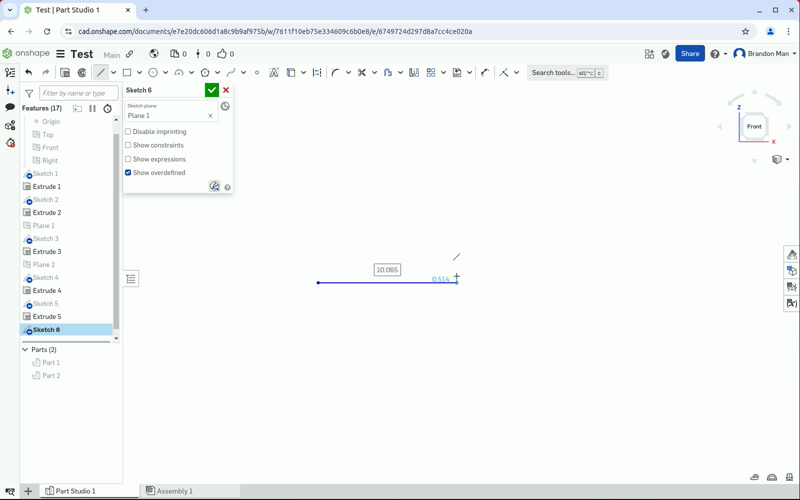
scroll(6)
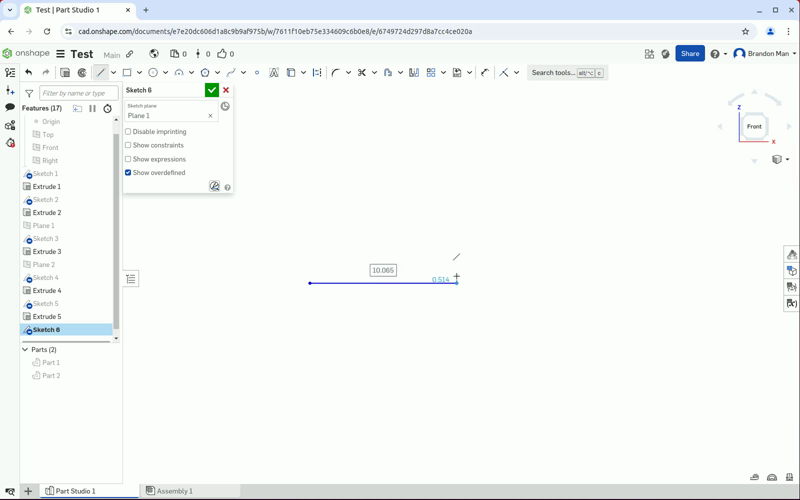
scroll(6)
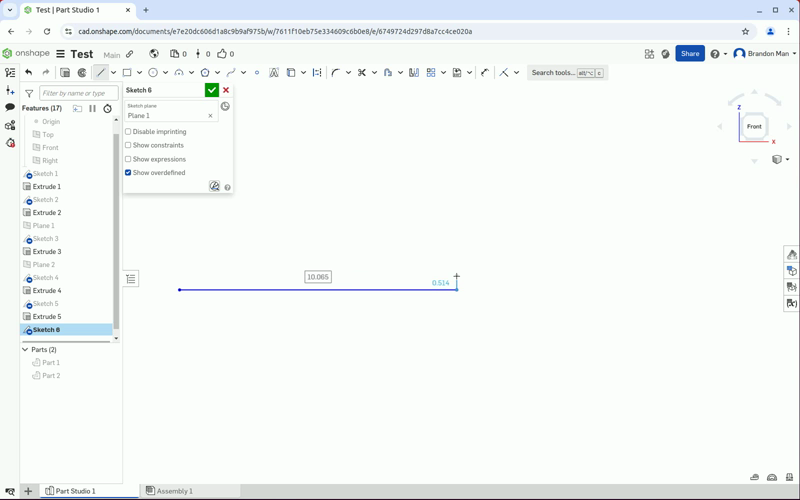
scroll(6)
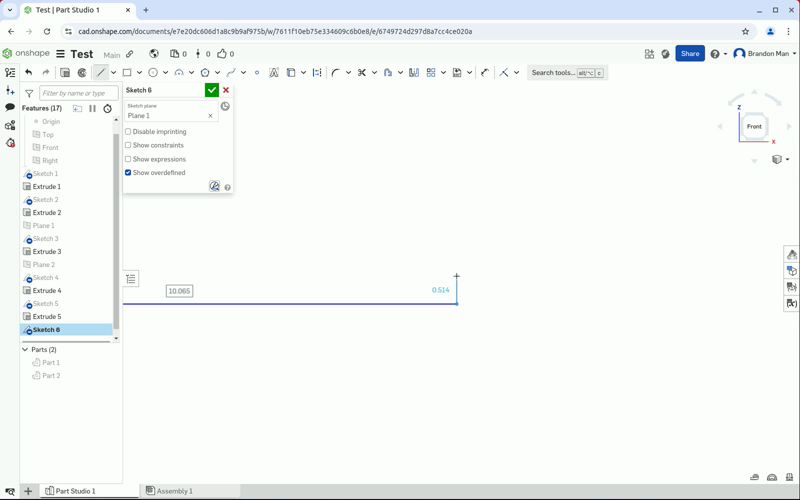
click(456, 275)
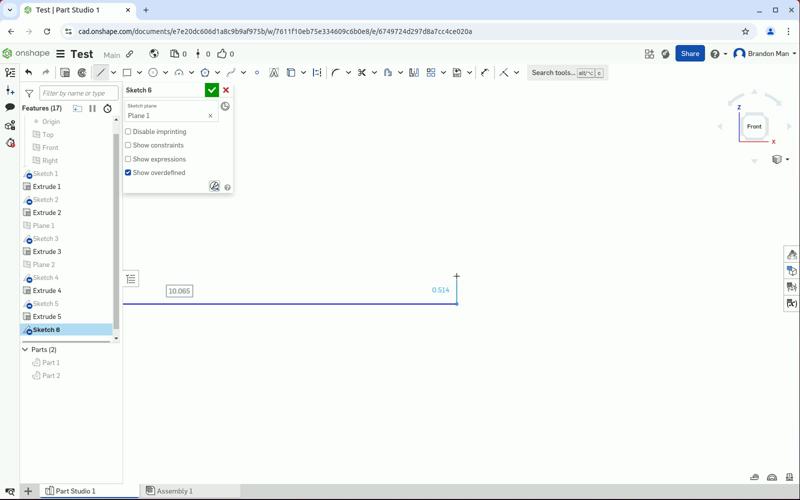
scroll(-6)
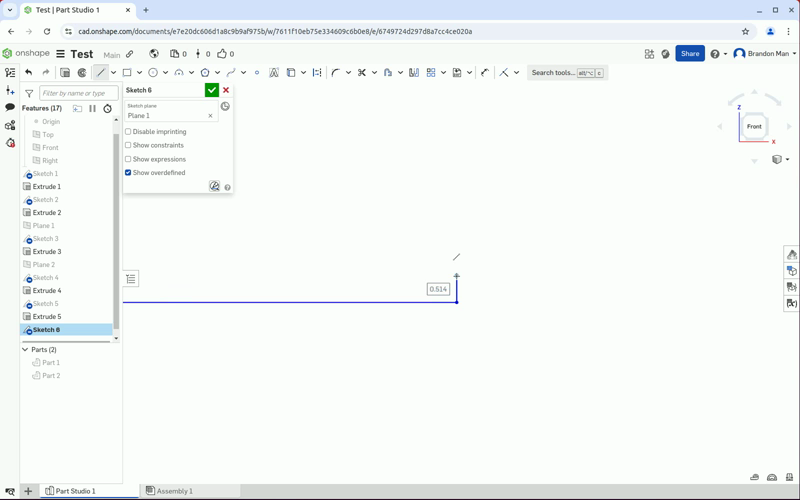
scroll(-6)
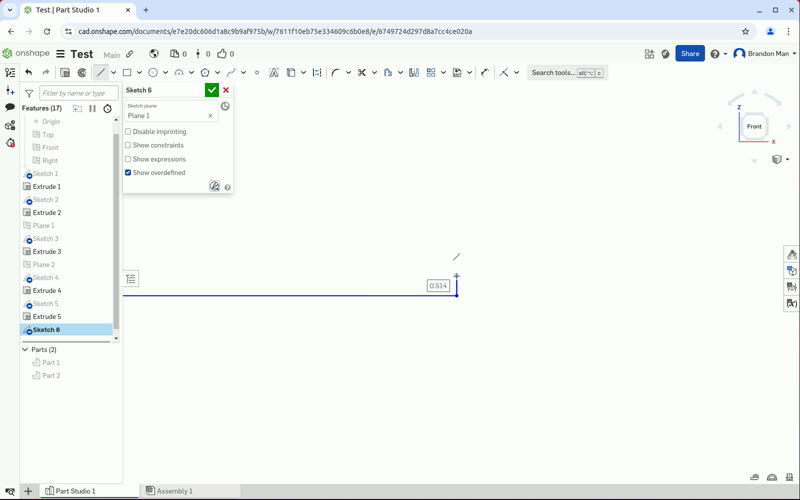
scroll(-6)
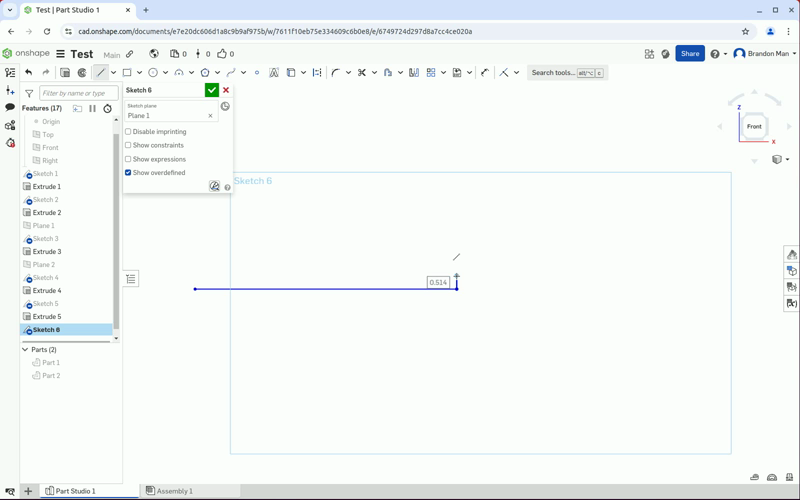
scroll(-6)
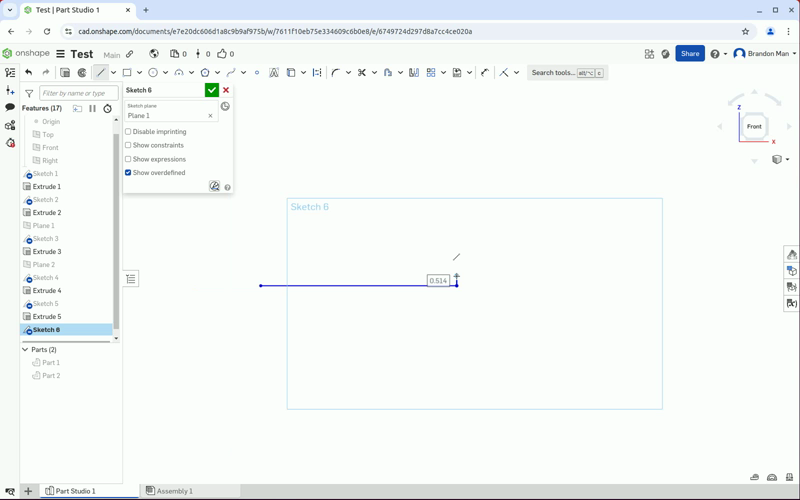
scroll(-6)
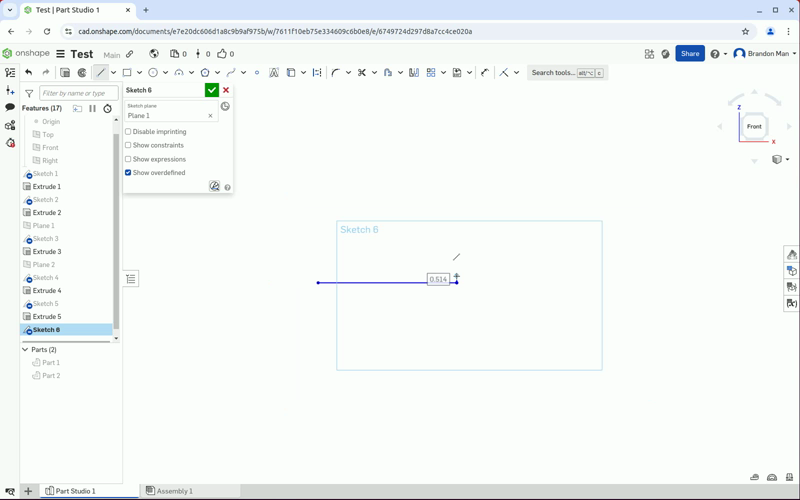
scroll(-6)
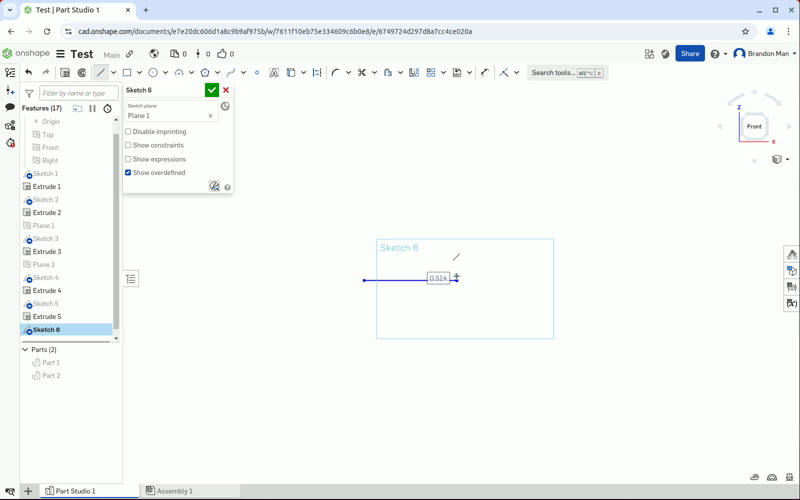
scroll(-6)
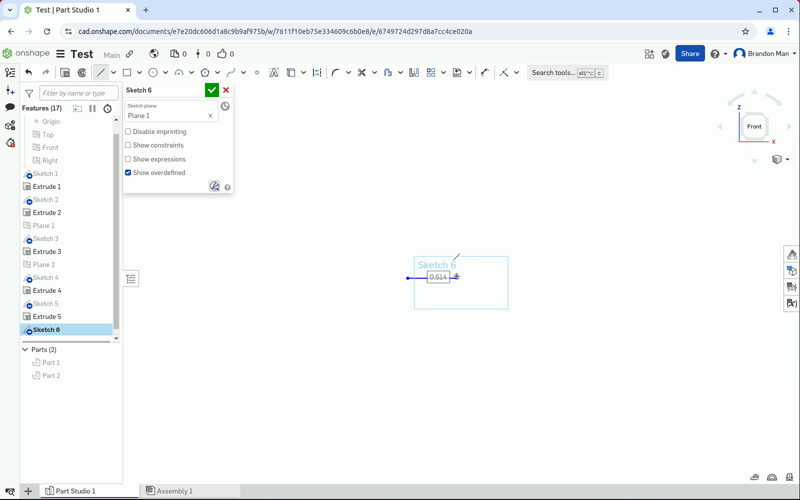
key_up(shift)
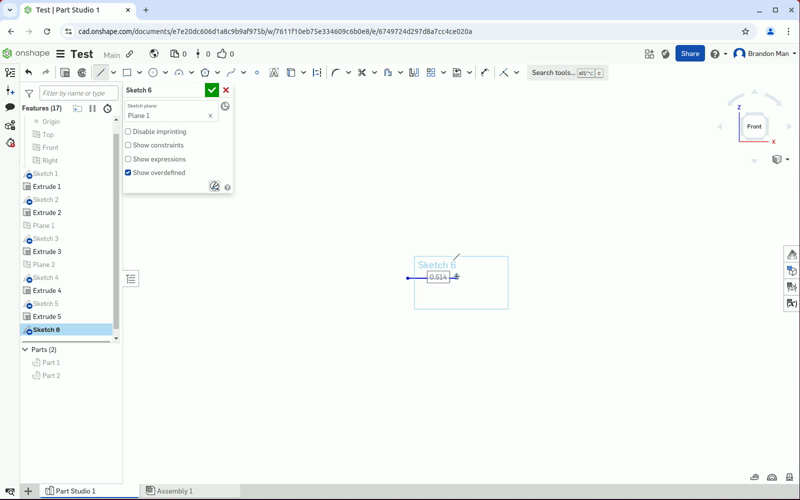
key_down(shift)
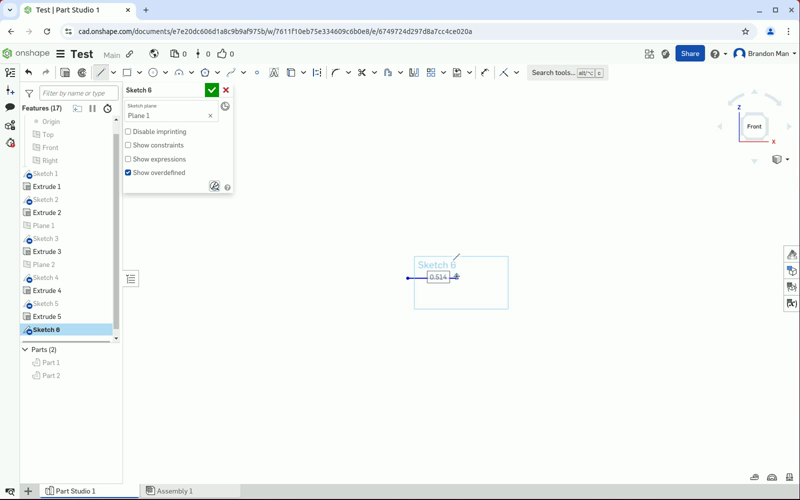
mouse_move(486, 275)
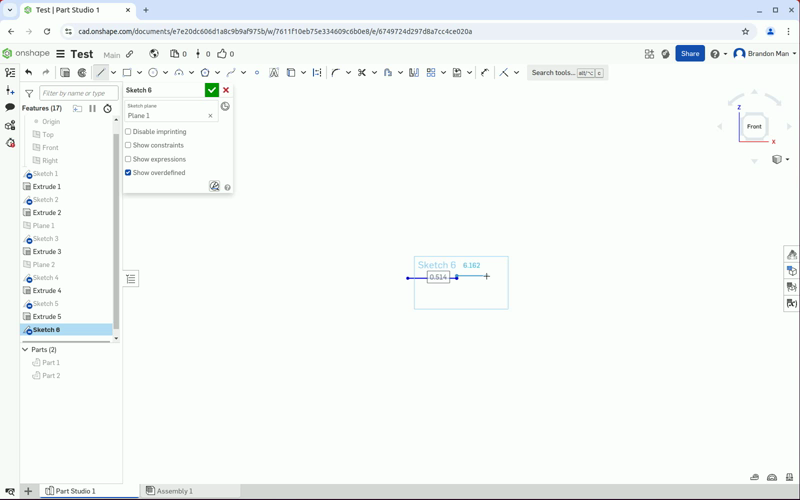
mouse_move(407, 275)
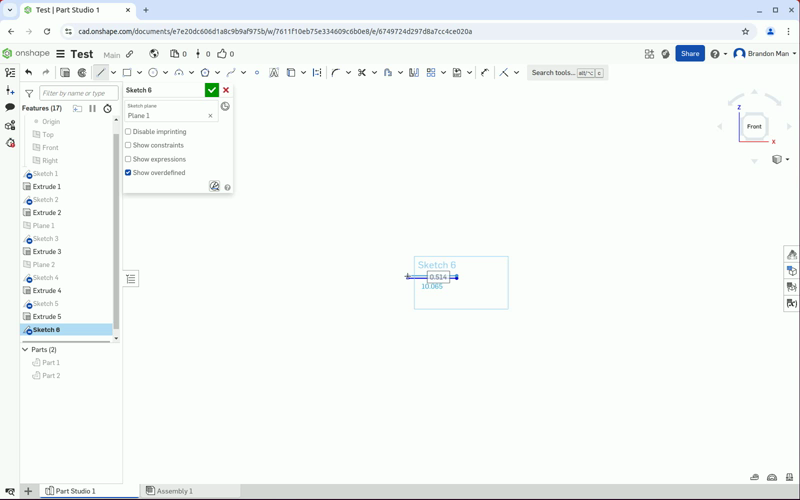
scroll(6)
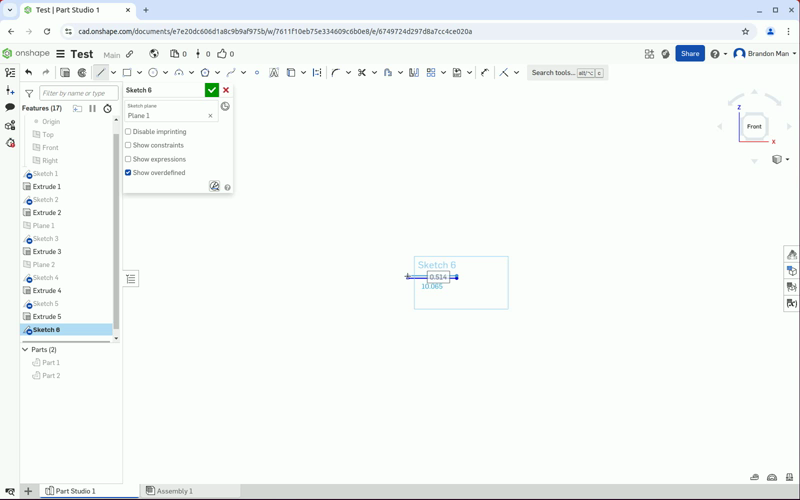
scroll(6)
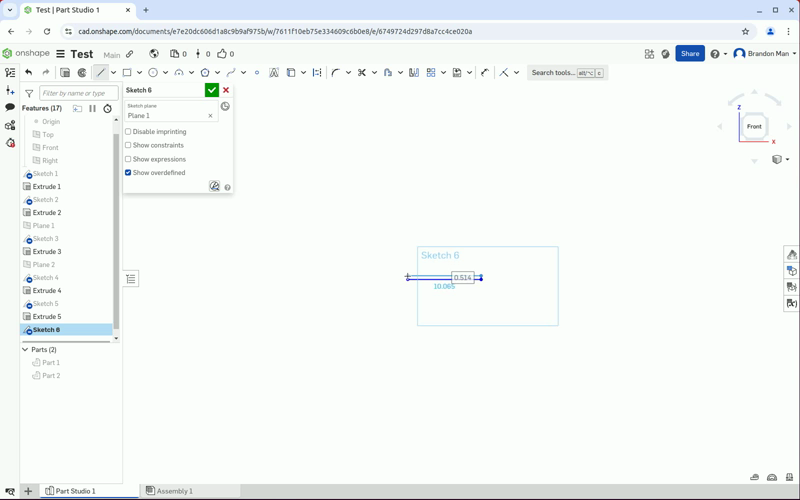
scroll(6)
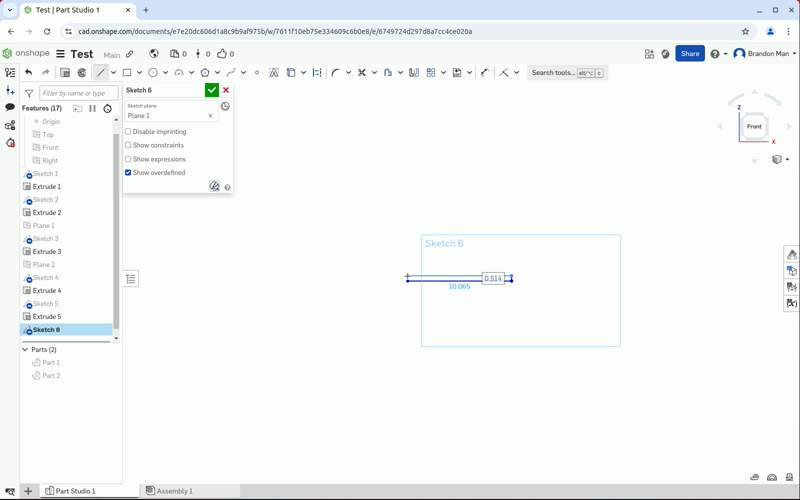
scroll(6)
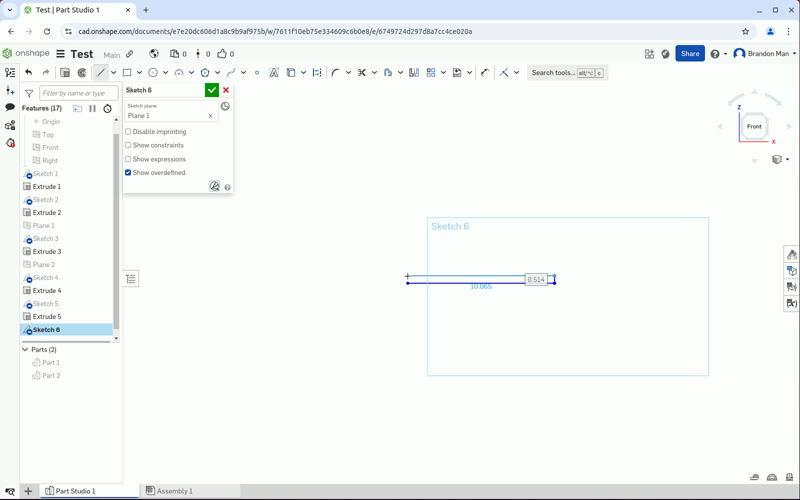
scroll(6)
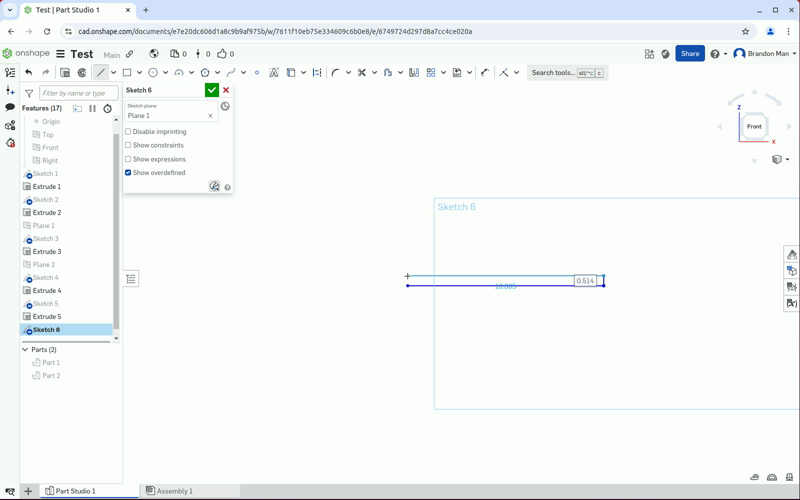
scroll(6)
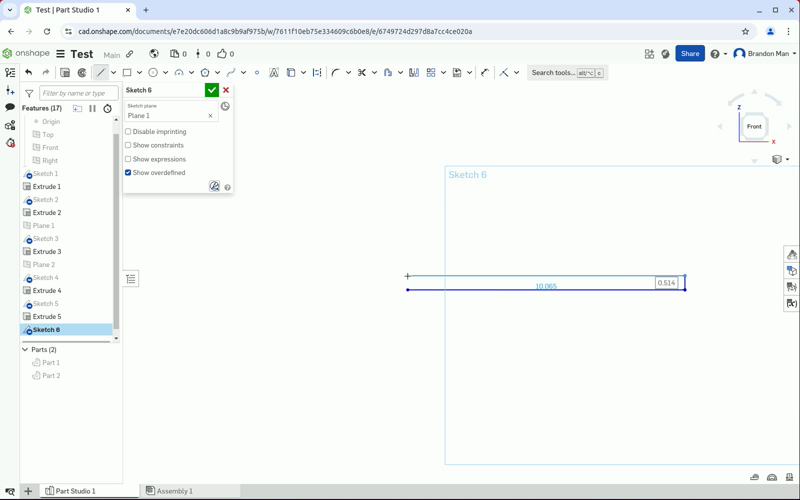
scroll(6)
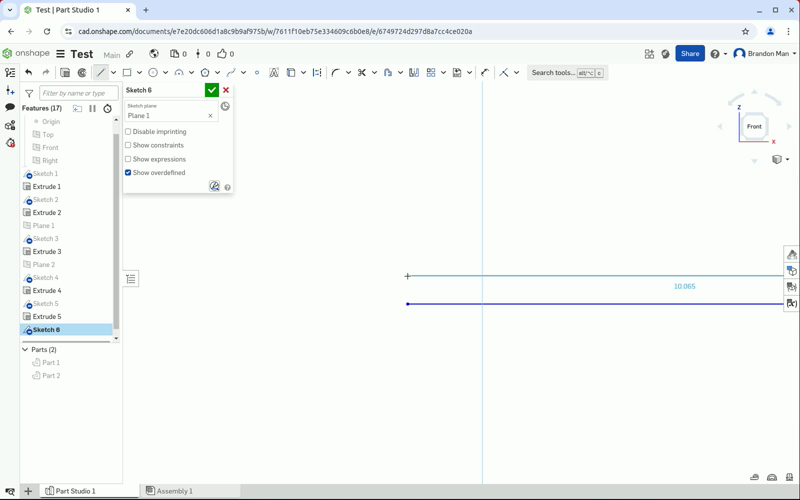
click(407, 275)
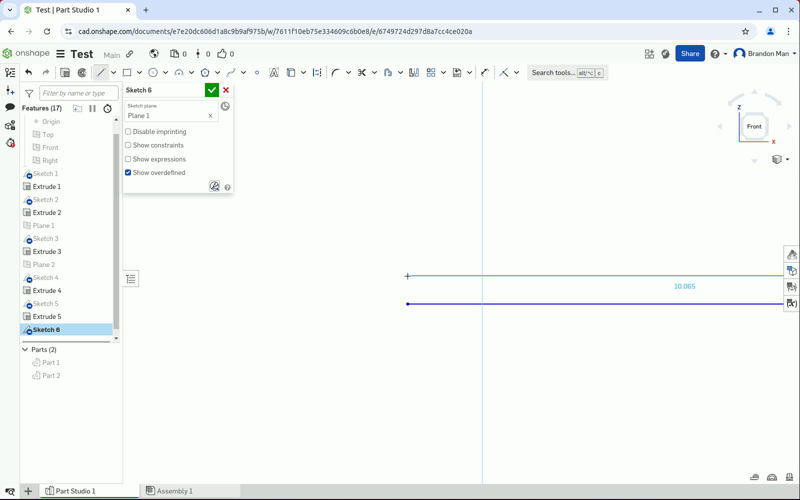
scroll(-6)
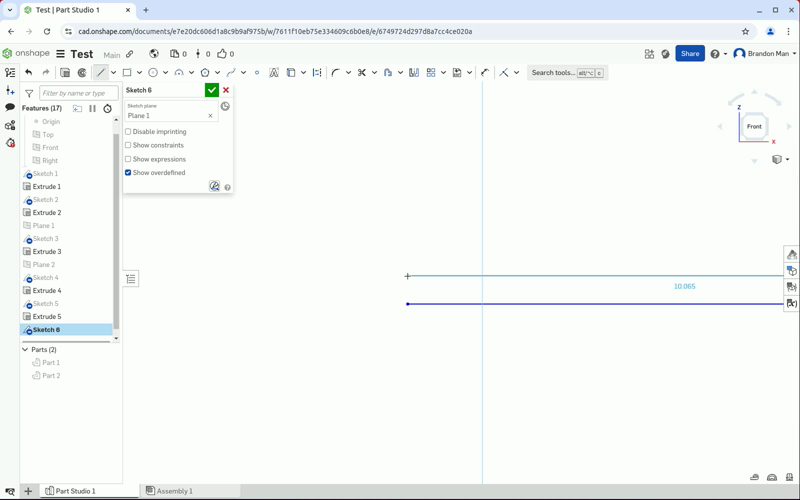
scroll(-6)
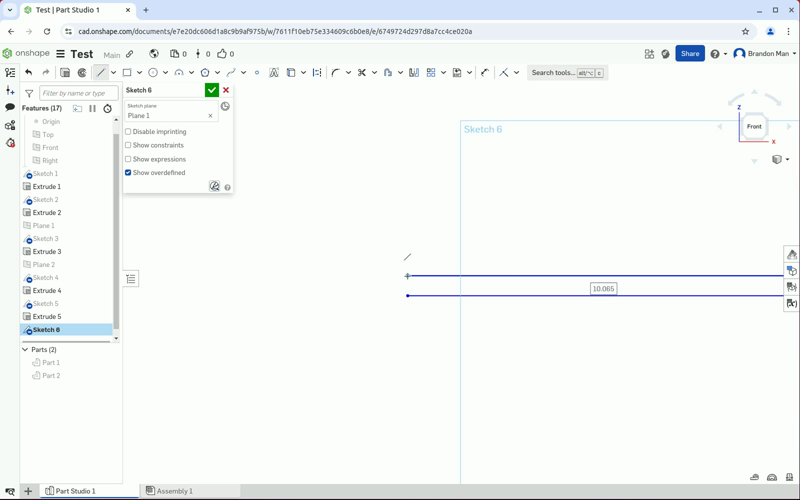
scroll(-6)
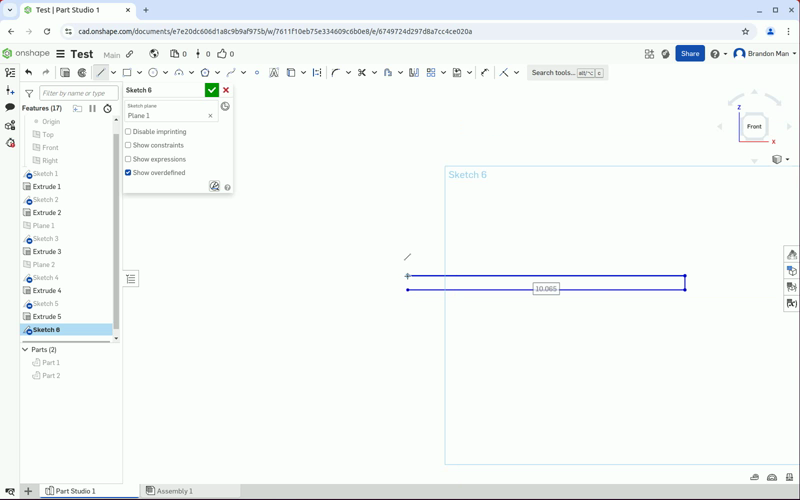
scroll(-6)
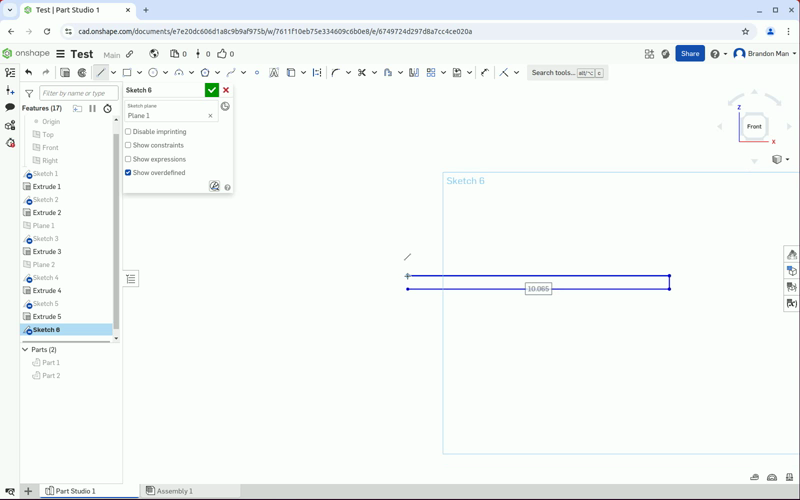
scroll(-6)
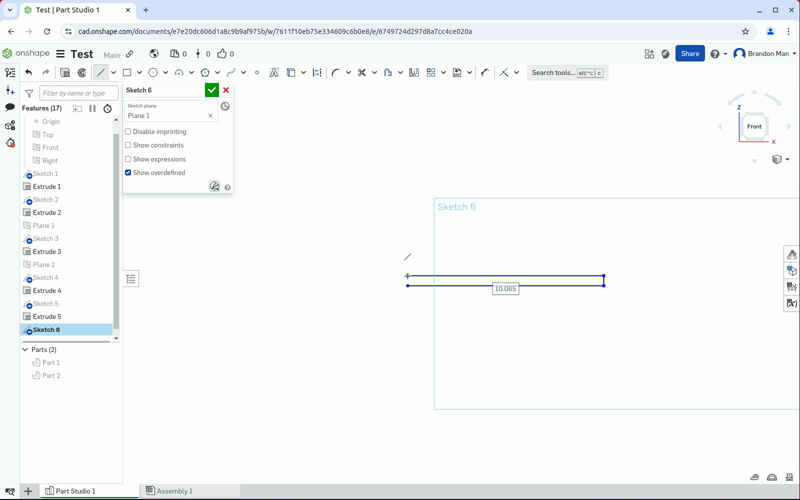
scroll(-6)
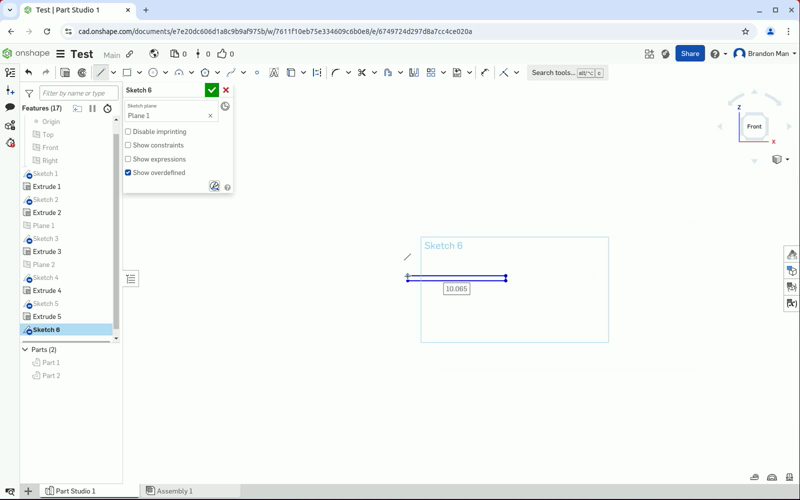
scroll(-6)
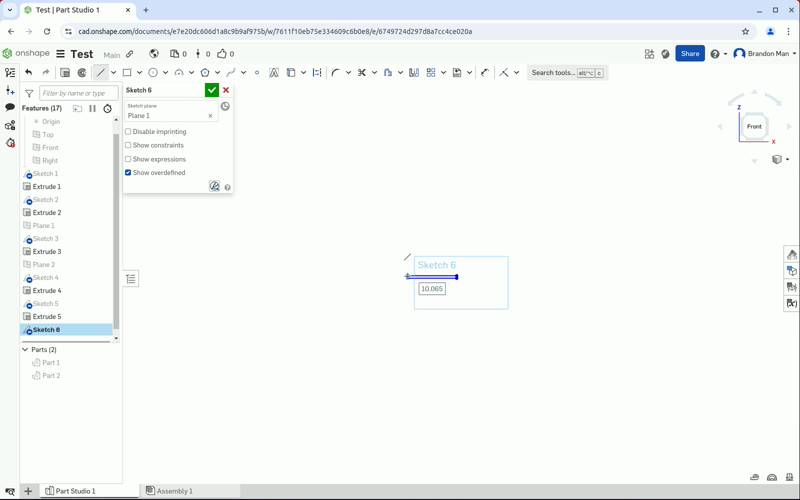
key_up(shift)
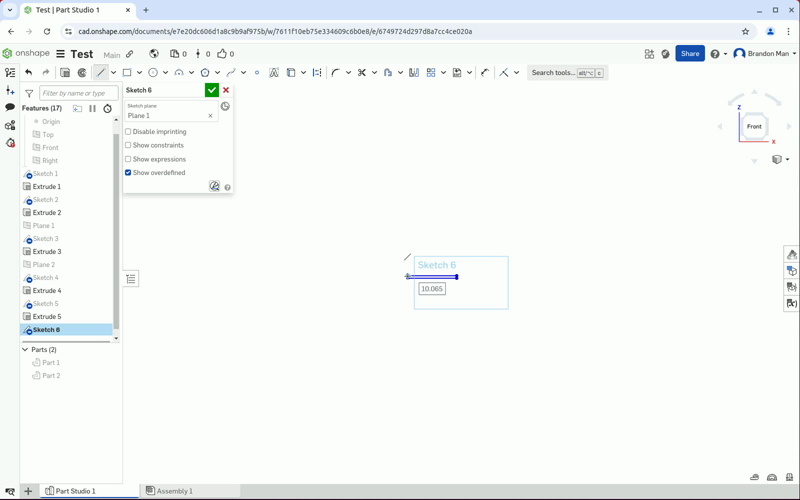
mouse_move(437, 275)
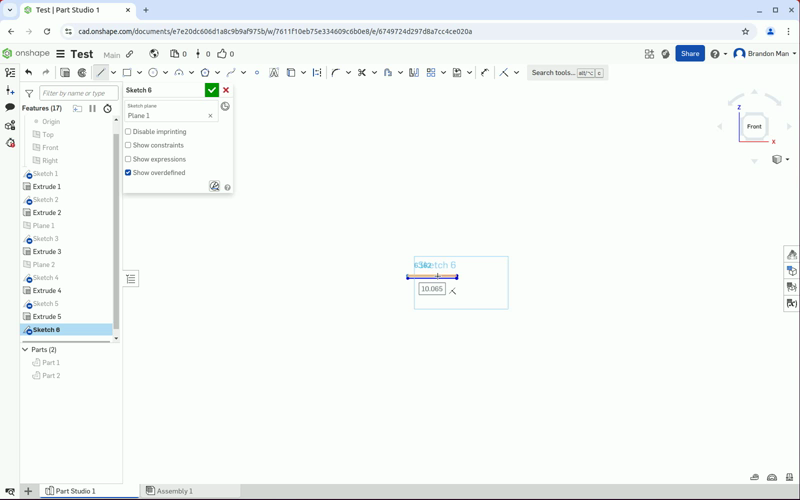
key_down(shift)
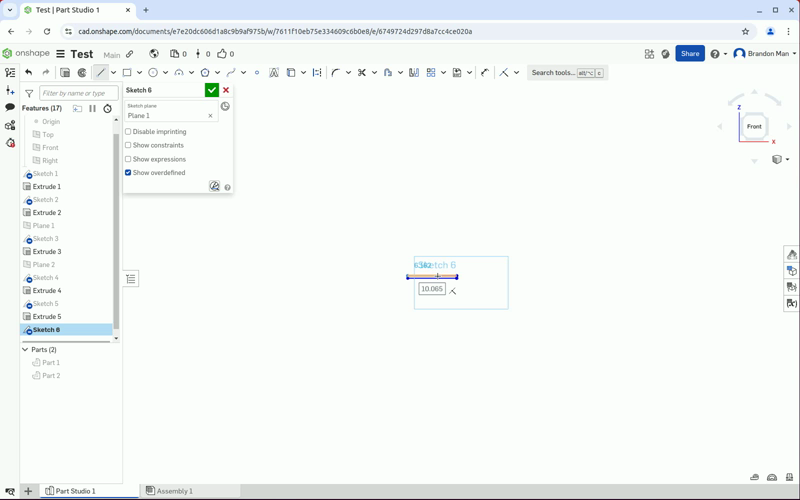
mouse_move(407, 278)
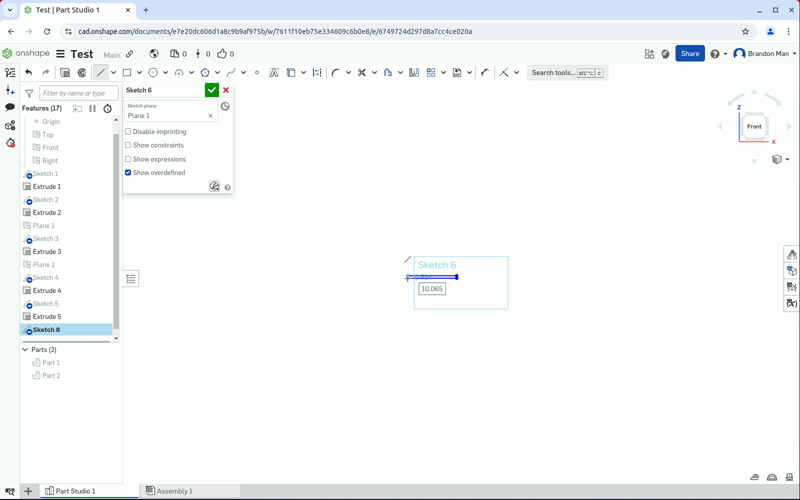
scroll(6)
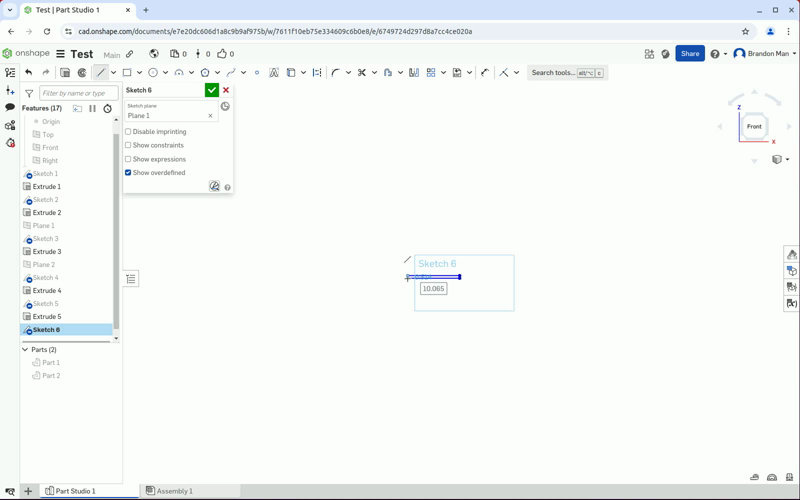
scroll(6)
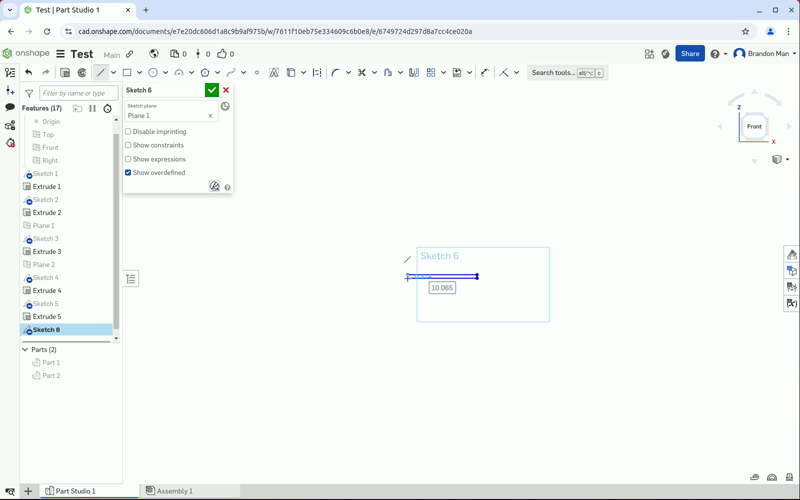
scroll(6)
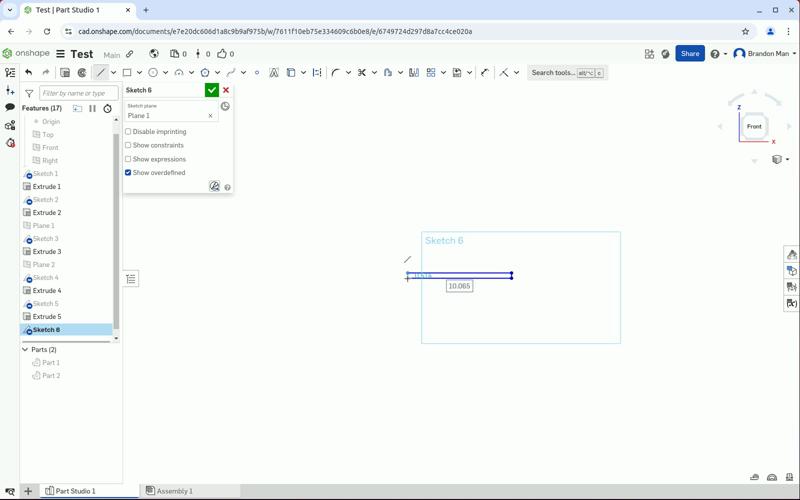
scroll(6)
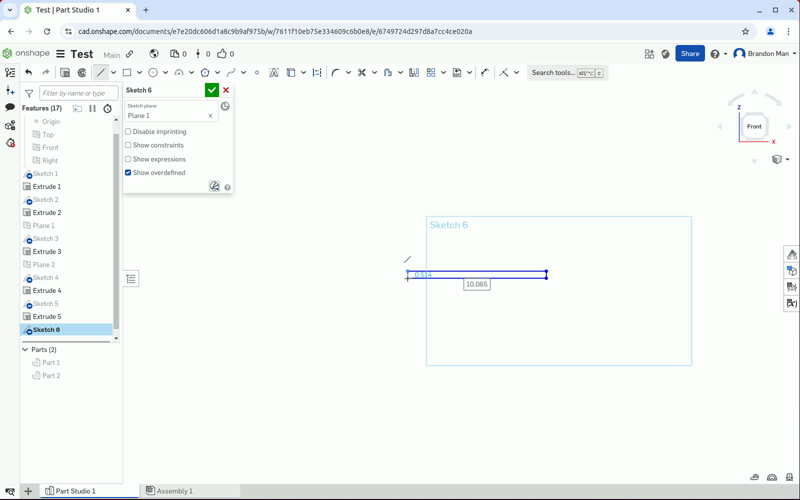
scroll(6)
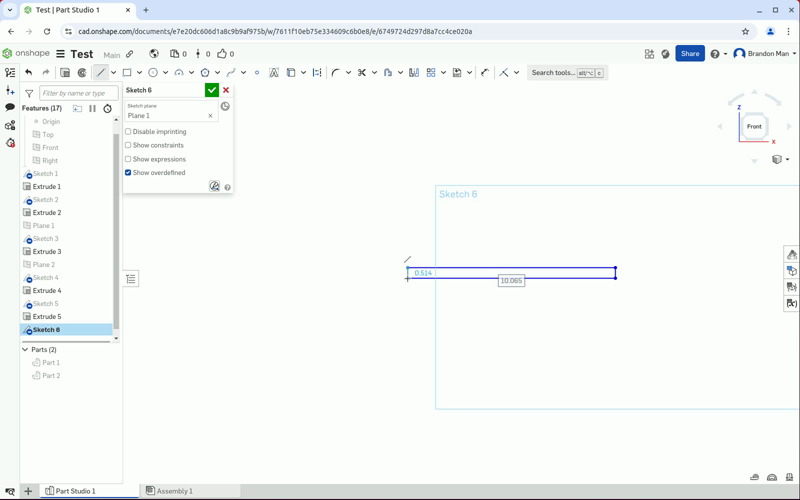
scroll(6)
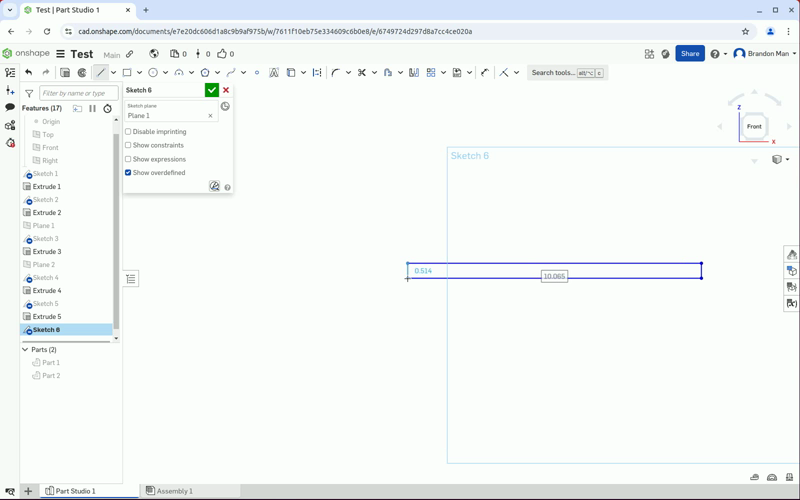
scroll(6)
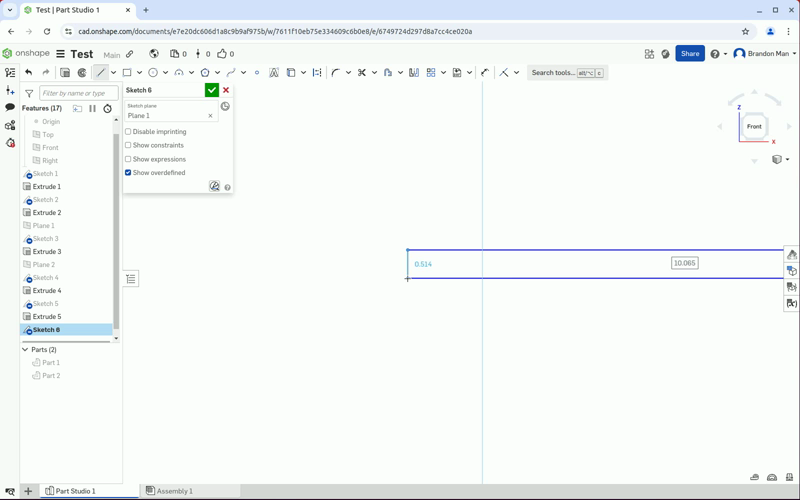
key_up(shift)
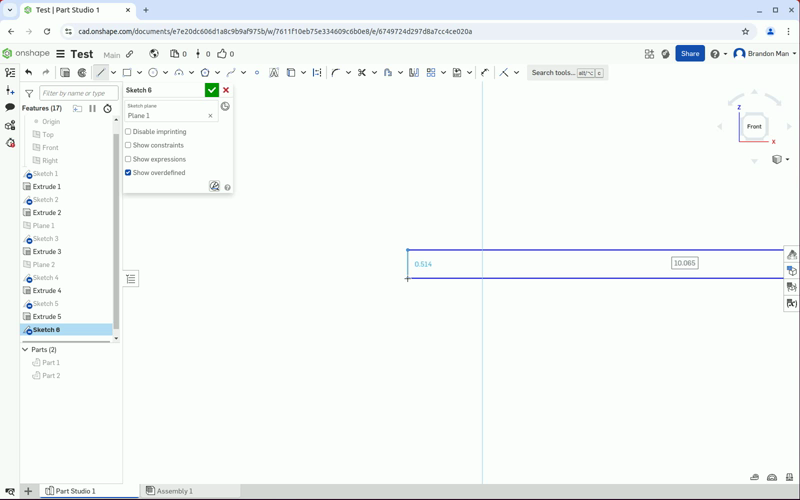
click(407, 278)
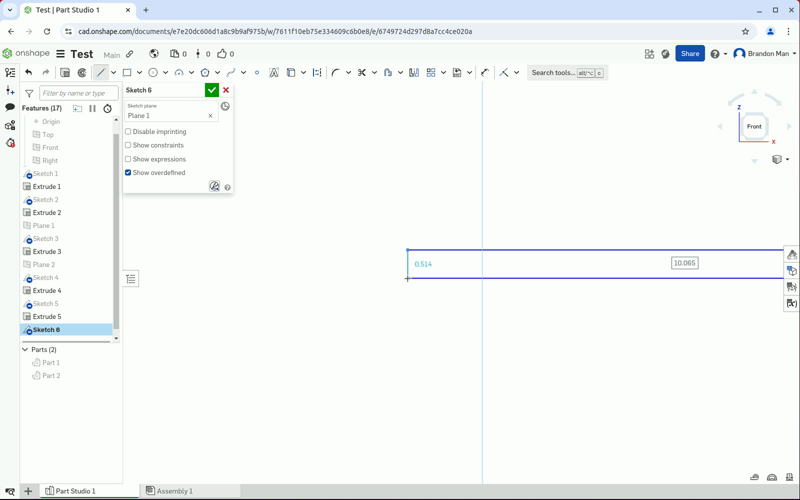
scroll(-6)
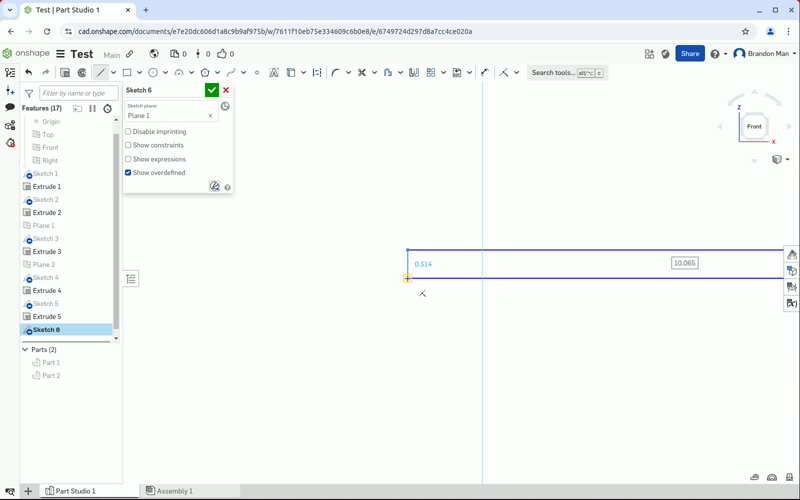
scroll(-6)
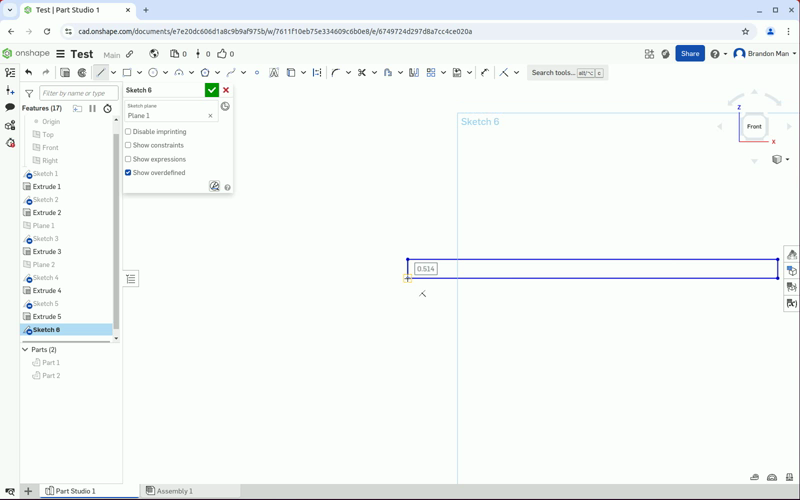
scroll(-6)
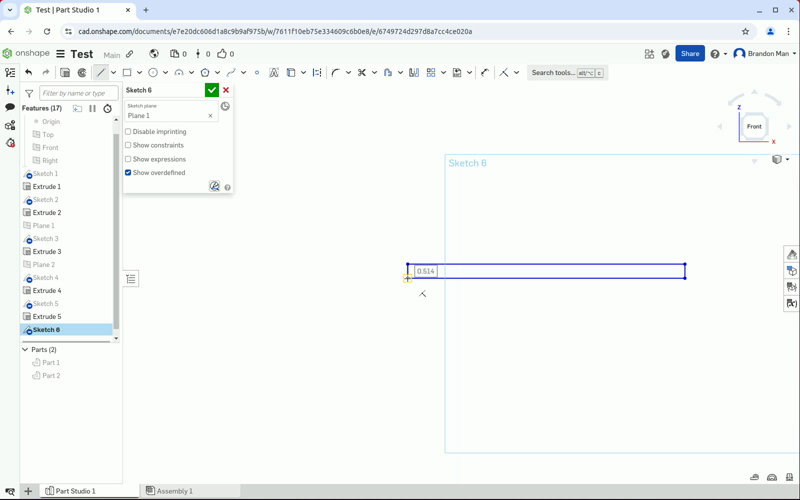
scroll(-6)
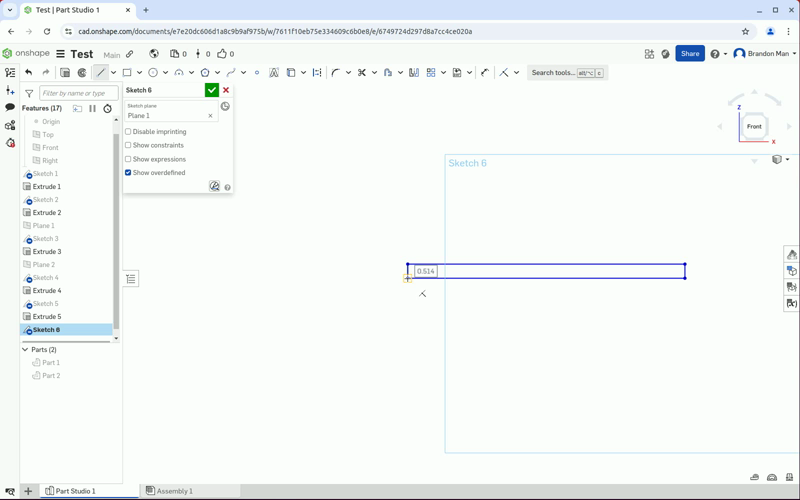
scroll(-6)
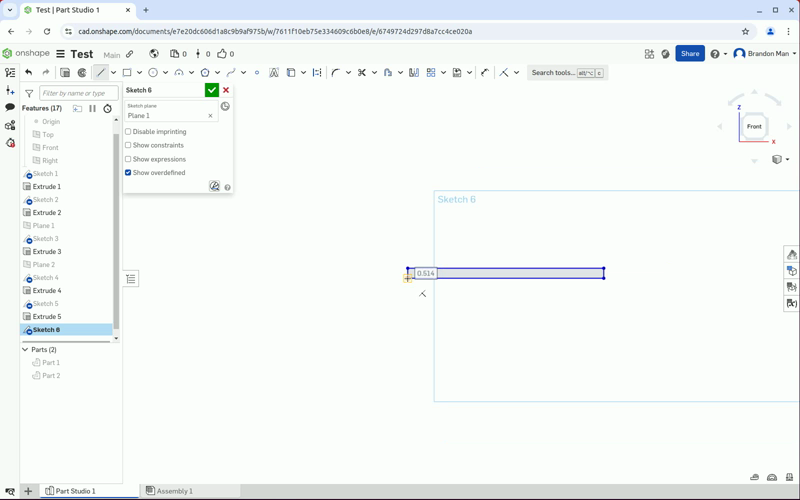
scroll(-6)
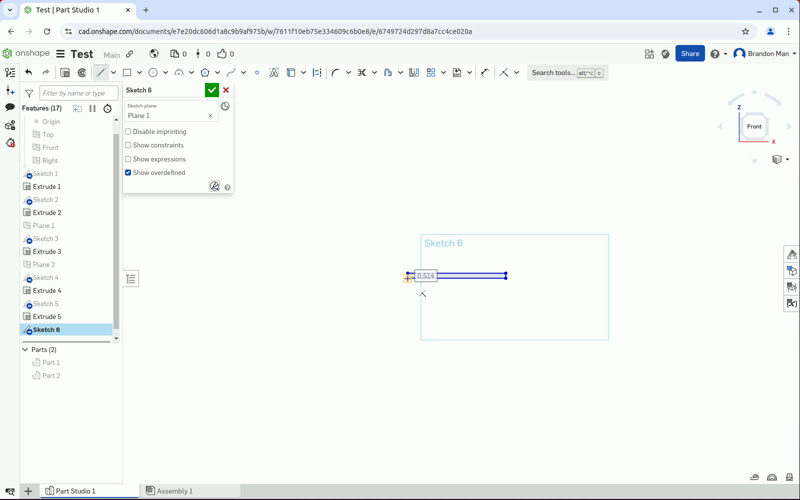
scroll(-6)
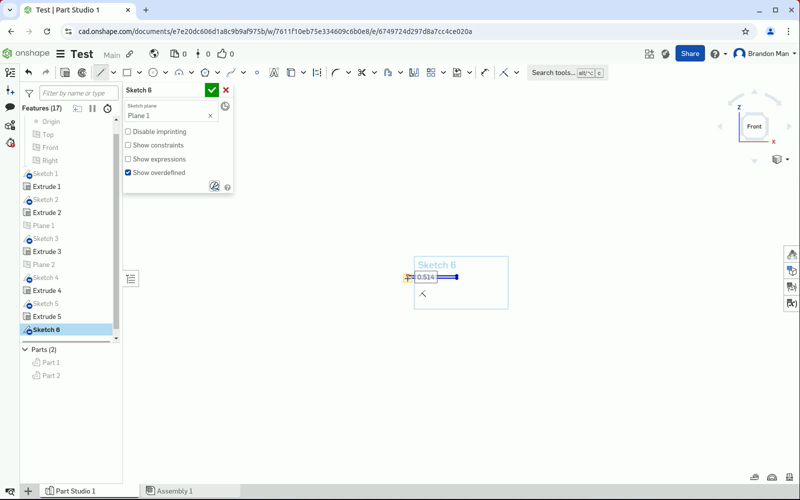
key(esc)
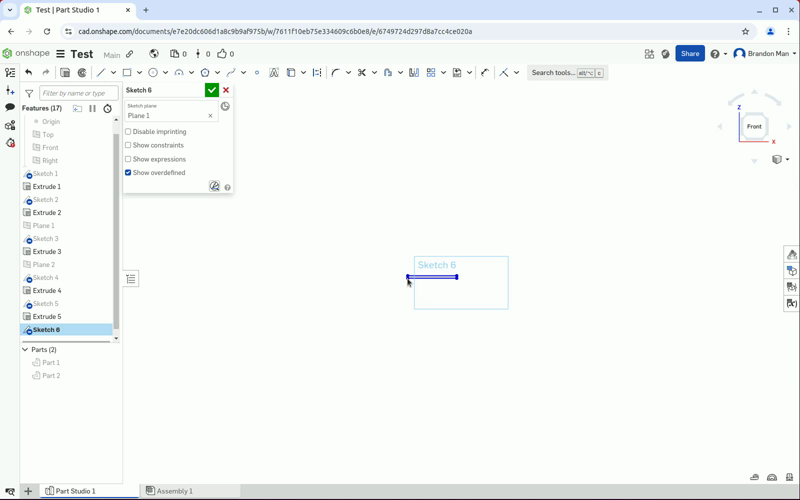
mouse_move(430, 277)
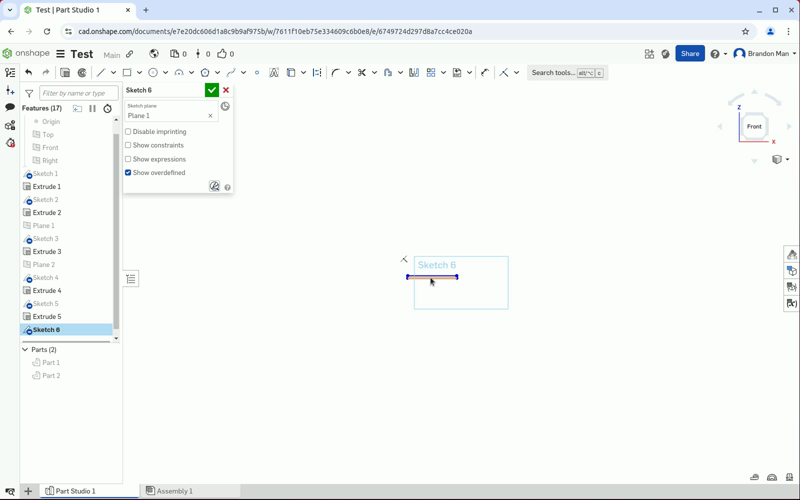
scroll(6)
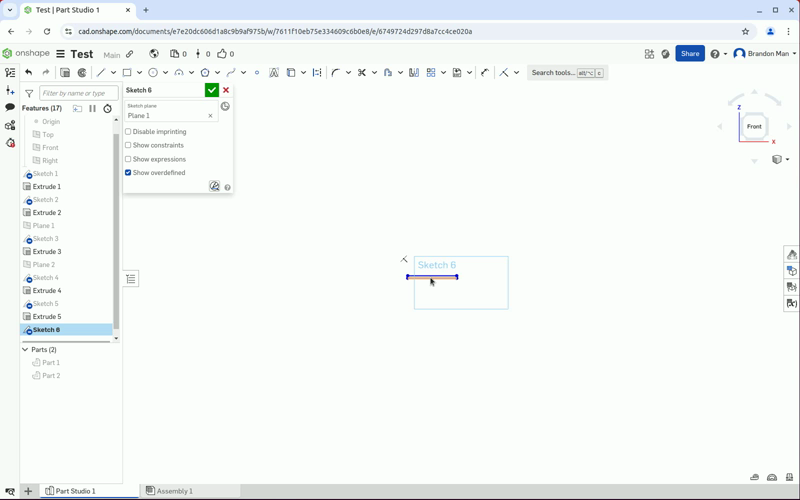
scroll(6)
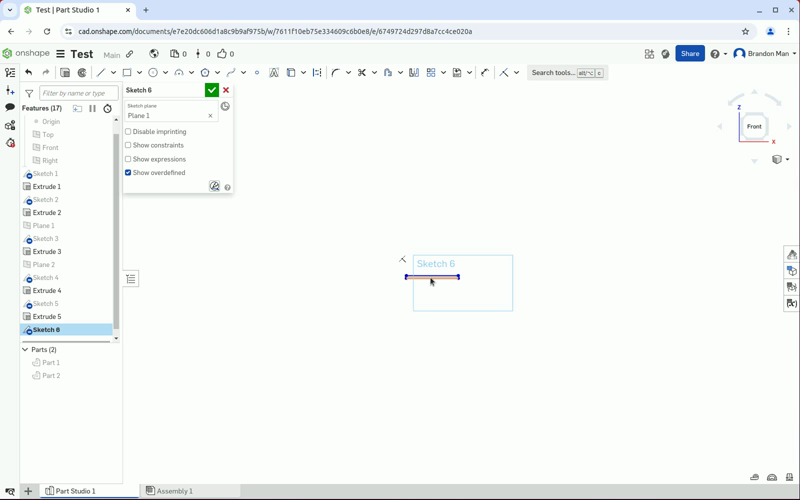
scroll(6)
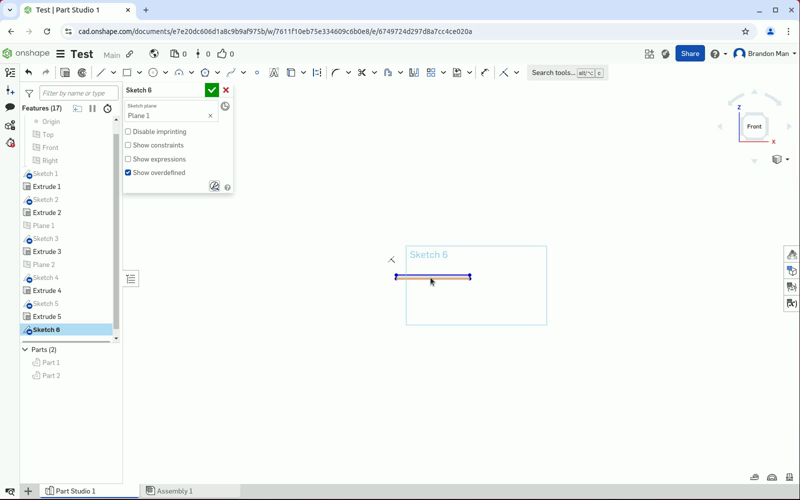
scroll(6)
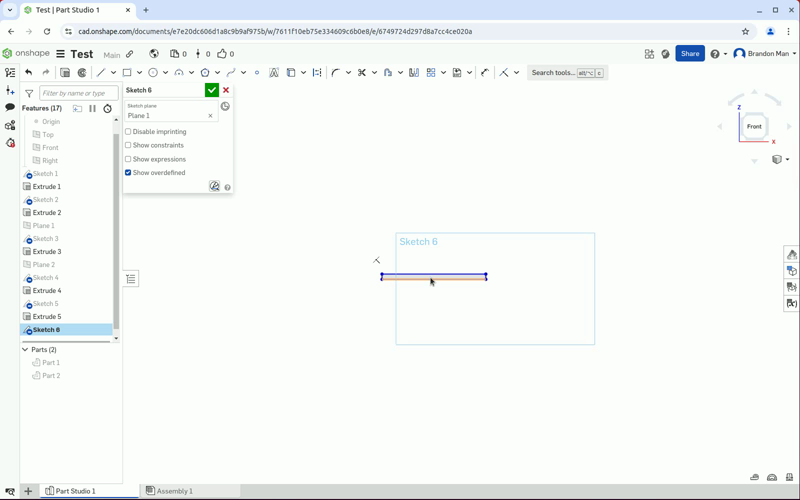
scroll(6)
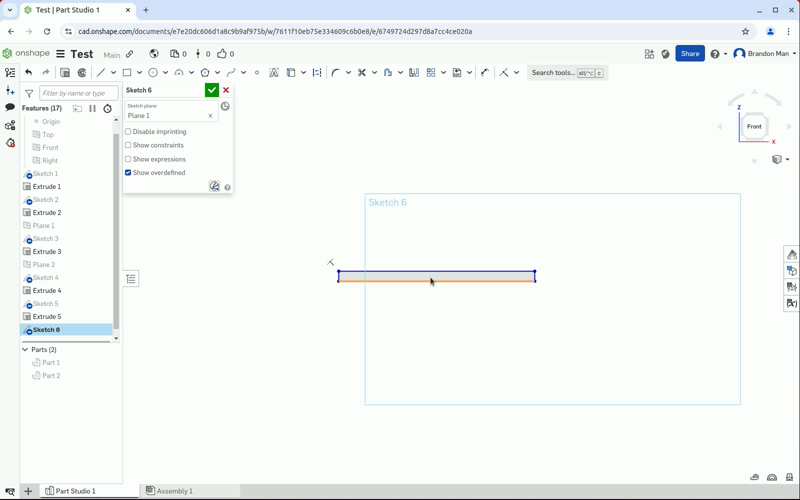
scroll(6)
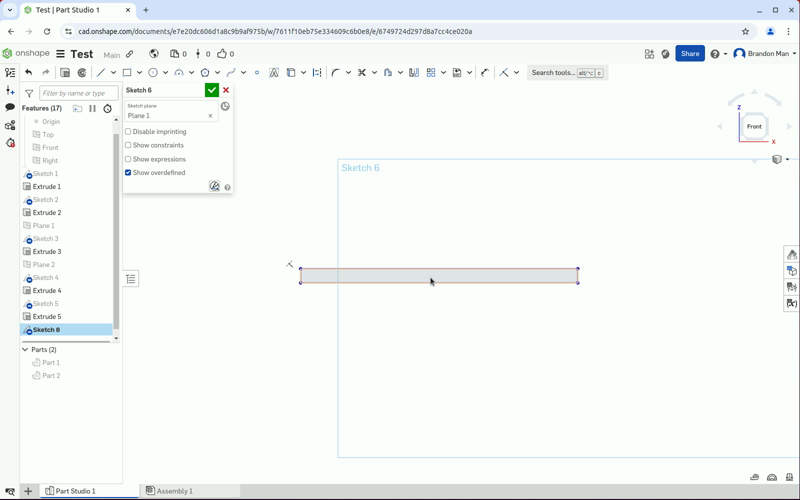
scroll(6)
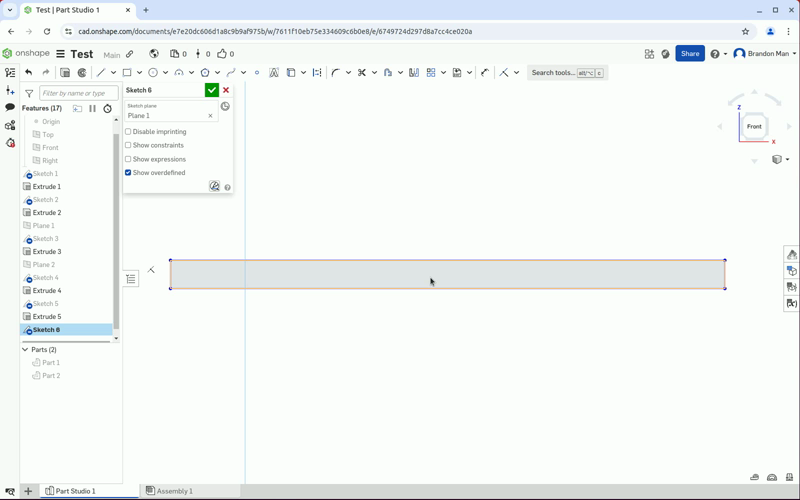
click(430, 277)
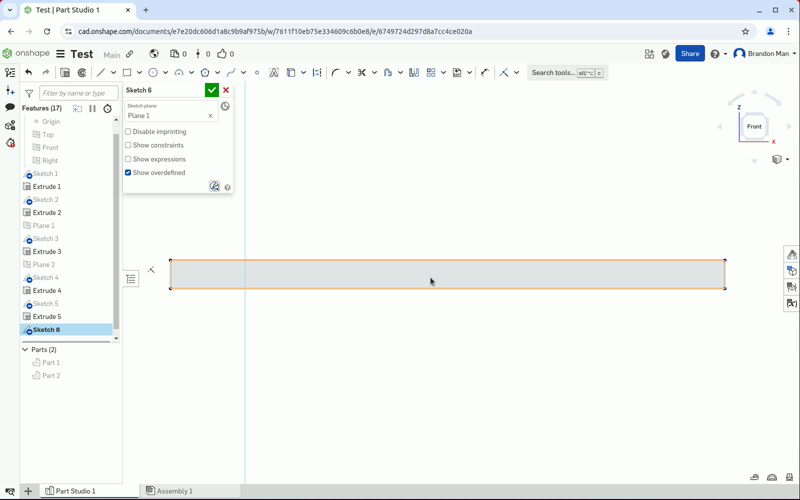
scroll(-6)
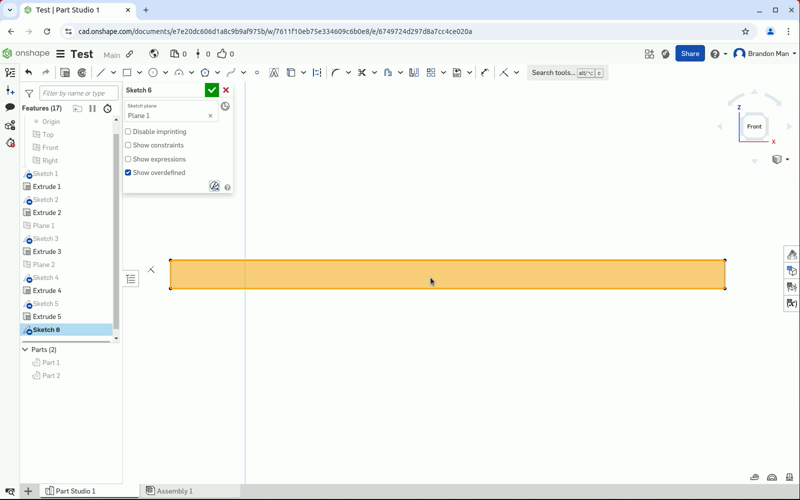
scroll(-6)
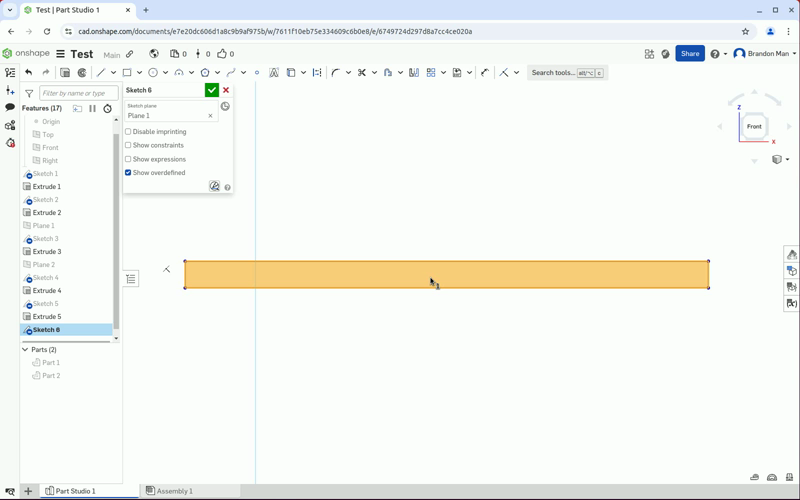
scroll(-6)
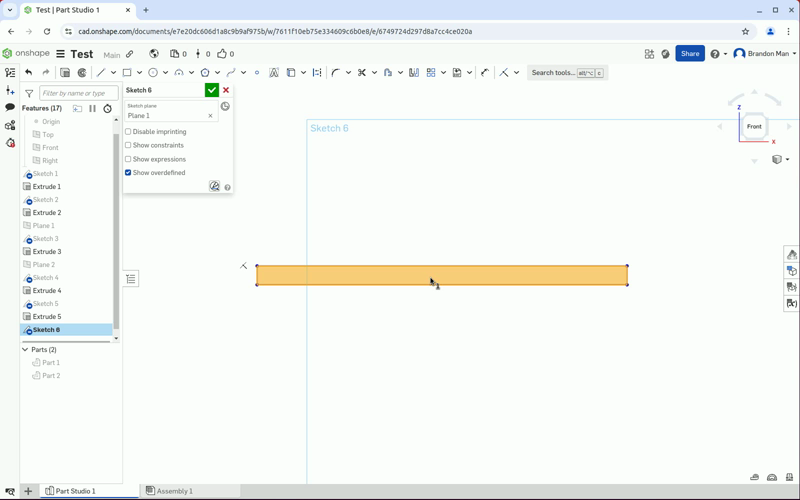
scroll(-6)
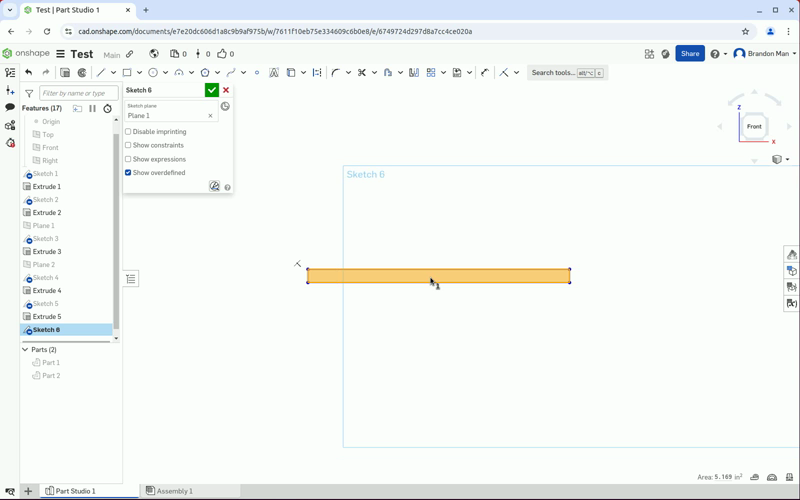
scroll(-6)
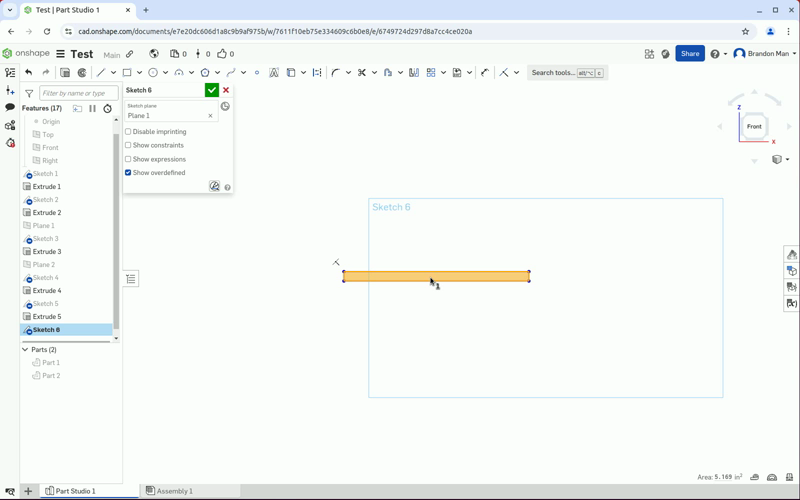
scroll(-6)
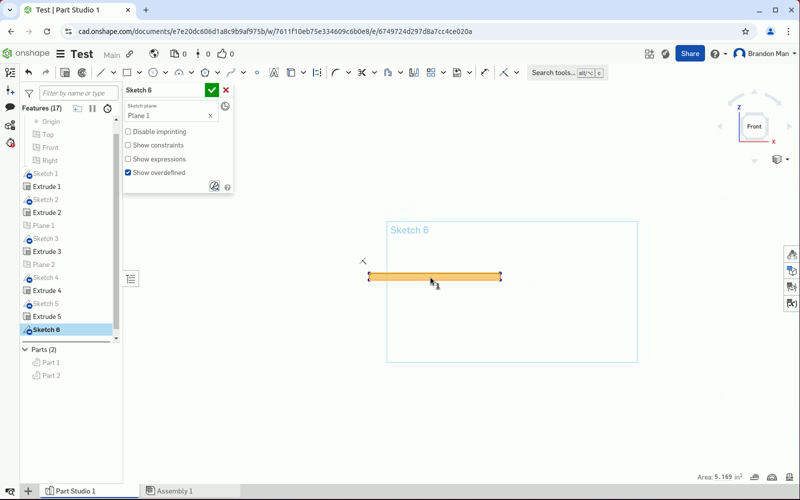
scroll(-6)
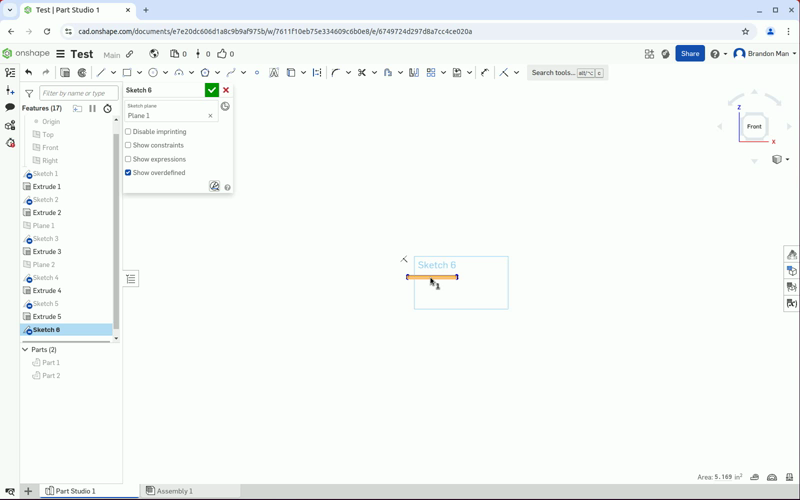
mouse_move(73, 352)
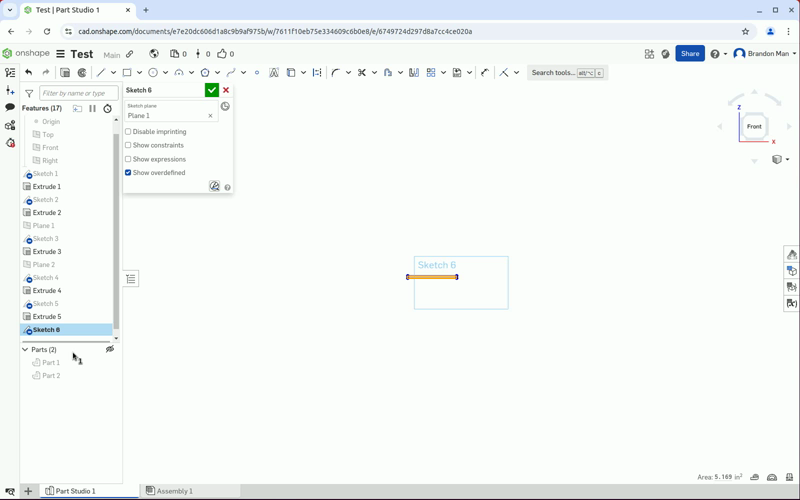
key(shift+y)
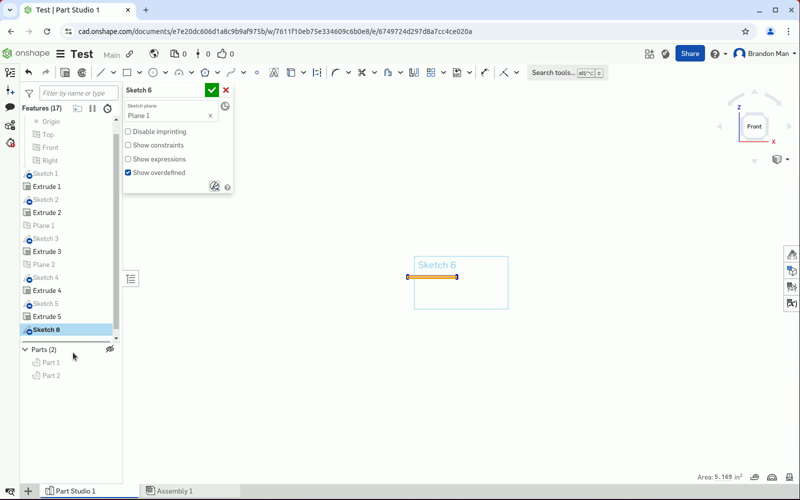
key(shift+e)
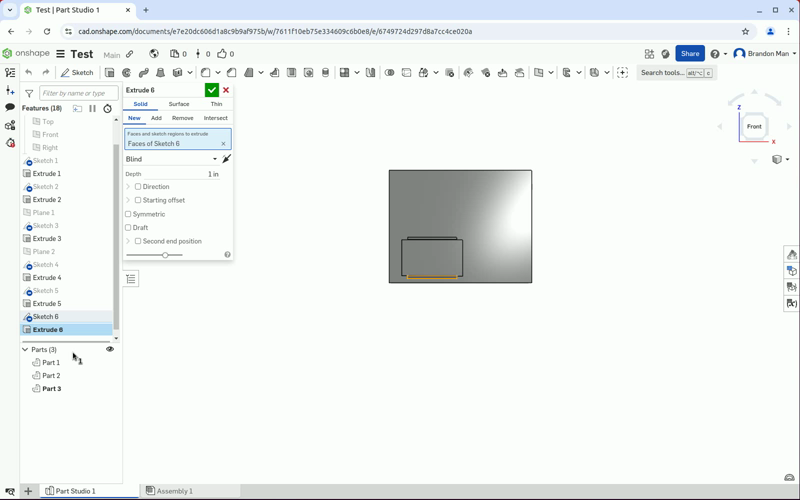
mouse_move(143, 106)
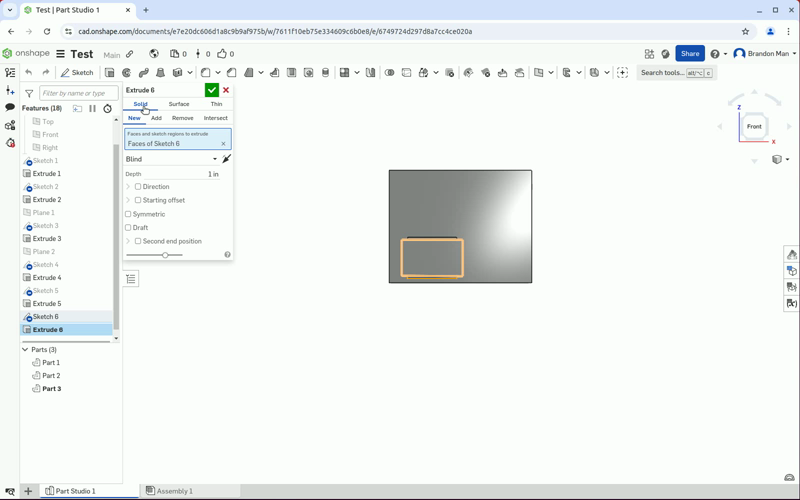
click(143, 106)
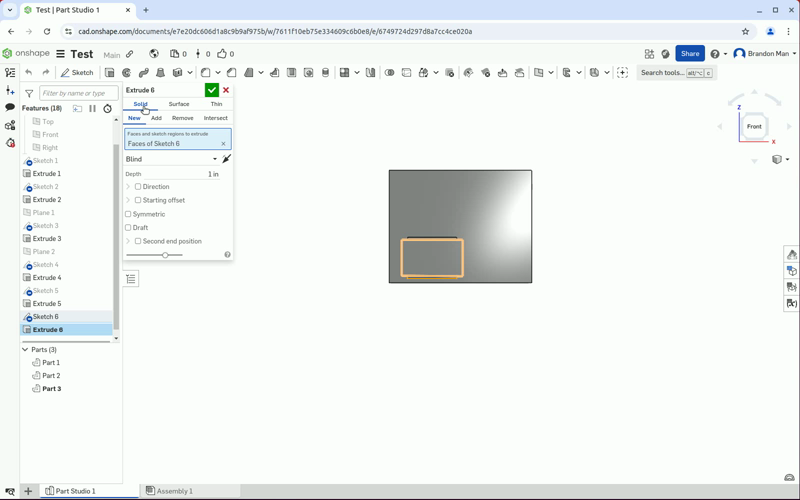
mouse_move(137, 120)
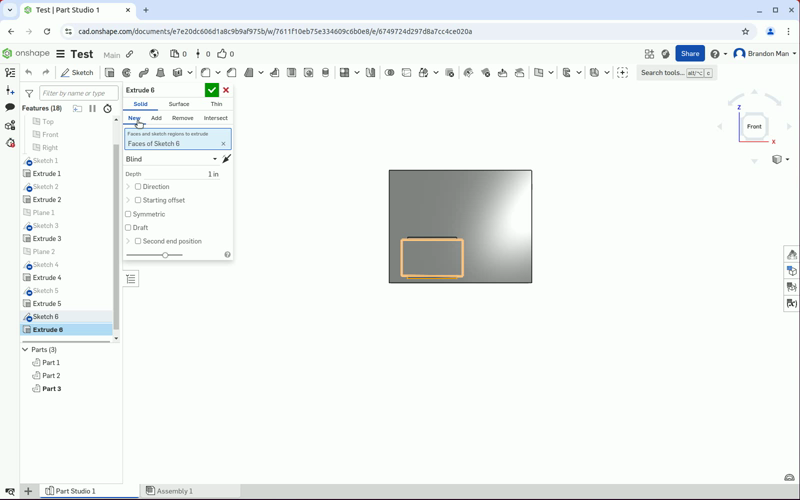
click(137, 120)
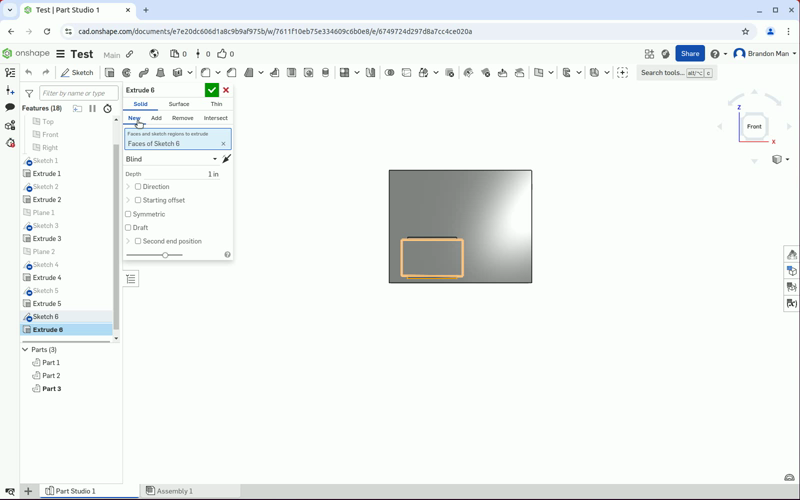
key(tab, 4)
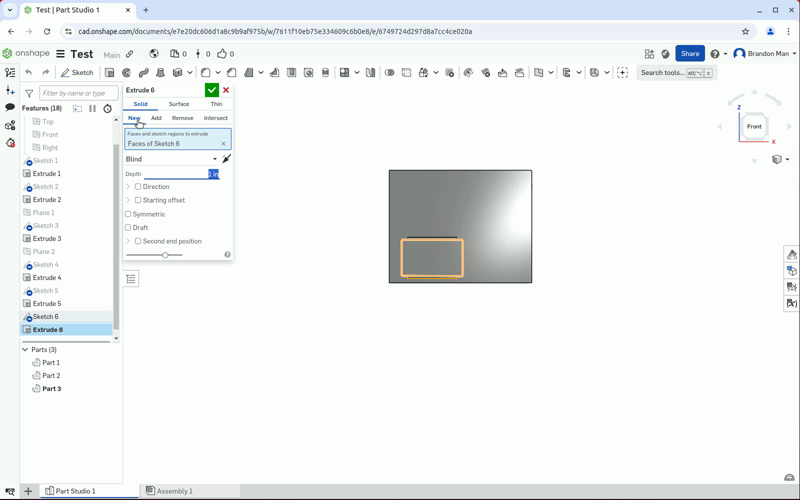
text(-1.685)
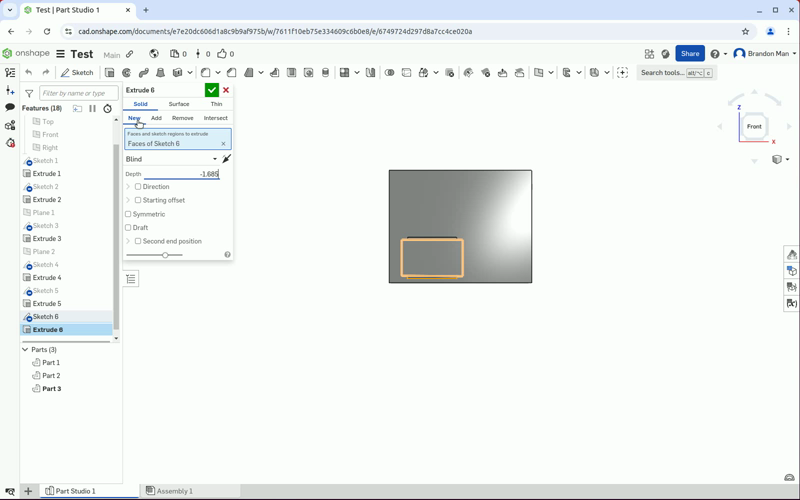
key(enter)
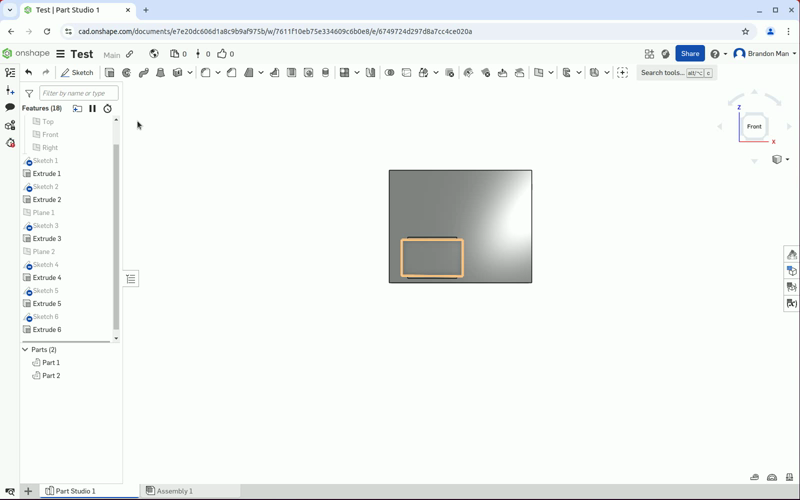
key(shift+h)
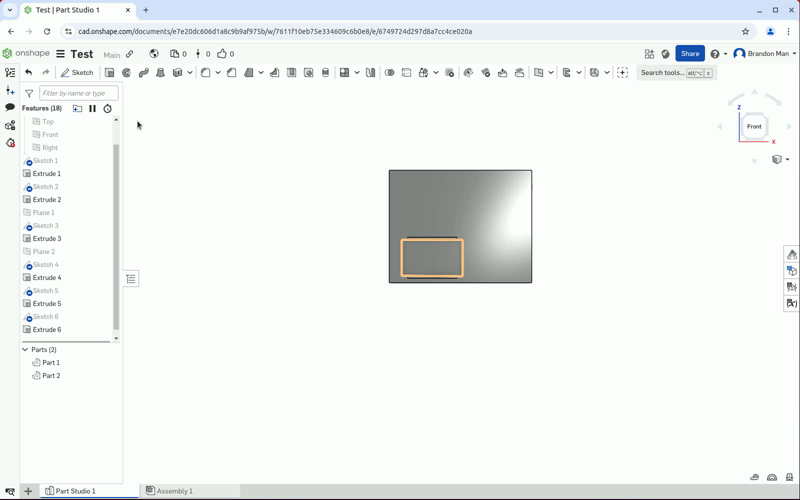
key(shift+h)
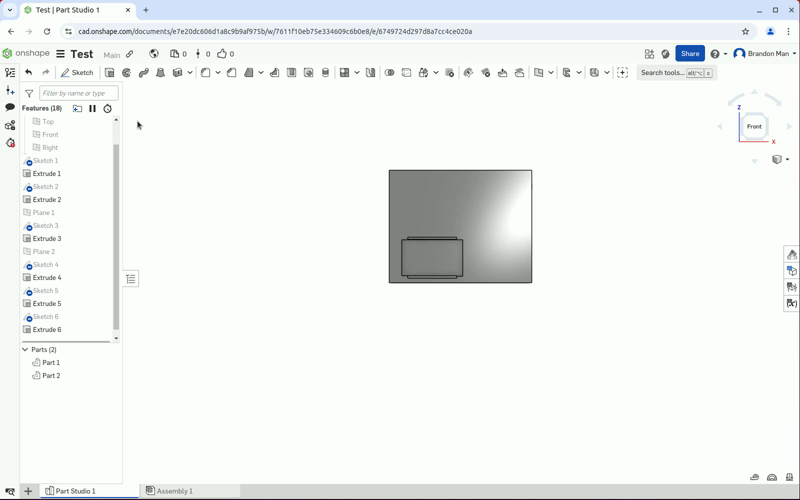
mouse_move(69, 163)
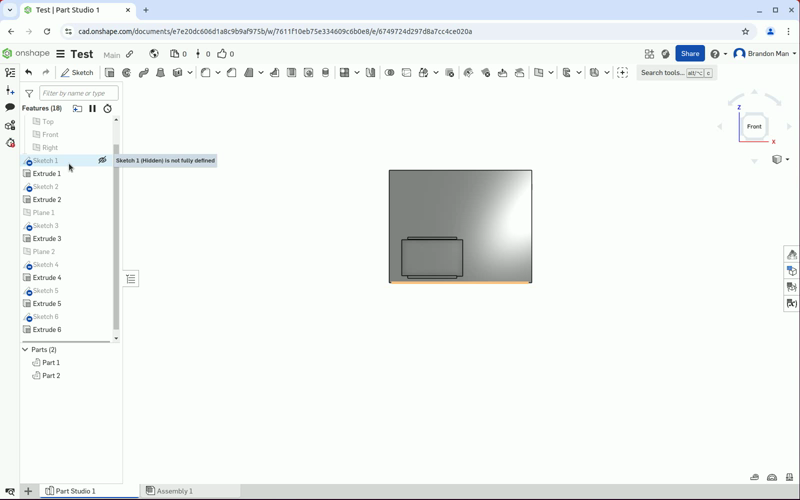
click(69, 163)
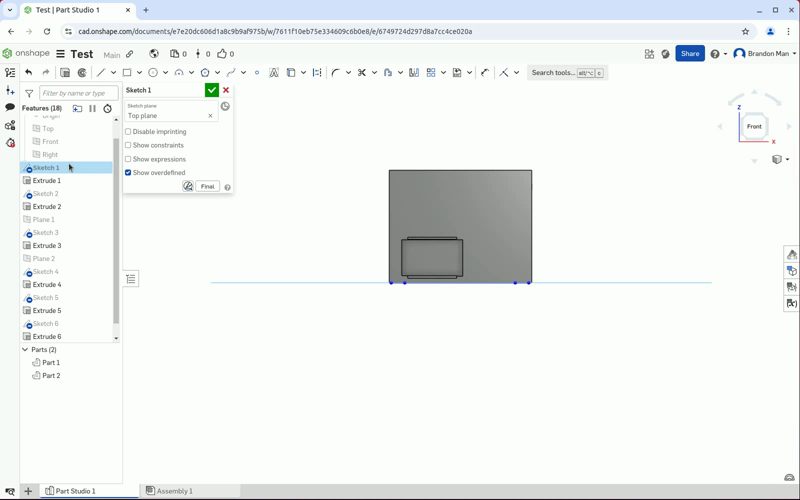
mouse_move(229, 92)
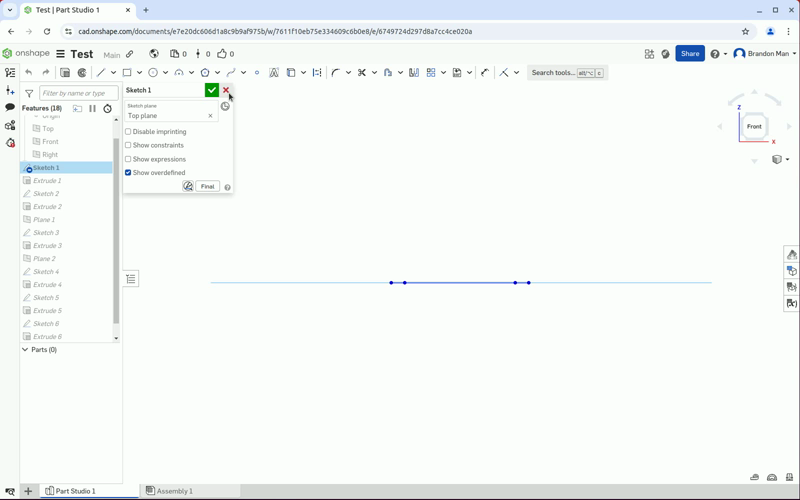
click(229, 92)
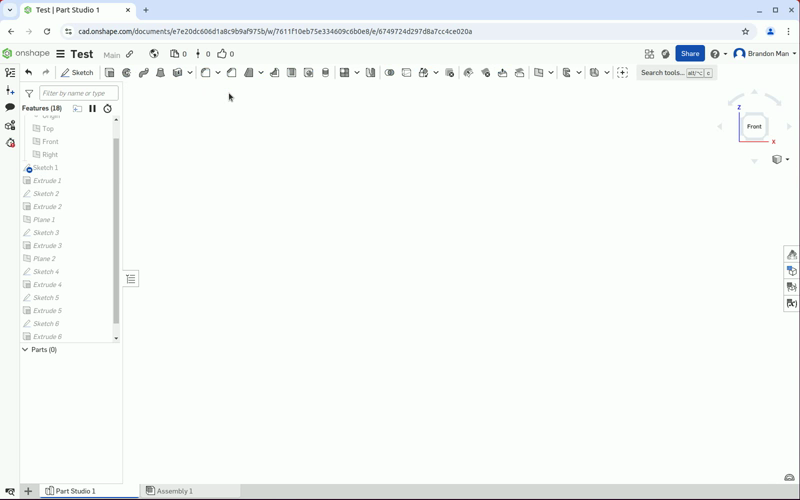
key(shift+s)
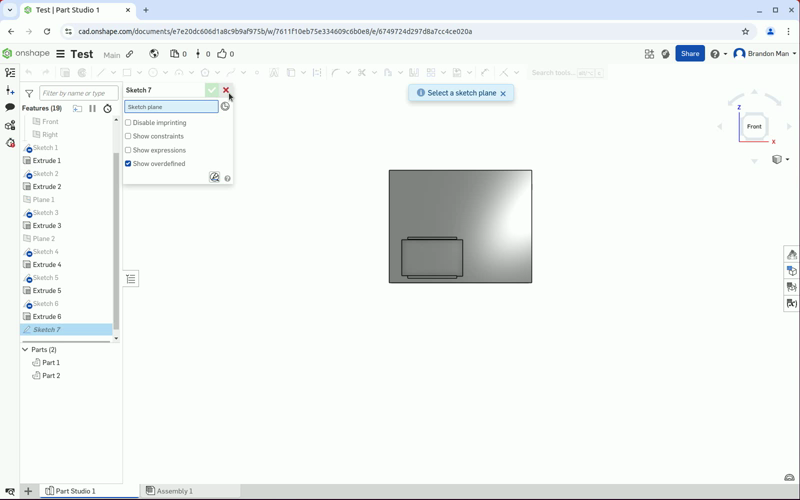
mouse_move(69, 202)
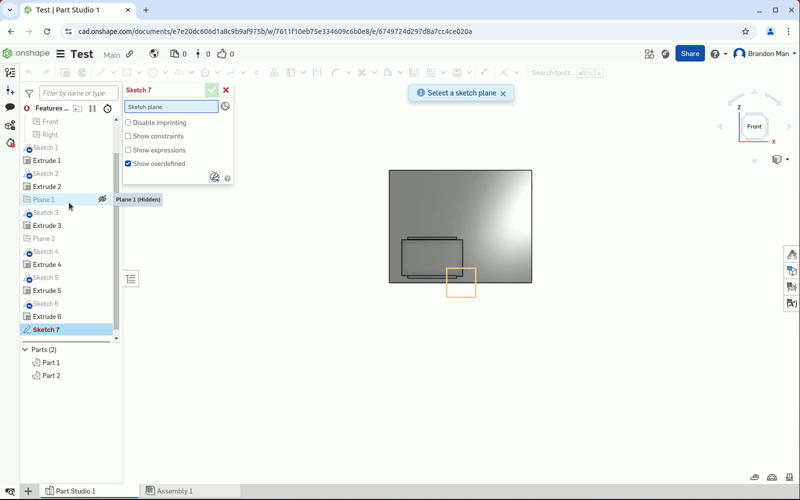
click(69, 202)
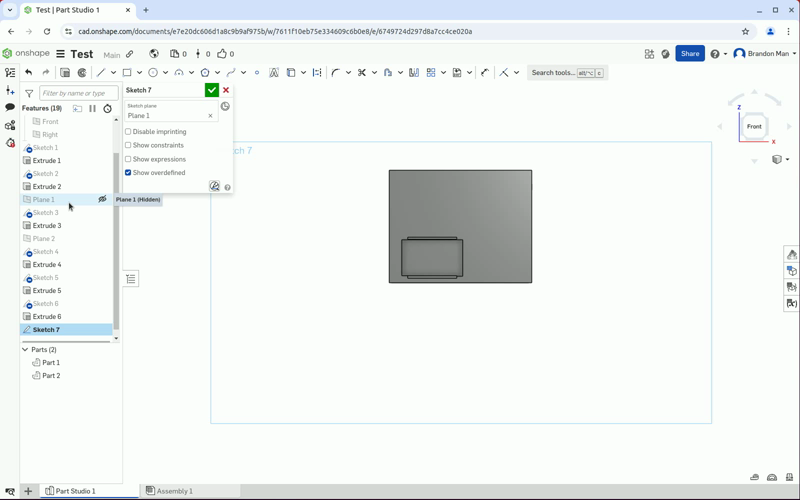
mouse_move(73, 352)
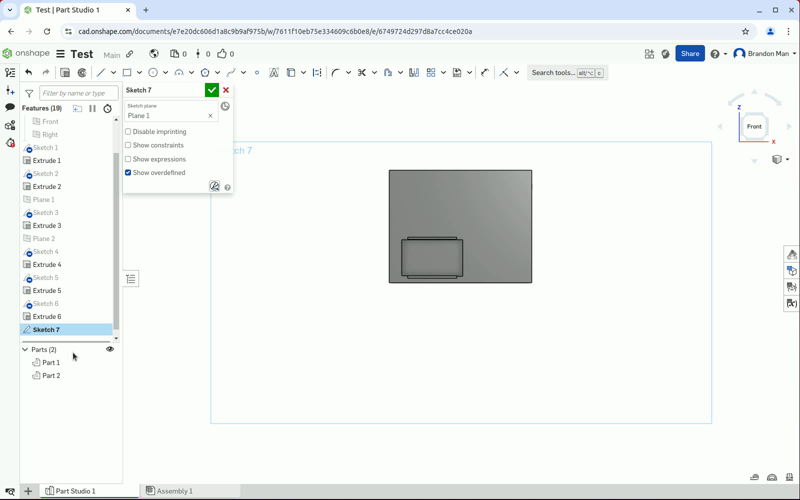
key(y)
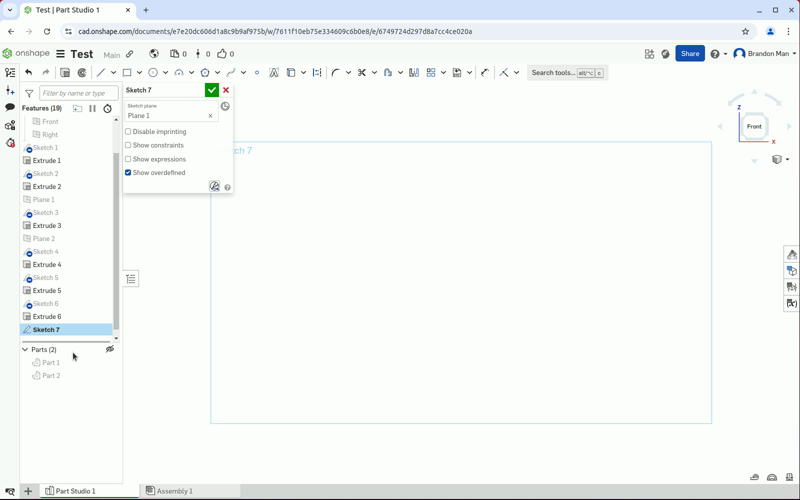
key(l)
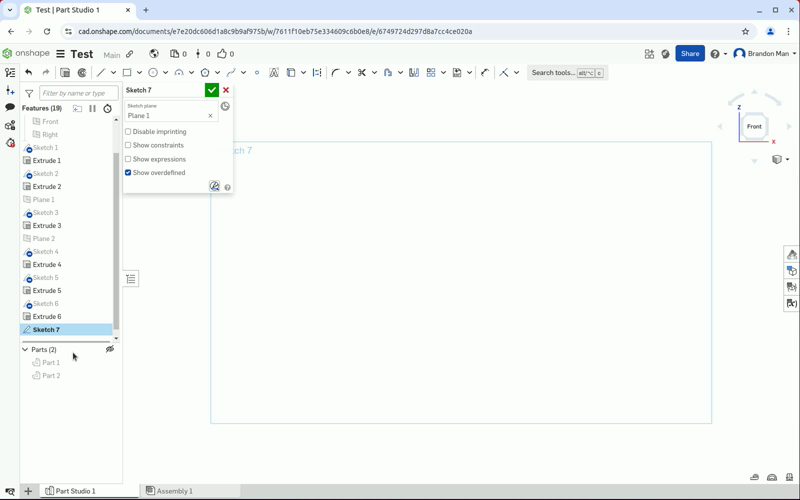
key_down(shift)
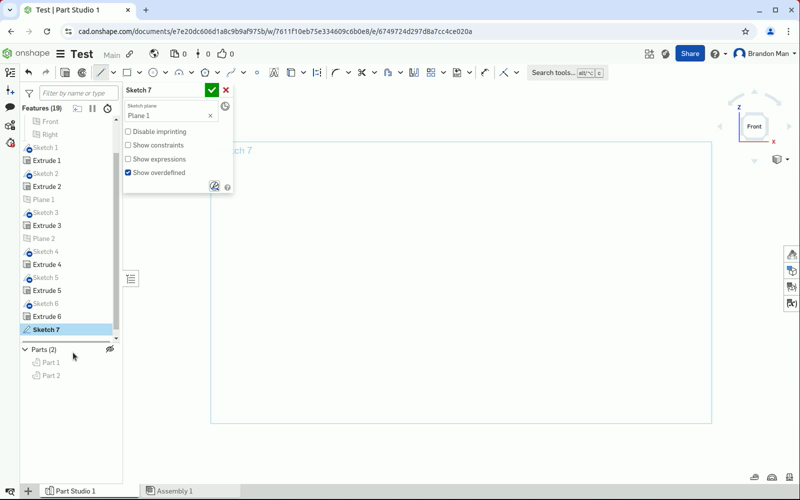
mouse_move(461, 275)
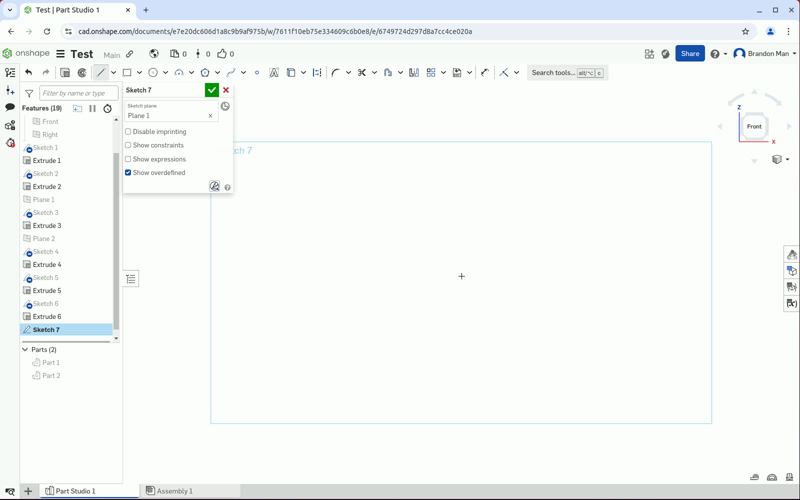
click(461, 275)
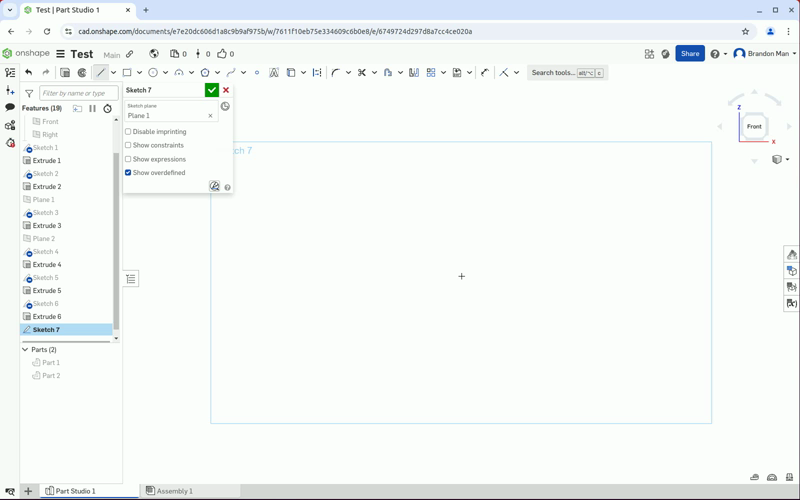
key_up(shift)
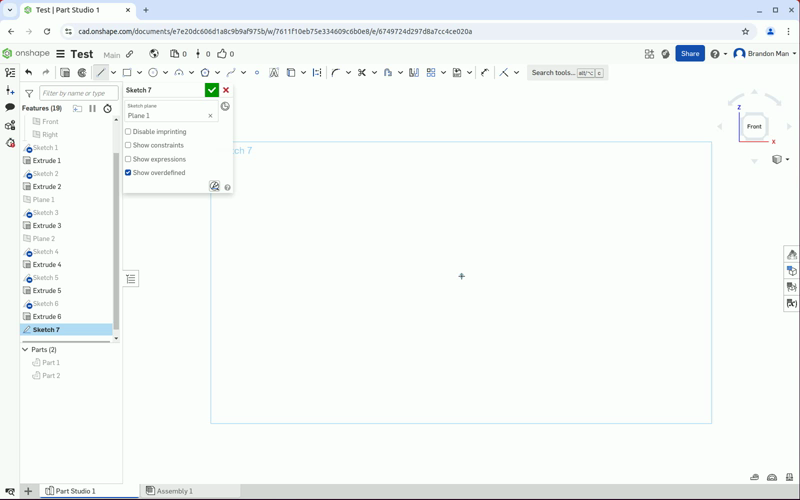
key_down(shift)
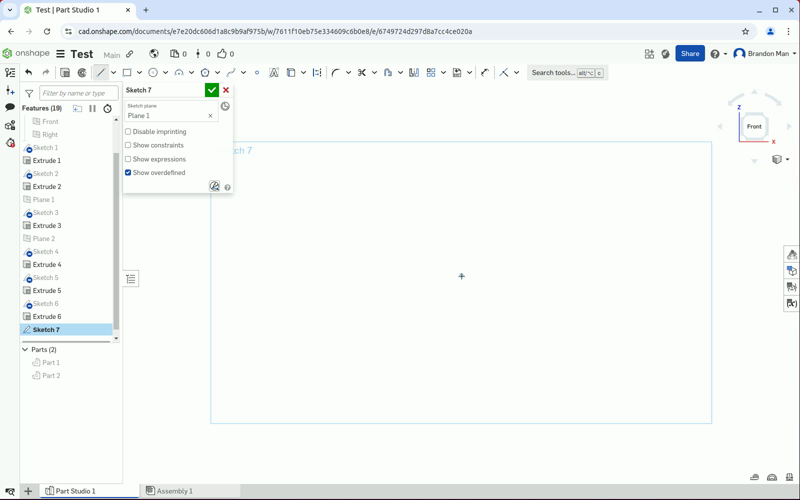
mouse_move(492, 275)
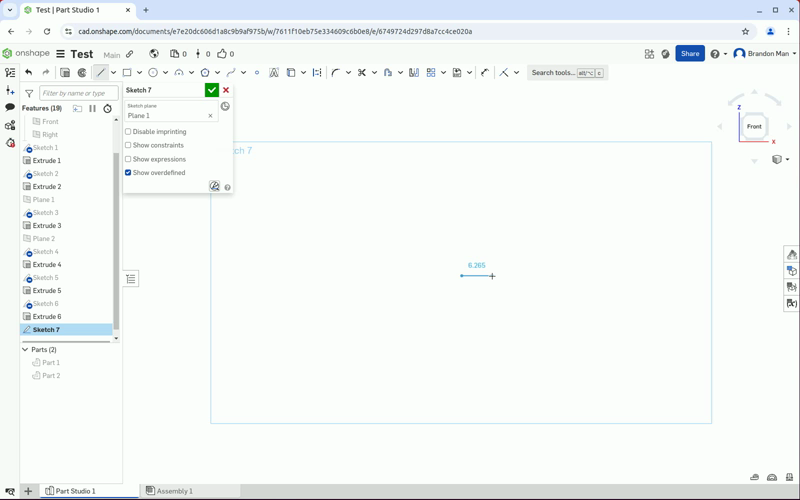
mouse_move(464, 275)
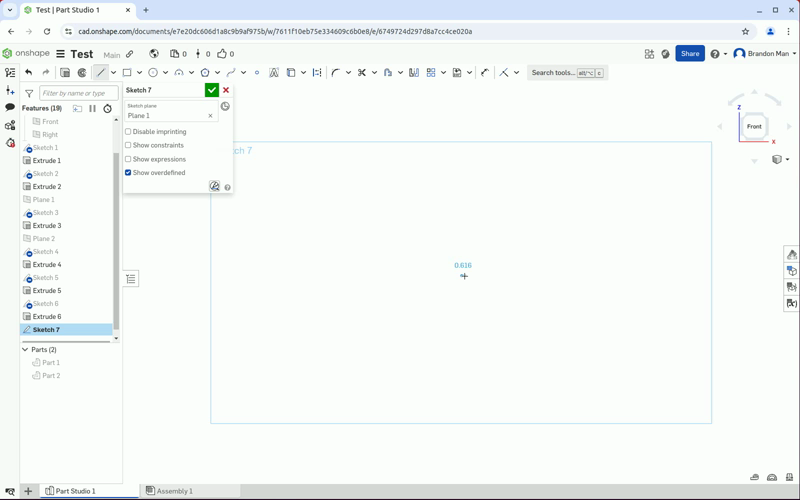
scroll(6)
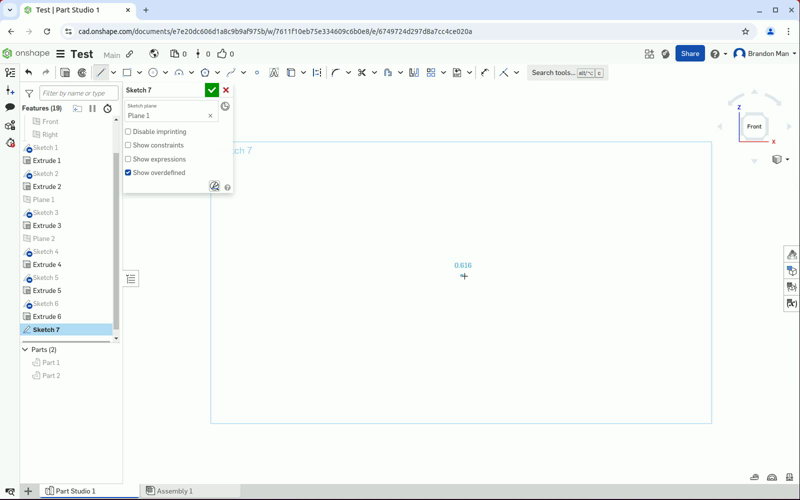
scroll(6)
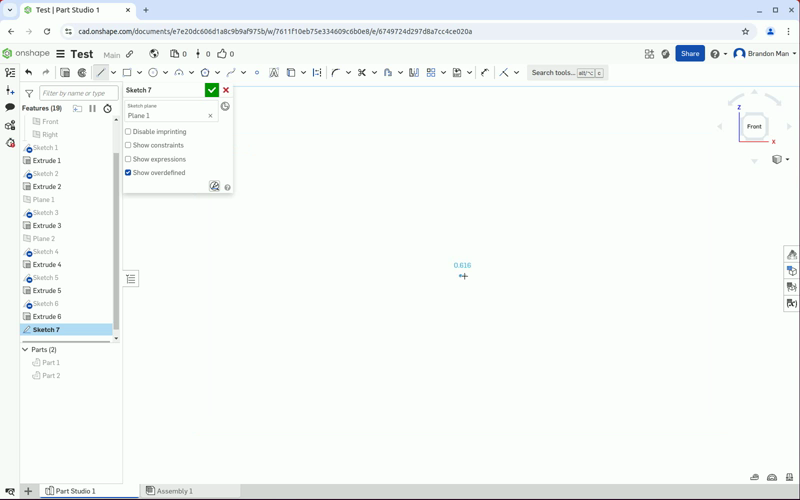
scroll(6)
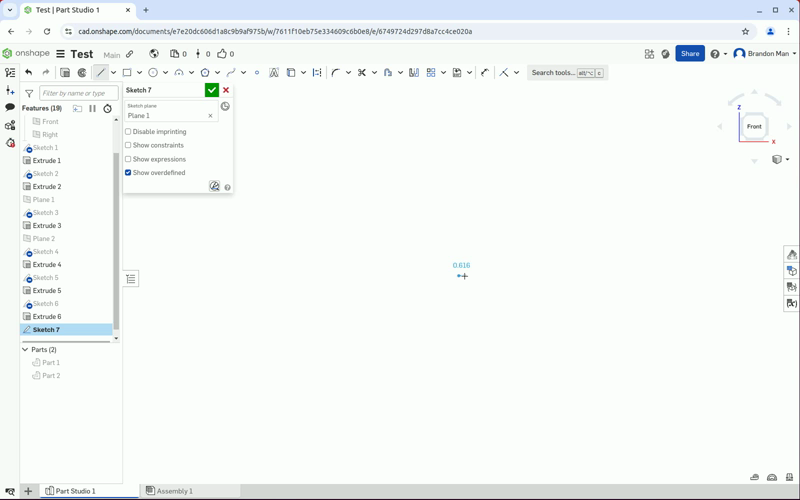
scroll(6)
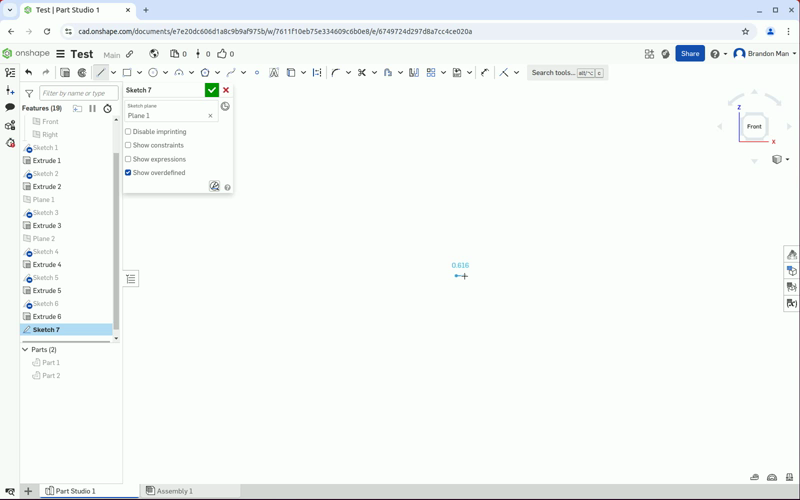
scroll(6)
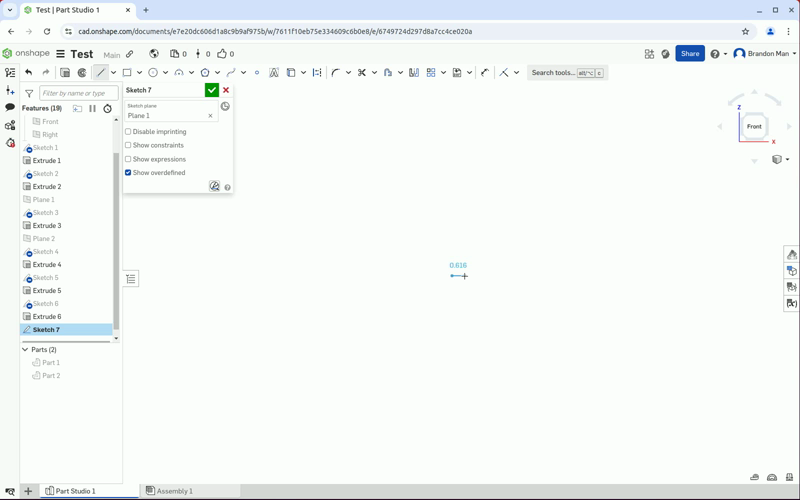
scroll(6)
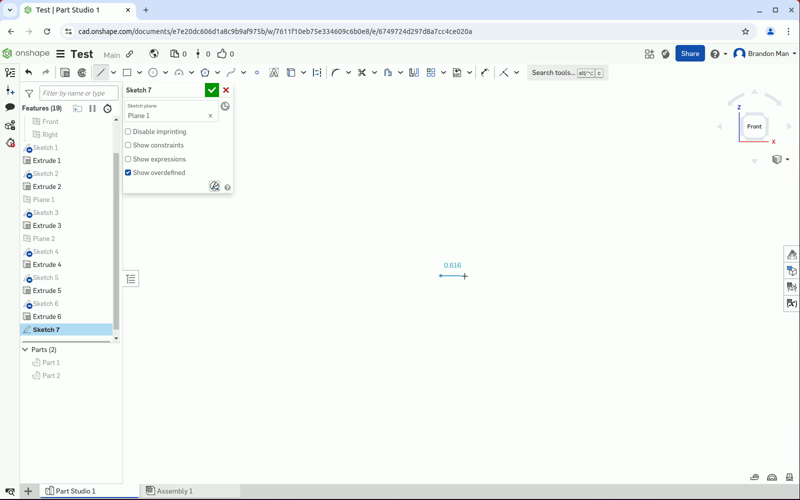
scroll(6)
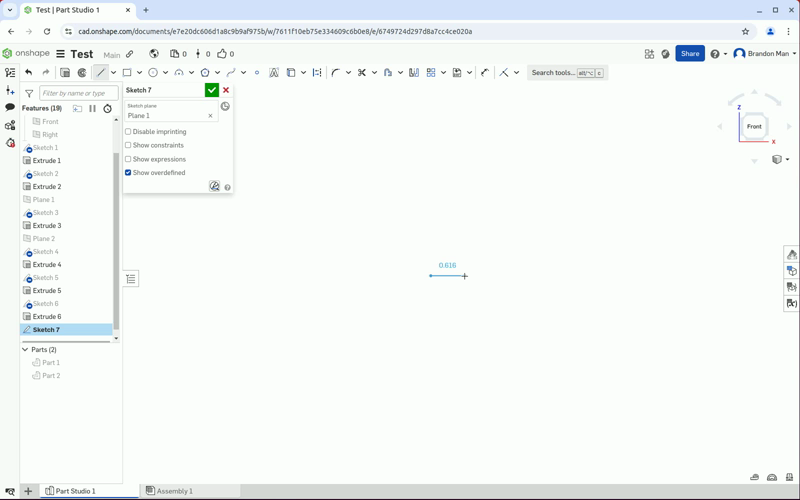
click(464, 275)
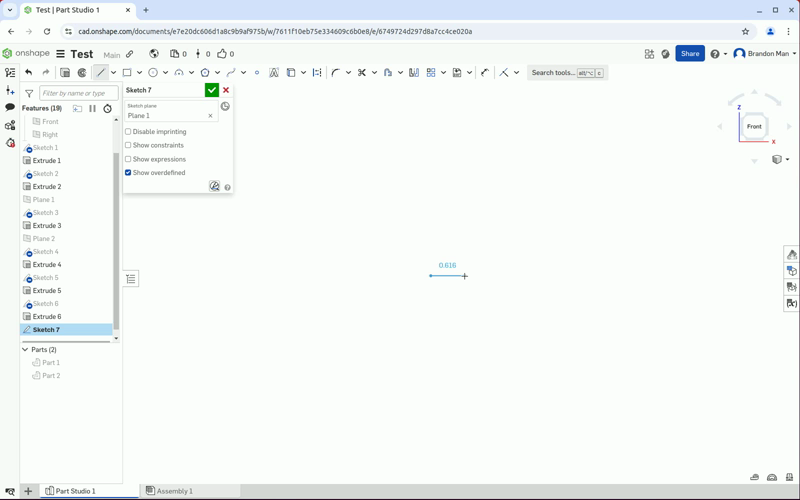
scroll(-6)
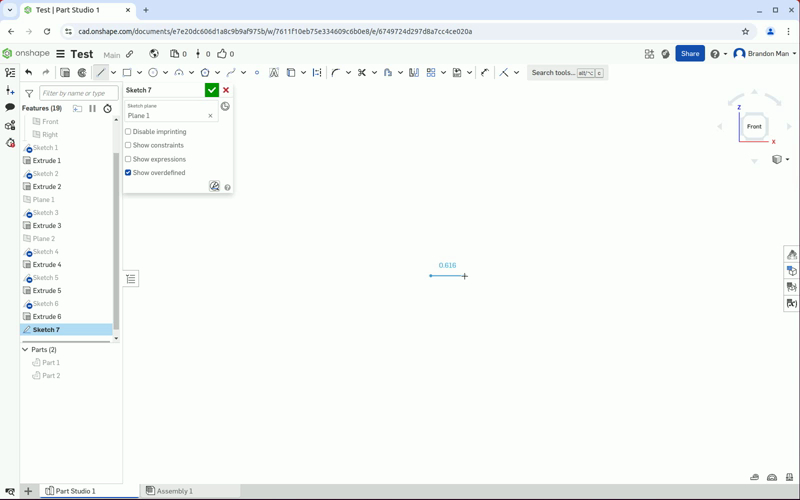
scroll(-6)
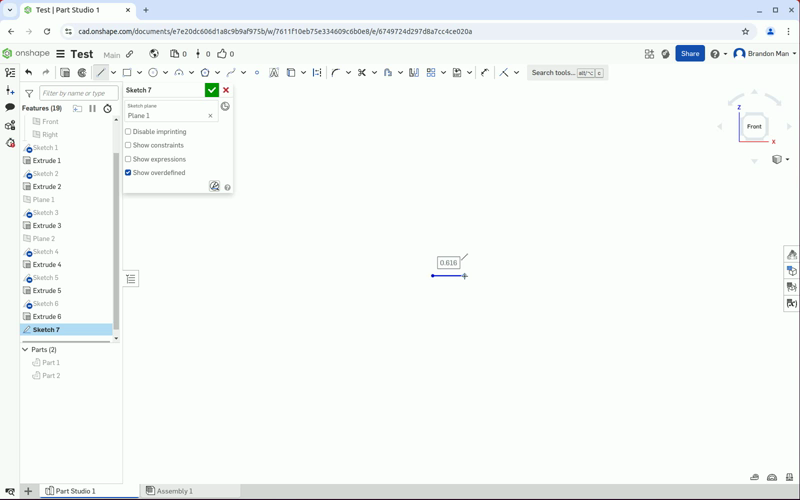
scroll(-6)
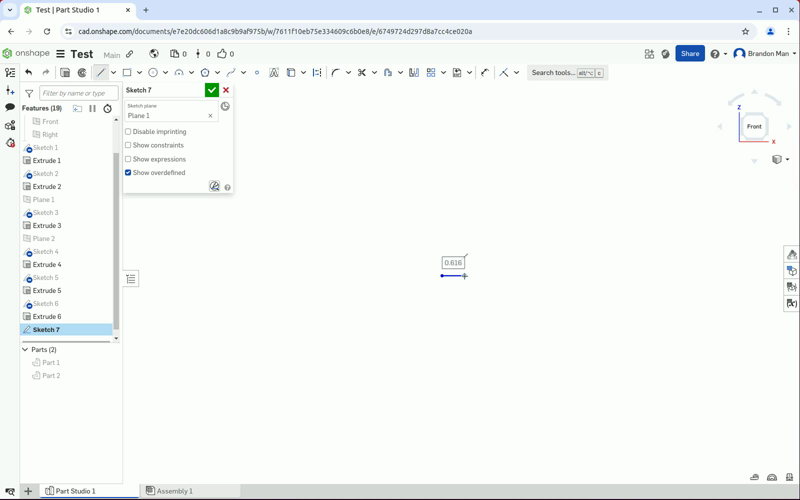
scroll(-6)
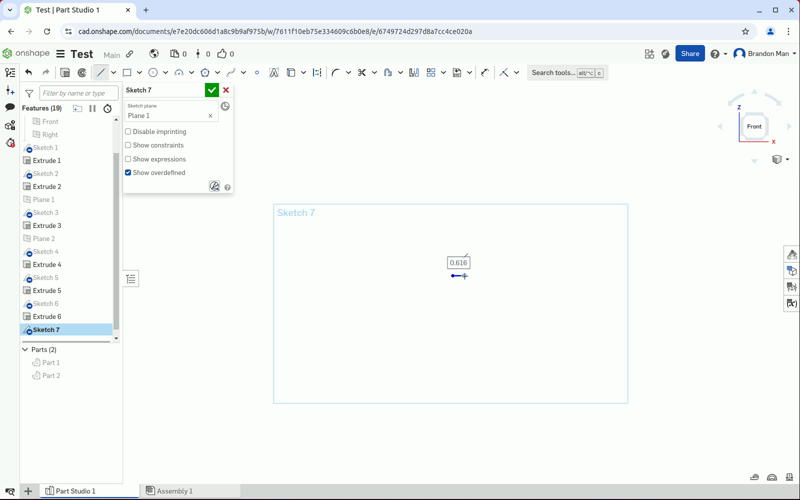
scroll(-6)
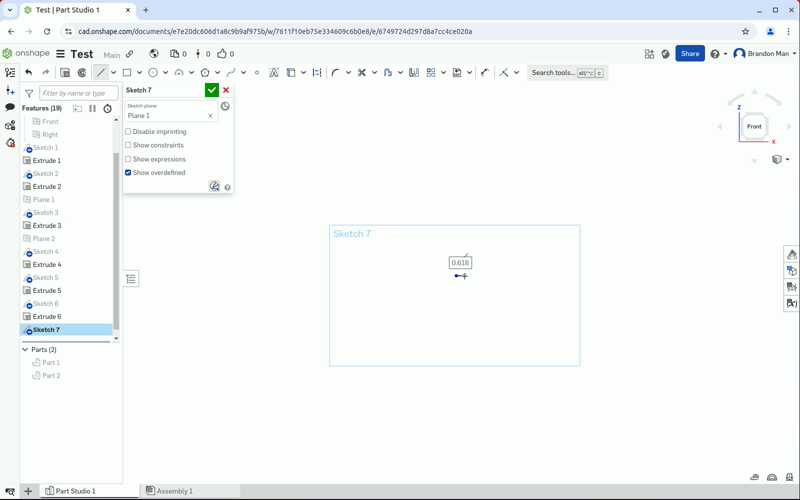
scroll(-6)
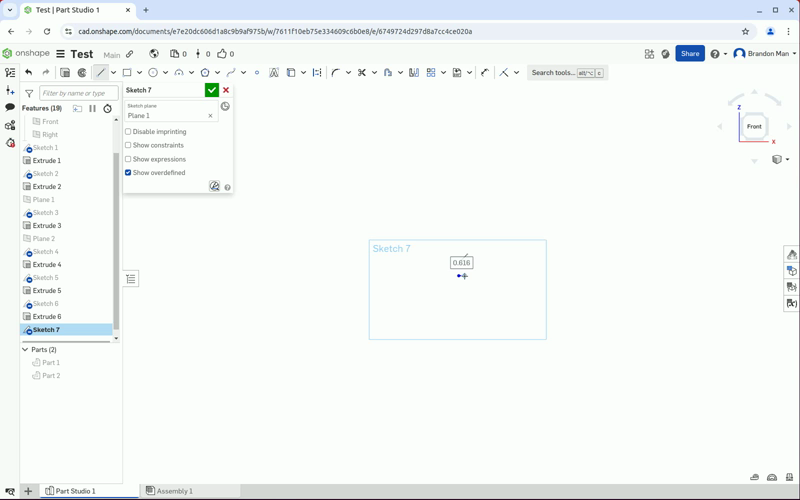
scroll(-6)
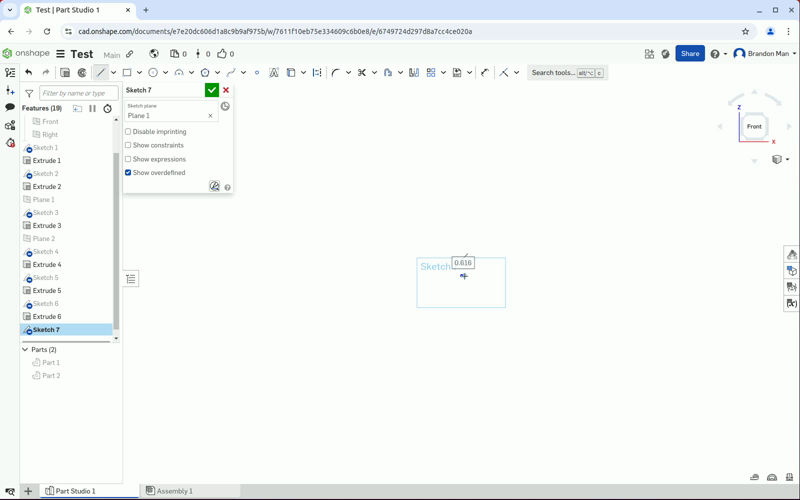
key_up(shift)
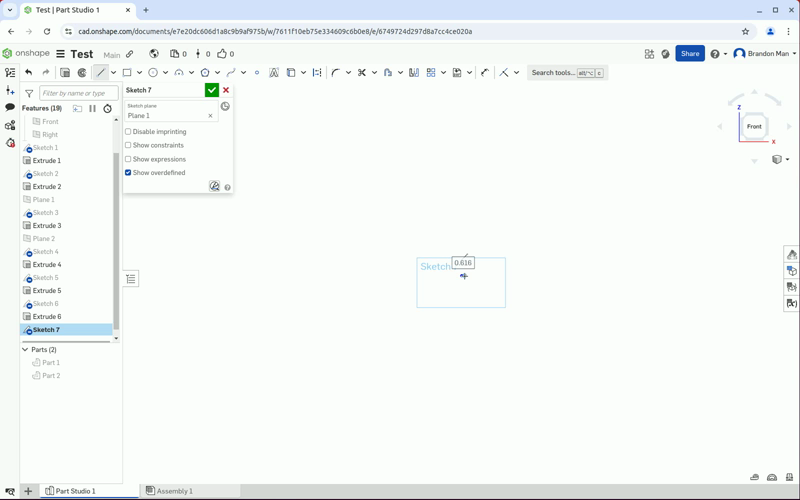
key_down(shift)
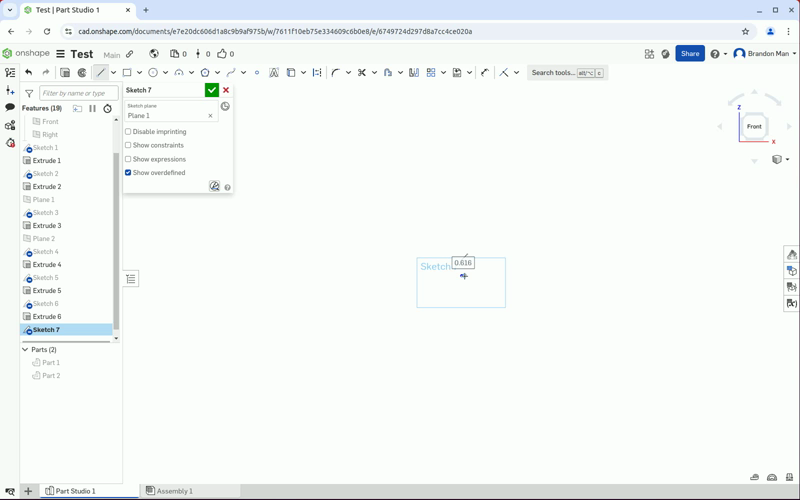
mouse_move(494, 275)
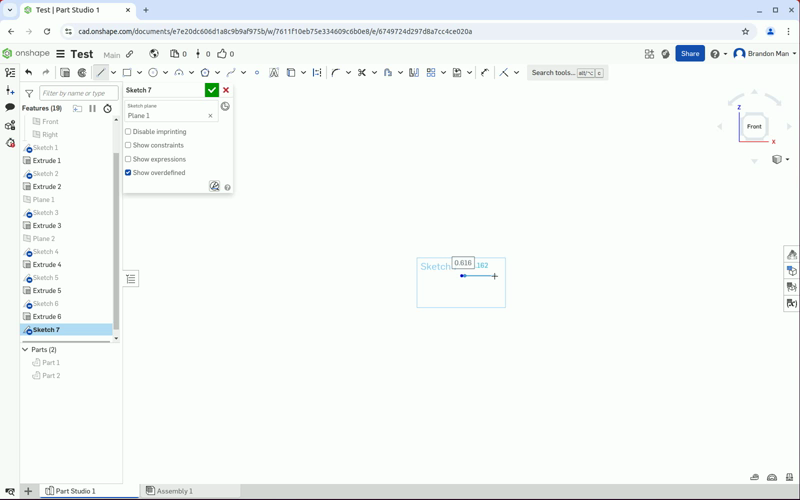
mouse_move(464, 238)
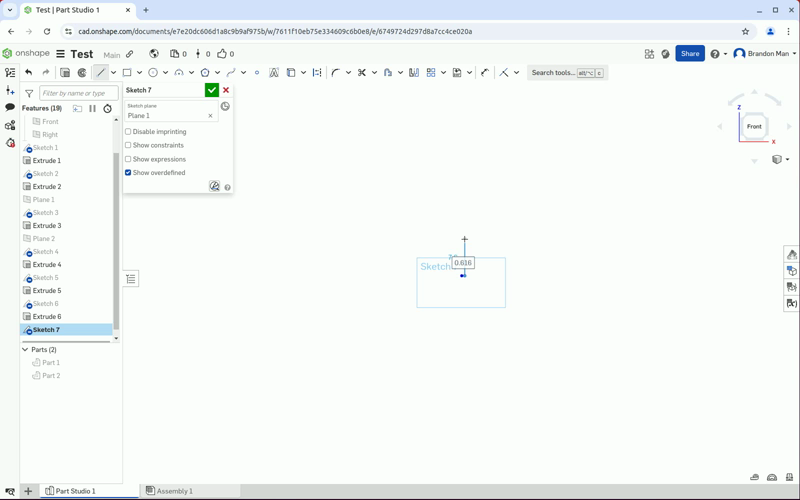
click(464, 238)
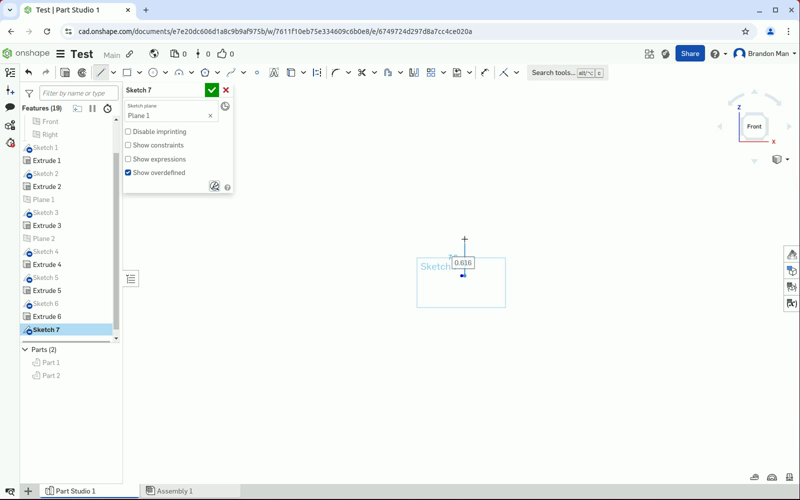
key_up(shift)
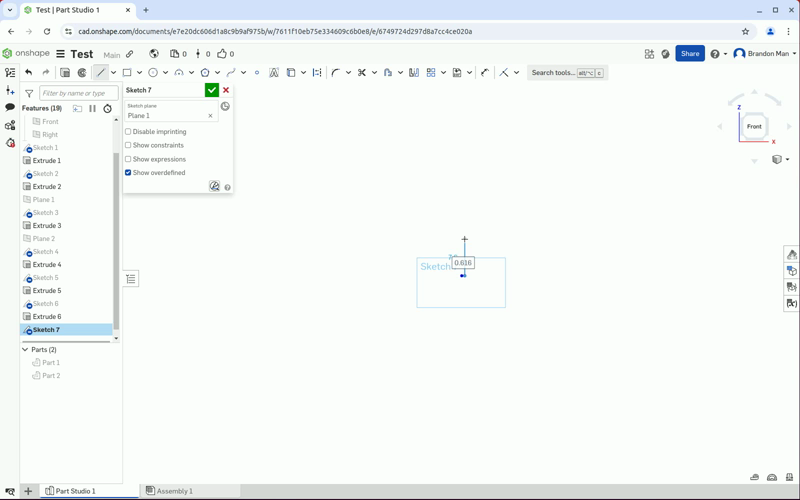
key_down(shift)
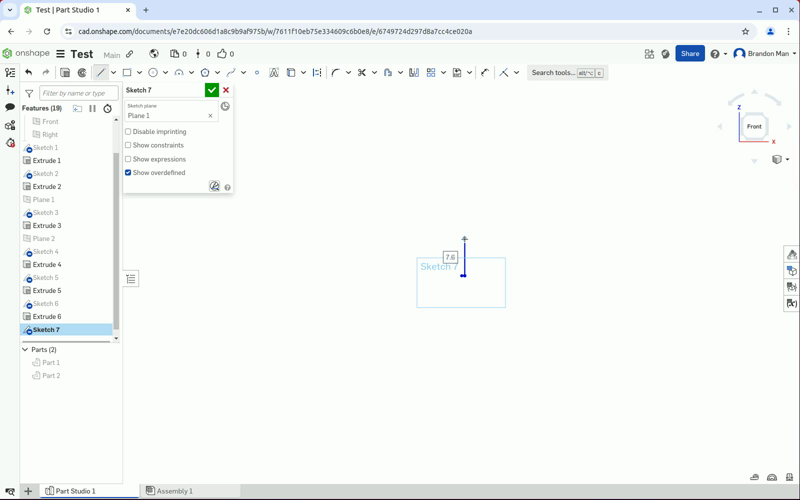
mouse_move(494, 238)
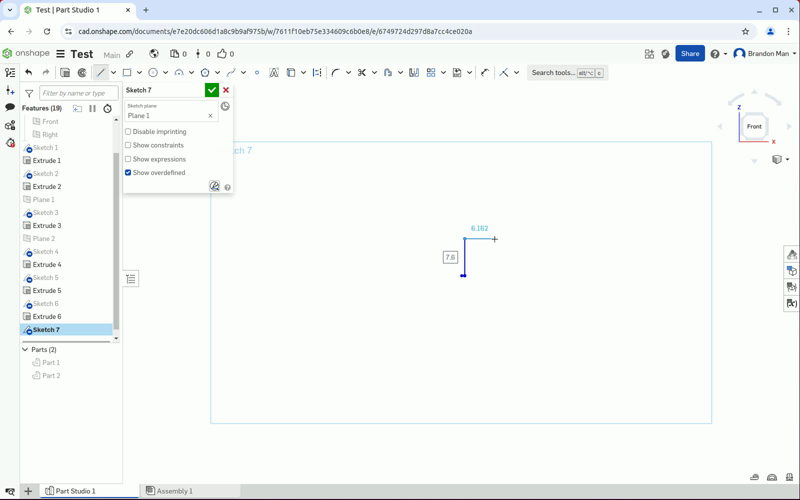
mouse_move(461, 238)
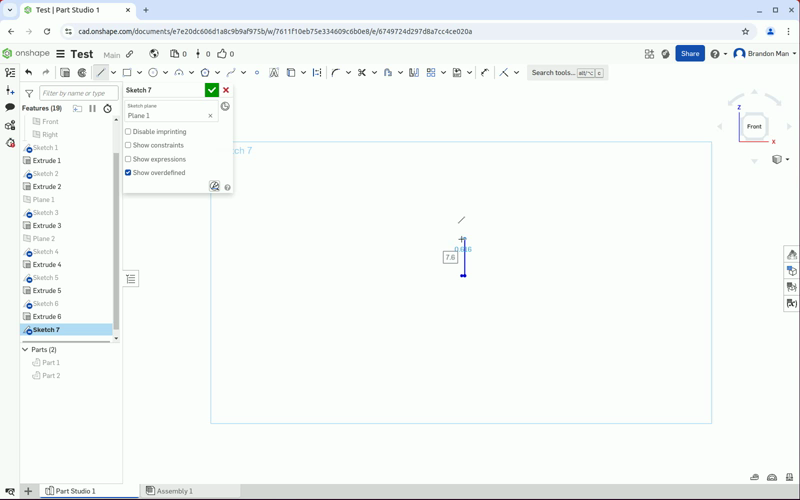
scroll(6)
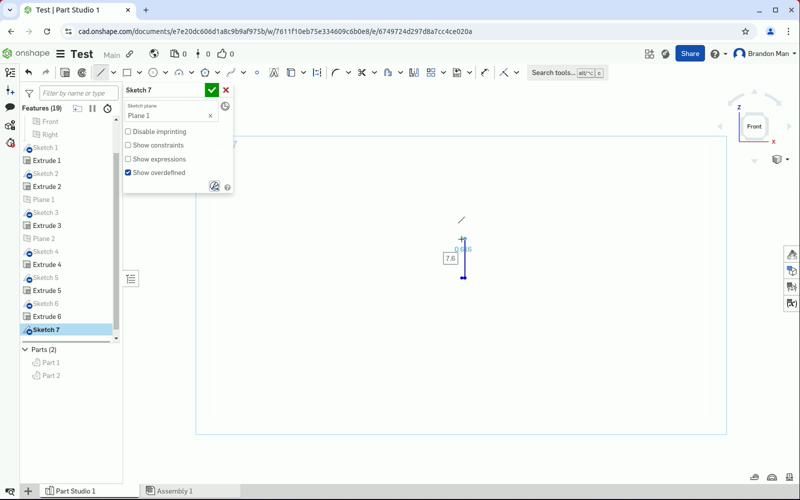
scroll(6)
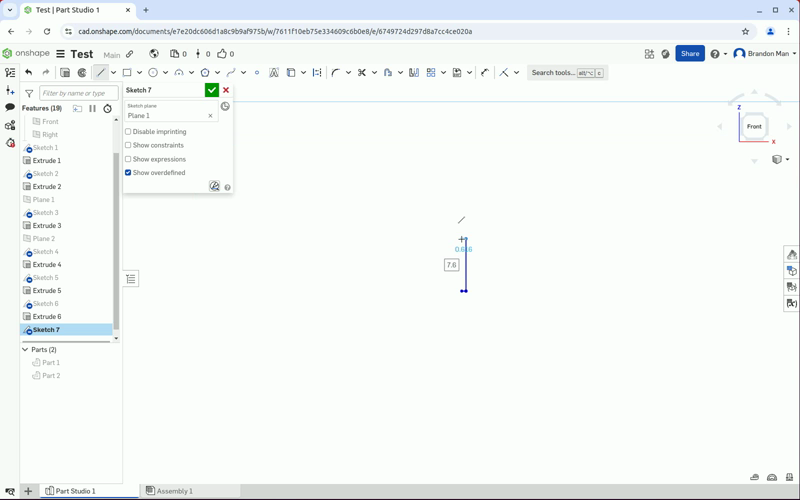
scroll(6)
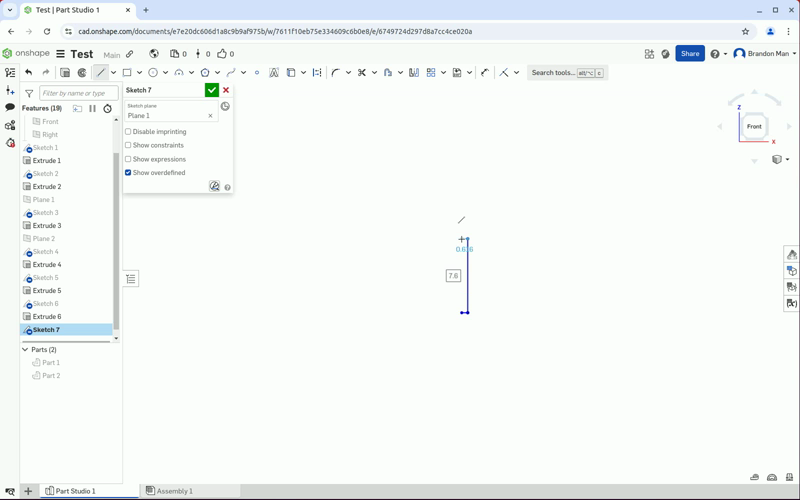
scroll(6)
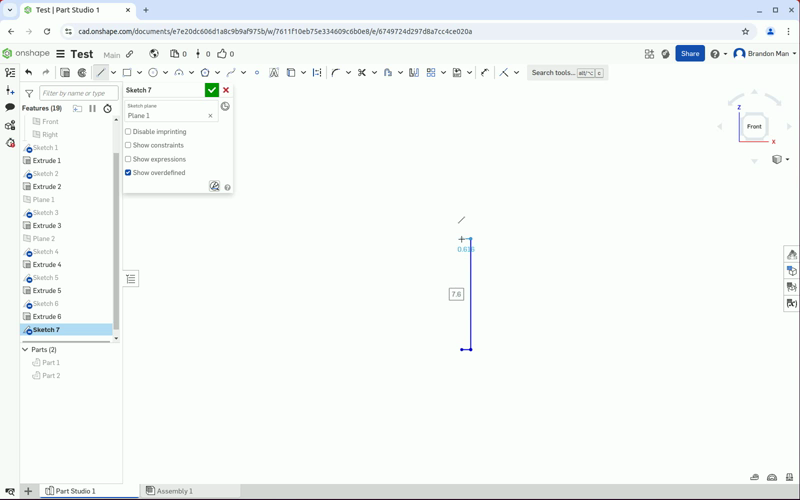
scroll(6)
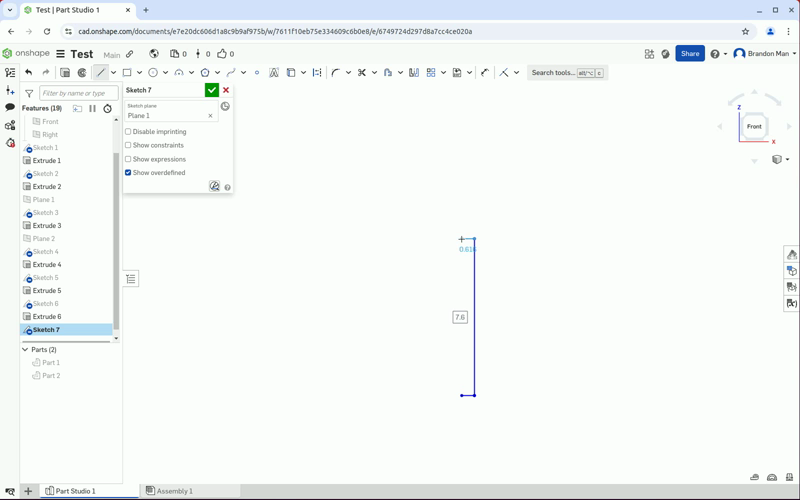
scroll(6)
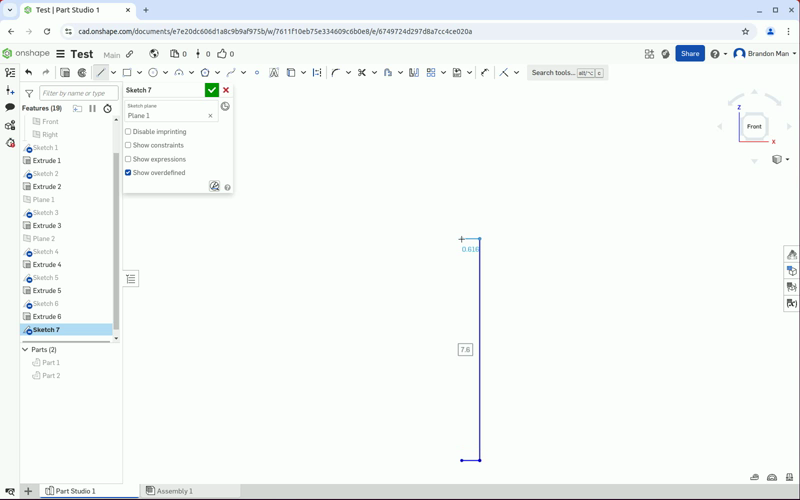
scroll(6)
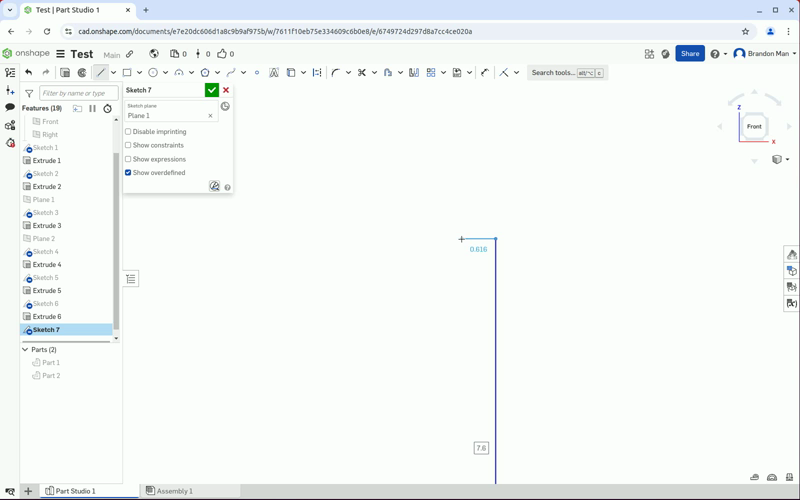
click(461, 238)
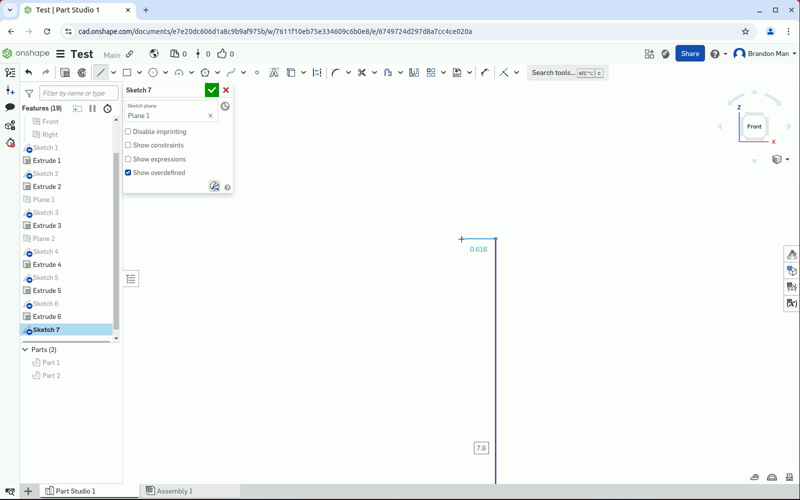
scroll(-6)
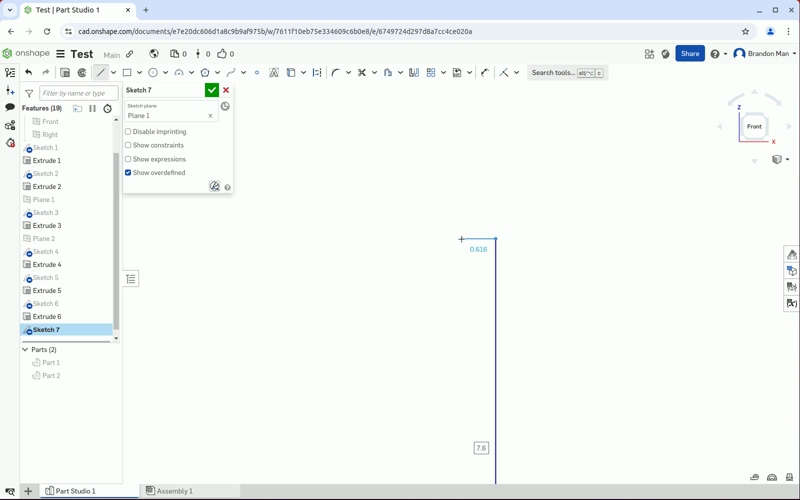
scroll(-6)
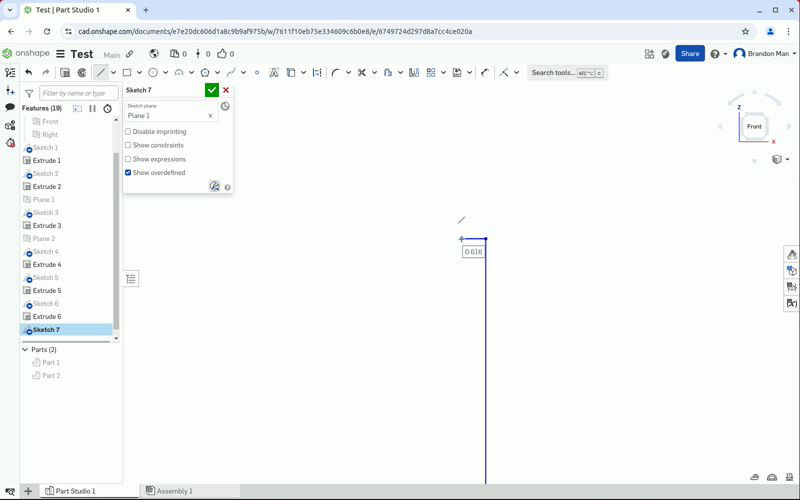
scroll(-6)
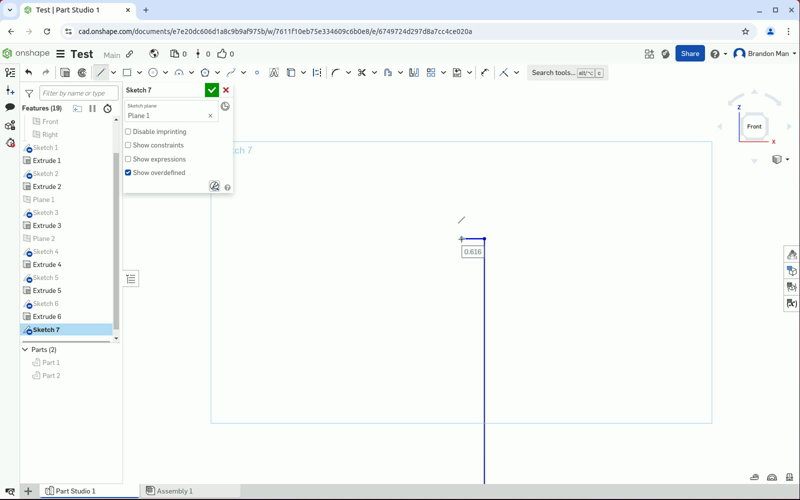
scroll(-6)
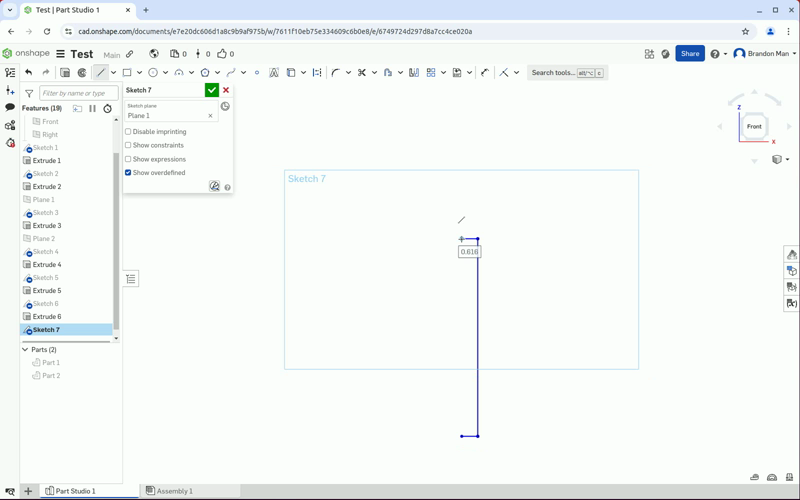
scroll(-6)
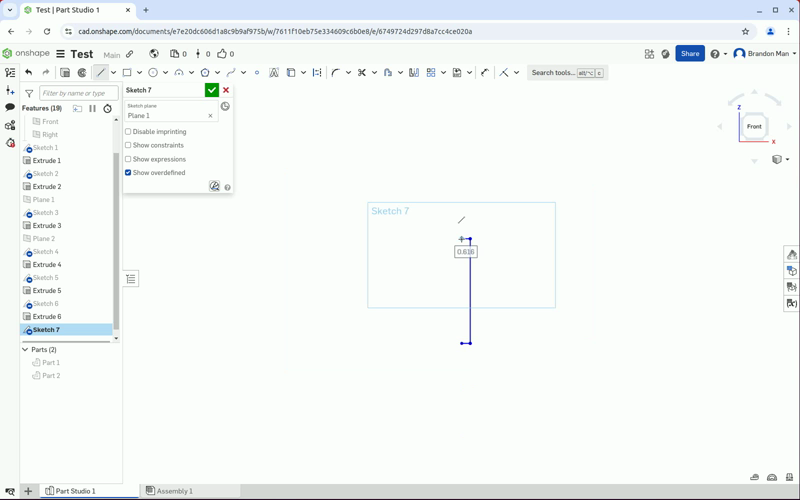
scroll(-6)
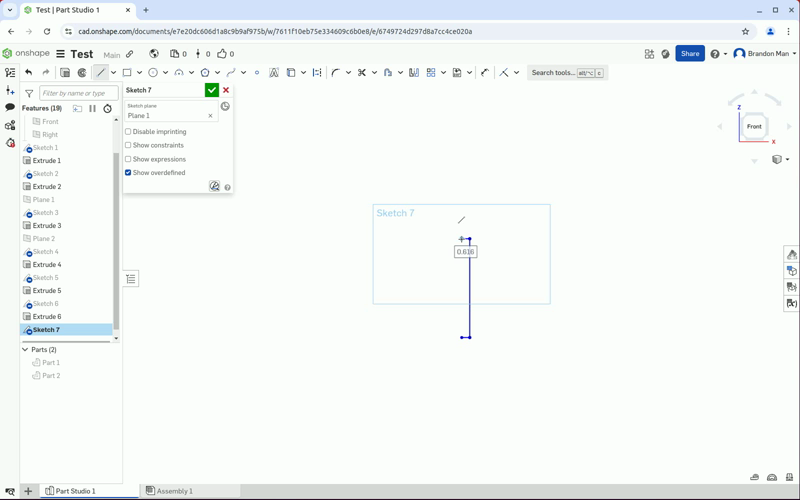
scroll(-6)
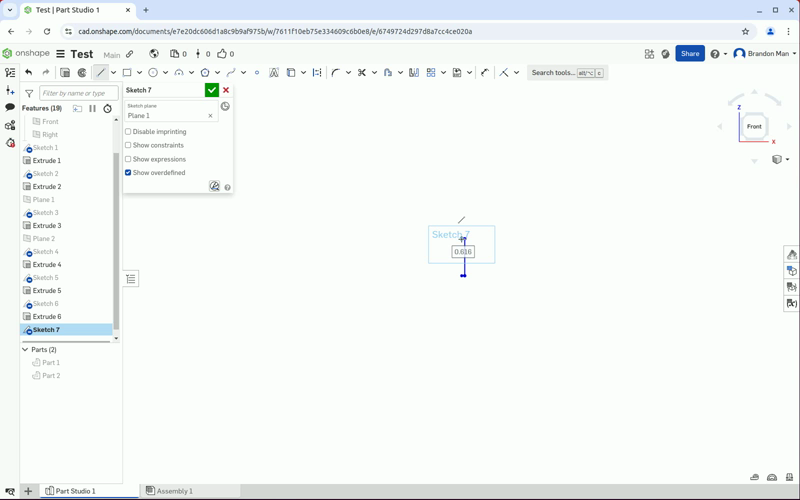
key_up(shift)
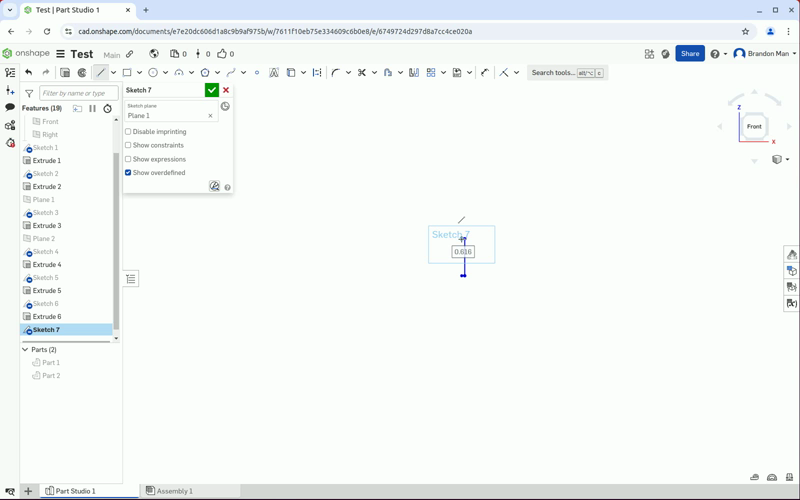
mouse_move(492, 238)
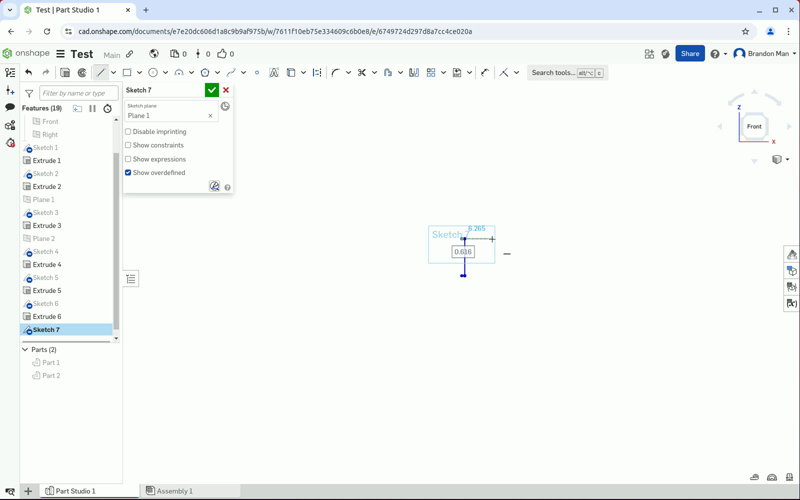
key_down(shift)
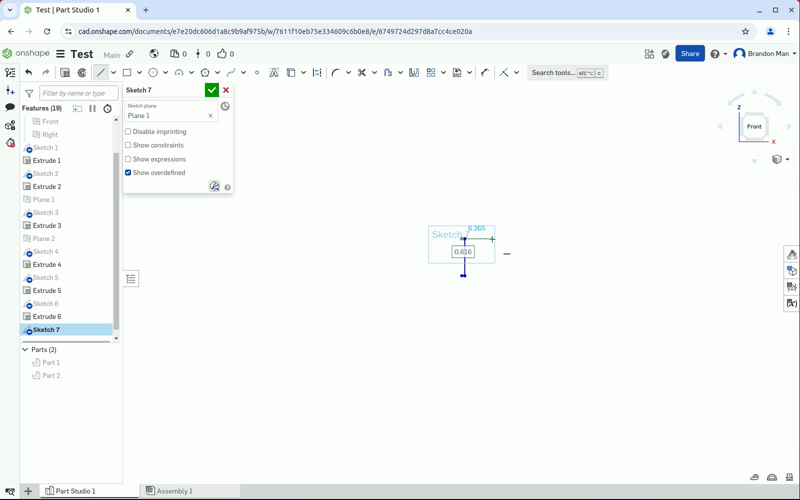
mouse_move(461, 275)
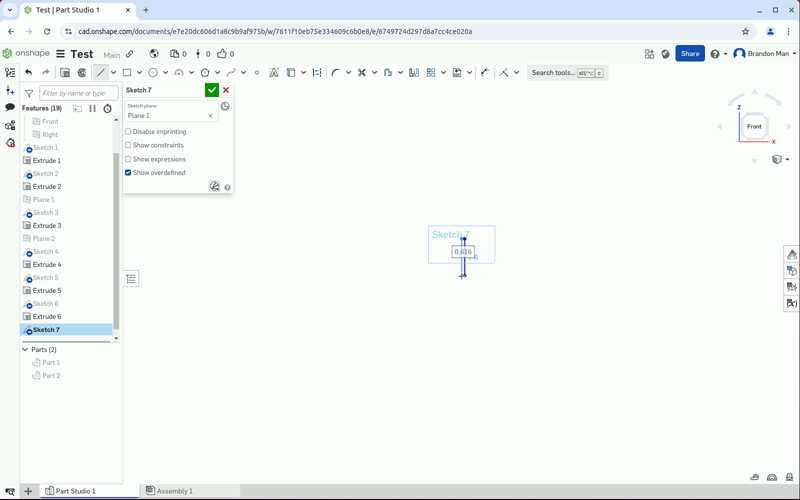
scroll(6)
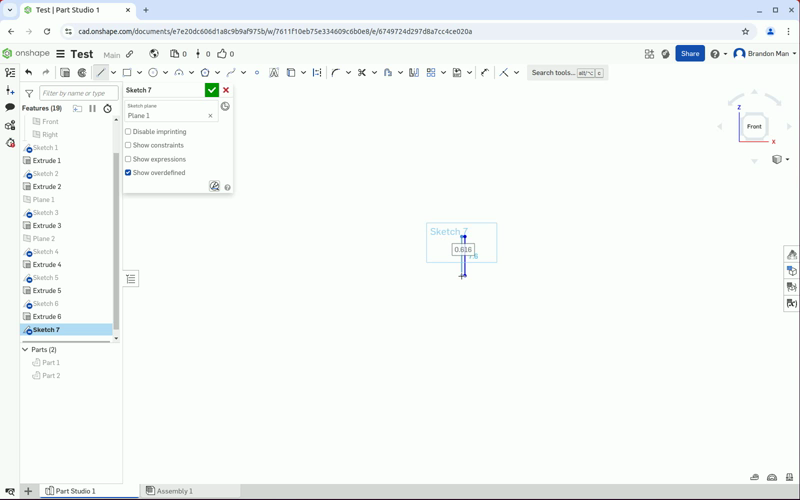
scroll(6)
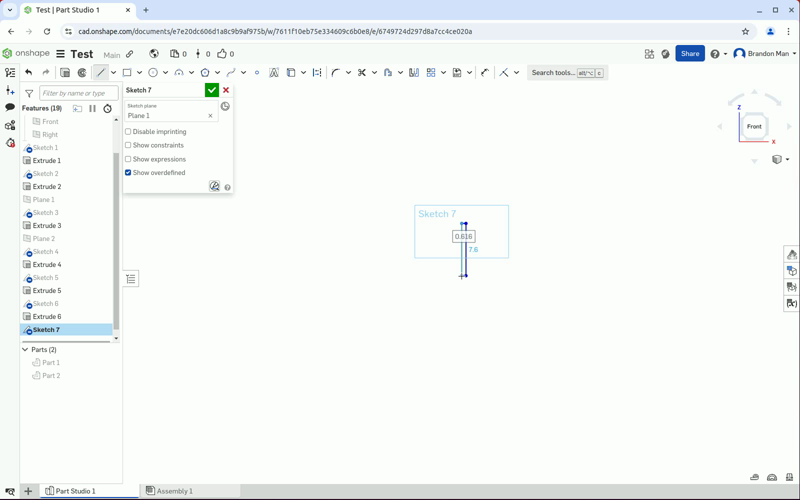
scroll(6)
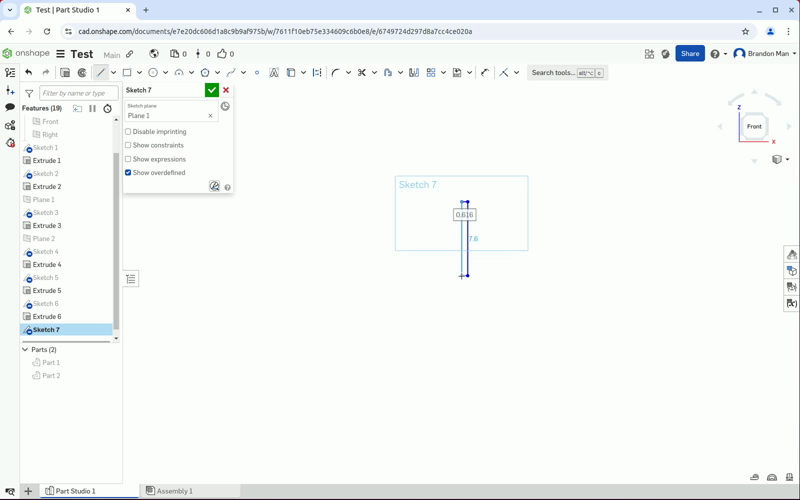
scroll(6)
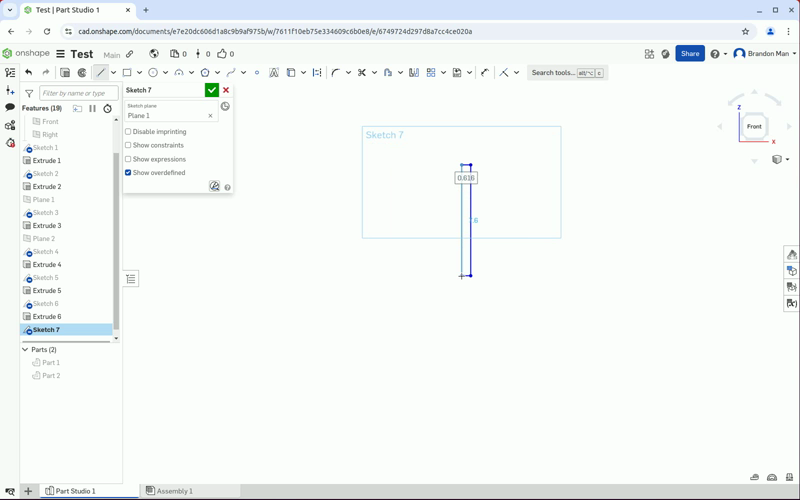
scroll(6)
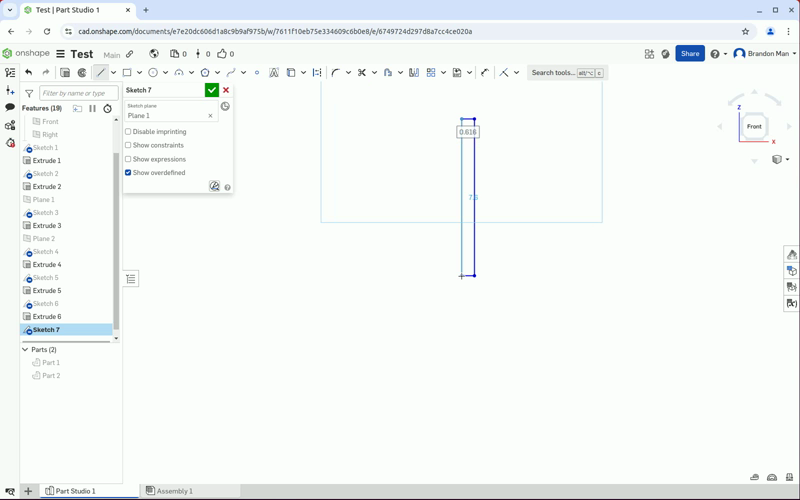
scroll(6)
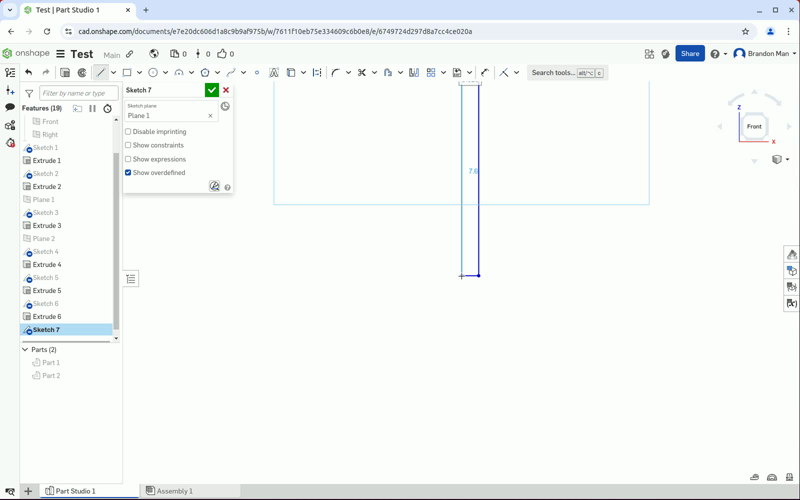
scroll(6)
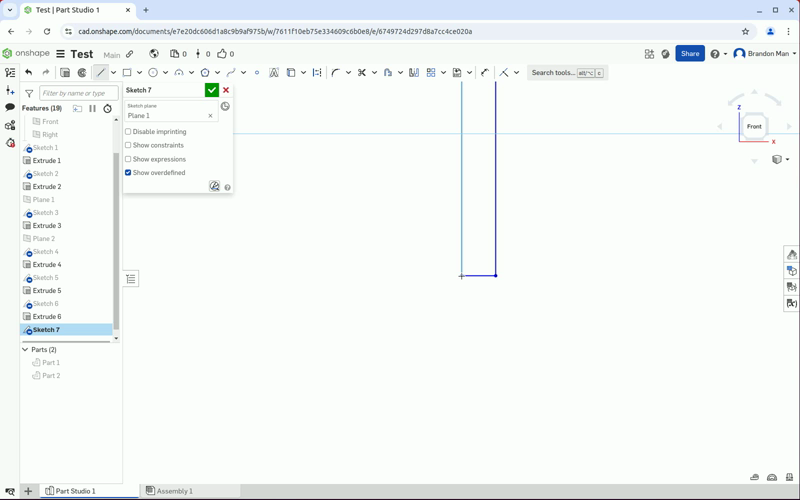
key_up(shift)
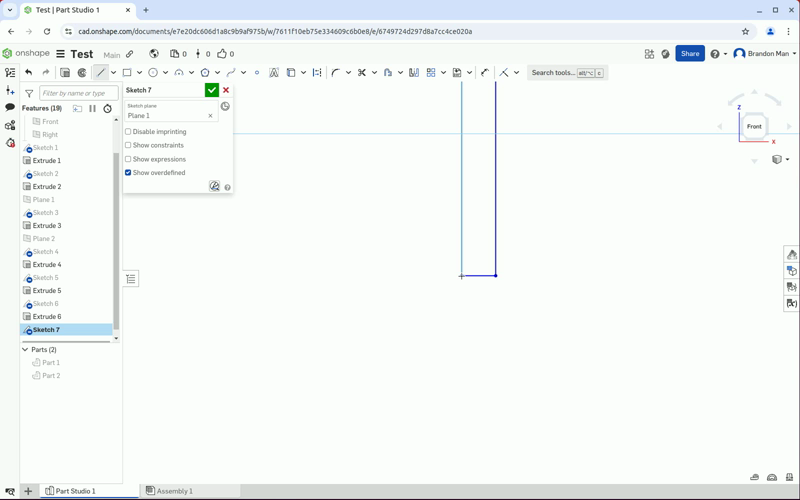
click(461, 275)
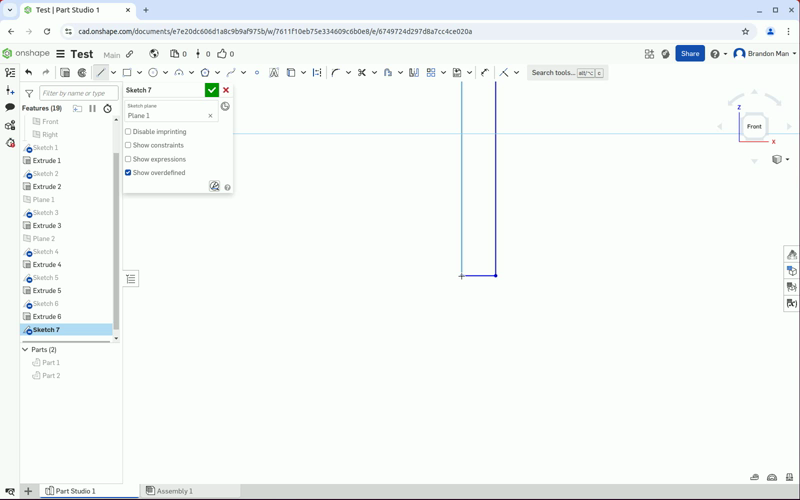
scroll(-6)
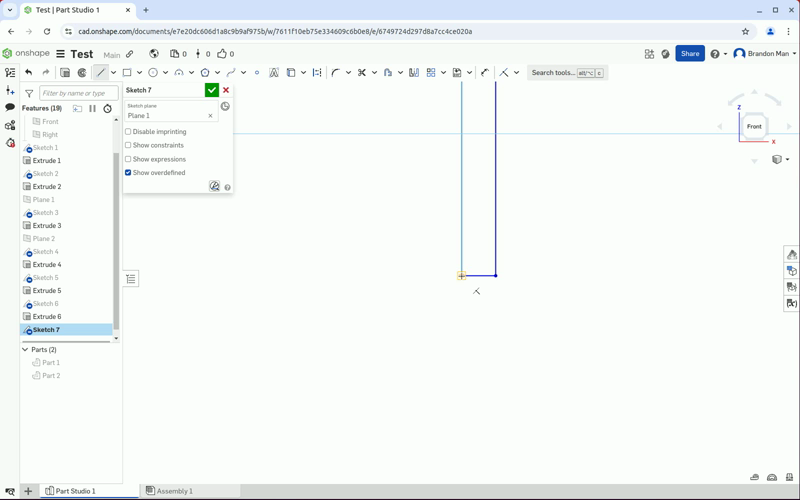
scroll(-6)
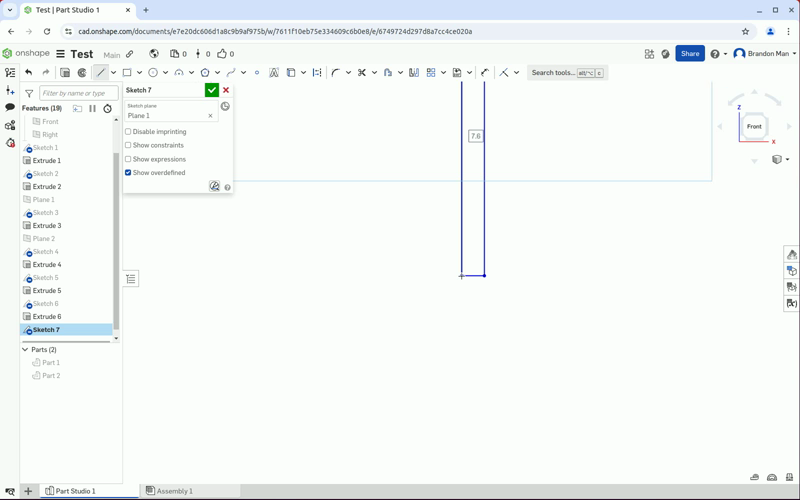
scroll(-6)
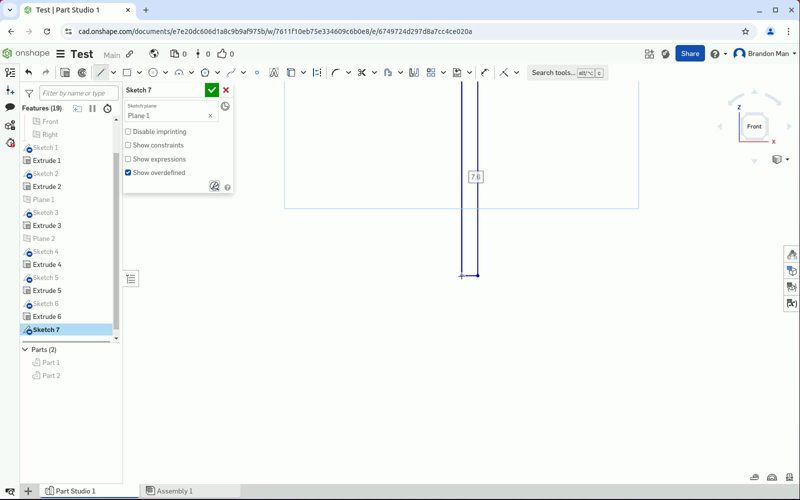
scroll(-6)
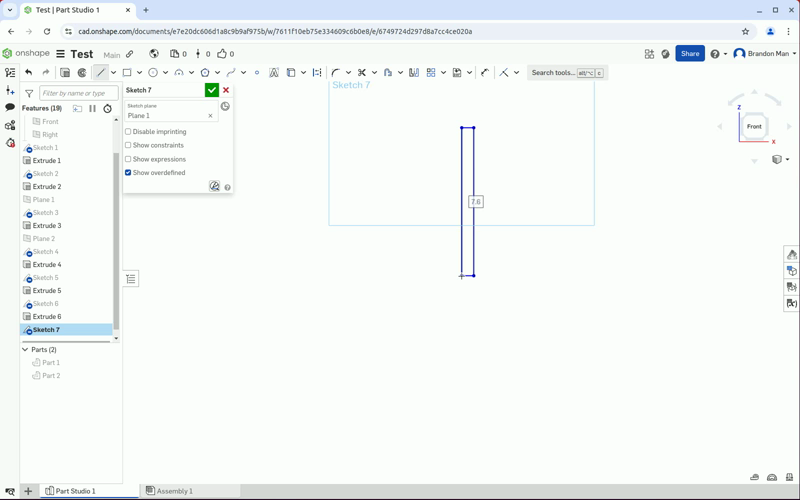
scroll(-6)
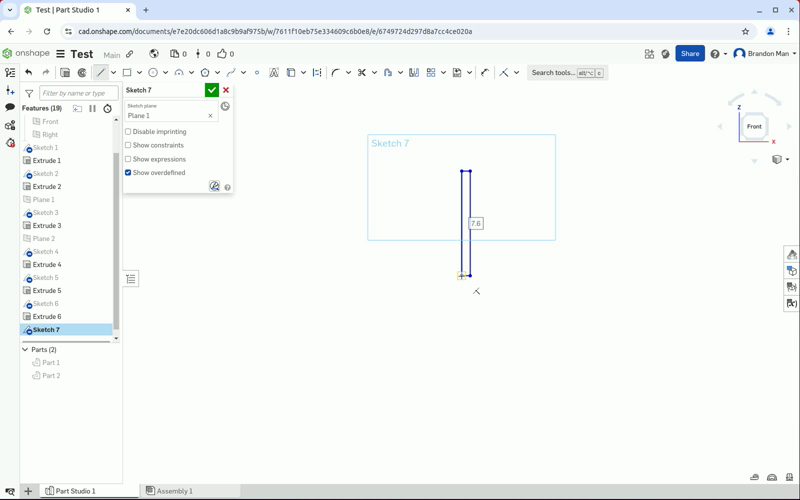
scroll(-6)
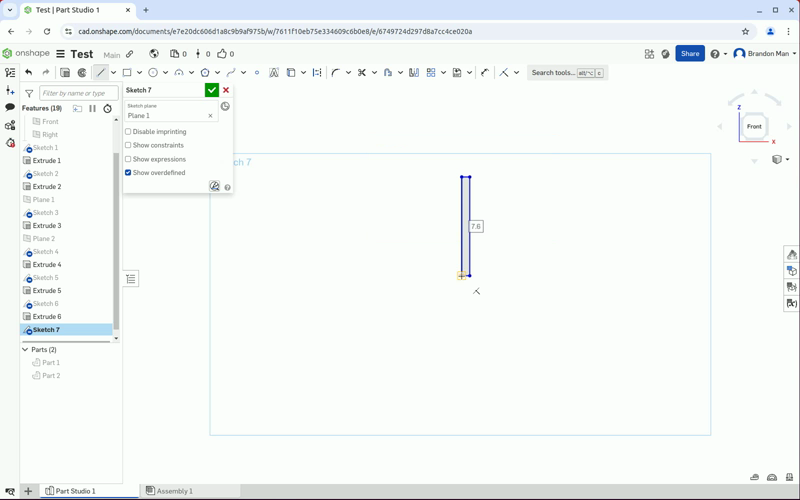
scroll(-6)
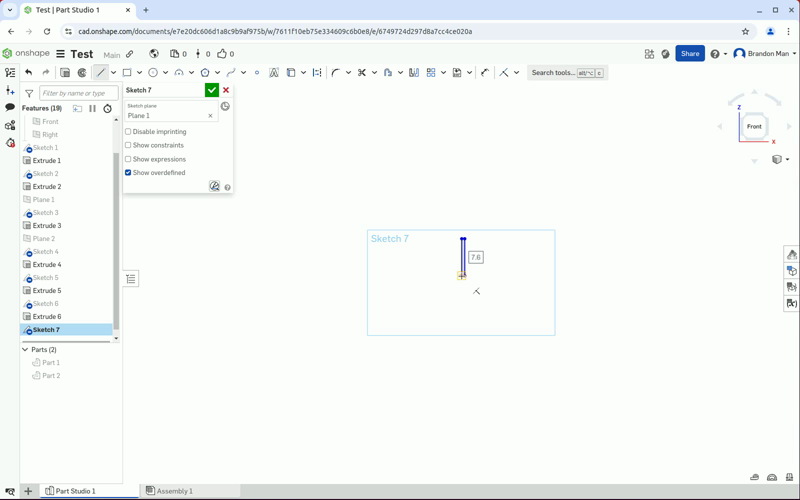
key(esc)
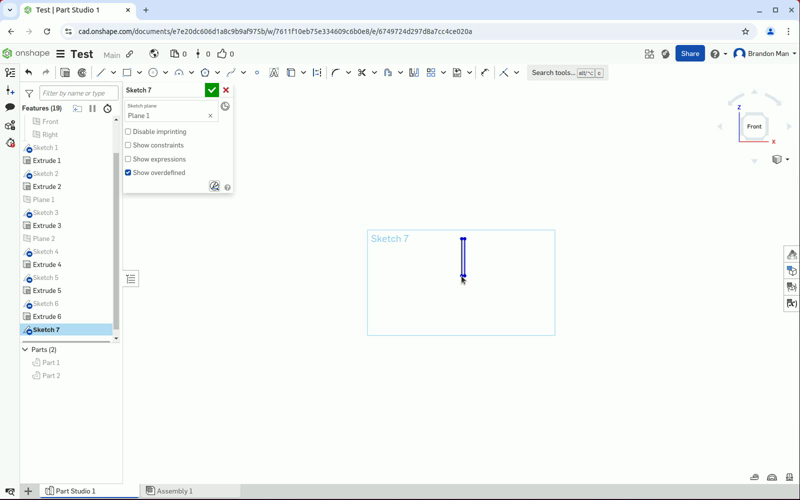
mouse_move(462, 254)
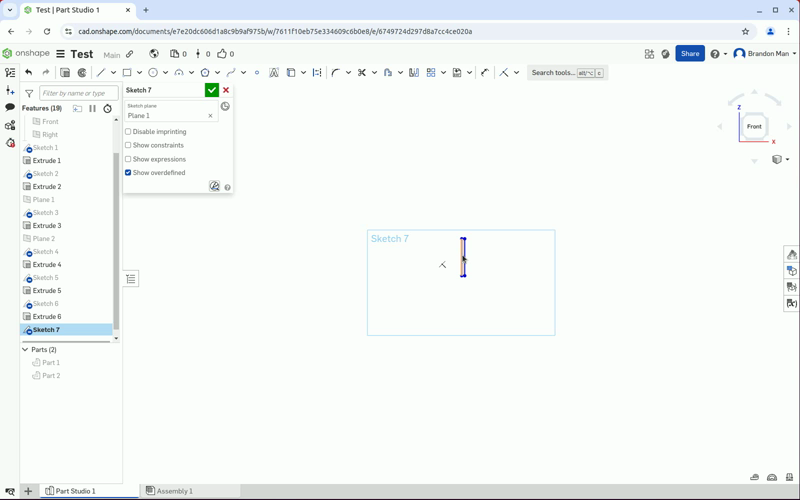
scroll(6)
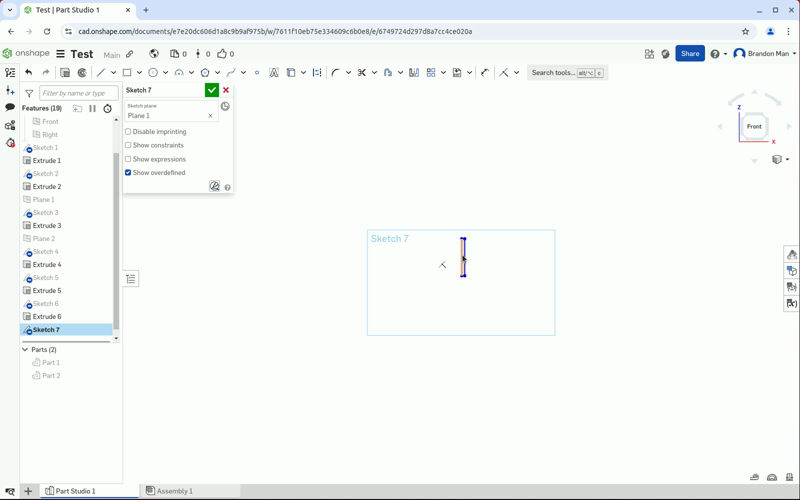
scroll(6)
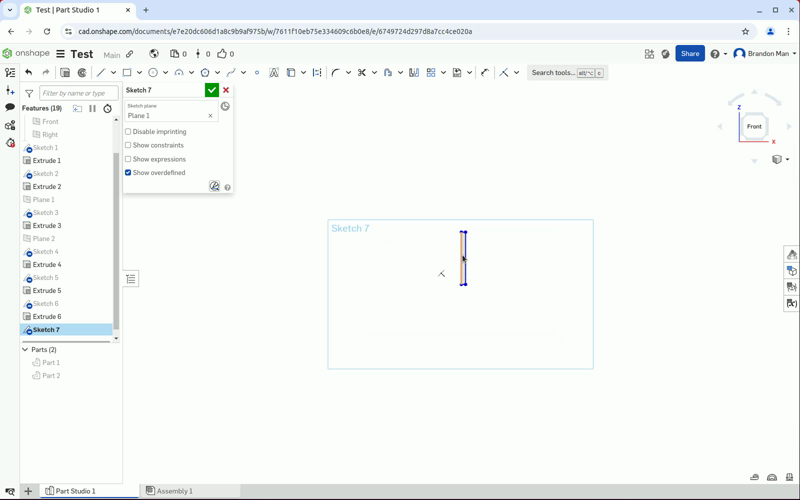
scroll(6)
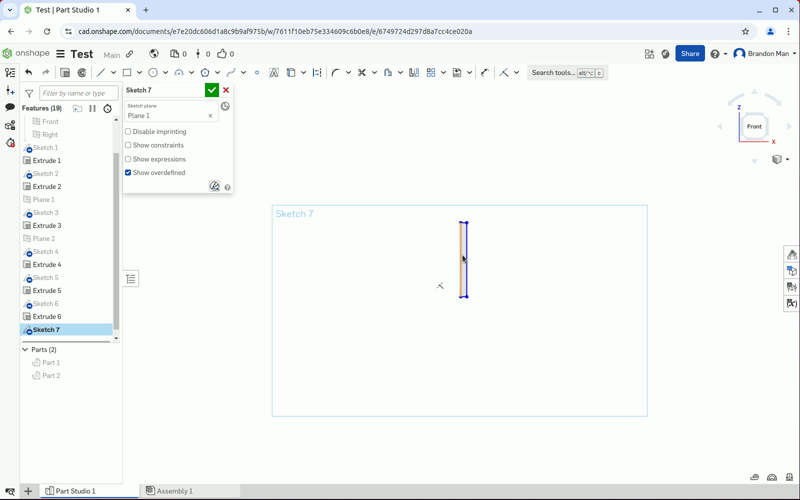
scroll(6)
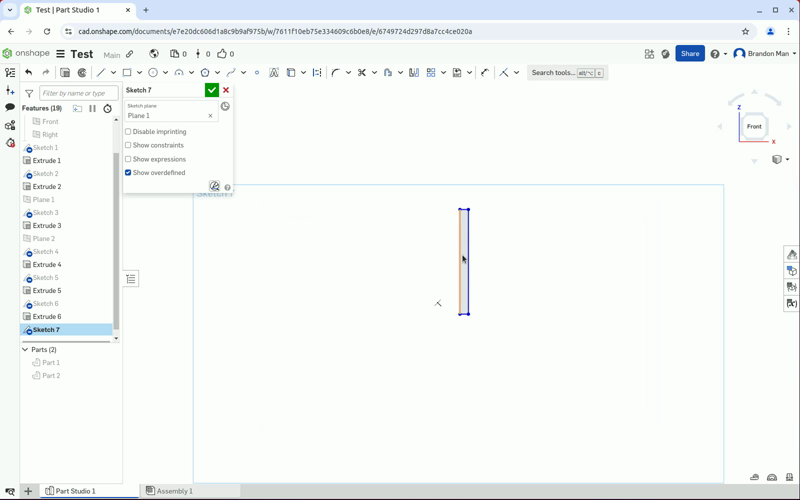
scroll(6)
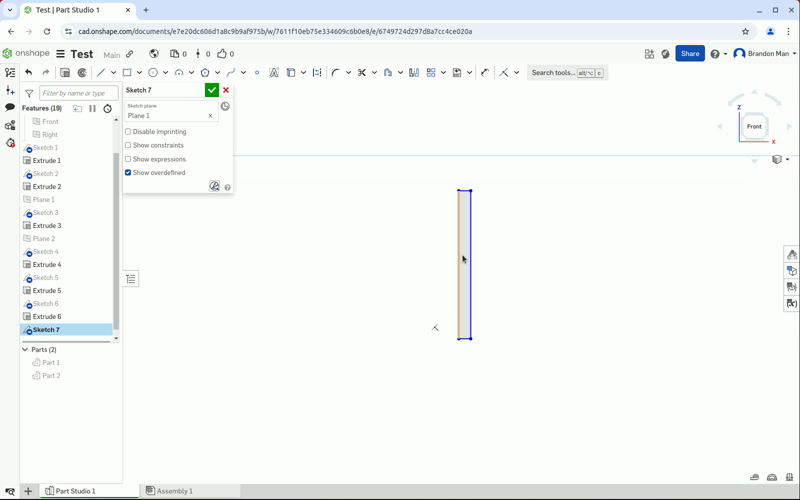
scroll(6)
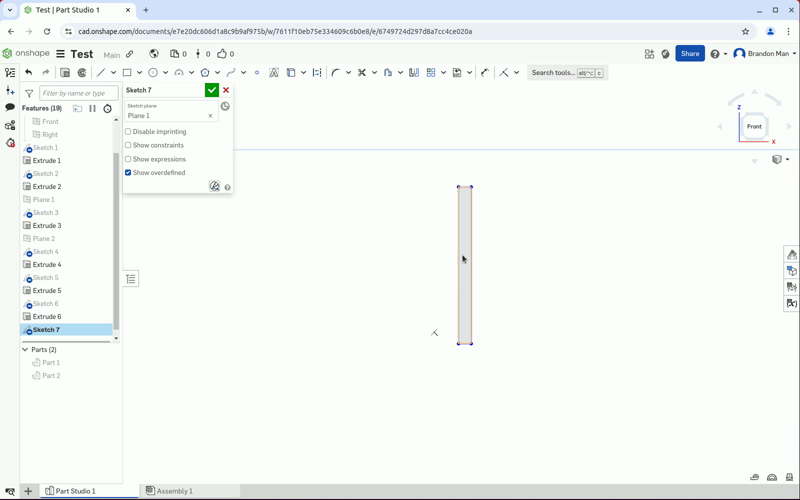
scroll(6)
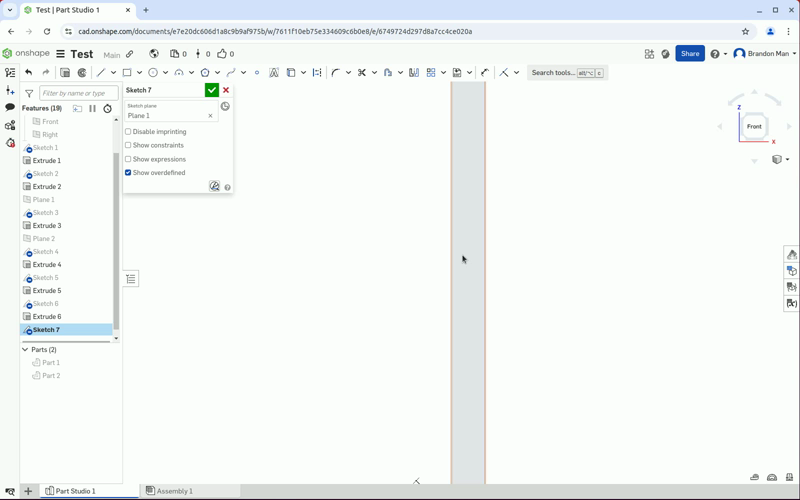
click(462, 254)
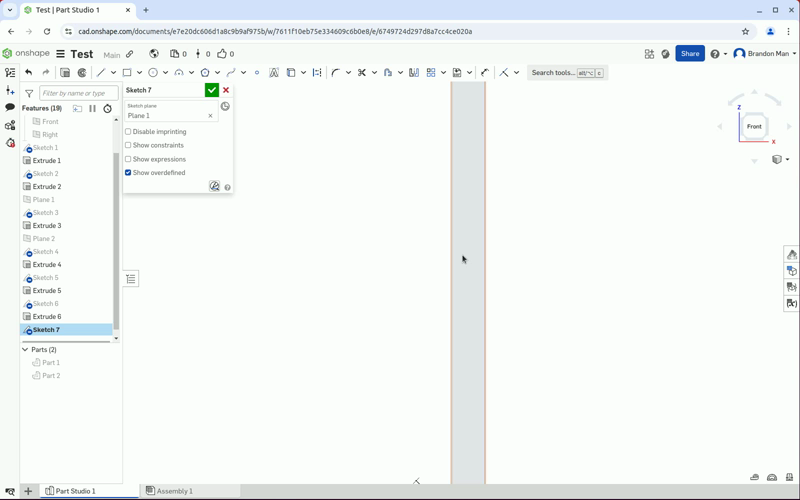
scroll(-6)
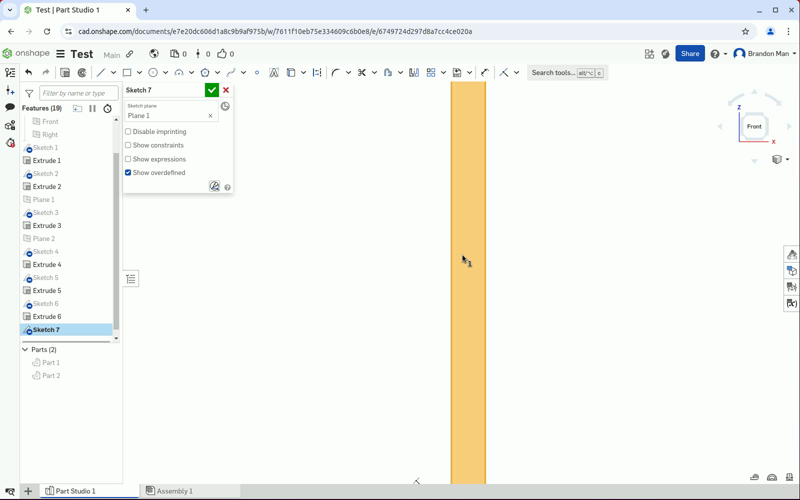
scroll(-6)
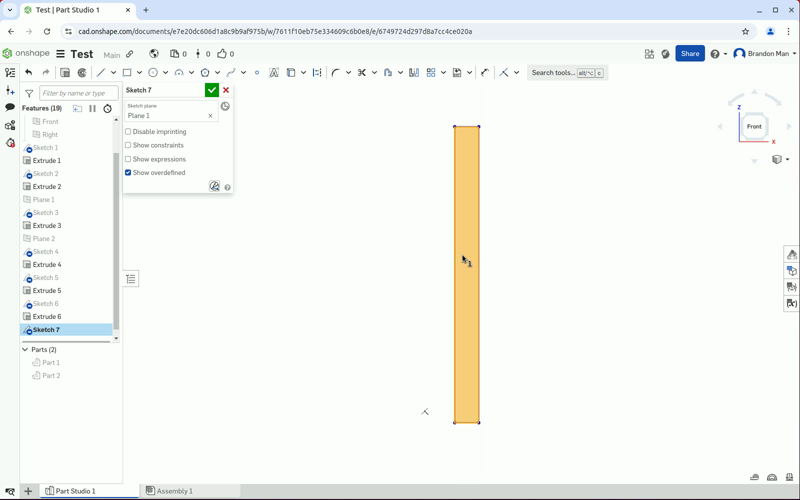
scroll(-6)
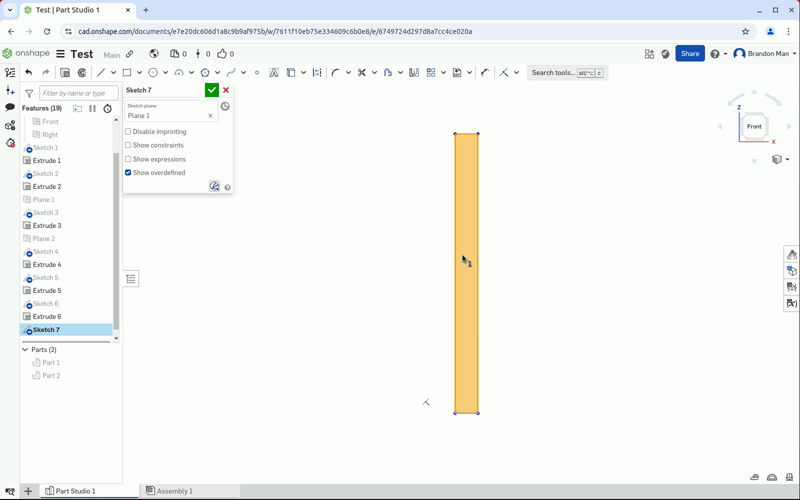
scroll(-6)
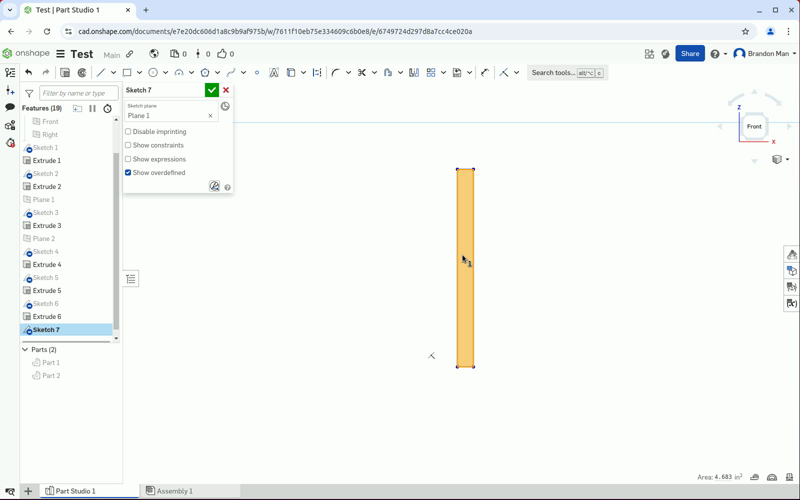
scroll(-6)
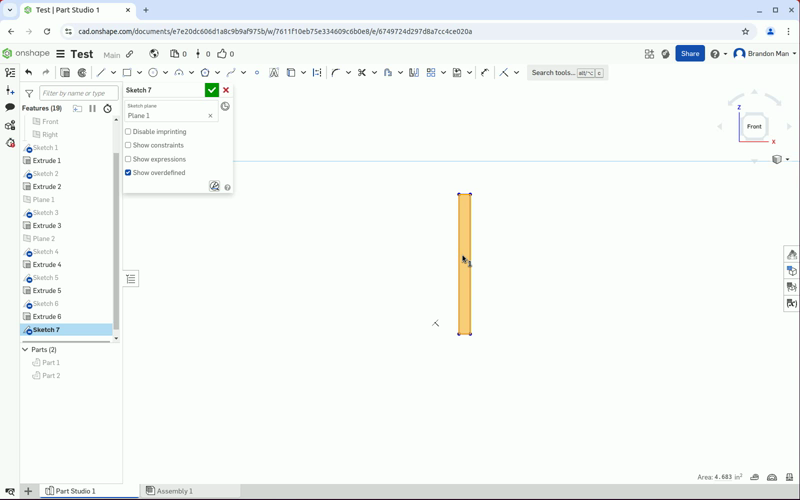
scroll(-6)
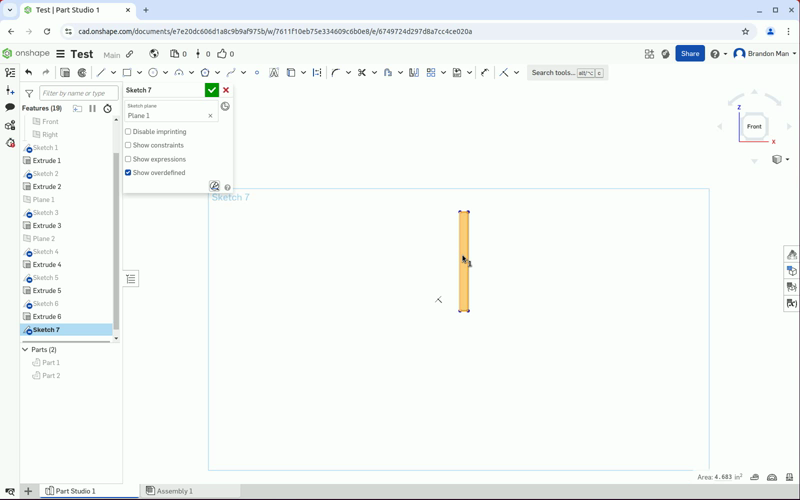
scroll(-6)
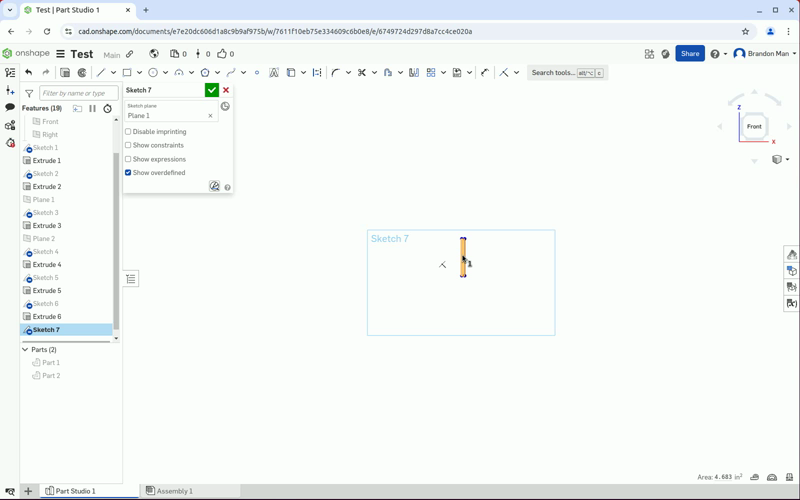
mouse_move(73, 352)
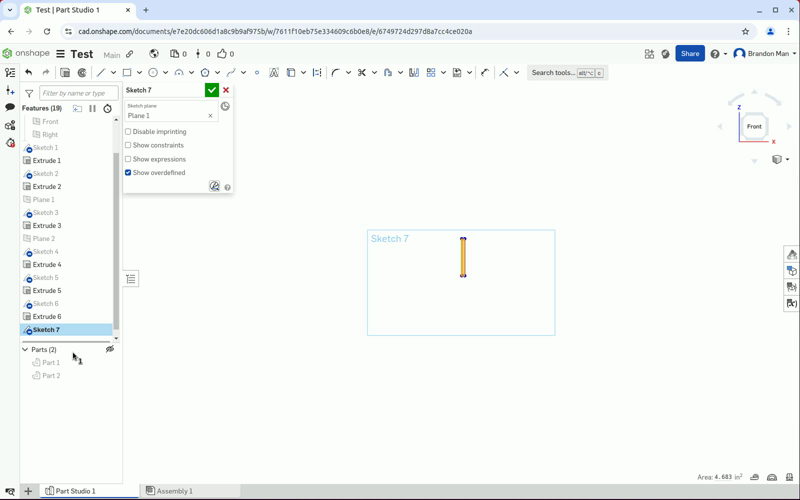
key(shift+y)
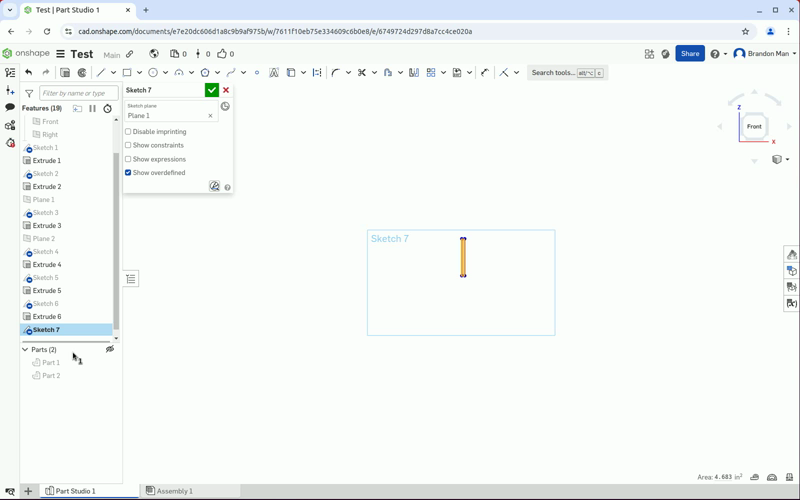
key(shift+e)
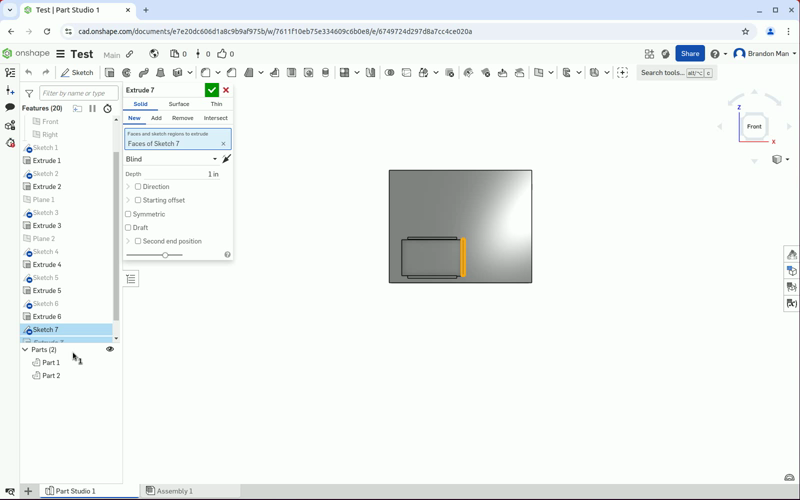
mouse_move(143, 106)
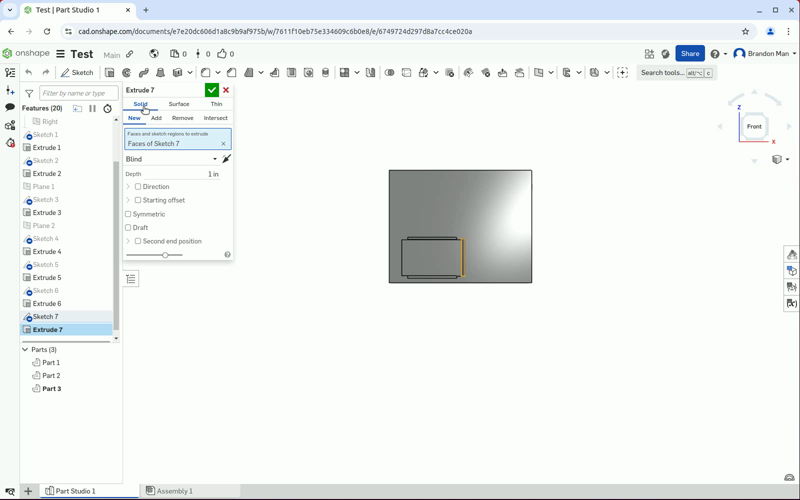
click(143, 106)
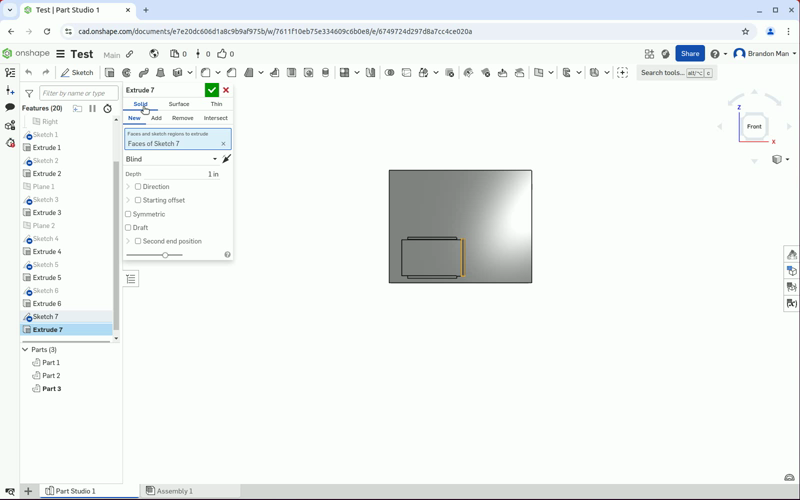
mouse_move(137, 120)
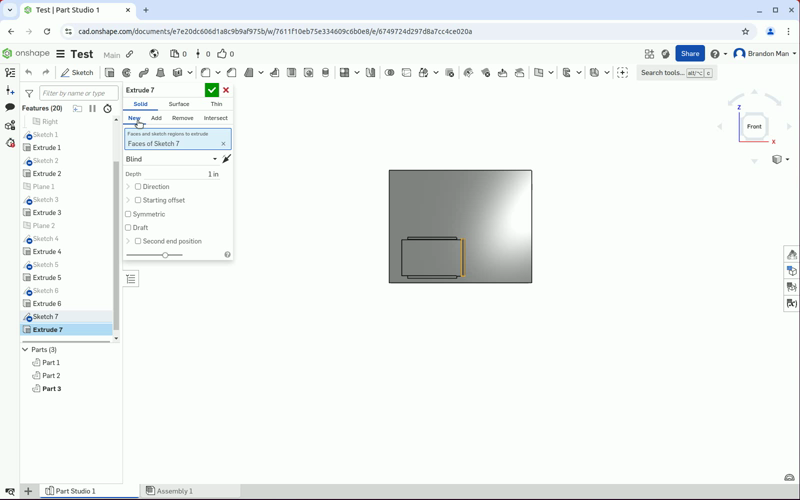
click(137, 120)
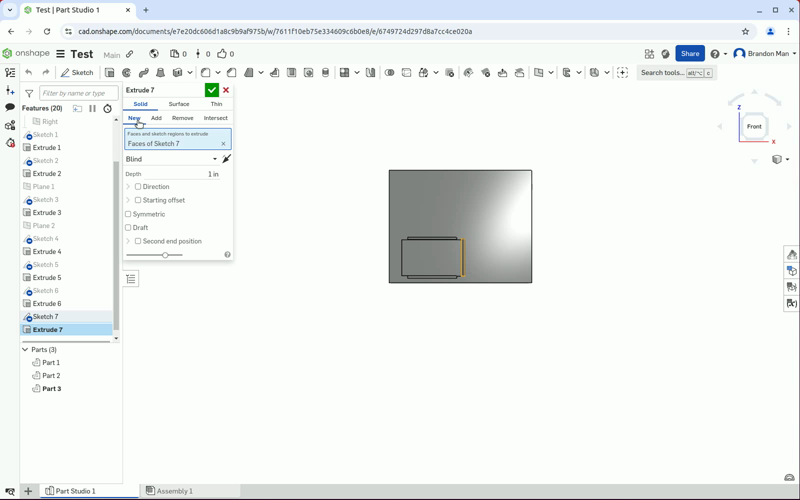
key(tab, 4)
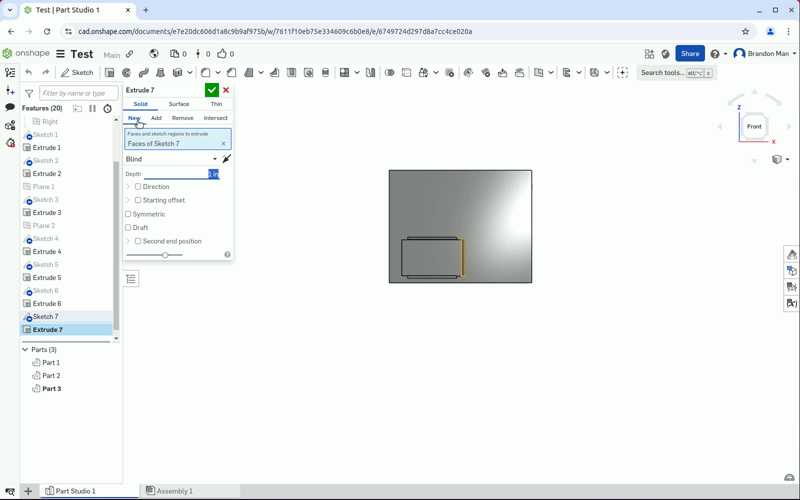
text(-1.685)
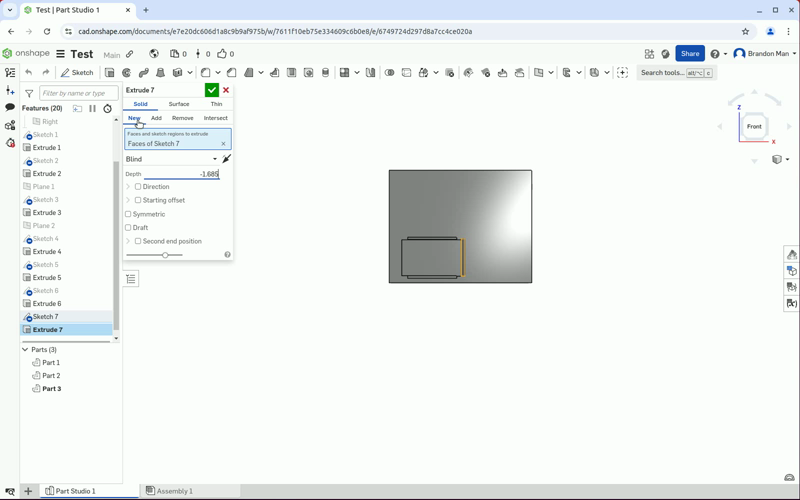
key(enter)
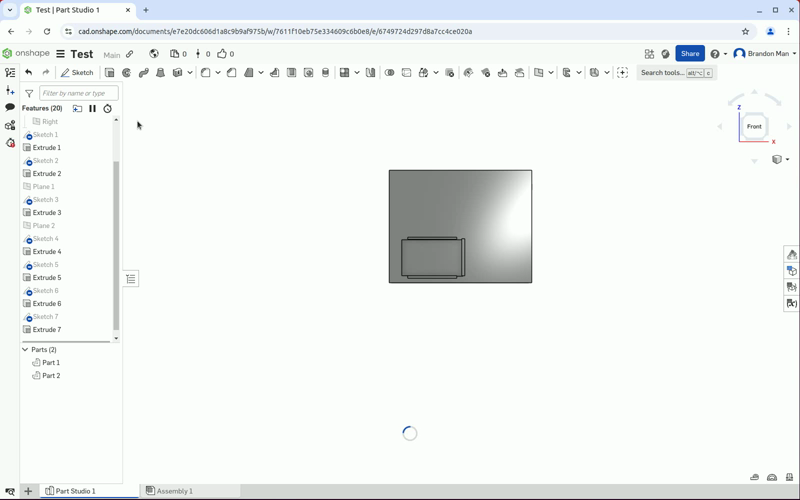
key(shift+h)
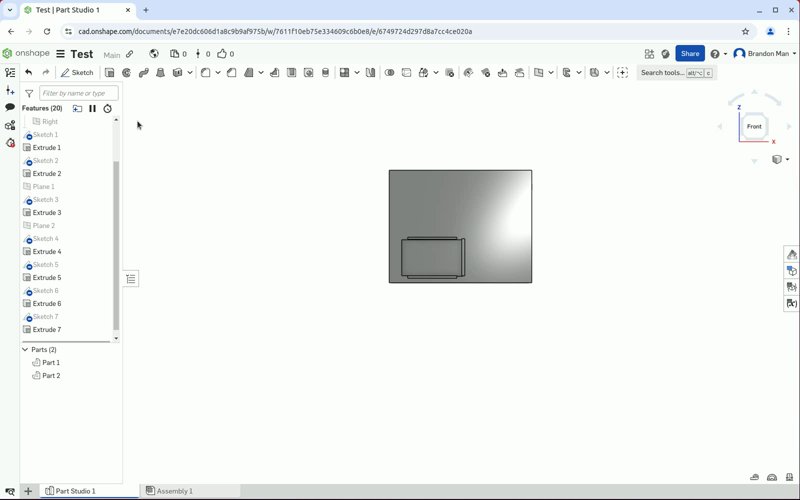
key(shift+h)
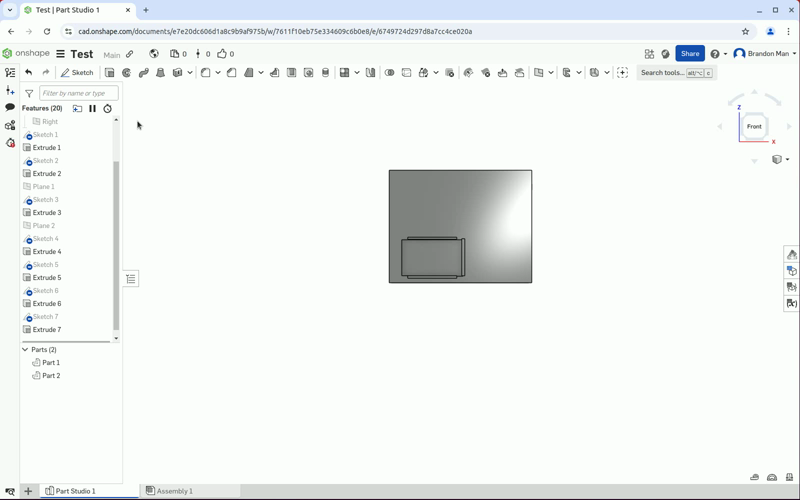
mouse_move(69, 137)
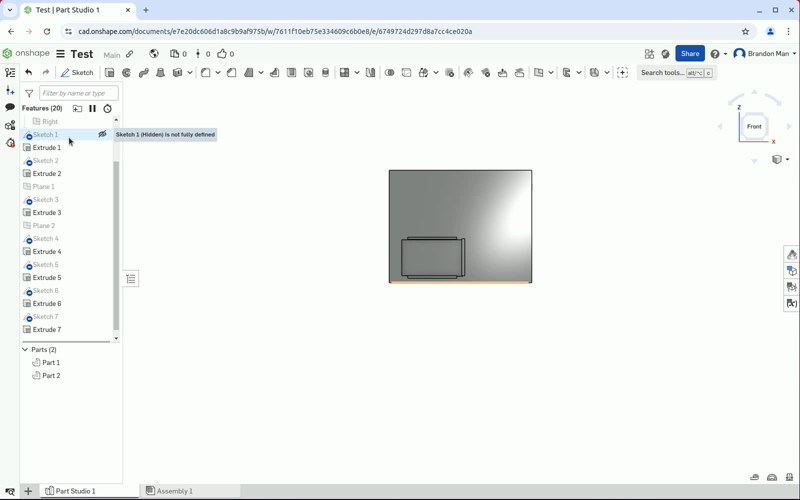
click(69, 137)
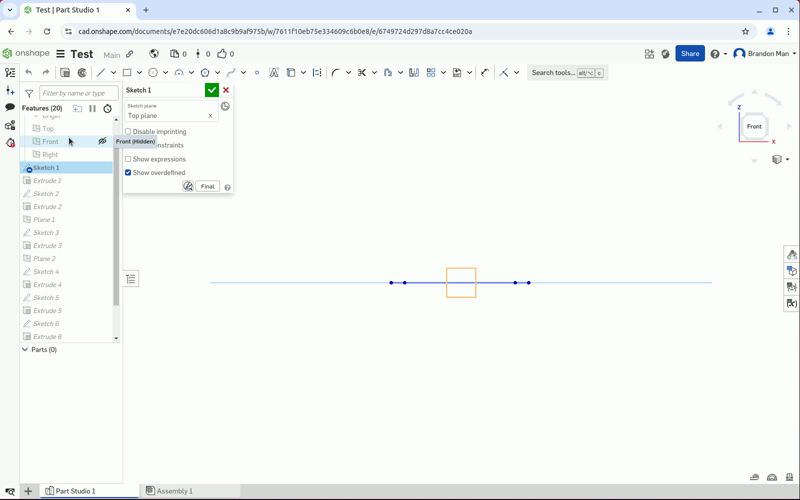
mouse_move(229, 92)
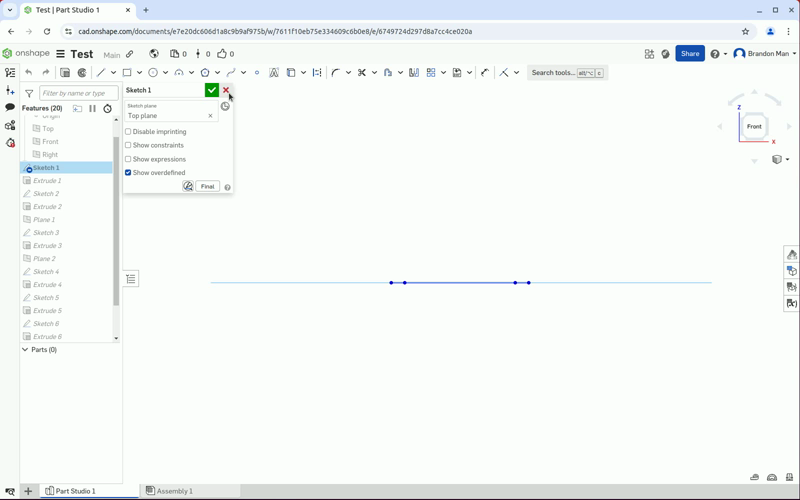
click(229, 92)
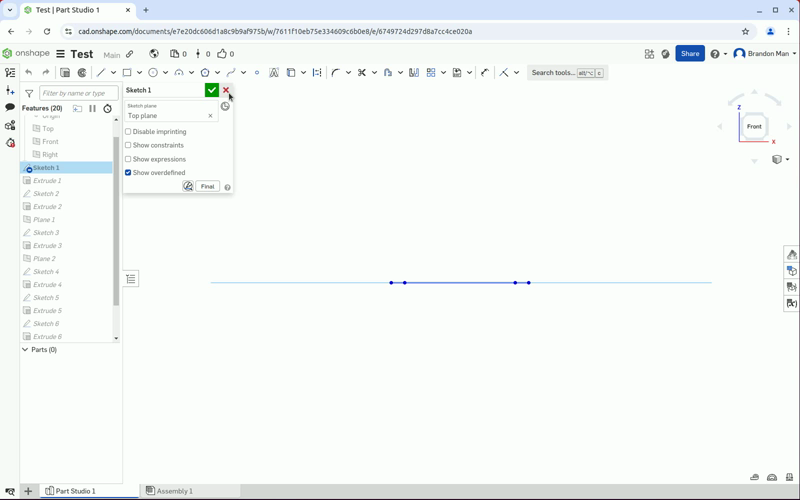
key(shift+s)
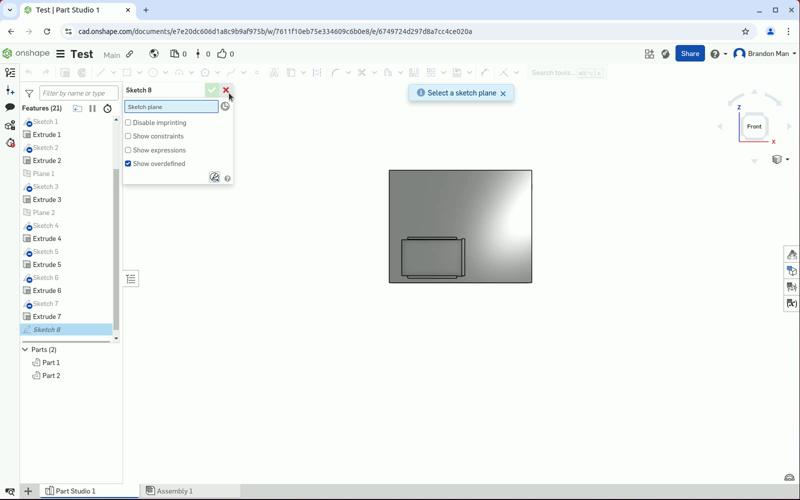
mouse_move(69, 176)
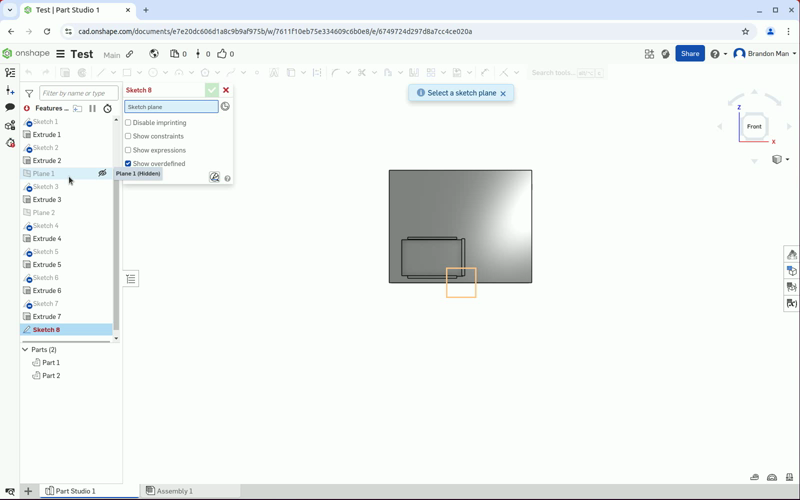
click(69, 176)
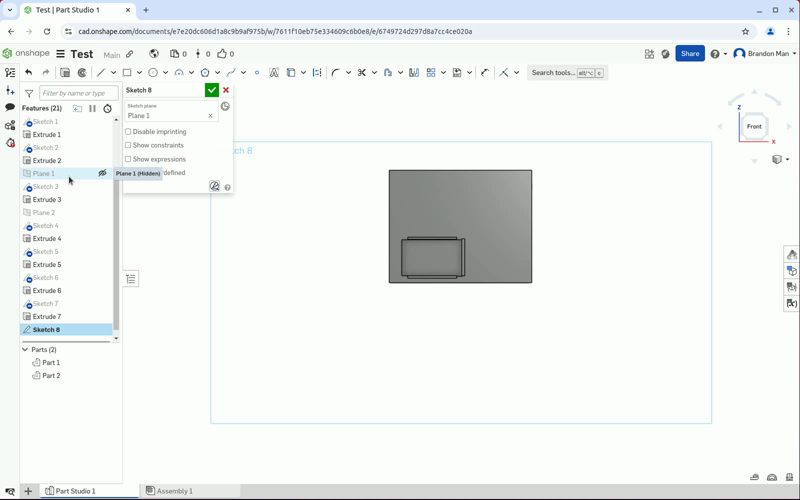
mouse_move(73, 352)
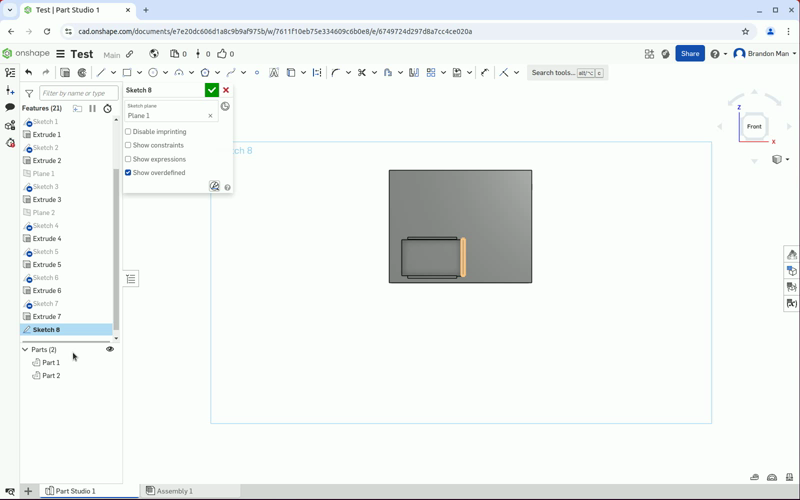
key(y)
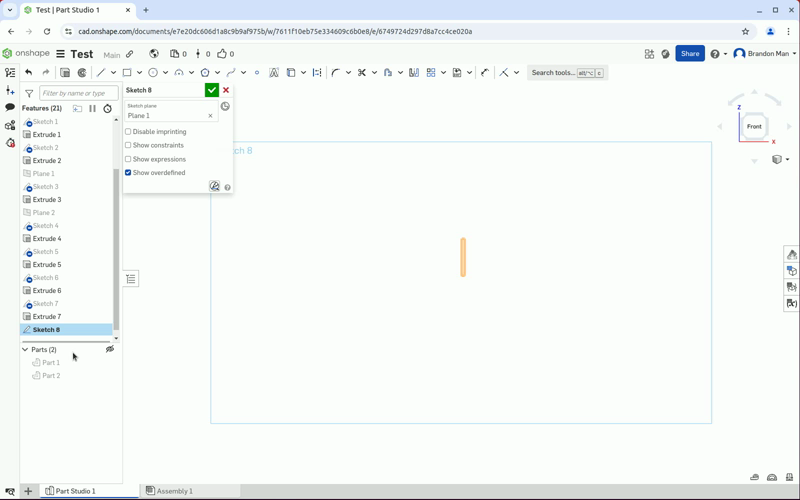
key(l)
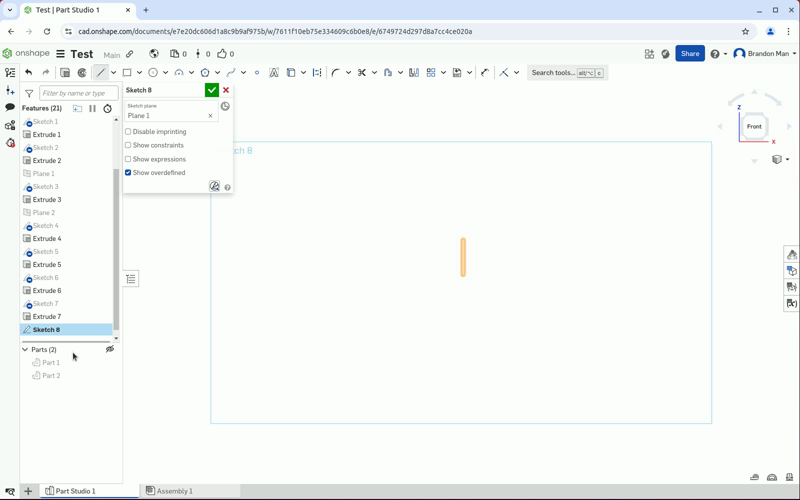
key_down(shift)
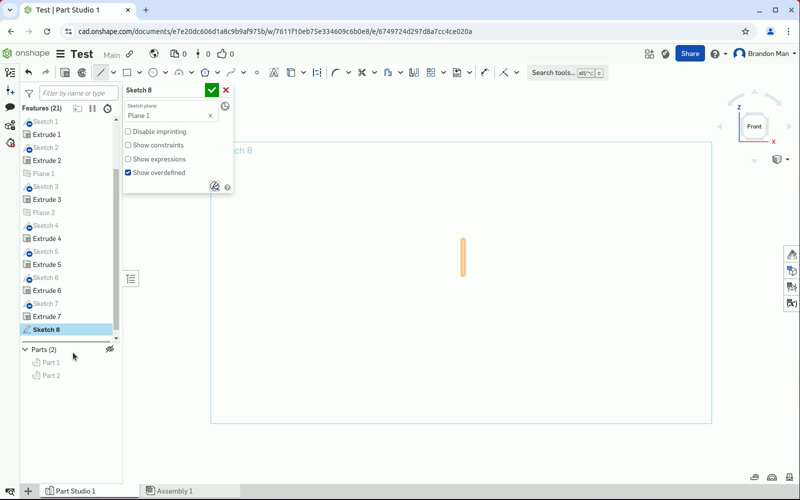
mouse_move(399, 275)
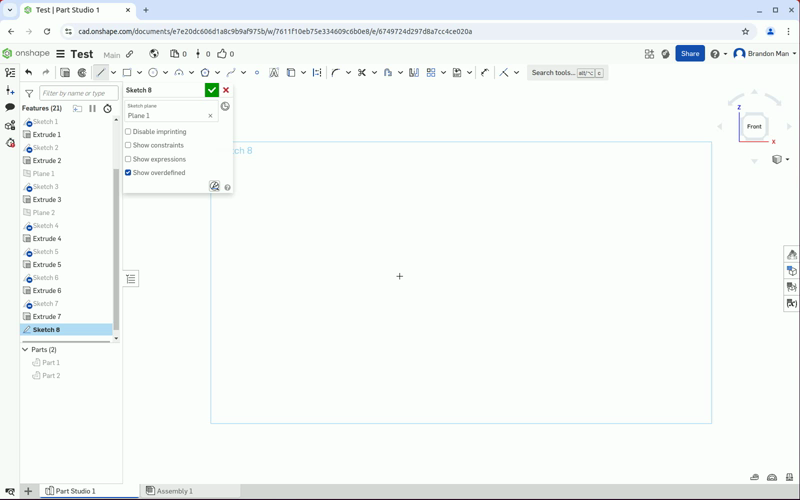
click(399, 275)
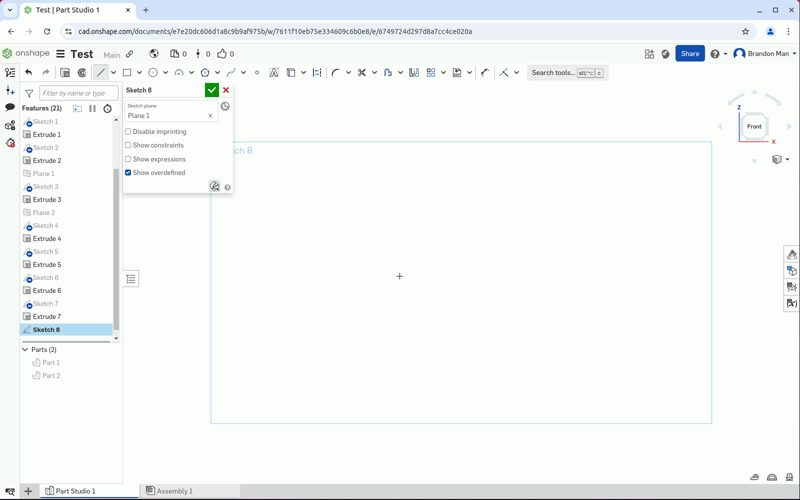
key_up(shift)
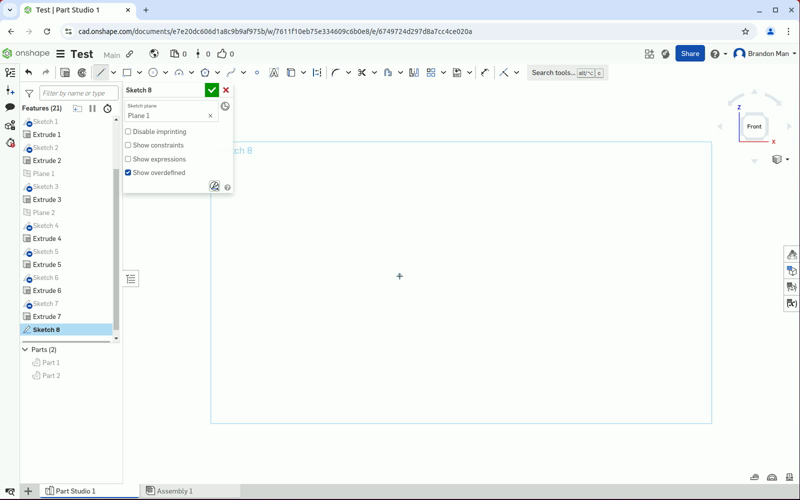
key_down(shift)
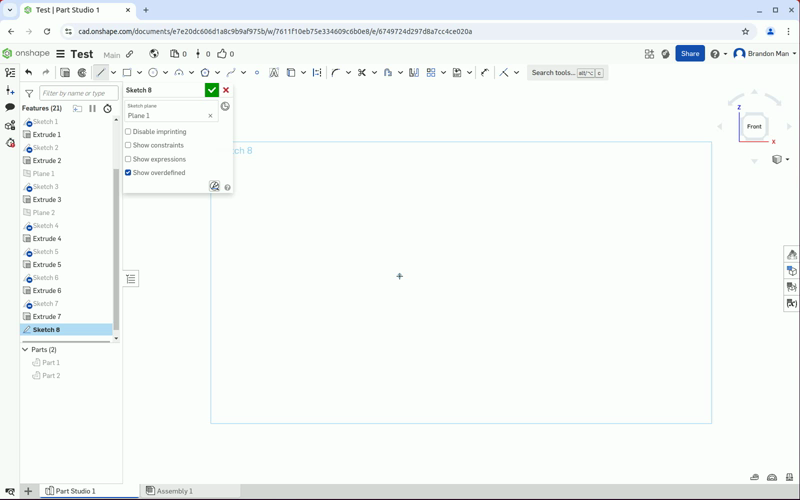
mouse_move(429, 275)
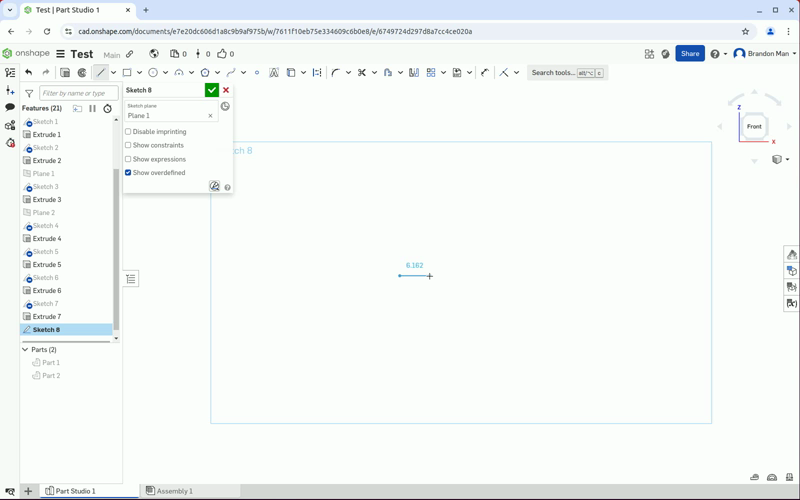
mouse_move(402, 275)
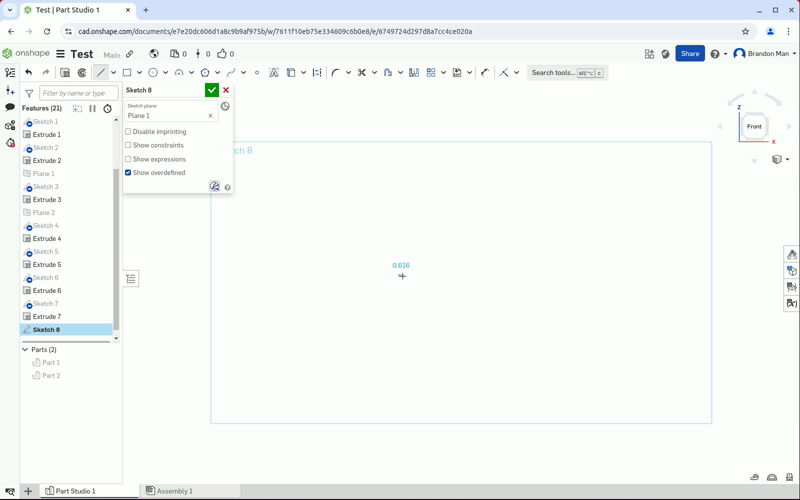
scroll(6)
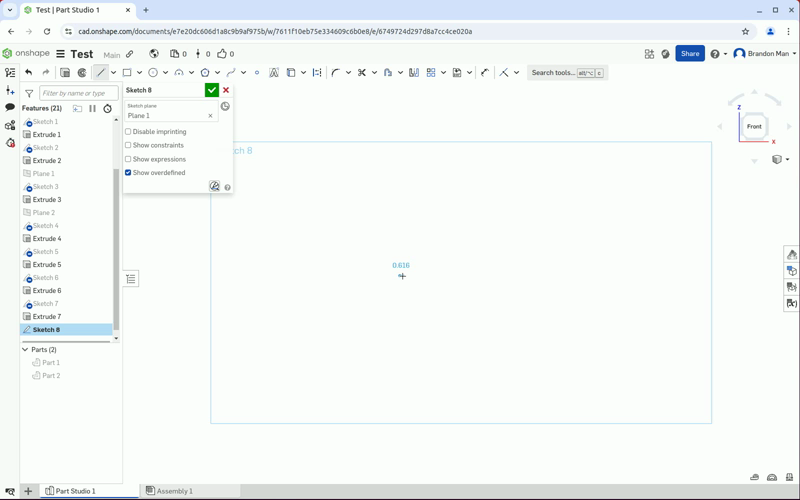
scroll(6)
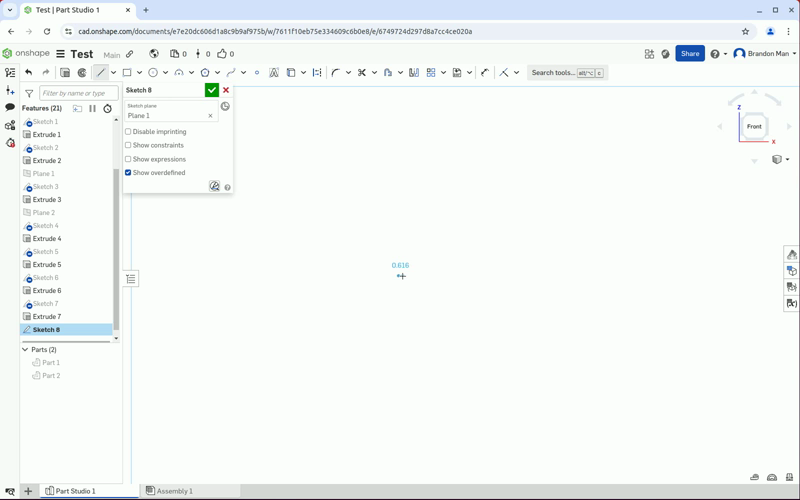
scroll(6)
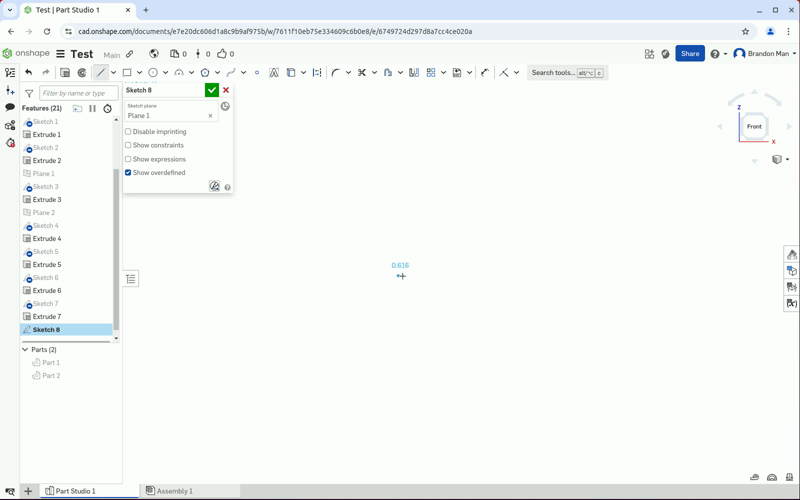
scroll(6)
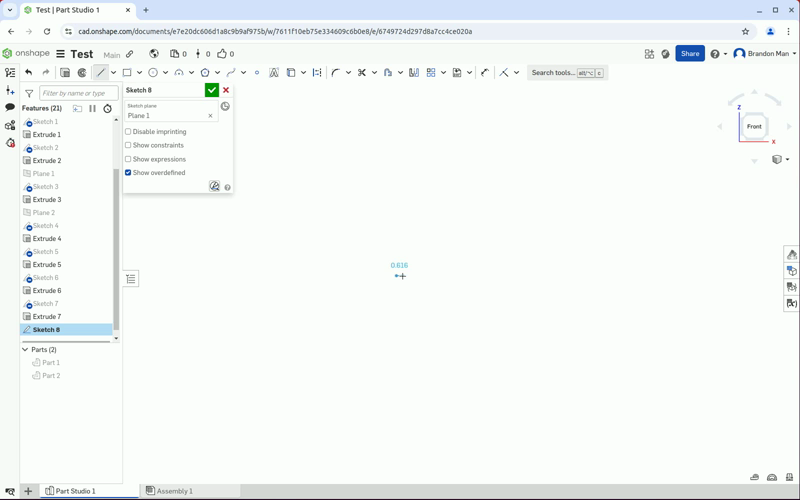
scroll(6)
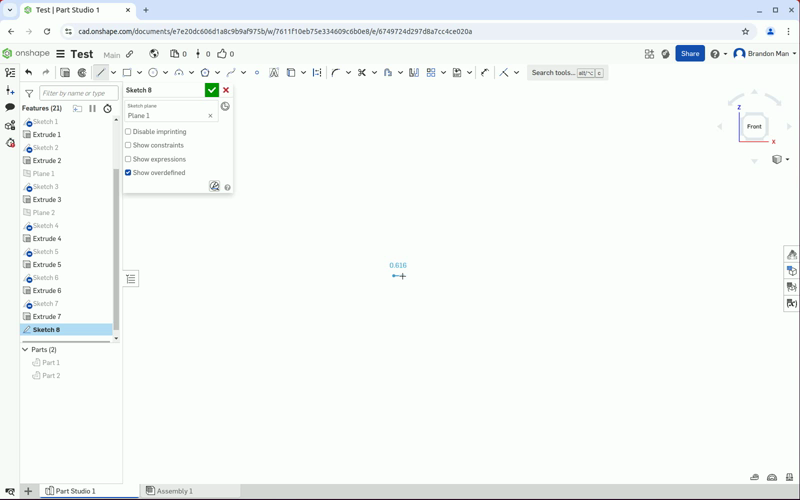
scroll(6)
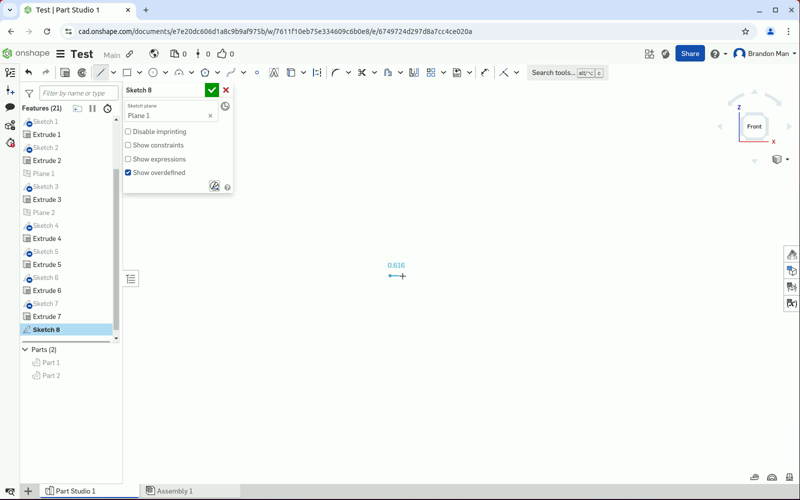
scroll(6)
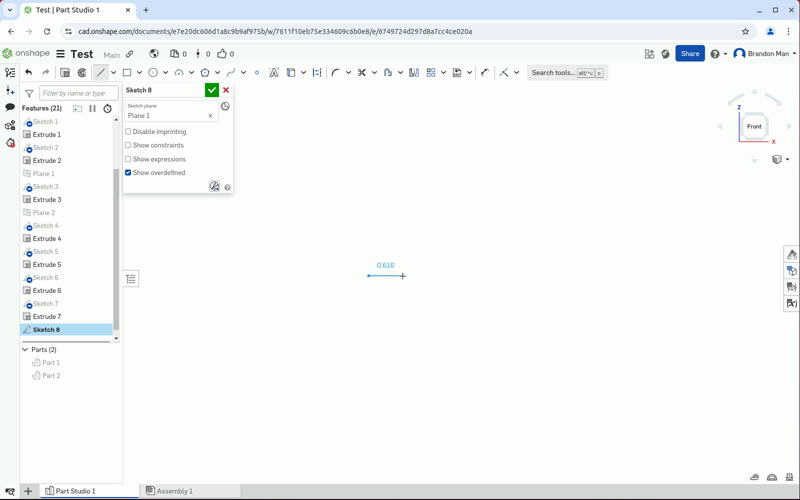
click(402, 275)
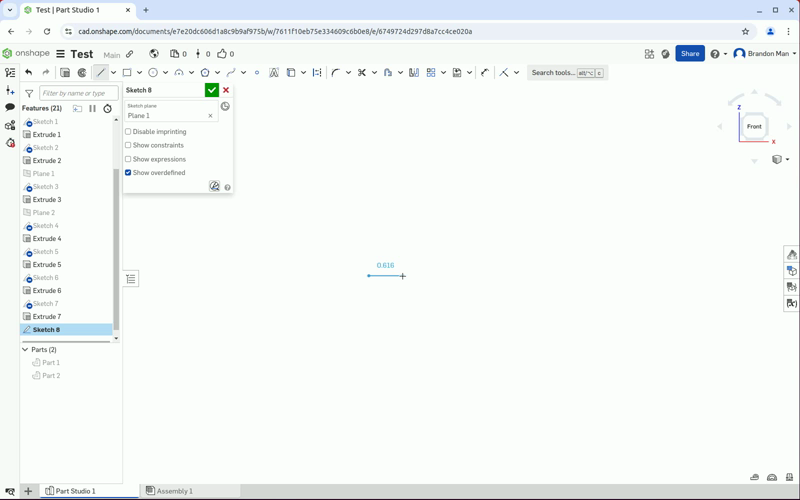
scroll(-6)
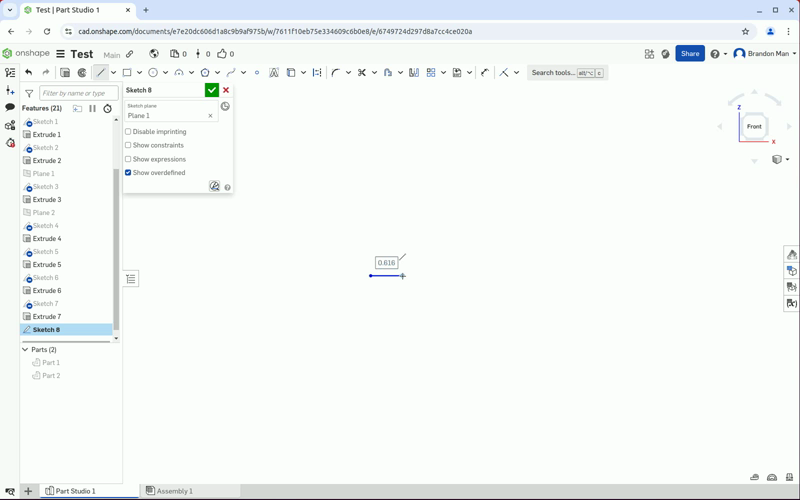
scroll(-6)
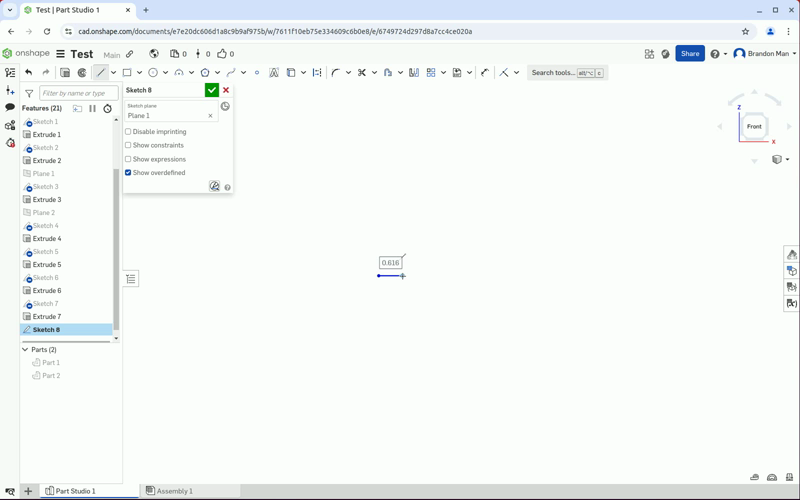
scroll(-6)
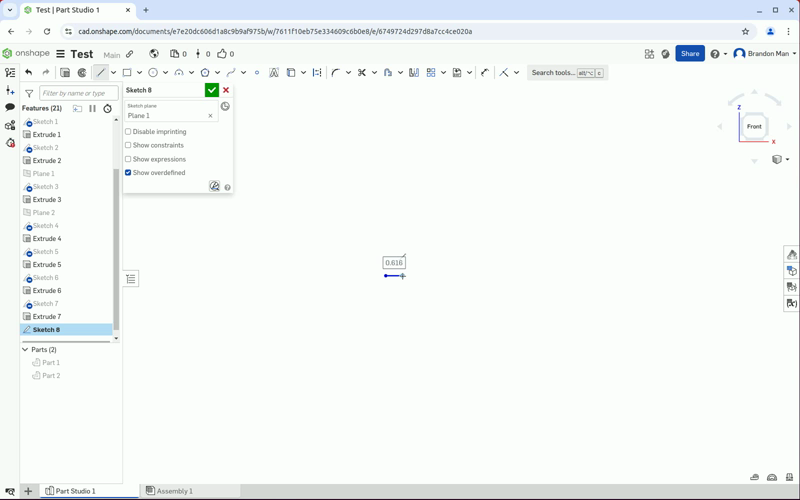
scroll(-6)
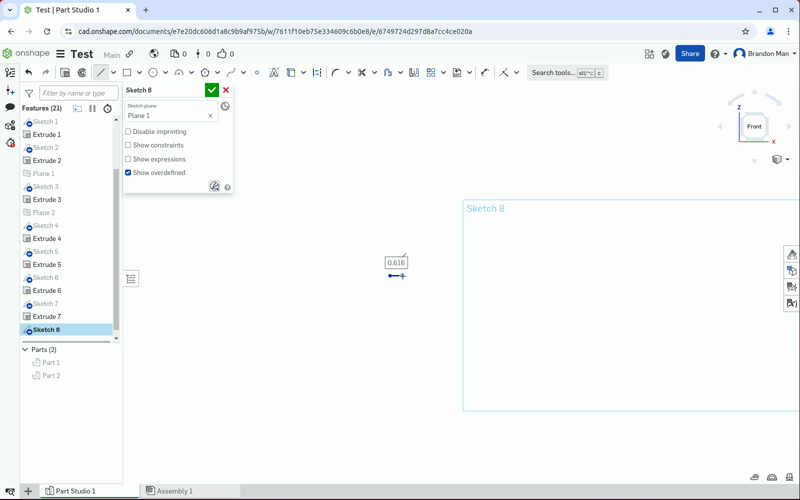
scroll(-6)
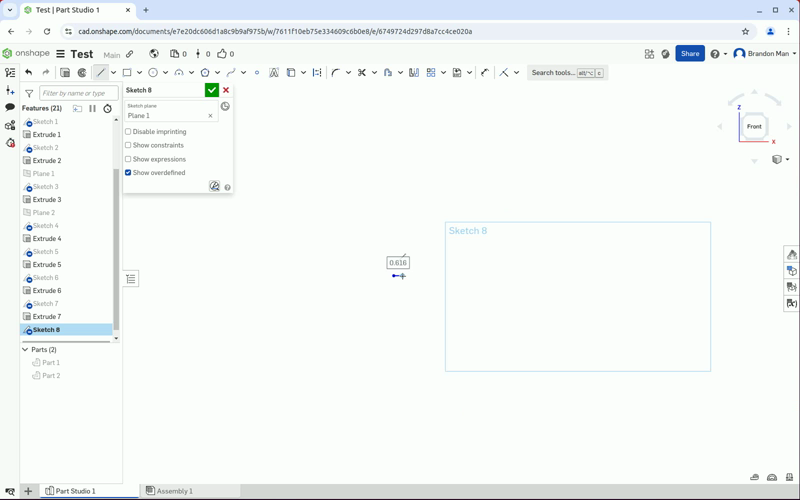
scroll(-6)
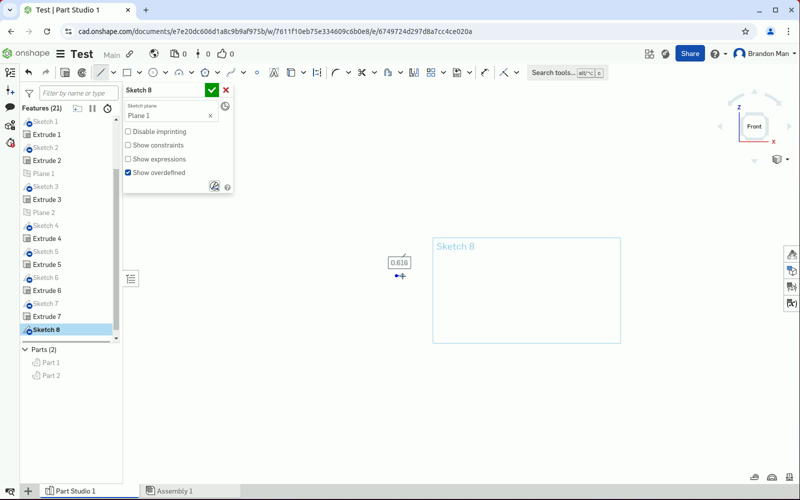
scroll(-6)
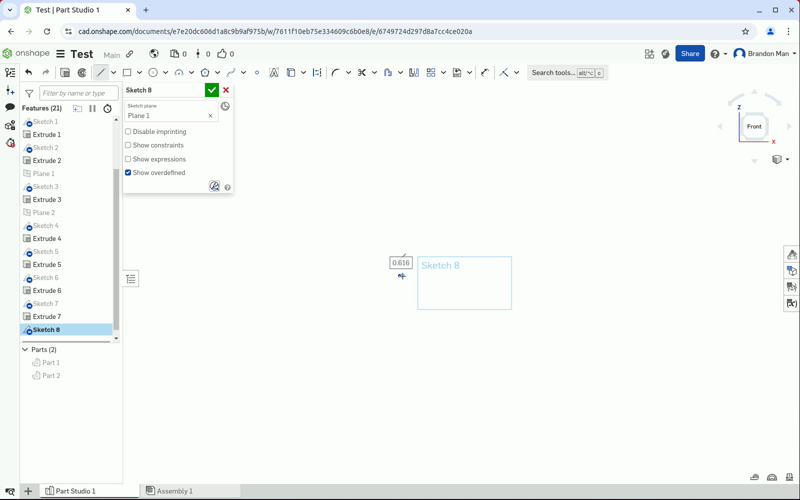
key_up(shift)
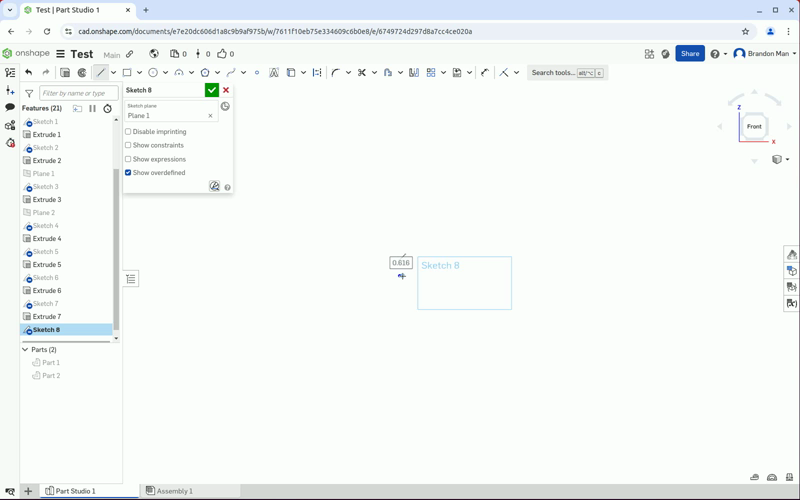
key_down(shift)
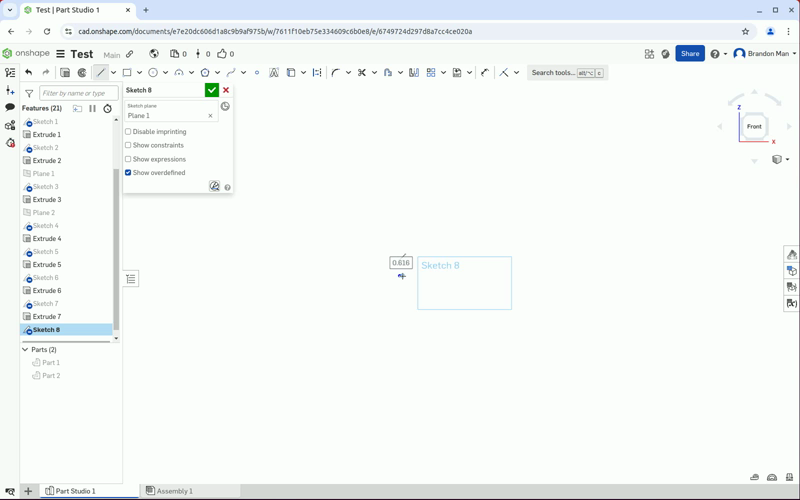
mouse_move(432, 275)
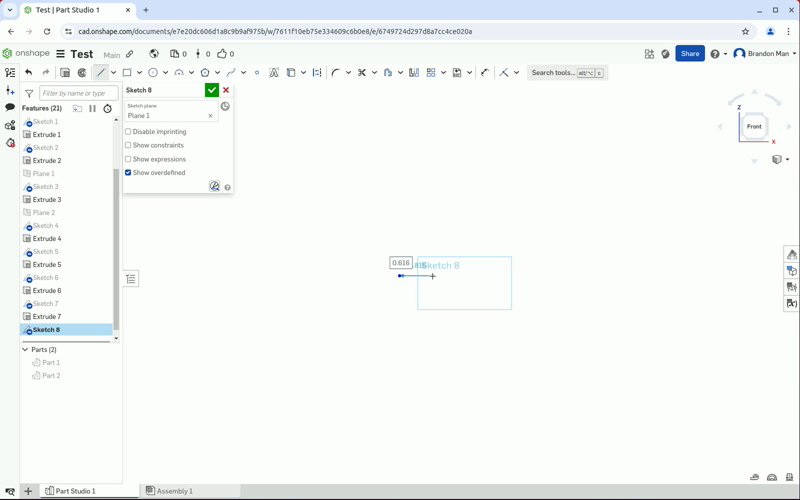
mouse_move(402, 238)
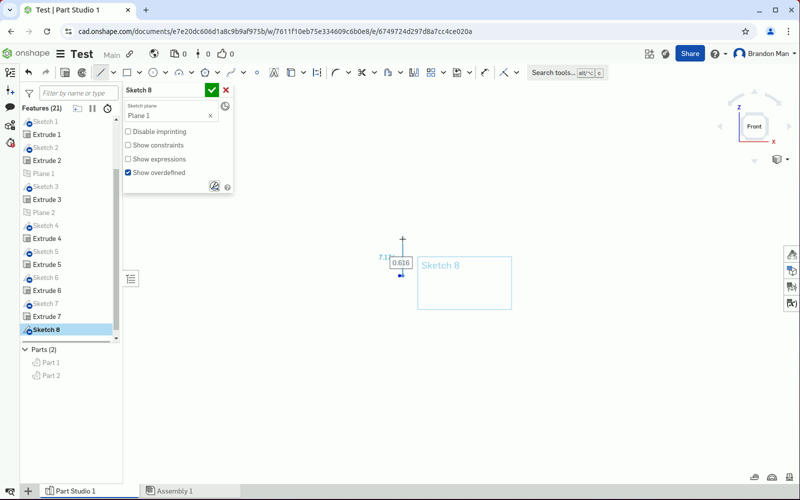
click(402, 238)
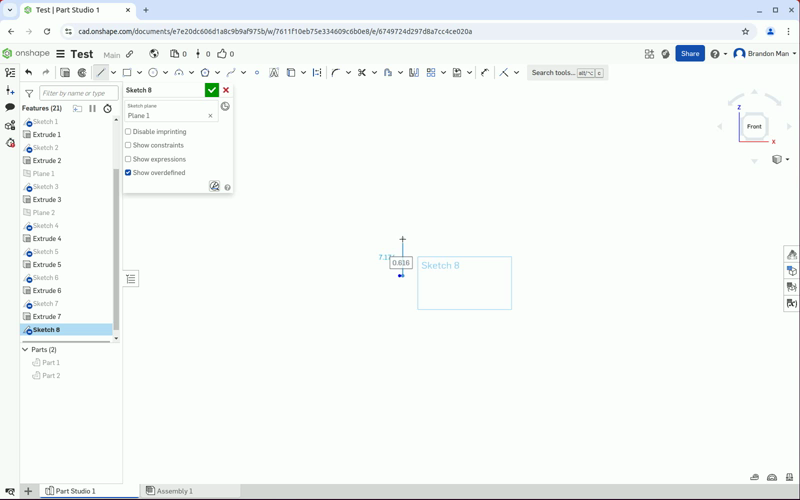
key_up(shift)
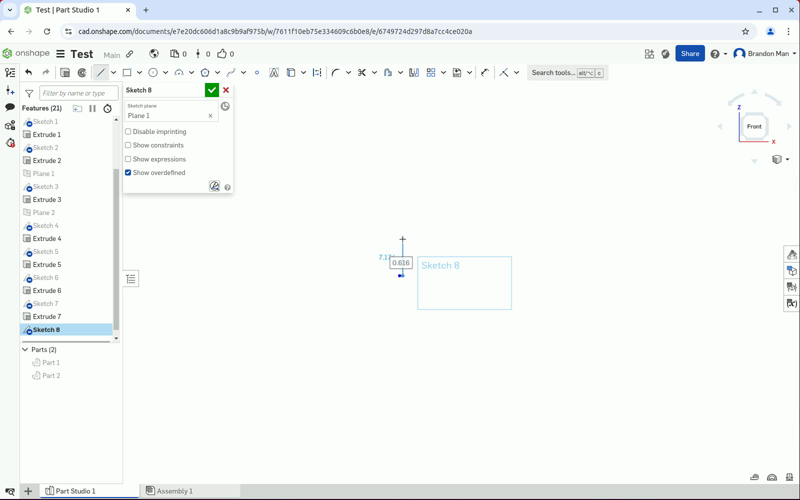
key_down(shift)
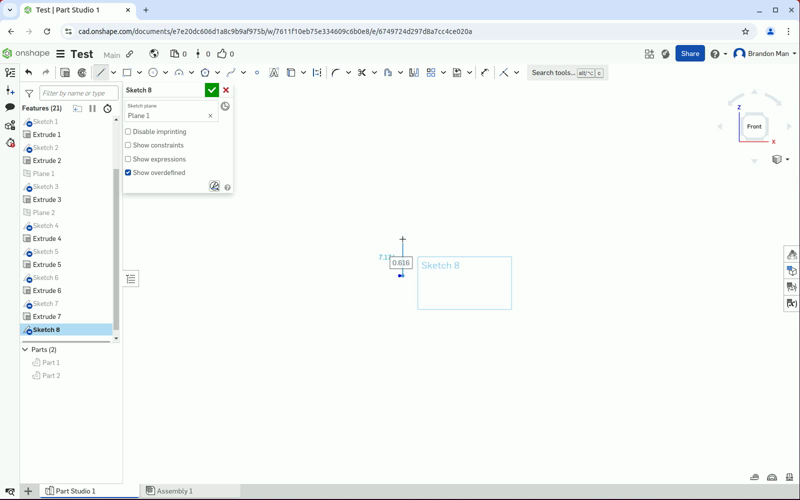
mouse_move(432, 238)
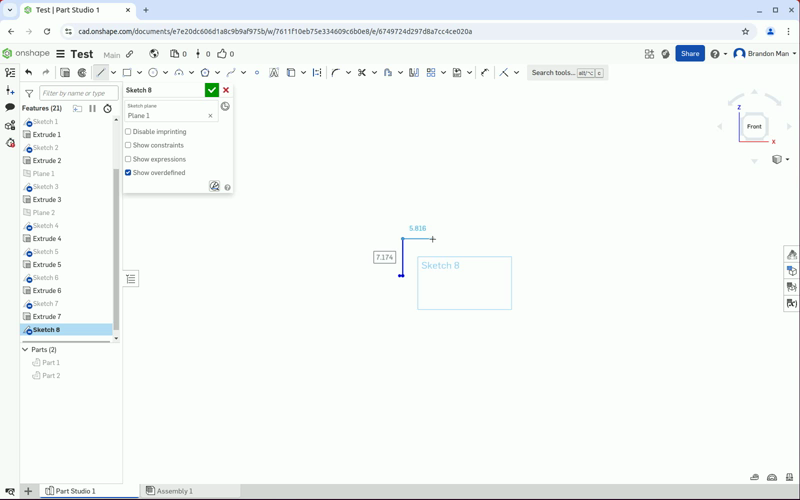
mouse_move(399, 238)
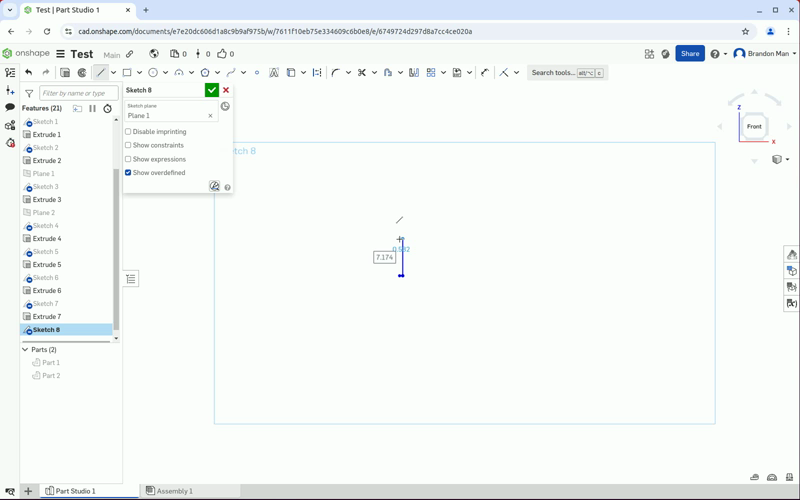
scroll(6)
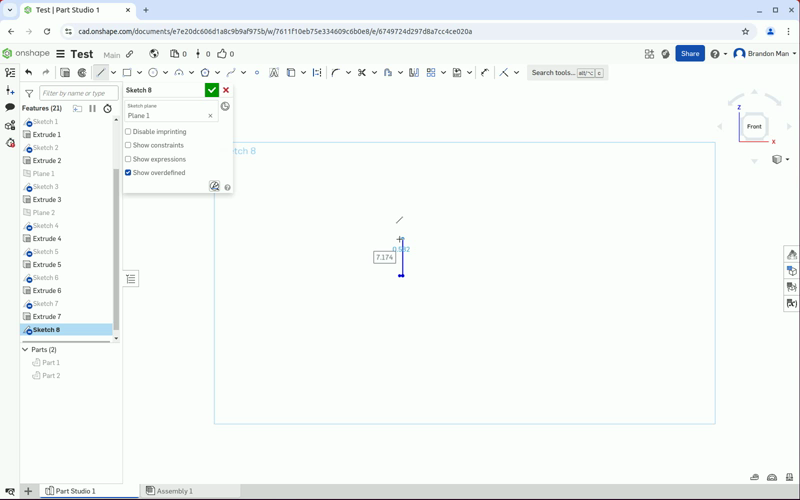
scroll(6)
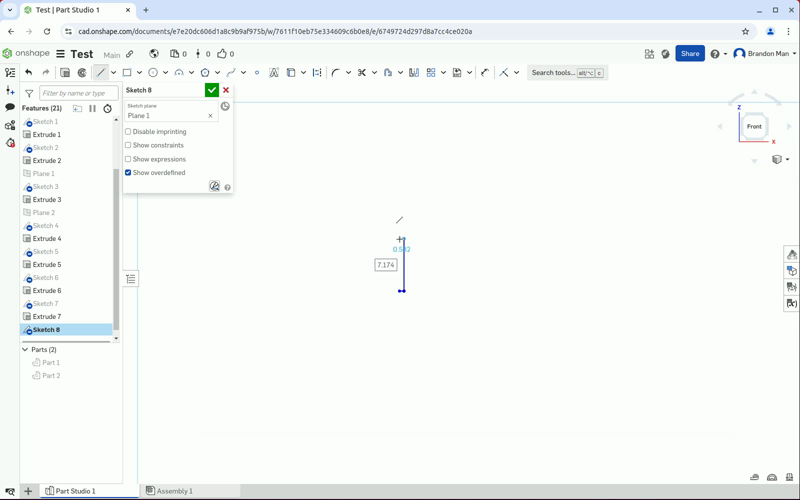
scroll(6)
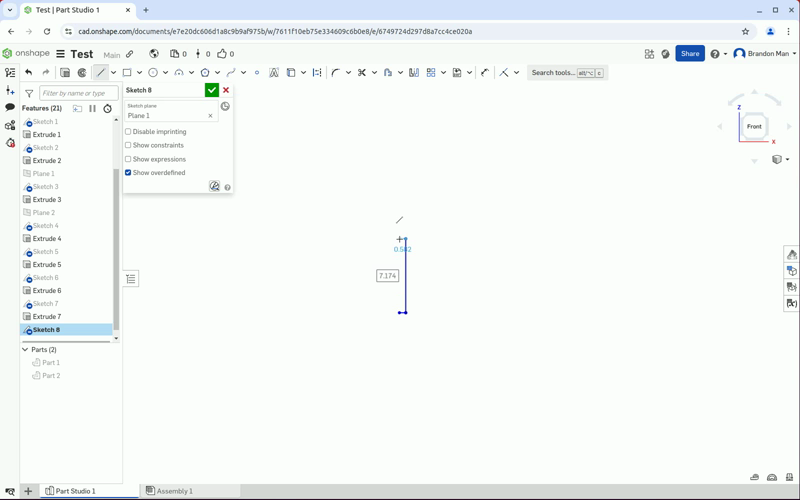
scroll(6)
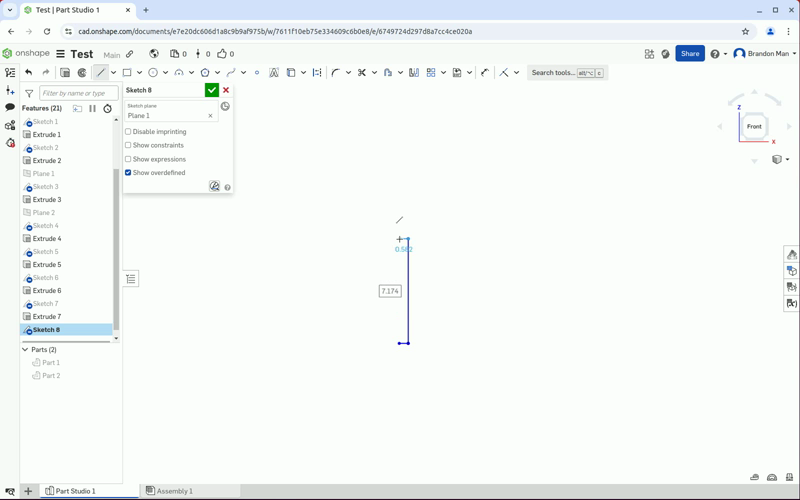
scroll(6)
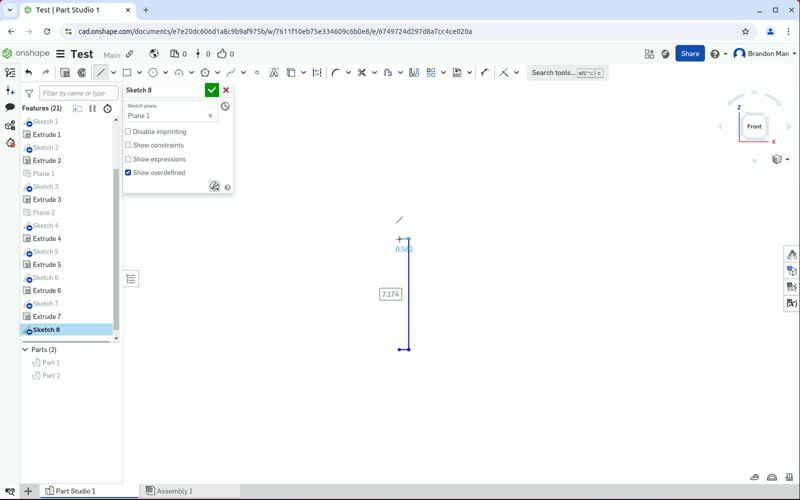
scroll(6)
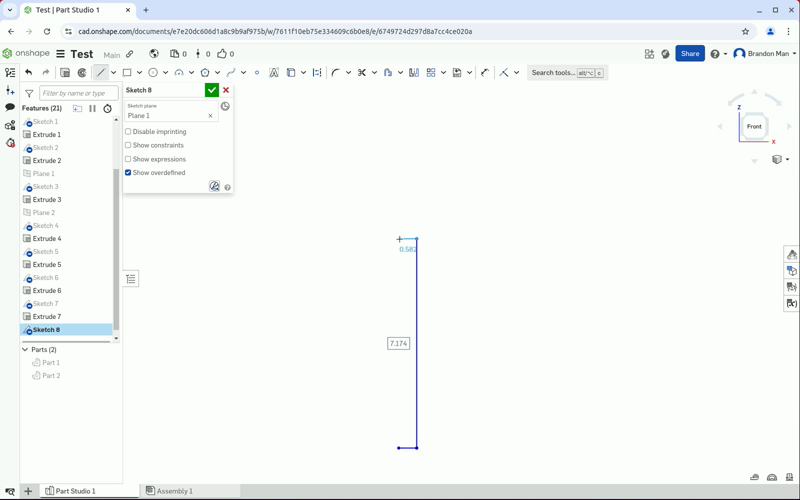
scroll(6)
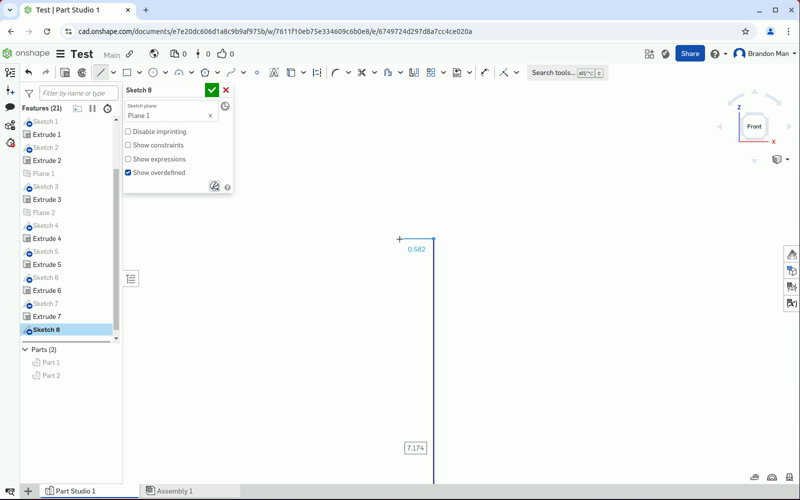
click(399, 238)
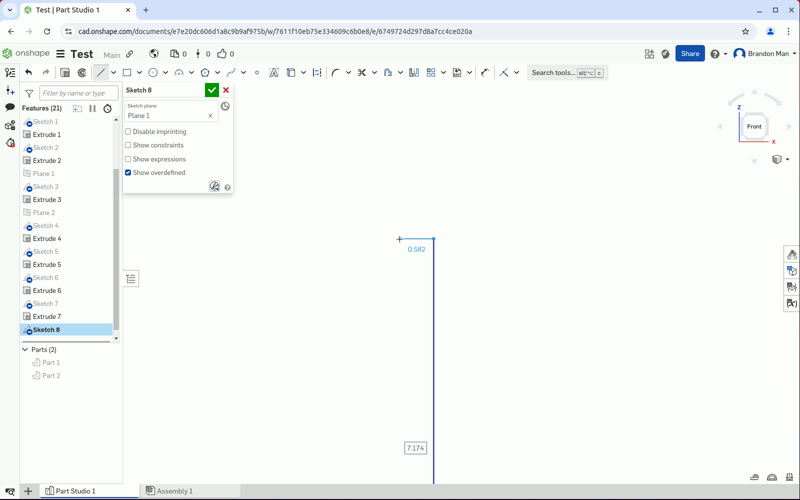
scroll(-6)
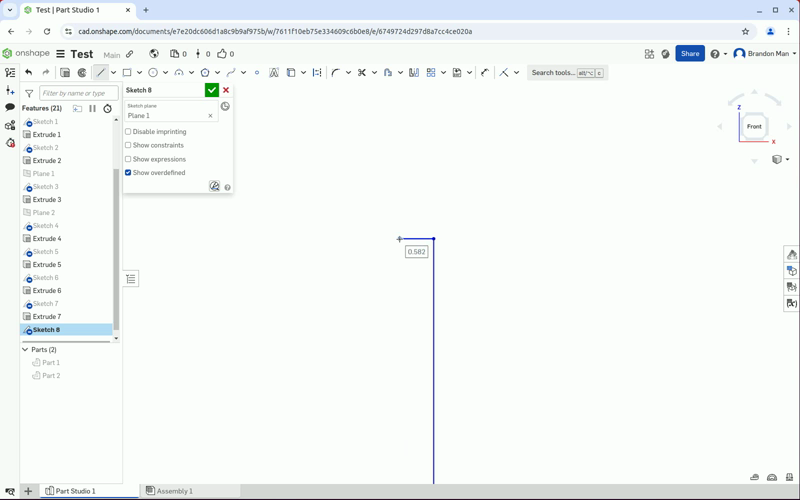
scroll(-6)
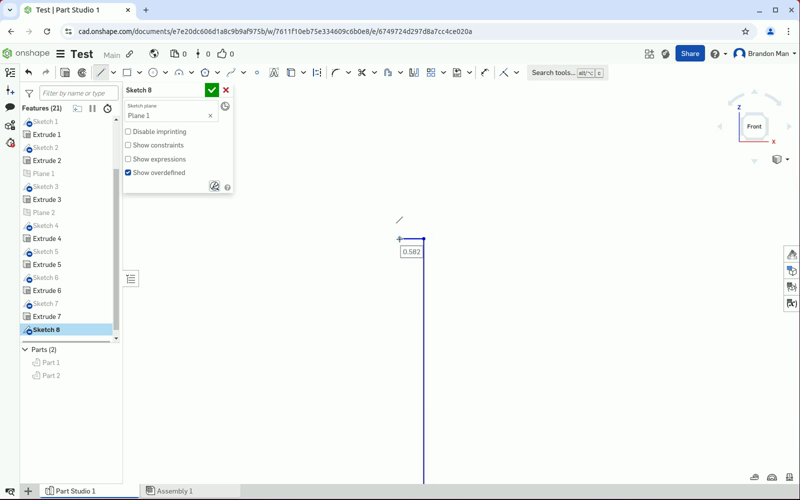
scroll(-6)
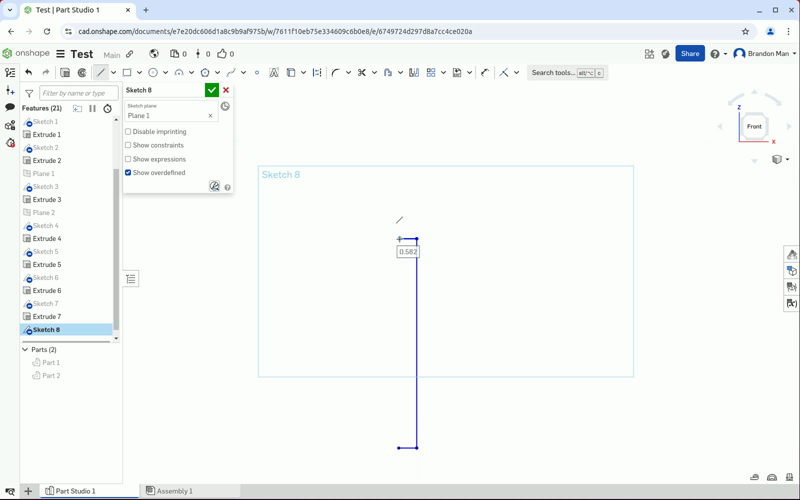
scroll(-6)
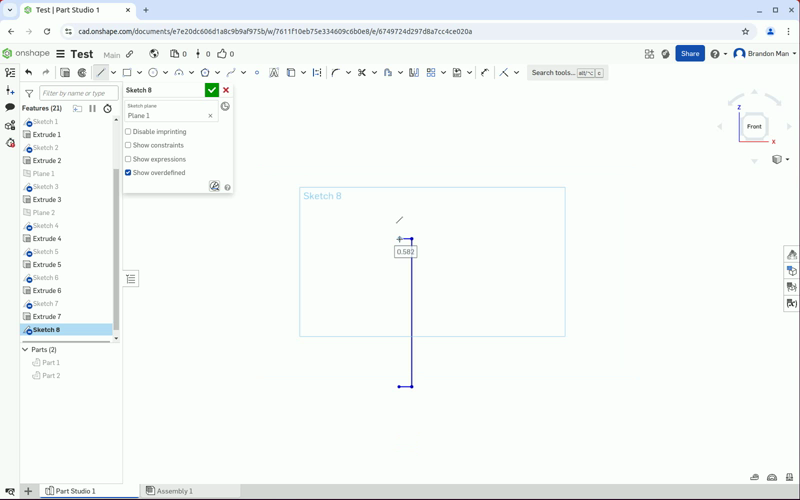
scroll(-6)
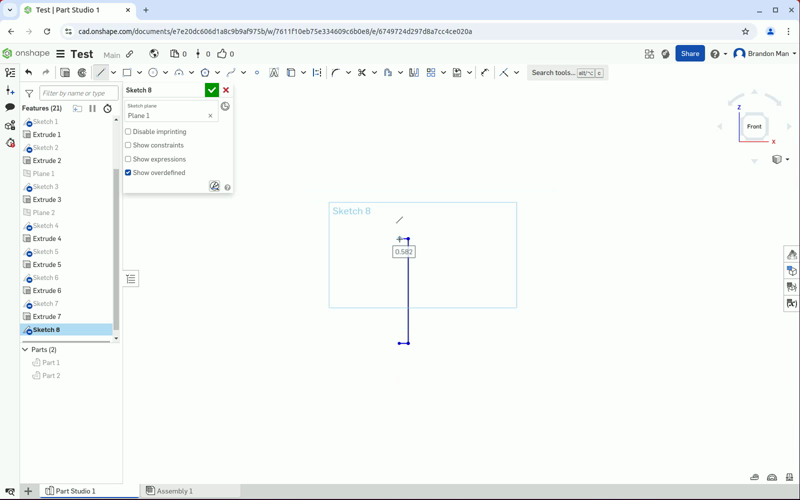
scroll(-6)
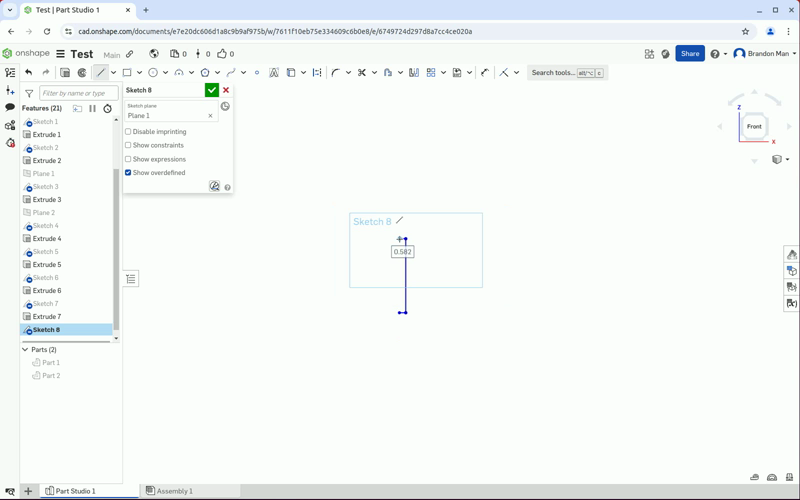
scroll(-6)
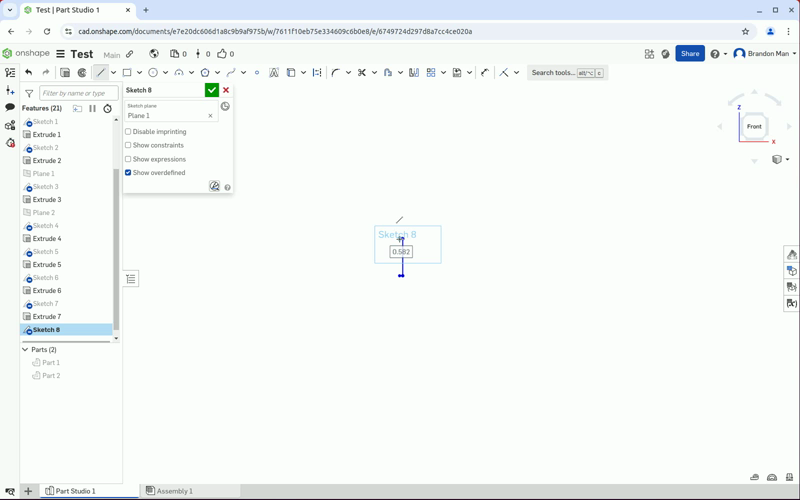
key_up(shift)
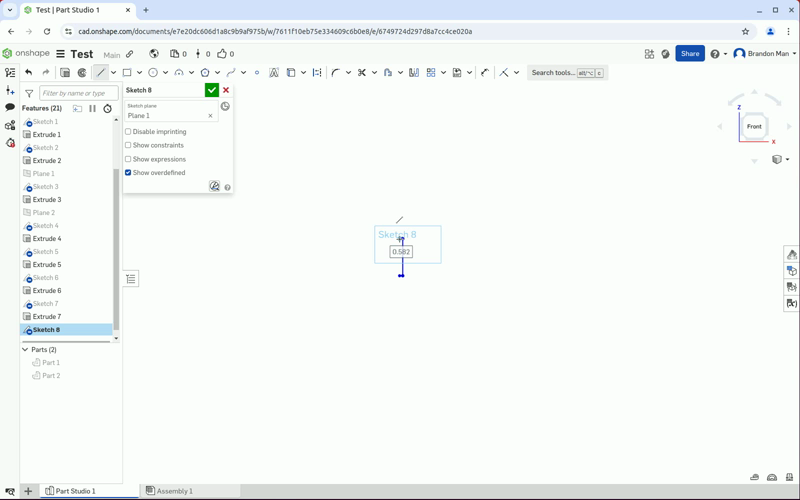
mouse_move(429, 238)
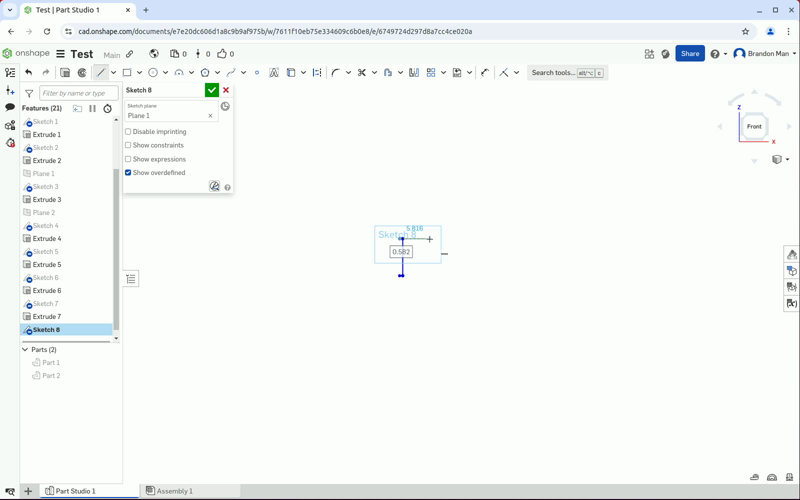
key_down(shift)
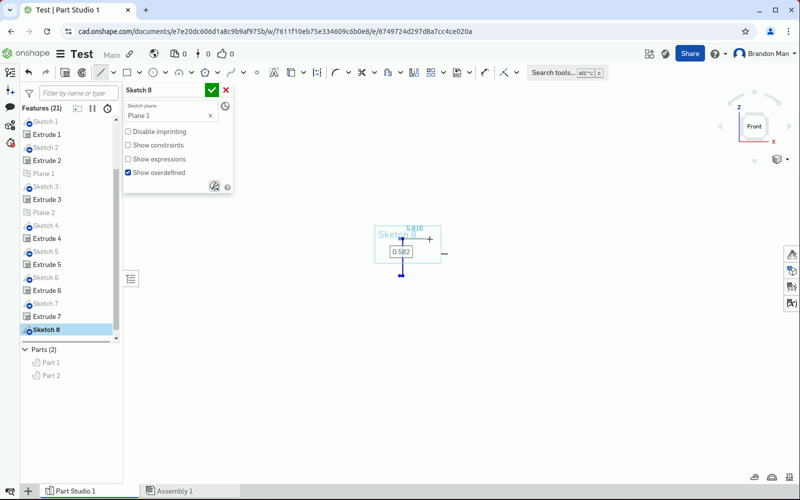
mouse_move(399, 275)
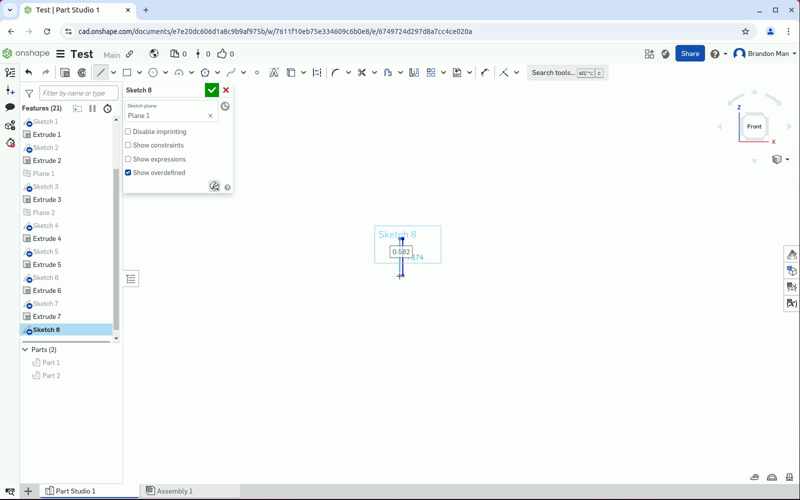
scroll(6)
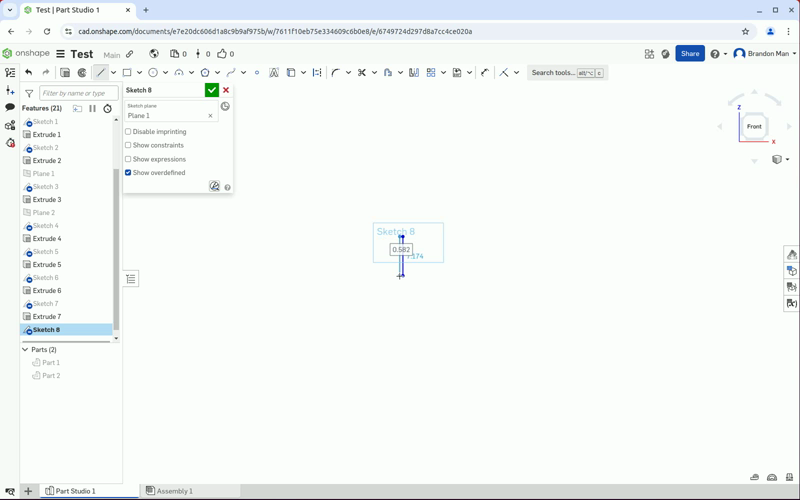
scroll(6)
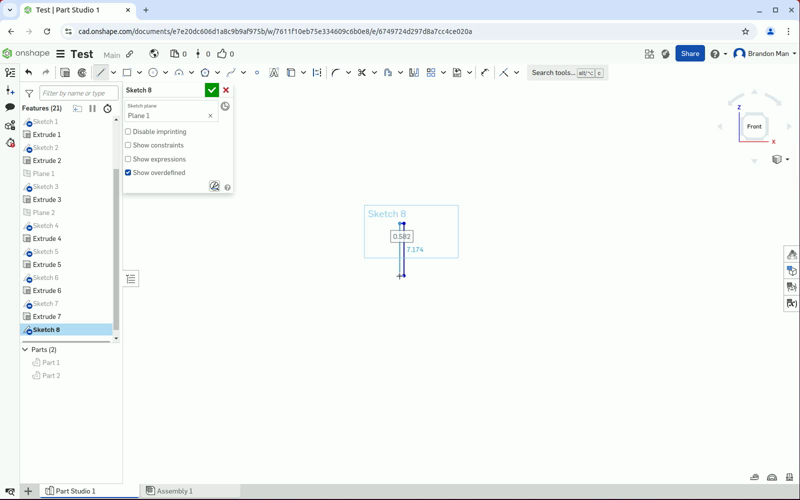
scroll(6)
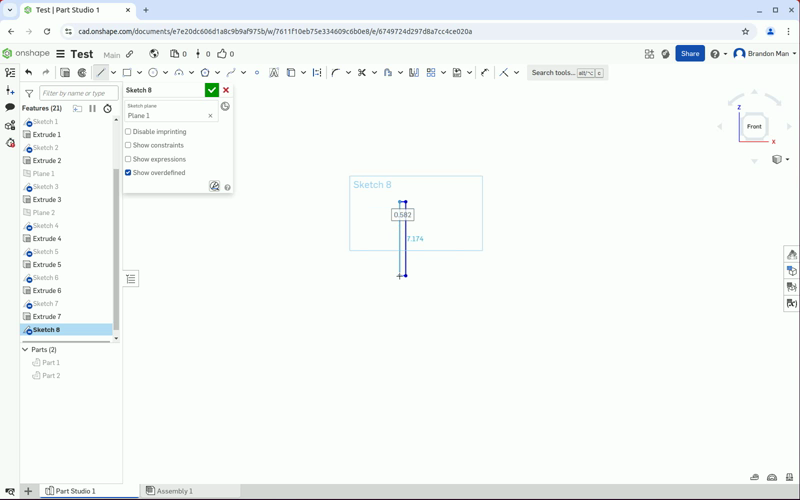
scroll(6)
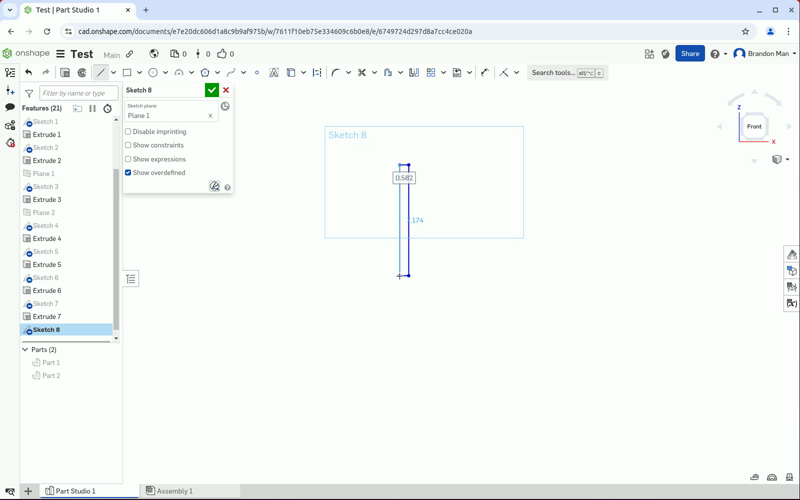
scroll(6)
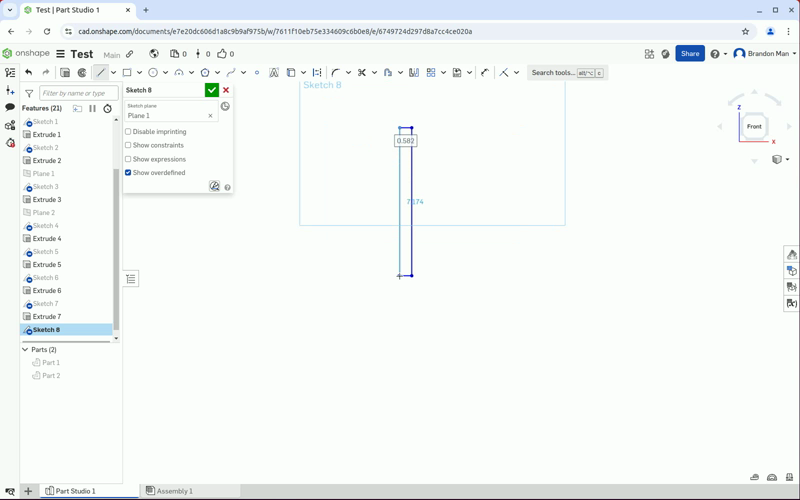
scroll(6)
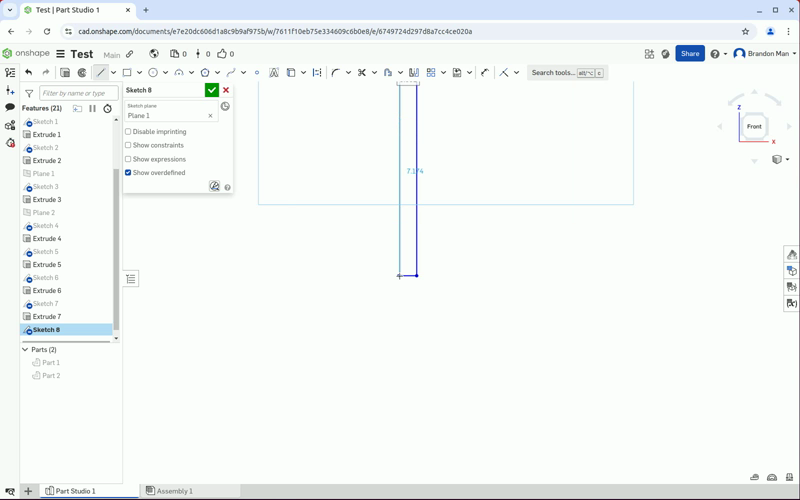
scroll(6)
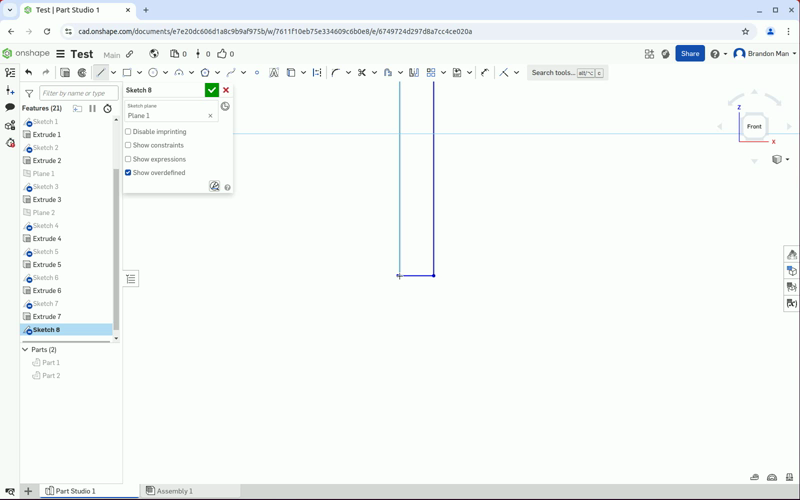
key_up(shift)
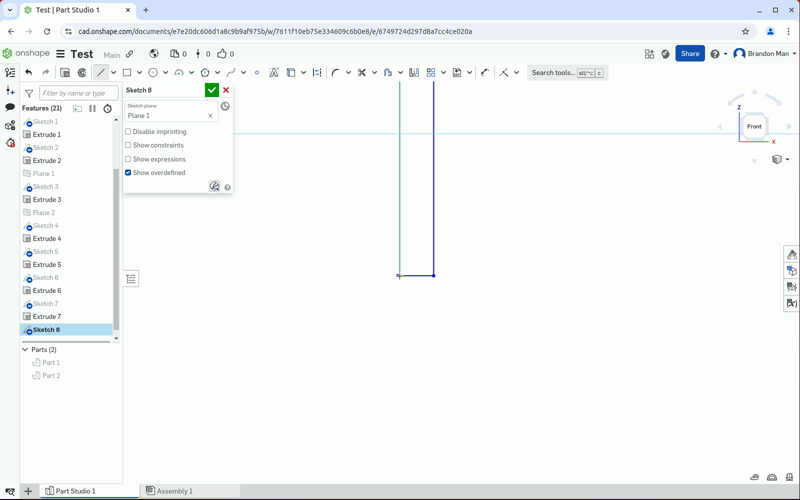
click(399, 275)
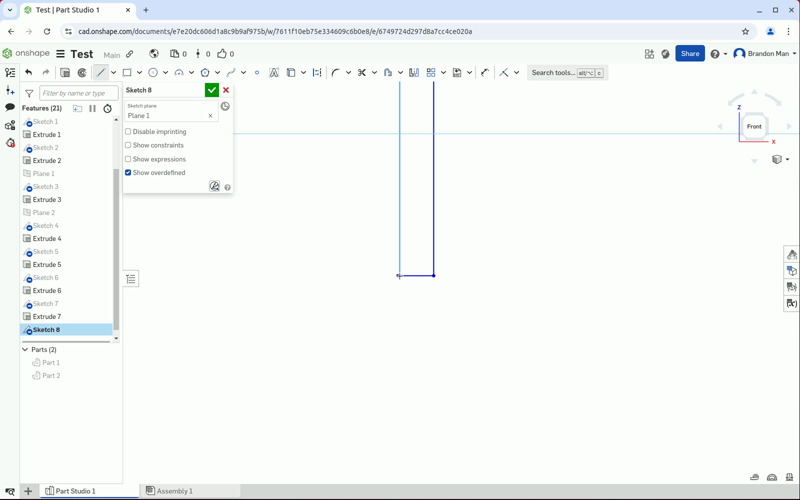
scroll(-6)
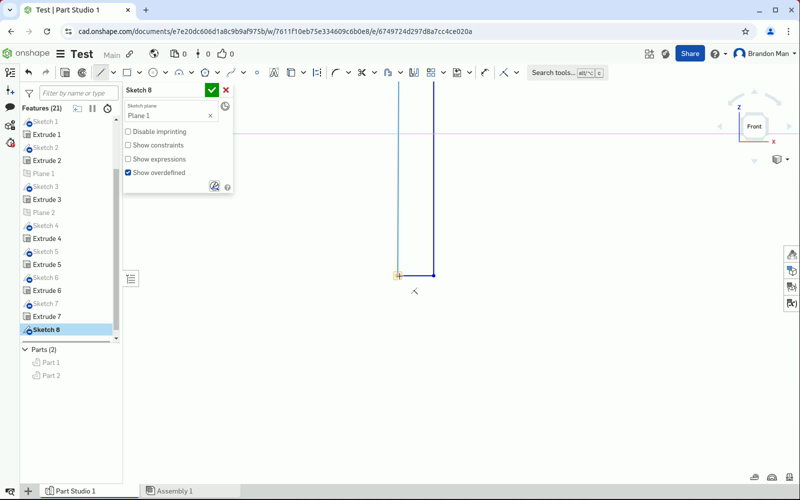
scroll(-6)
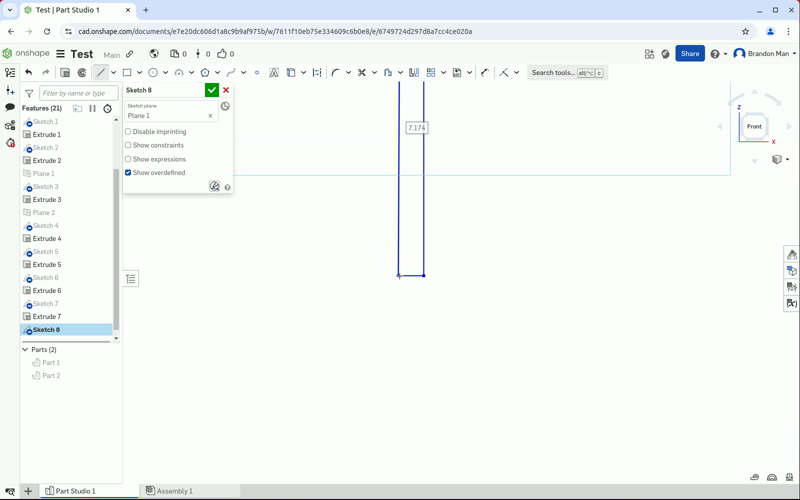
scroll(-6)
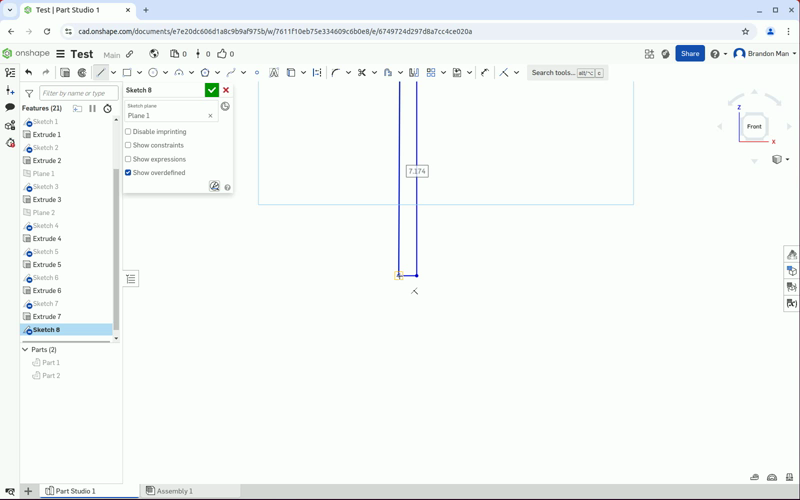
scroll(-6)
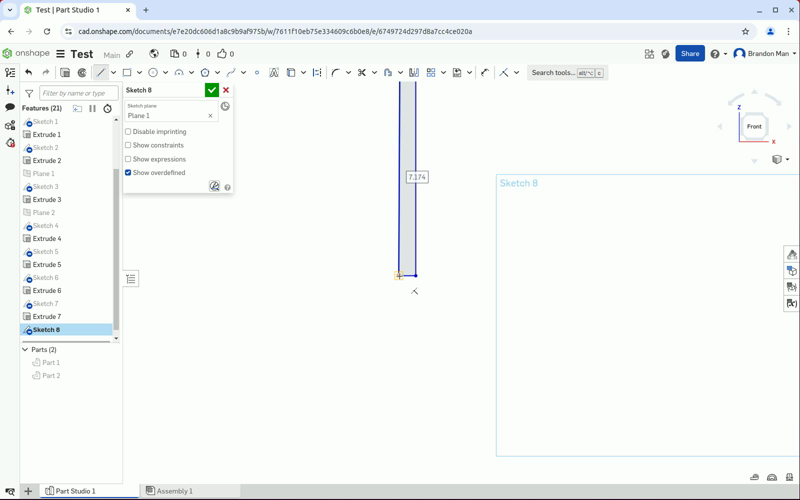
scroll(-6)
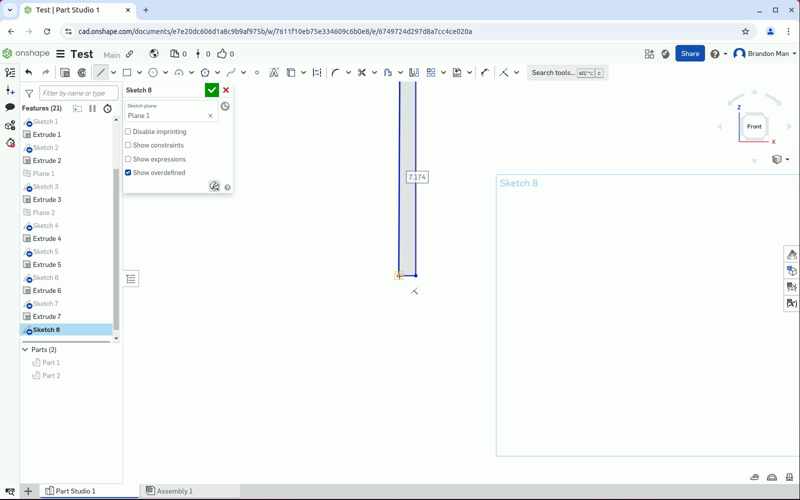
scroll(-6)
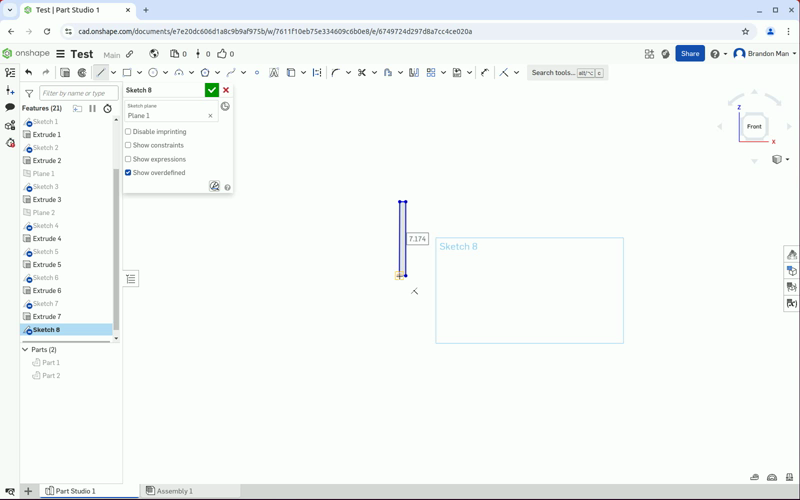
scroll(-6)
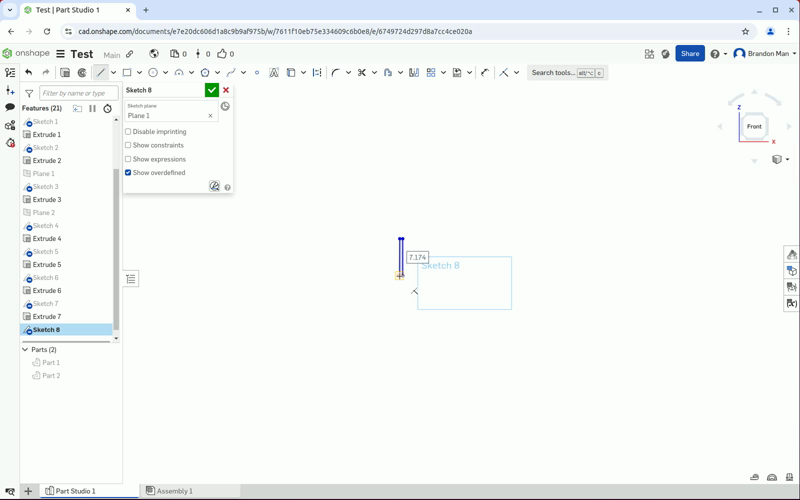
key(esc)
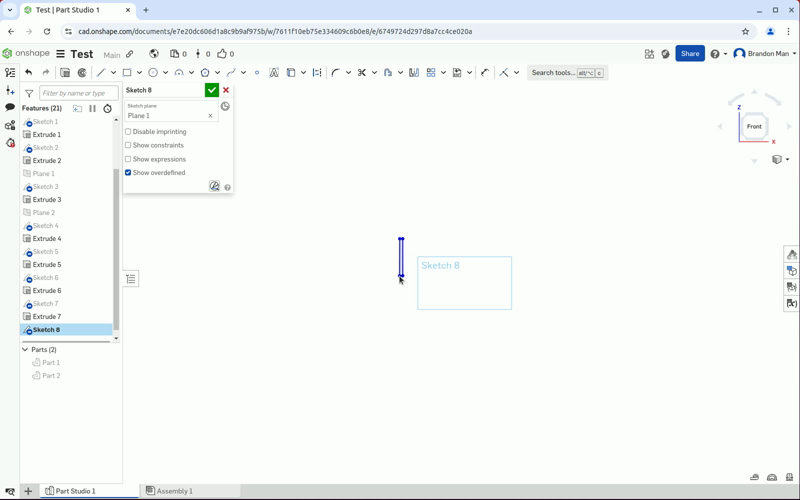
mouse_move(401, 245)
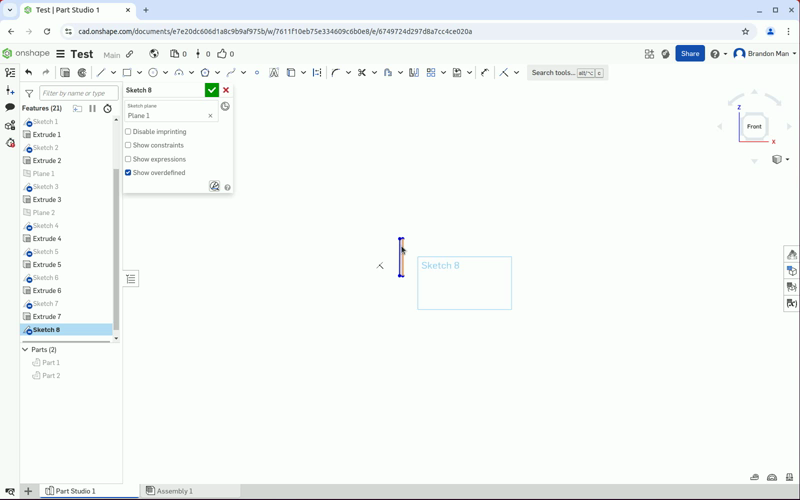
scroll(6)
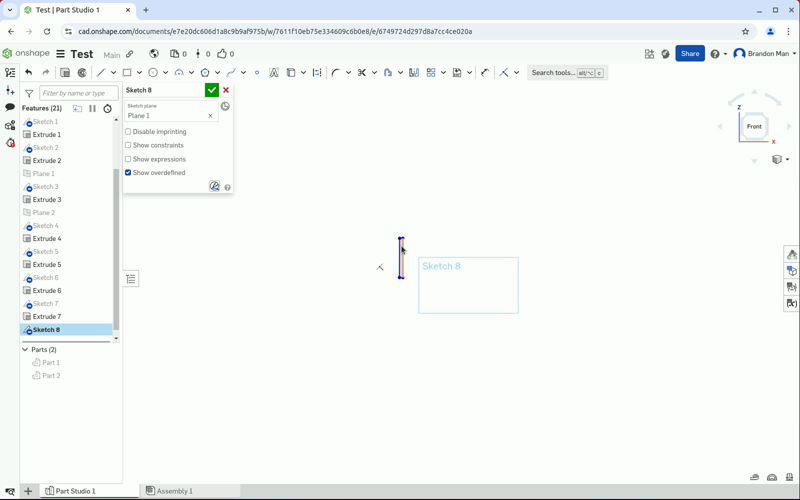
scroll(6)
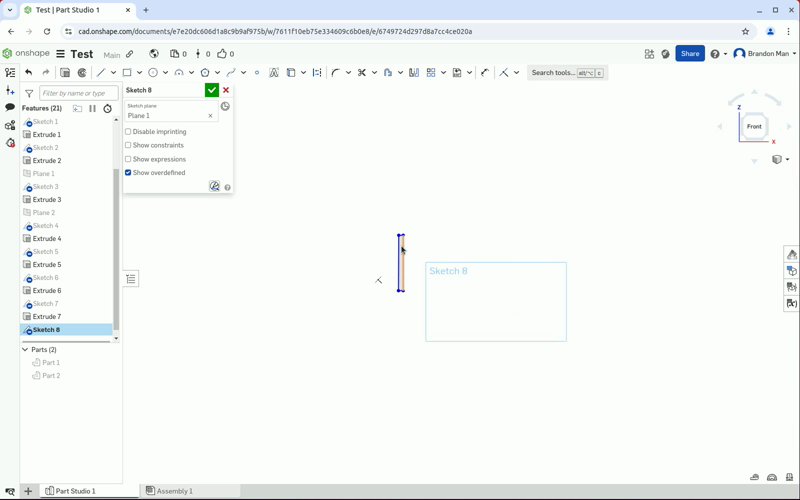
scroll(6)
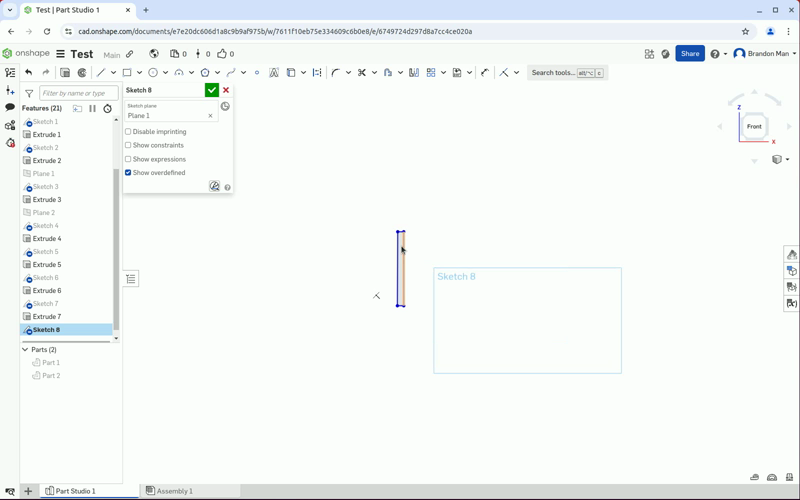
scroll(6)
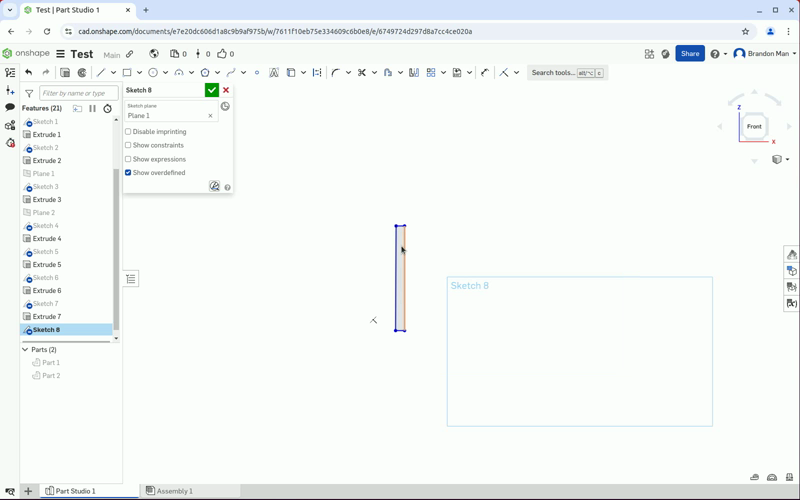
scroll(6)
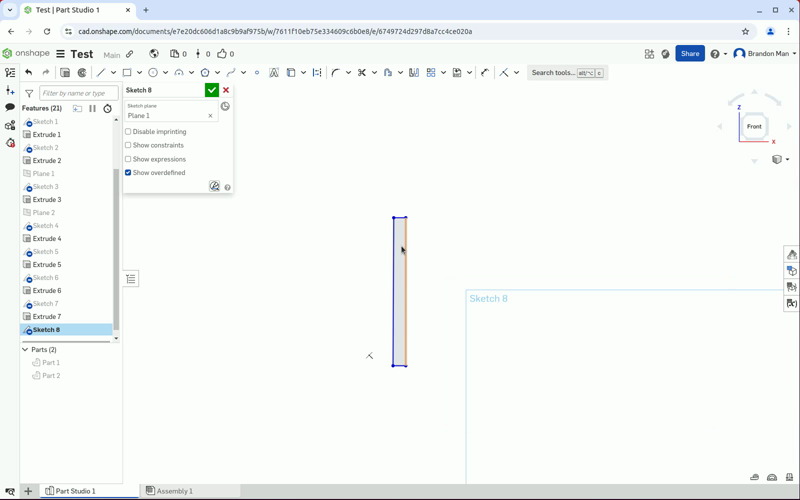
scroll(6)
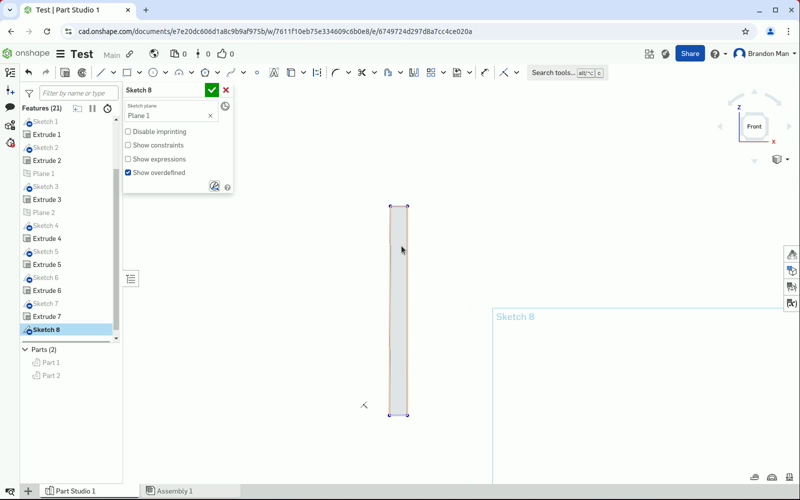
scroll(6)
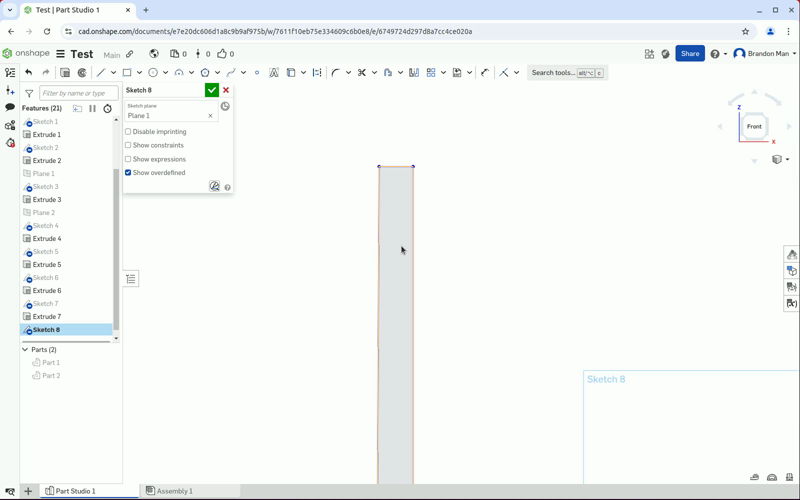
click(401, 245)
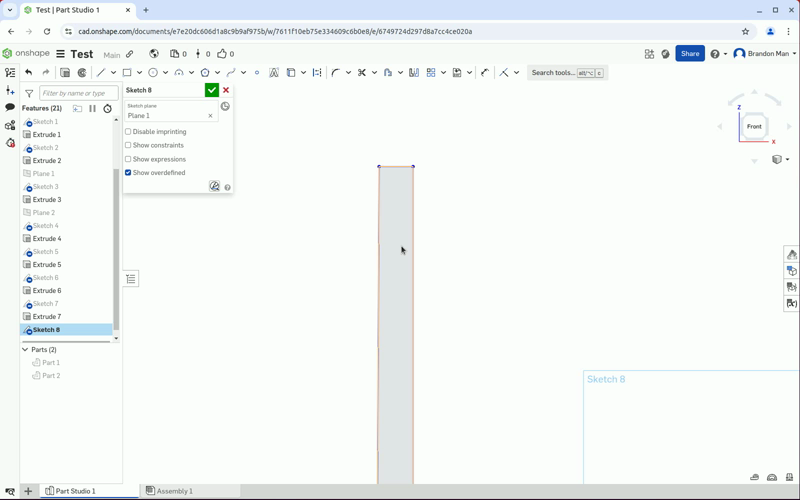
scroll(-6)
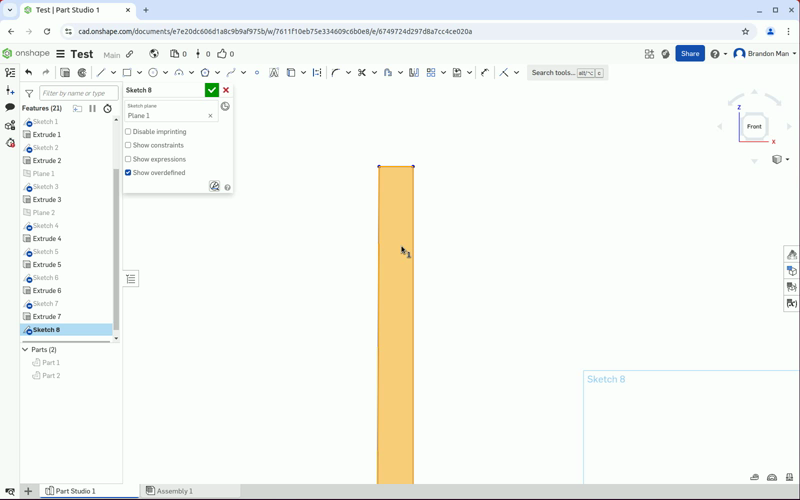
scroll(-6)
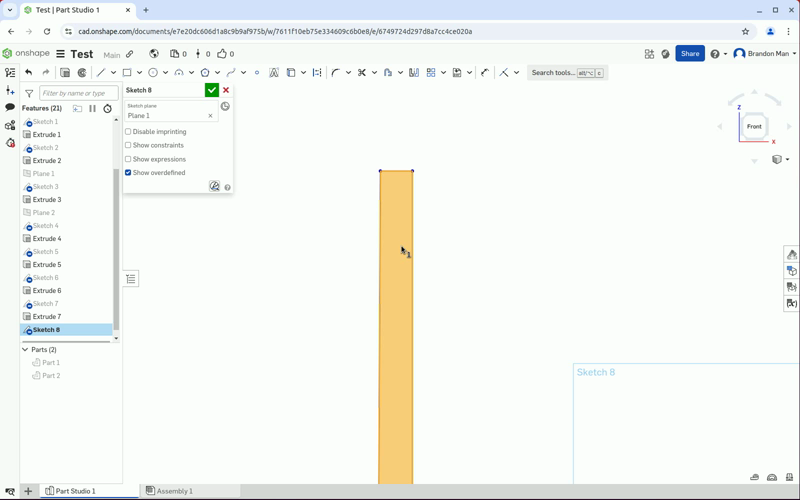
scroll(-6)
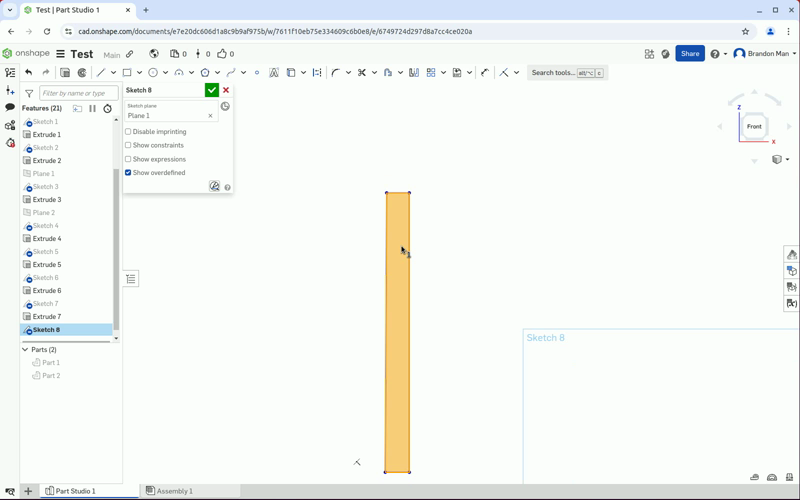
scroll(-6)
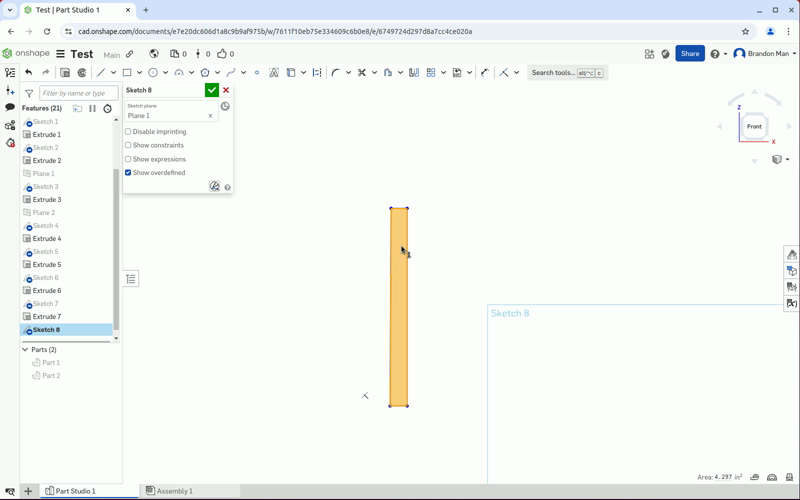
scroll(-6)
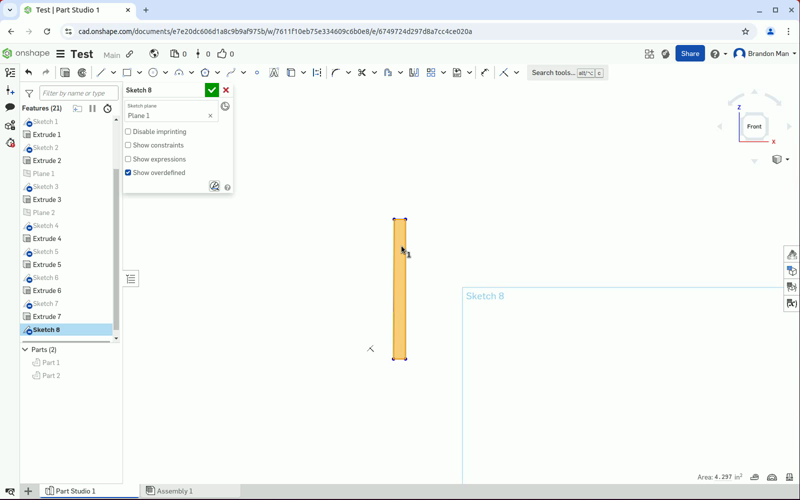
scroll(-6)
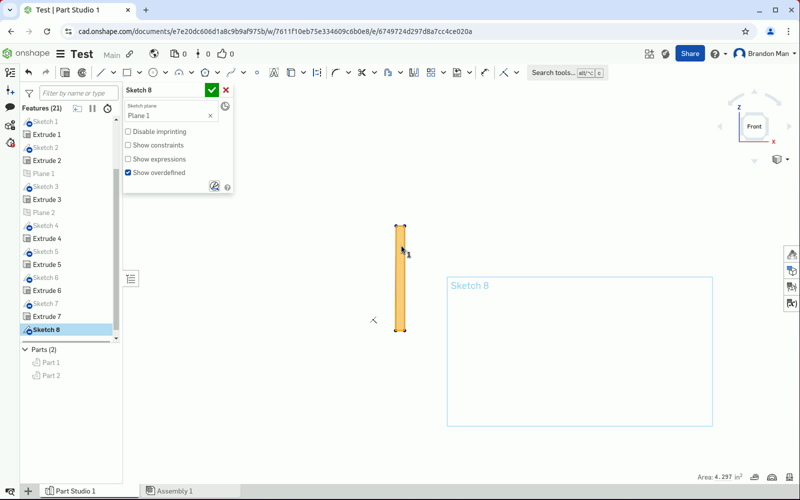
scroll(-6)
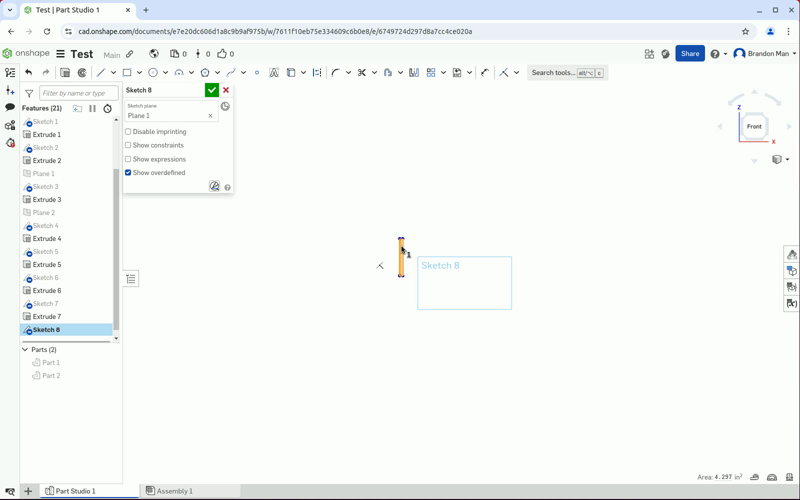
mouse_move(73, 352)
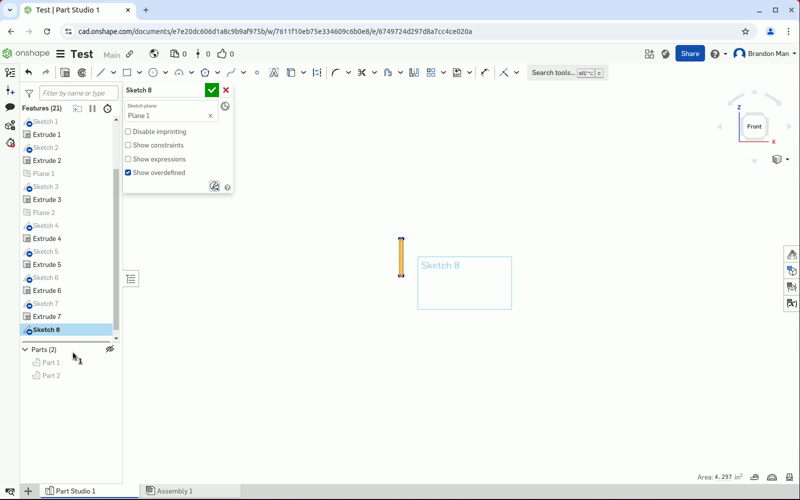
key(shift+y)
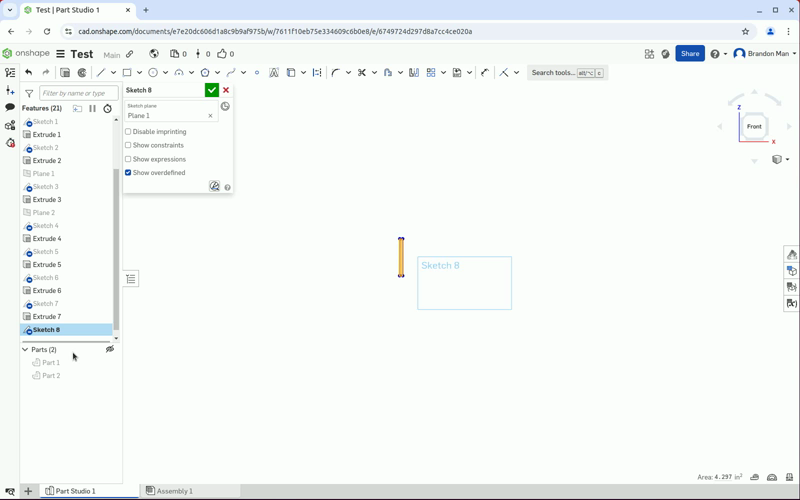
key(shift+e)
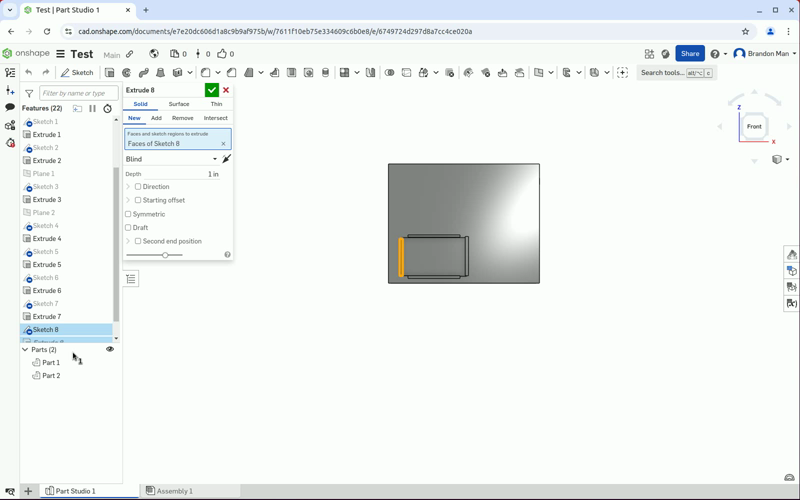
mouse_move(143, 106)
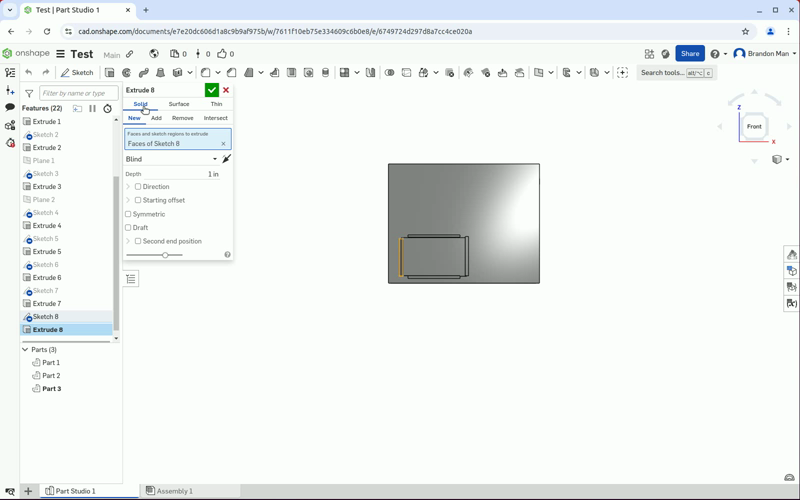
click(143, 106)
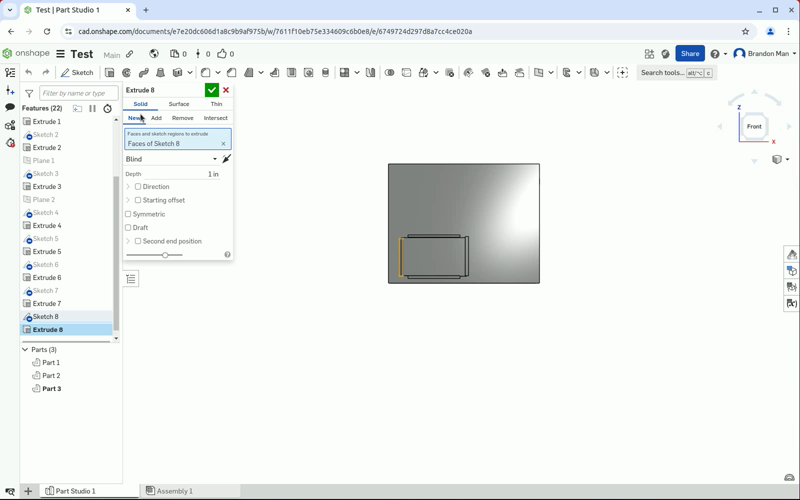
mouse_move(137, 120)
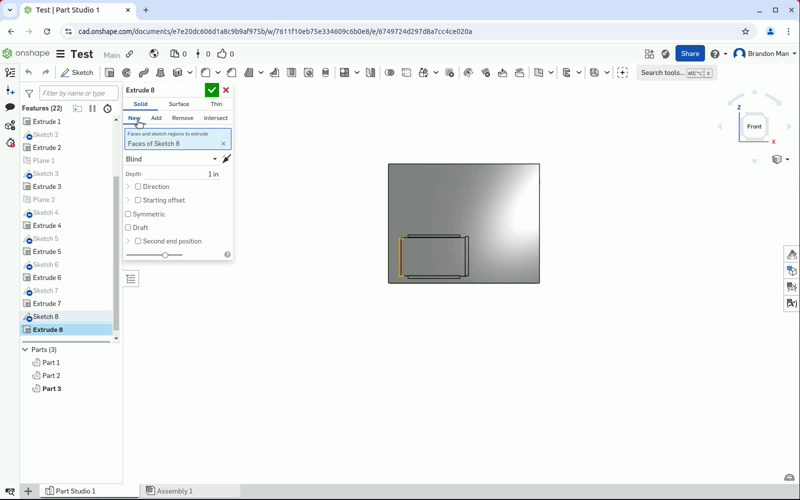
click(137, 120)
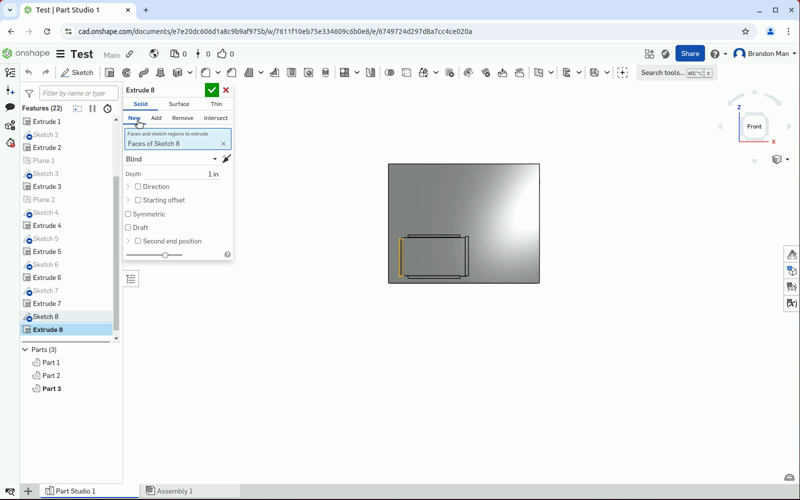
key(tab, 4)
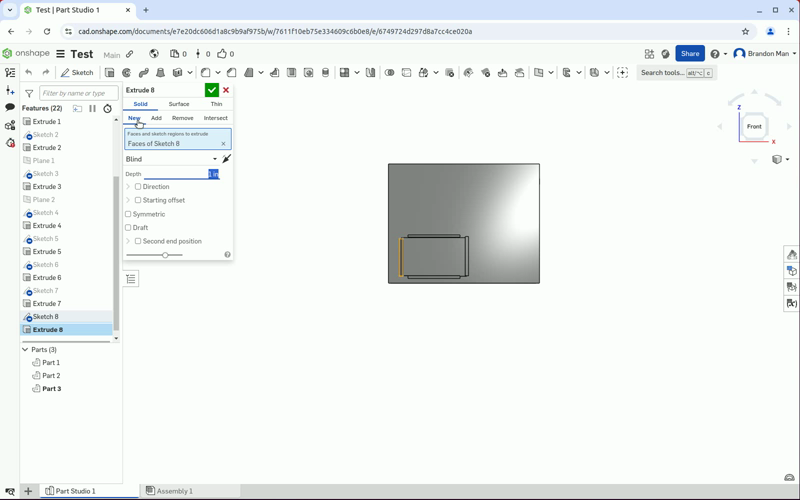
text(-1.685)
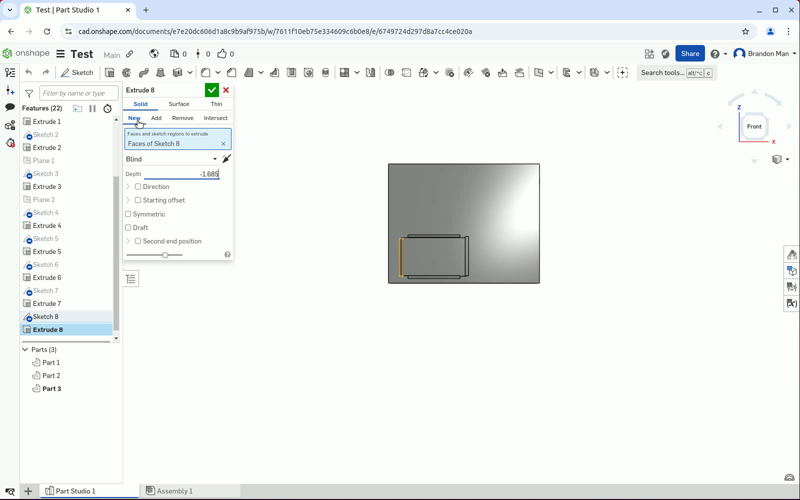
key(enter)
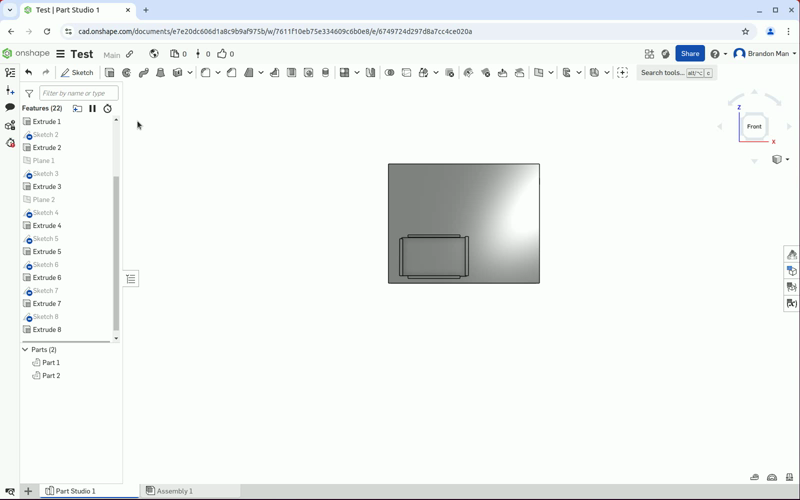
key(shift+h)
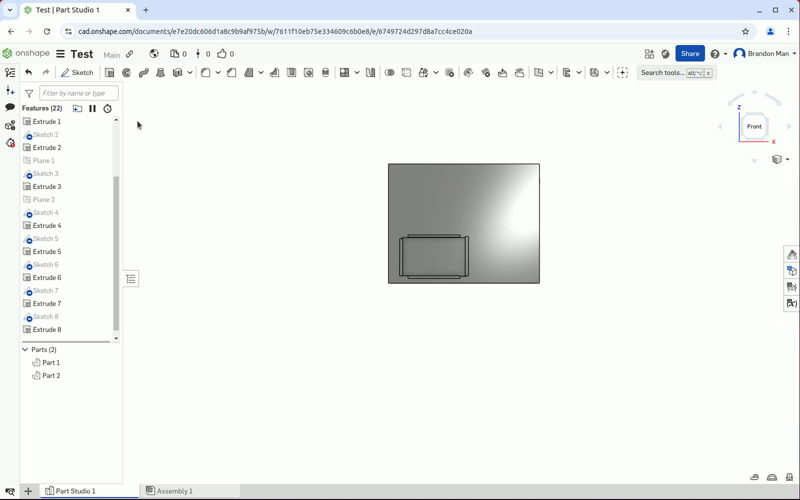
key(shift+h)
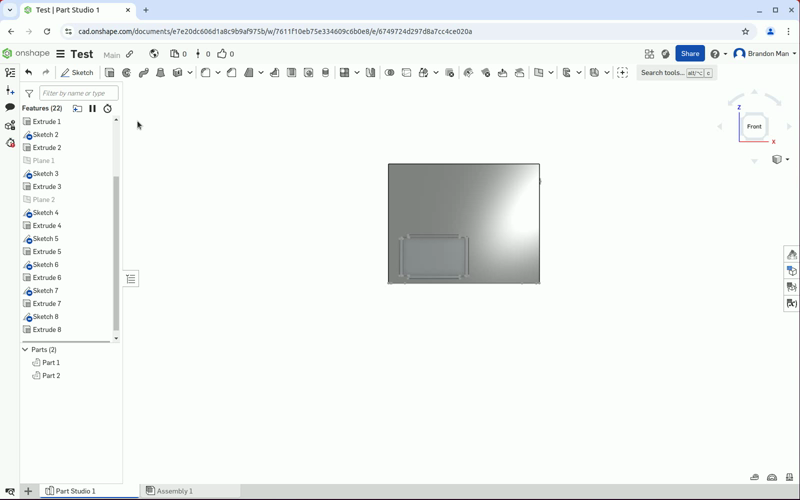
key(shift+7)
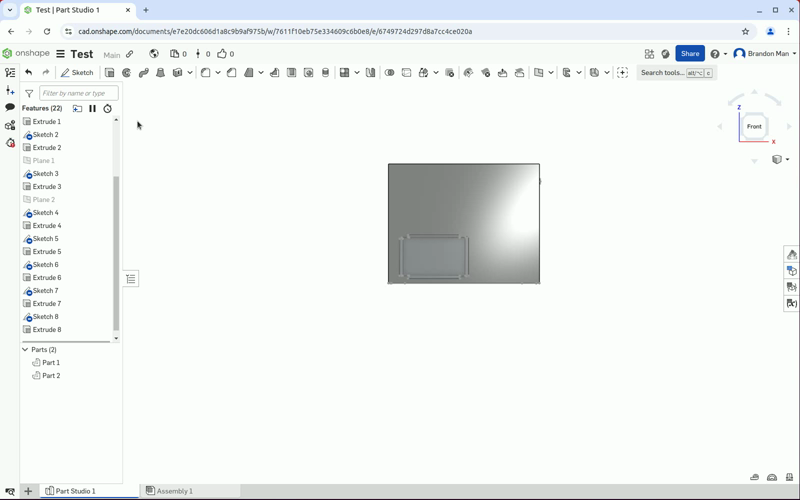
key(left, 2)
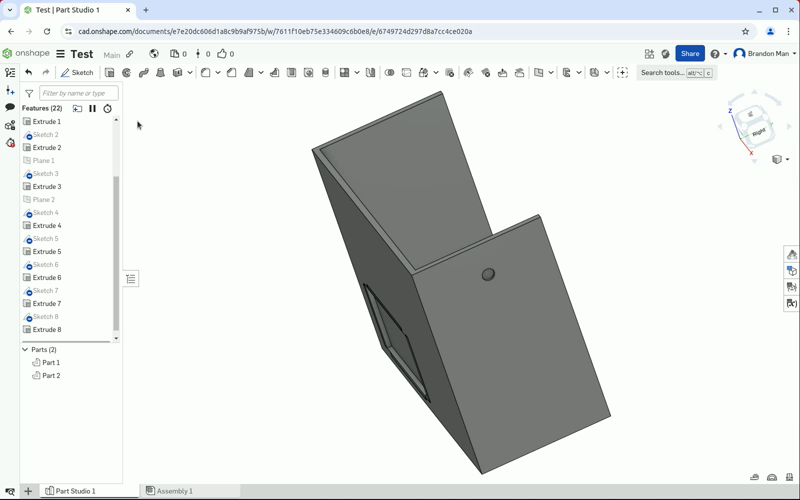
key(down, 2)
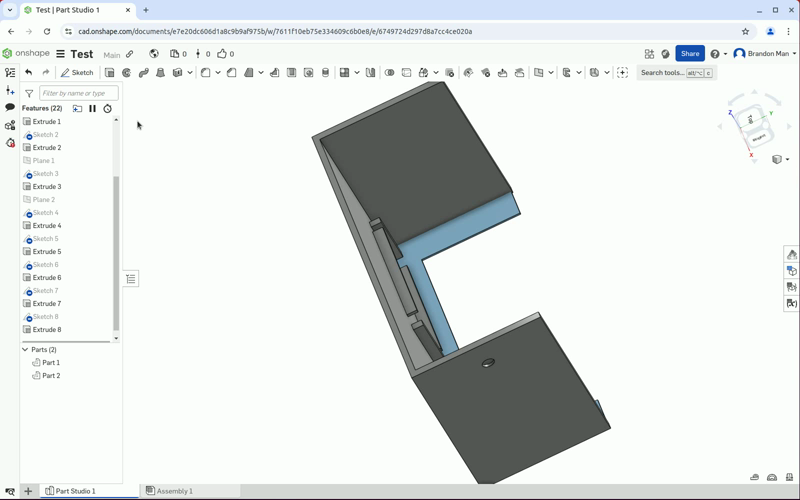
key(up, 2)
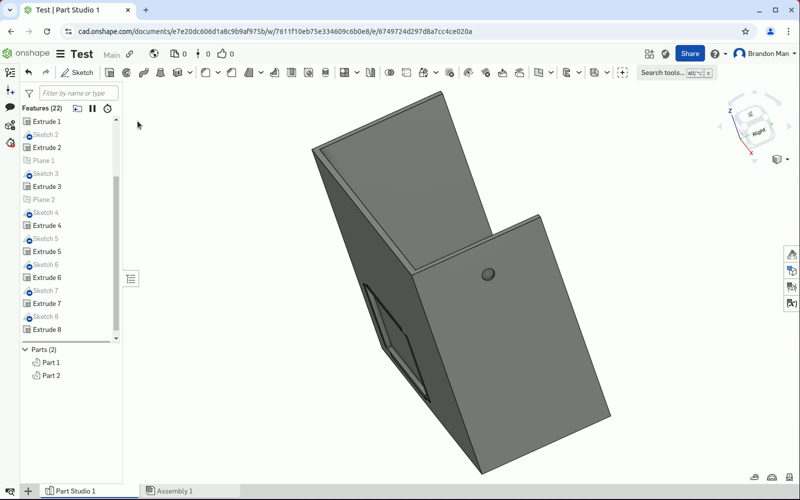
key(right, 2)
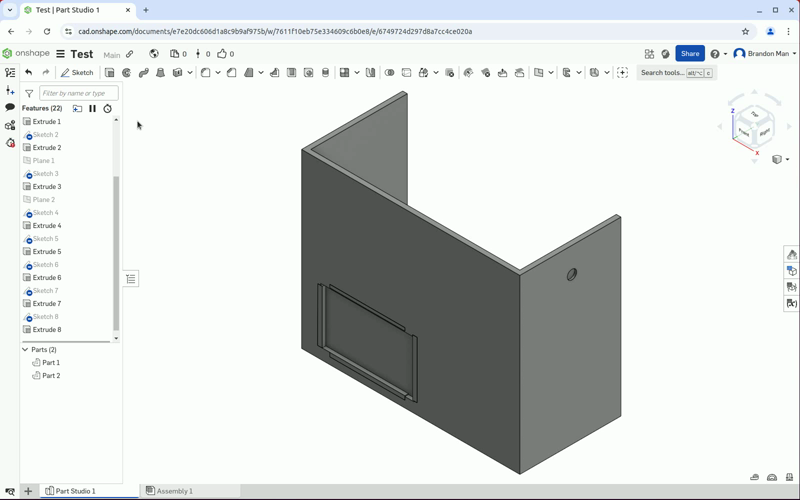
mouse_move(69, 111)
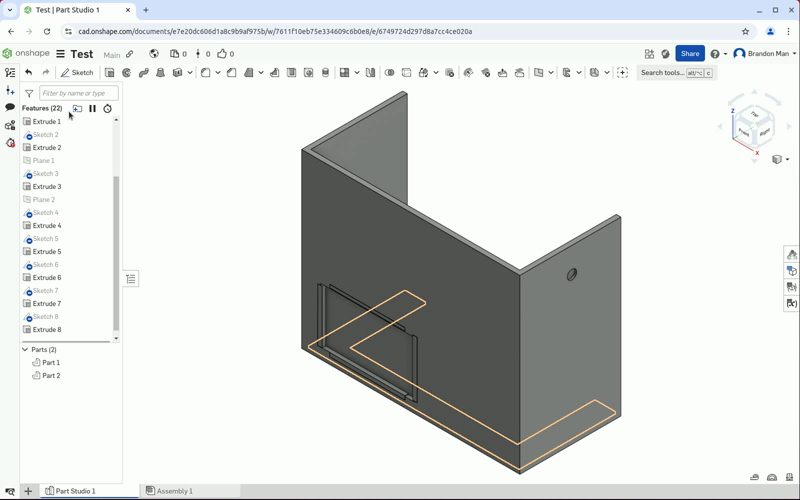
click(69, 111)